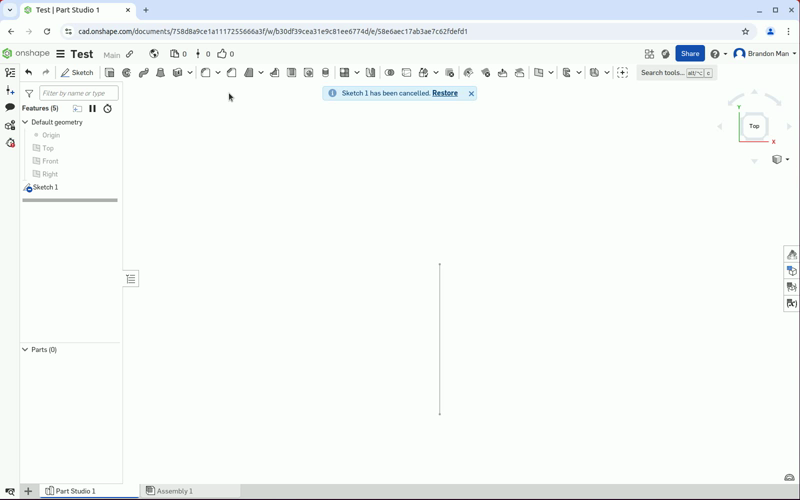
key(shift+h)
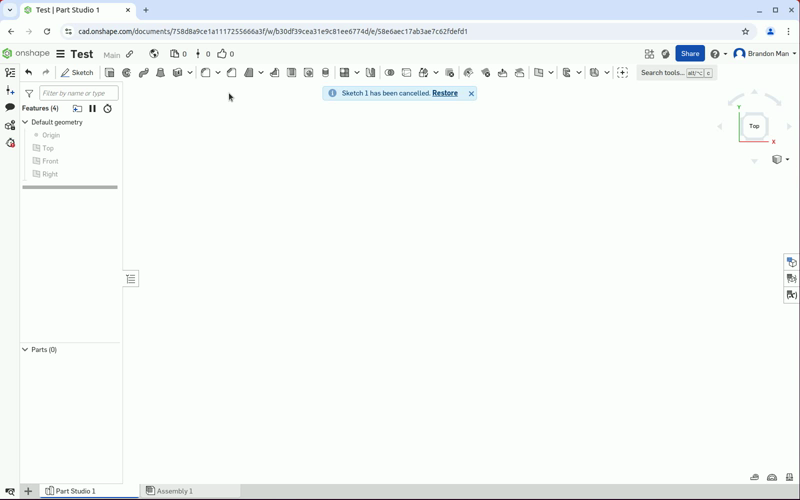
mouse_move(73, 352)
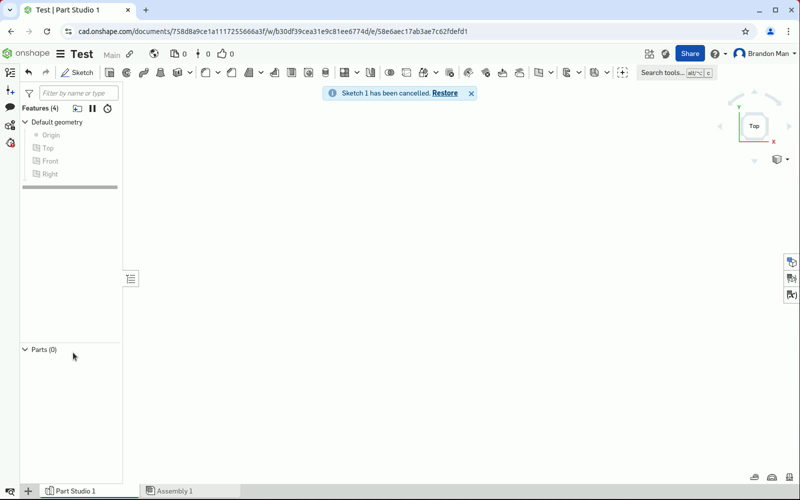
key(y)
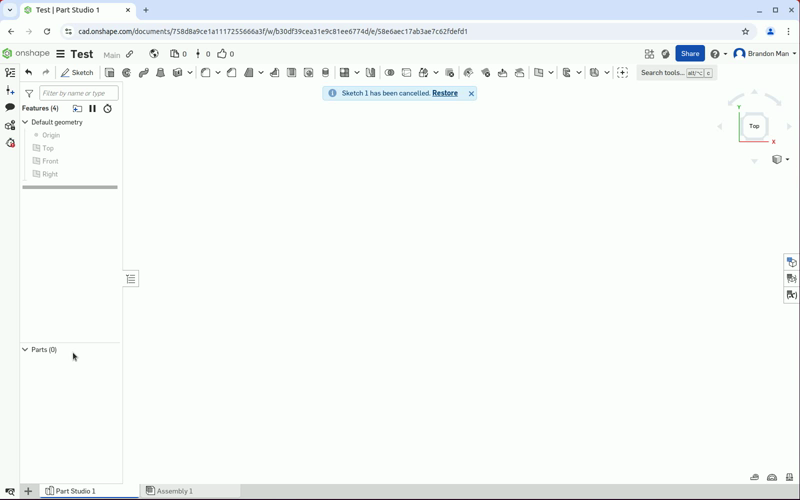
key(shift+p)
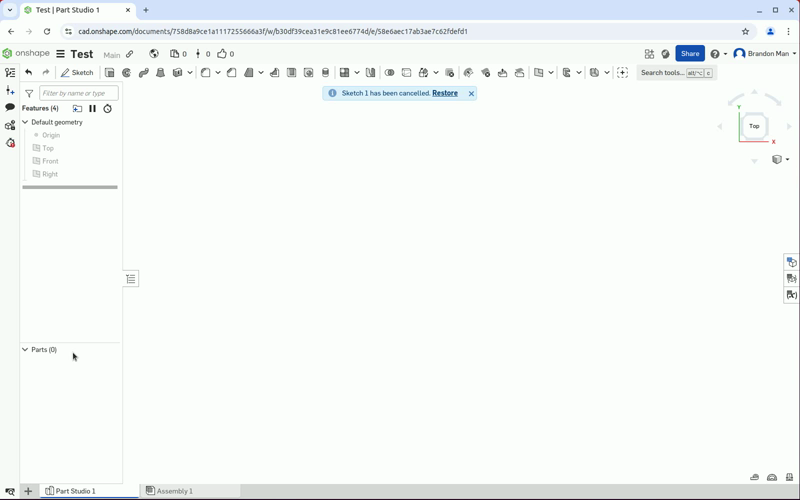
key(space)
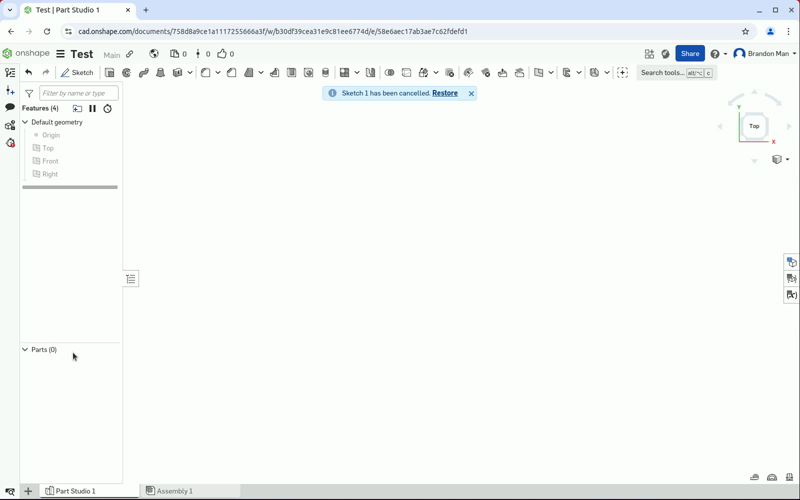
key_down(shift)
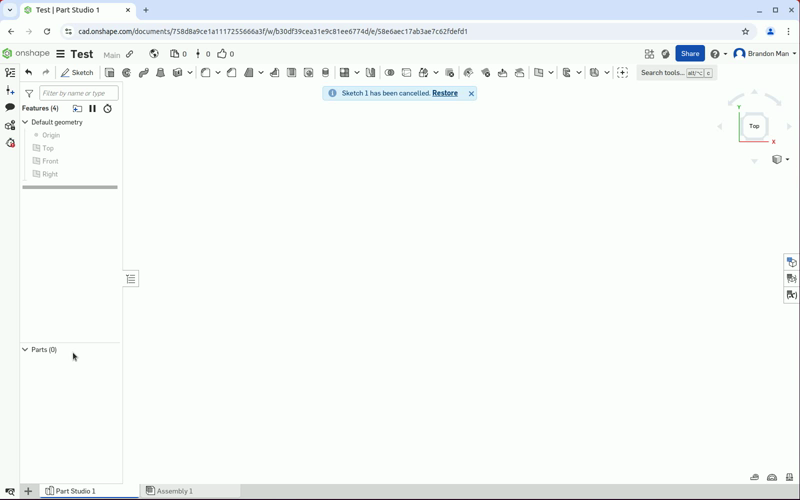
key(up)
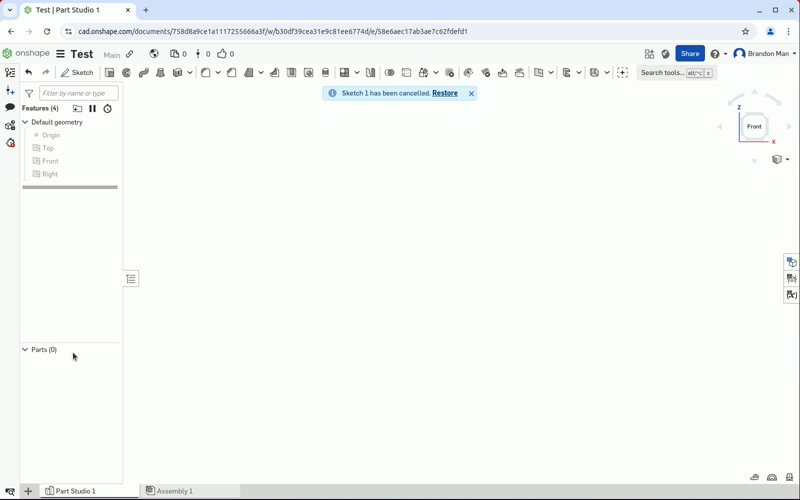
key_up(shift)
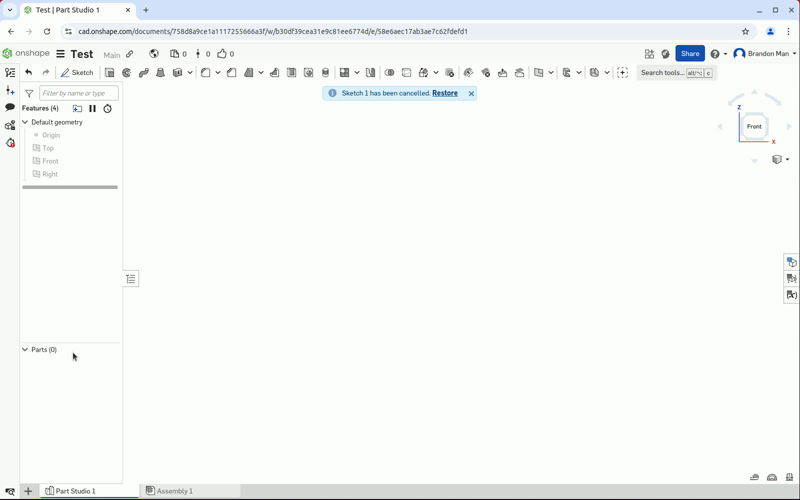
mouse_move(73, 352)
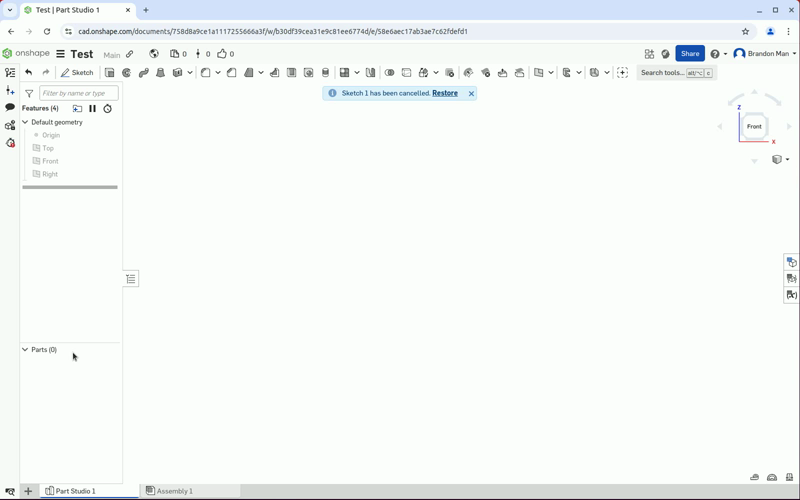
key(shift+y)
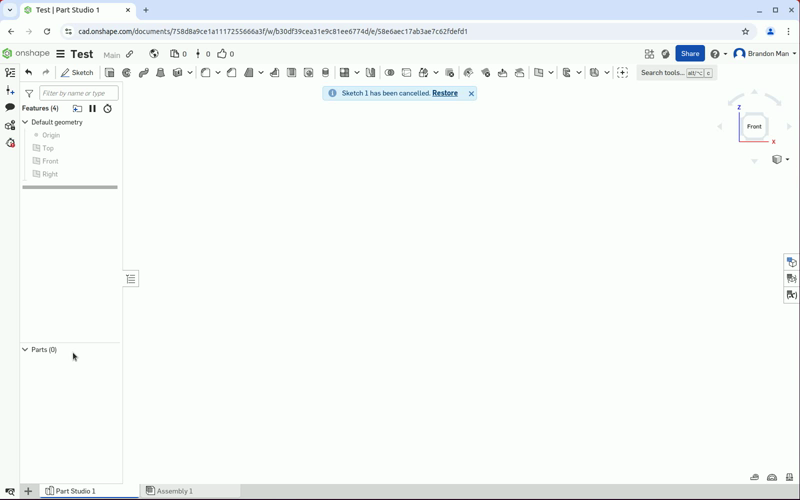
key(shift+s)
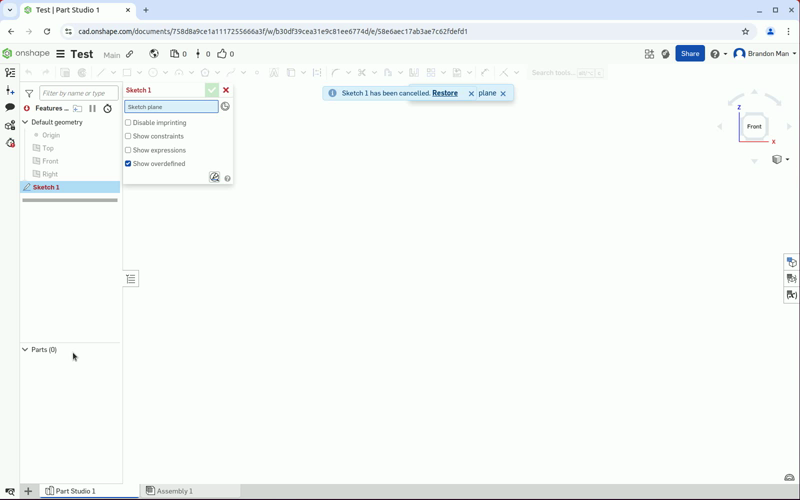
mouse_move(73, 163)
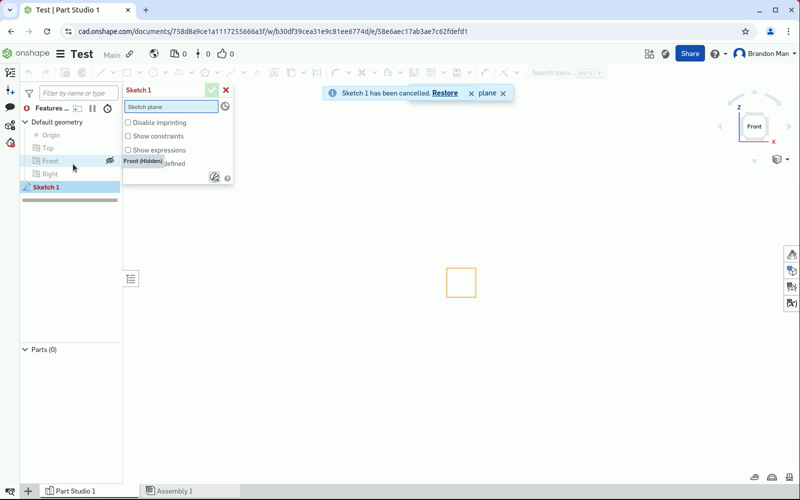
click(73, 163)
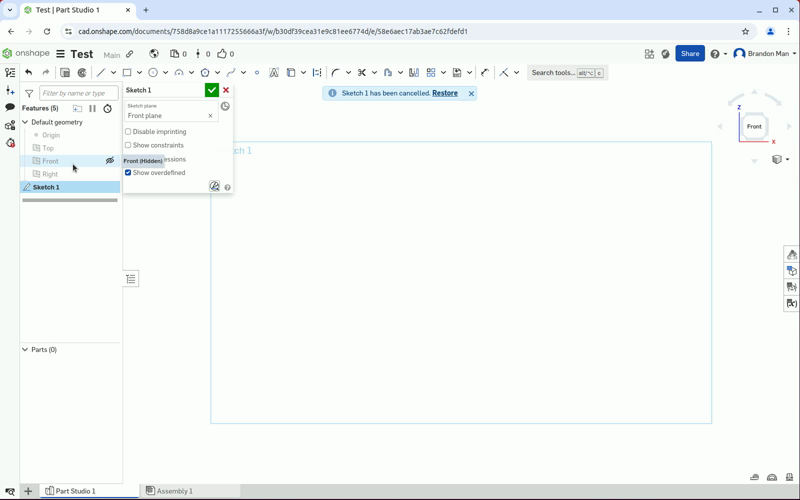
mouse_move(73, 352)
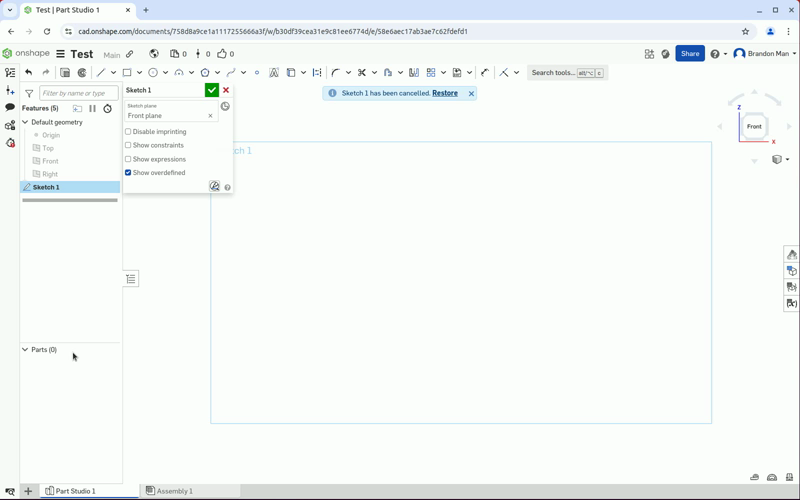
key(y)
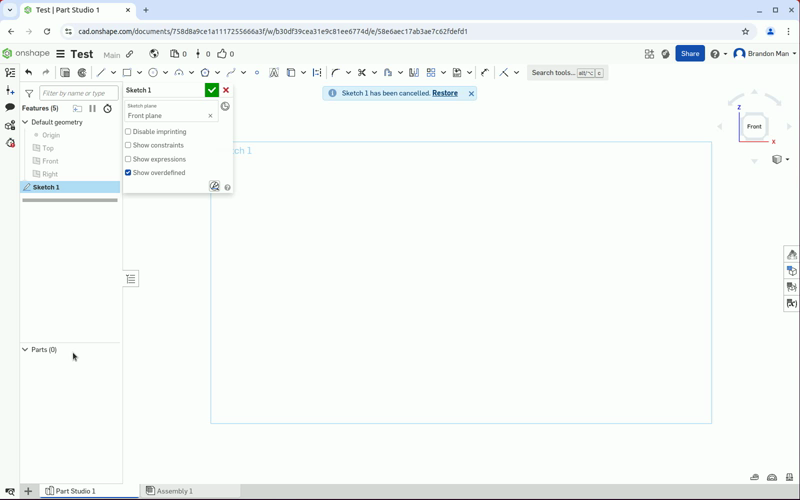
key(l)
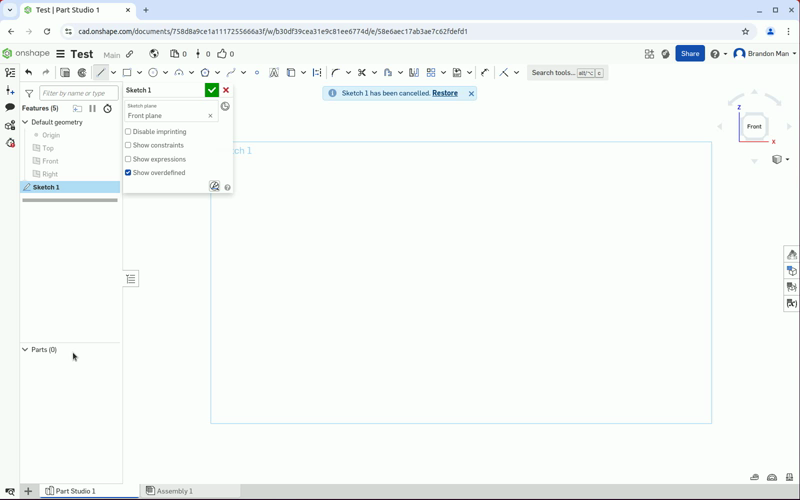
key_down(shift)
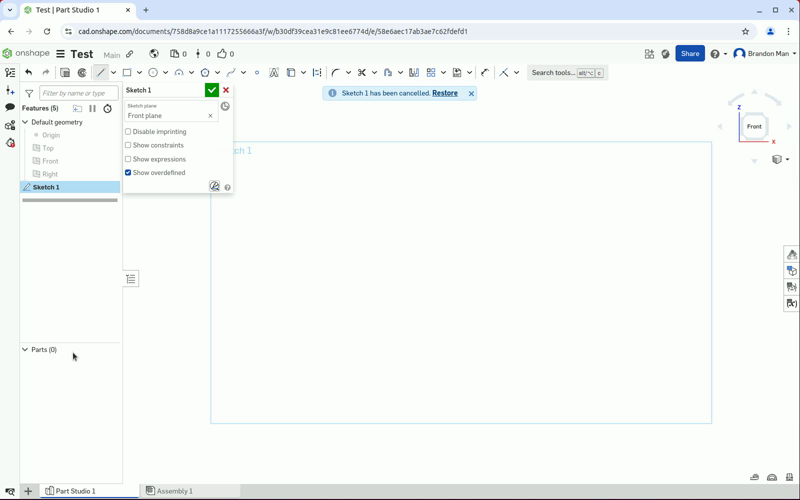
mouse_move(453, 282)
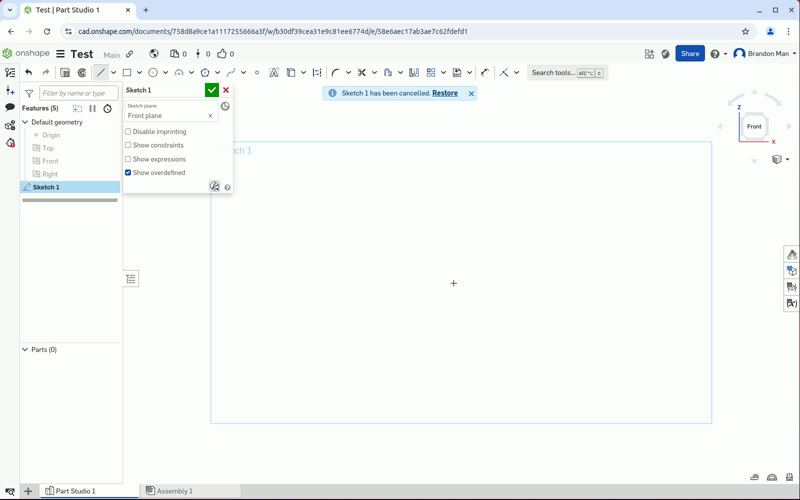
click(453, 282)
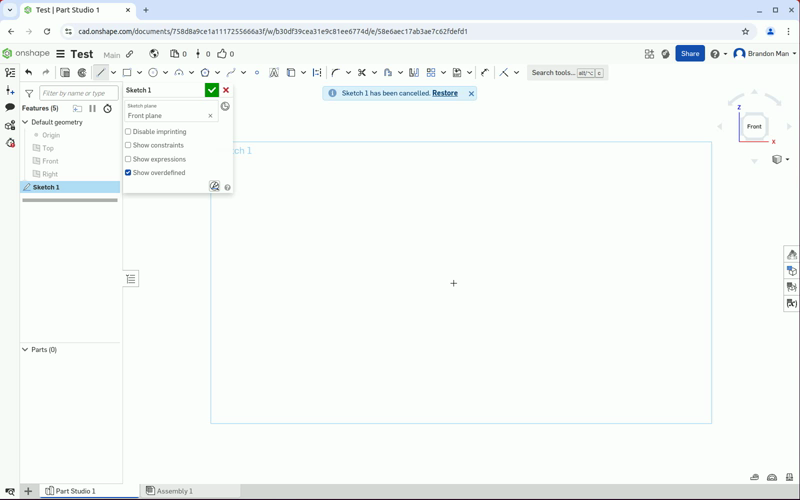
key_up(shift)
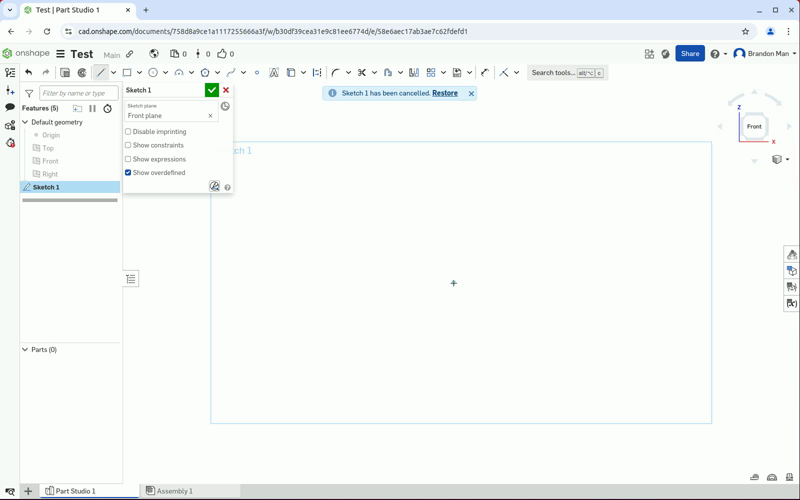
key_down(shift)
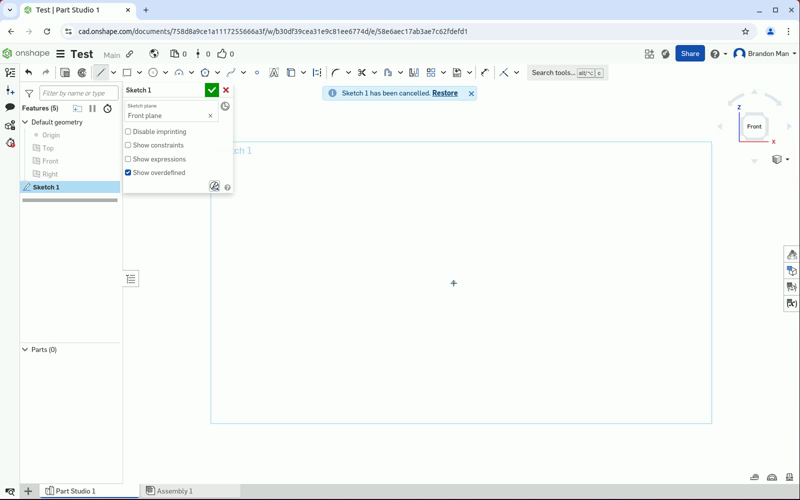
mouse_move(483, 282)
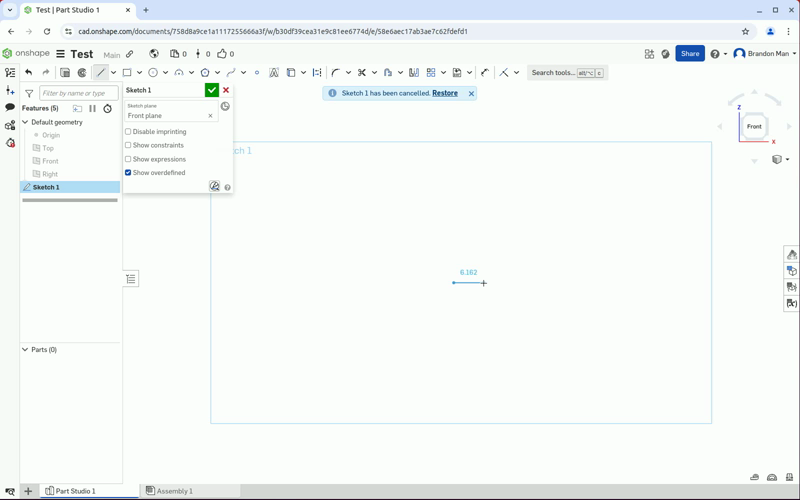
mouse_move(468, 282)
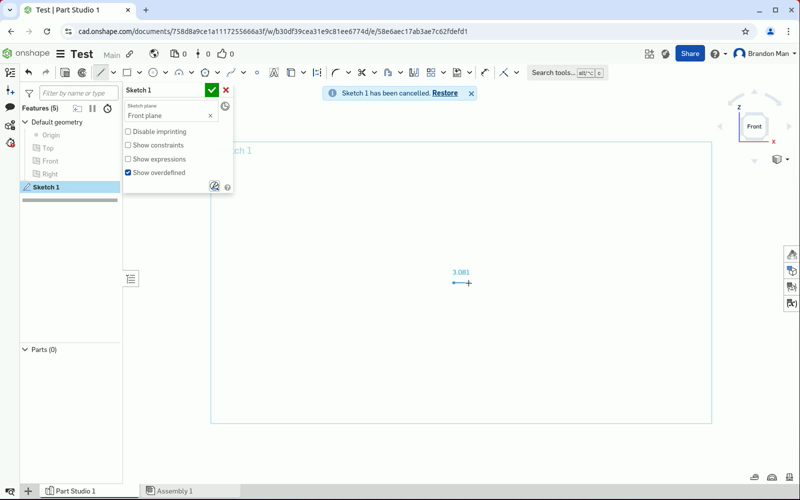
click(468, 282)
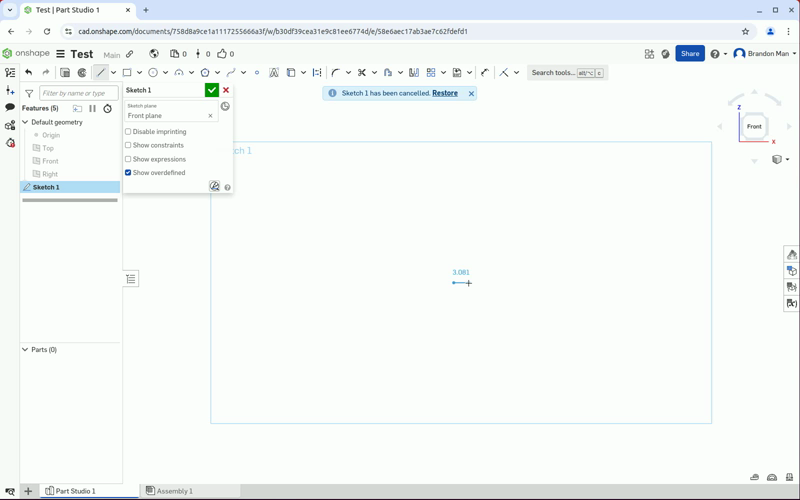
key_up(shift)
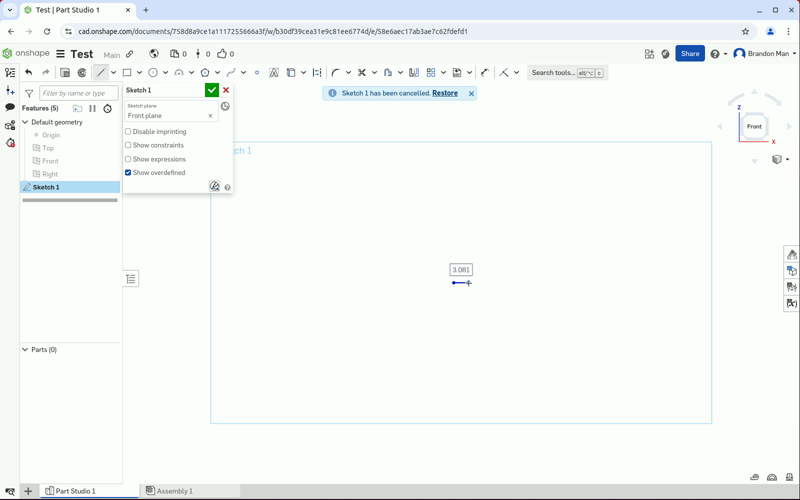
key_down(shift)
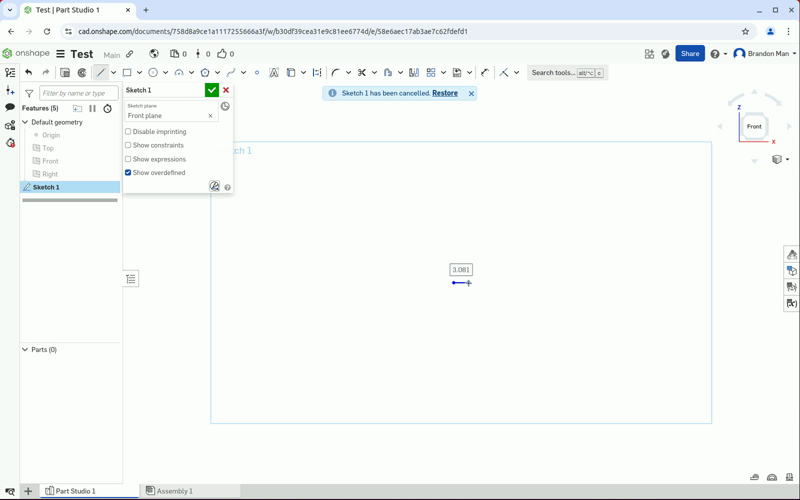
mouse_move(498, 282)
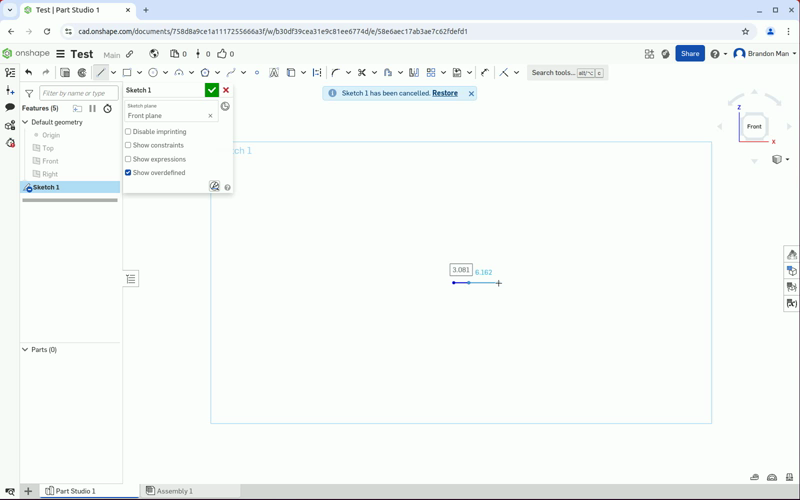
mouse_move(468, 282)
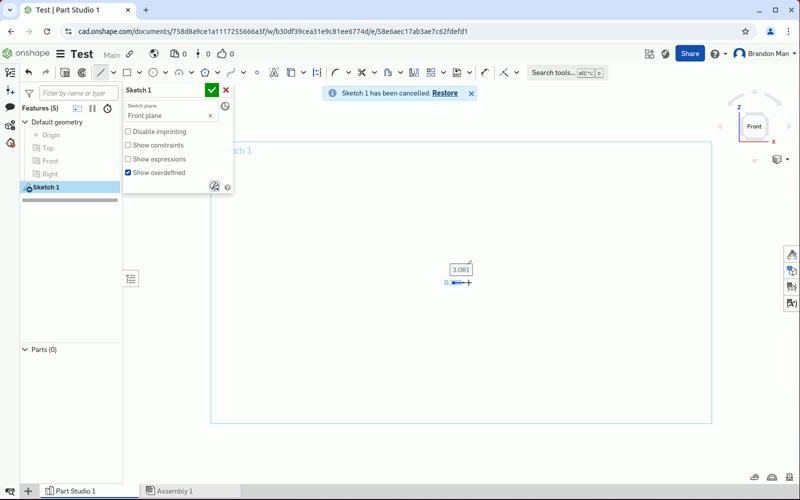
scroll(6)
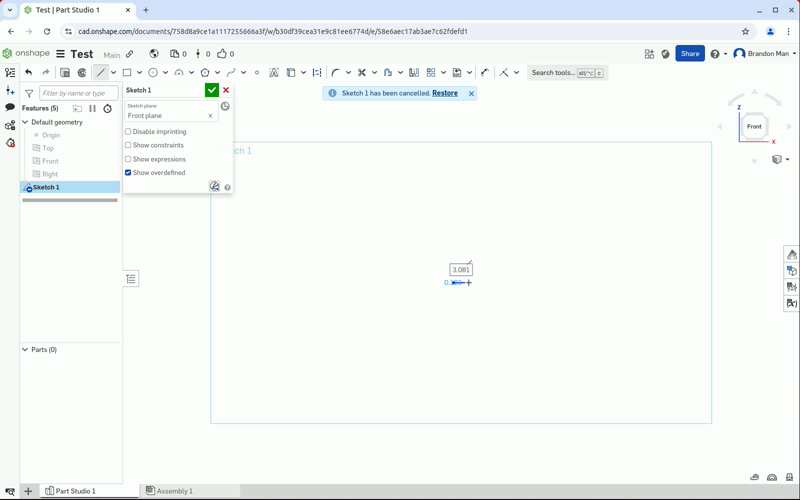
scroll(6)
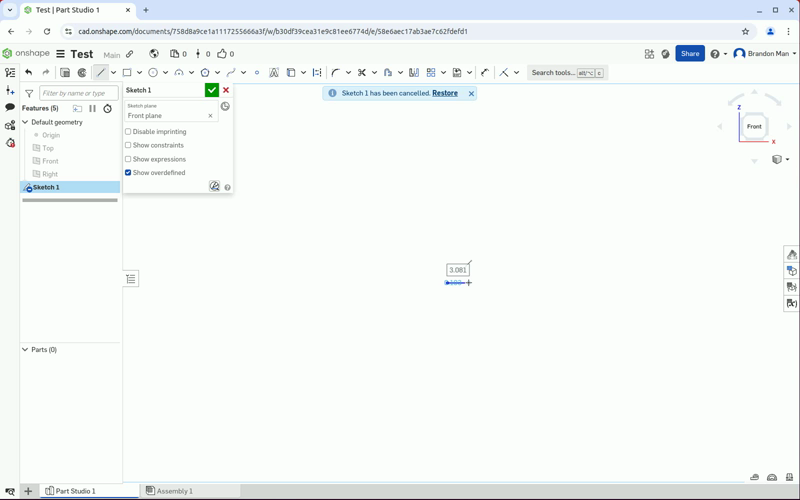
scroll(6)
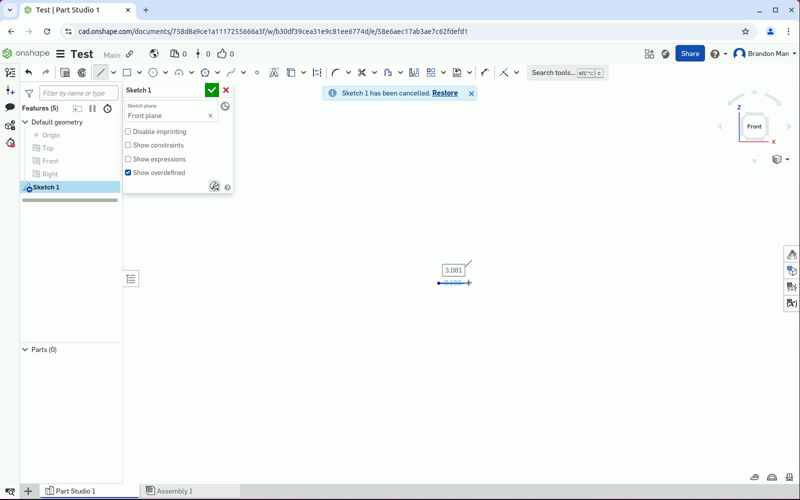
scroll(6)
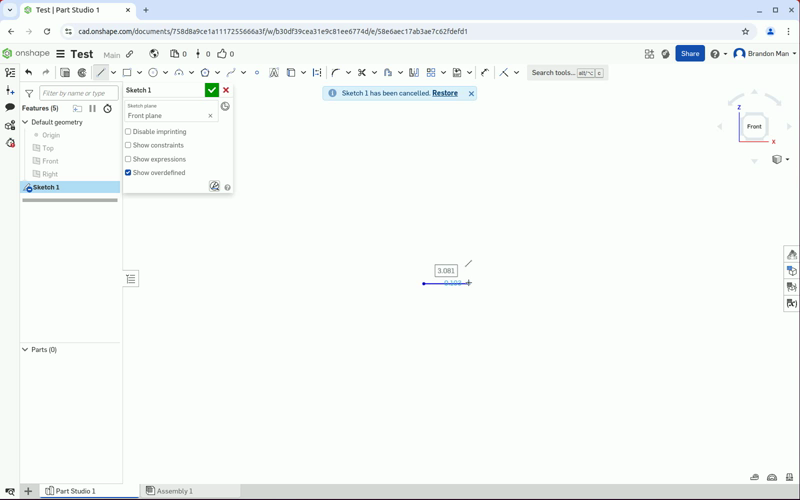
scroll(6)
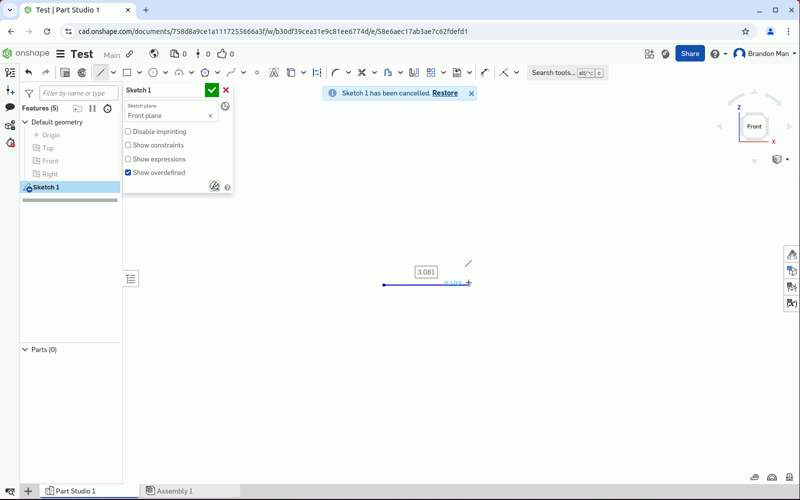
scroll(6)
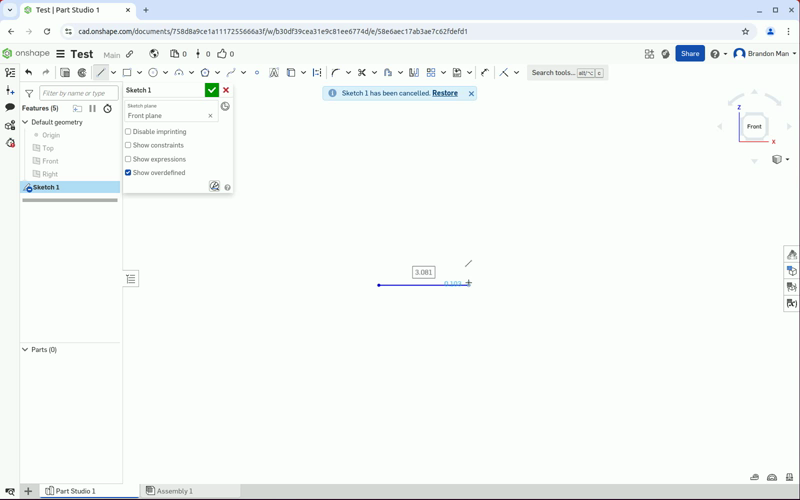
scroll(6)
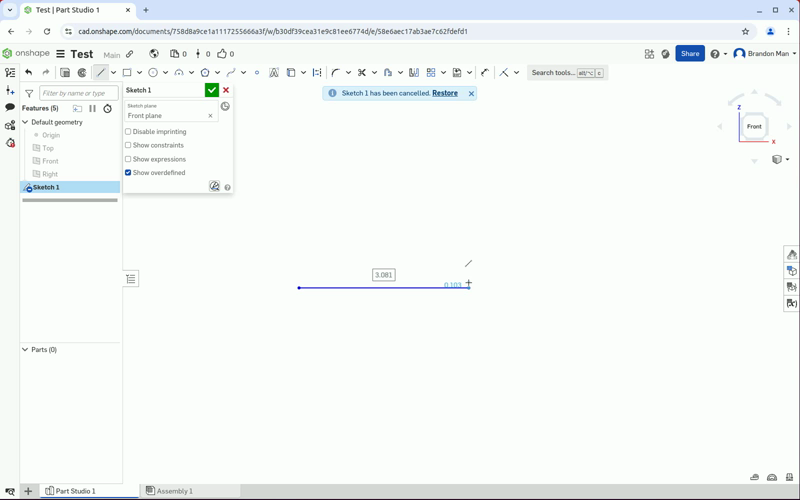
click(468, 282)
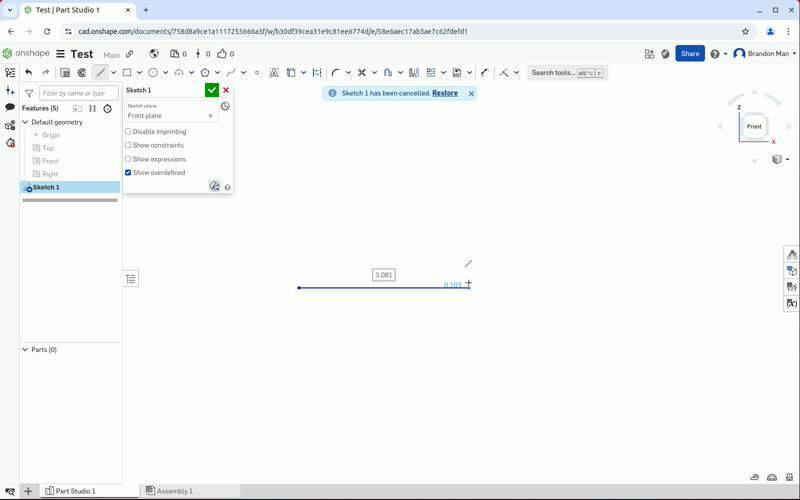
scroll(-6)
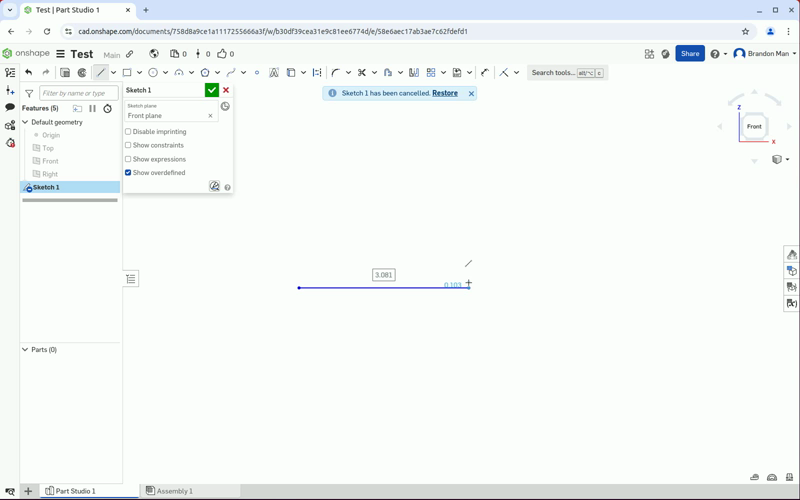
scroll(-6)
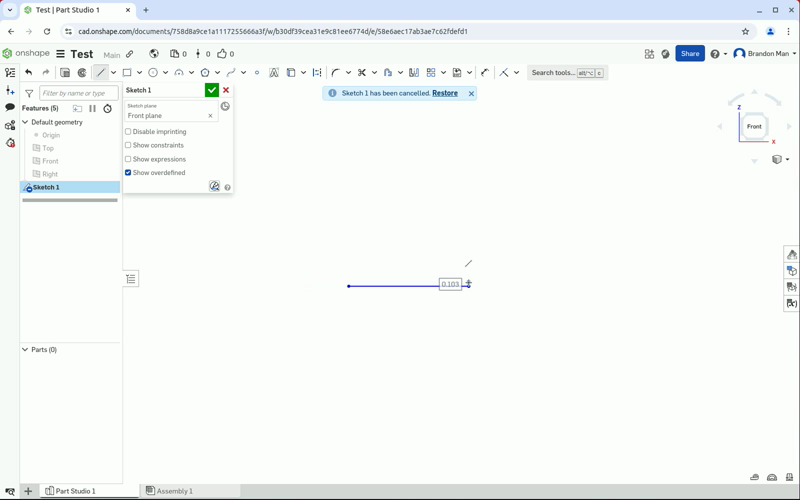
scroll(-6)
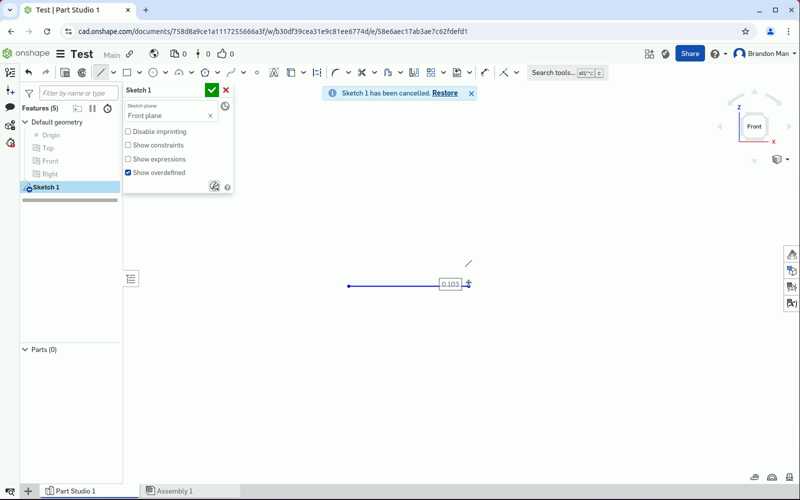
scroll(-6)
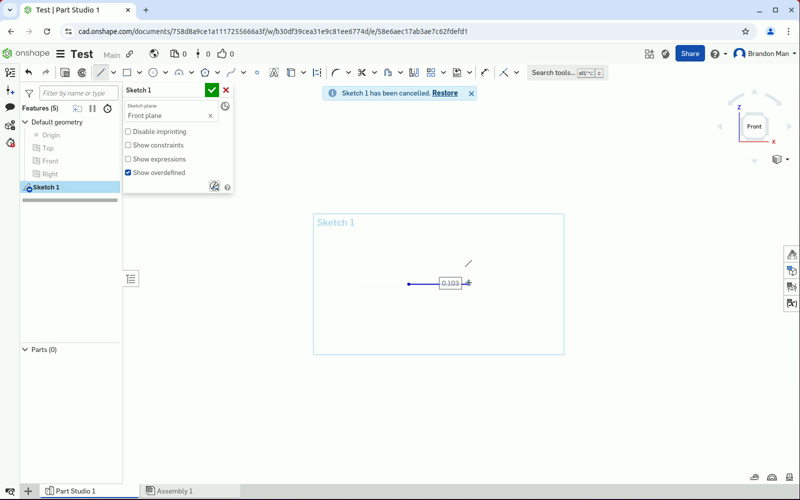
scroll(-6)
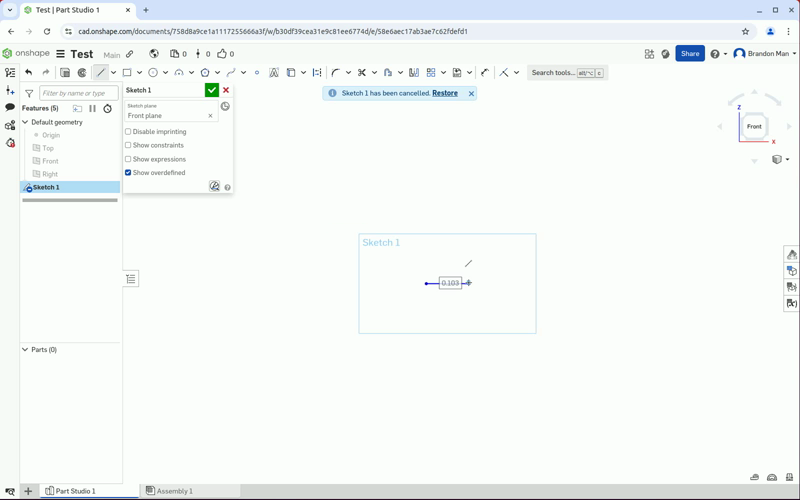
scroll(-6)
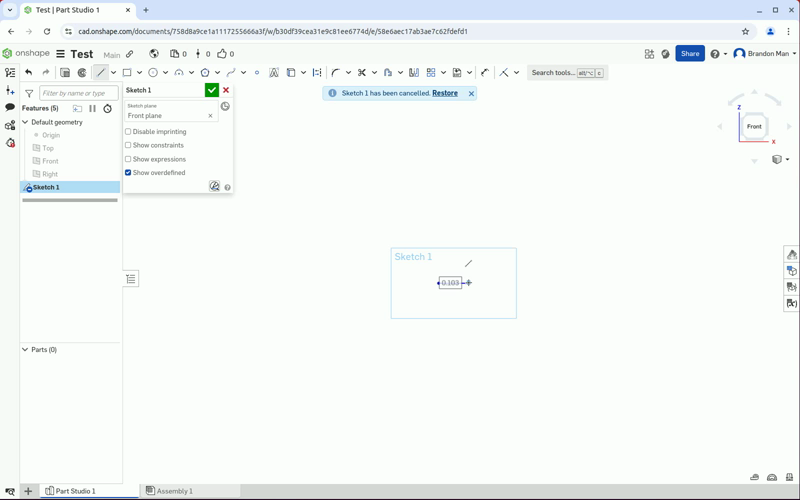
scroll(-6)
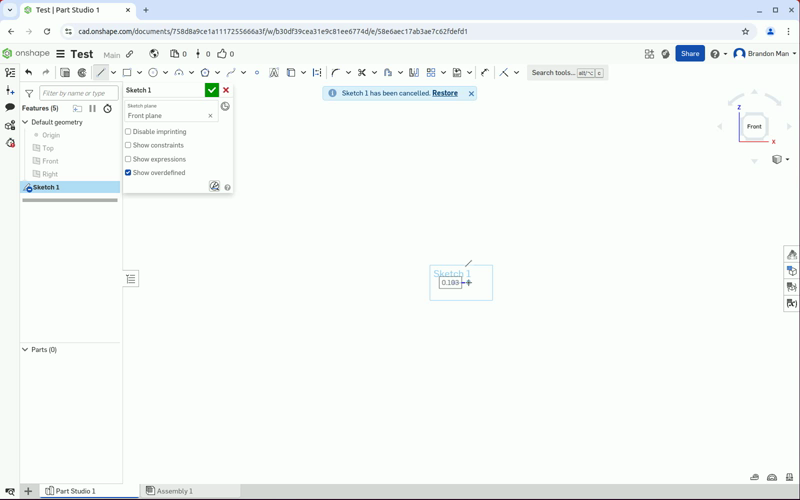
key_up(shift)
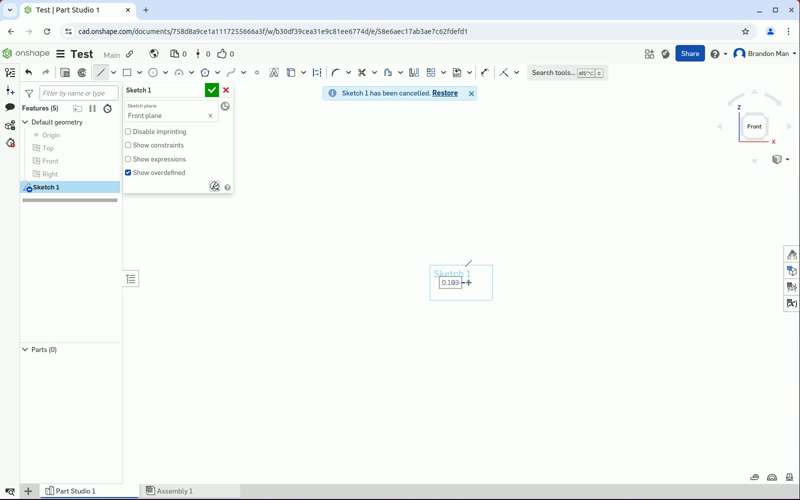
key_down(shift)
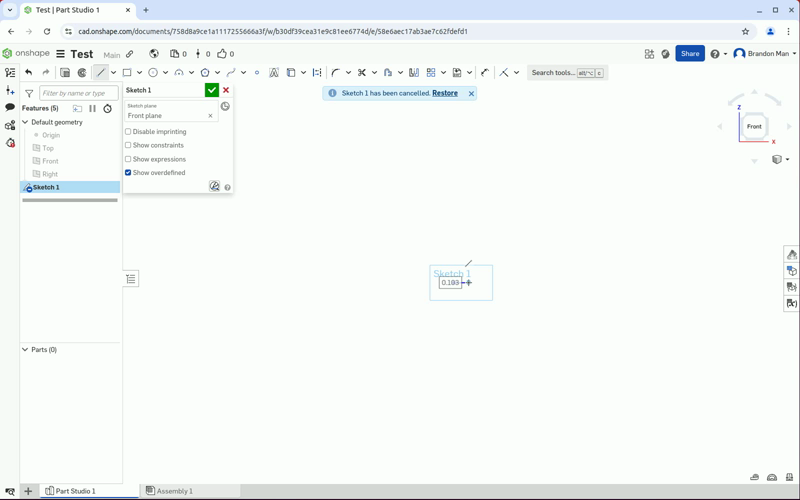
mouse_move(498, 282)
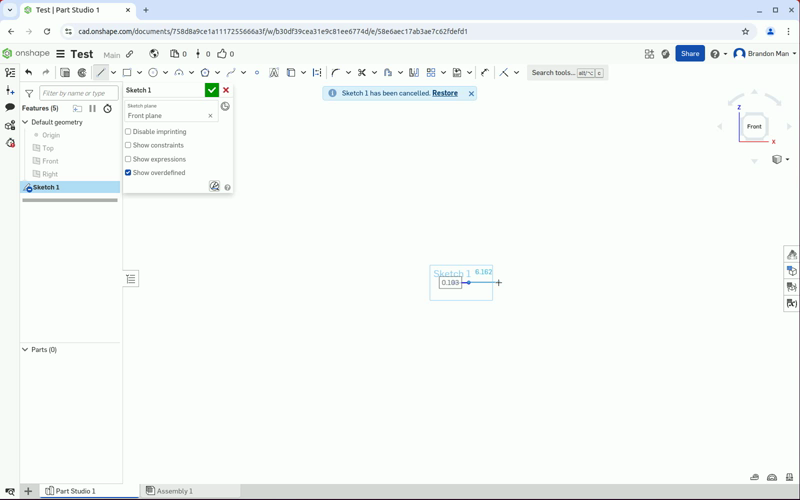
mouse_move(461, 282)
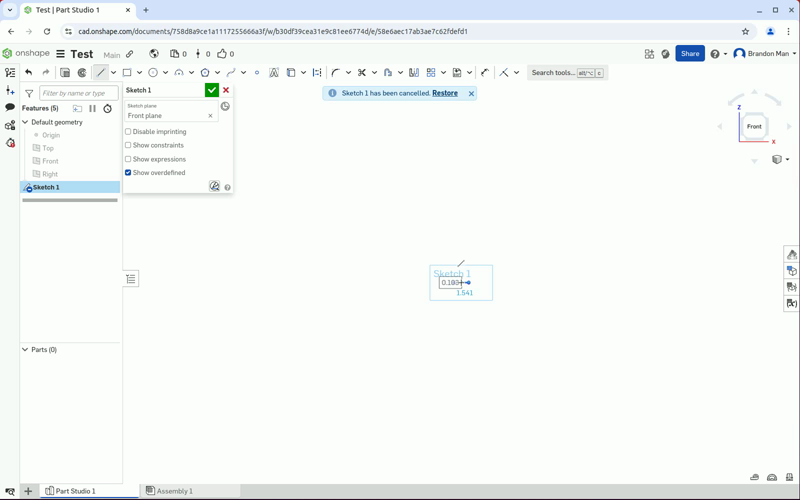
click(461, 282)
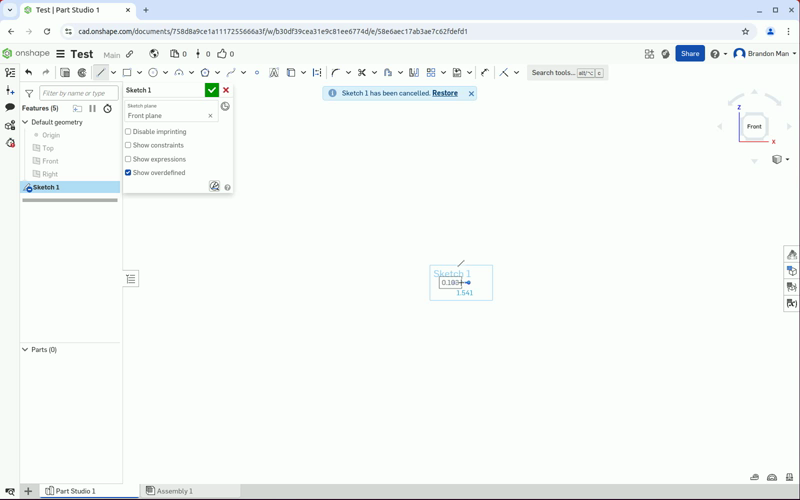
key_up(shift)
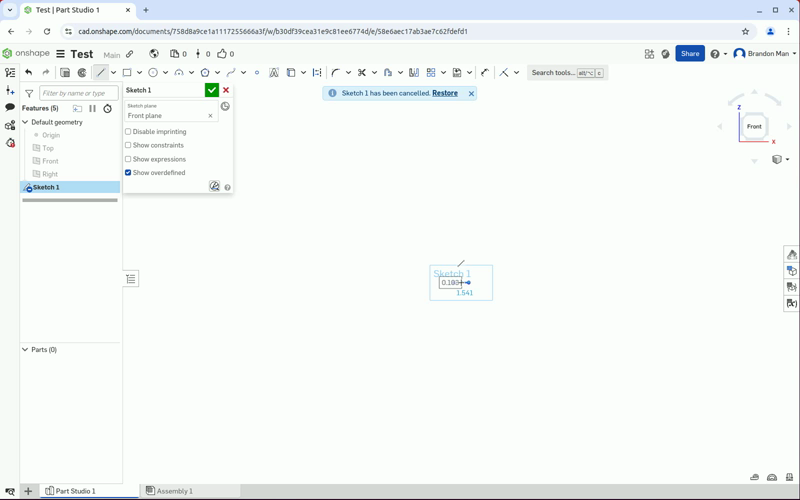
key_down(shift)
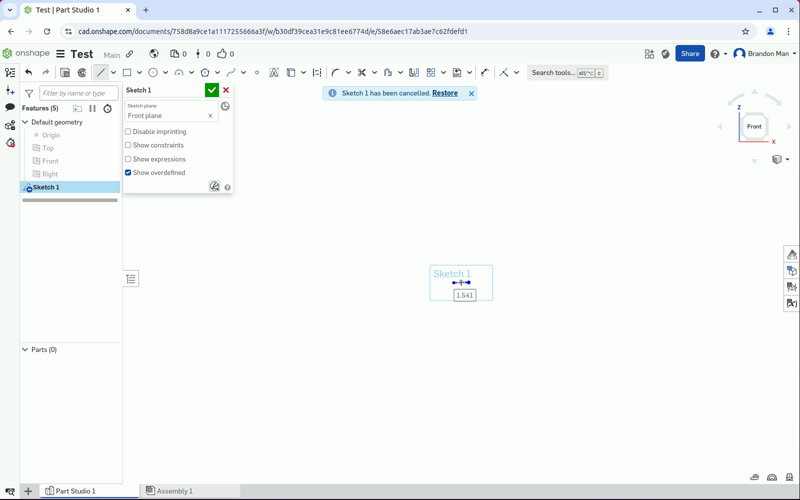
mouse_move(491, 282)
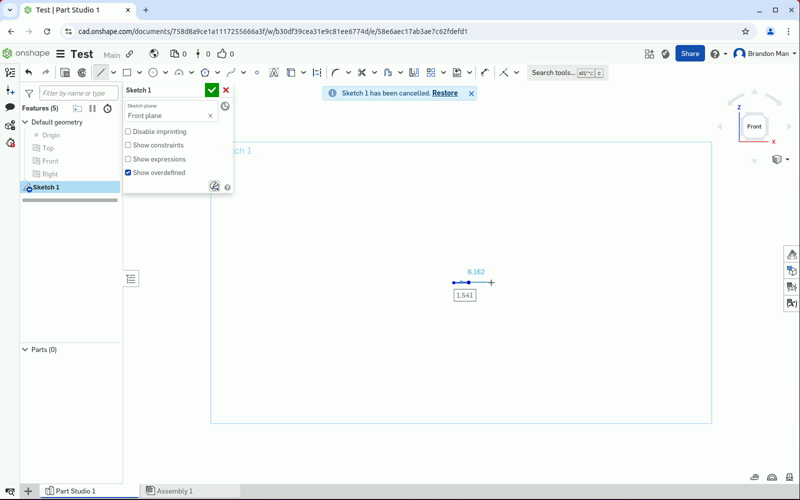
mouse_move(456, 282)
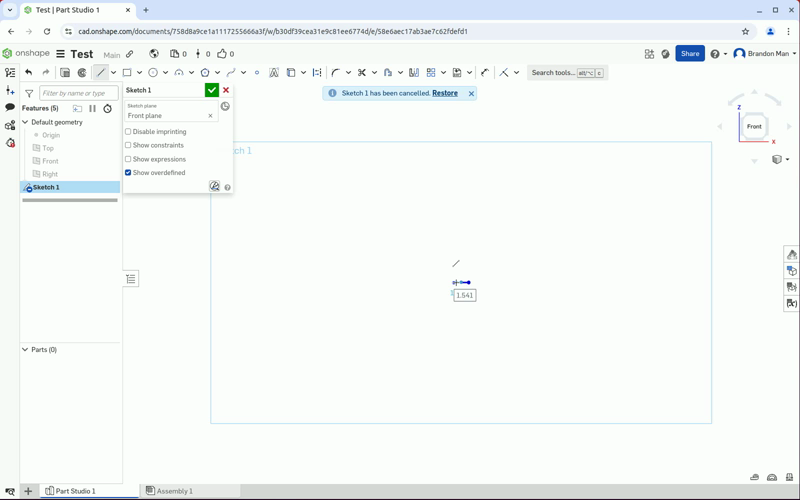
scroll(6)
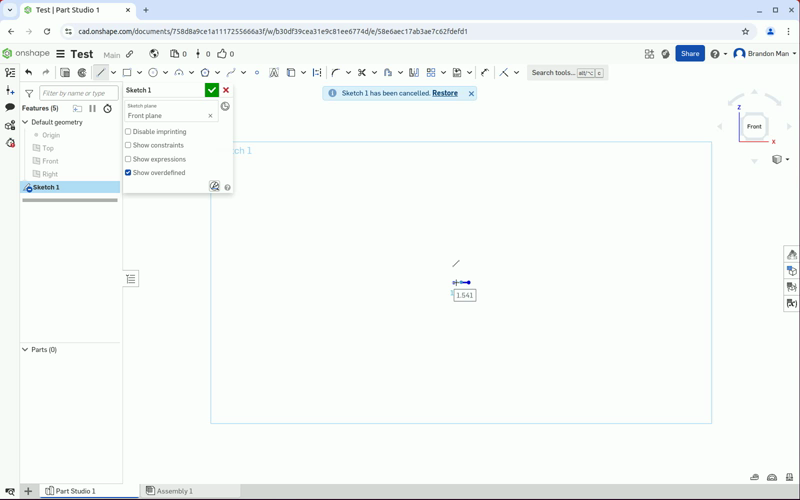
scroll(6)
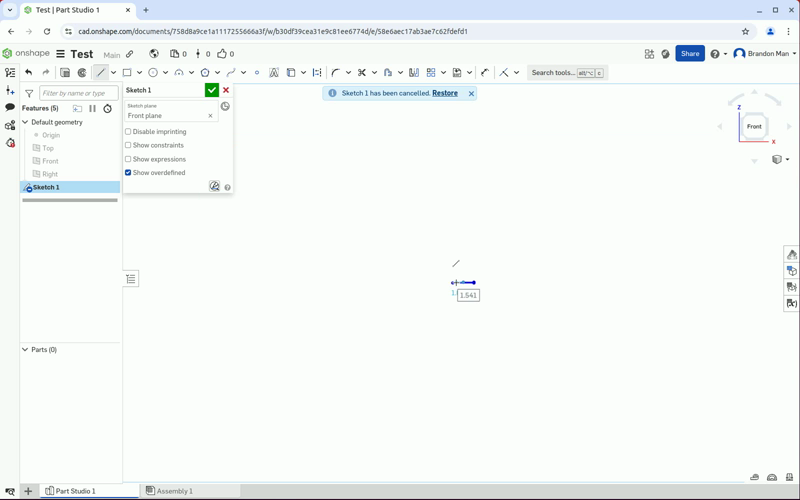
scroll(6)
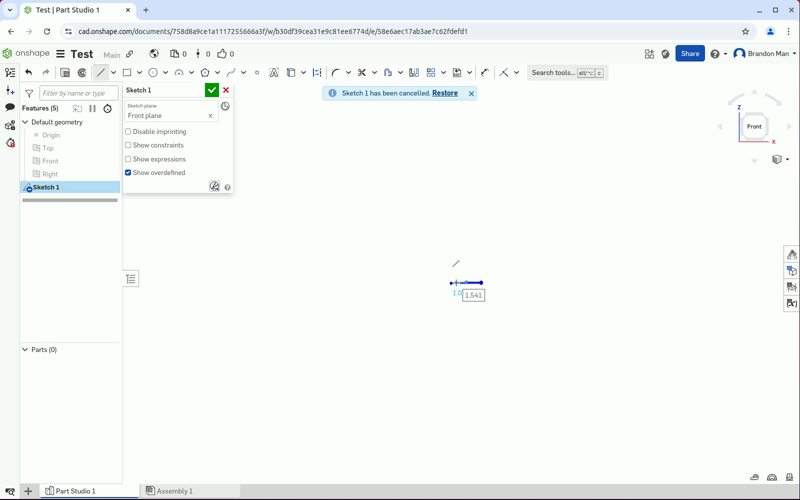
scroll(6)
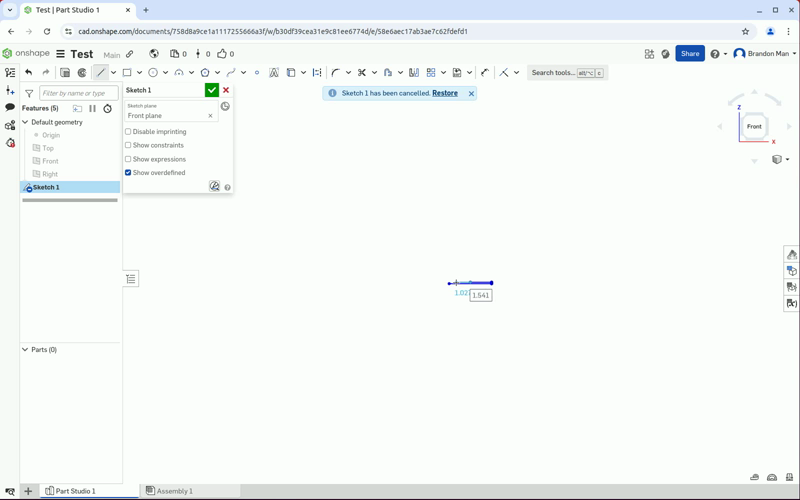
scroll(6)
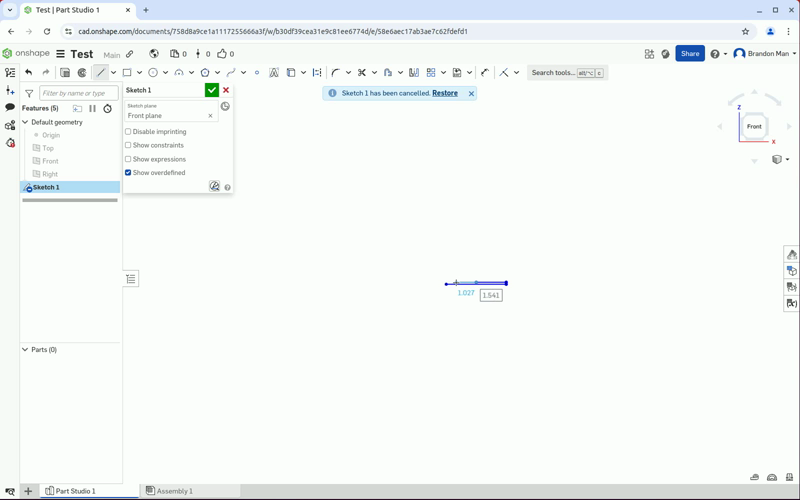
scroll(6)
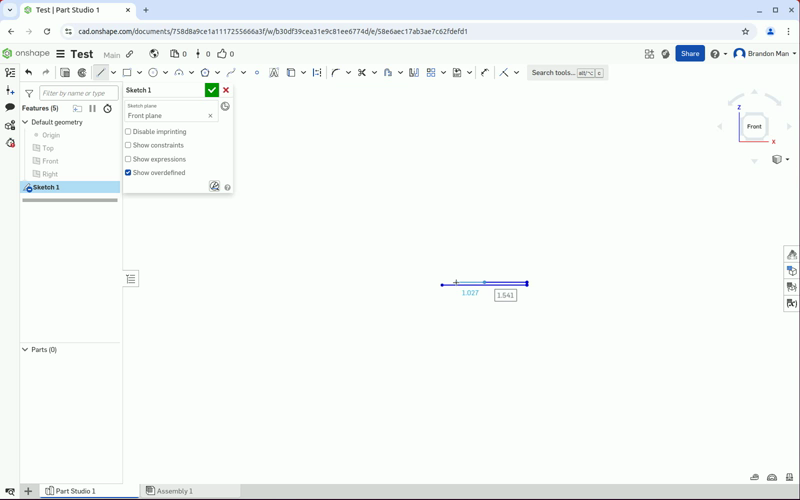
scroll(6)
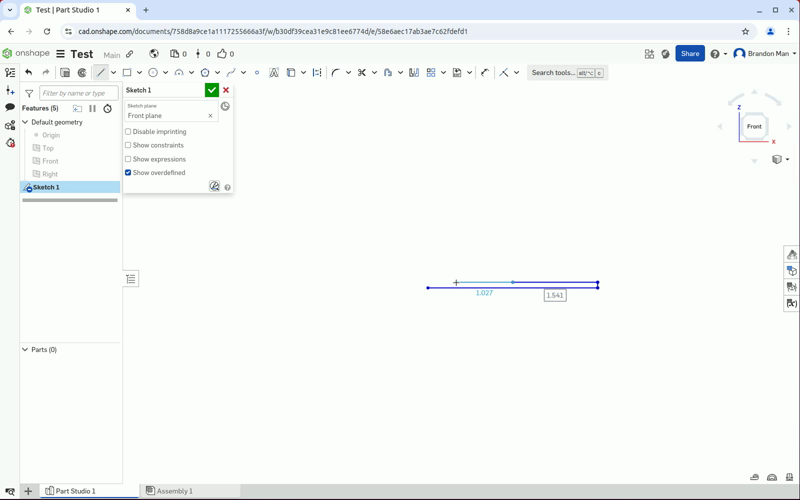
click(456, 282)
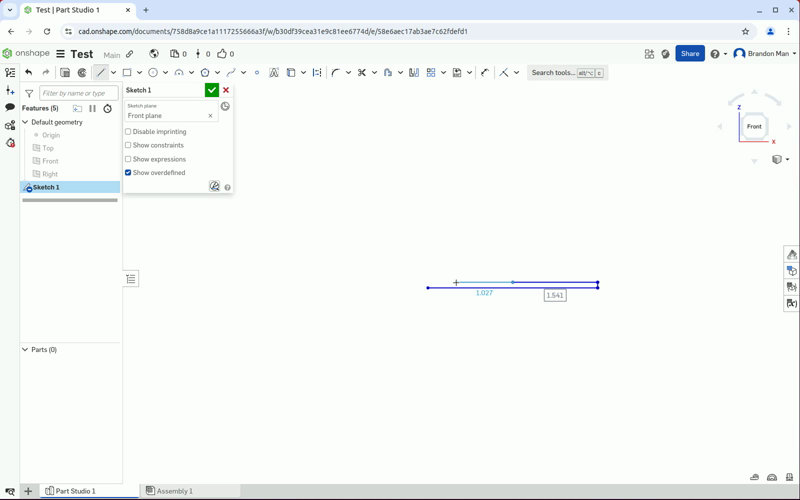
scroll(-6)
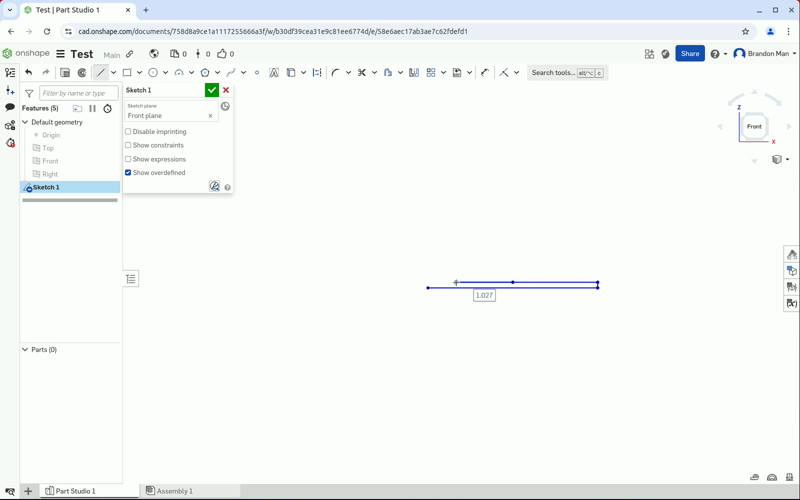
scroll(-6)
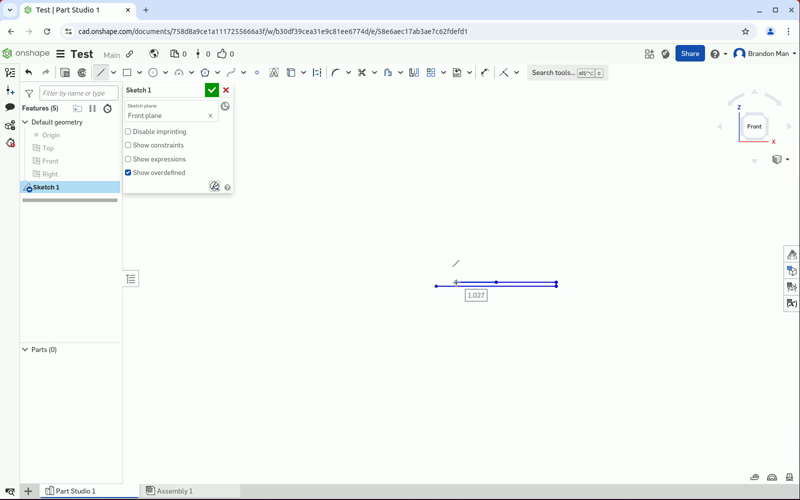
scroll(-6)
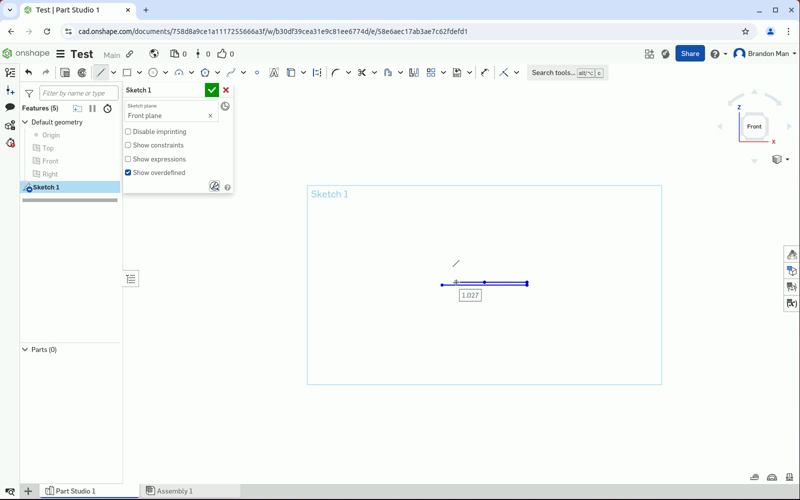
scroll(-6)
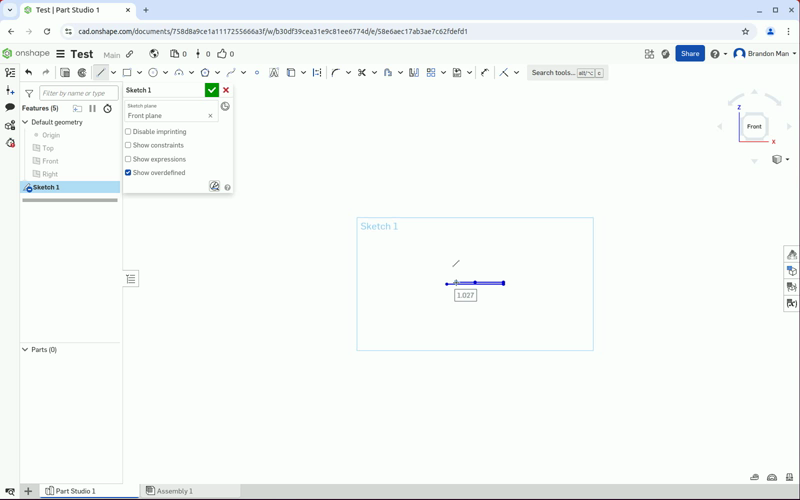
scroll(-6)
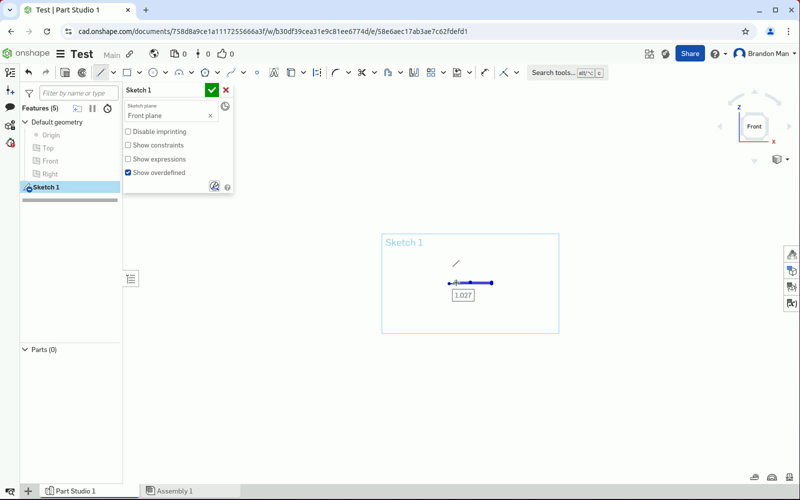
scroll(-6)
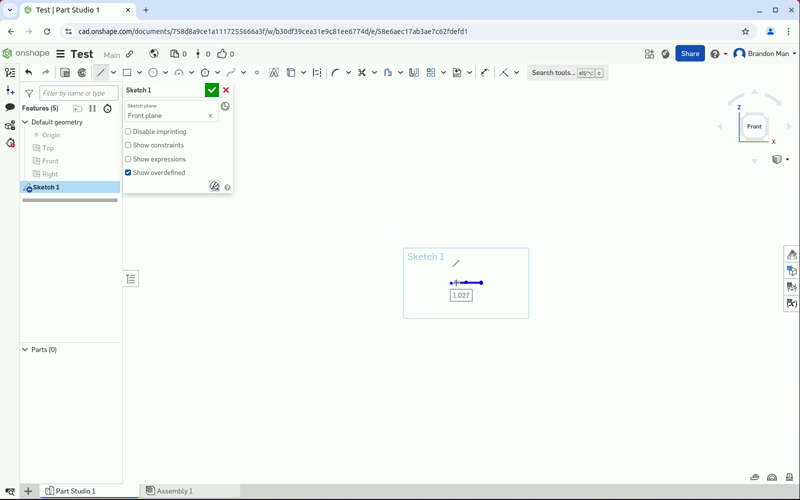
scroll(-6)
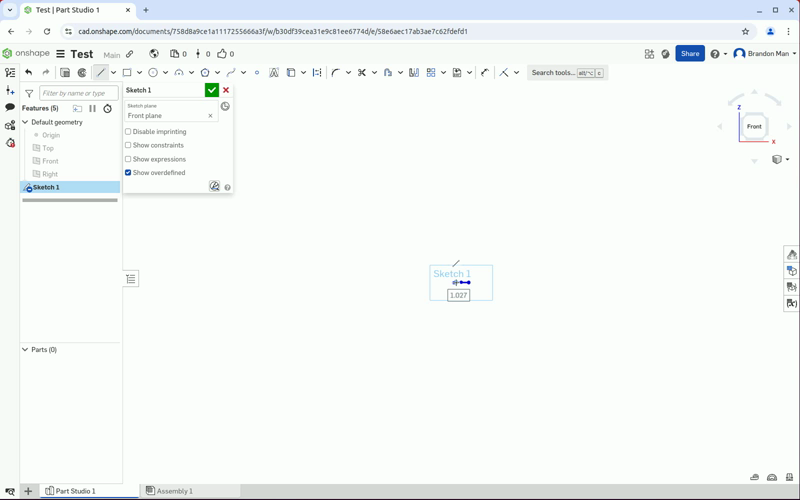
key_up(shift)
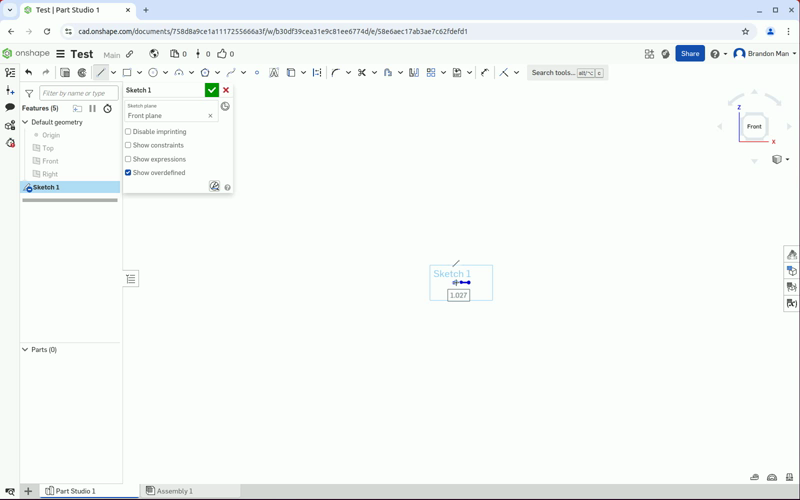
key_down(shift)
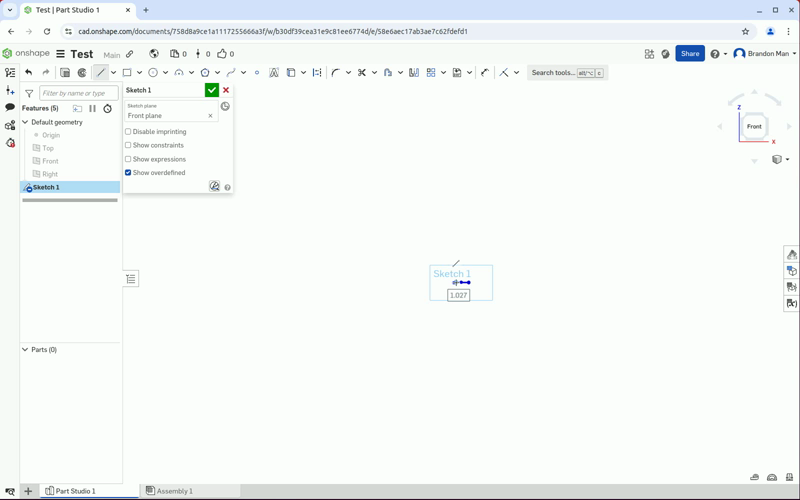
mouse_move(486, 282)
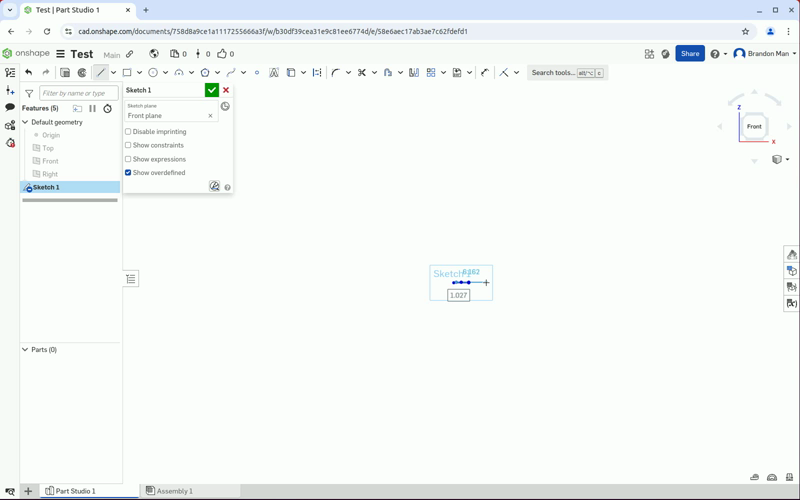
mouse_move(453, 282)
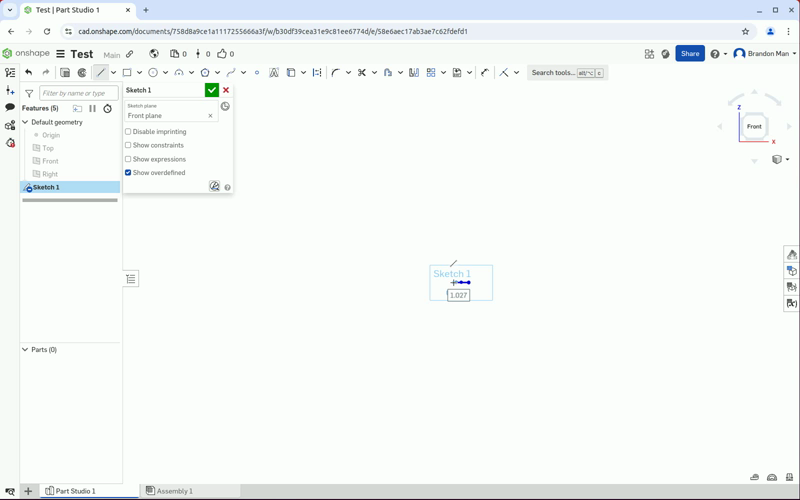
scroll(6)
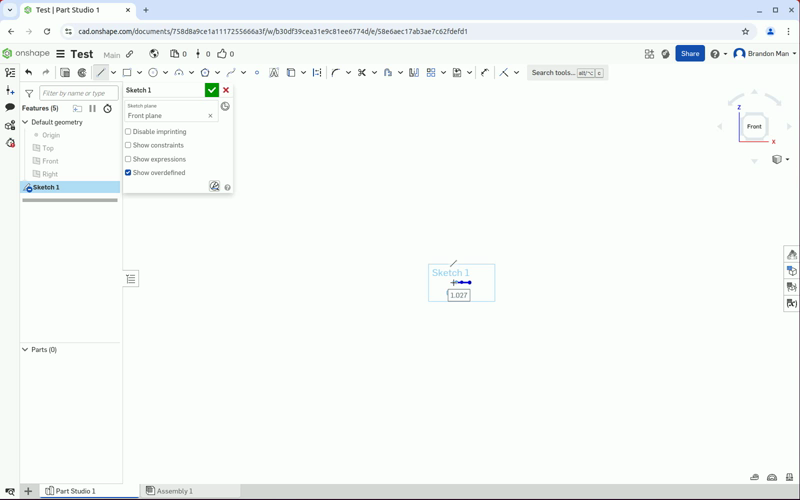
scroll(6)
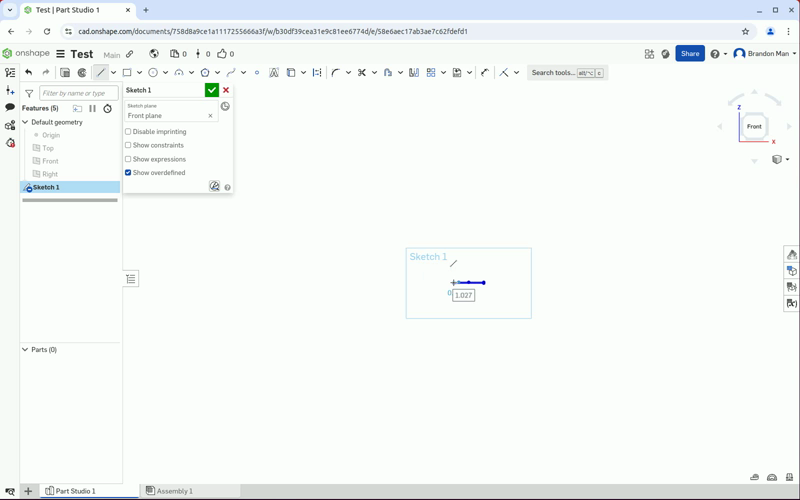
scroll(6)
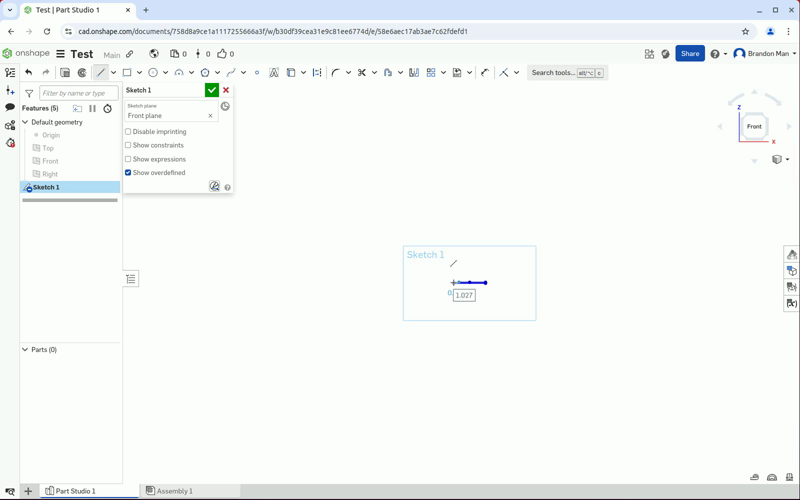
scroll(6)
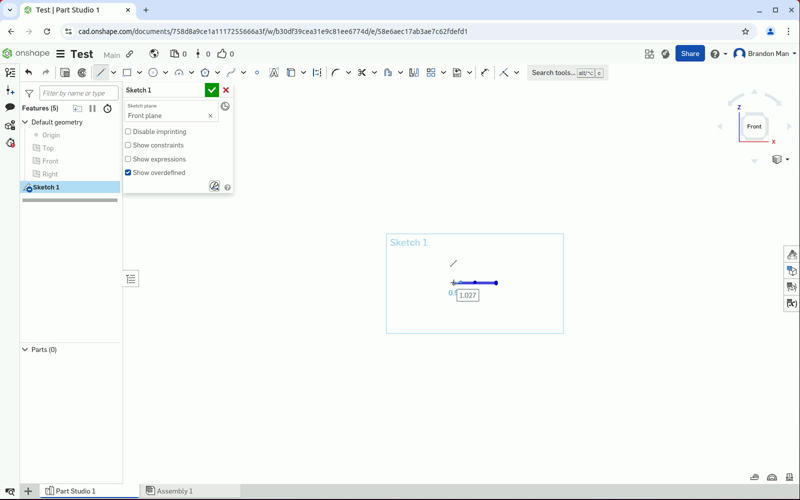
scroll(6)
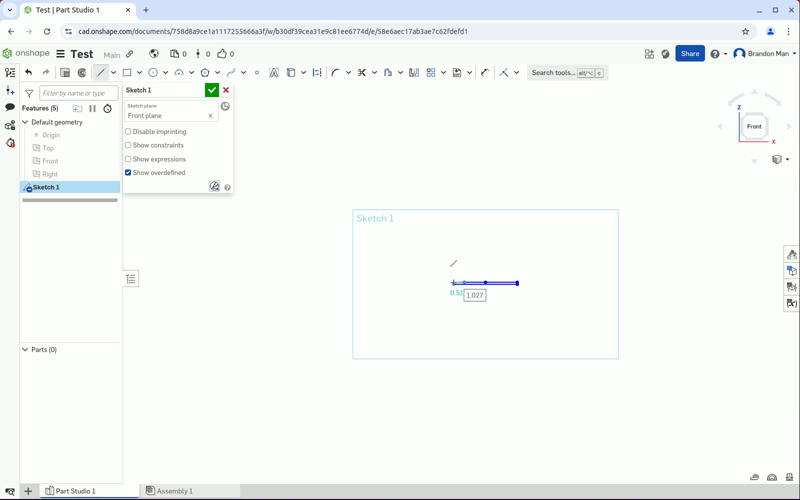
scroll(6)
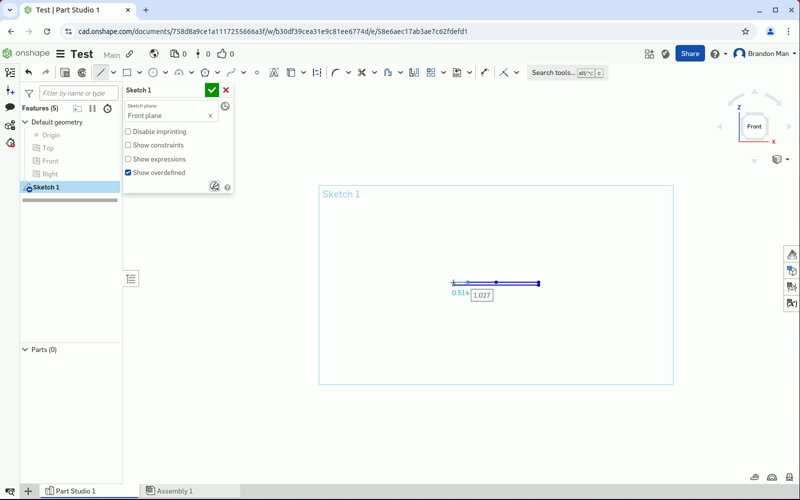
scroll(6)
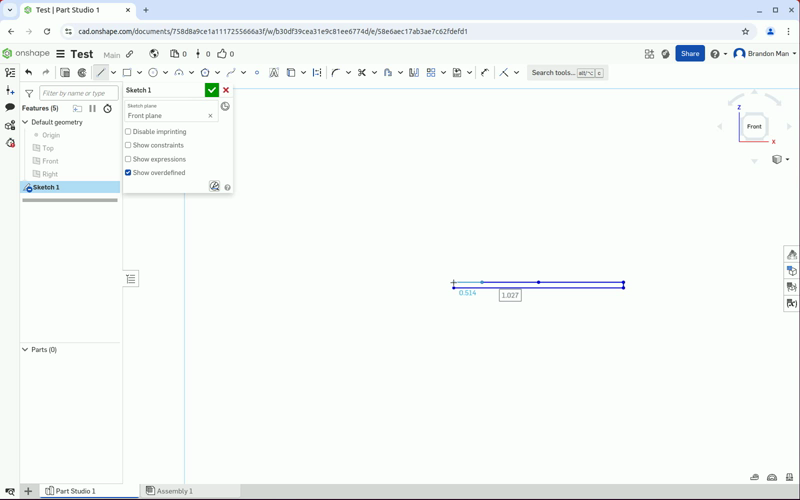
click(453, 282)
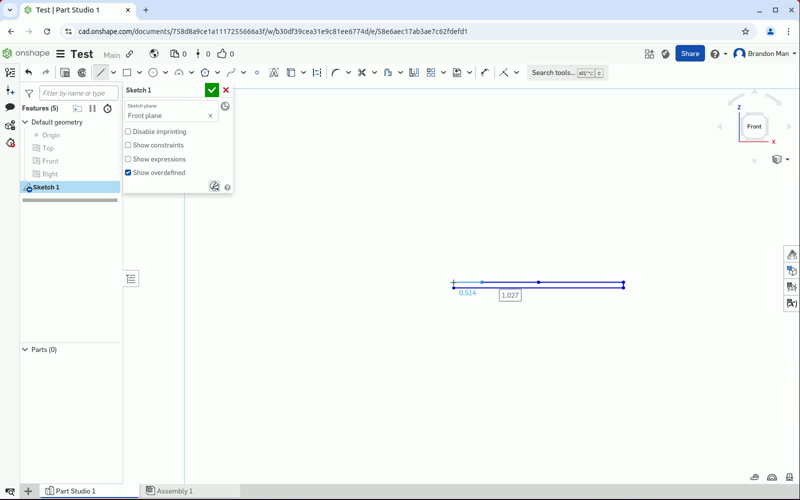
scroll(-6)
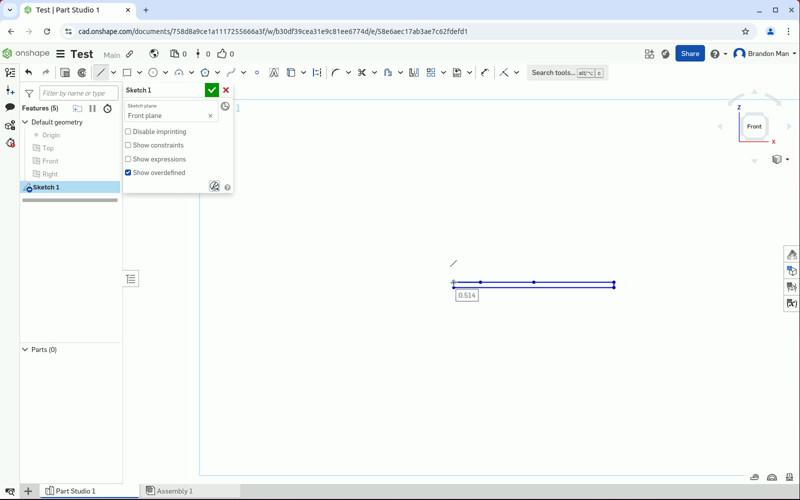
scroll(-6)
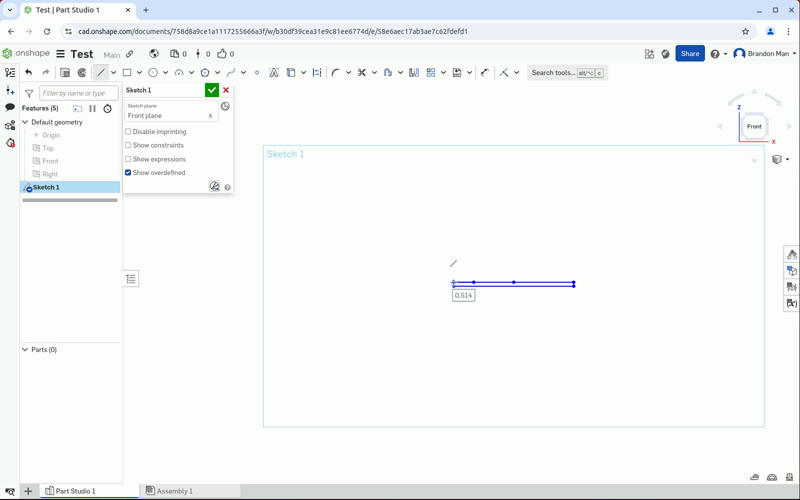
scroll(-6)
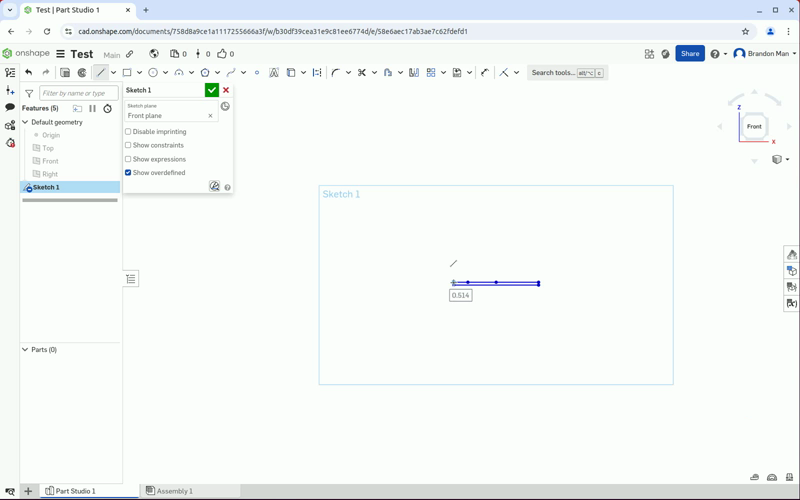
scroll(-6)
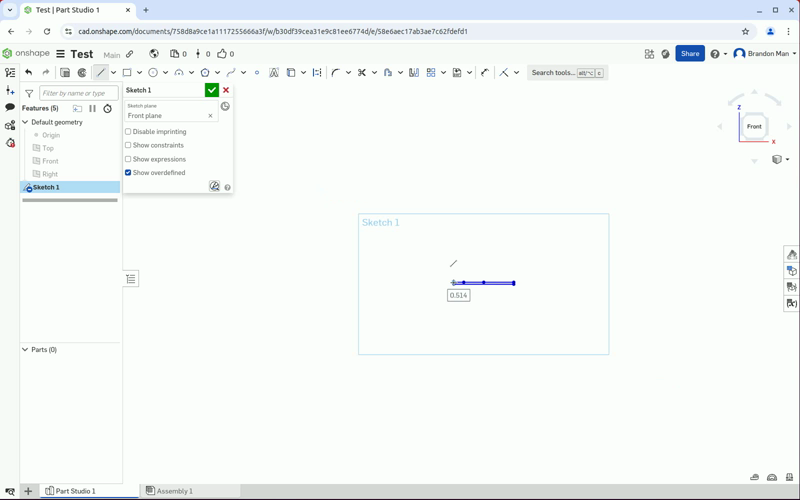
scroll(-6)
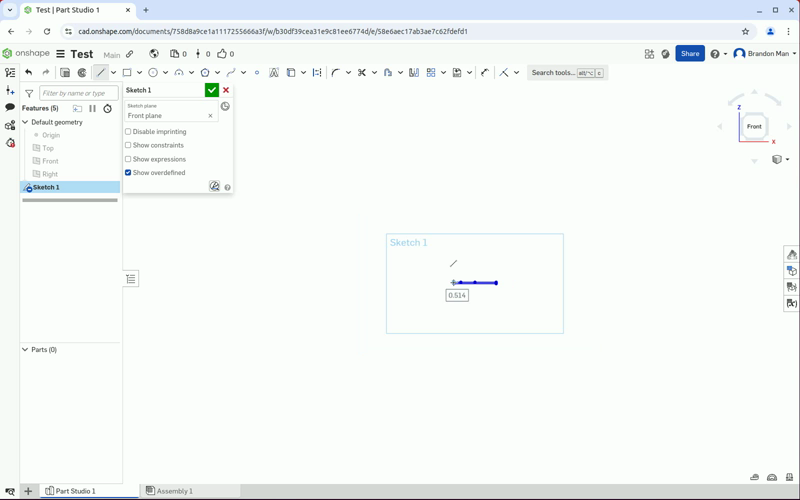
scroll(-6)
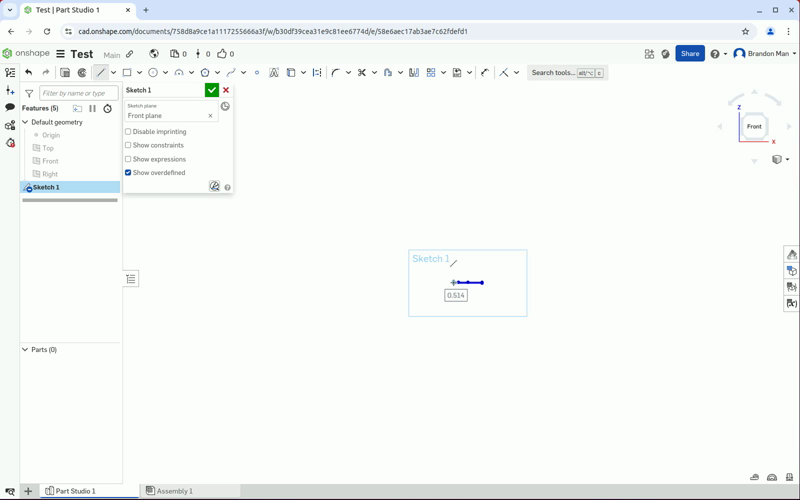
scroll(-6)
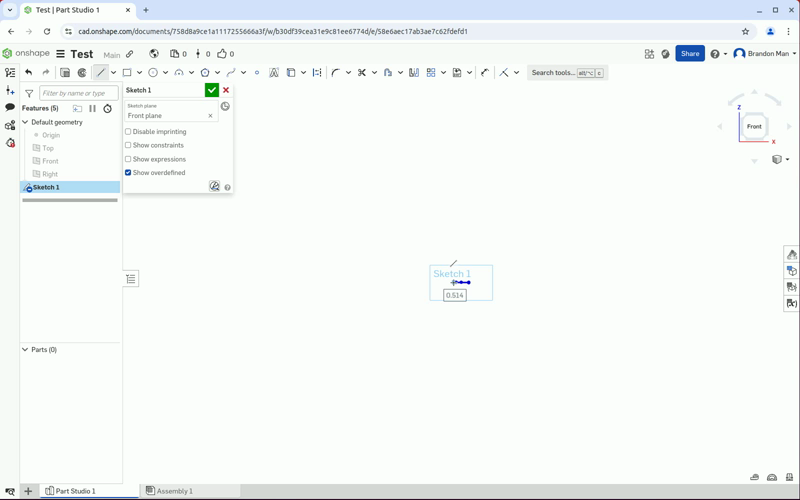
key_up(shift)
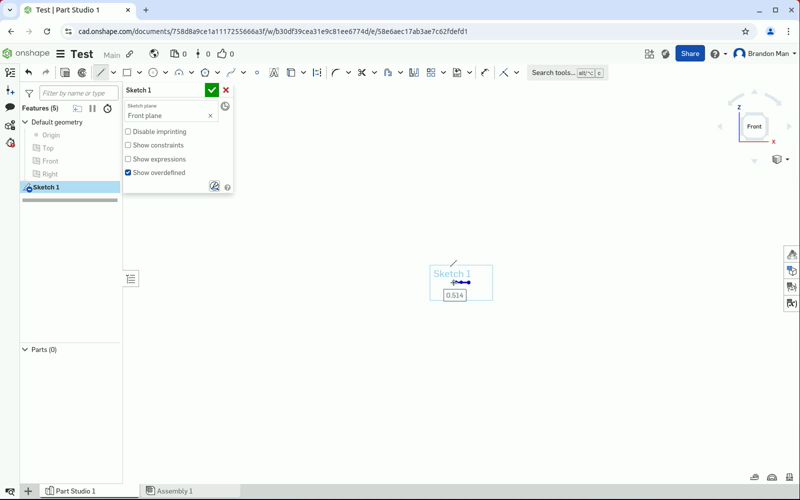
mouse_move(483, 282)
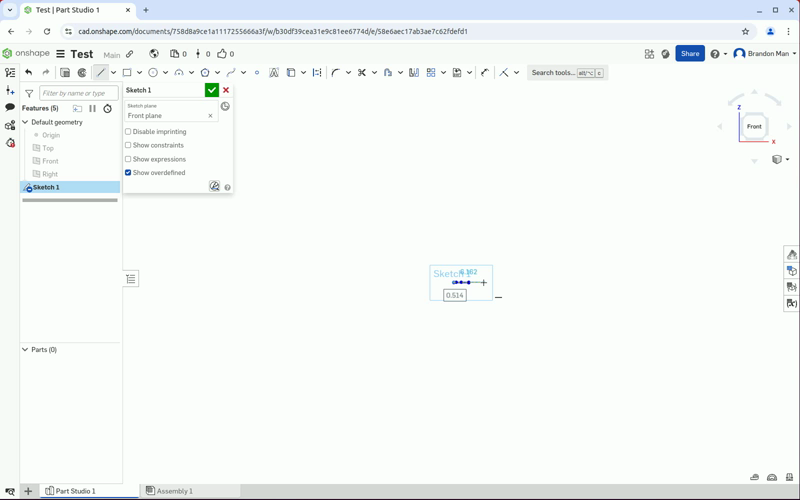
key_down(shift)
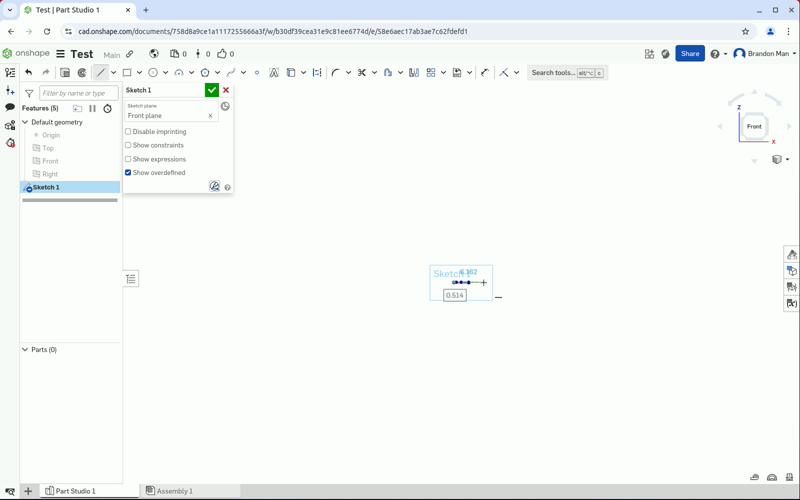
mouse_move(453, 282)
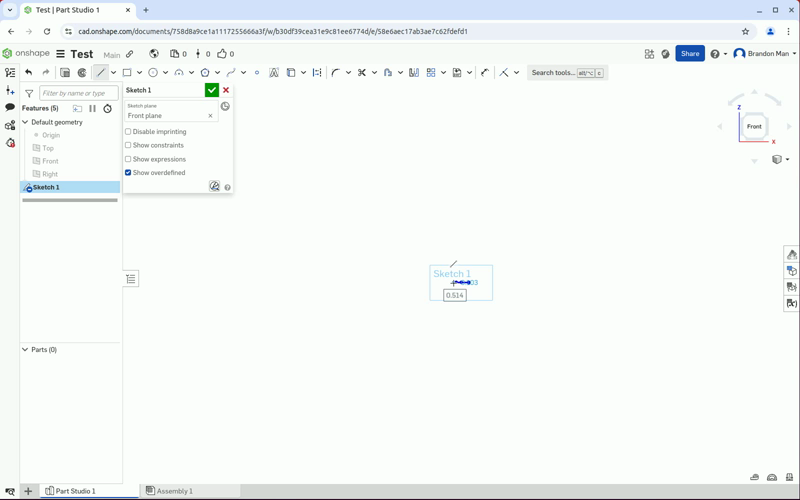
scroll(6)
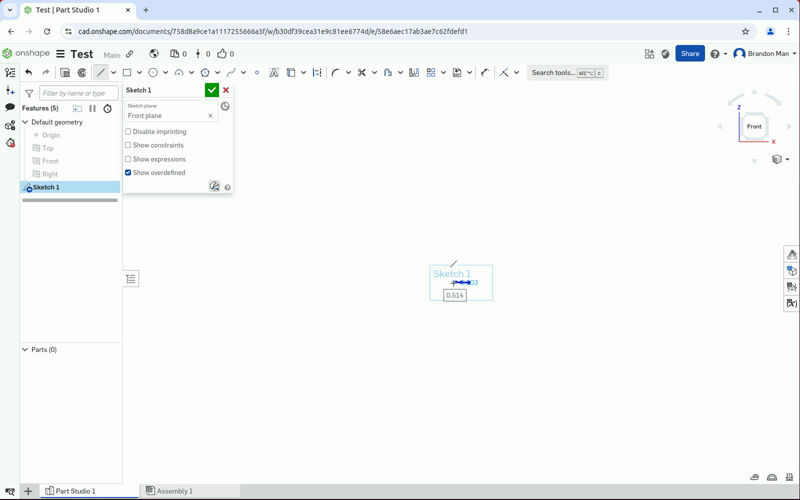
scroll(6)
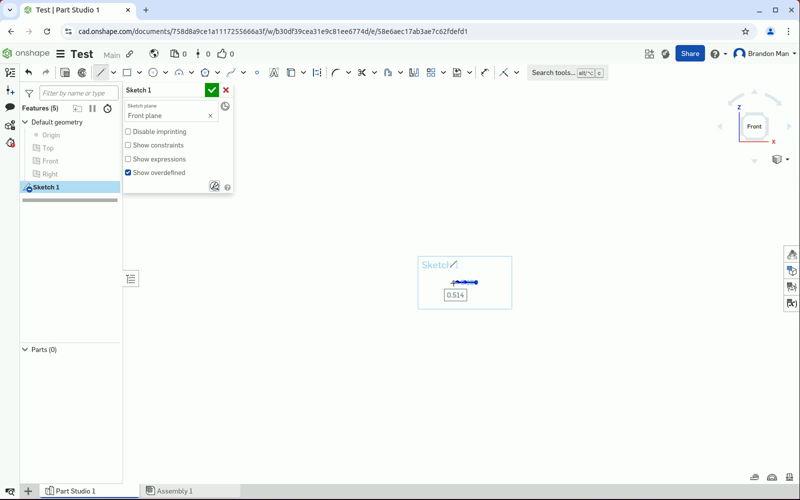
scroll(6)
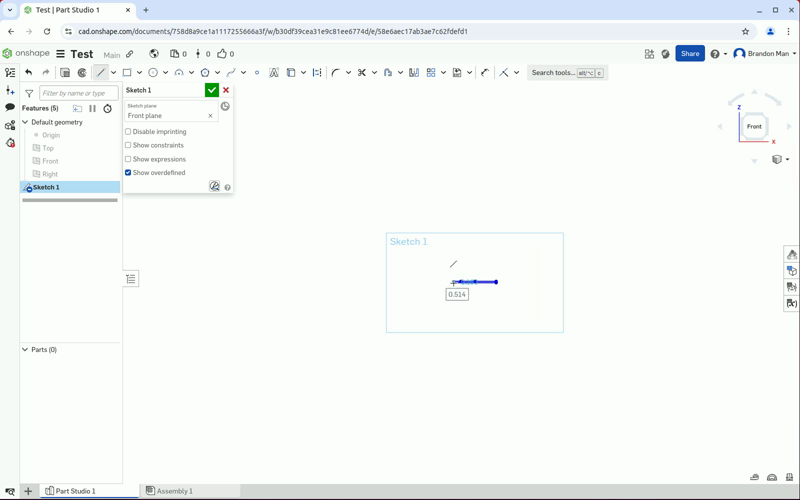
scroll(6)
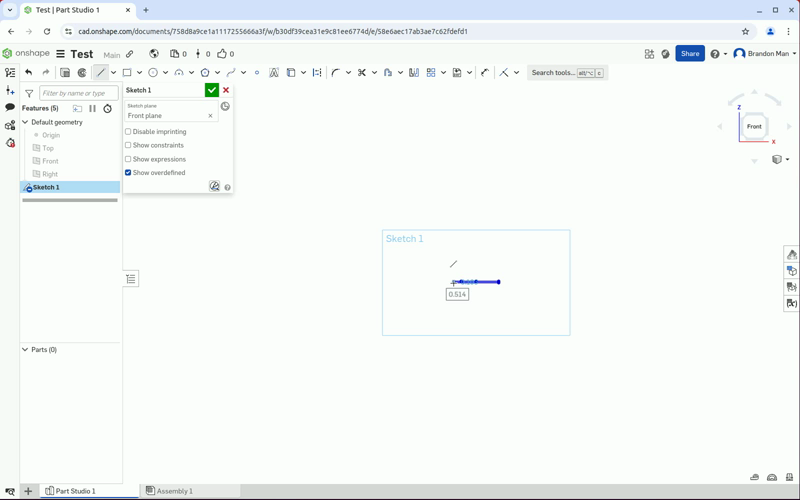
scroll(6)
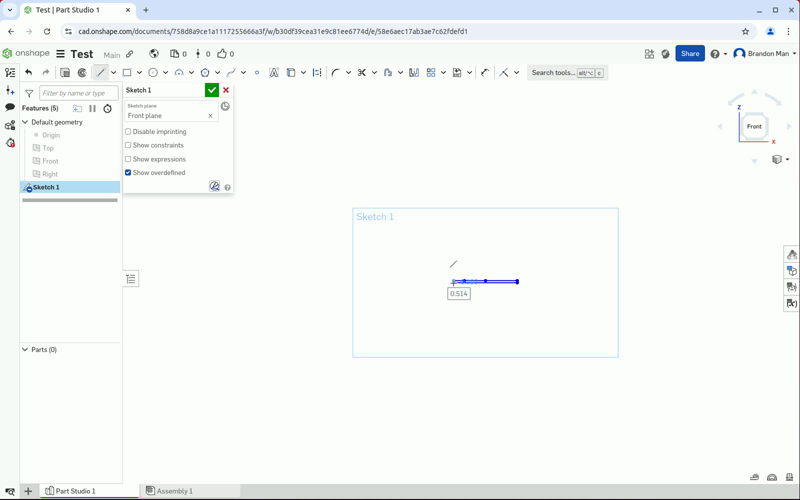
scroll(6)
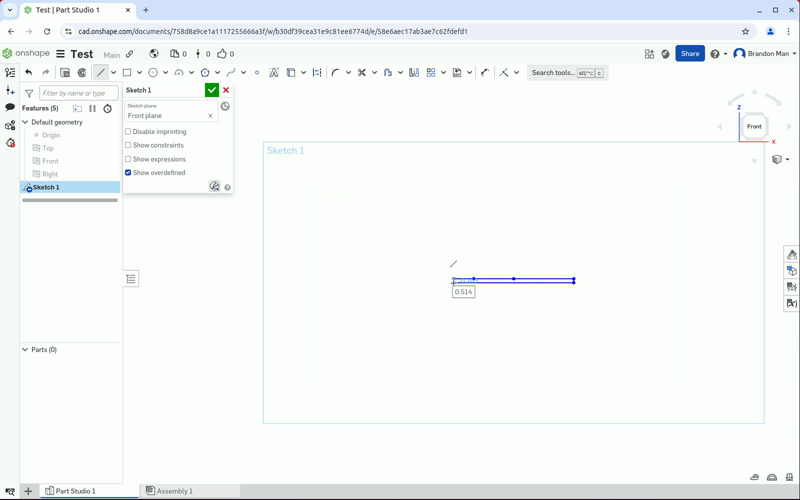
scroll(6)
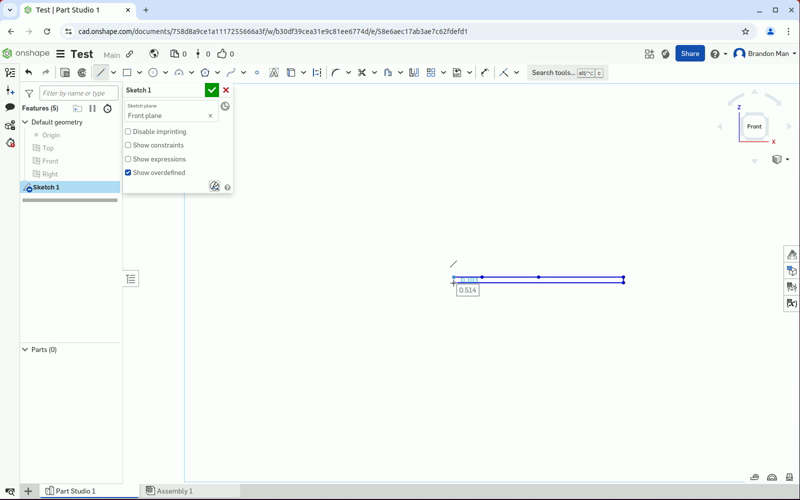
key_up(shift)
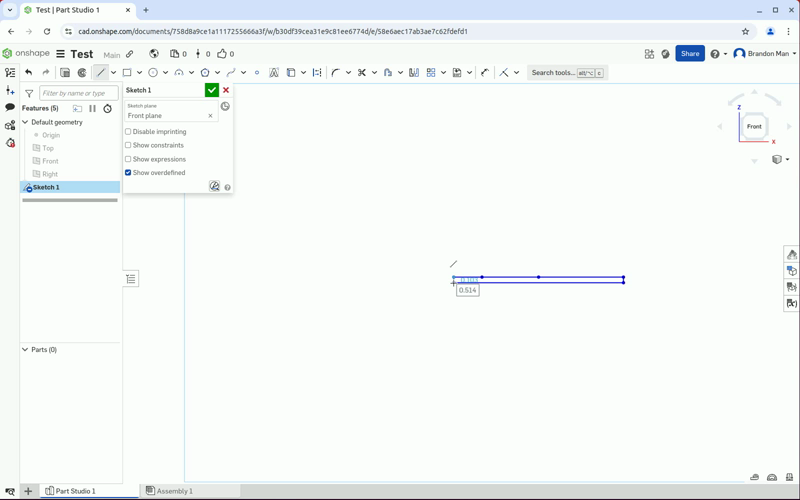
click(453, 282)
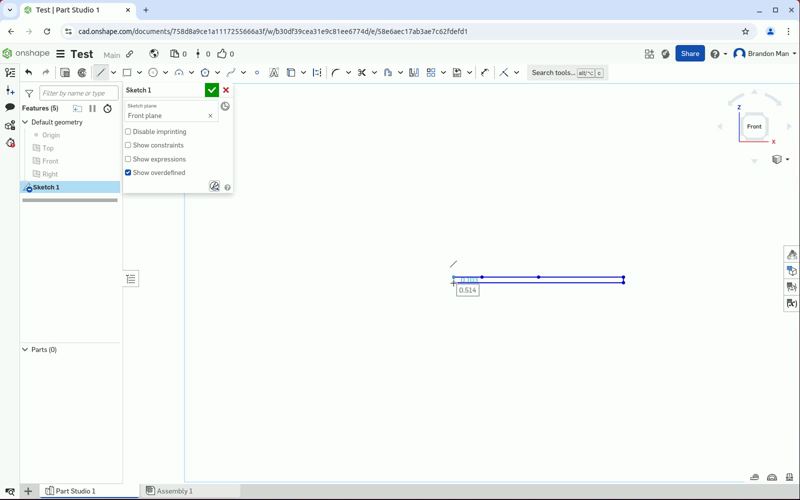
scroll(-6)
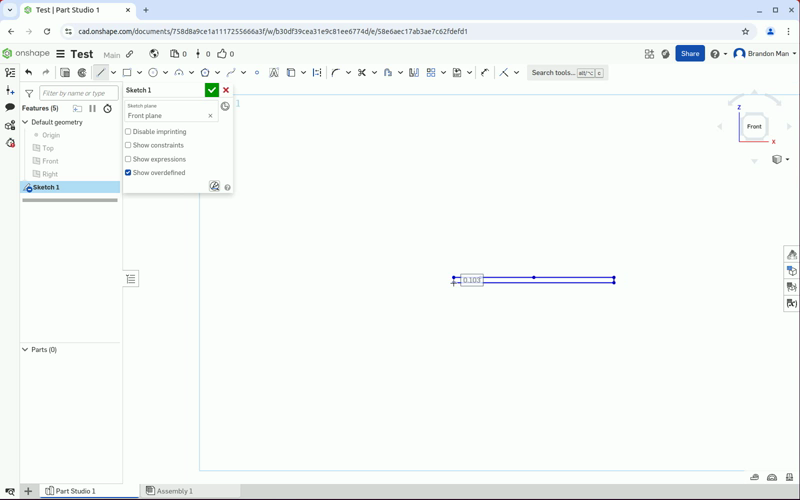
scroll(-6)
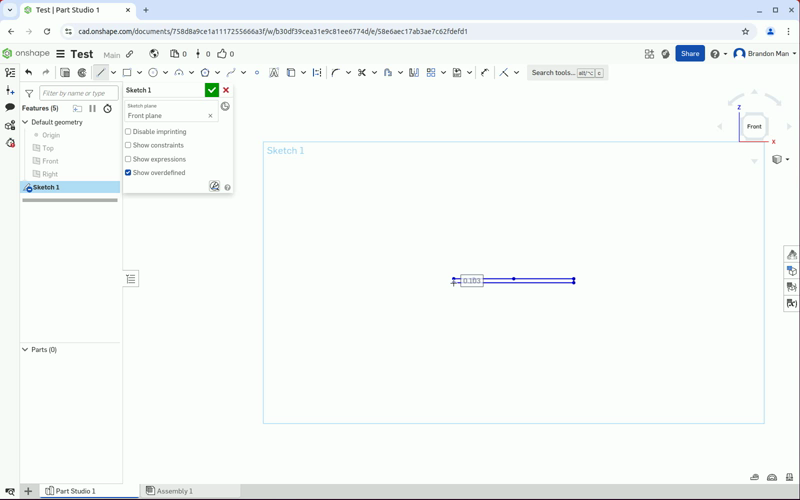
scroll(-6)
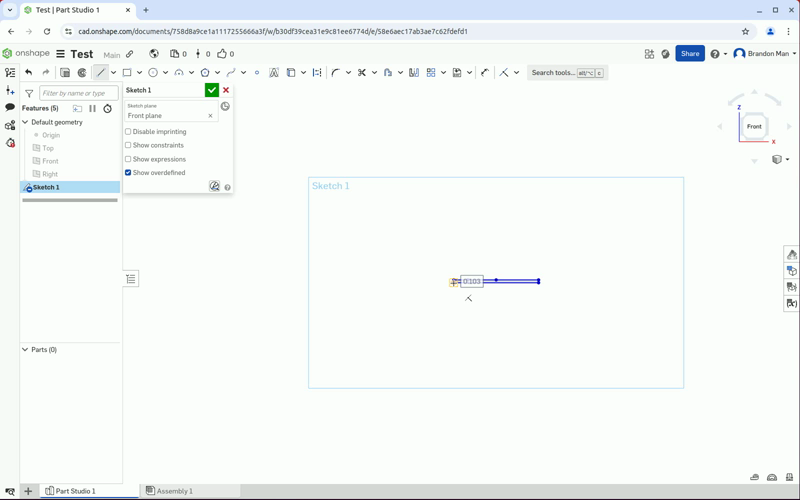
scroll(-6)
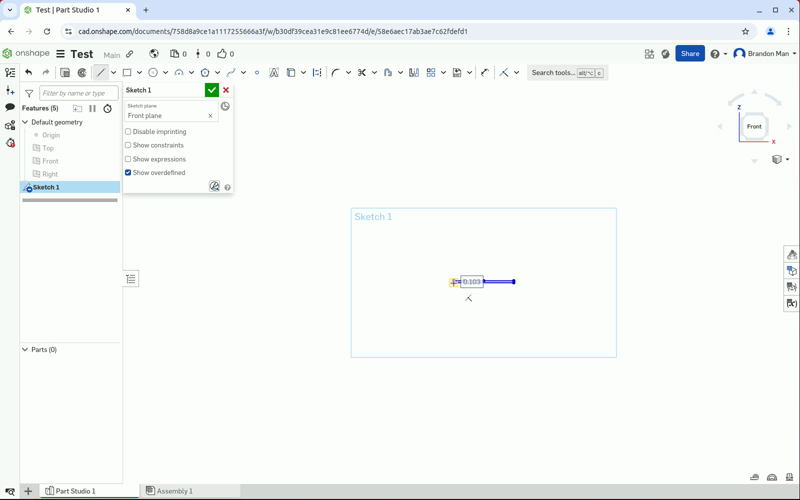
scroll(-6)
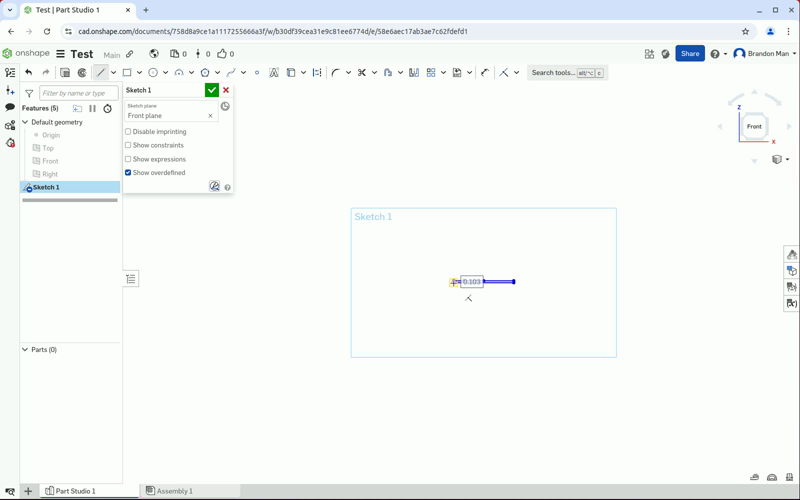
scroll(-6)
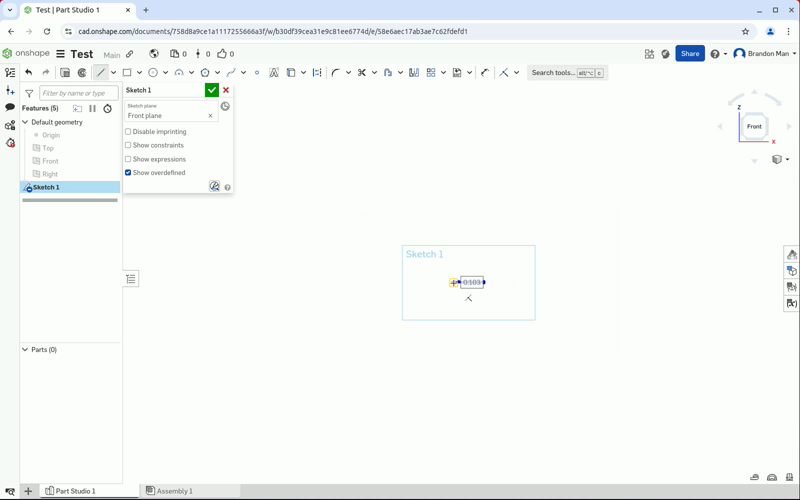
scroll(-6)
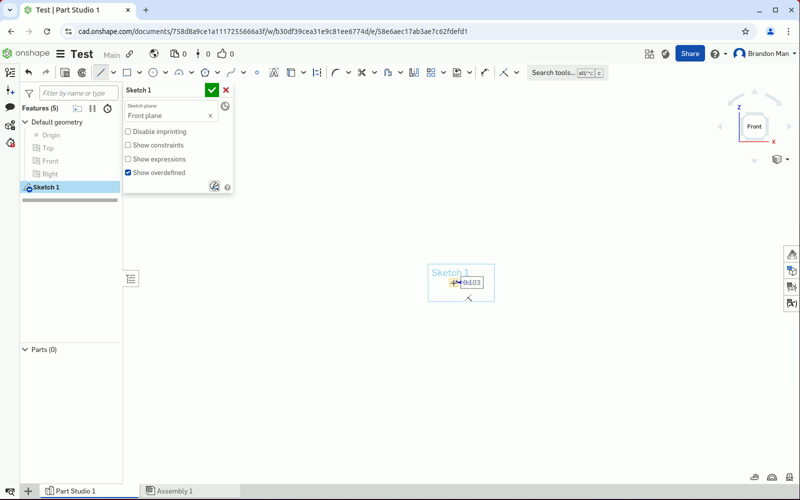
key(esc)
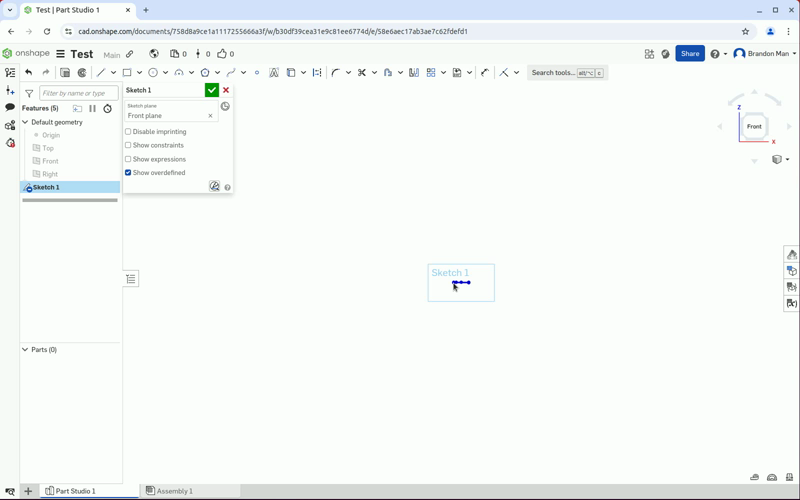
mouse_move(454, 282)
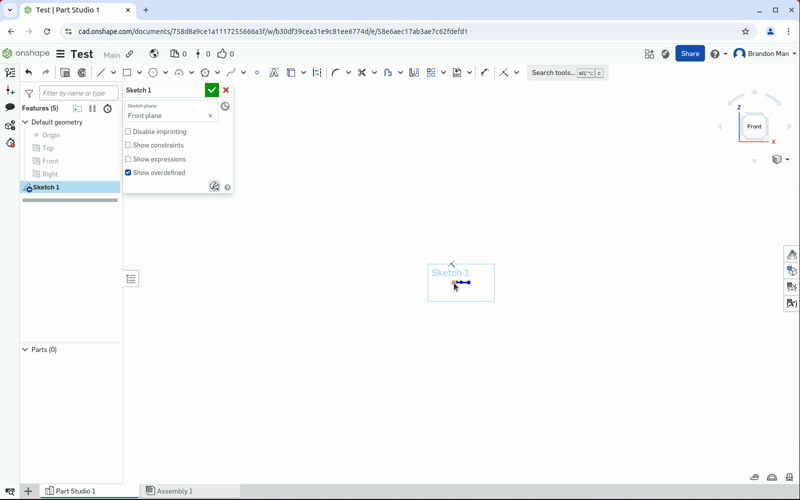
scroll(6)
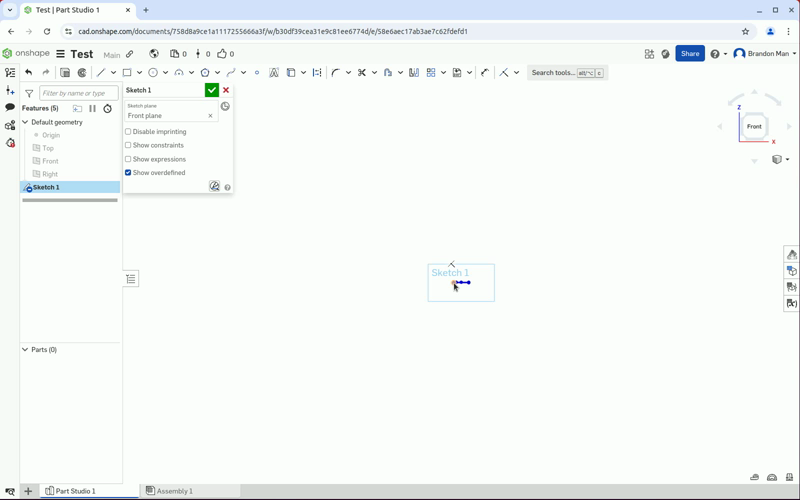
scroll(6)
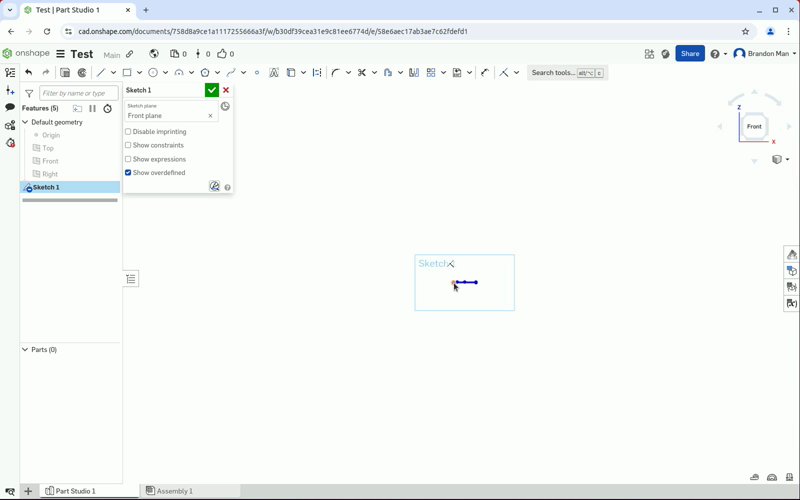
scroll(6)
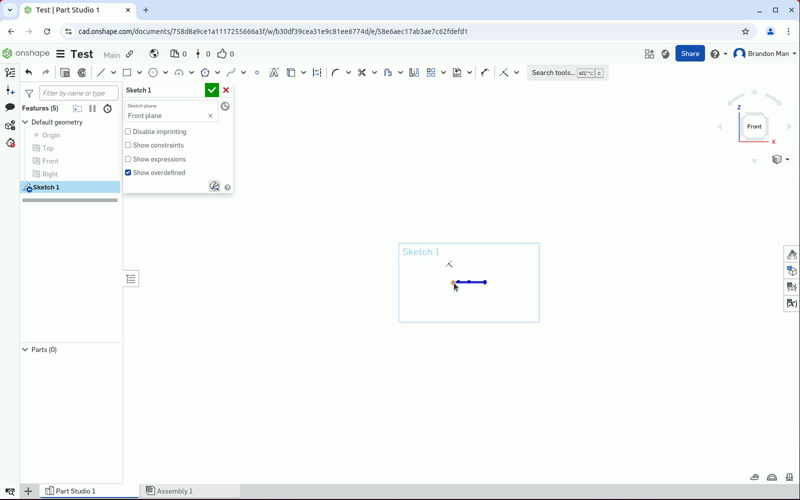
scroll(6)
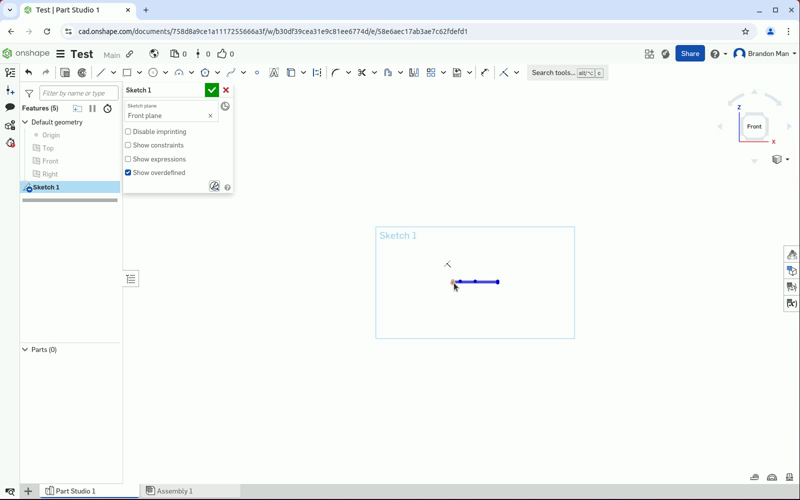
scroll(6)
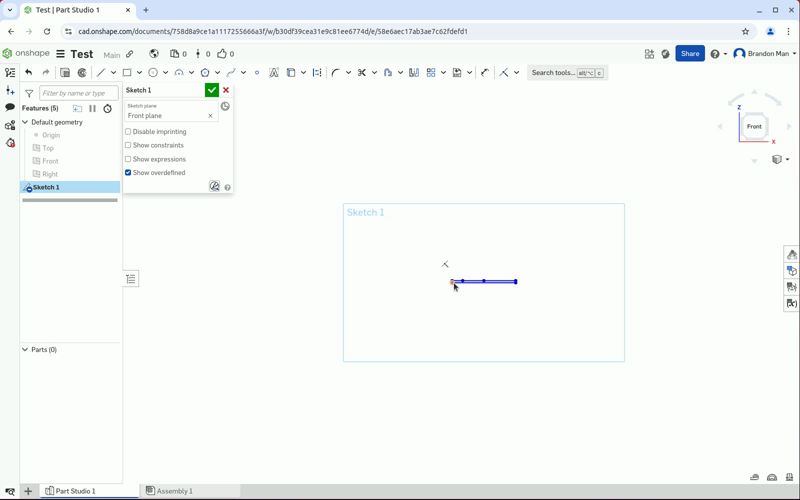
scroll(6)
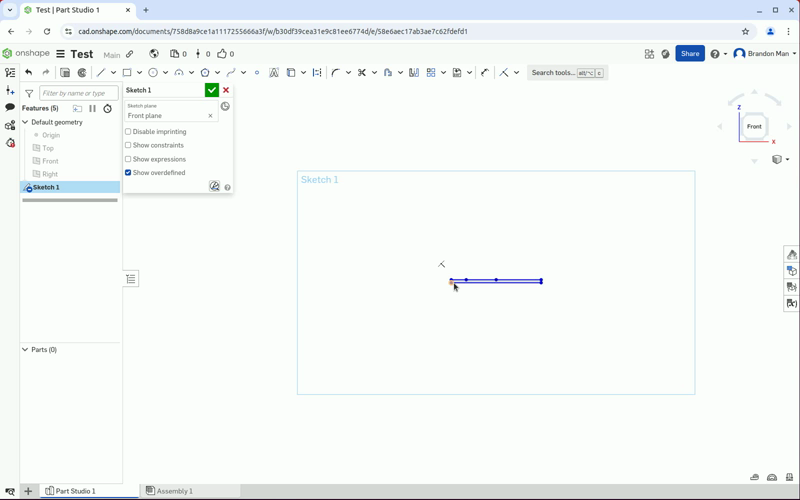
scroll(6)
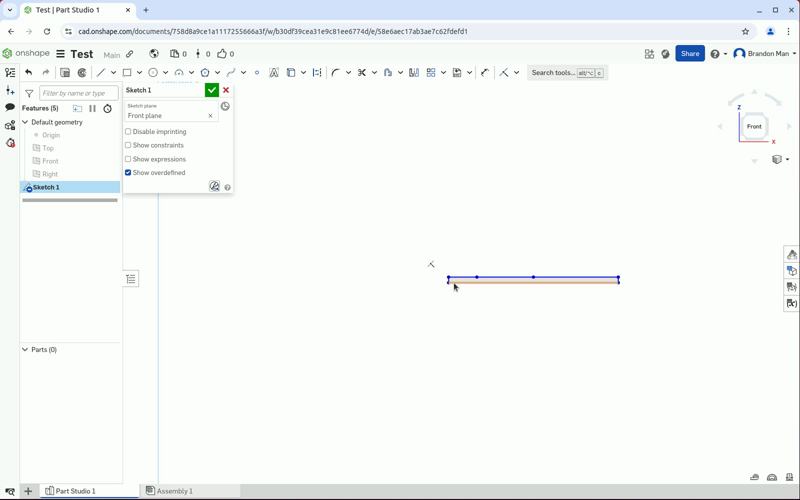
click(454, 282)
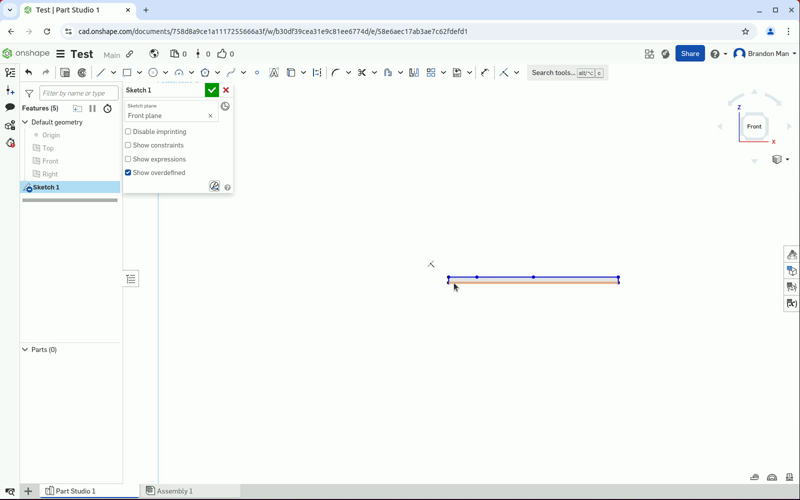
scroll(-6)
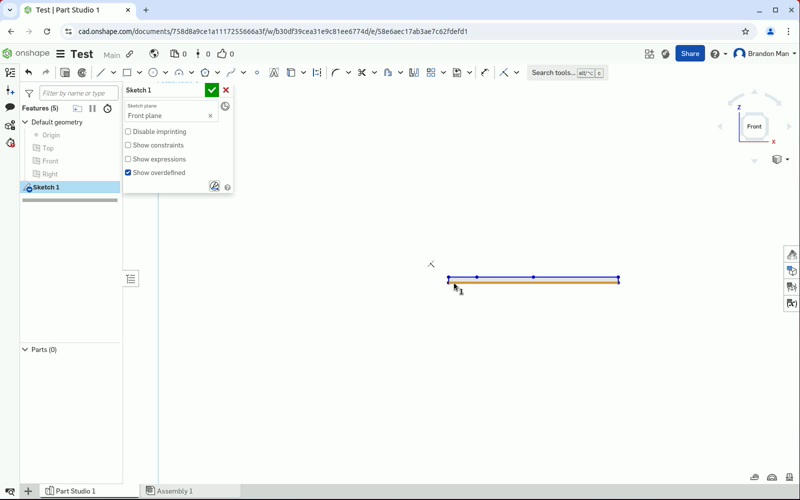
scroll(-6)
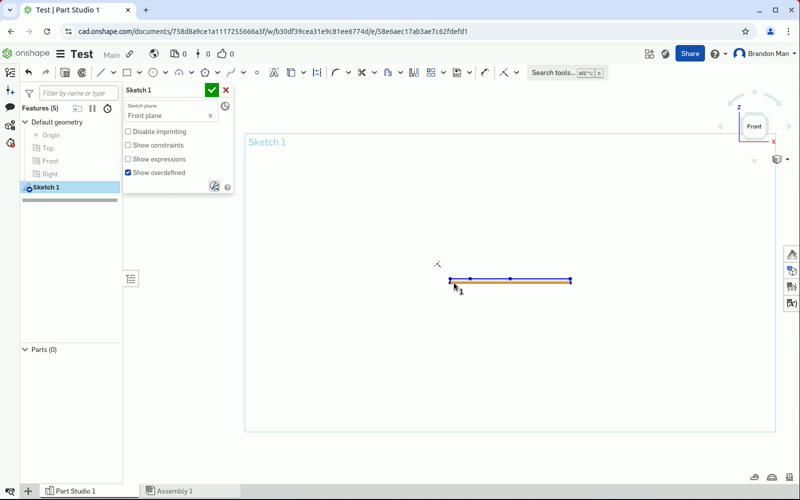
scroll(-6)
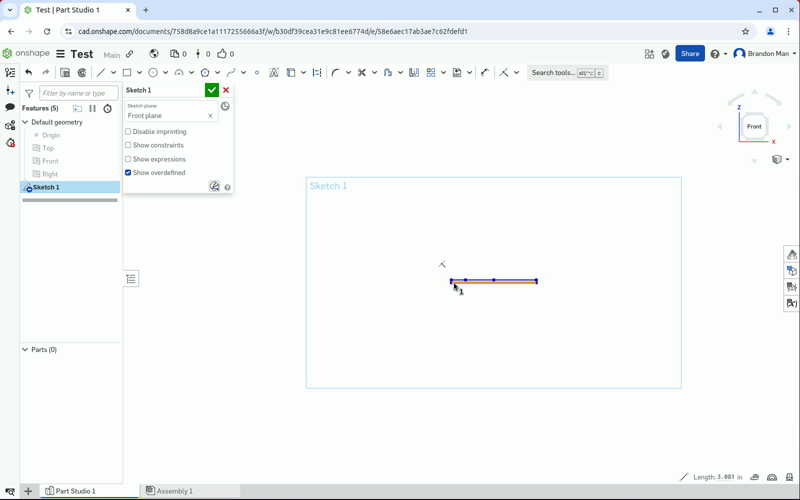
scroll(-6)
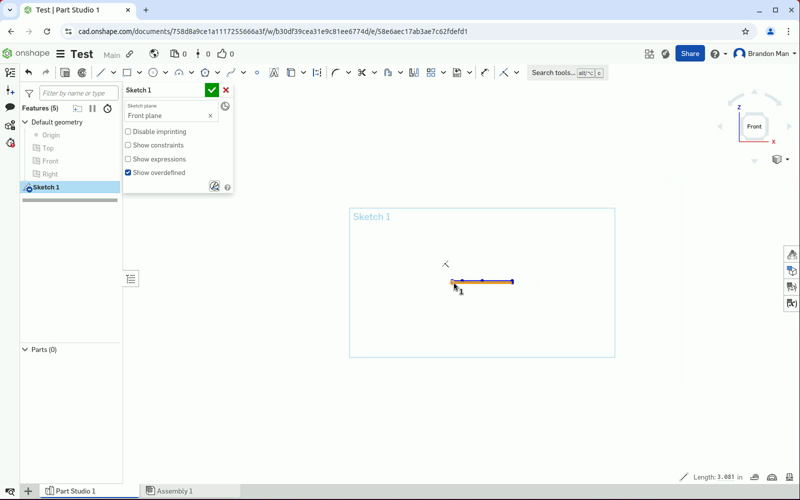
scroll(-6)
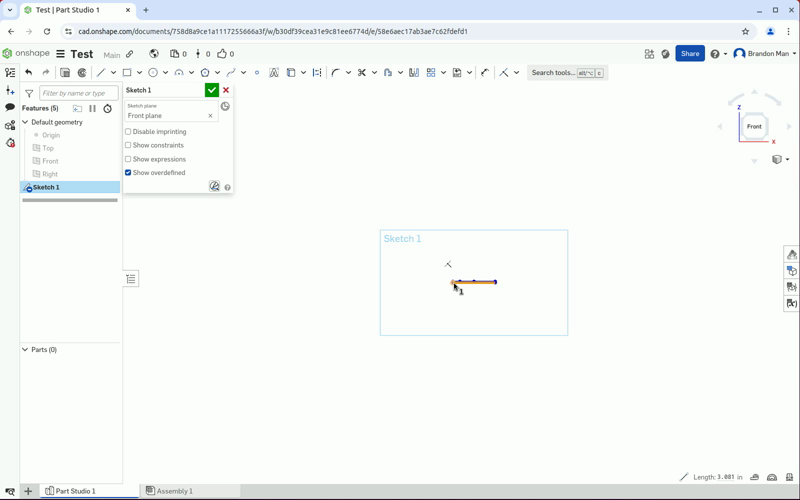
scroll(-6)
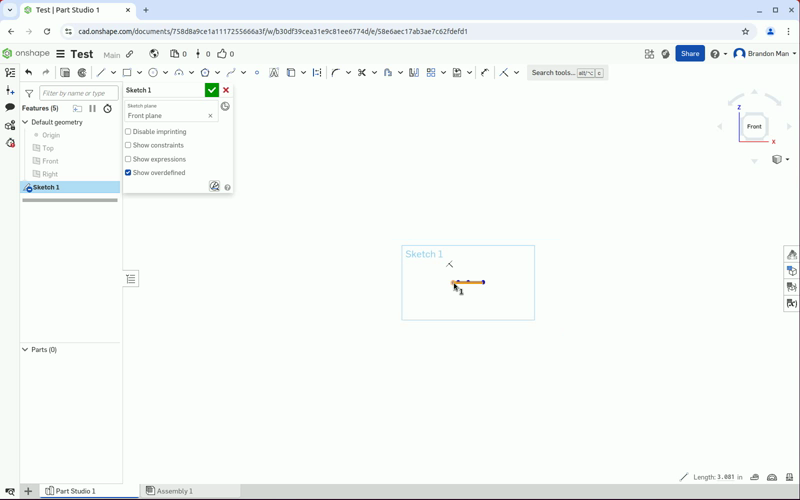
scroll(-6)
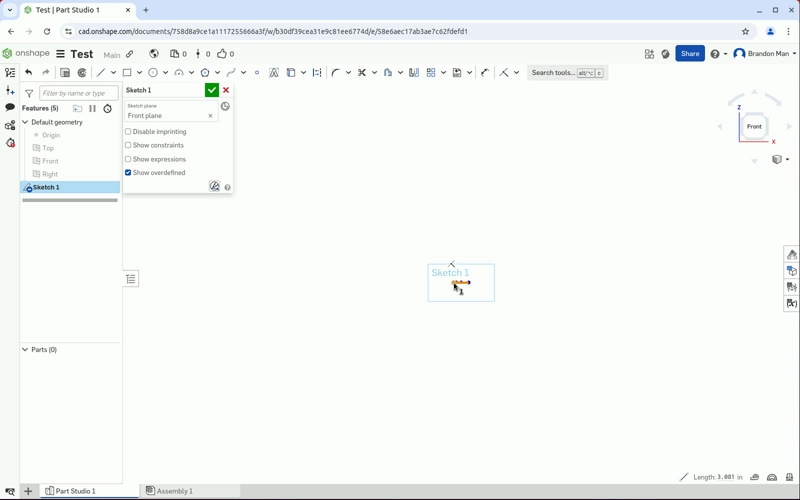
mouse_move(73, 352)
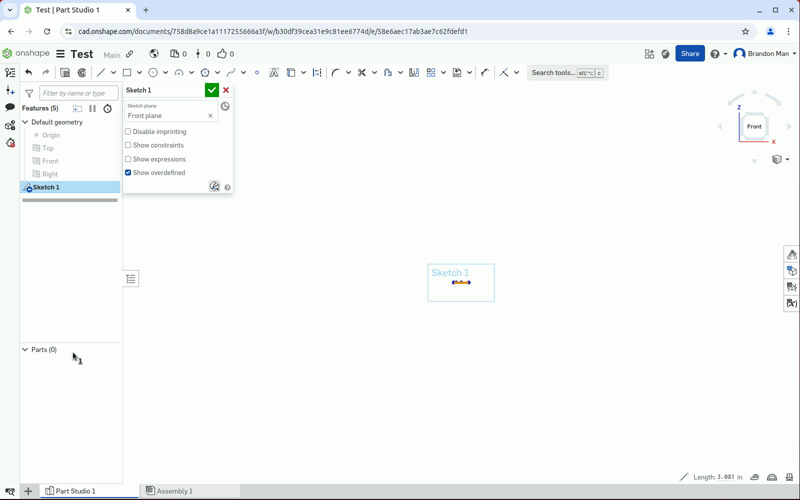
key(shift+y)
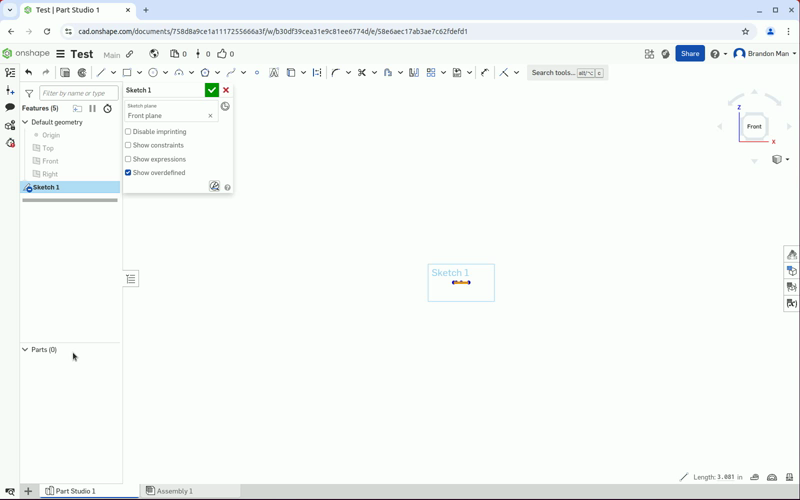
key(shift+e)
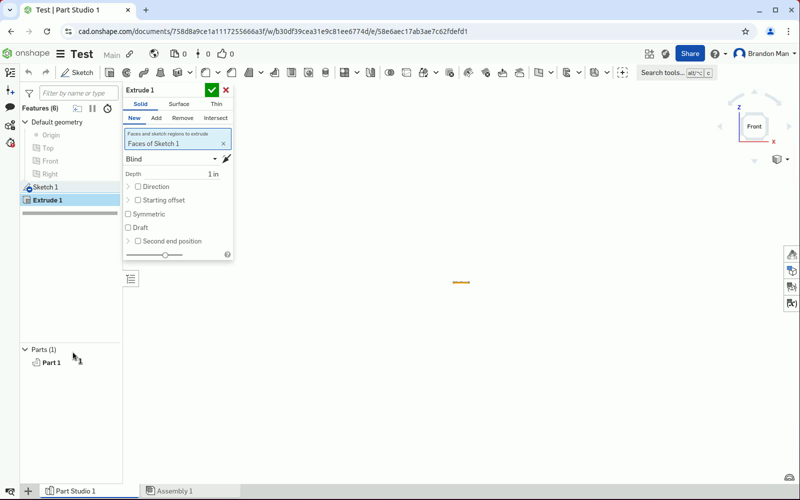
mouse_move(143, 106)
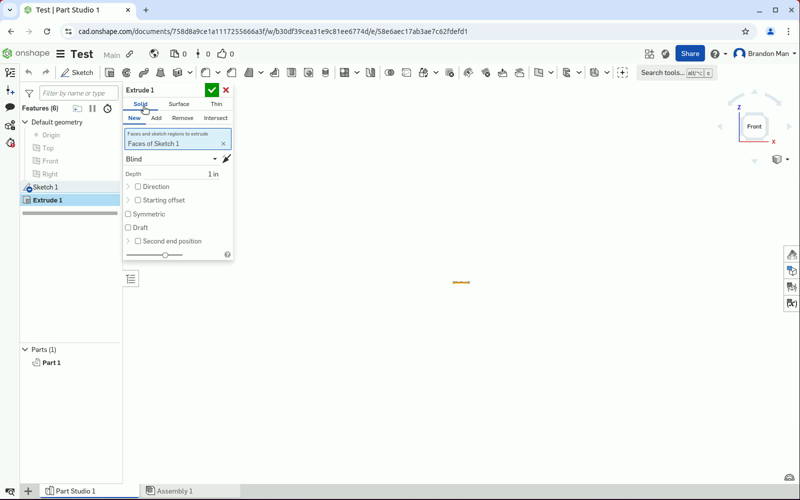
click(143, 106)
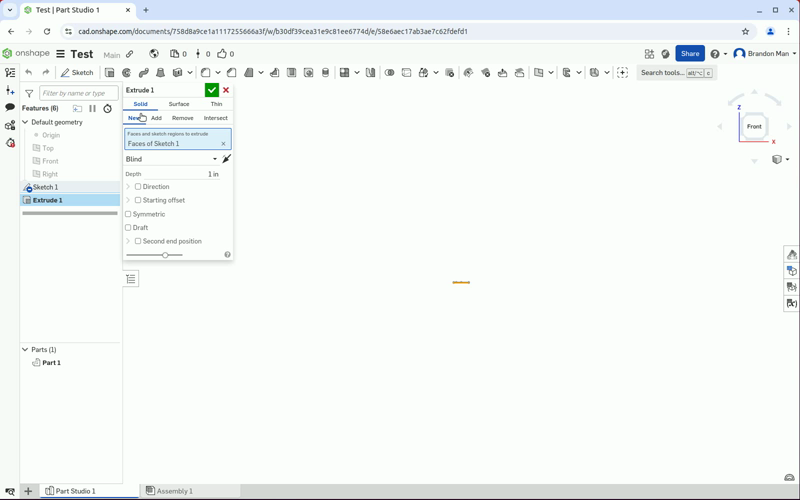
mouse_move(137, 120)
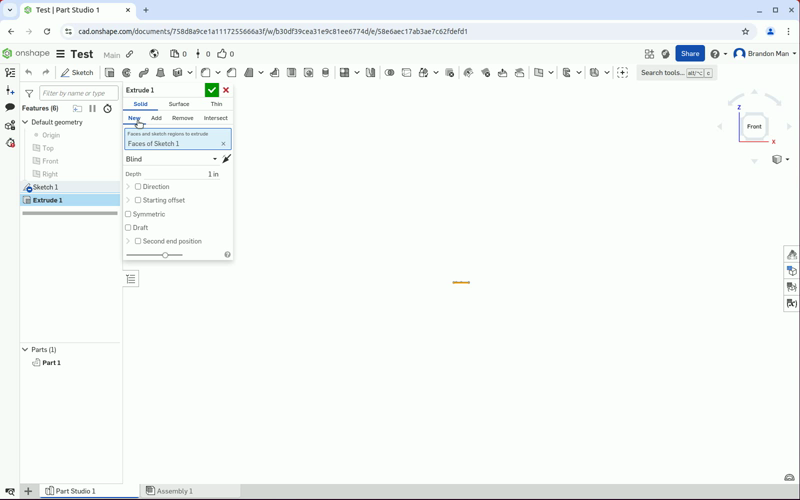
click(137, 120)
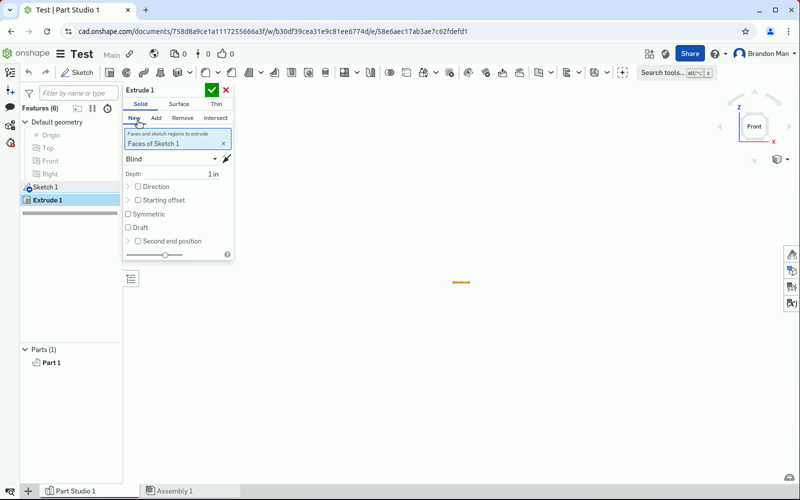
key(tab, 4)
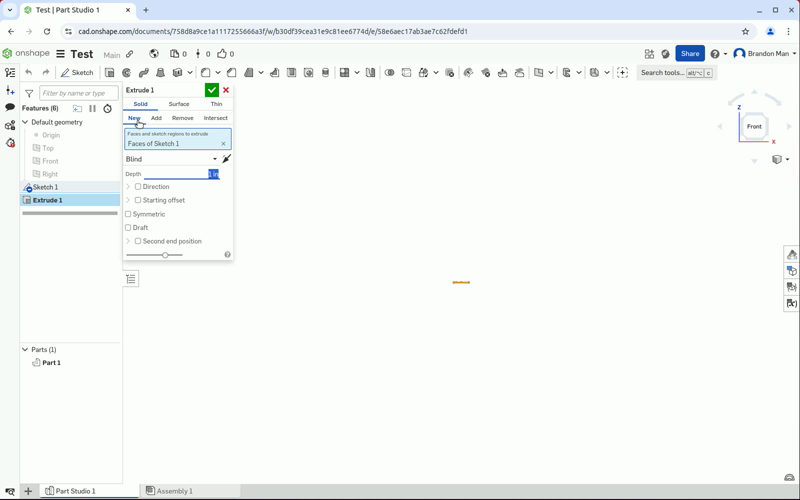
text(-23.108)
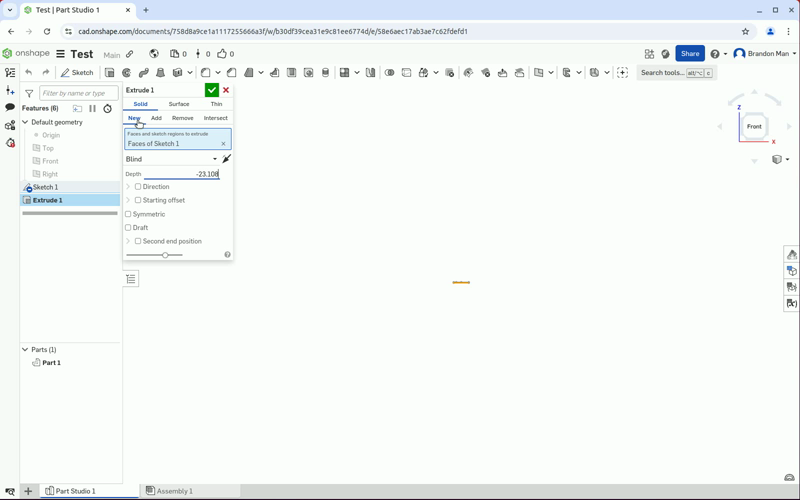
key(enter)
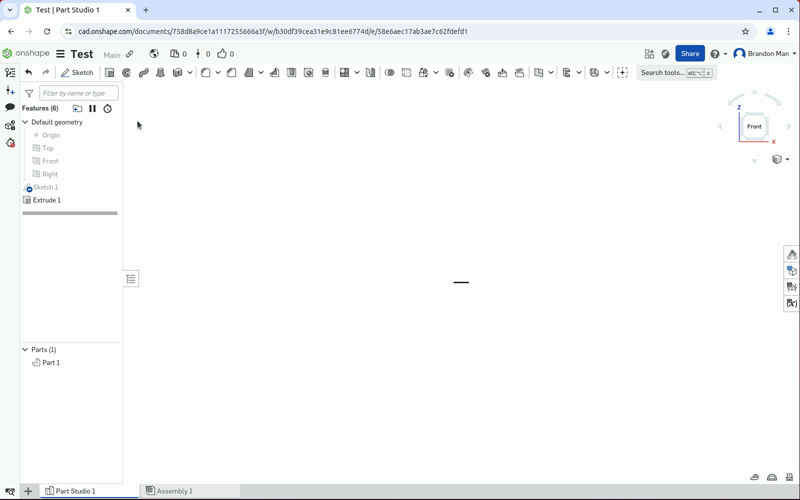
key(shift+h)
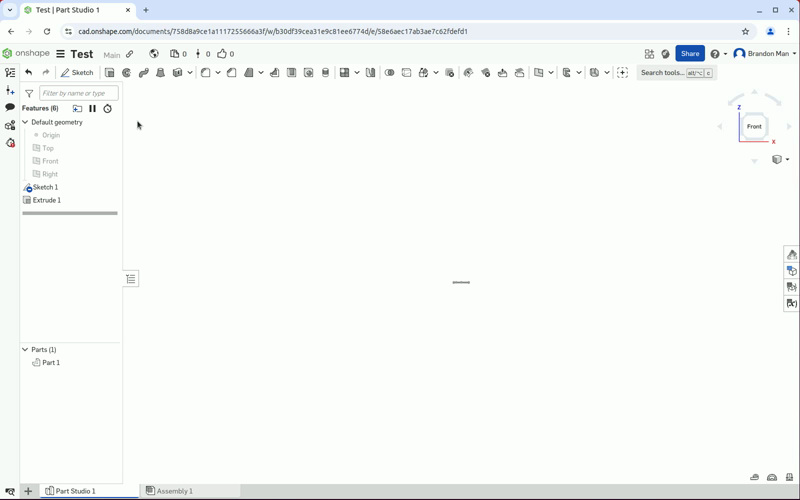
key(shift+h)
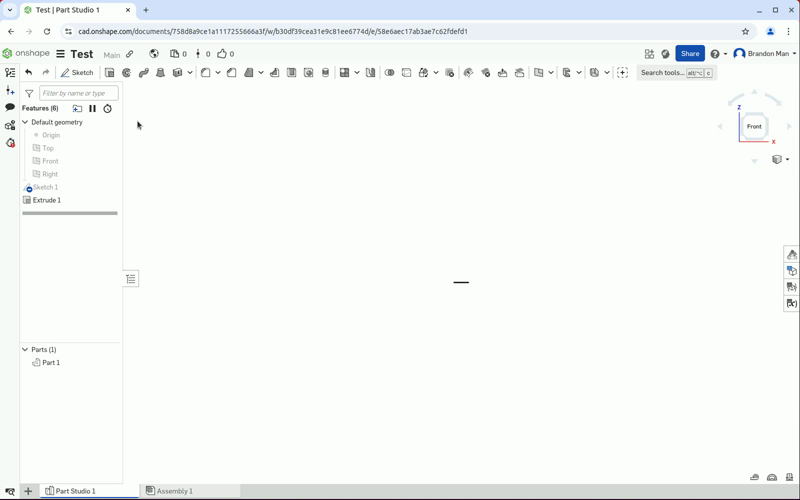
mouse_move(73, 189)
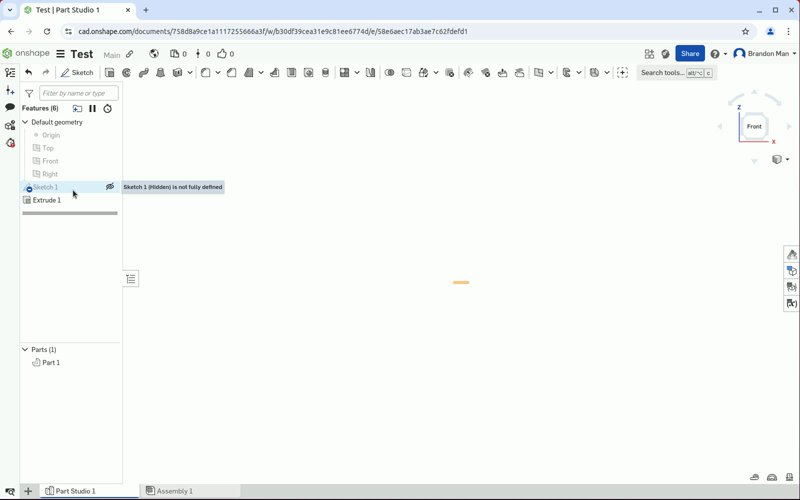
click(73, 189)
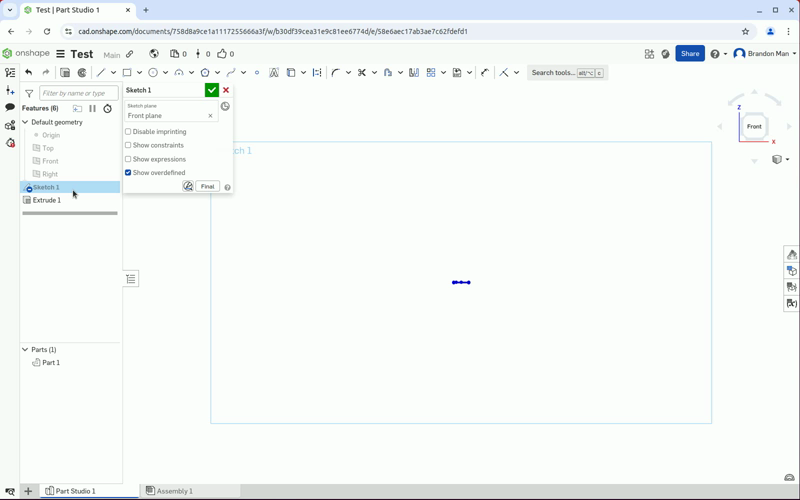
mouse_move(229, 92)
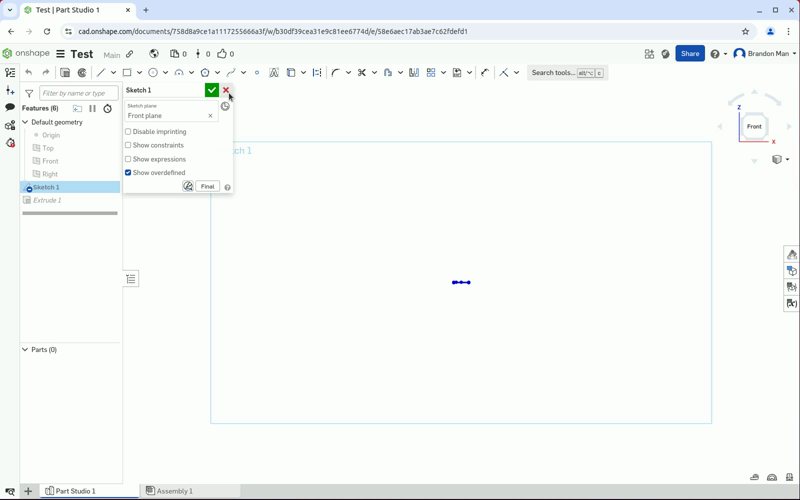
click(229, 92)
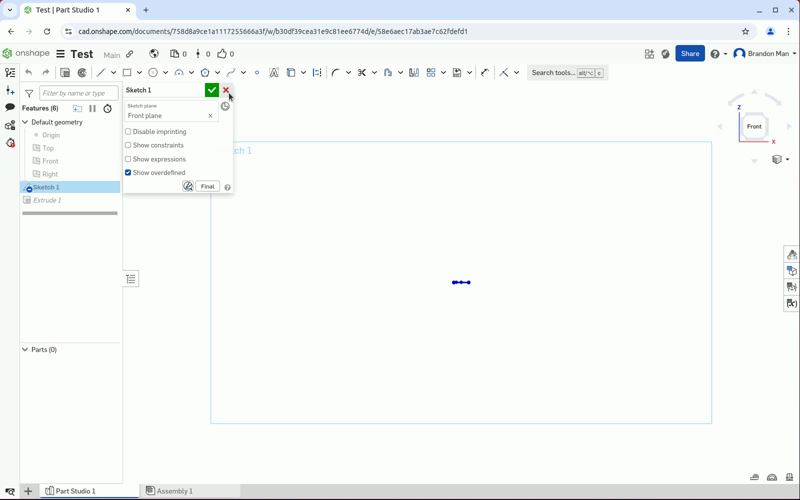
key(shift+s)
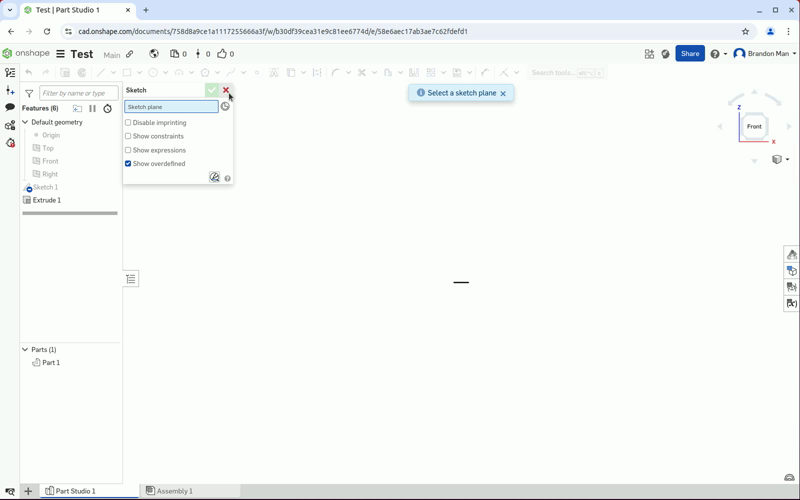
mouse_move(73, 163)
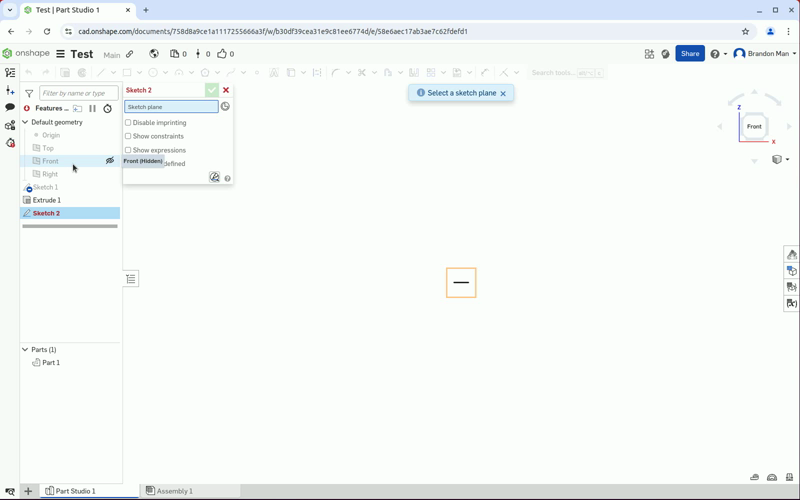
click(73, 163)
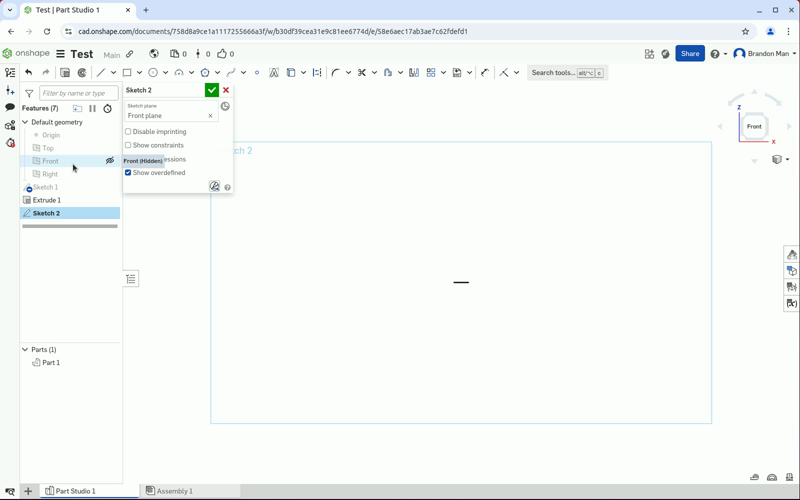
mouse_move(73, 352)
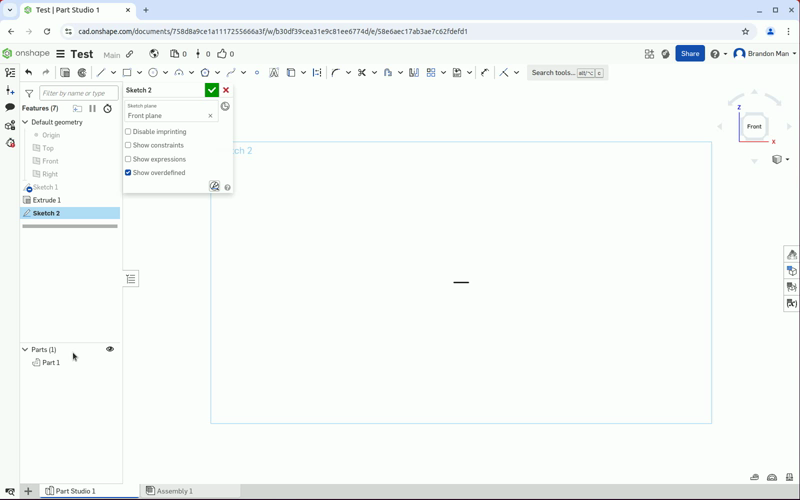
key(y)
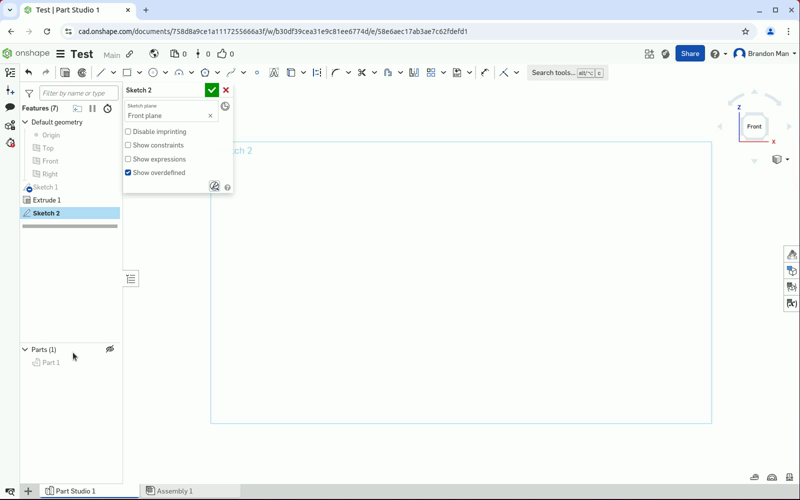
key(l)
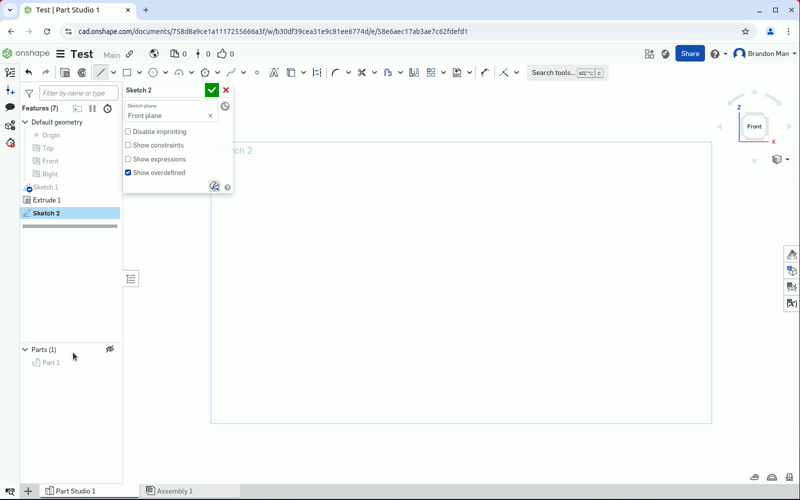
key_down(shift)
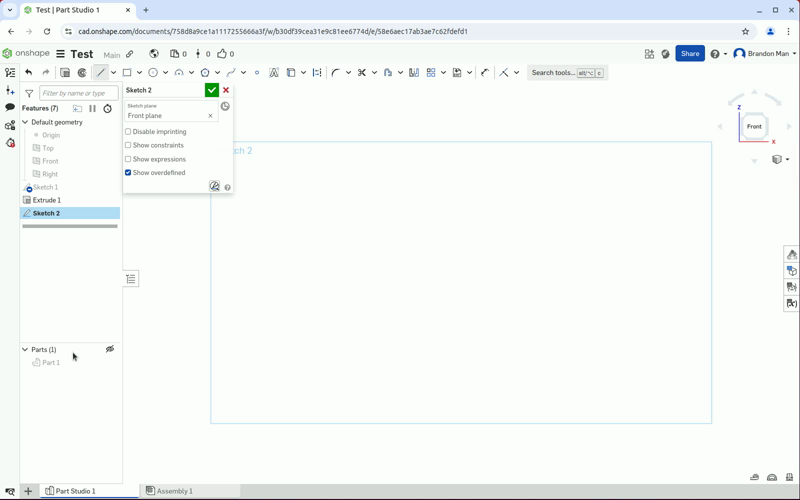
mouse_move(453, 282)
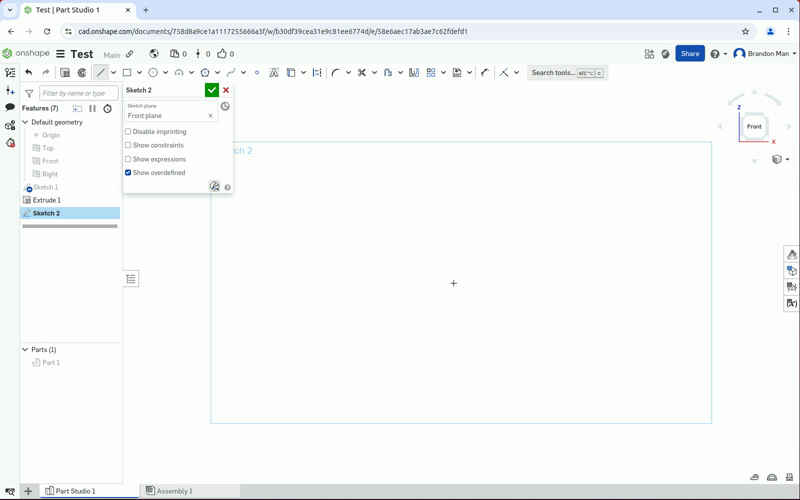
click(453, 282)
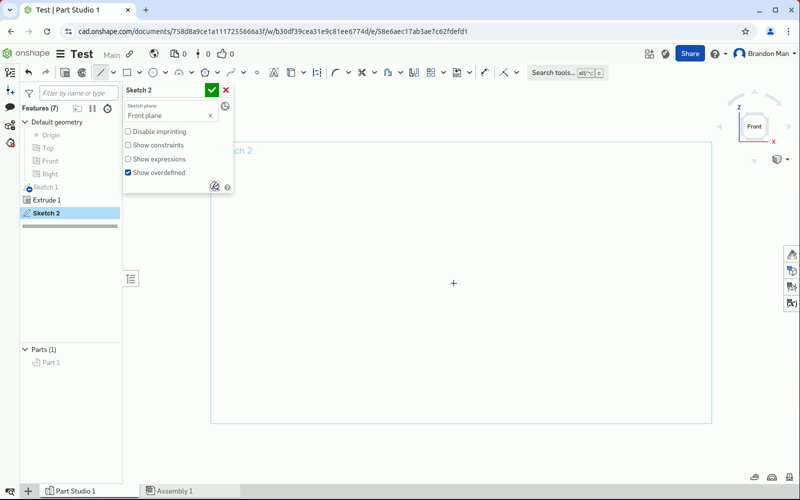
key_up(shift)
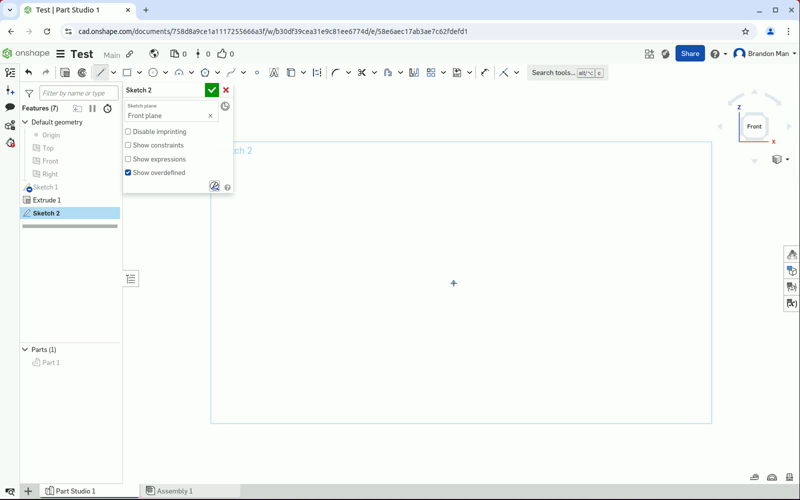
key_down(shift)
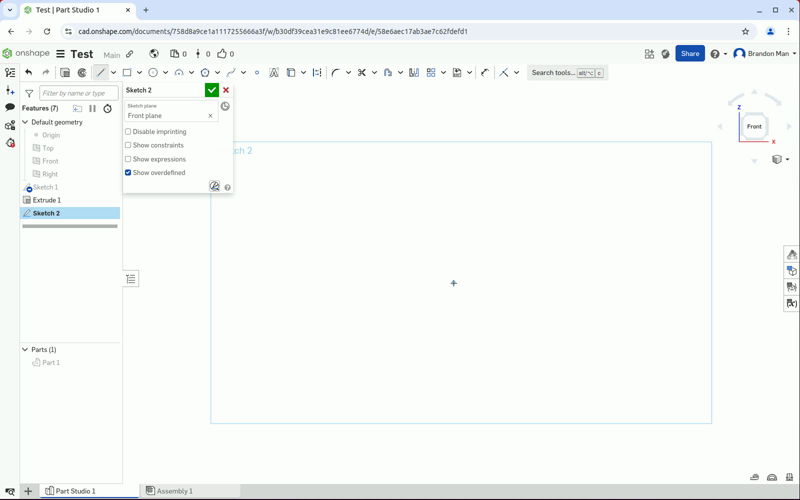
mouse_move(483, 282)
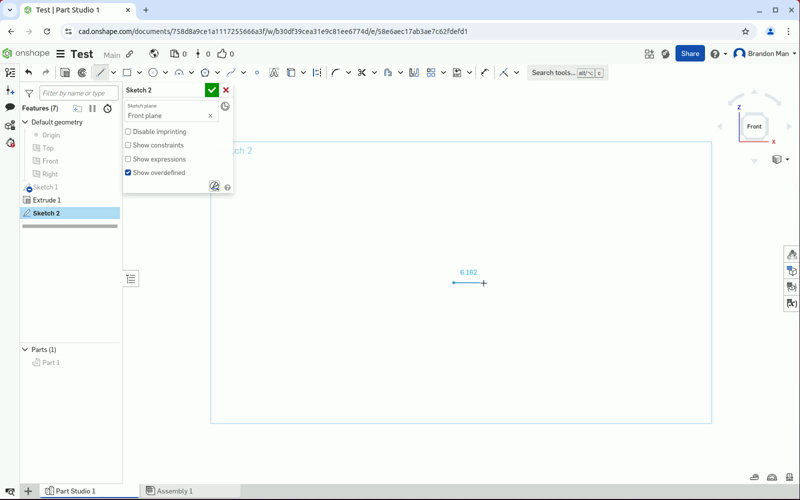
mouse_move(457, 282)
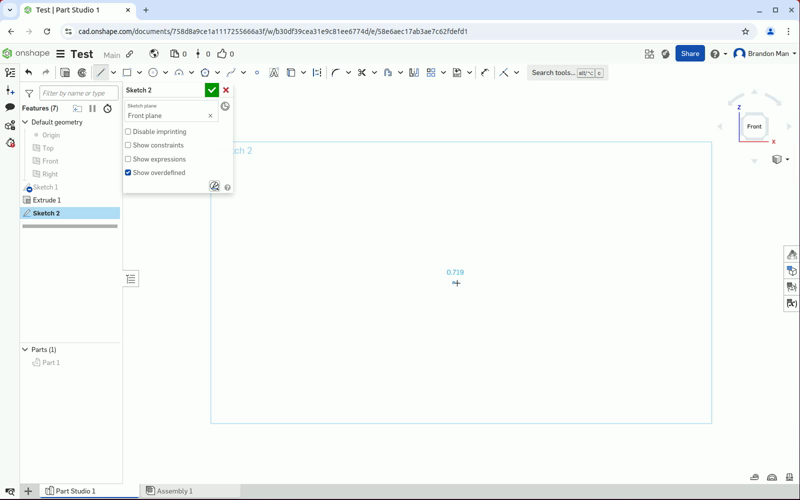
scroll(6)
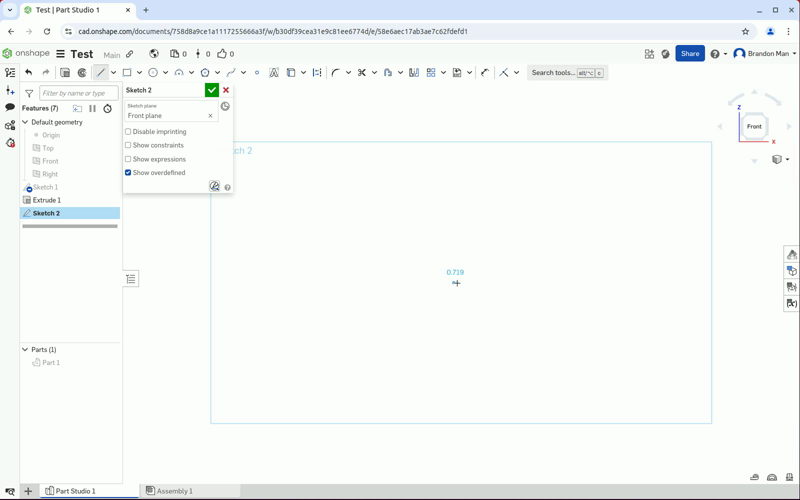
scroll(6)
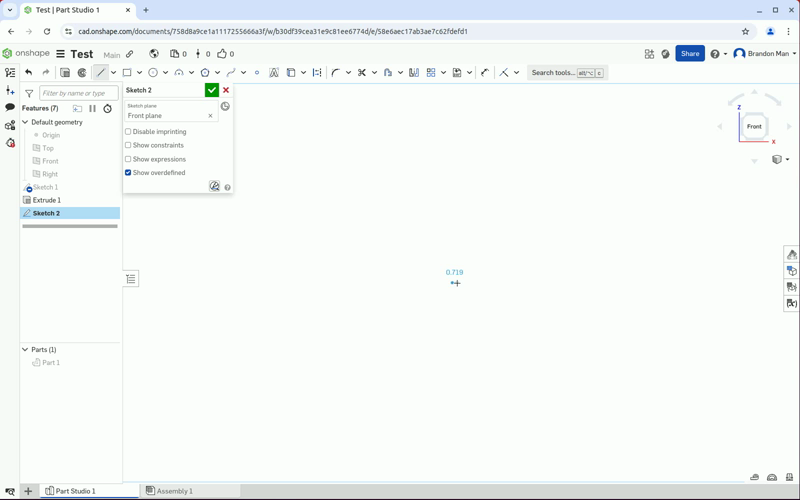
scroll(6)
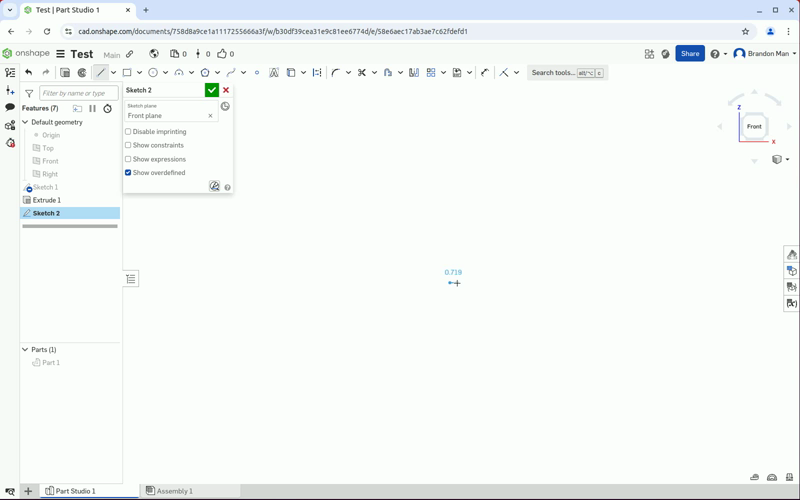
scroll(6)
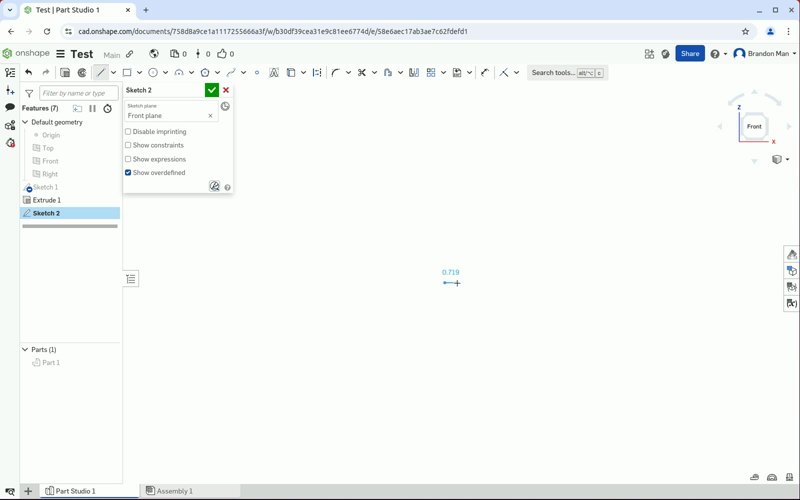
scroll(6)
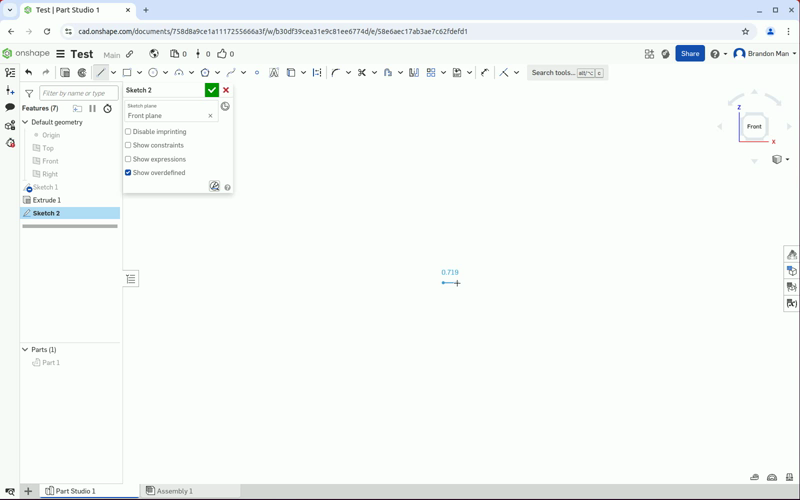
scroll(6)
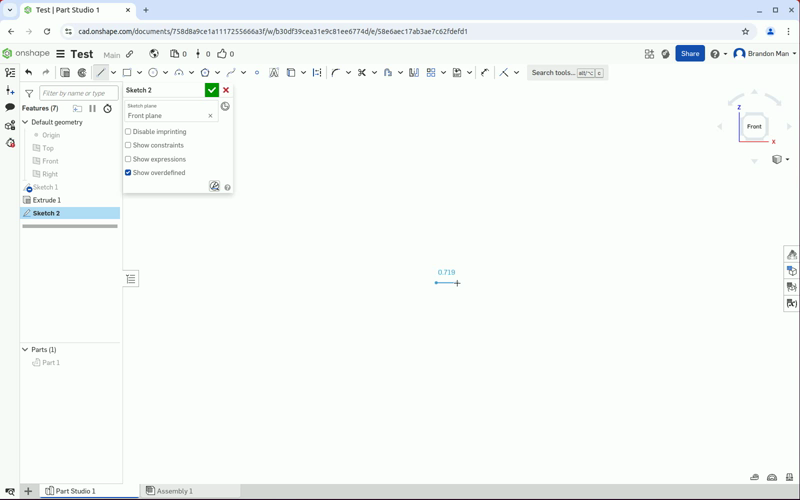
scroll(6)
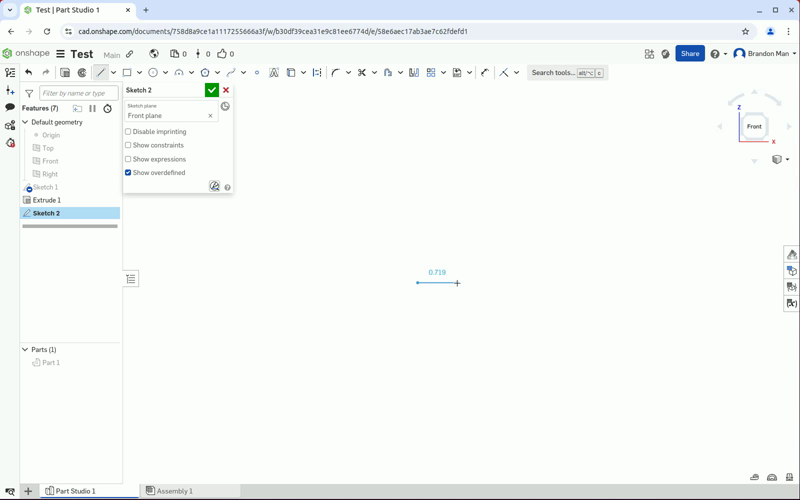
click(457, 282)
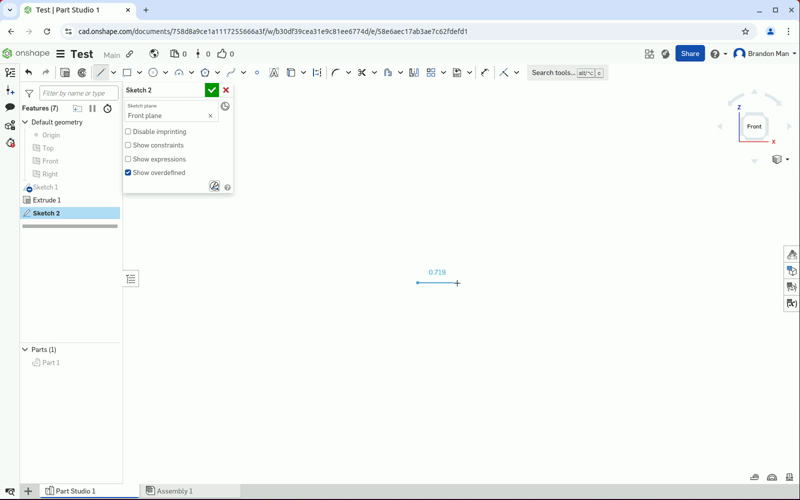
scroll(-6)
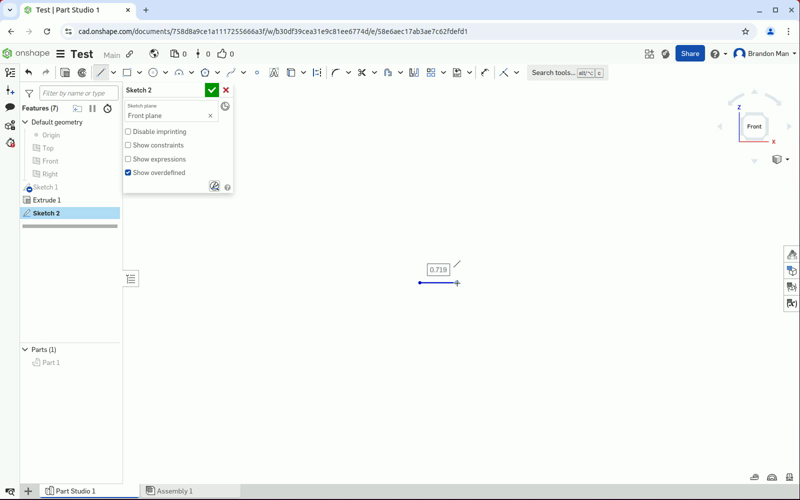
scroll(-6)
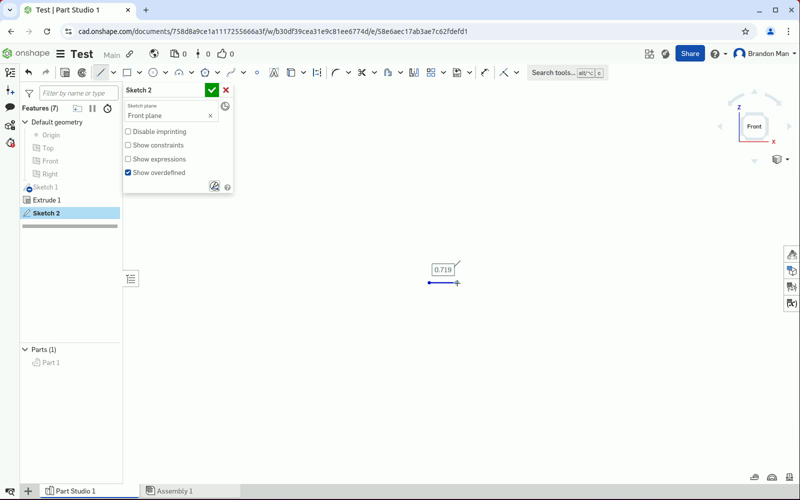
scroll(-6)
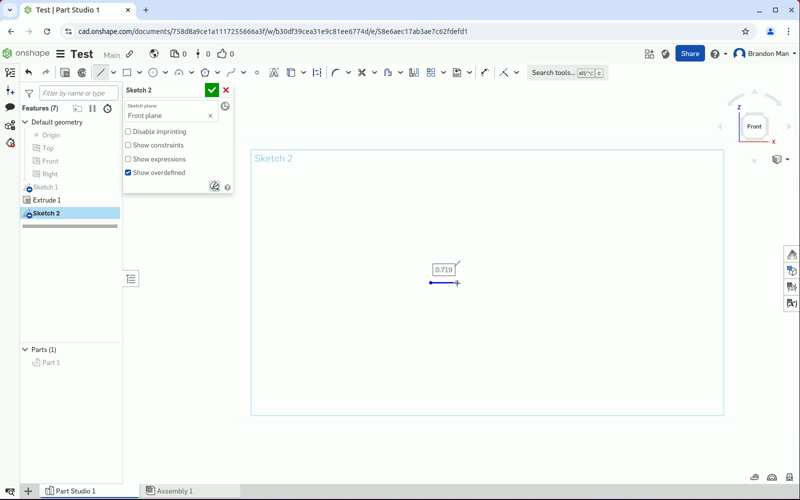
scroll(-6)
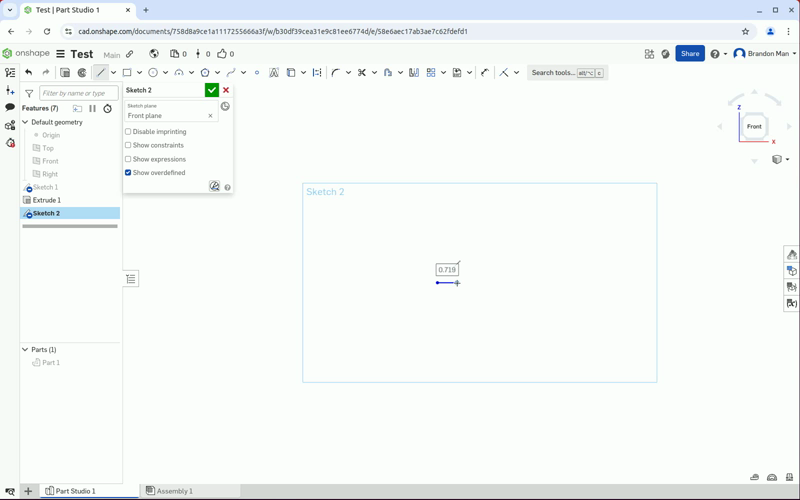
scroll(-6)
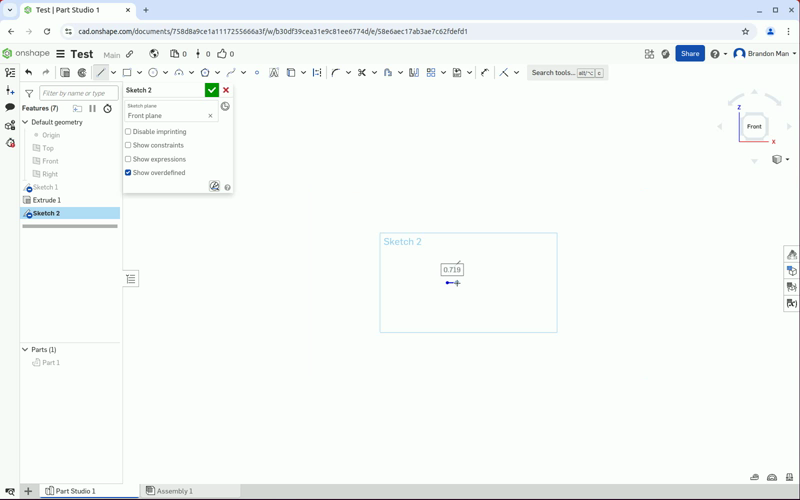
scroll(-6)
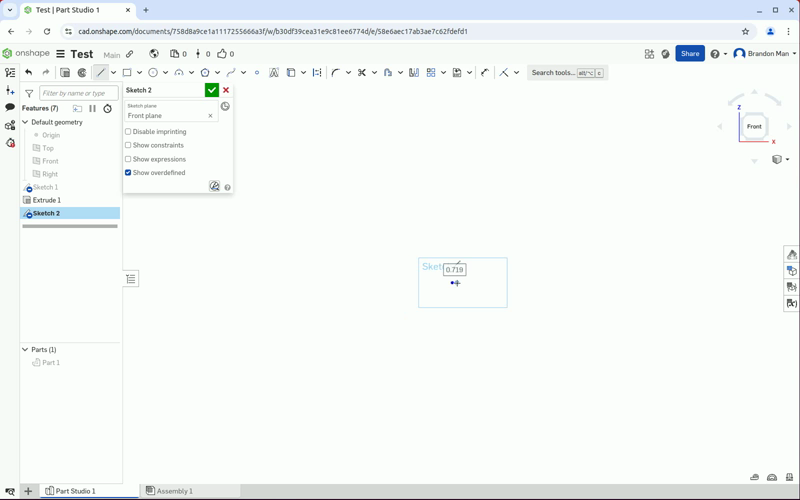
scroll(-6)
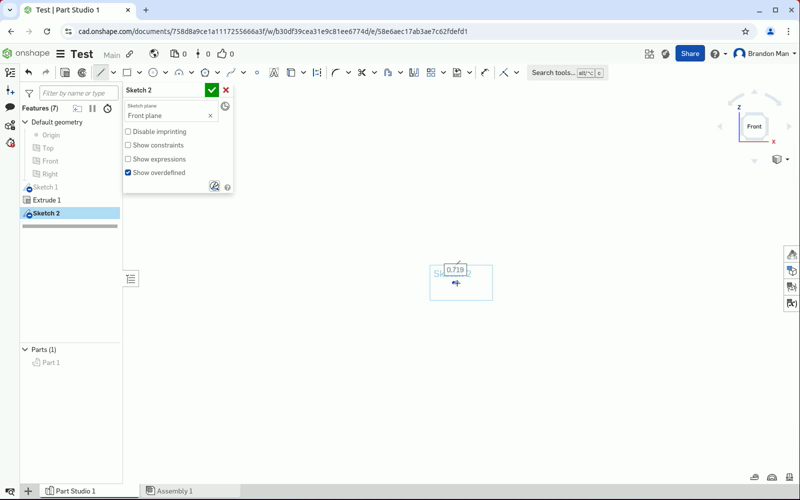
key_up(shift)
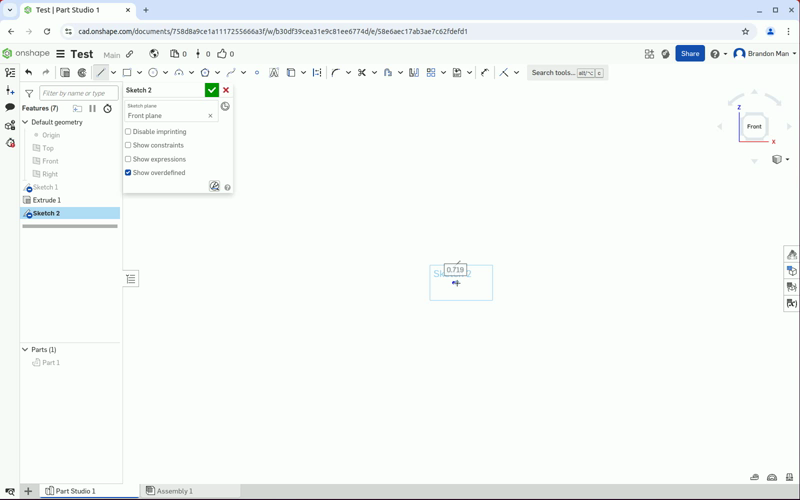
key_down(shift)
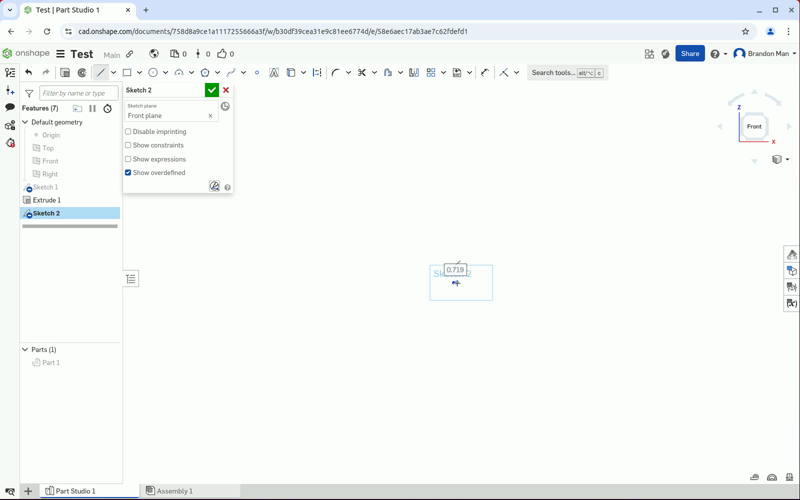
mouse_move(487, 282)
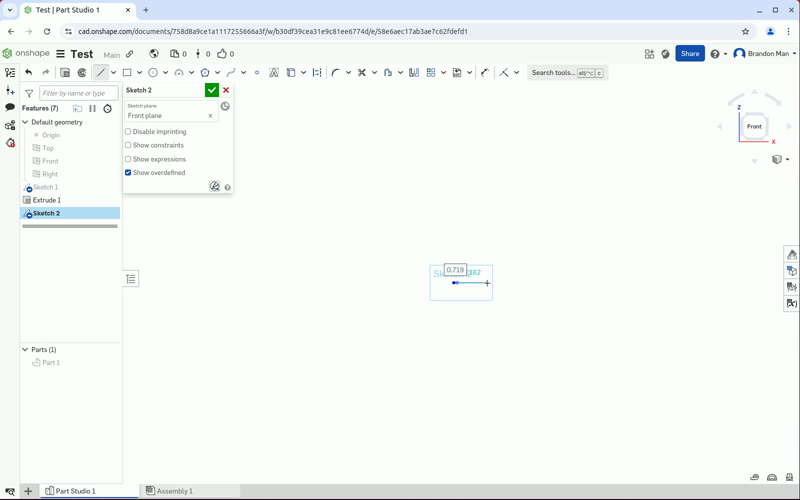
mouse_move(456, 281)
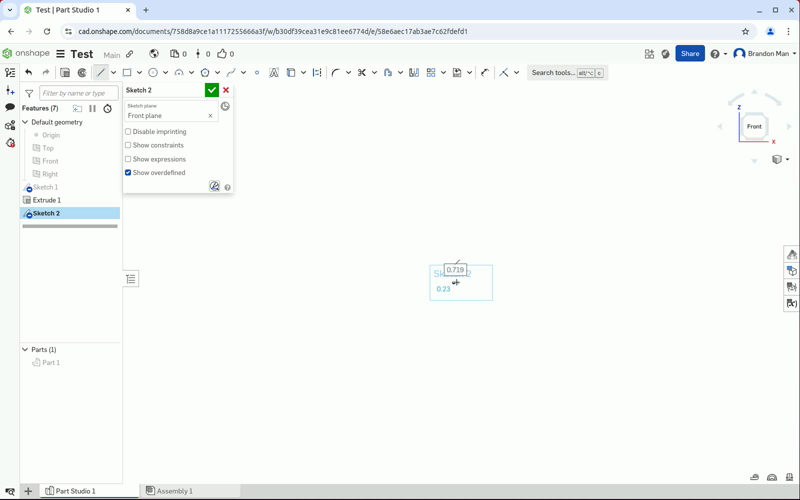
scroll(6)
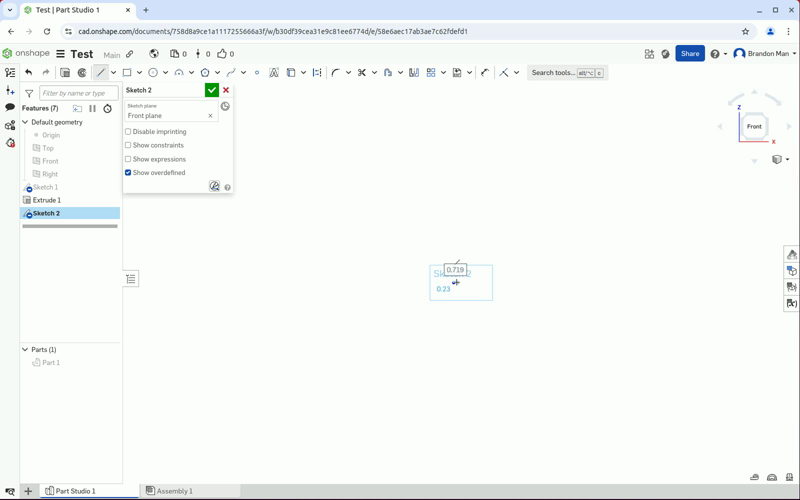
scroll(6)
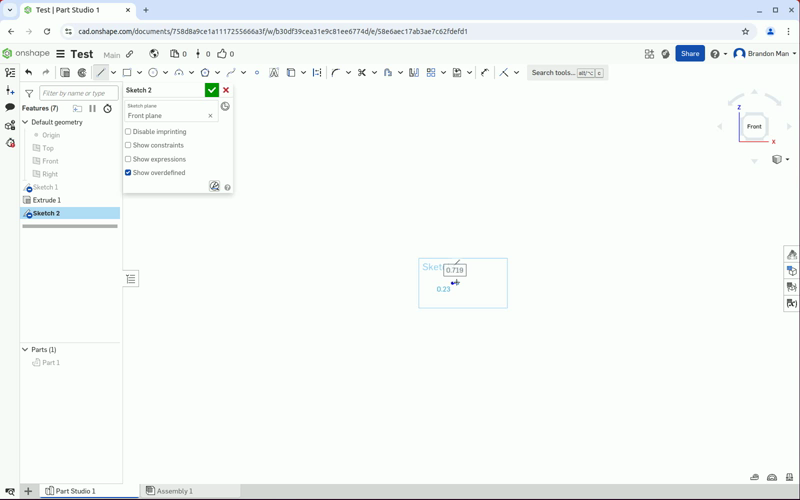
scroll(6)
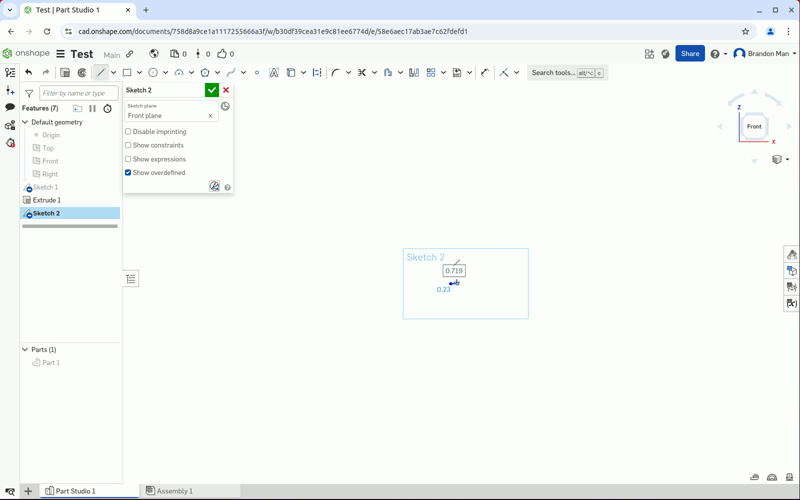
scroll(6)
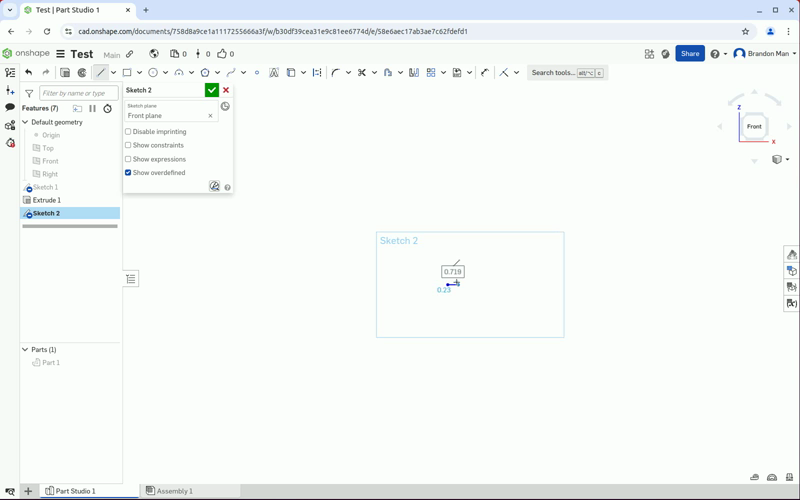
scroll(6)
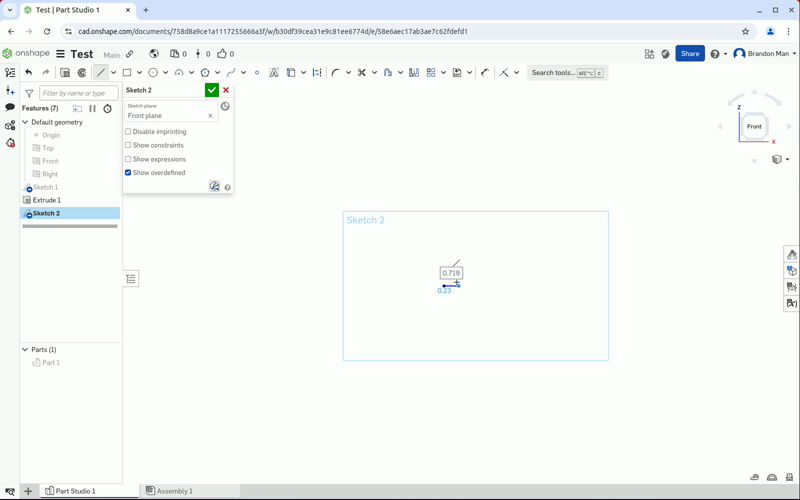
scroll(6)
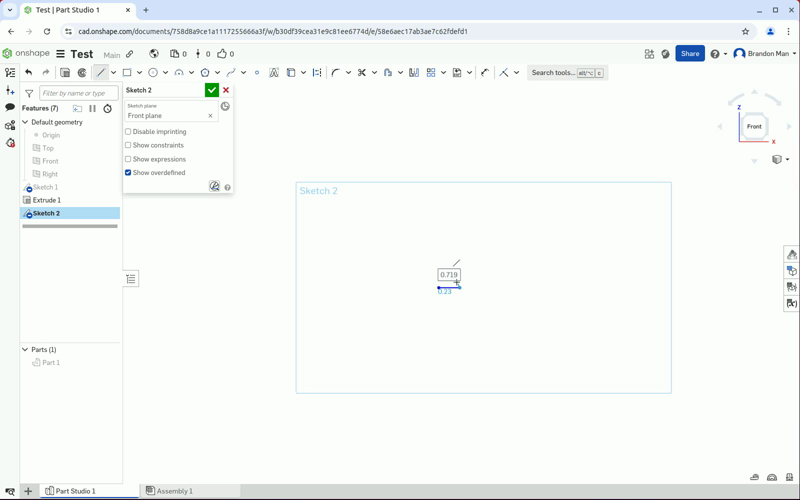
scroll(6)
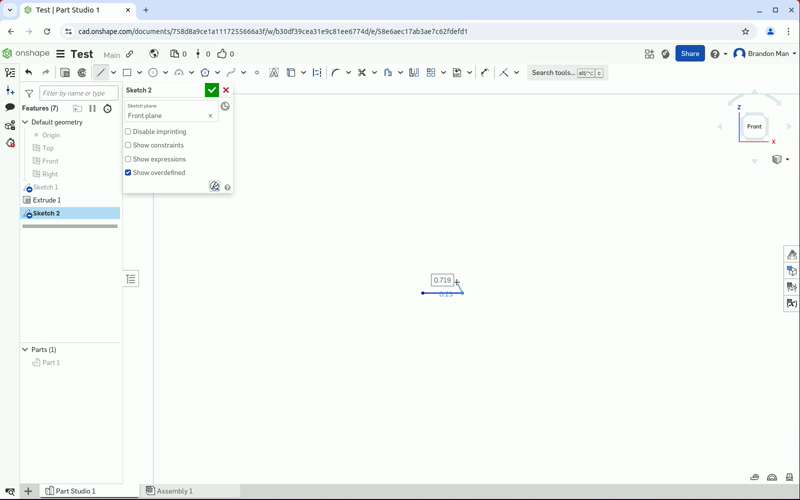
click(456, 281)
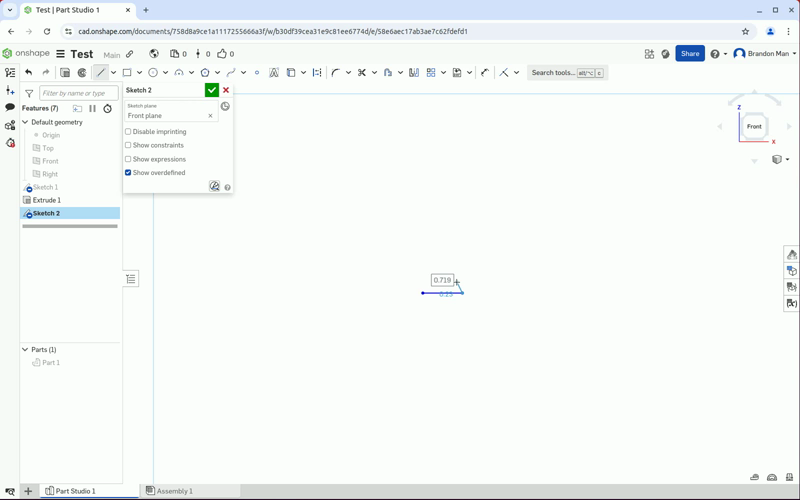
scroll(-6)
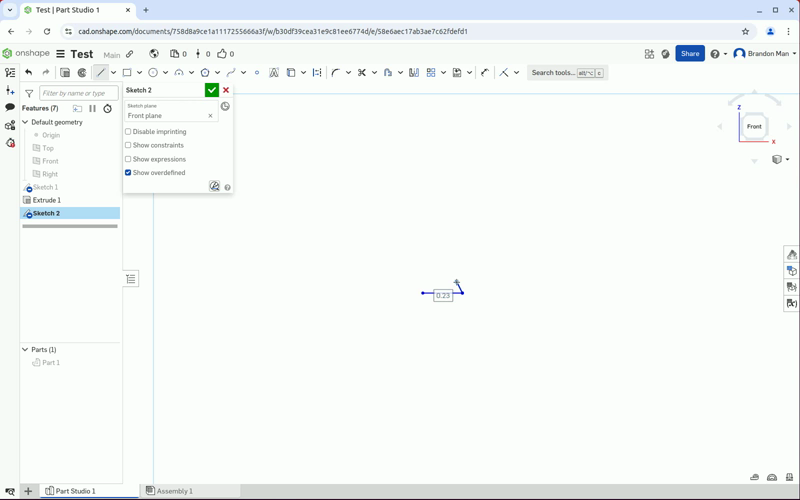
scroll(-6)
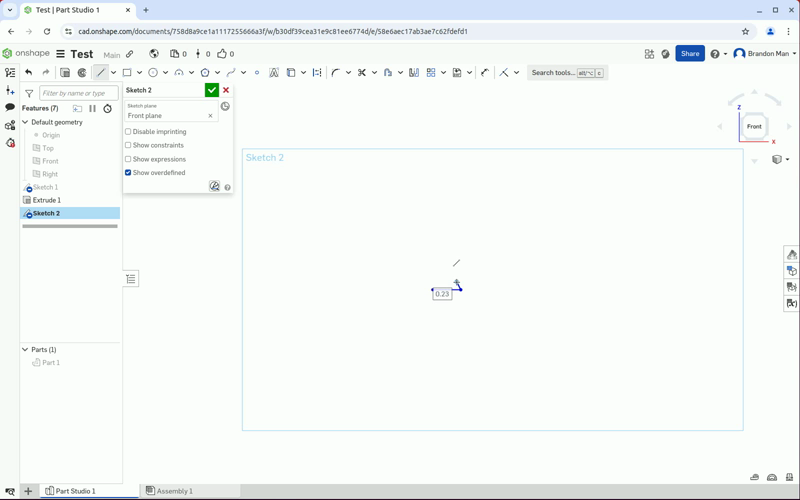
scroll(-6)
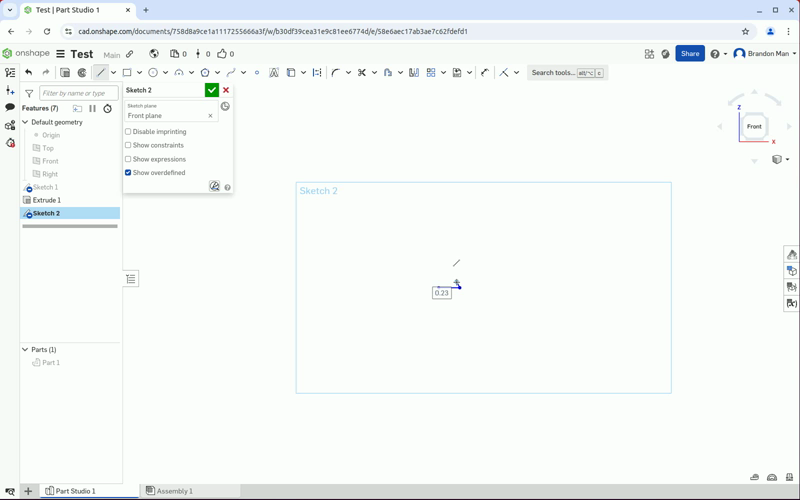
scroll(-6)
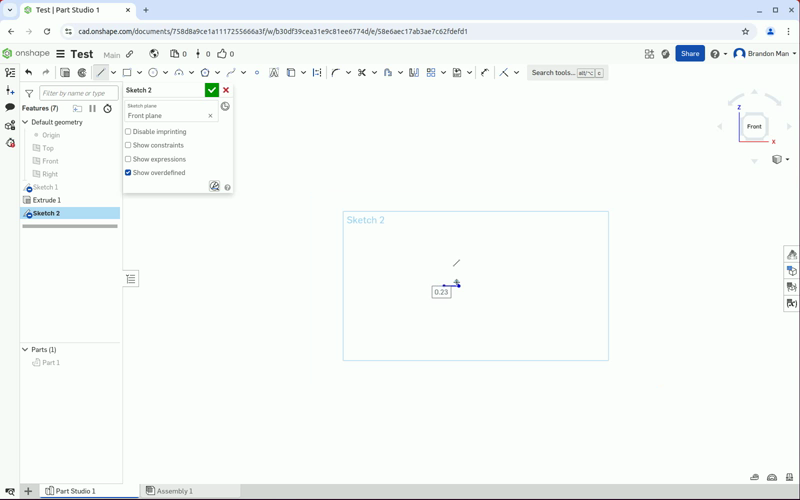
scroll(-6)
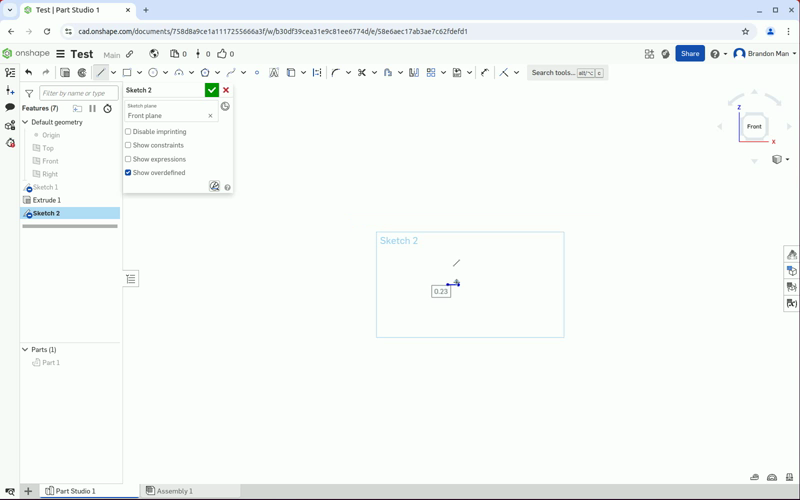
scroll(-6)
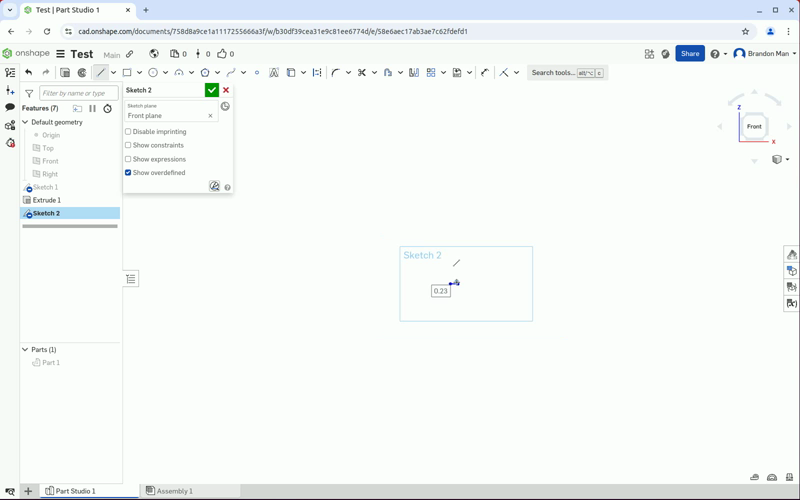
scroll(-6)
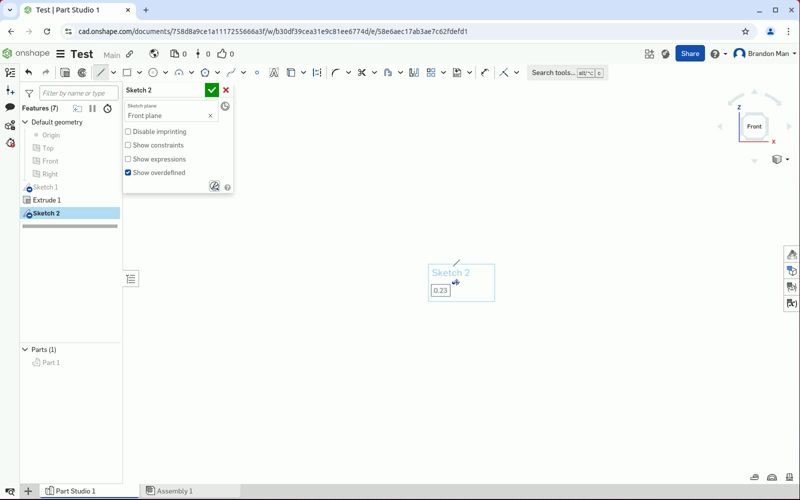
key_up(shift)
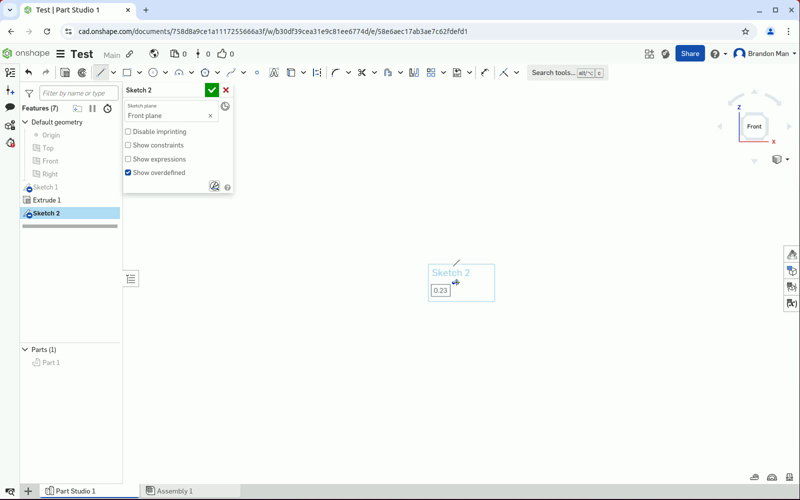
key_down(shift)
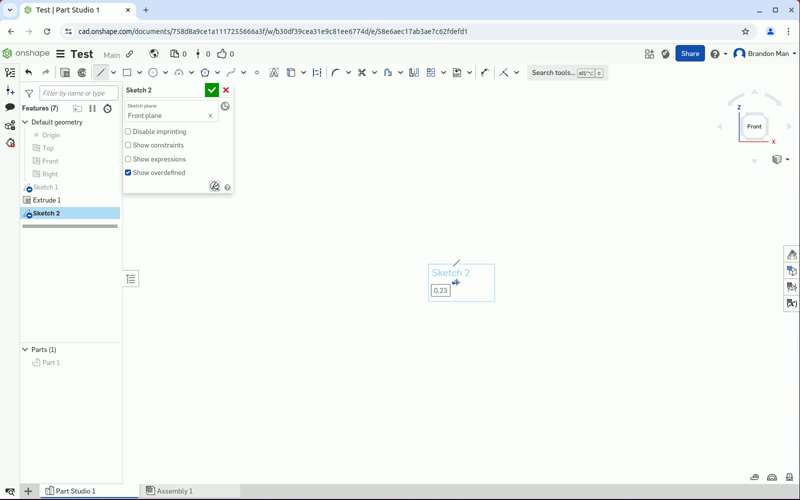
mouse_move(486, 281)
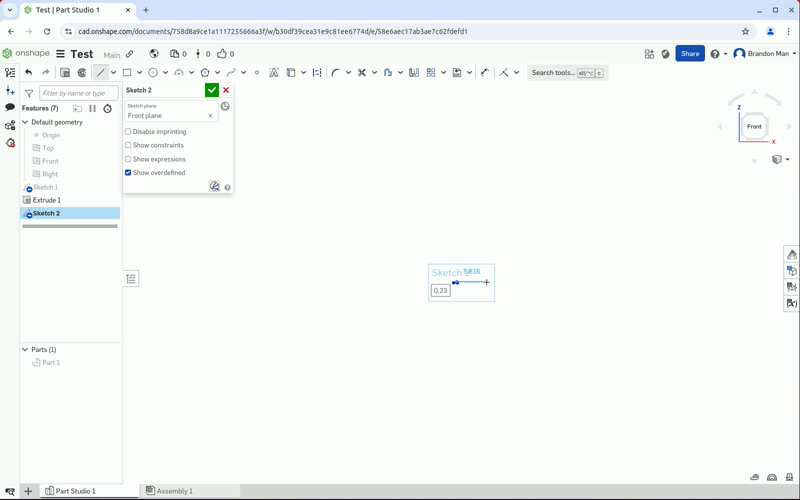
mouse_move(453, 281)
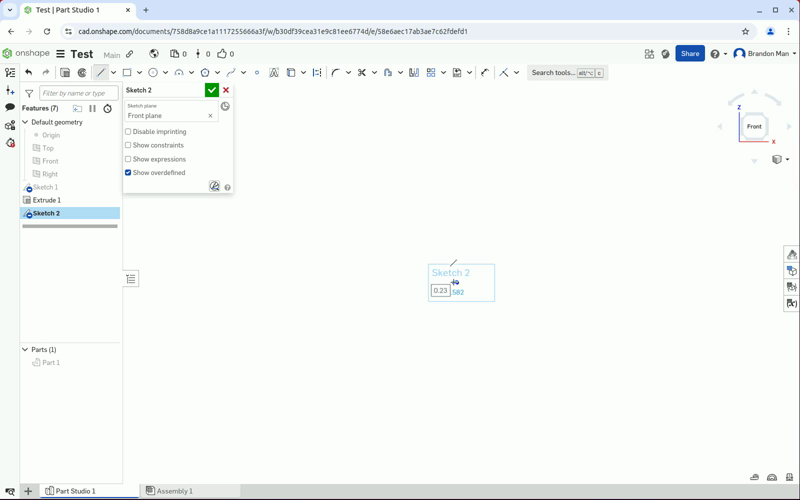
scroll(6)
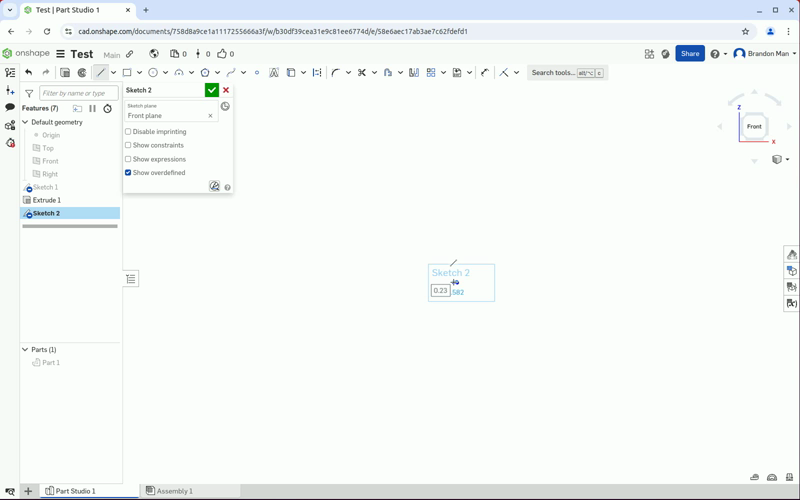
scroll(6)
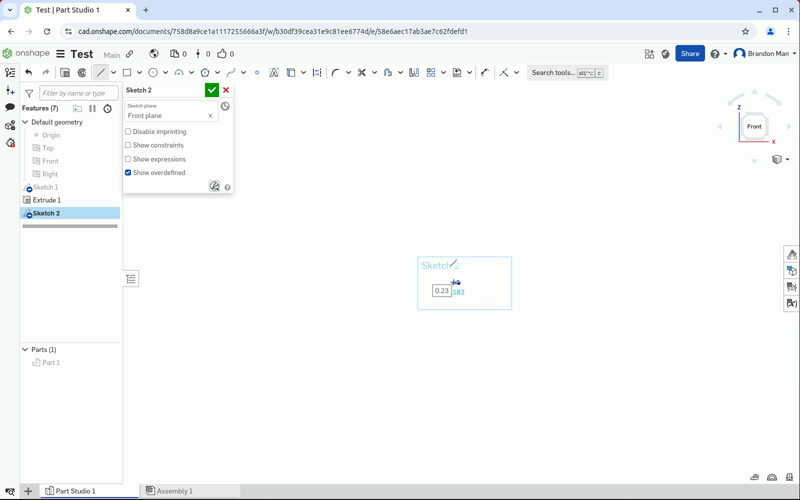
scroll(6)
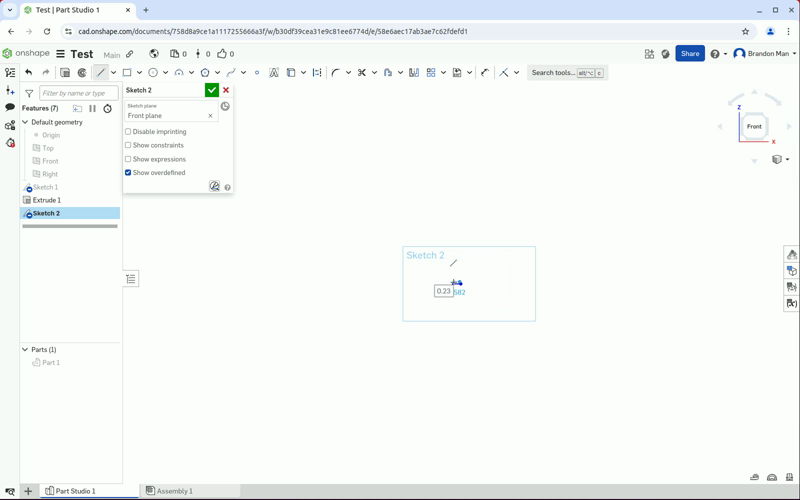
scroll(6)
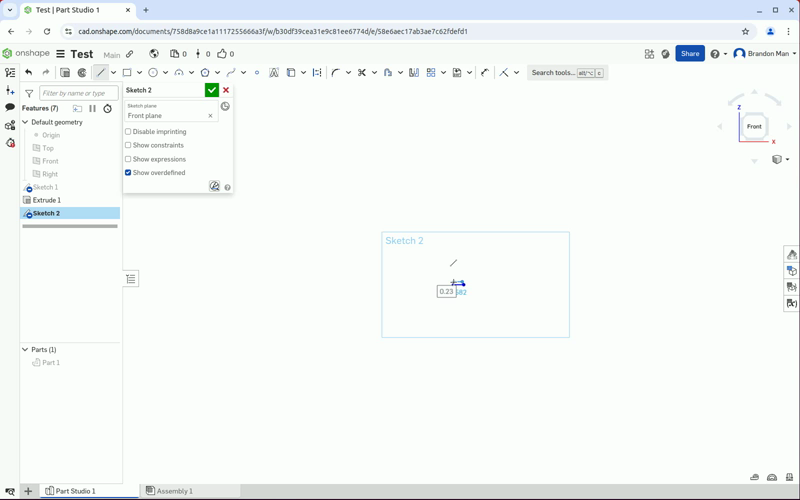
scroll(6)
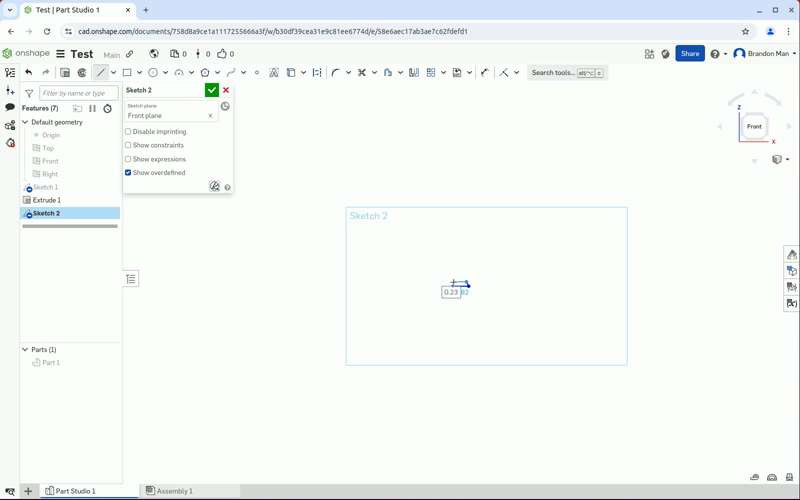
scroll(6)
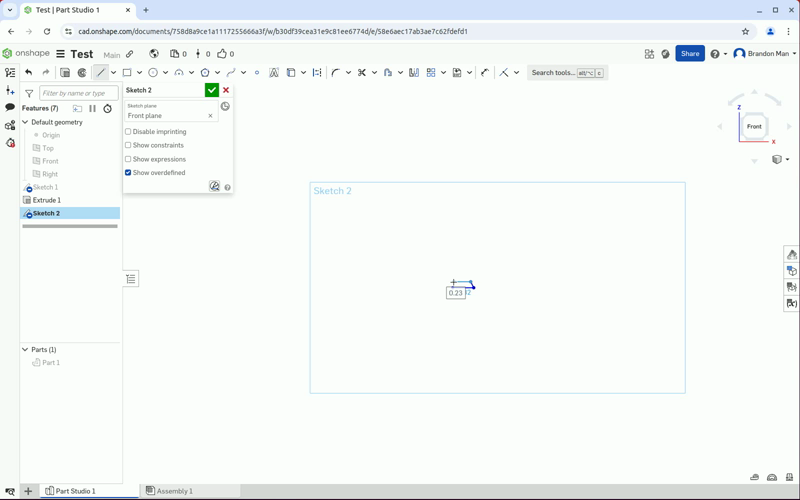
scroll(6)
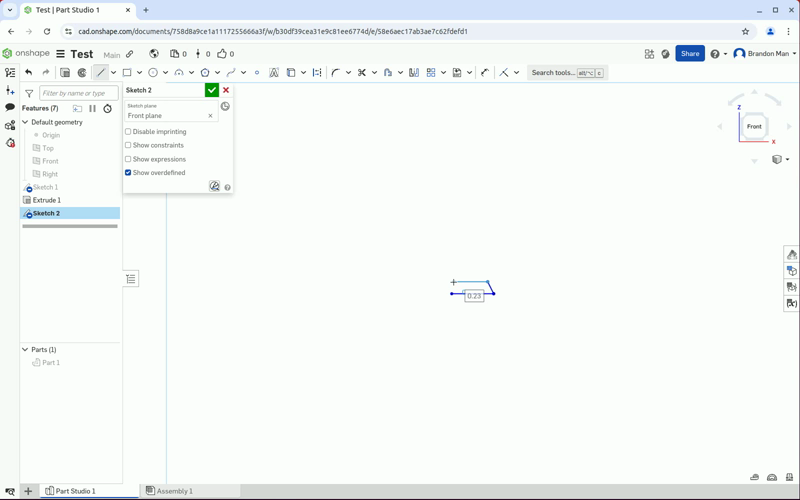
click(453, 281)
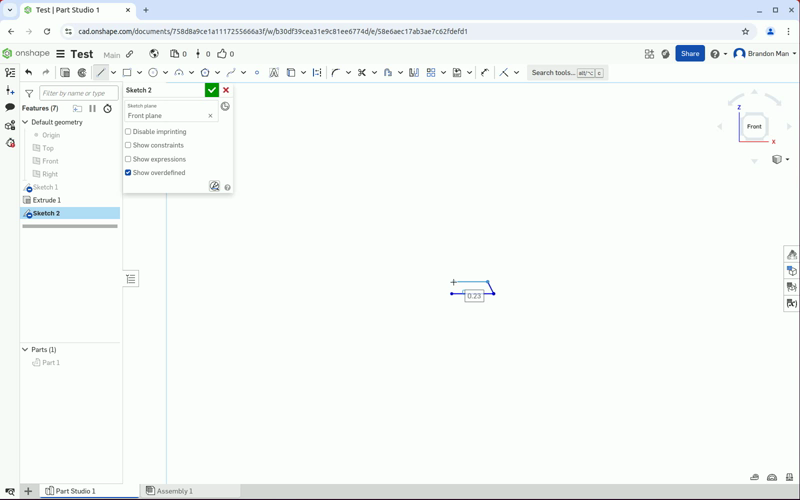
scroll(-6)
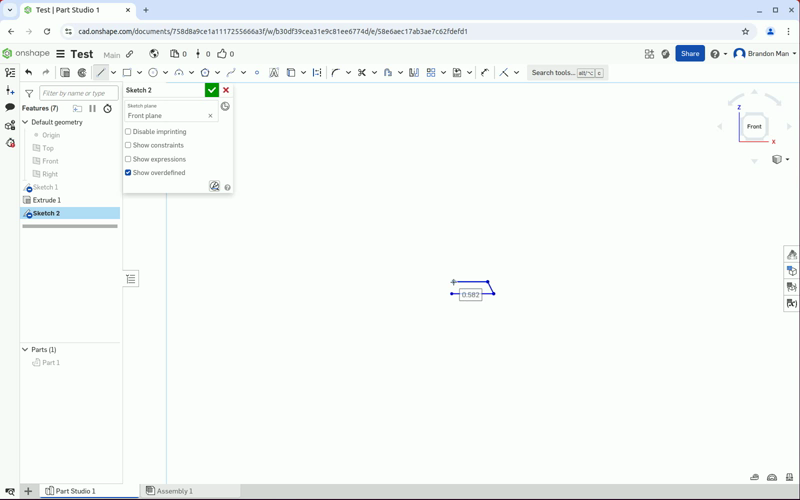
scroll(-6)
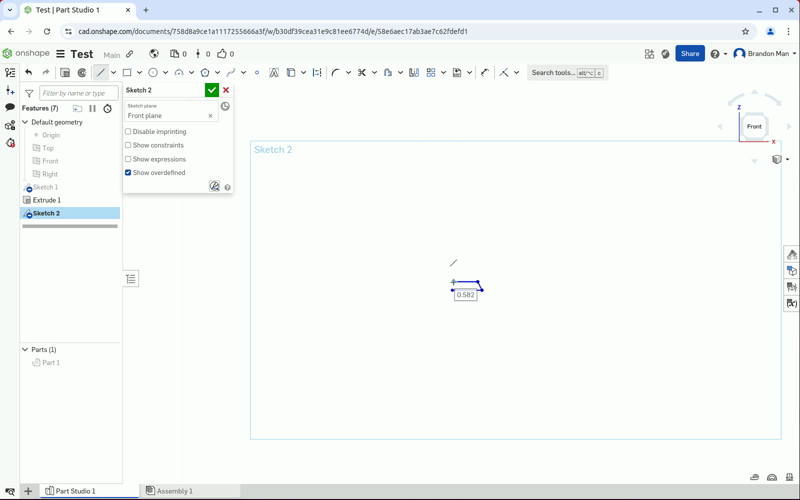
scroll(-6)
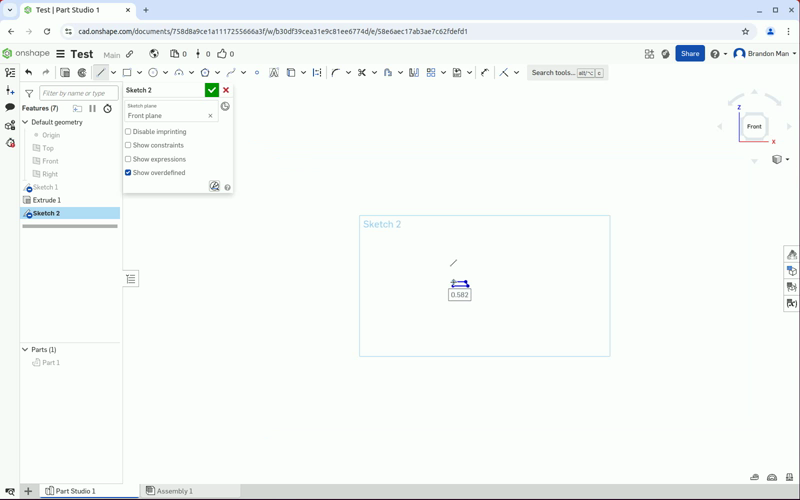
scroll(-6)
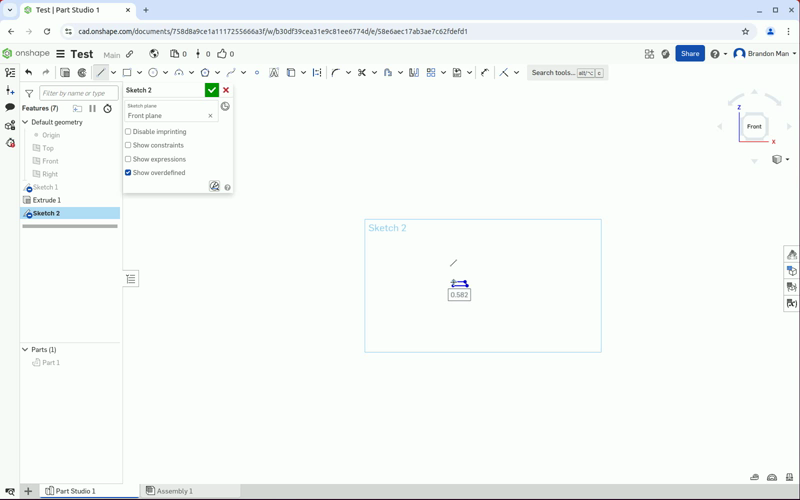
scroll(-6)
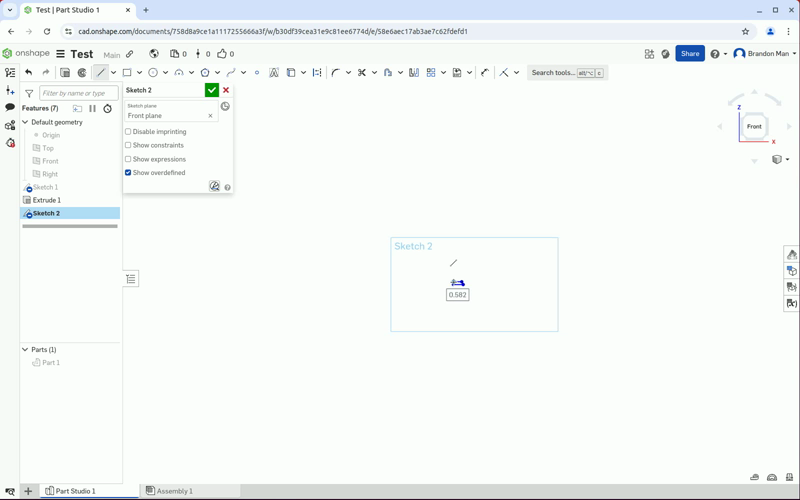
scroll(-6)
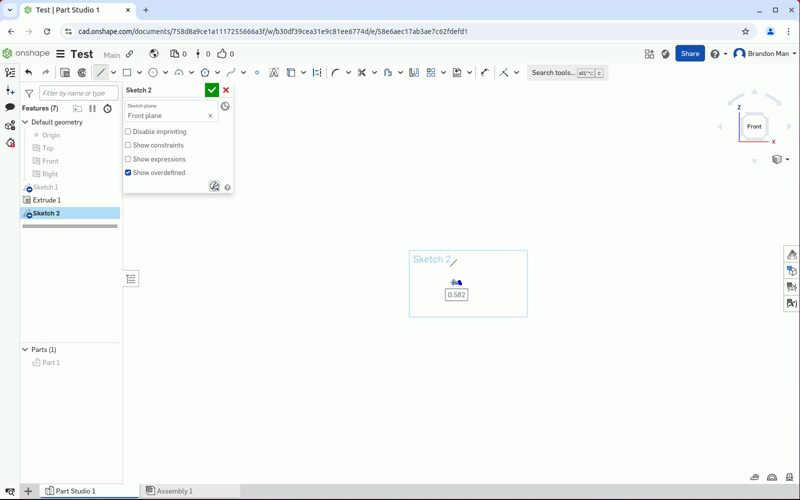
scroll(-6)
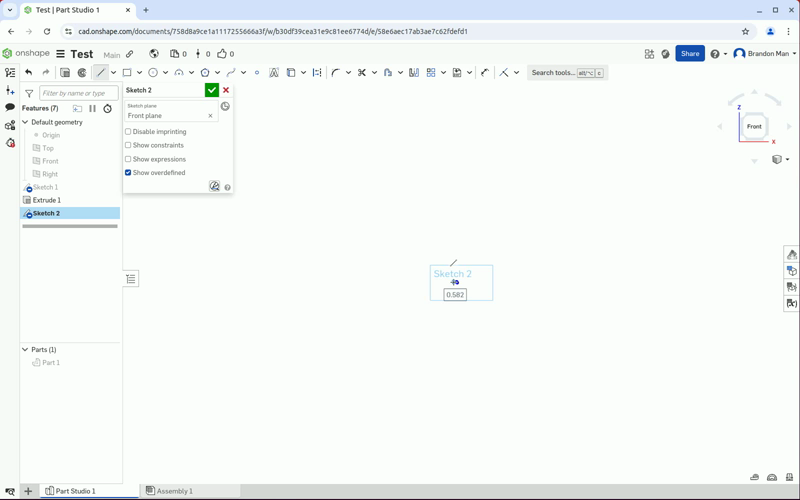
key_up(shift)
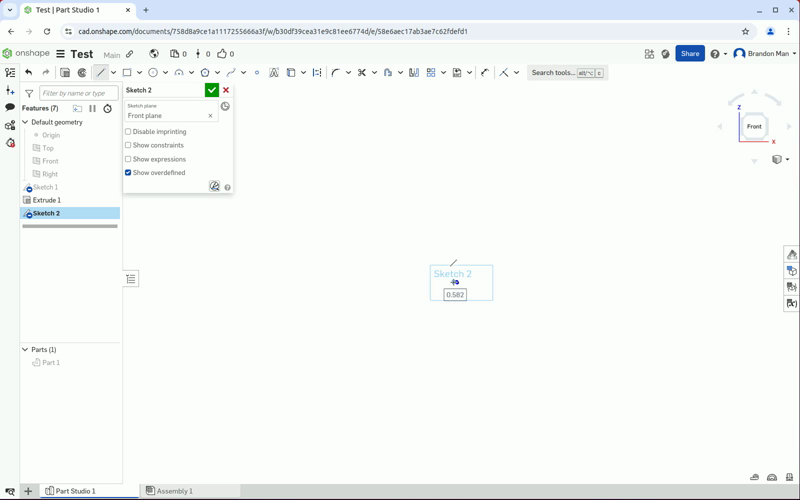
mouse_move(483, 281)
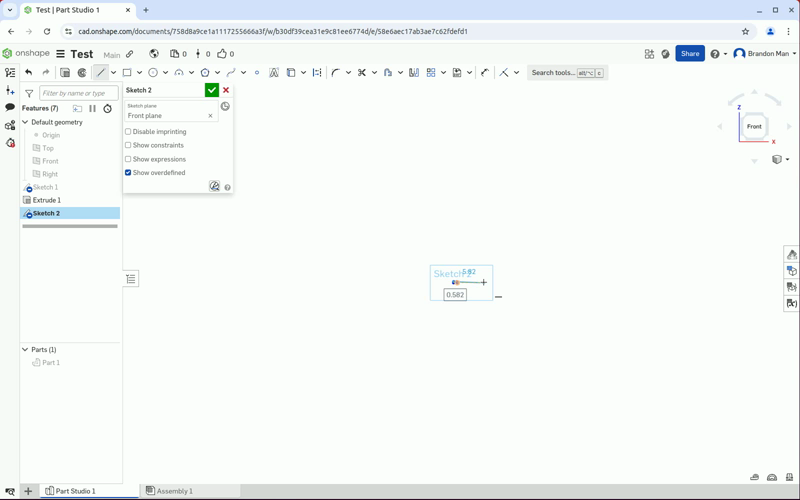
key_down(shift)
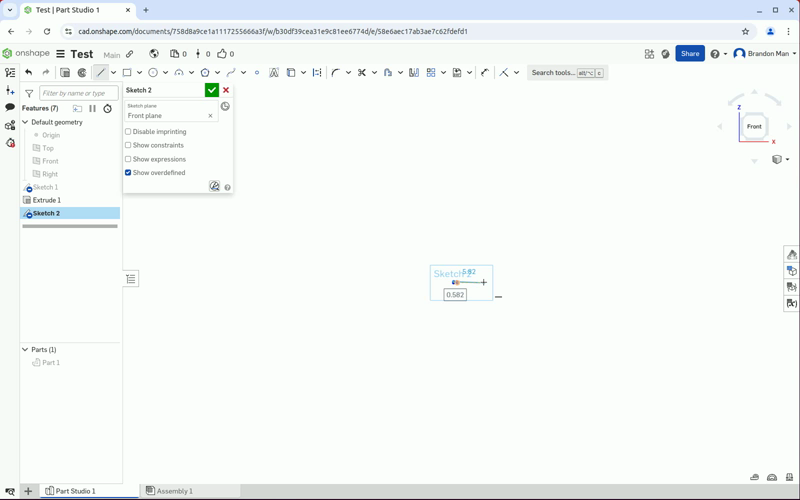
mouse_move(453, 282)
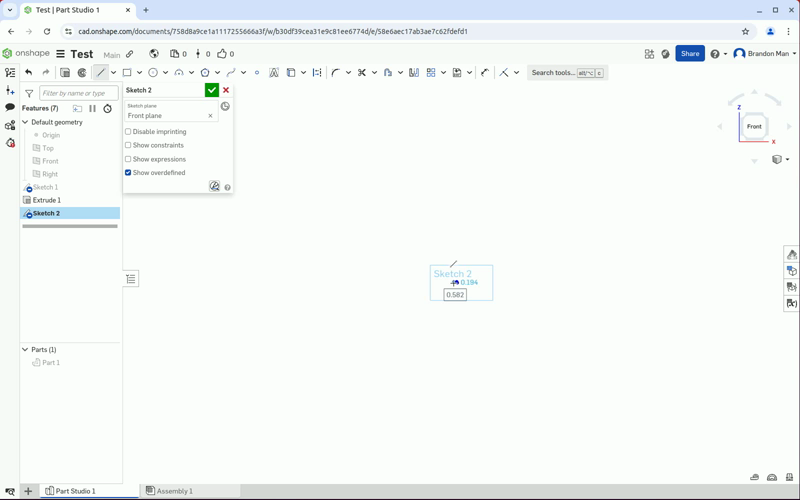
scroll(6)
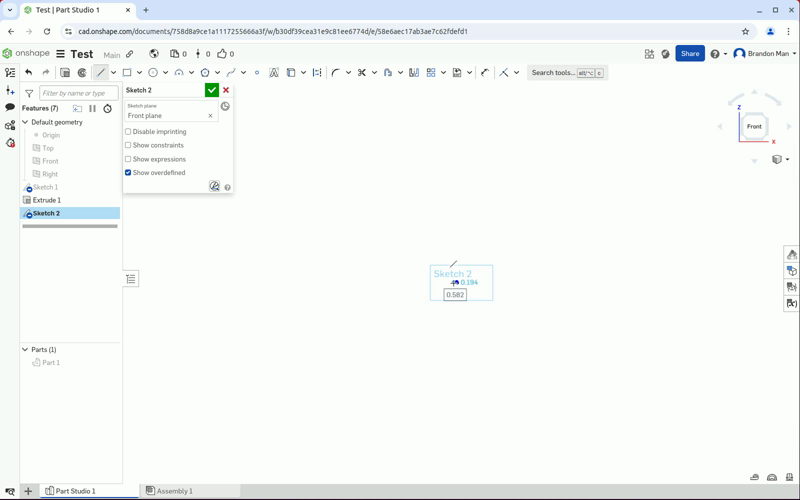
scroll(6)
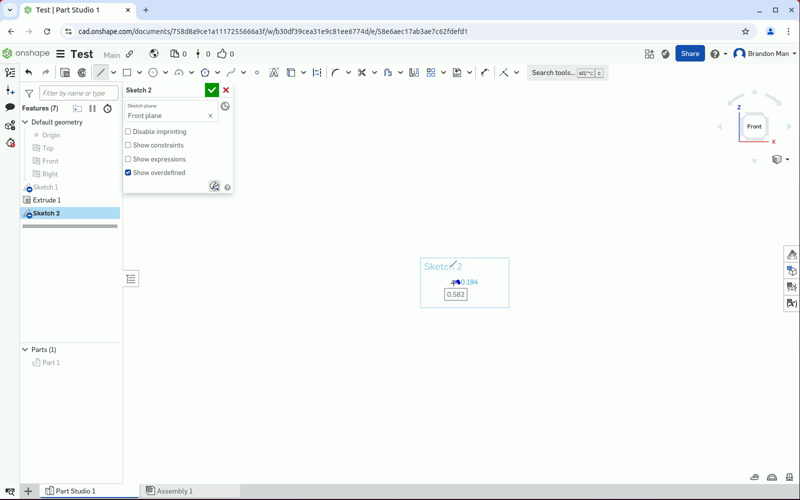
scroll(6)
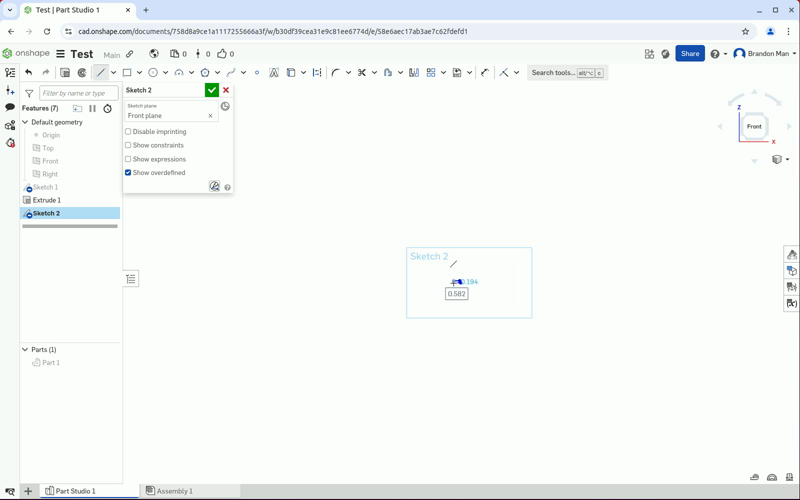
scroll(6)
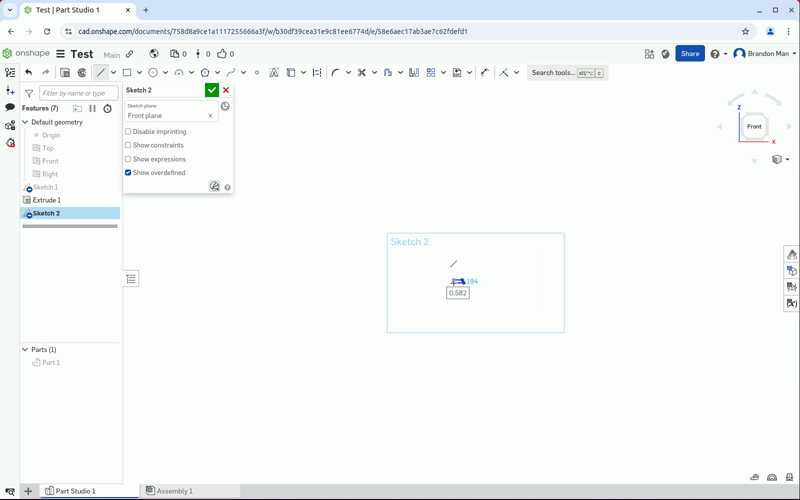
scroll(6)
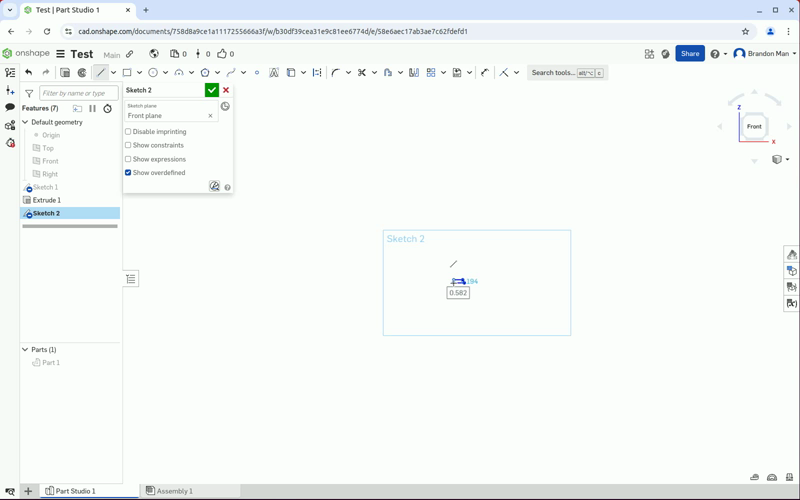
scroll(6)
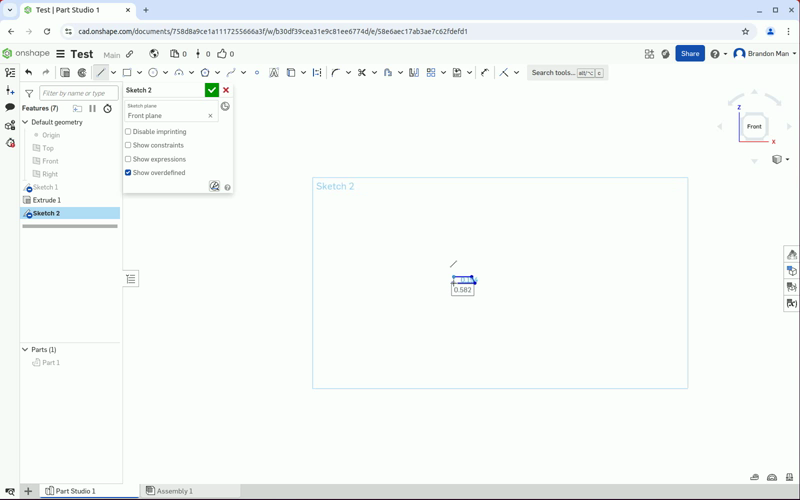
scroll(6)
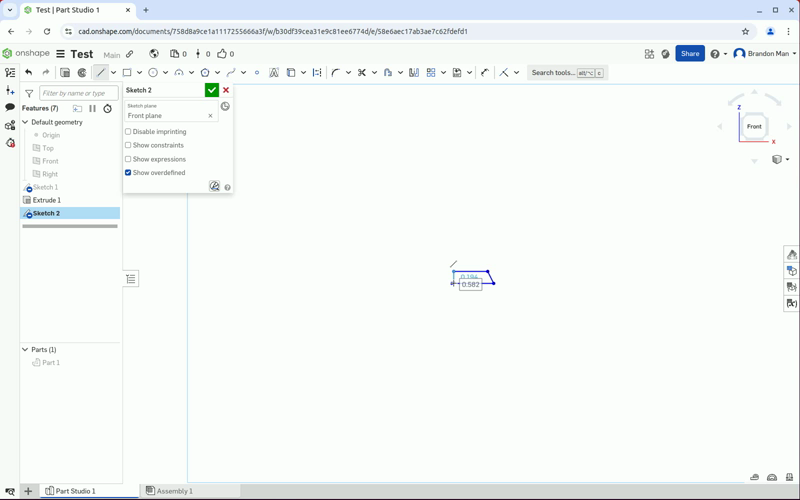
key_up(shift)
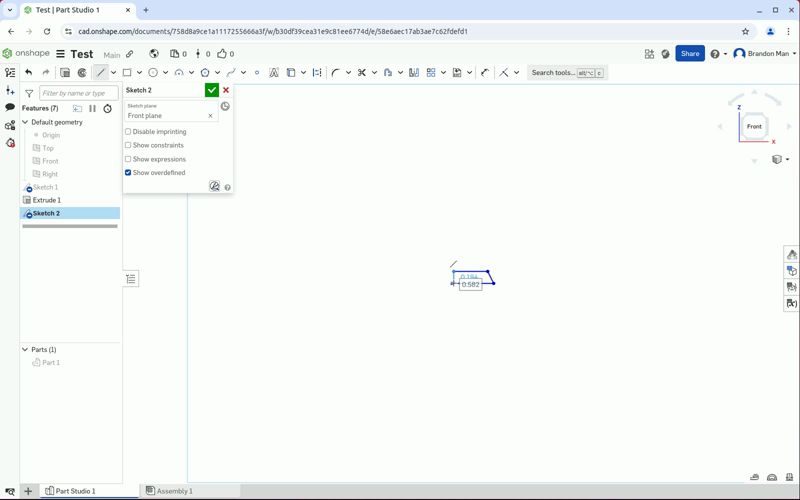
click(453, 282)
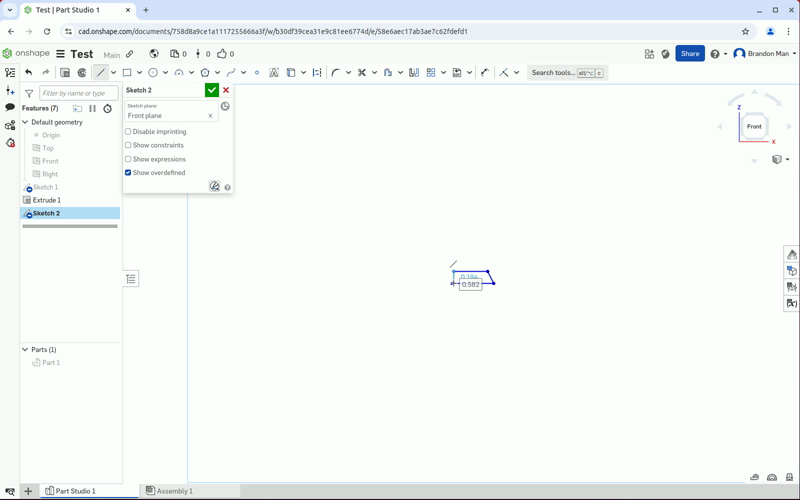
scroll(-6)
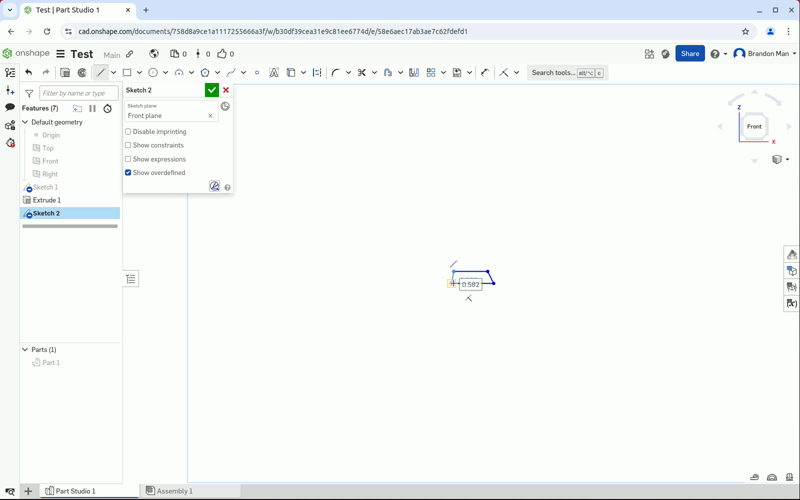
scroll(-6)
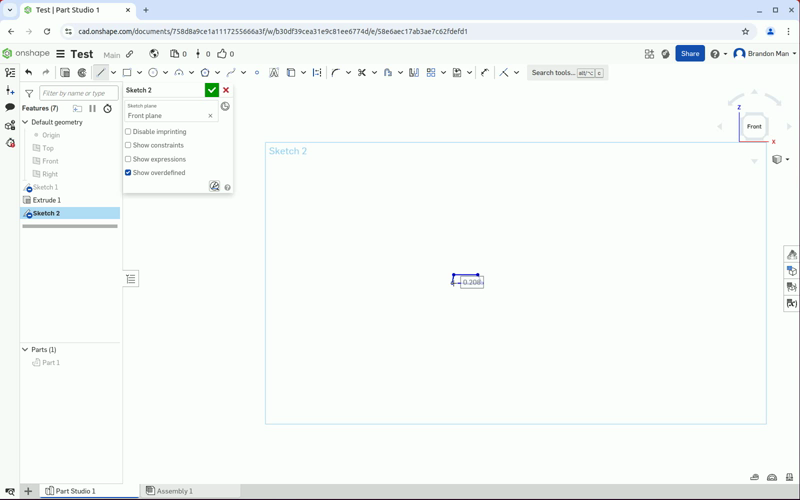
scroll(-6)
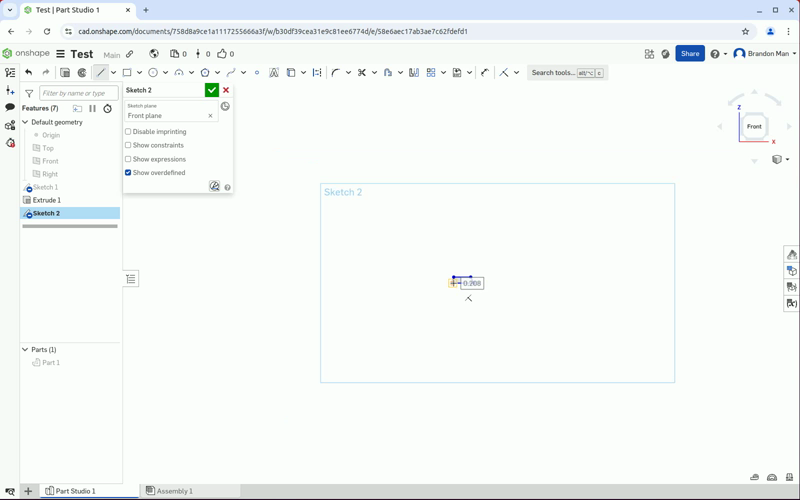
scroll(-6)
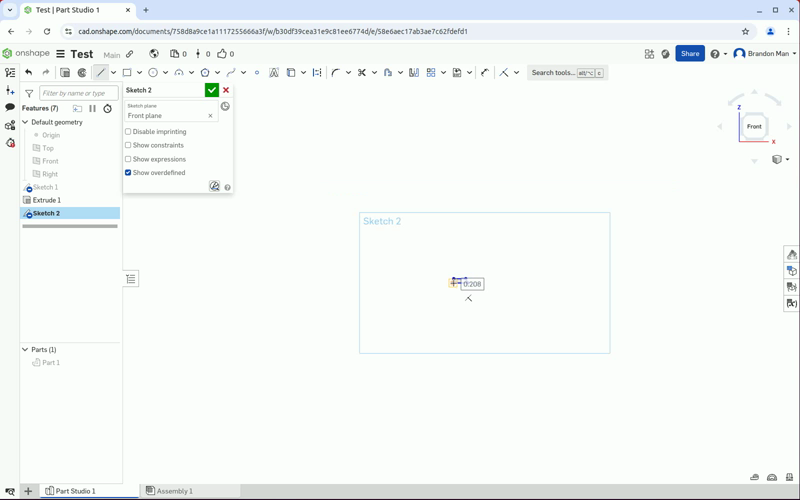
scroll(-6)
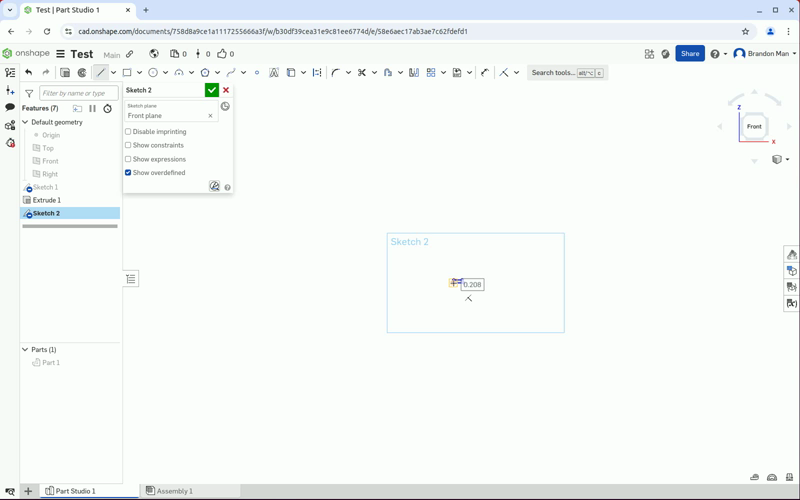
scroll(-6)
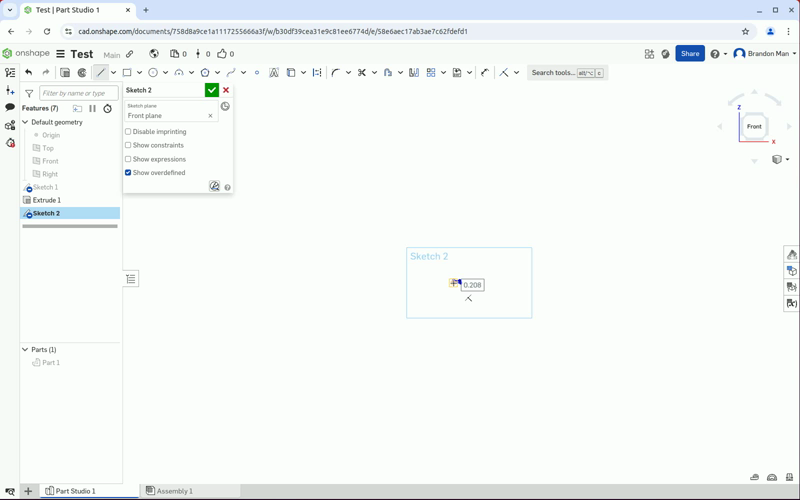
scroll(-6)
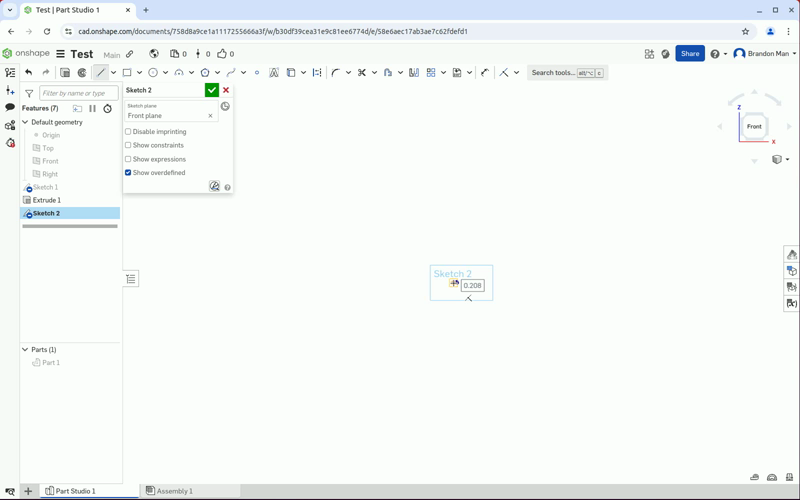
key(esc)
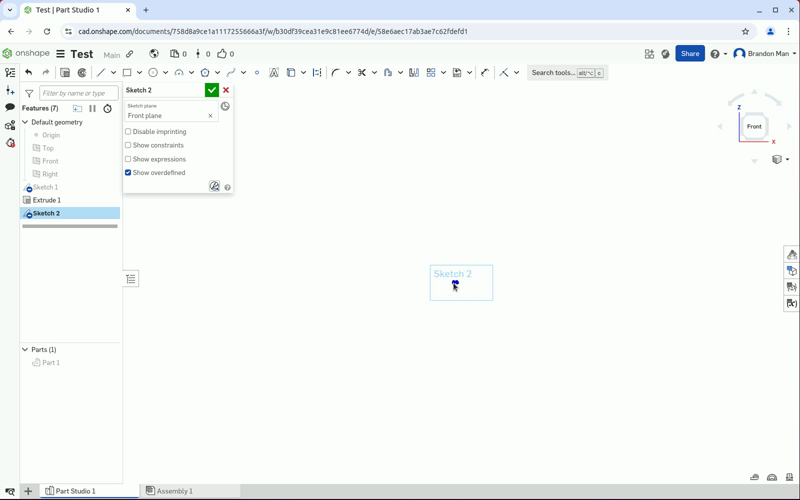
mouse_move(454, 282)
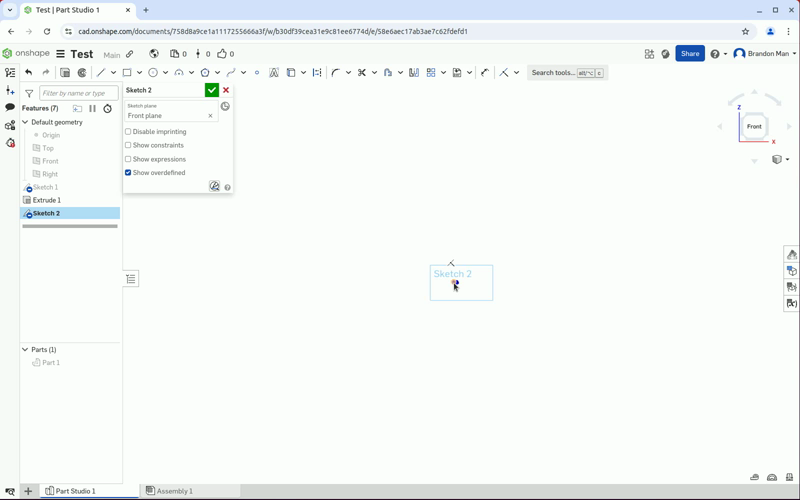
scroll(6)
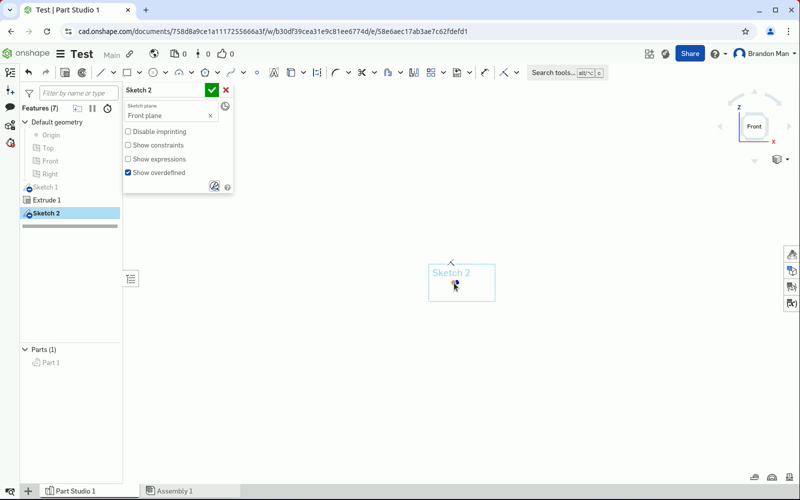
scroll(6)
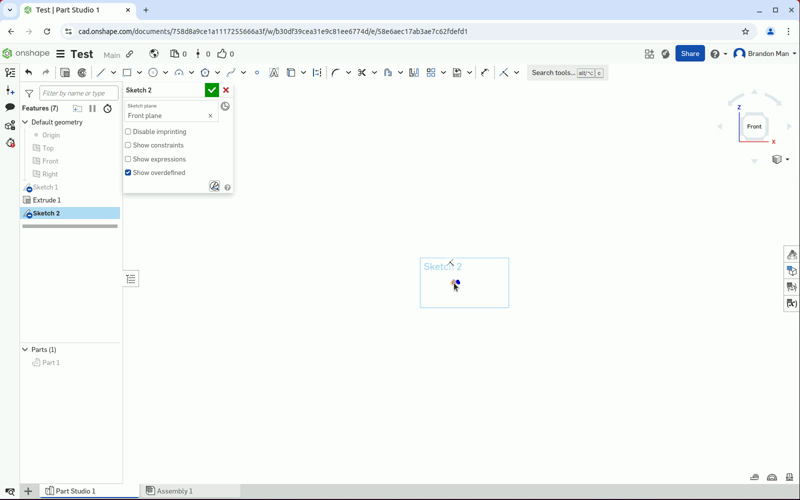
scroll(6)
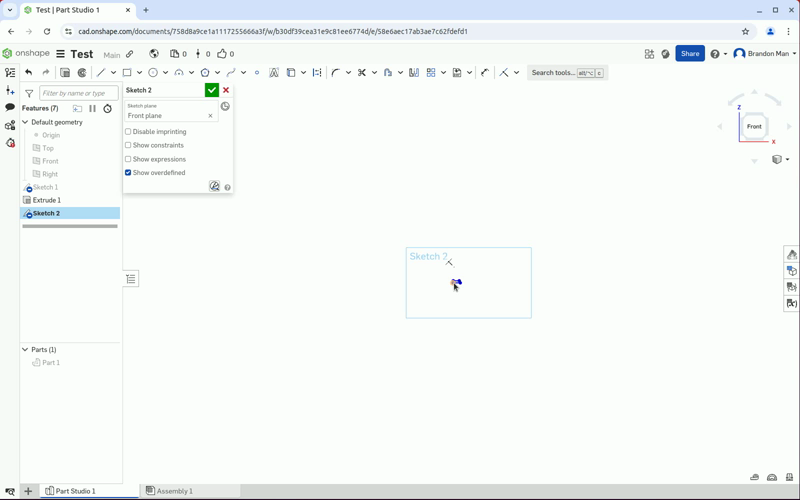
scroll(6)
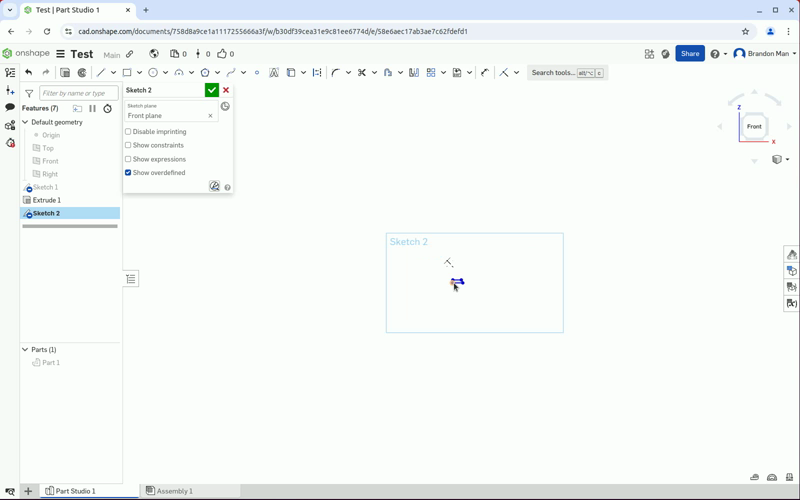
scroll(6)
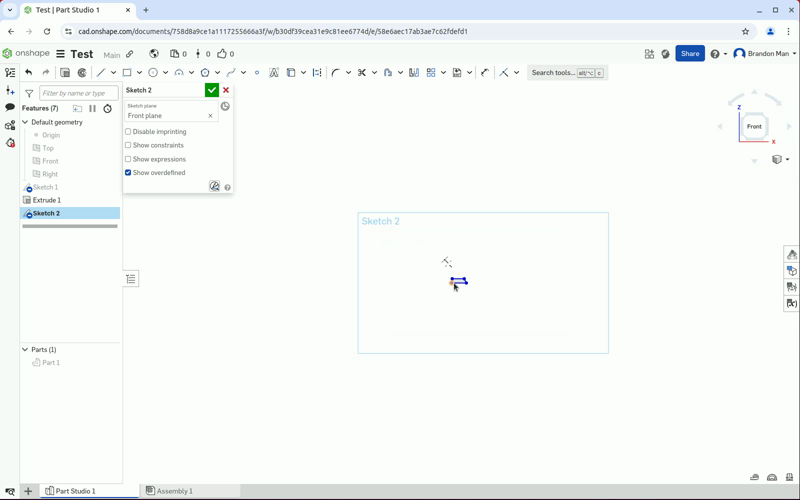
scroll(6)
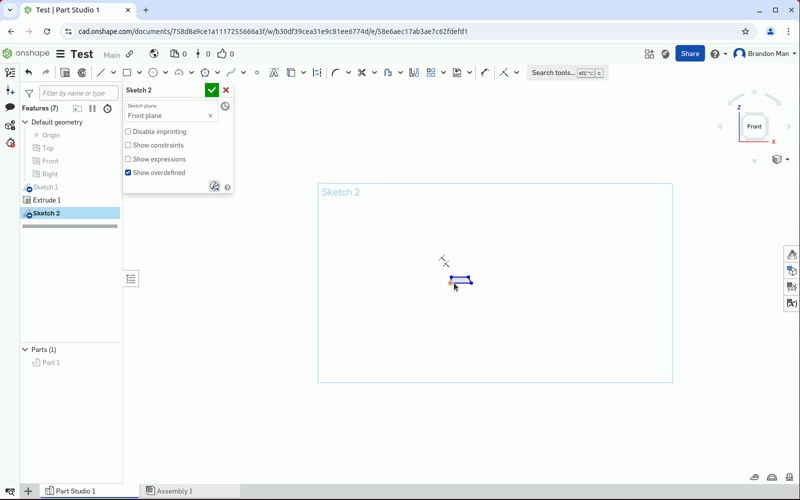
scroll(6)
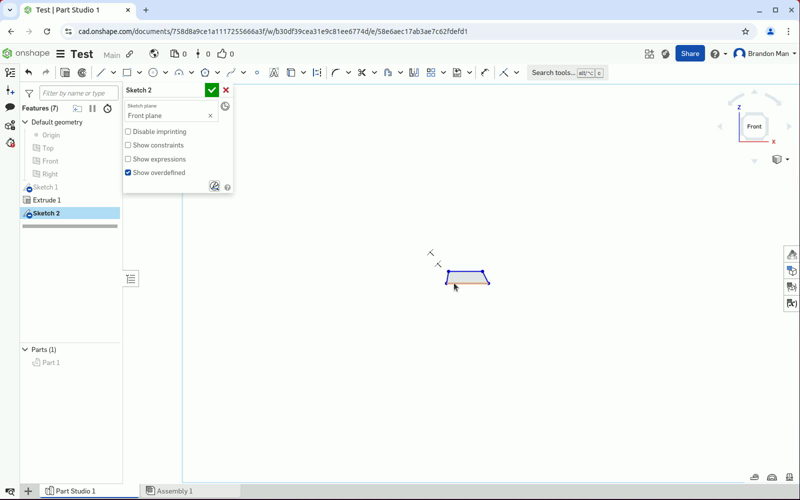
click(454, 282)
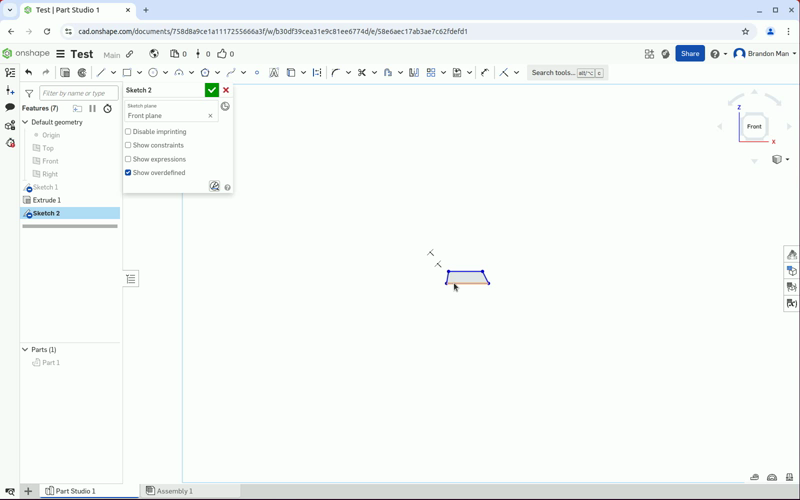
scroll(-6)
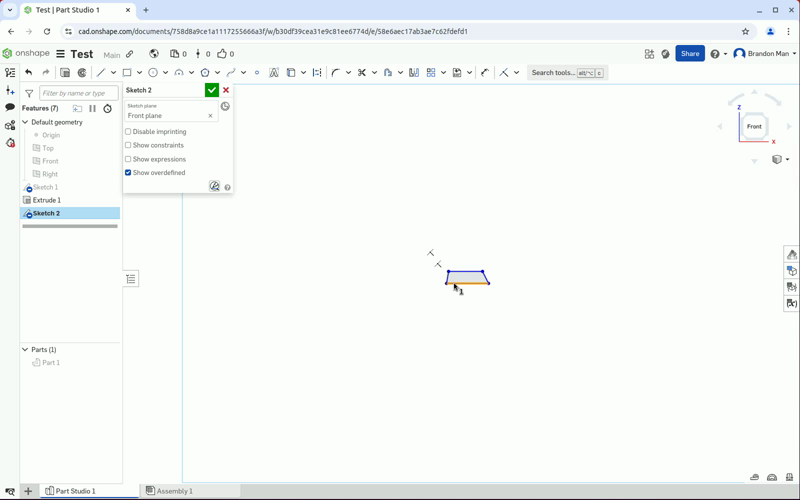
scroll(-6)
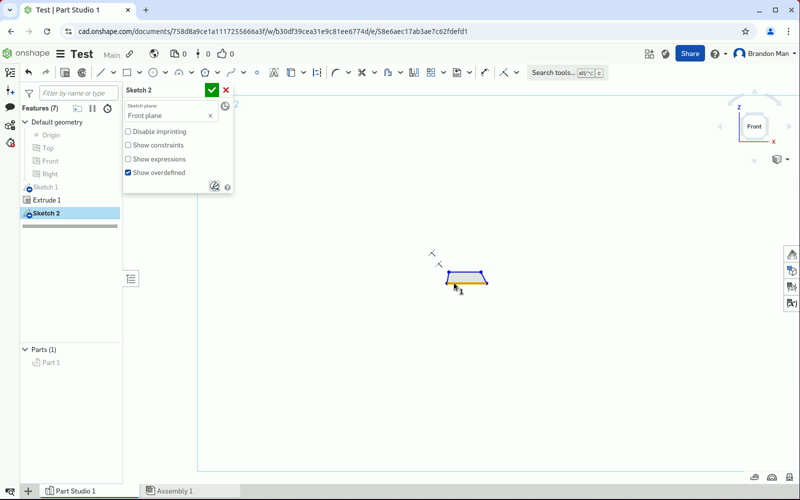
scroll(-6)
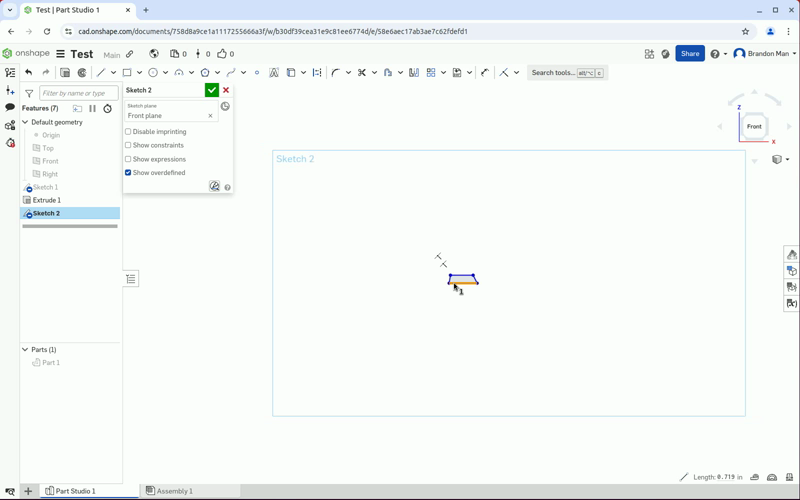
scroll(-6)
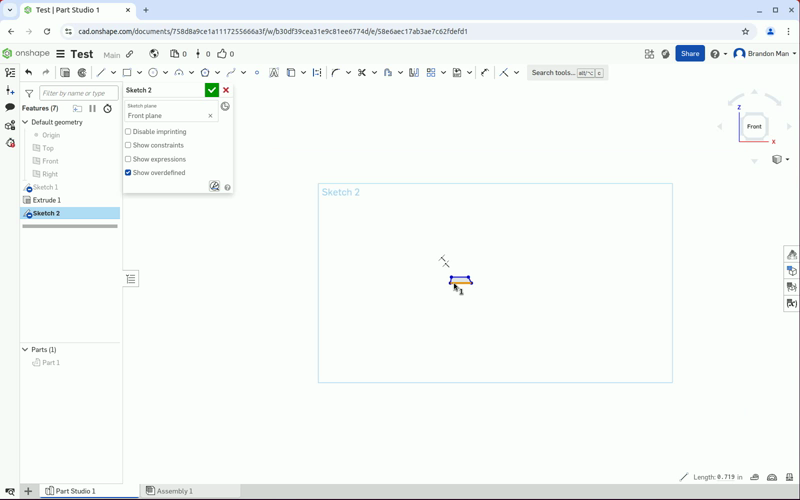
scroll(-6)
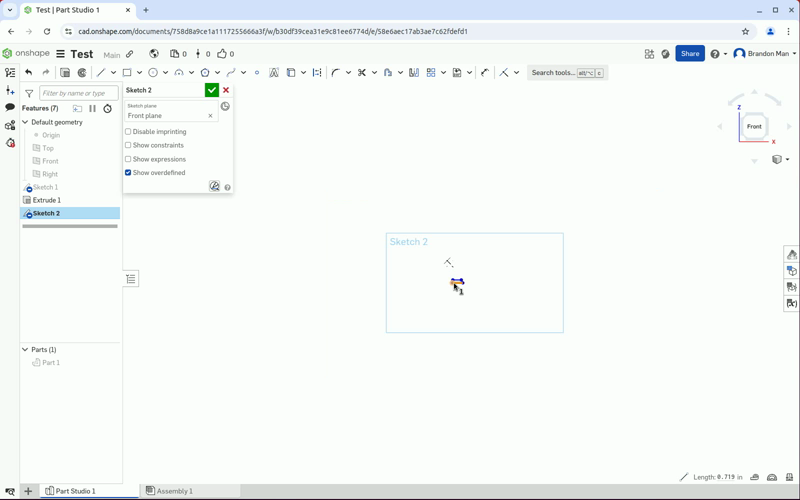
scroll(-6)
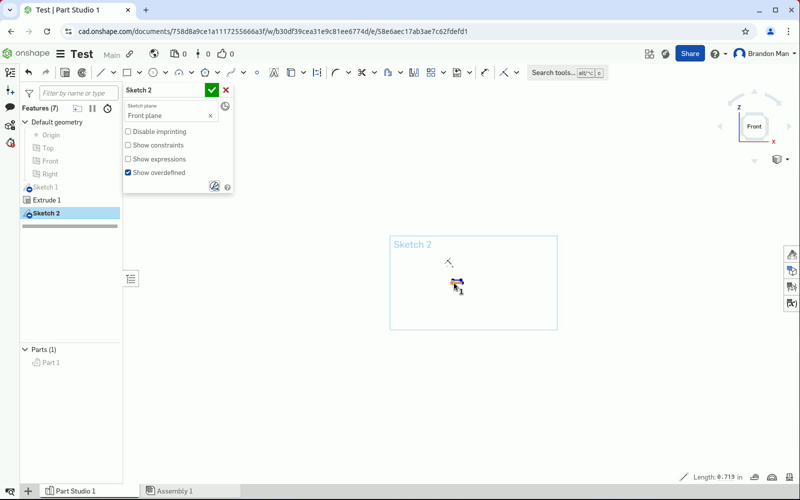
scroll(-6)
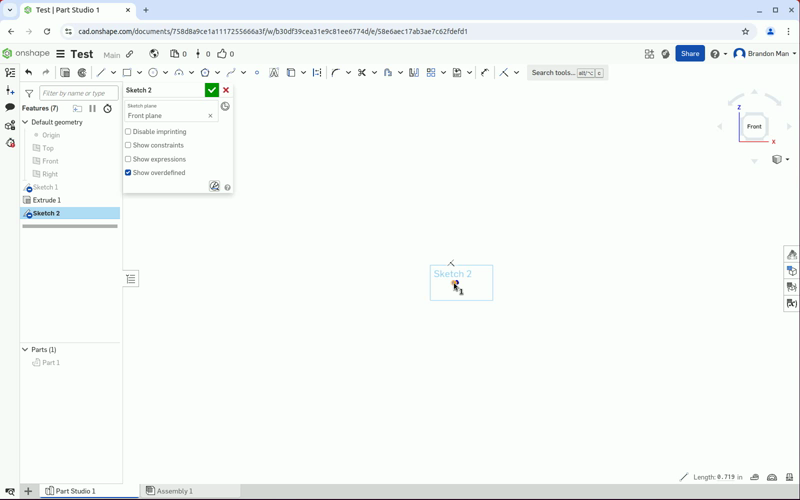
mouse_move(73, 352)
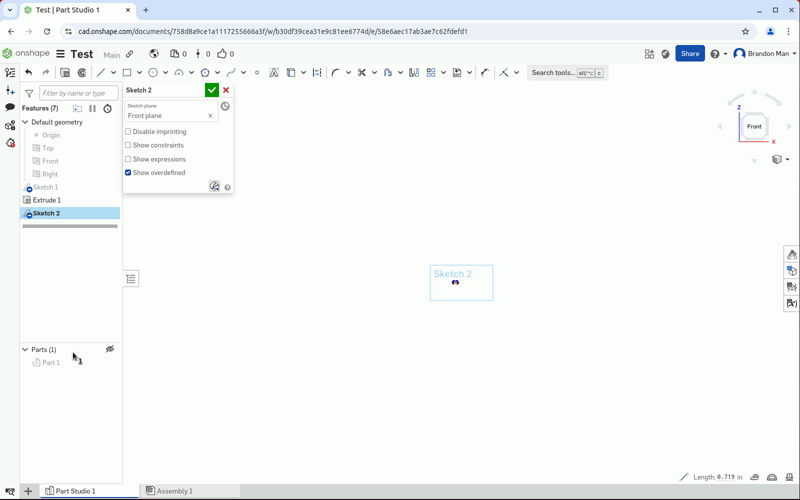
key(shift+y)
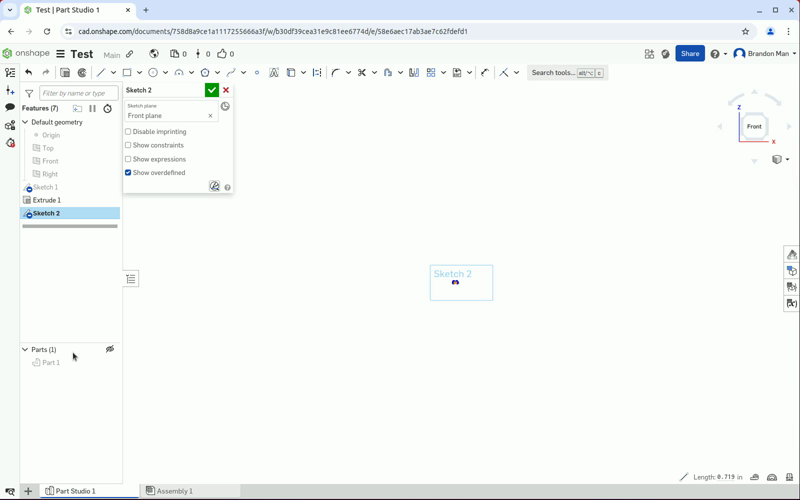
key(shift+e)
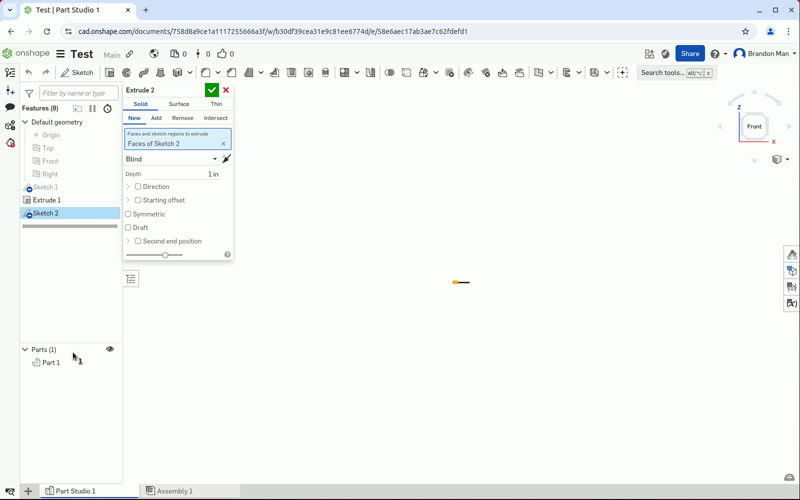
mouse_move(143, 106)
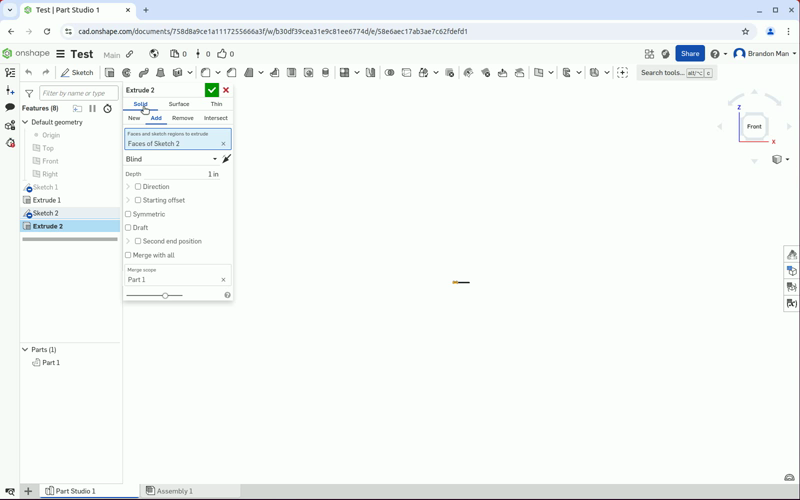
click(143, 106)
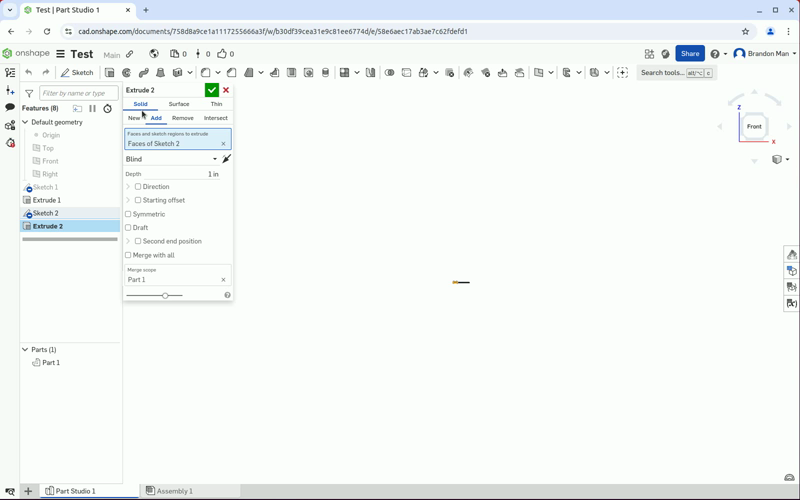
mouse_move(137, 120)
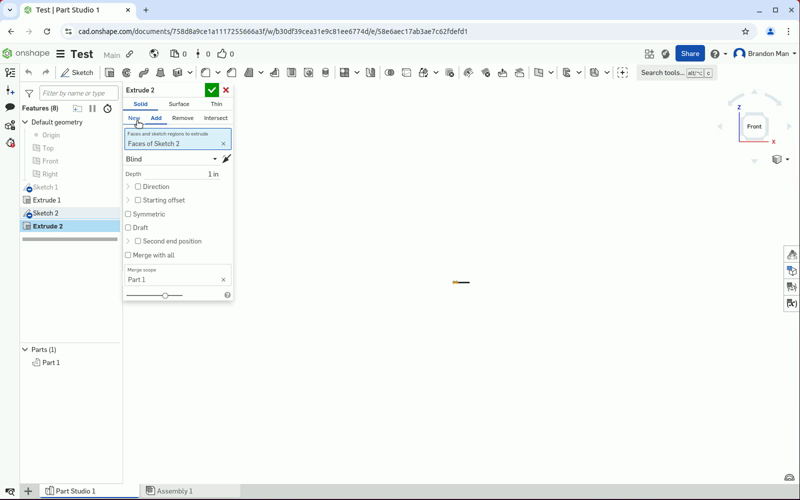
click(137, 120)
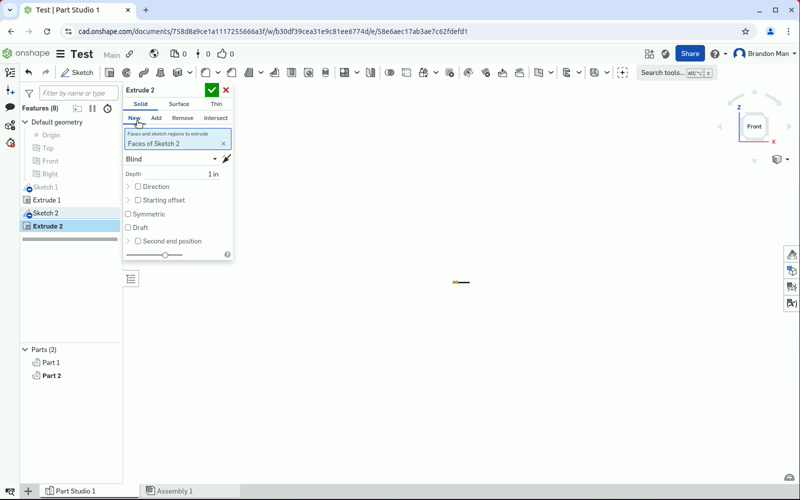
key(tab, 4)
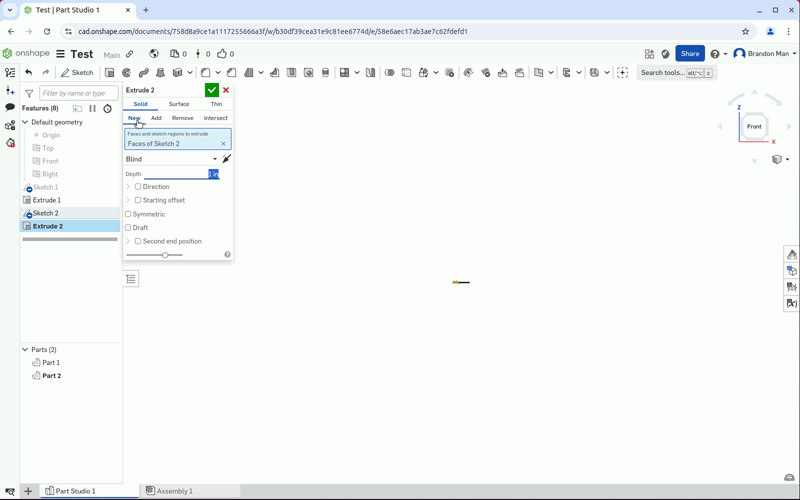
text(-23.108)
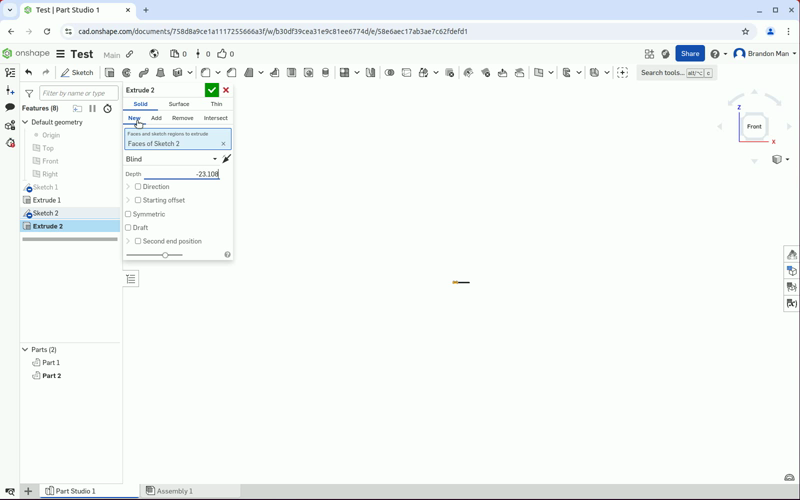
key(enter)
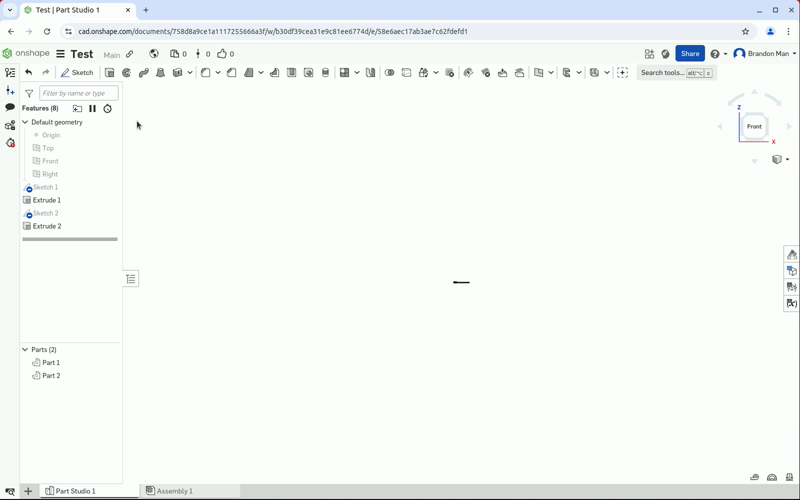
key(shift+h)
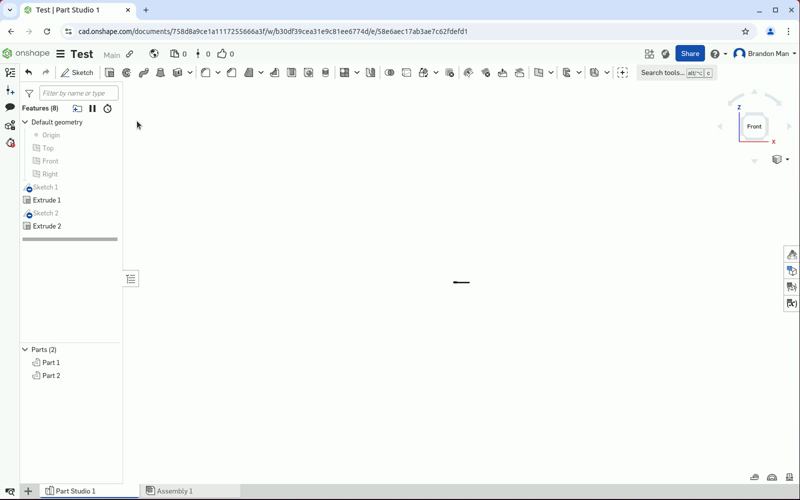
key(shift+h)
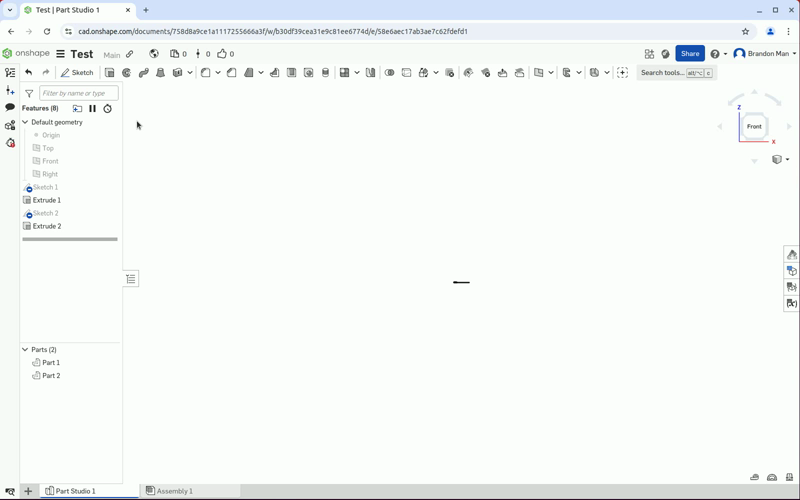
mouse_move(73, 189)
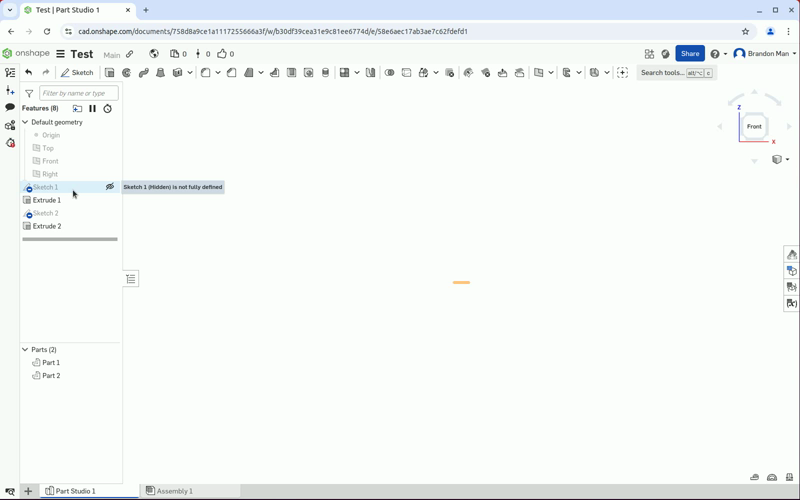
click(73, 189)
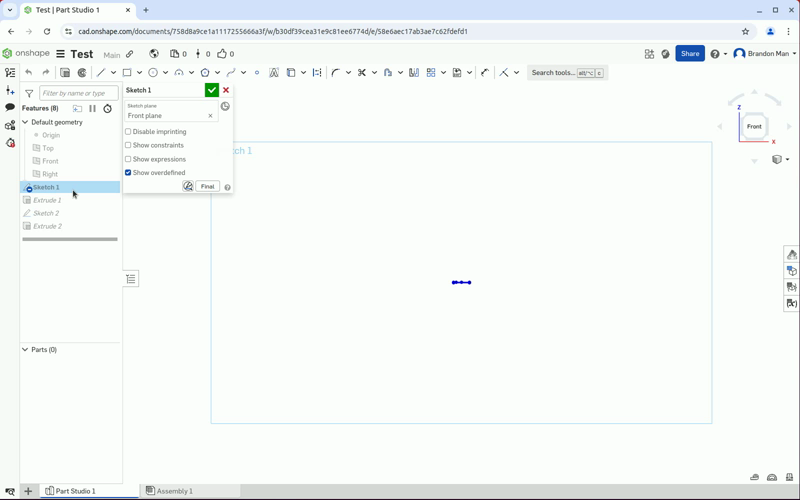
mouse_move(229, 92)
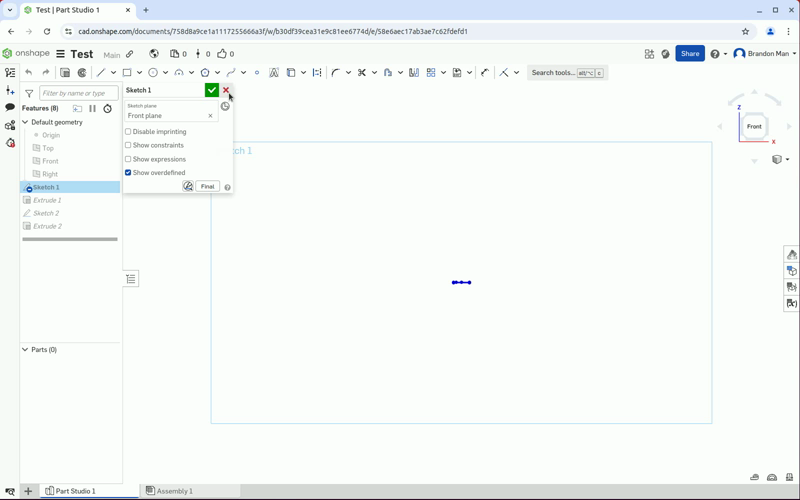
click(229, 92)
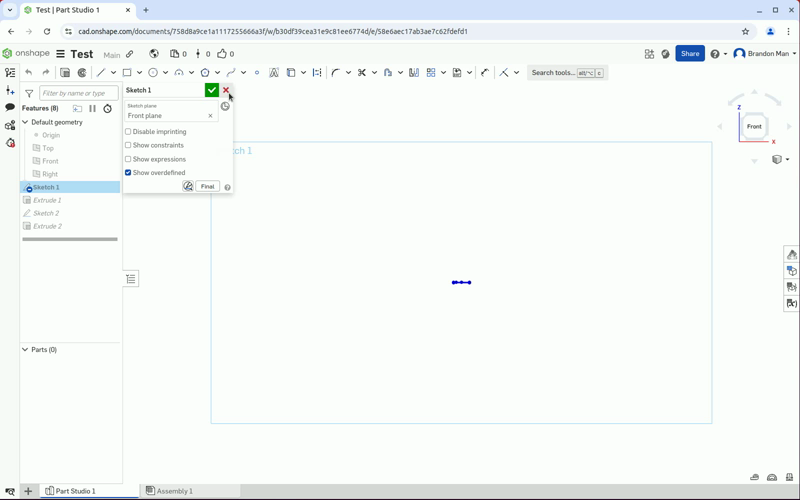
key(shift+s)
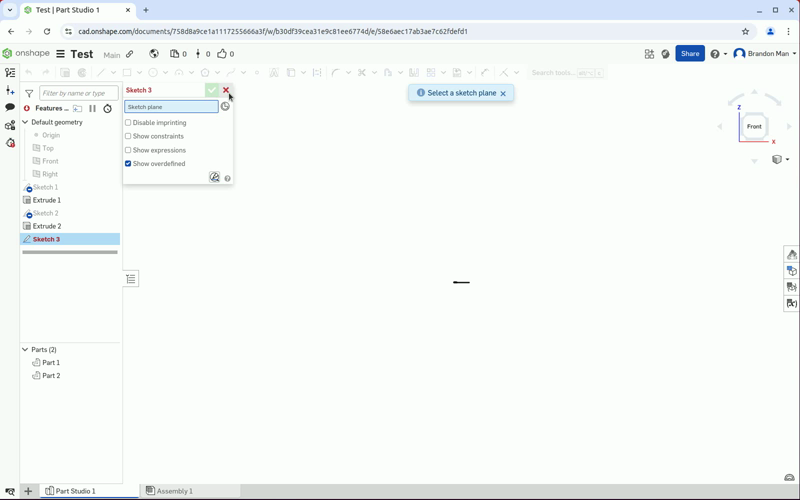
mouse_move(73, 163)
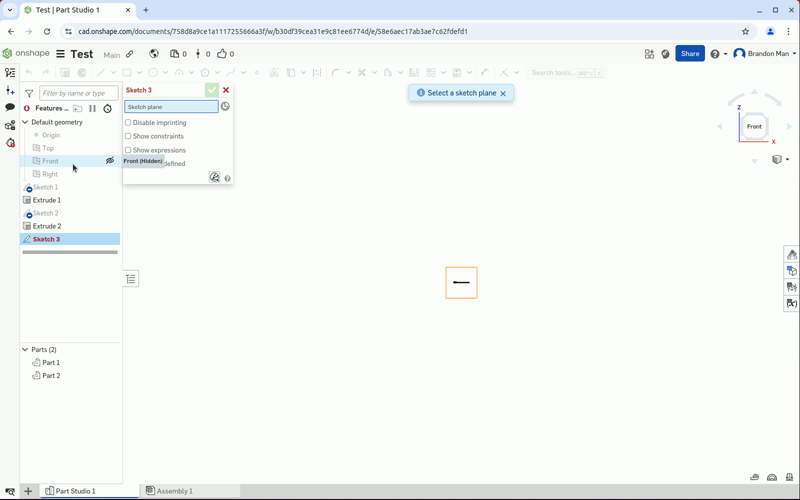
click(73, 163)
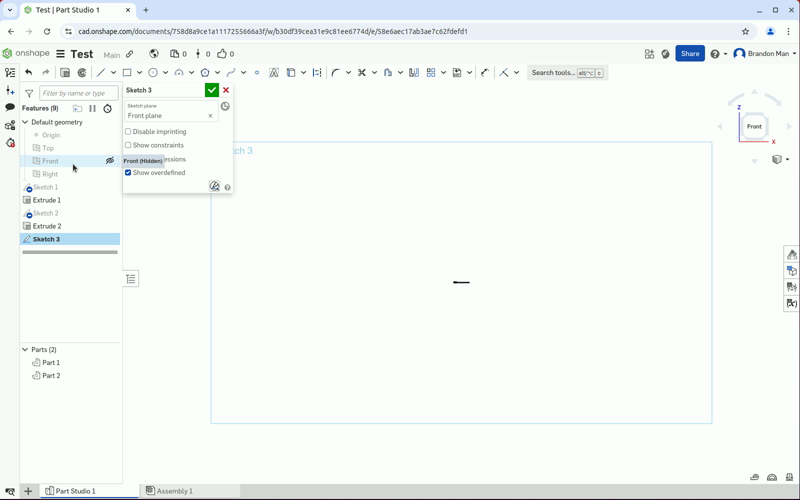
mouse_move(73, 352)
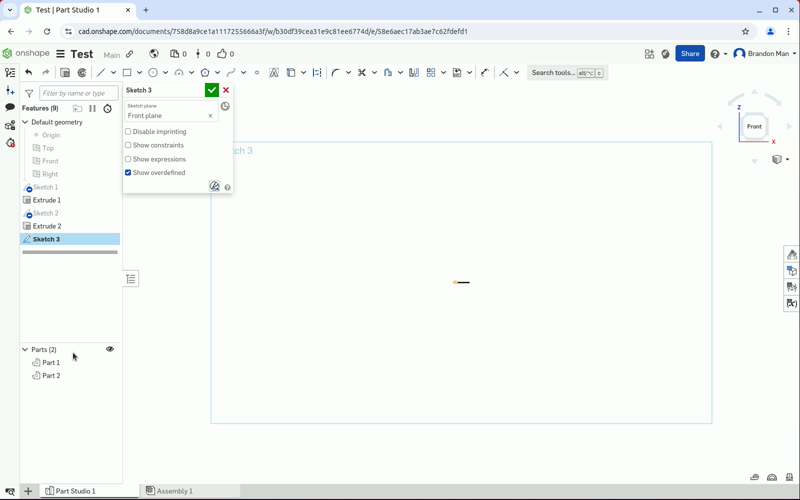
key(y)
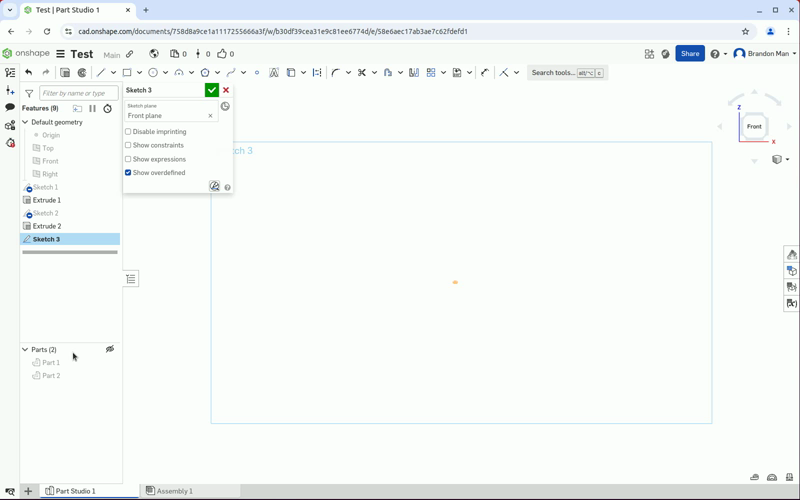
key(l)
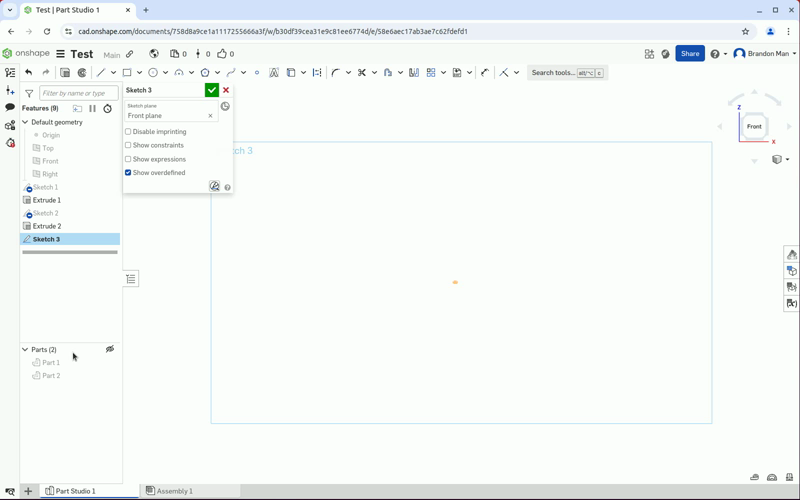
key_down(shift)
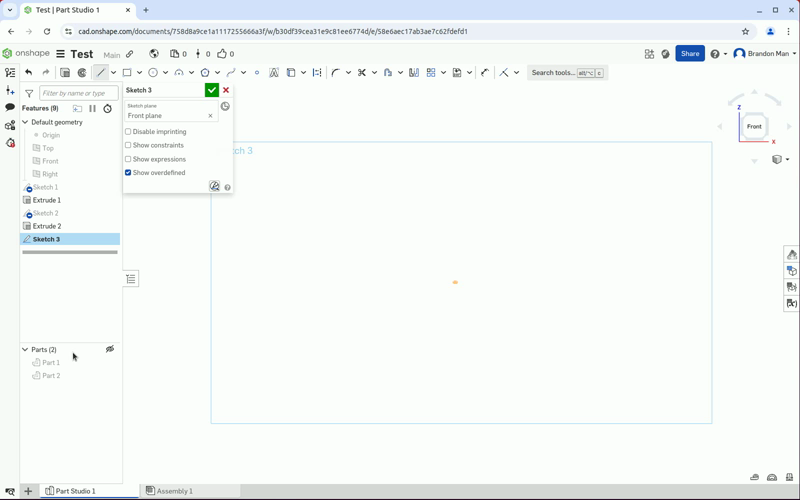
mouse_move(456, 281)
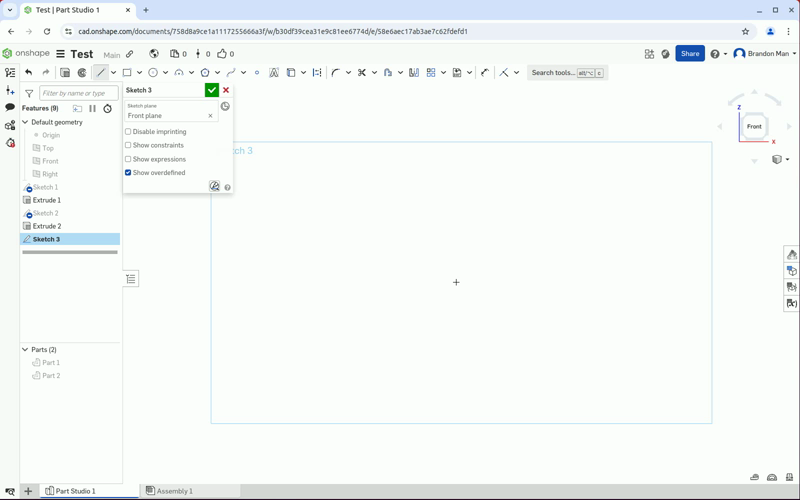
click(456, 281)
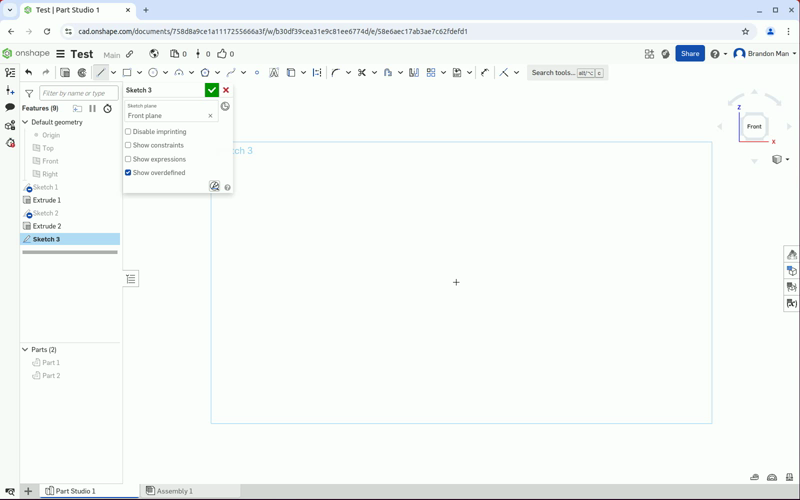
key_up(shift)
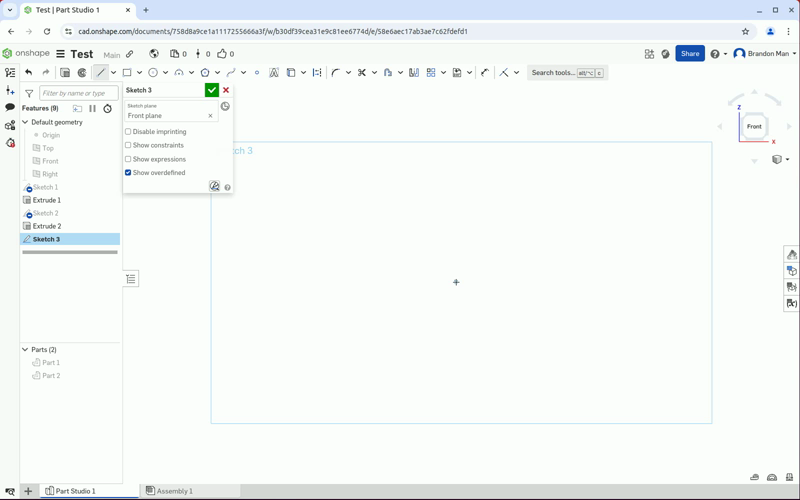
key_down(shift)
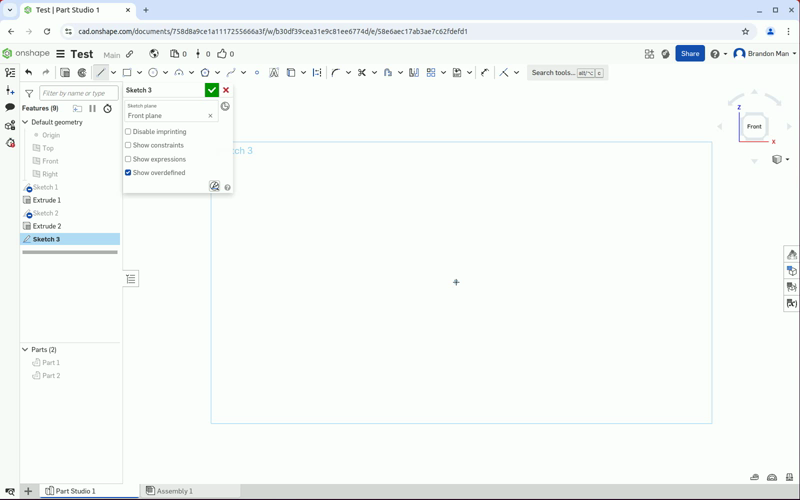
mouse_move(486, 281)
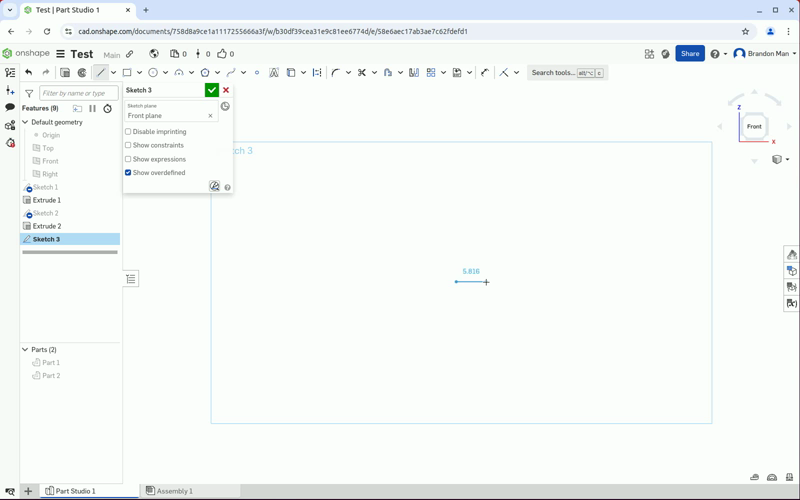
mouse_move(456, 282)
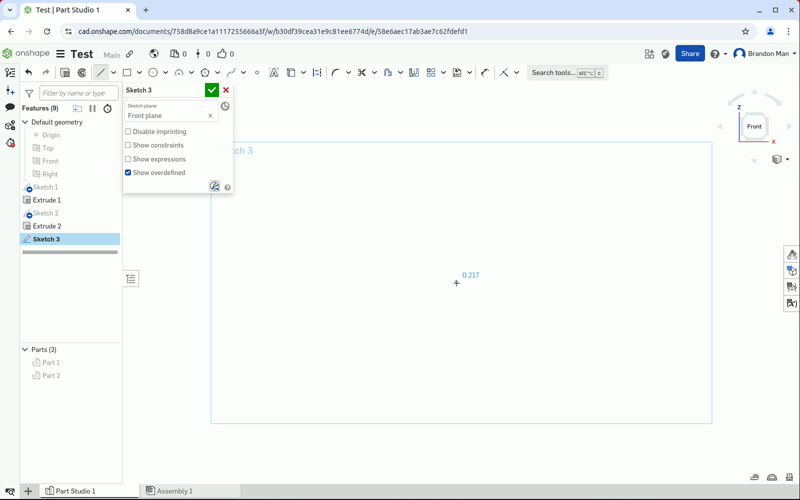
scroll(6)
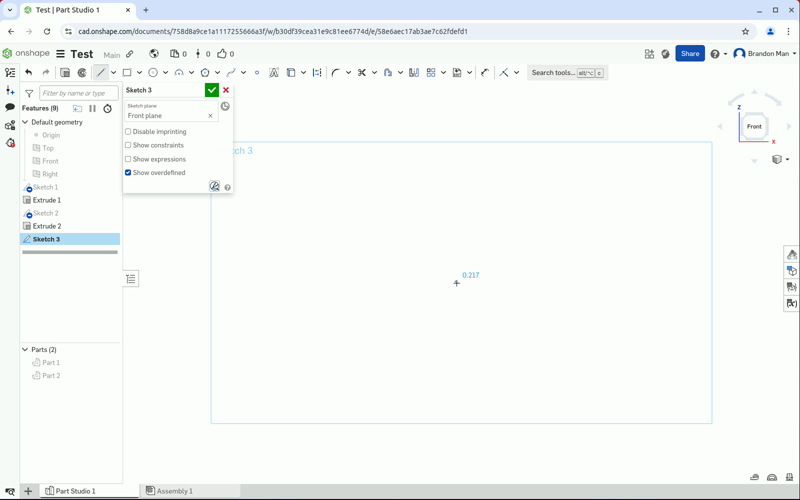
scroll(6)
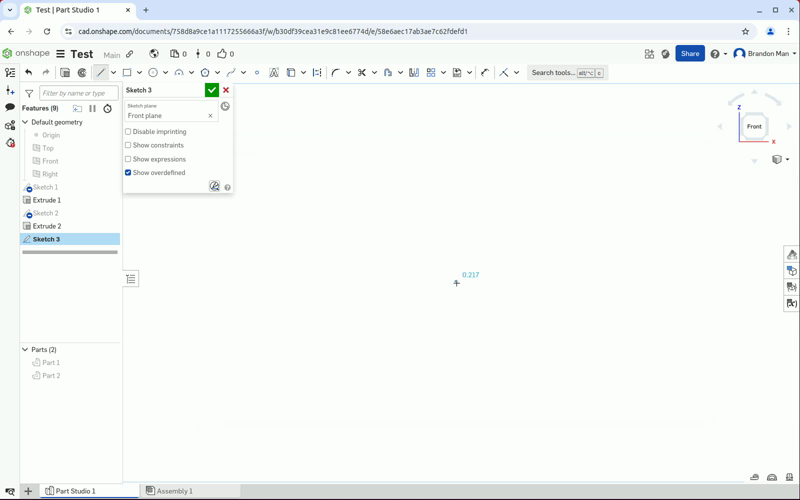
scroll(6)
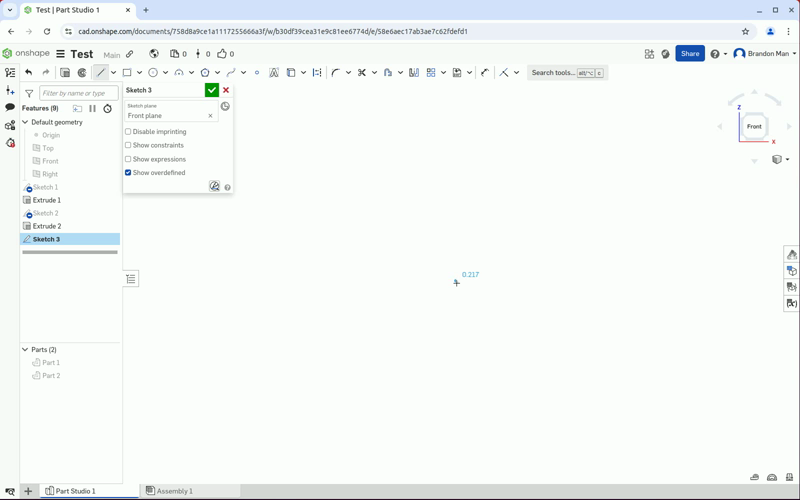
scroll(6)
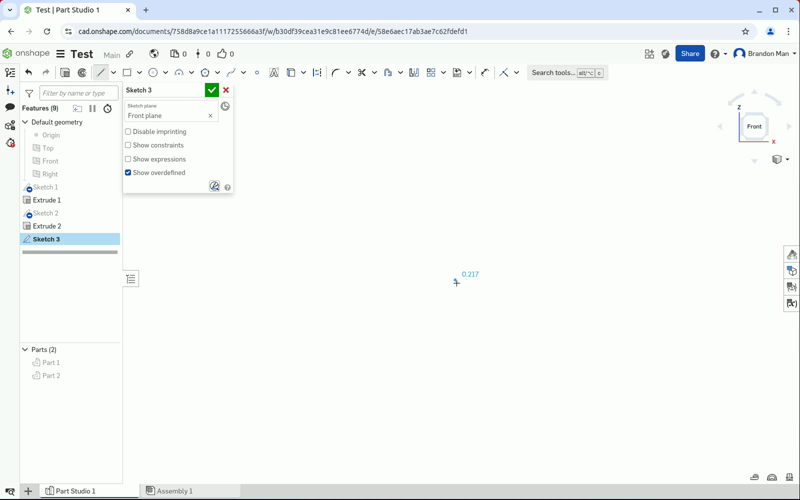
scroll(6)
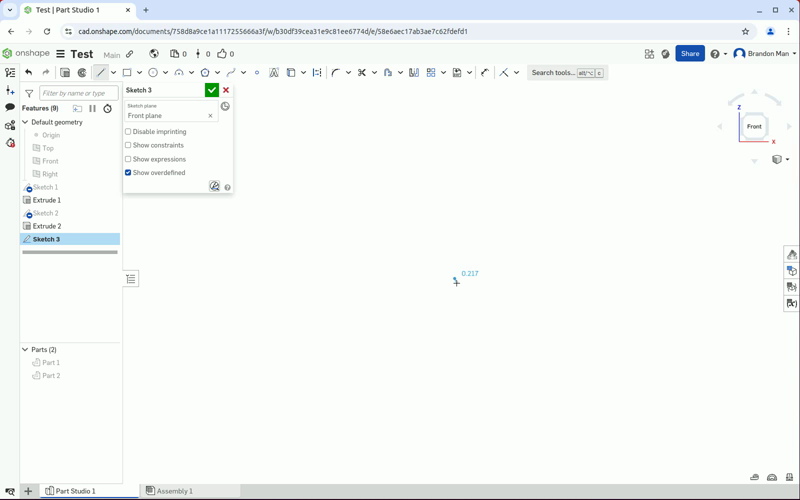
scroll(6)
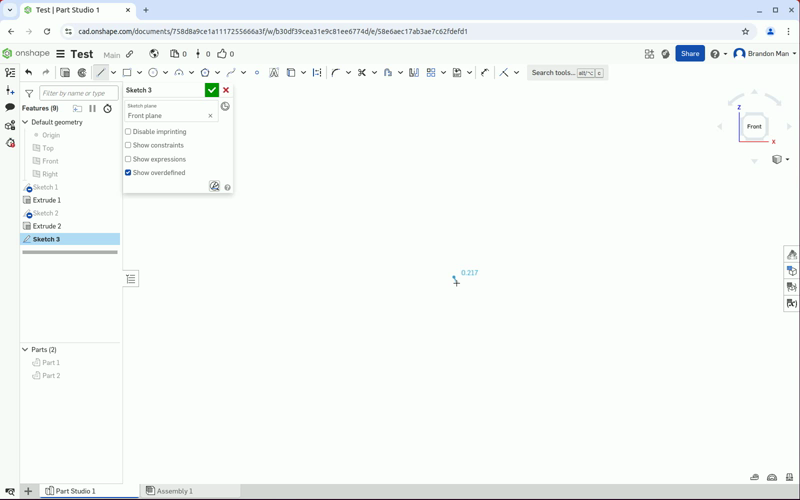
scroll(6)
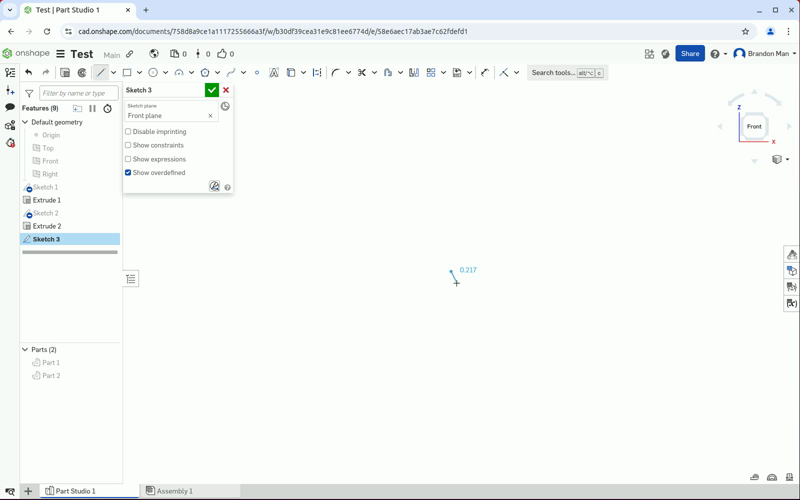
click(456, 282)
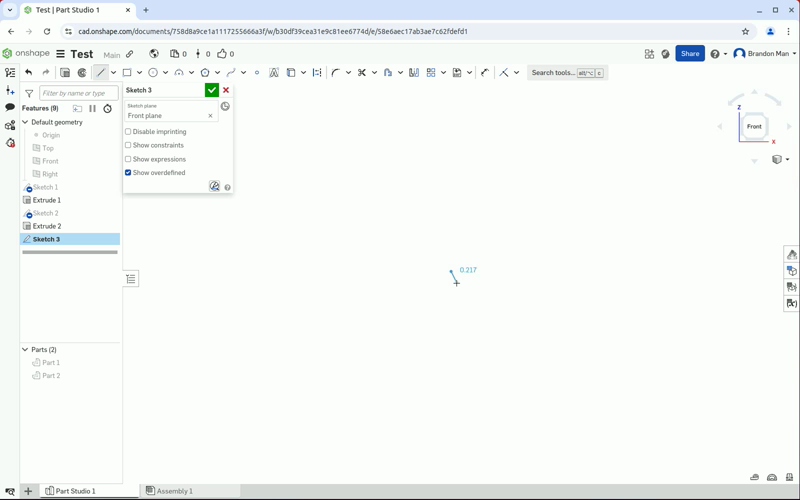
scroll(-6)
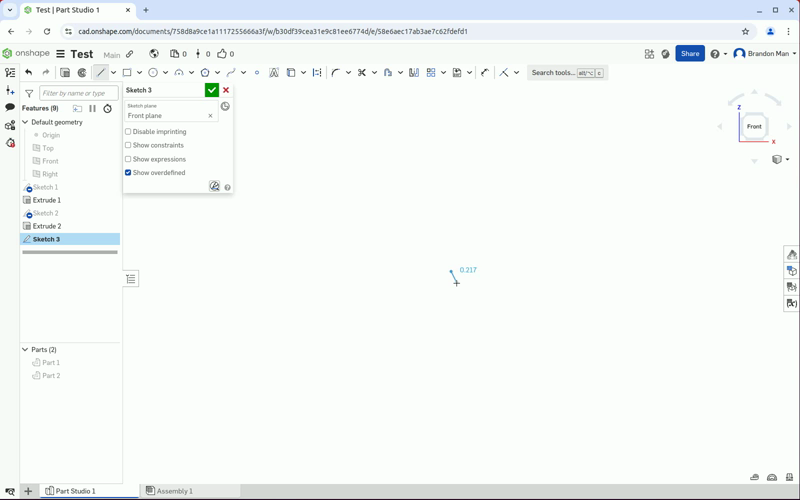
scroll(-6)
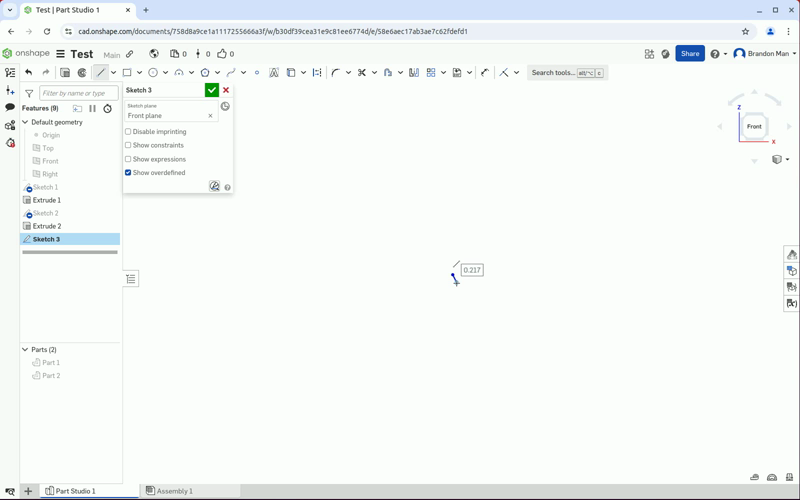
scroll(-6)
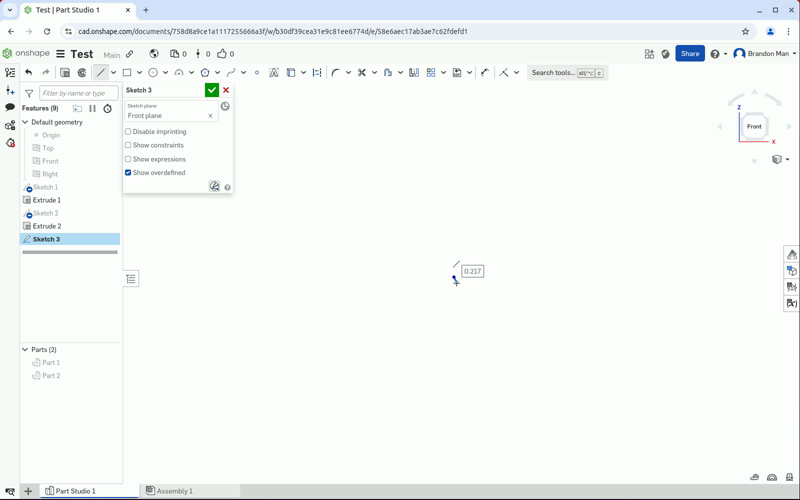
scroll(-6)
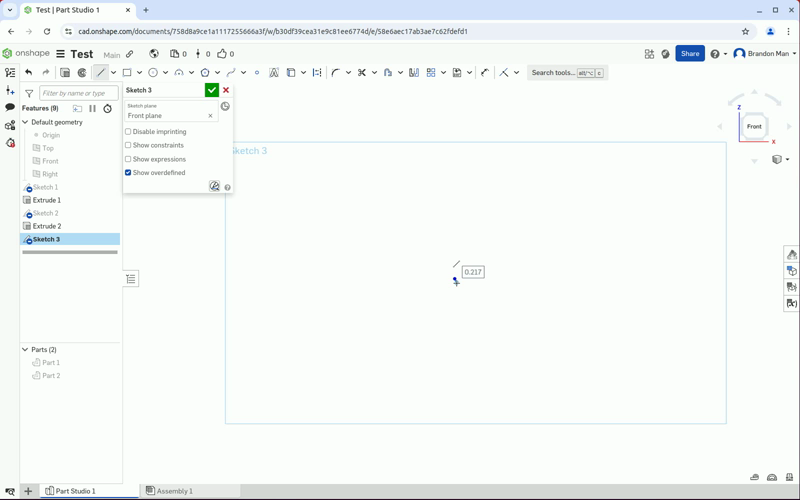
scroll(-6)
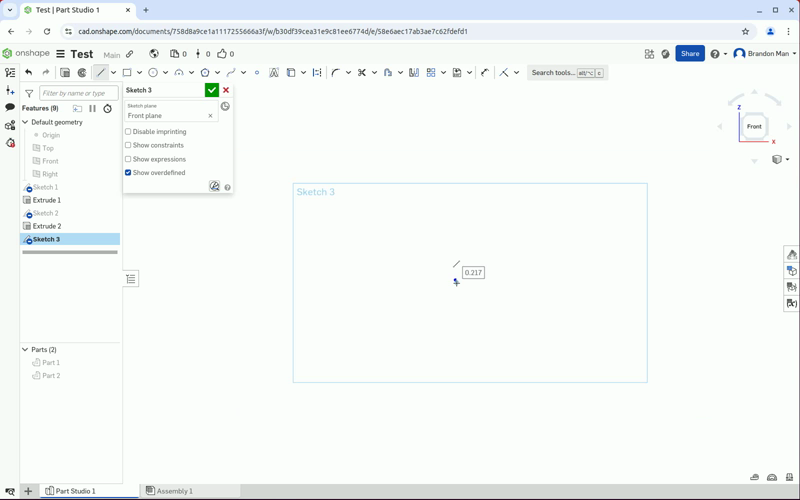
scroll(-6)
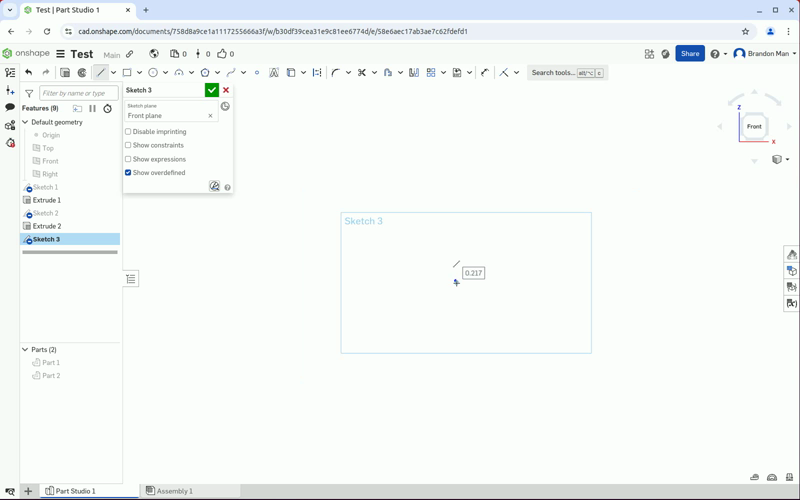
scroll(-6)
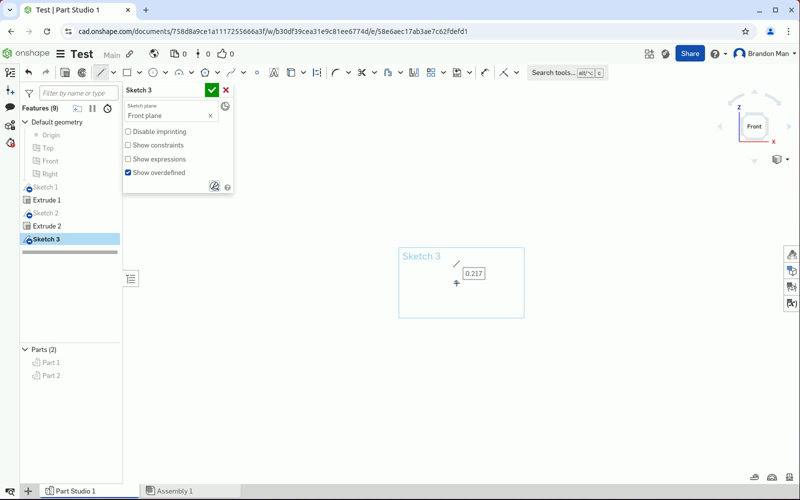
key_up(shift)
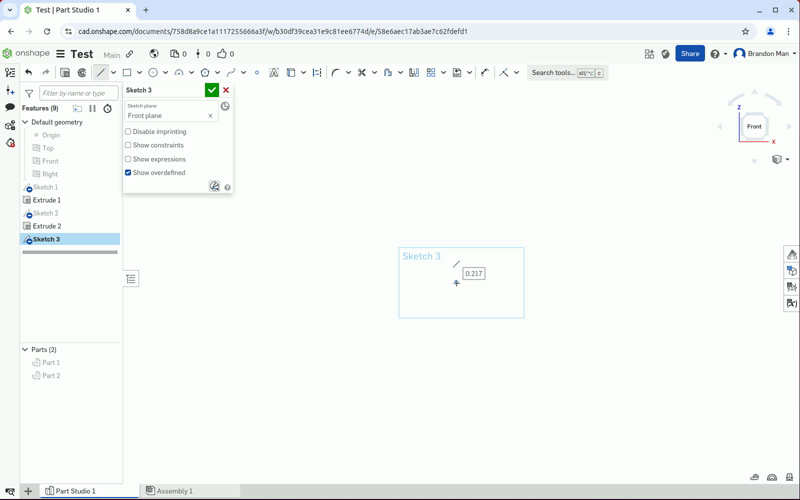
key_down(shift)
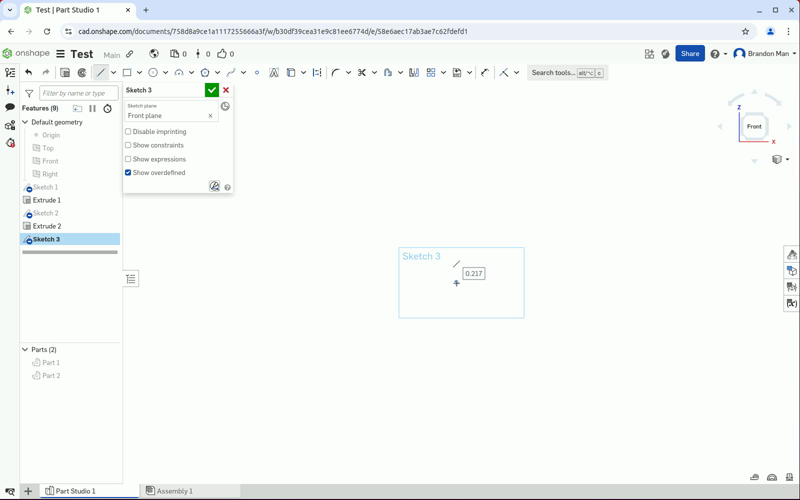
mouse_move(486, 282)
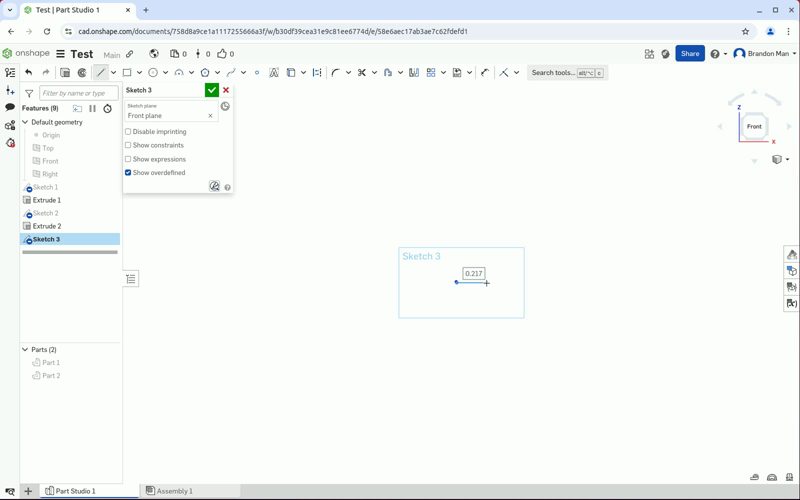
mouse_move(462, 282)
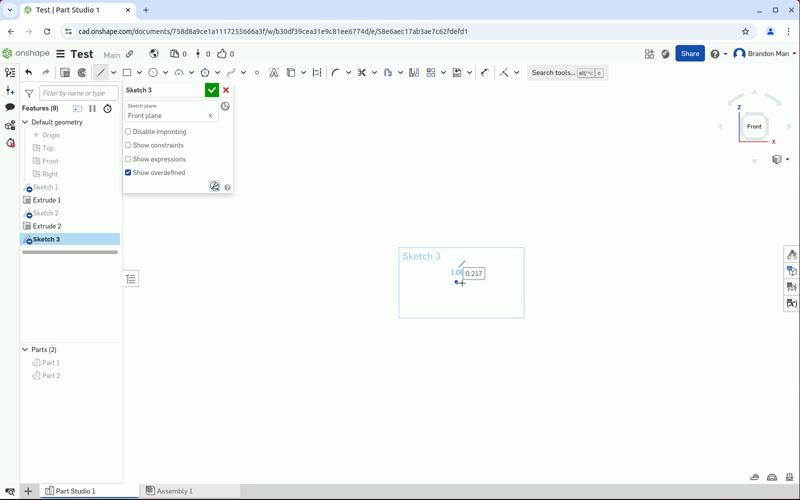
scroll(6)
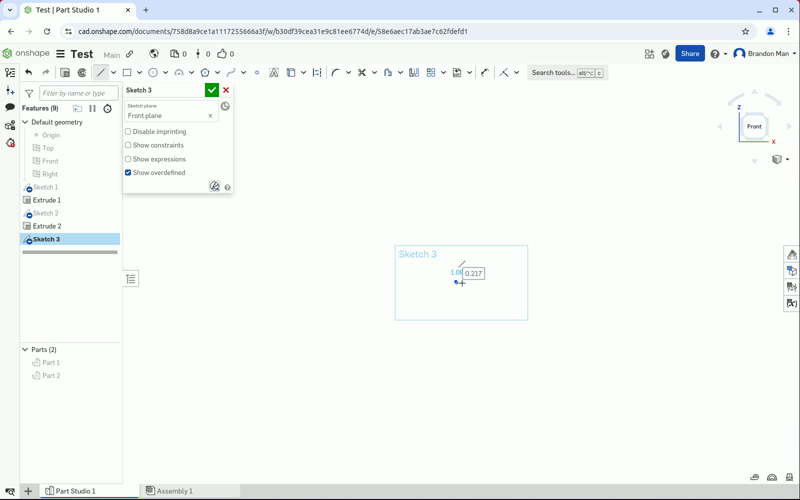
scroll(6)
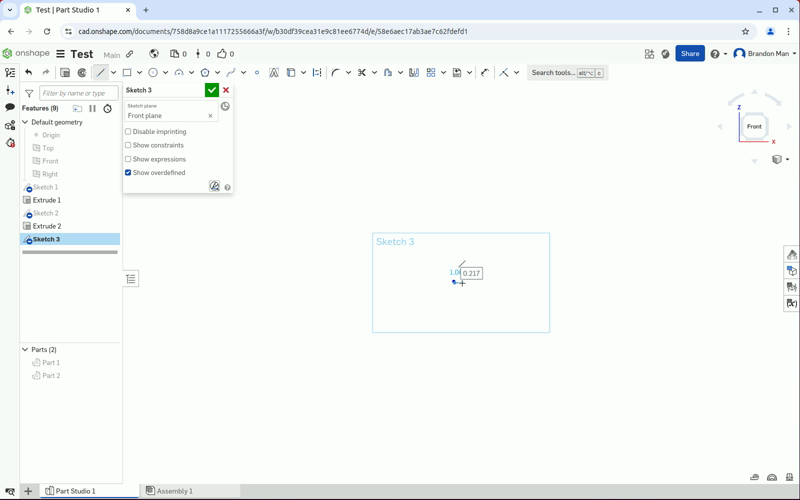
scroll(6)
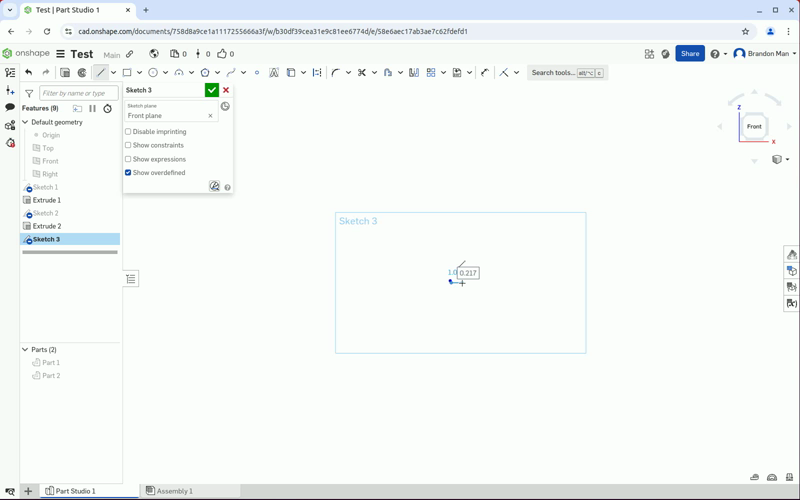
scroll(6)
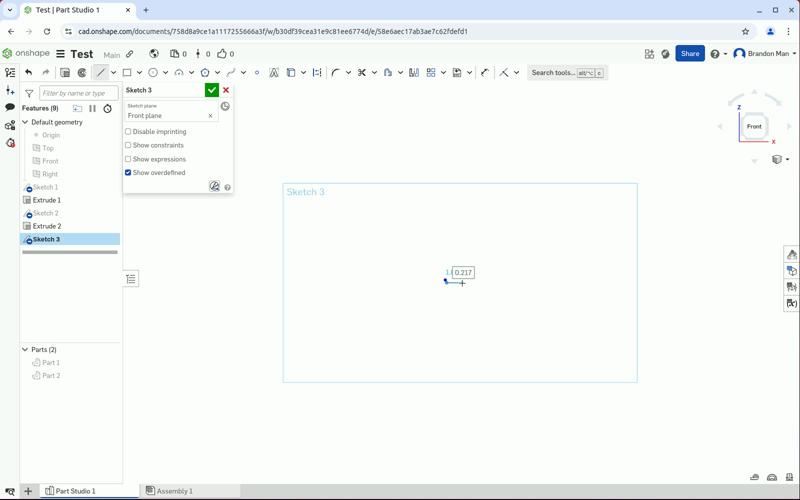
scroll(6)
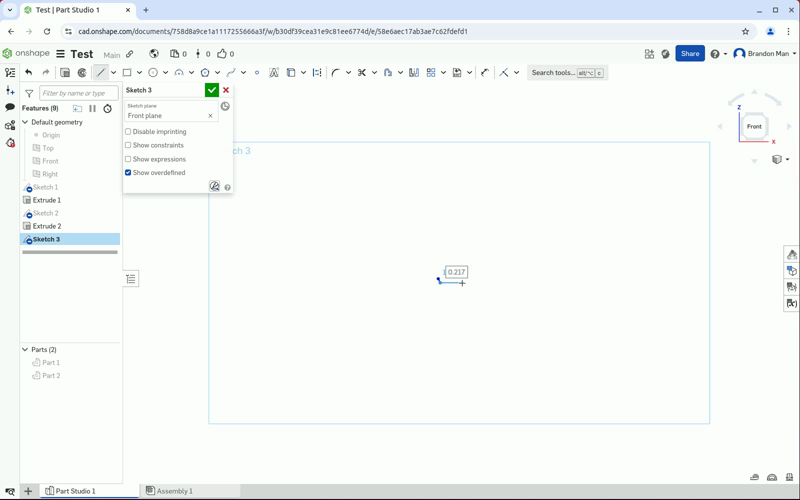
scroll(6)
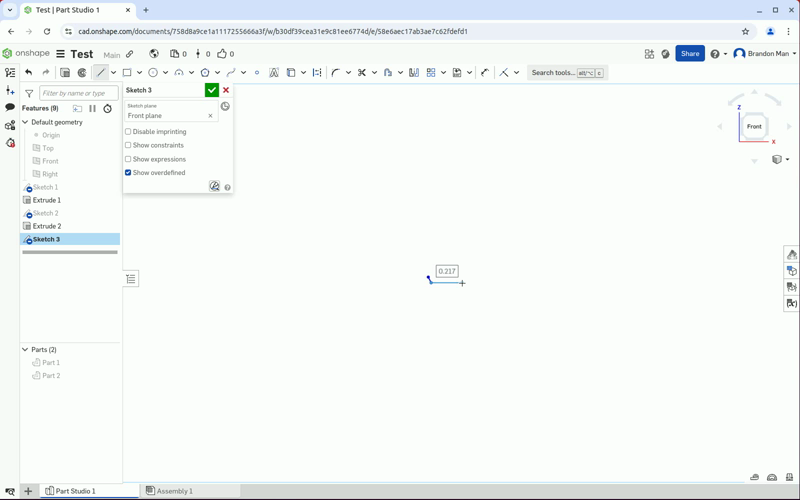
scroll(6)
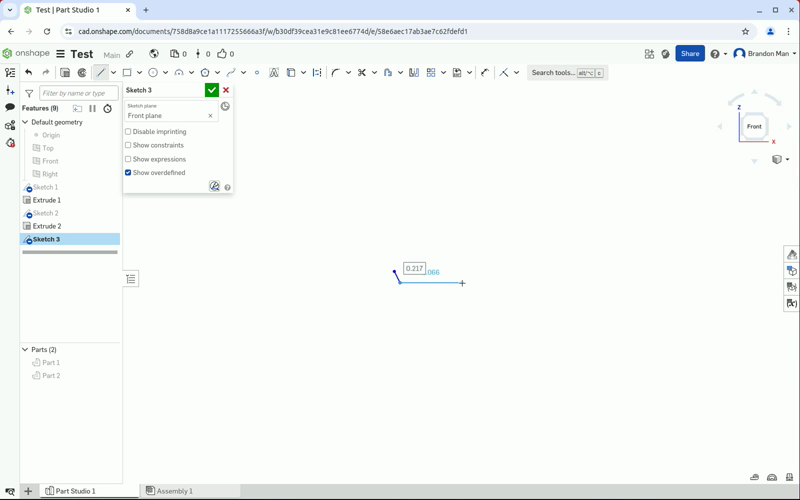
click(462, 282)
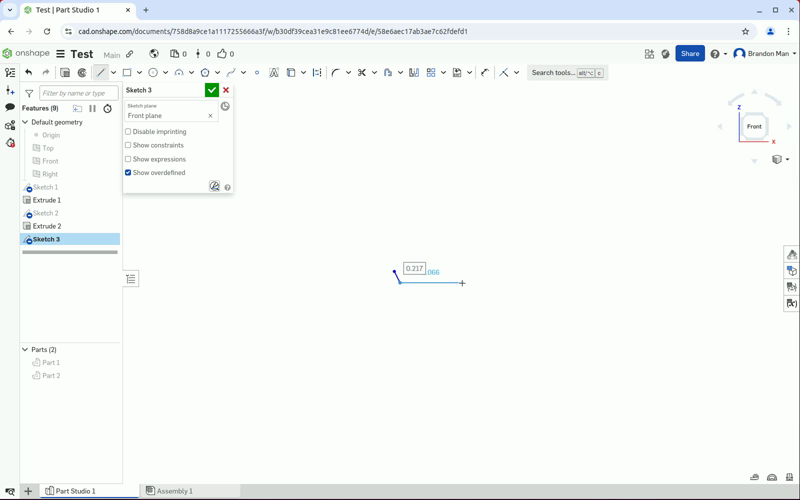
scroll(-6)
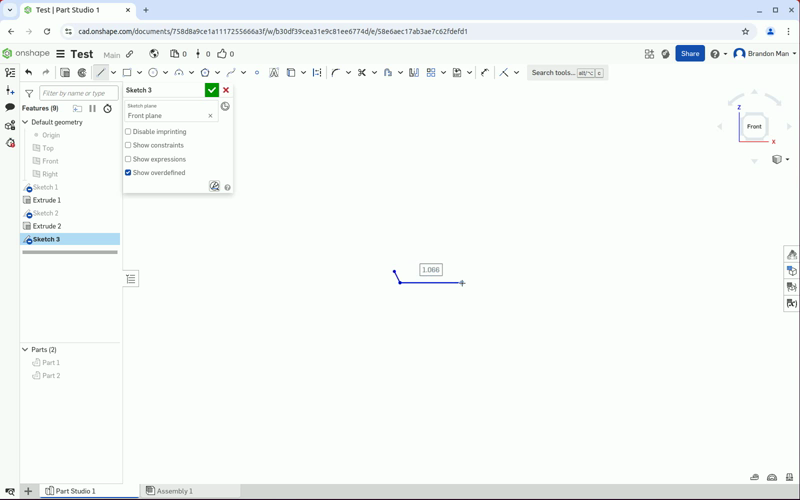
scroll(-6)
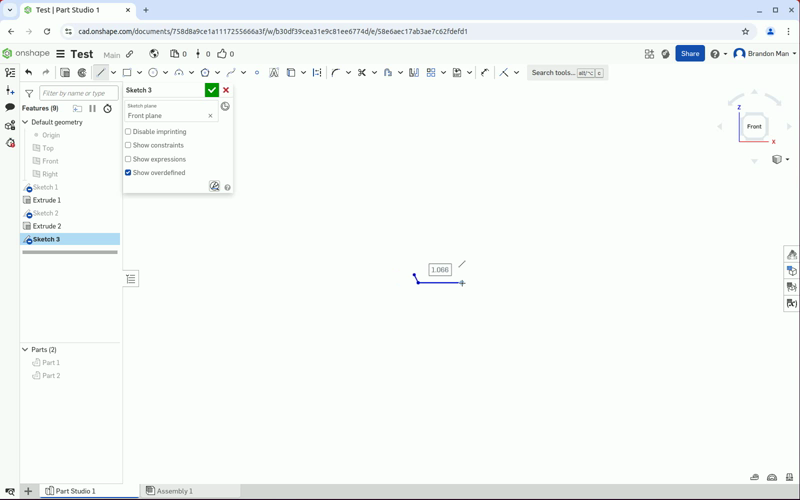
scroll(-6)
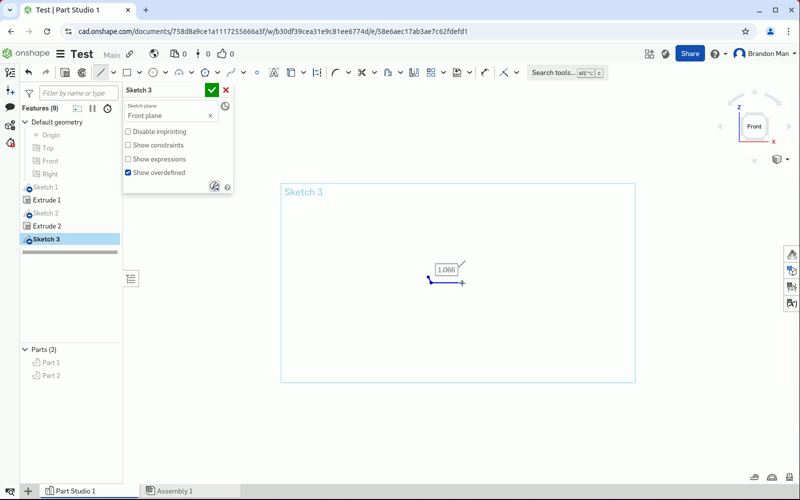
scroll(-6)
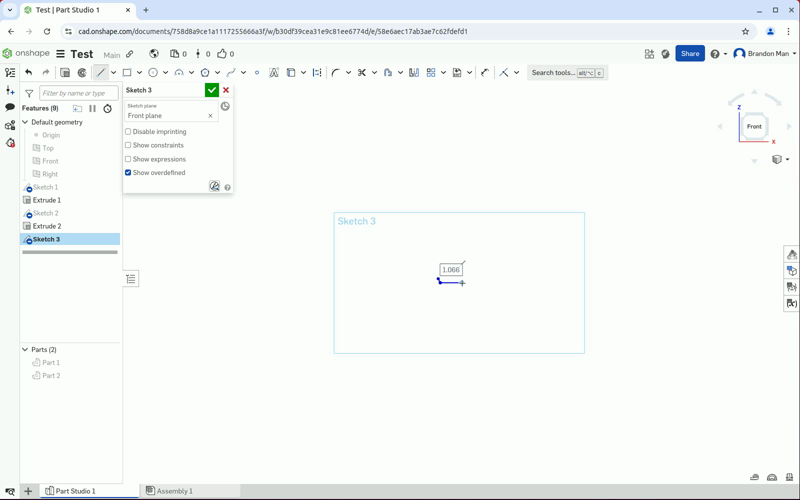
scroll(-6)
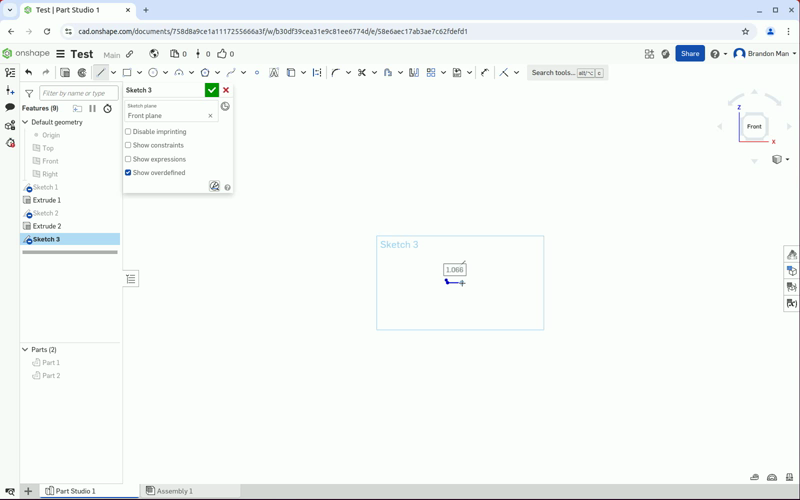
scroll(-6)
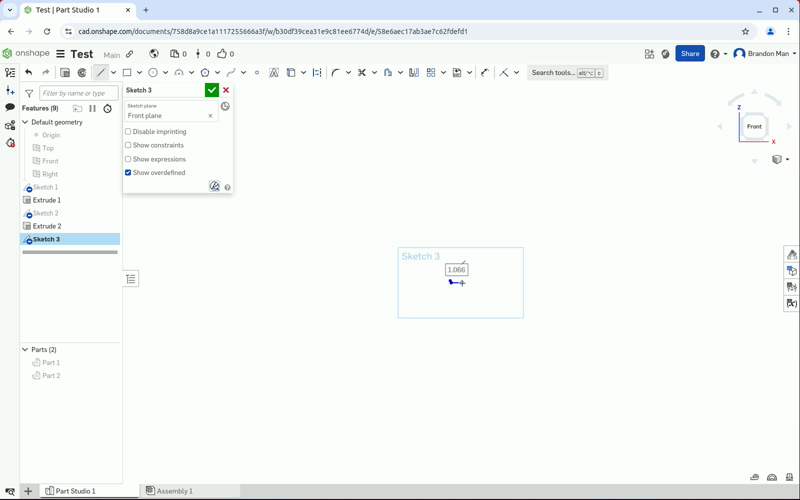
scroll(-6)
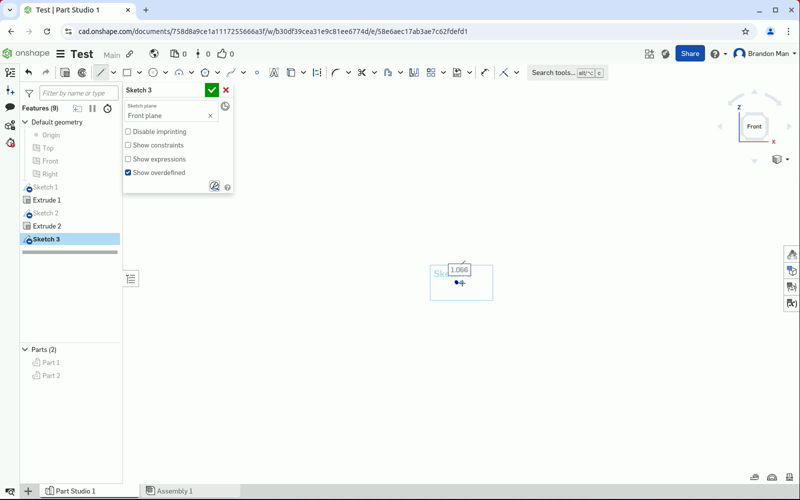
key_up(shift)
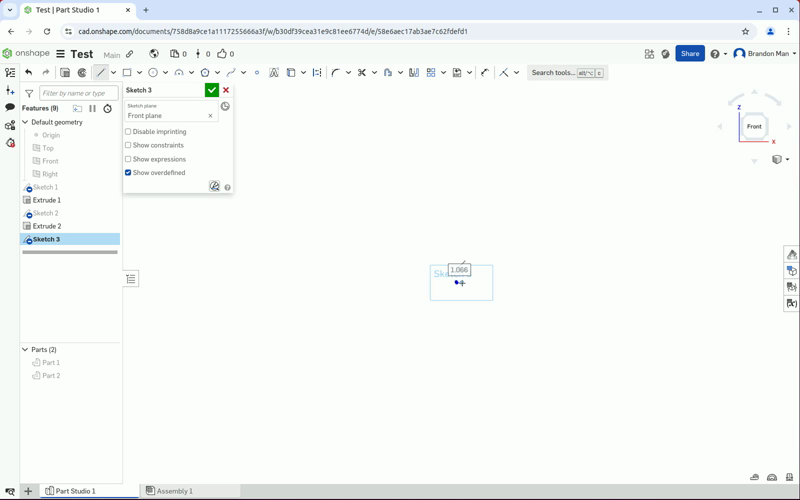
key_down(shift)
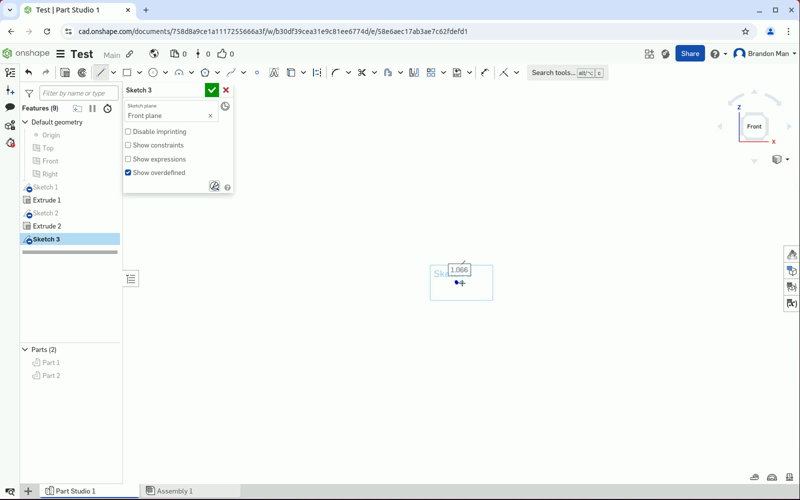
mouse_move(492, 282)
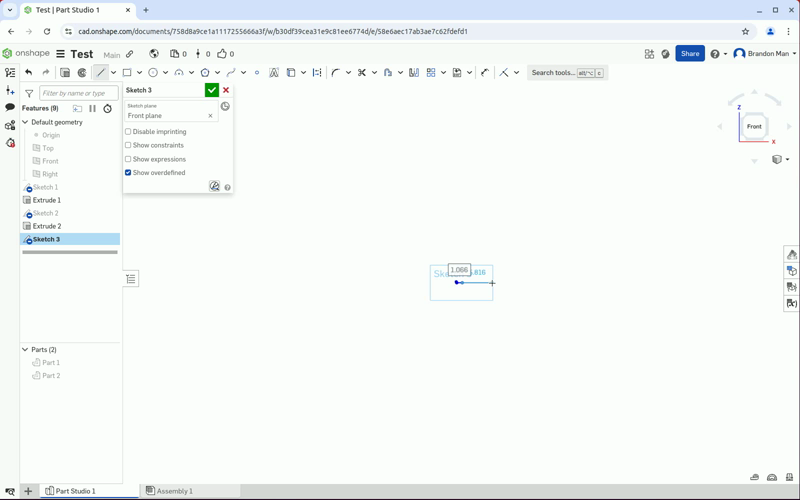
mouse_move(463, 281)
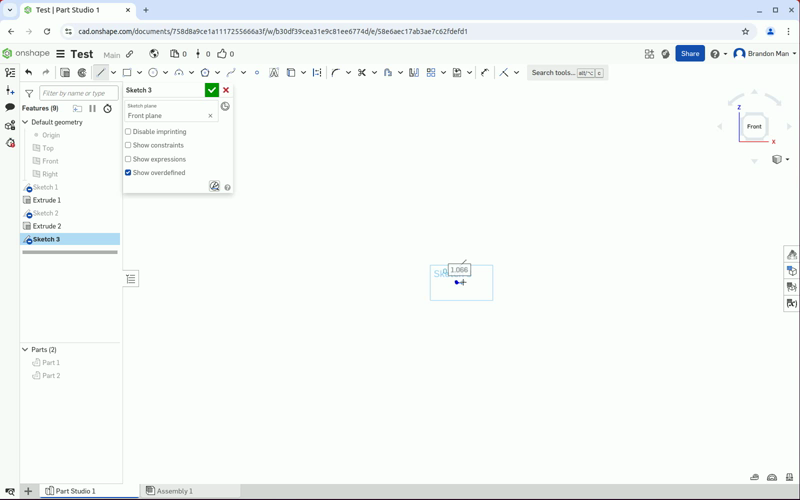
scroll(6)
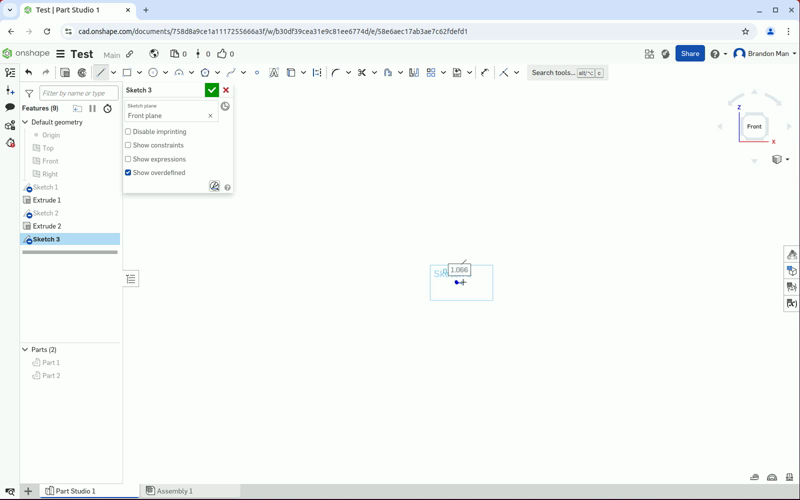
scroll(6)
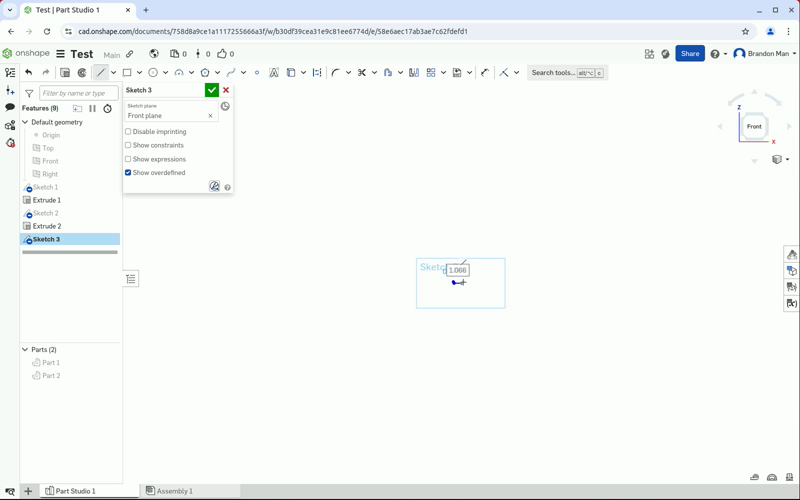
scroll(6)
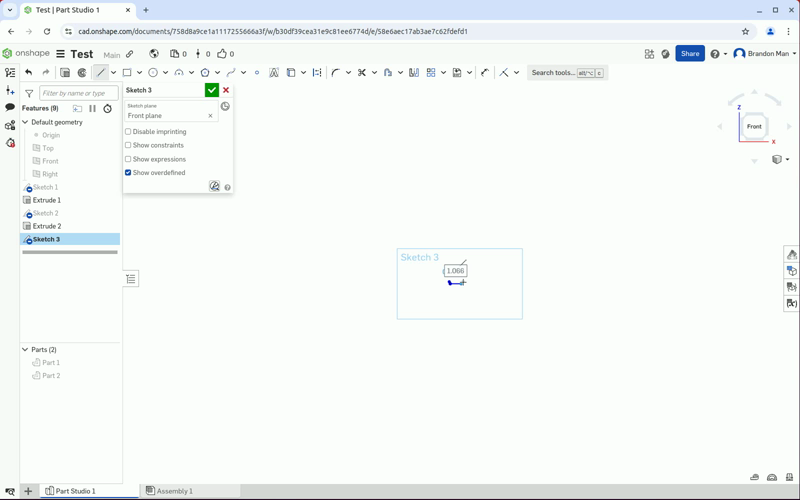
scroll(6)
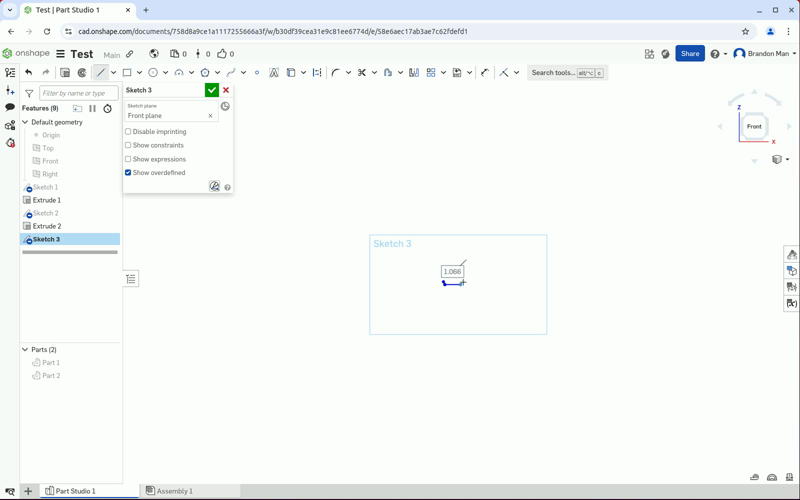
scroll(6)
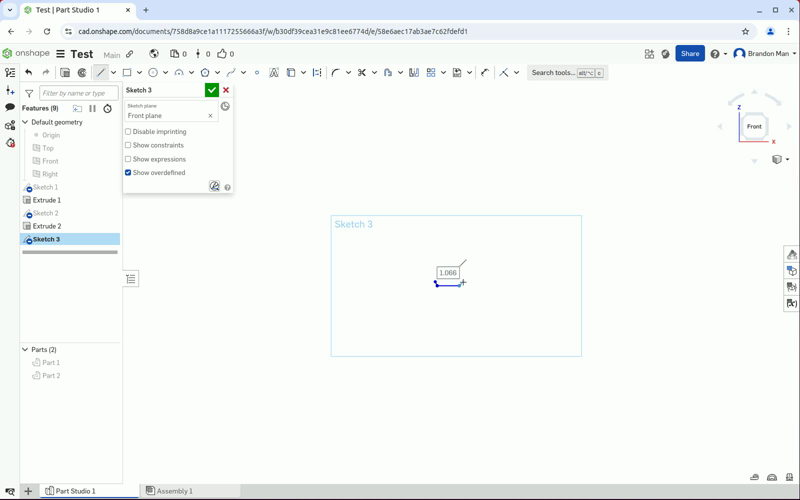
scroll(6)
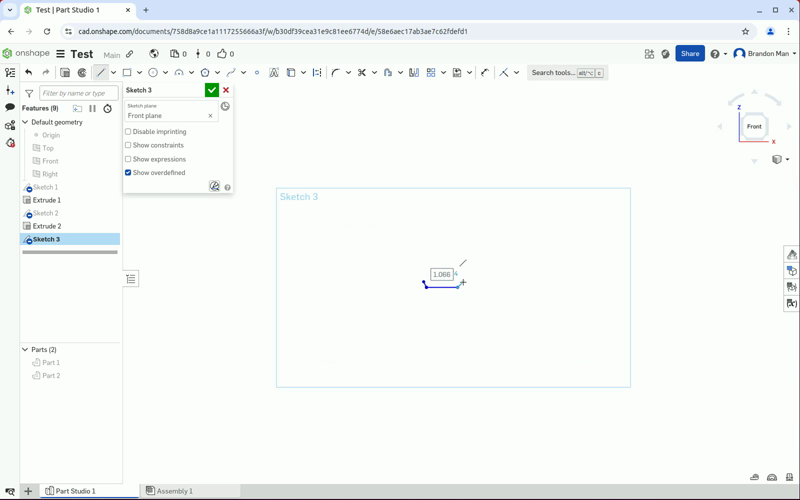
scroll(6)
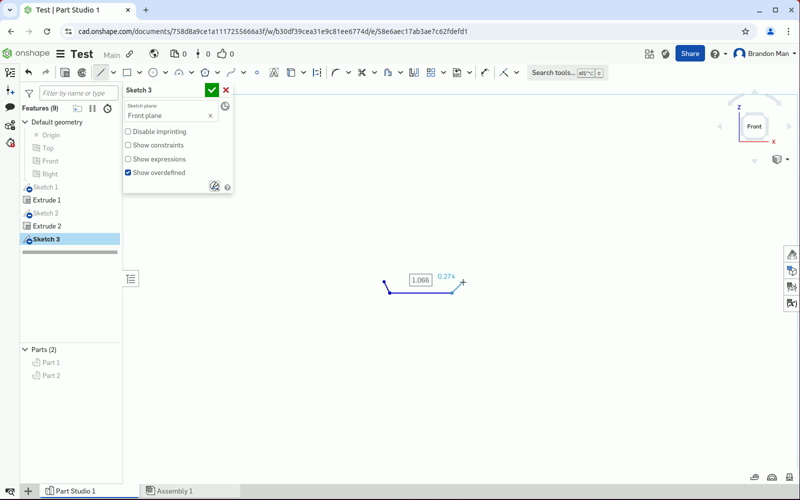
click(463, 281)
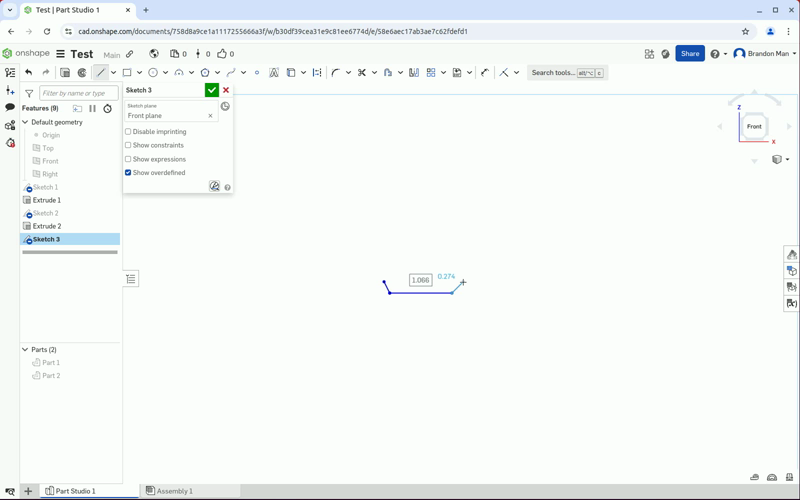
scroll(-6)
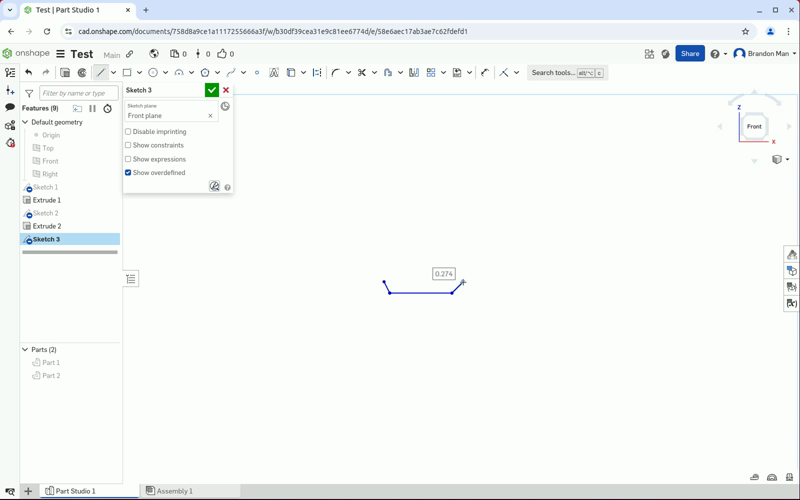
scroll(-6)
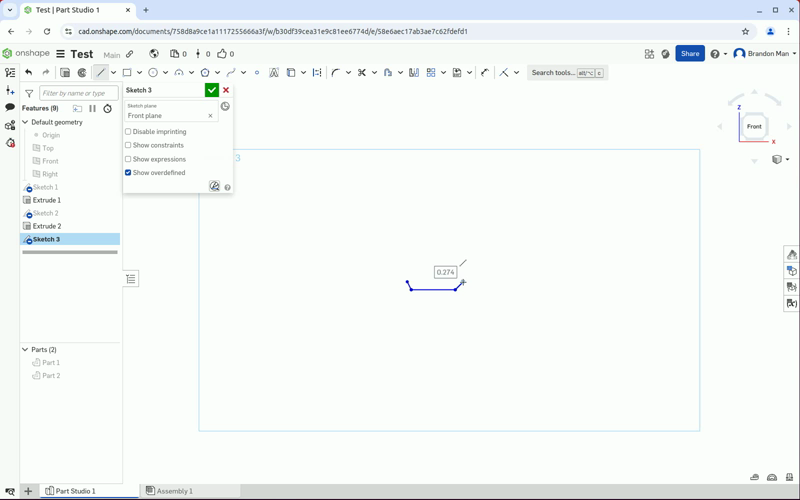
scroll(-6)
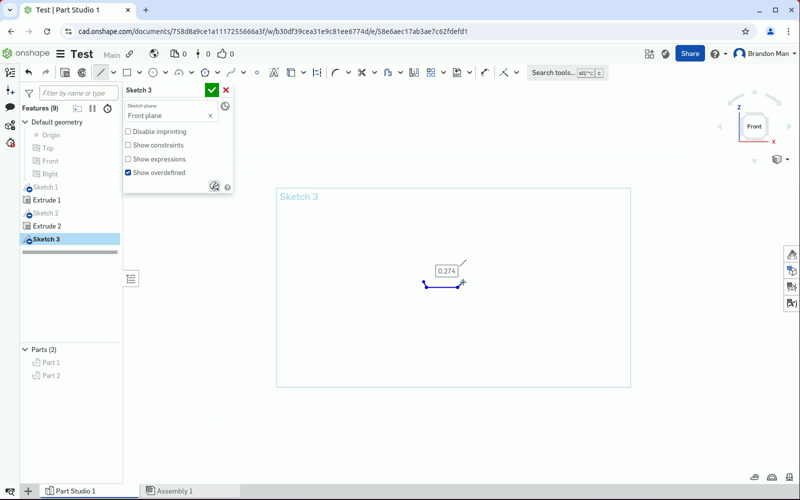
scroll(-6)
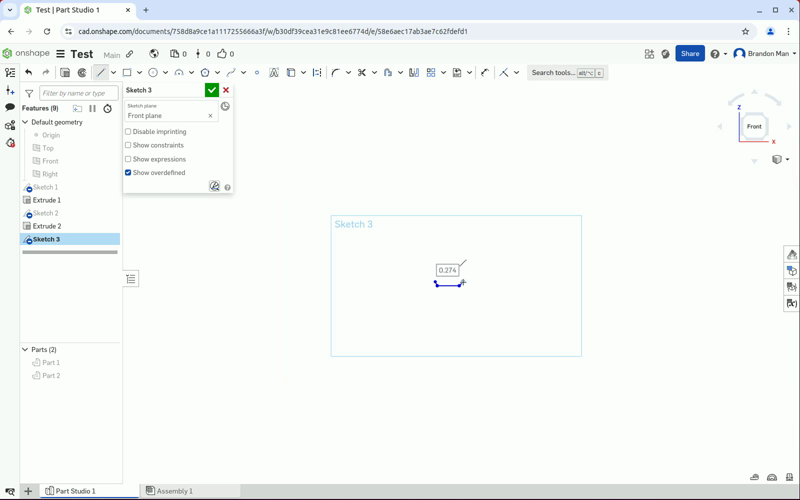
scroll(-6)
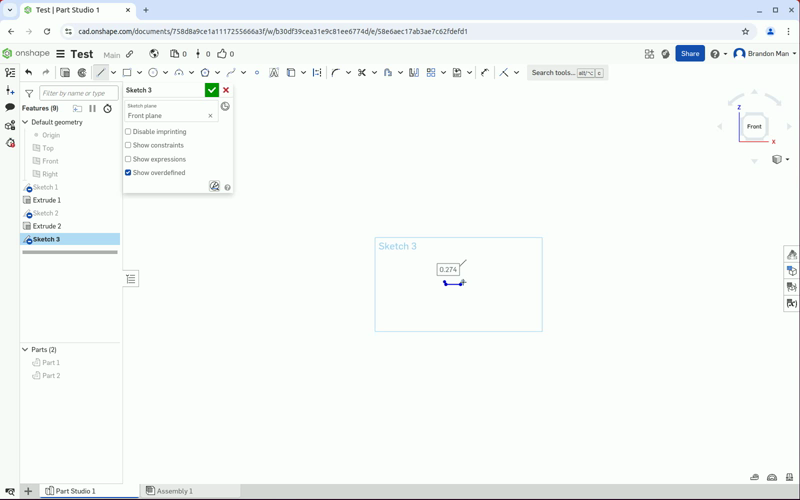
scroll(-6)
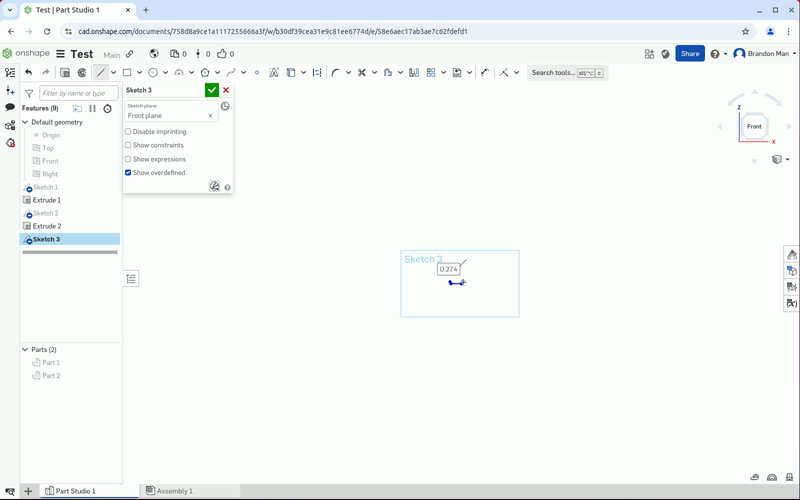
scroll(-6)
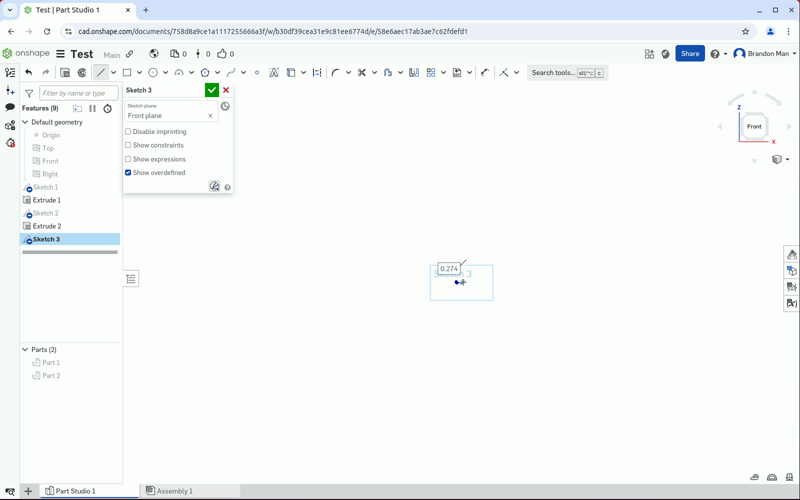
key_up(shift)
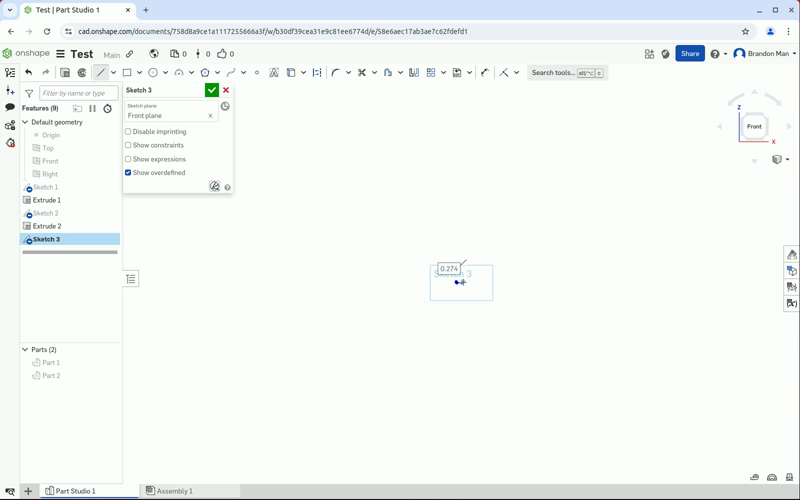
mouse_move(493, 281)
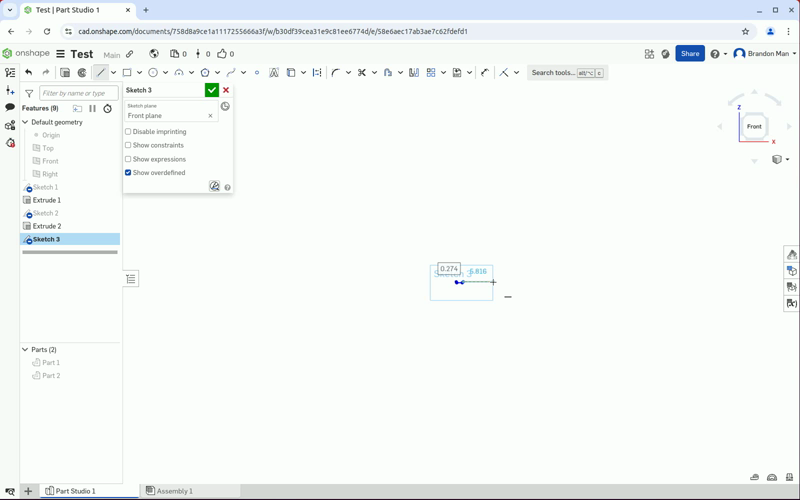
key_down(shift)
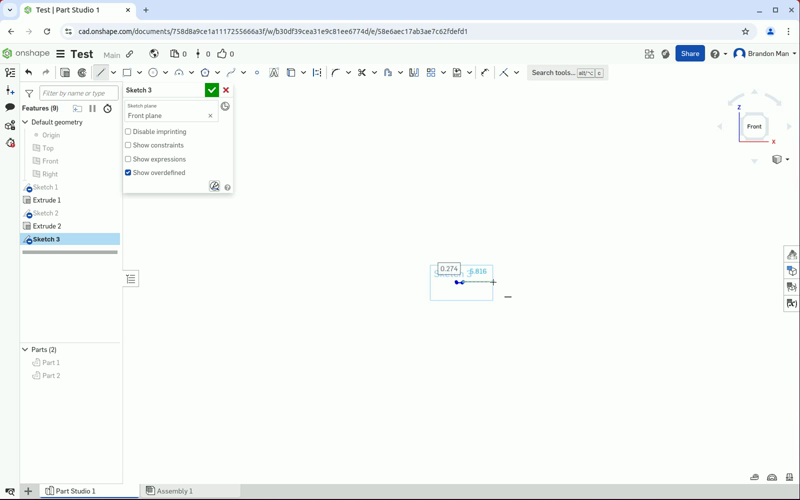
mouse_move(456, 281)
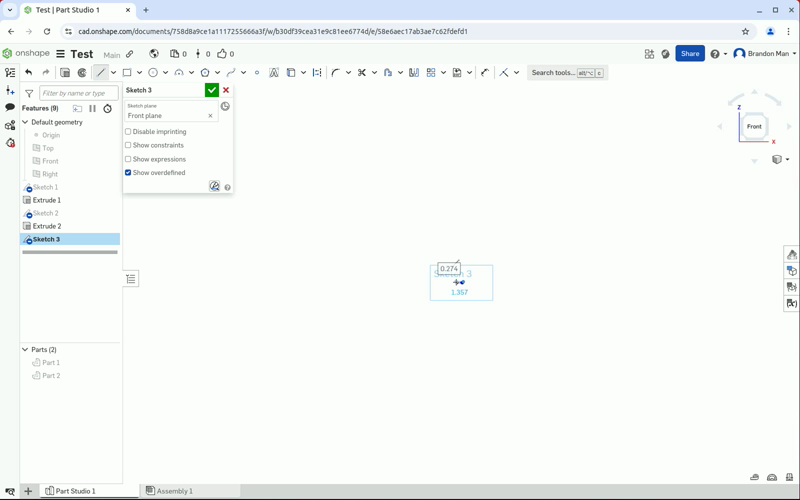
scroll(6)
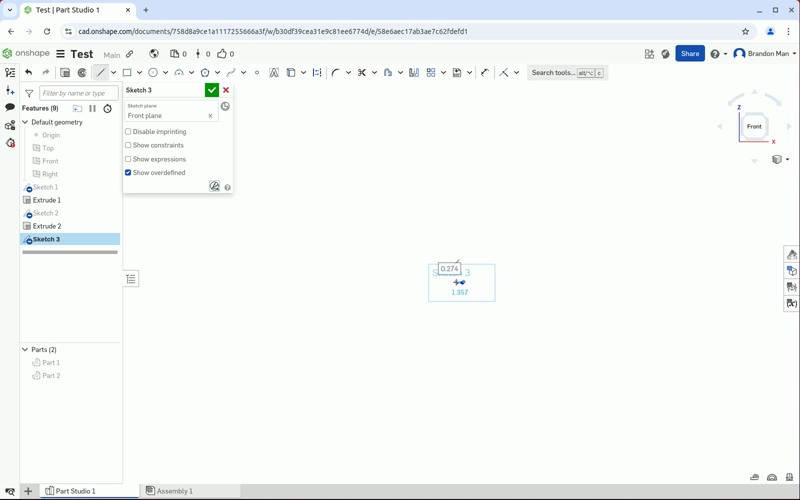
scroll(6)
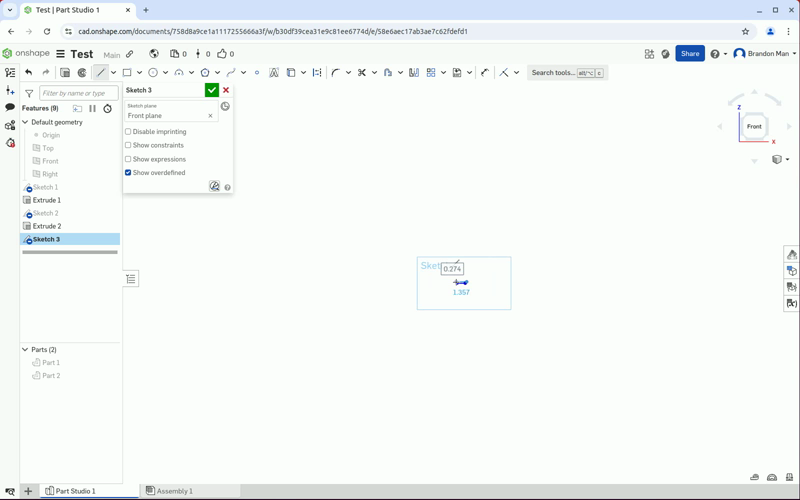
scroll(6)
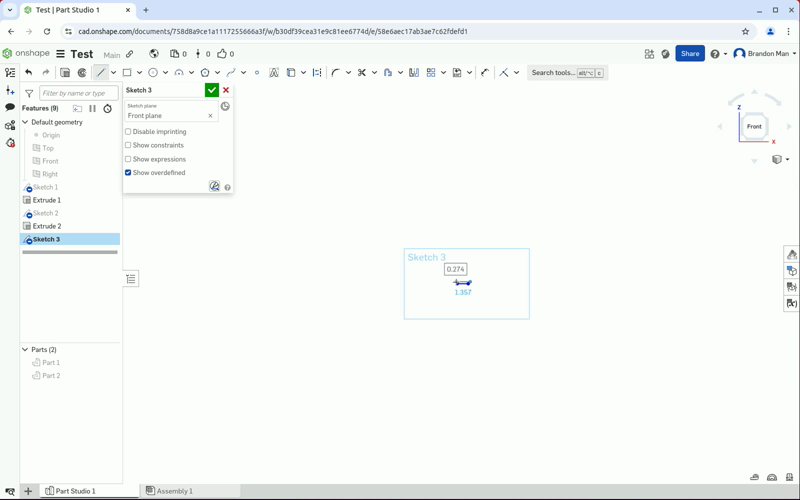
scroll(6)
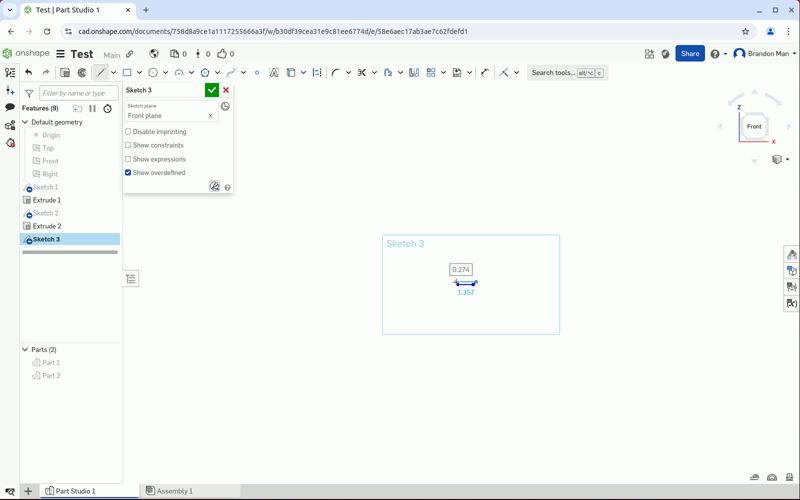
scroll(6)
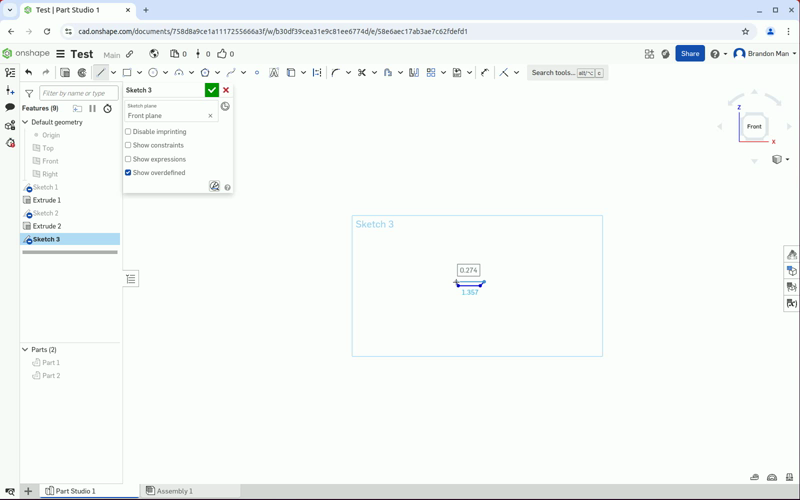
scroll(6)
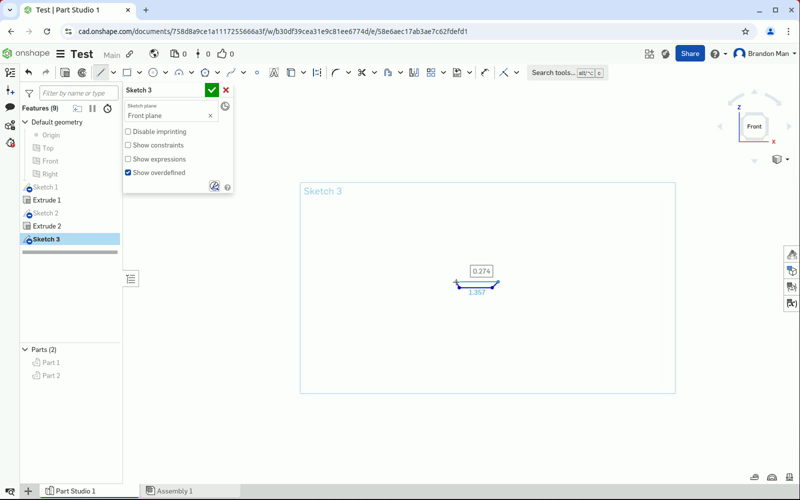
scroll(6)
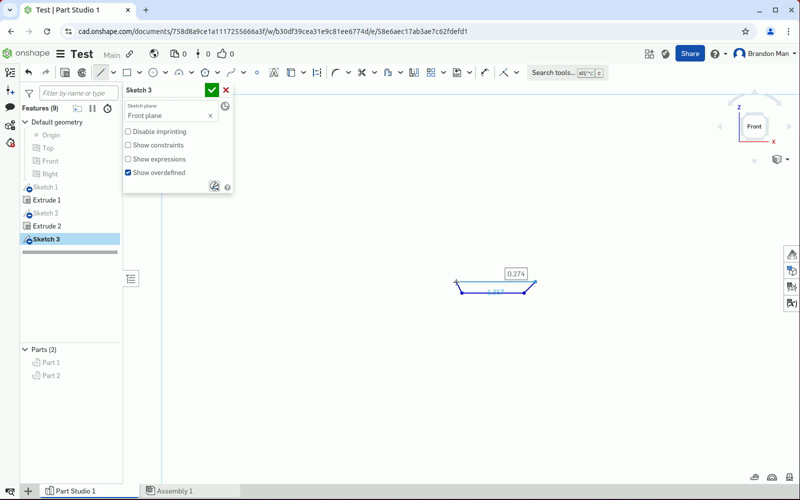
key_up(shift)
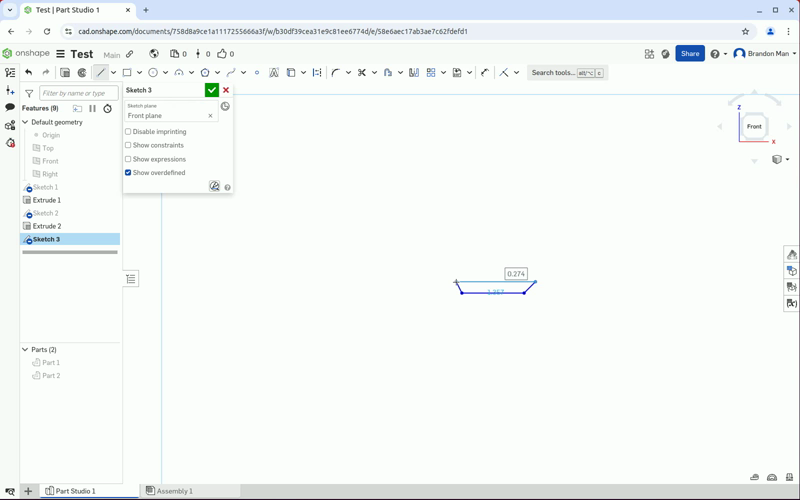
click(456, 281)
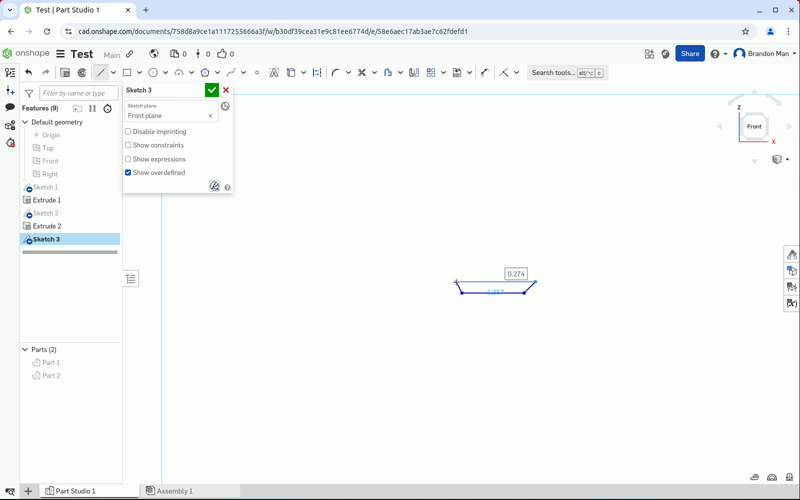
scroll(-6)
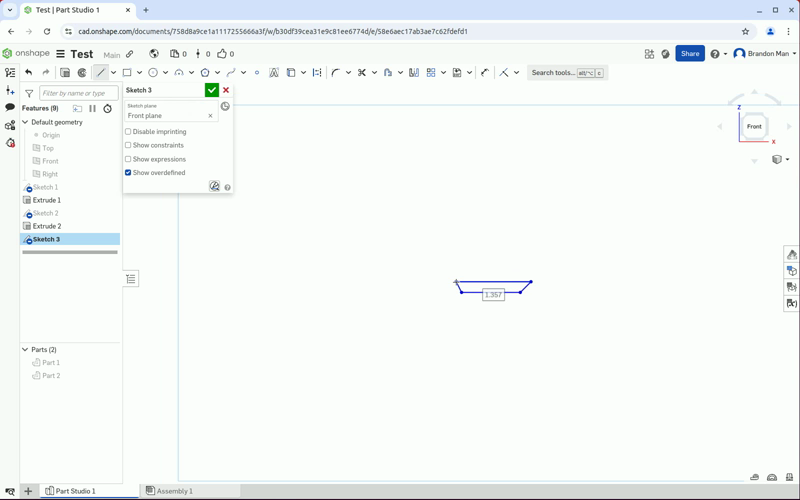
scroll(-6)
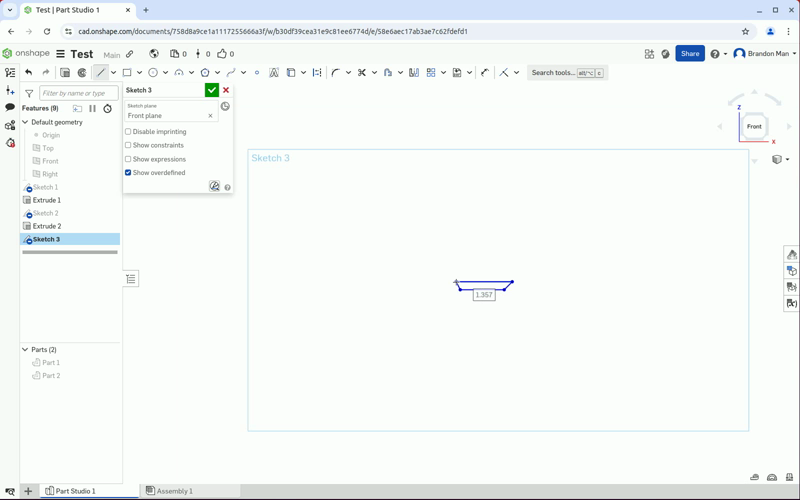
scroll(-6)
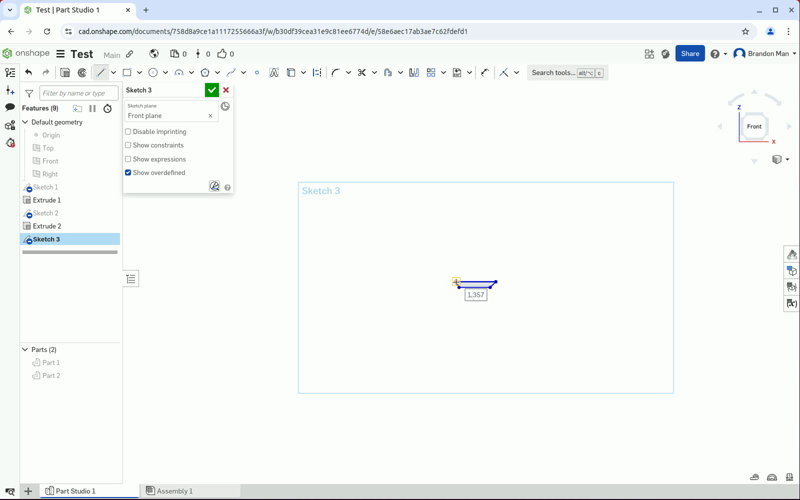
scroll(-6)
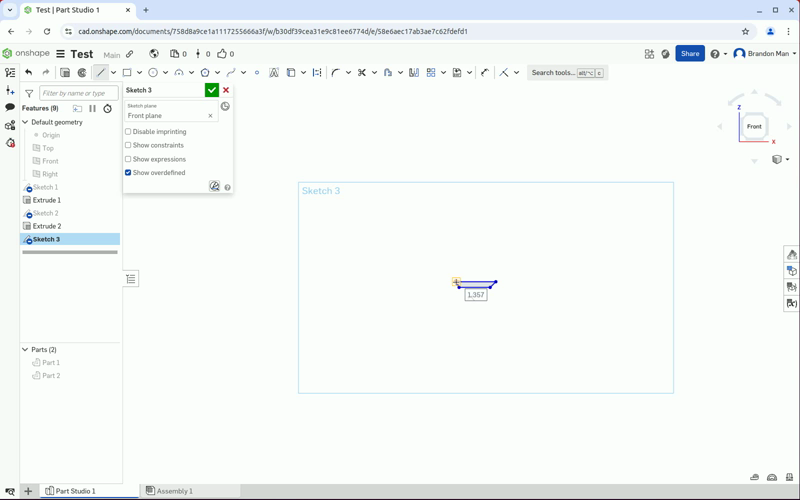
scroll(-6)
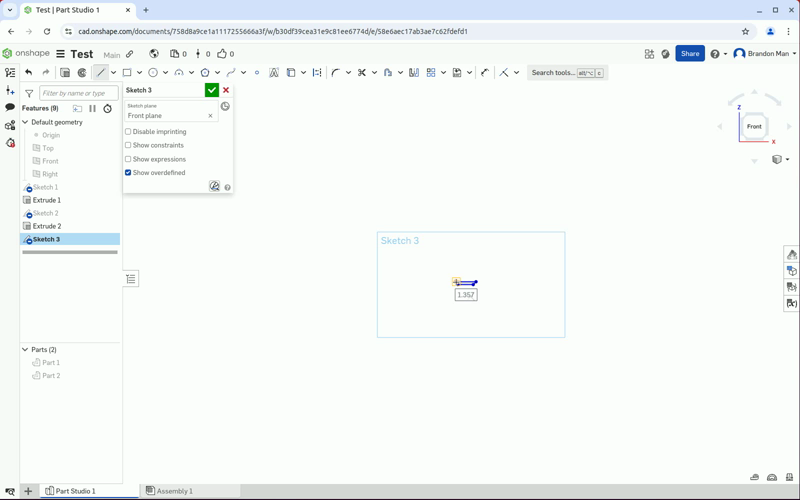
scroll(-6)
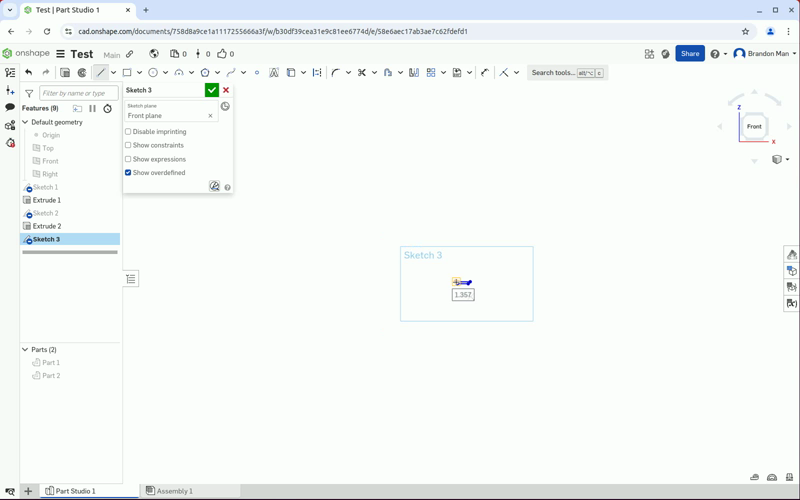
scroll(-6)
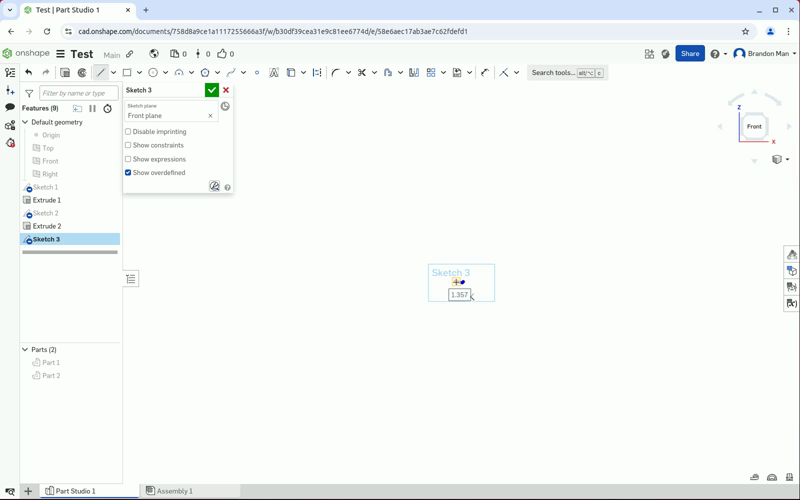
key(esc)
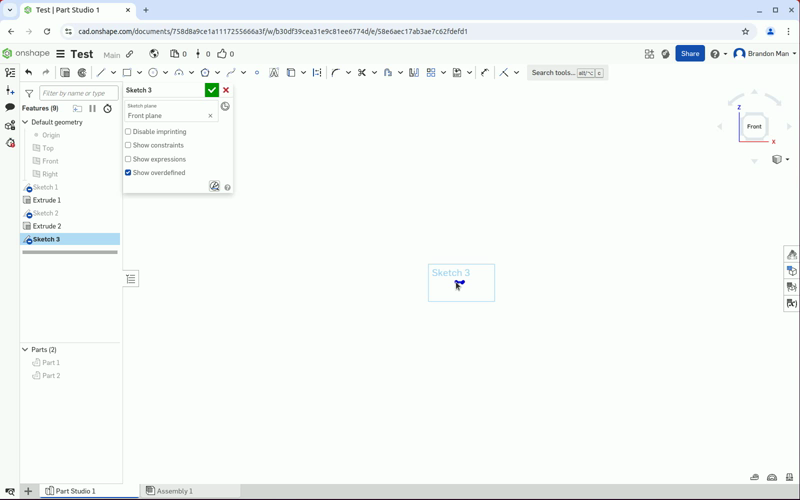
mouse_move(458, 282)
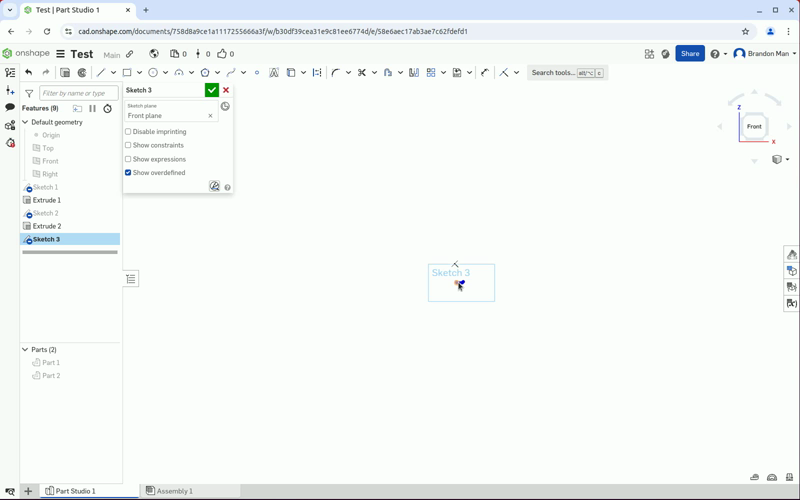
scroll(6)
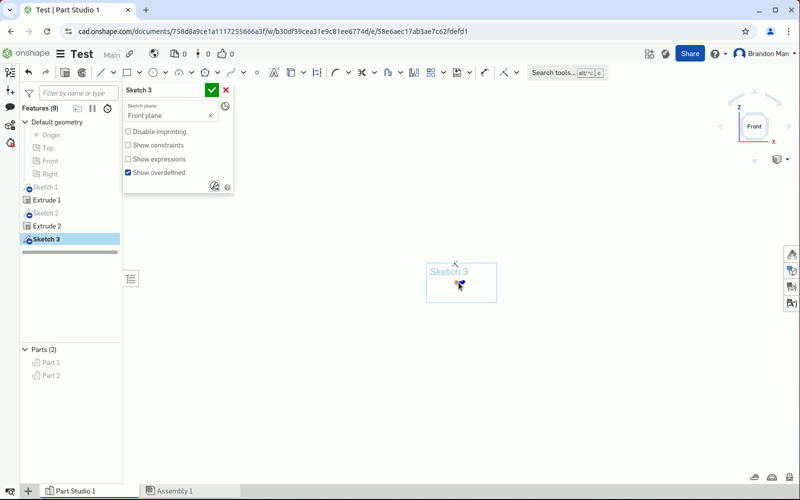
scroll(6)
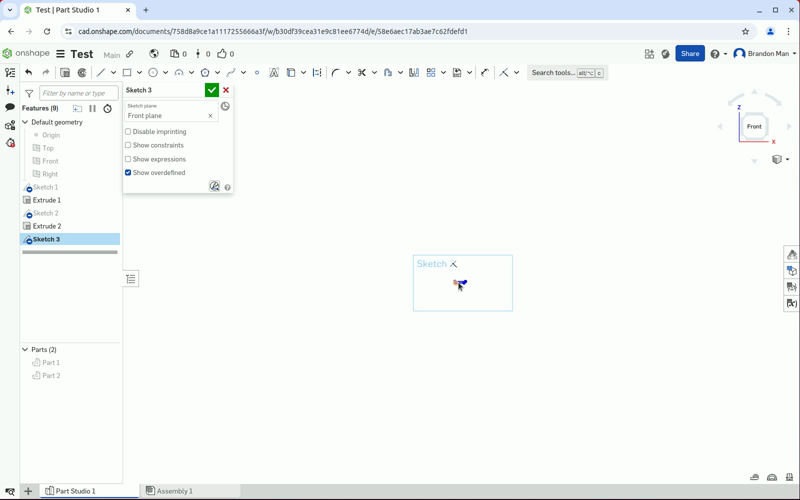
scroll(6)
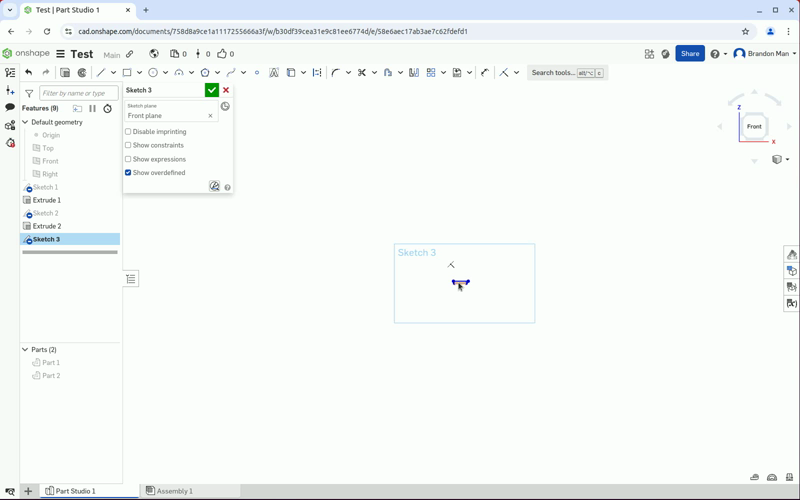
scroll(6)
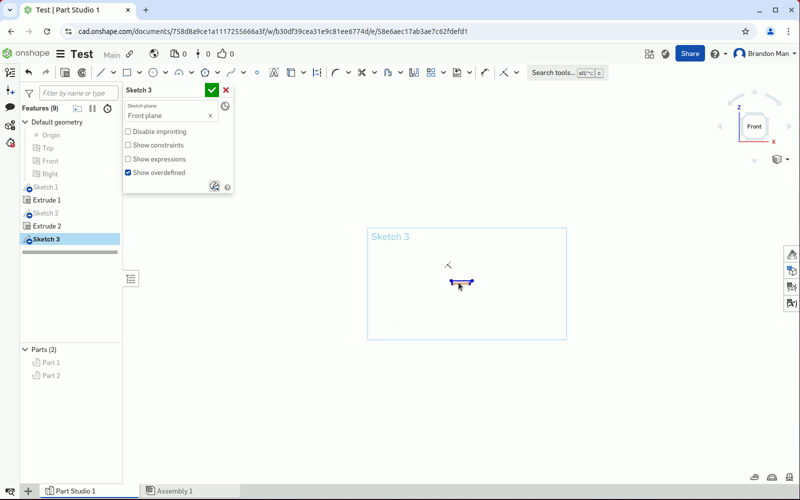
scroll(6)
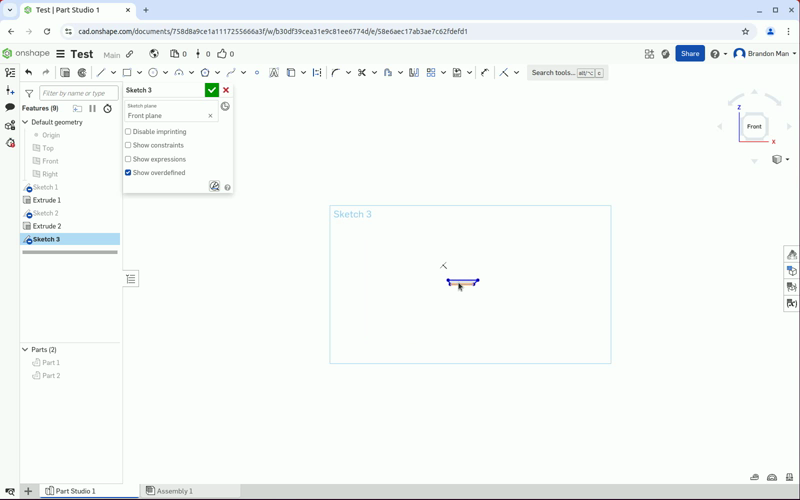
scroll(6)
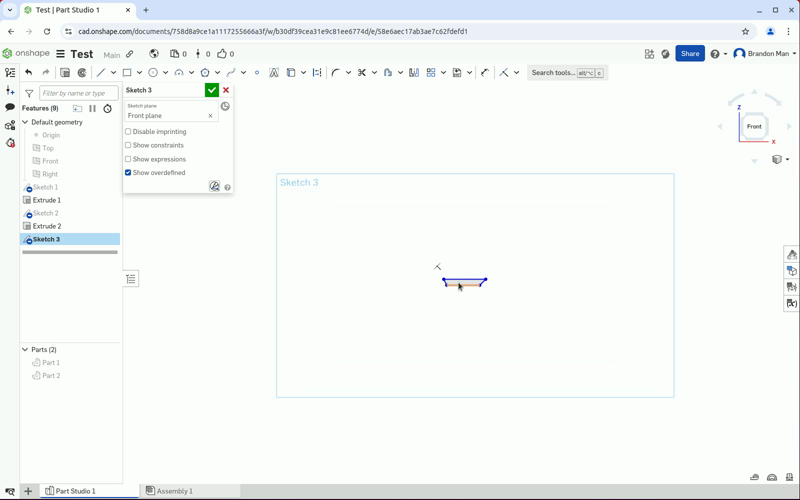
scroll(6)
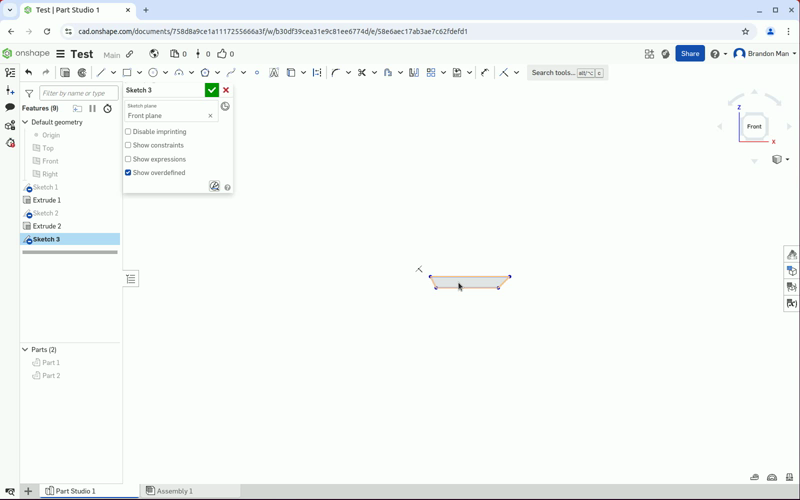
click(458, 282)
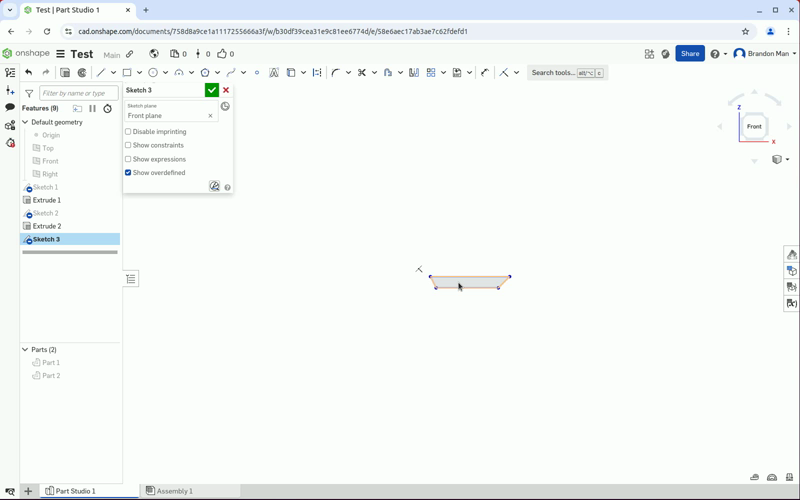
scroll(-6)
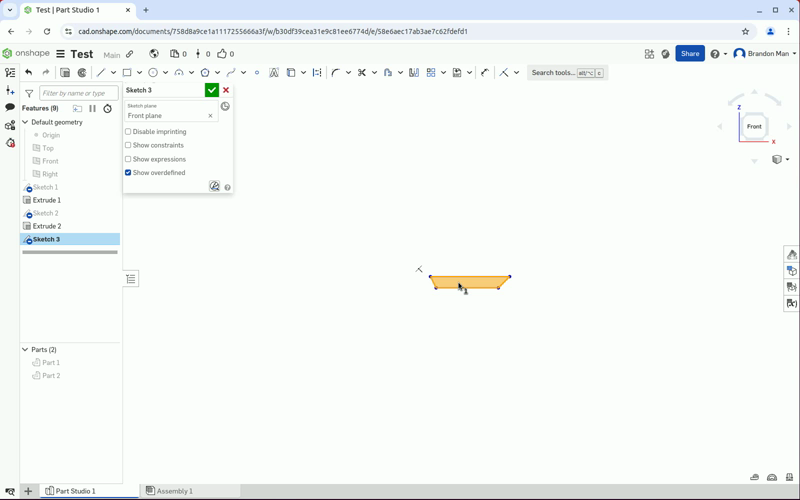
scroll(-6)
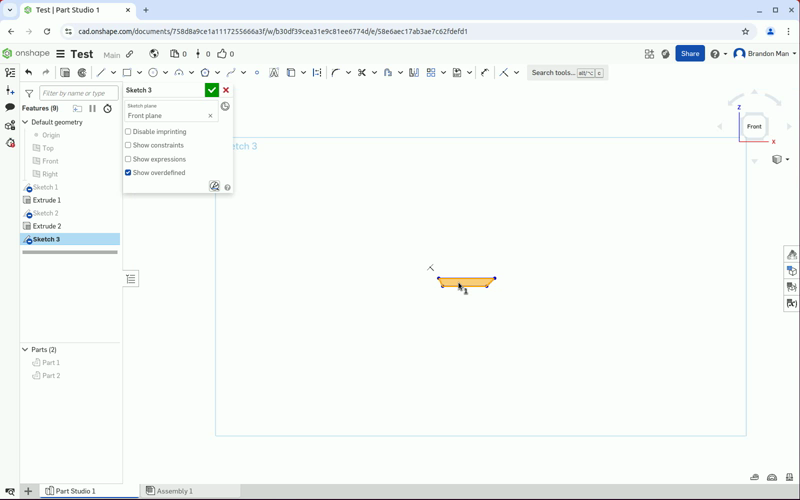
scroll(-6)
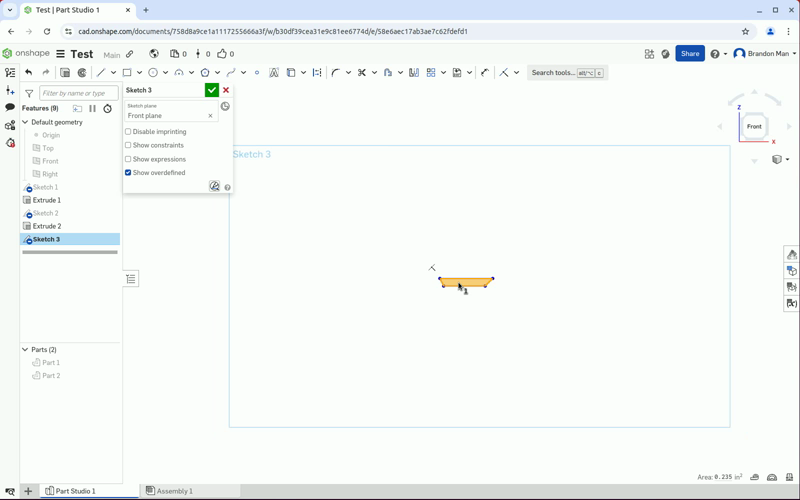
scroll(-6)
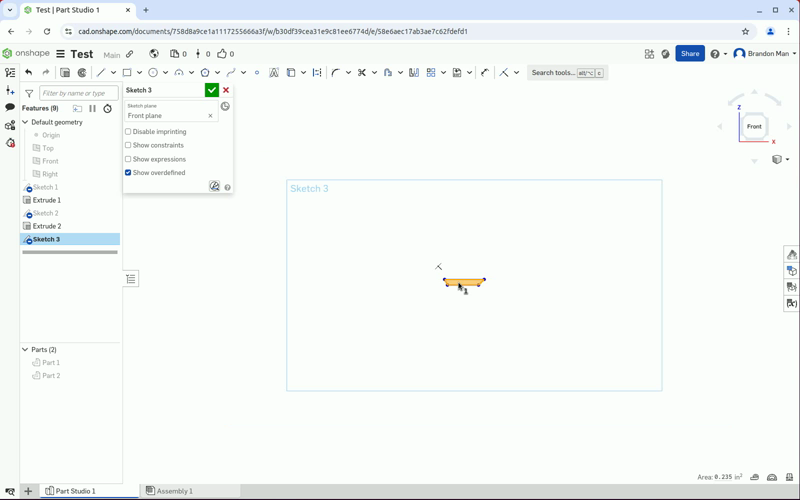
scroll(-6)
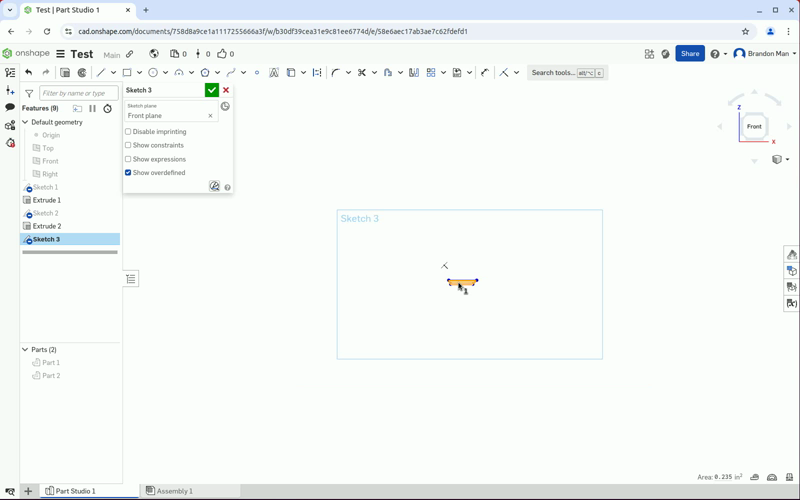
scroll(-6)
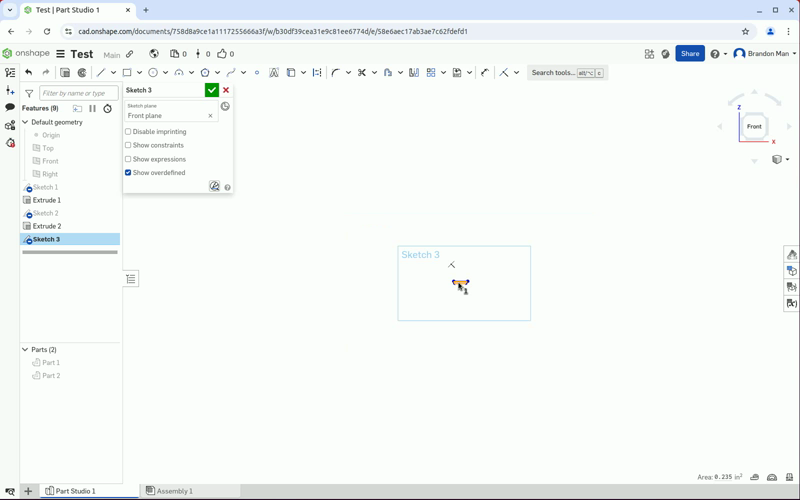
scroll(-6)
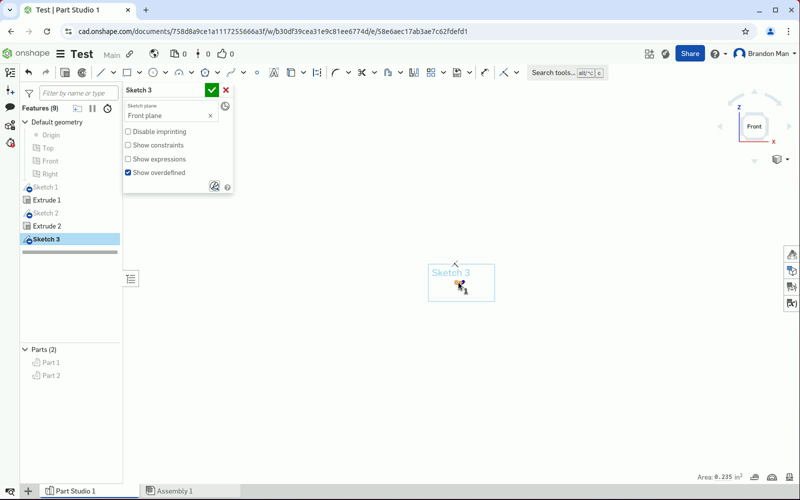
mouse_move(73, 352)
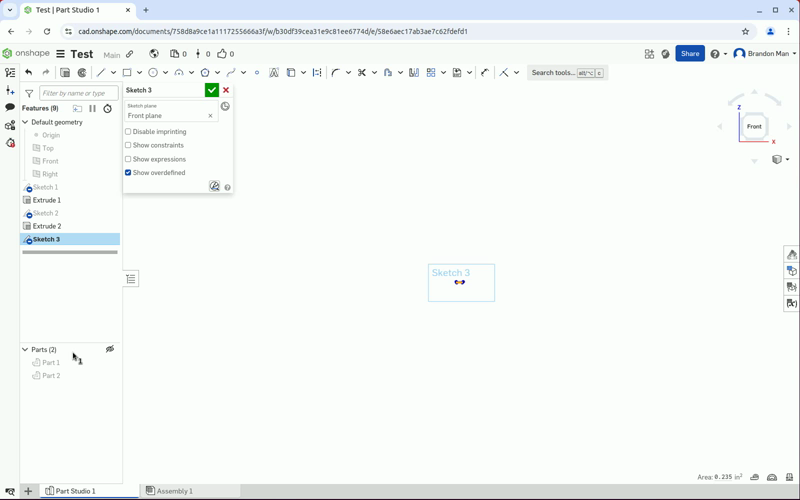
key(shift+y)
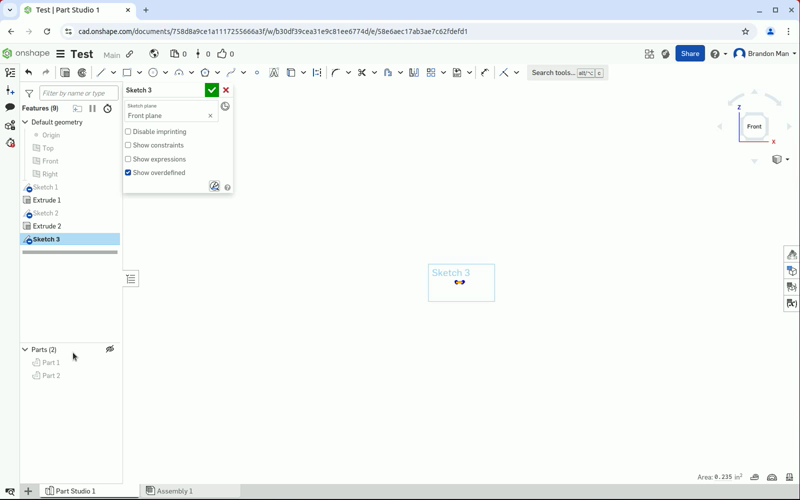
key(shift+e)
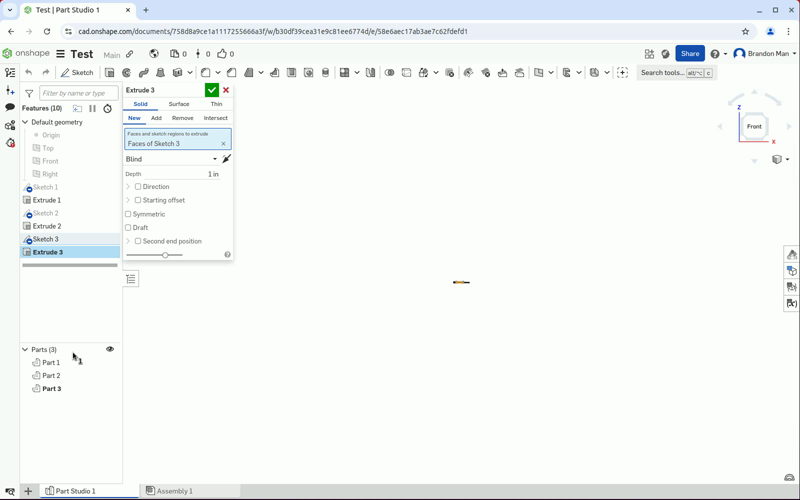
mouse_move(143, 106)
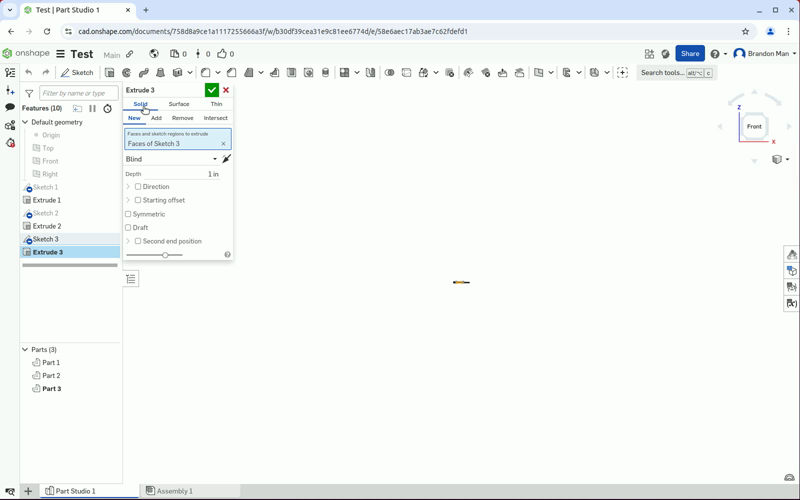
click(143, 106)
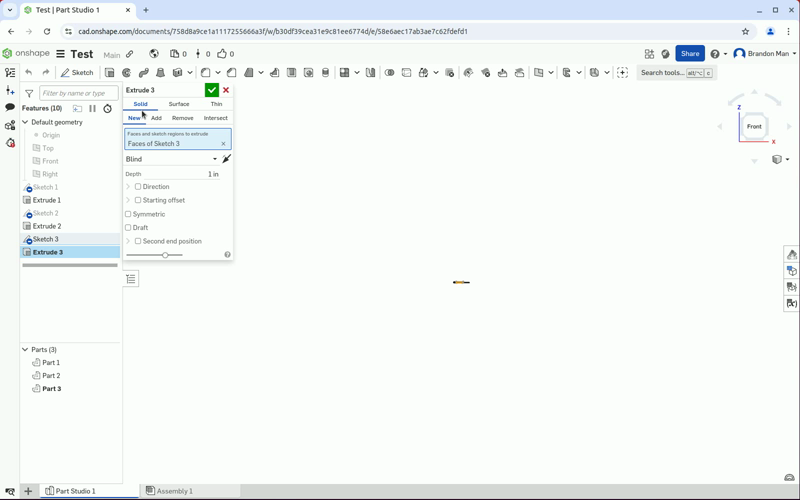
mouse_move(137, 120)
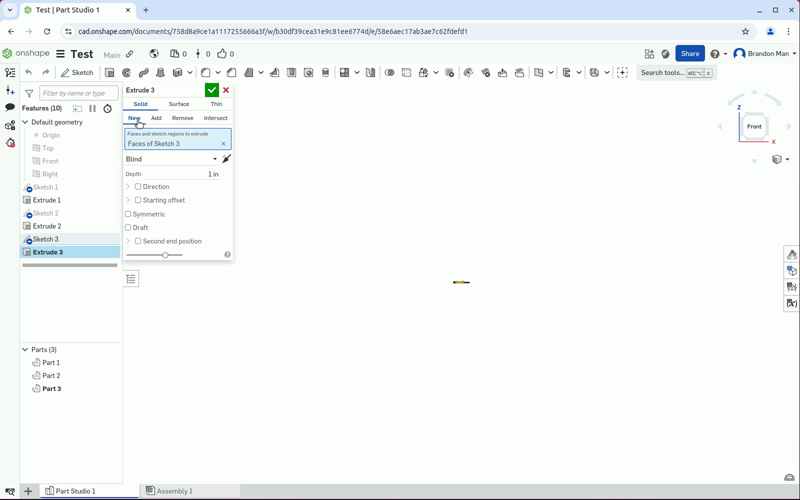
click(137, 120)
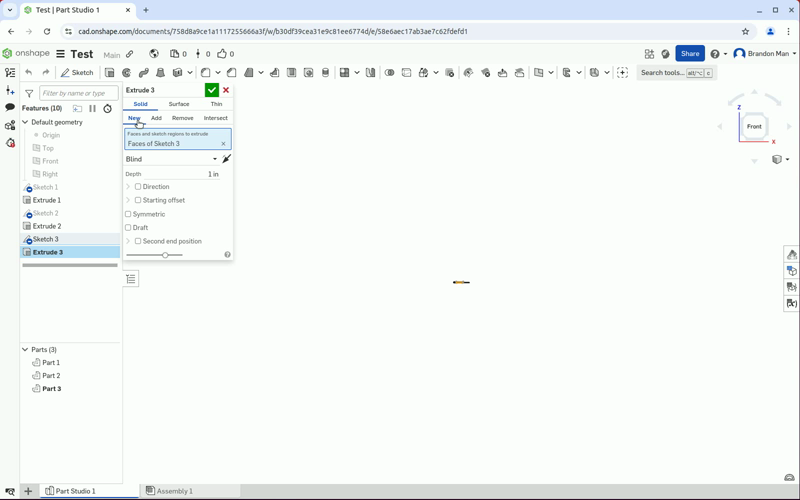
key(tab, 4)
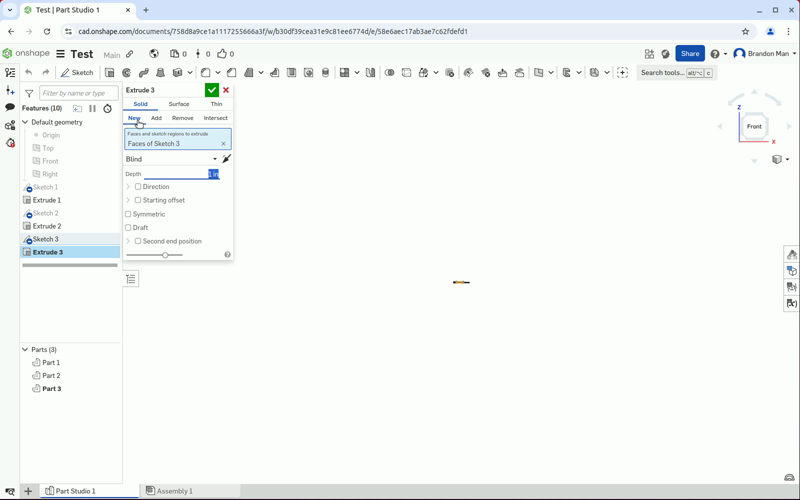
text(-23.108)
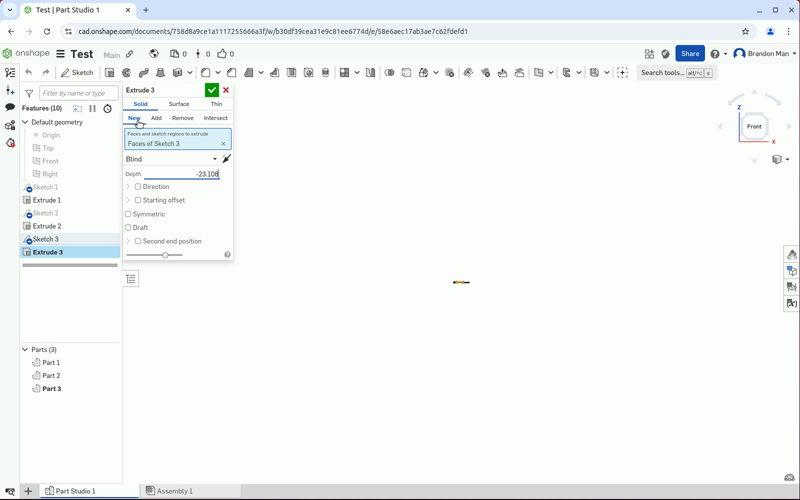
key(enter)
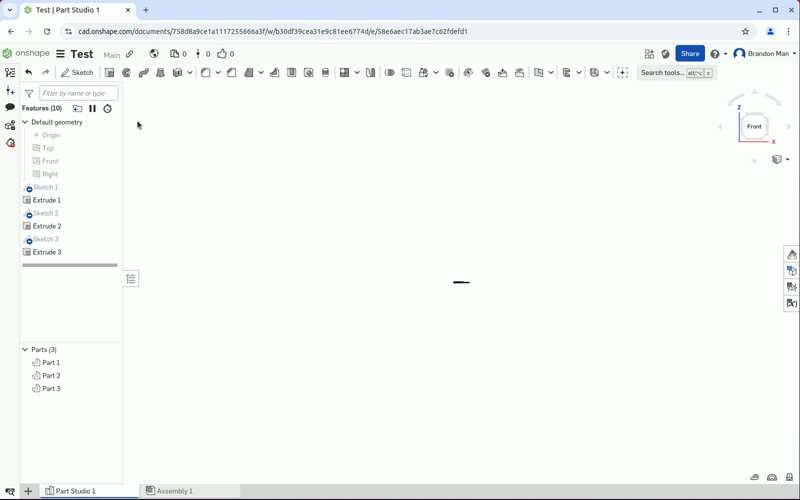
key(shift+h)
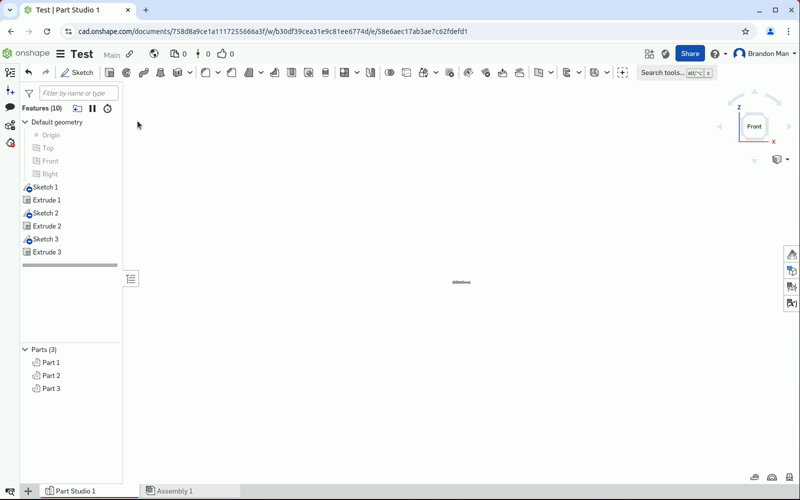
key(shift+h)
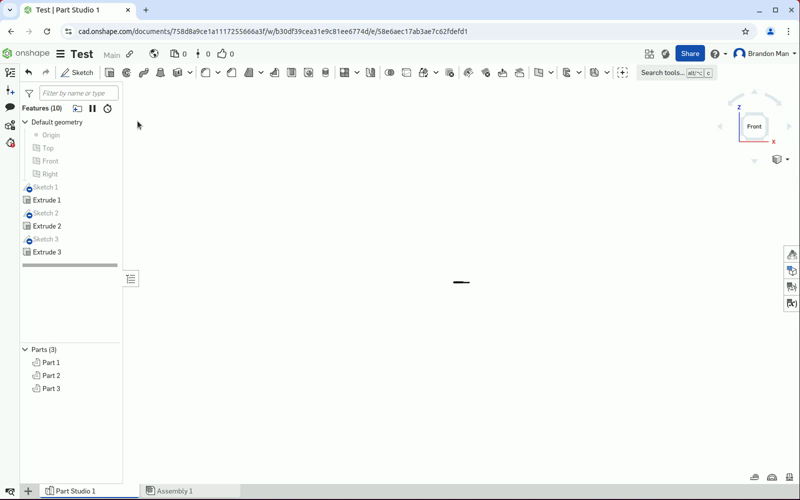
mouse_move(73, 189)
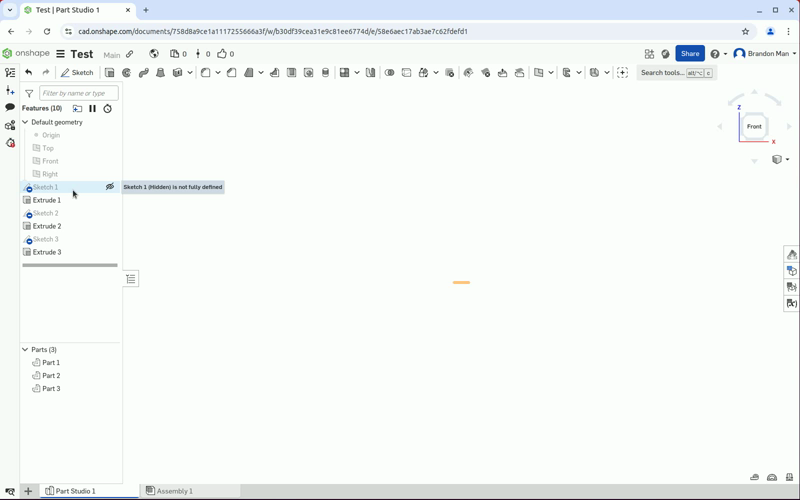
click(73, 189)
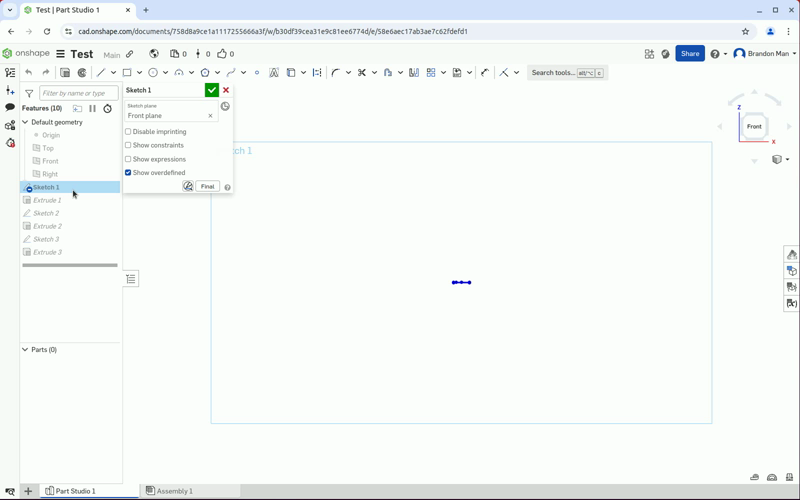
mouse_move(229, 92)
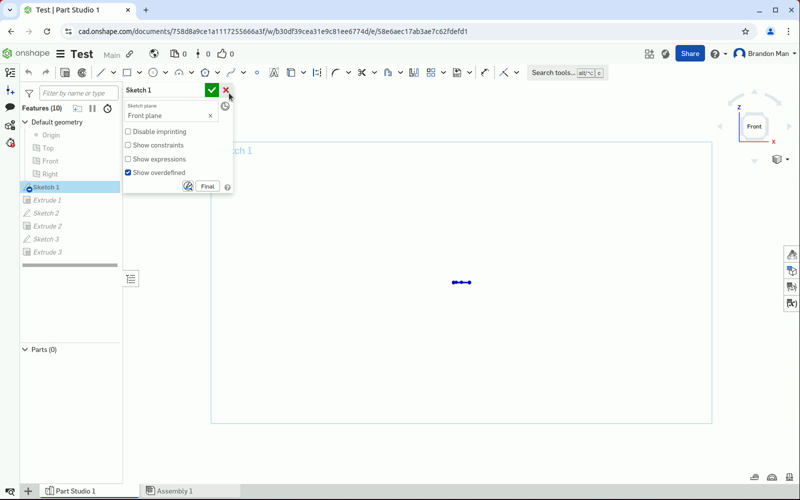
click(229, 92)
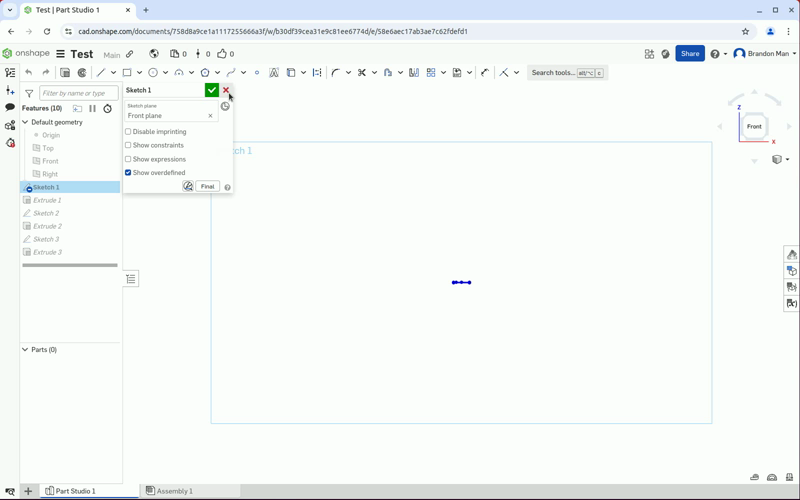
key(shift+s)
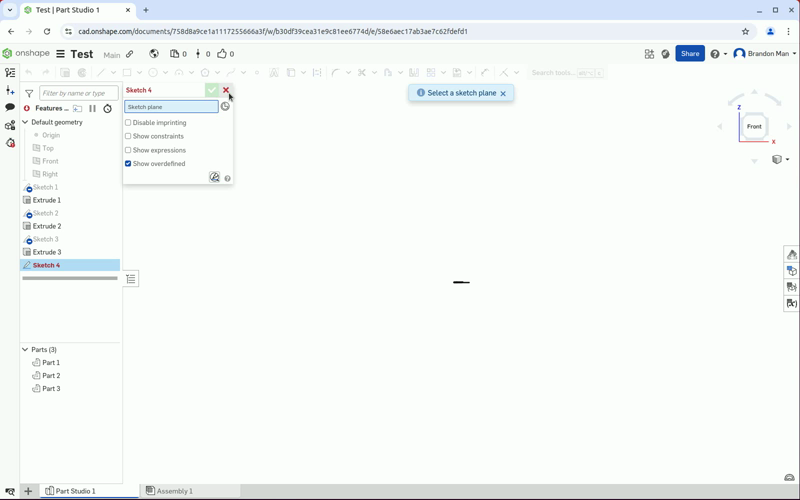
mouse_move(73, 163)
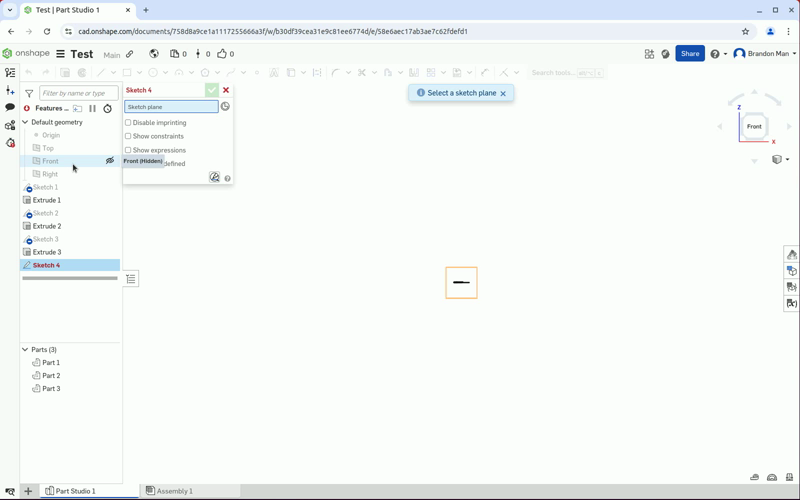
click(73, 163)
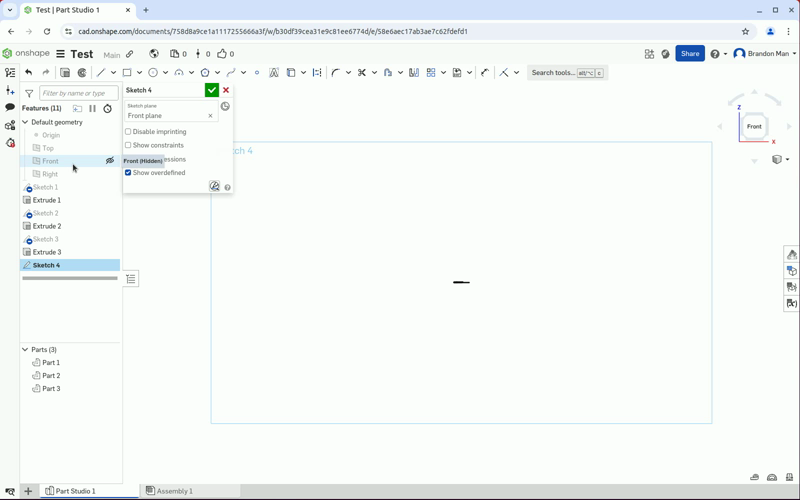
mouse_move(73, 352)
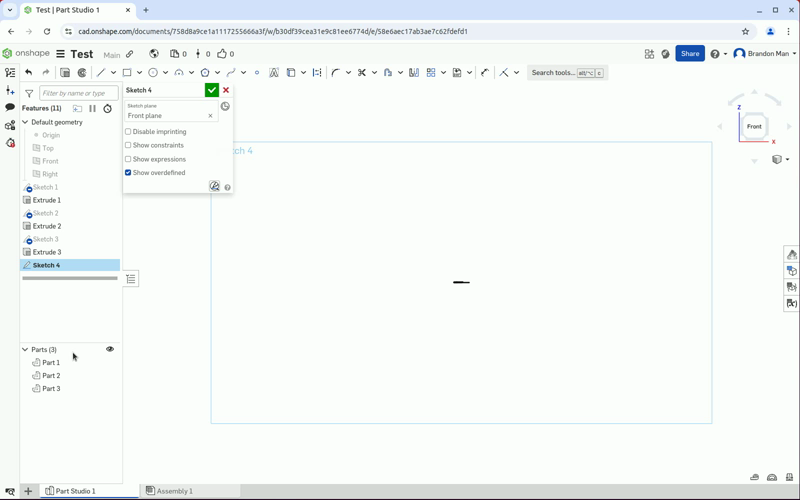
key(y)
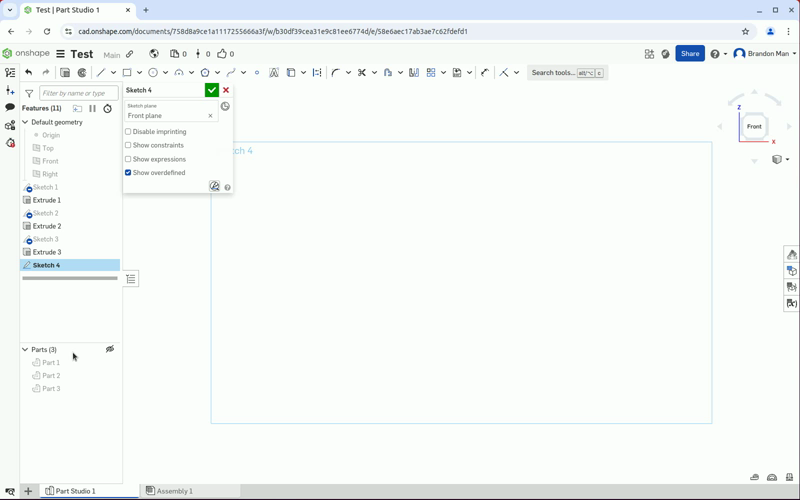
key(l)
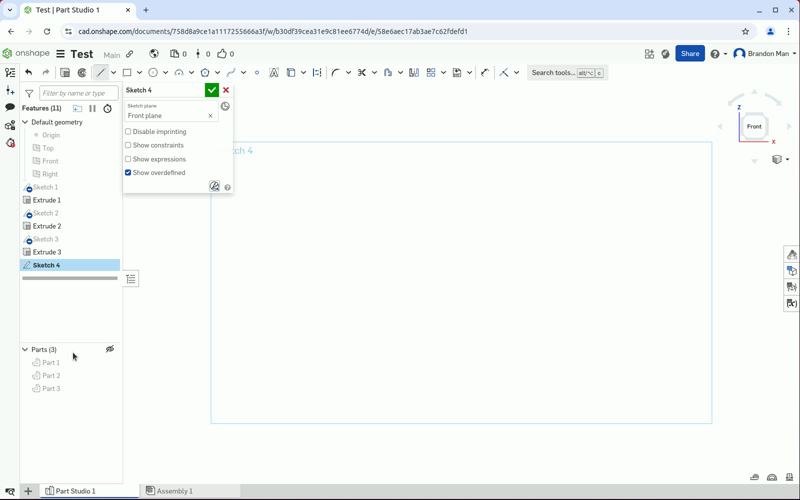
key_down(shift)
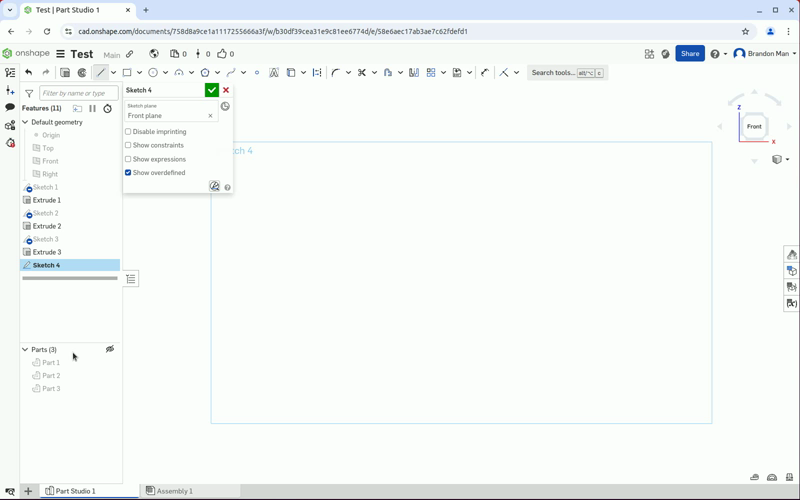
mouse_move(453, 281)
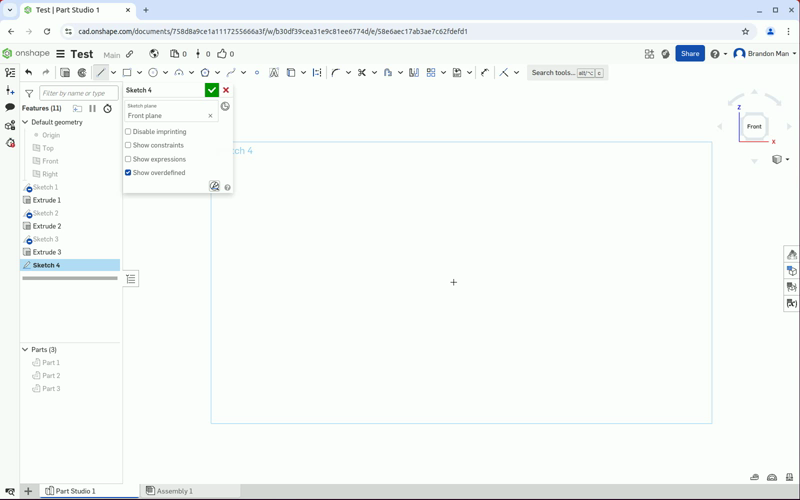
click(453, 281)
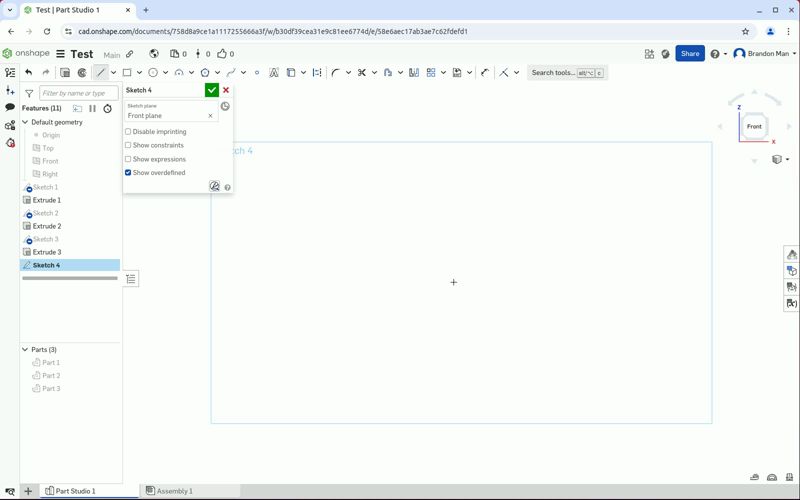
key_up(shift)
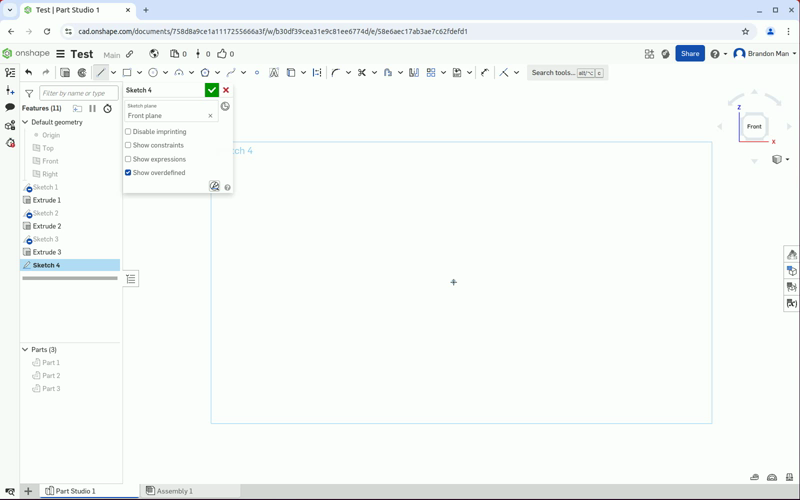
key_down(shift)
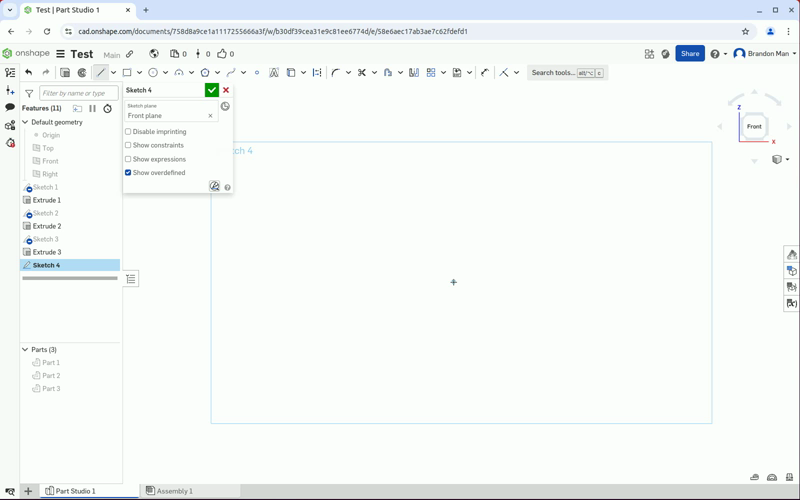
mouse_move(483, 281)
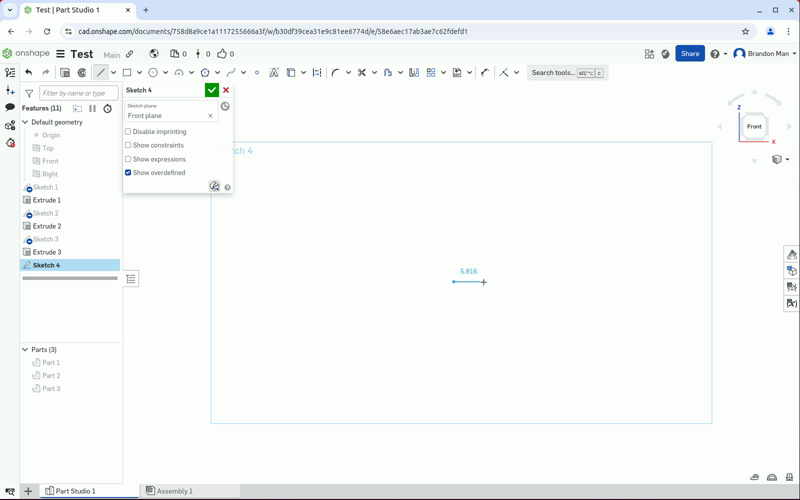
mouse_move(456, 281)
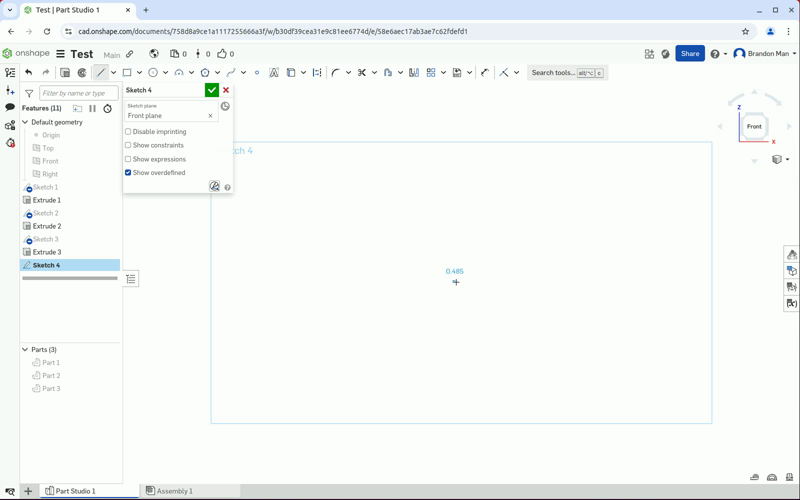
scroll(6)
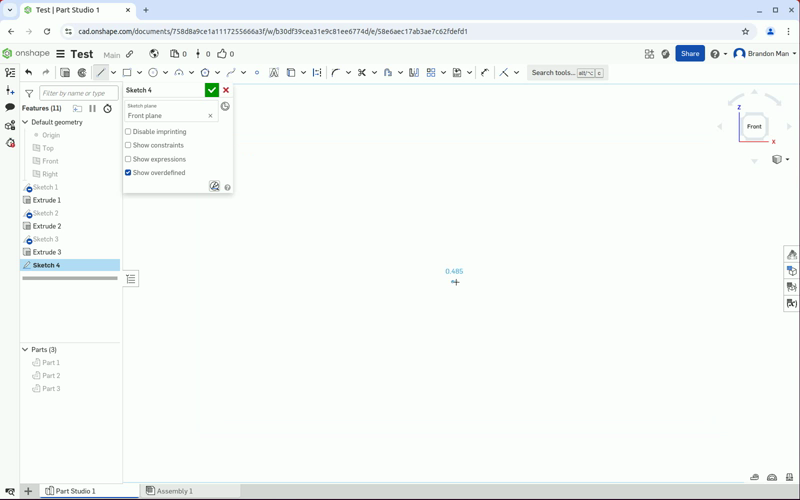
scroll(6)
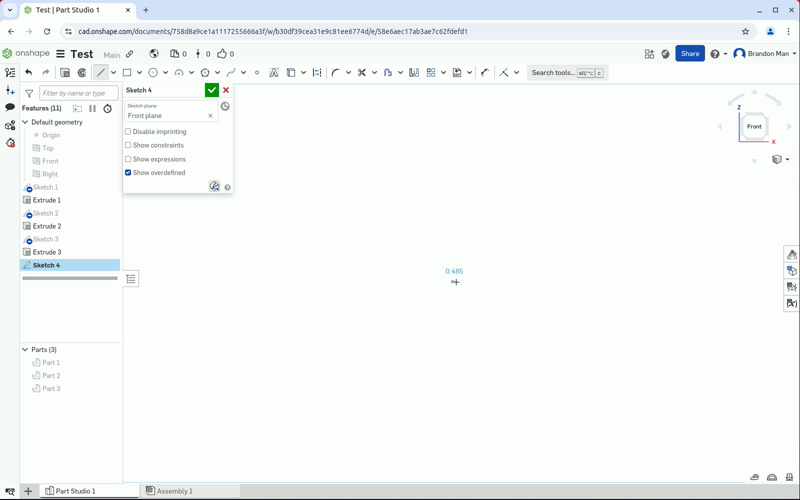
scroll(6)
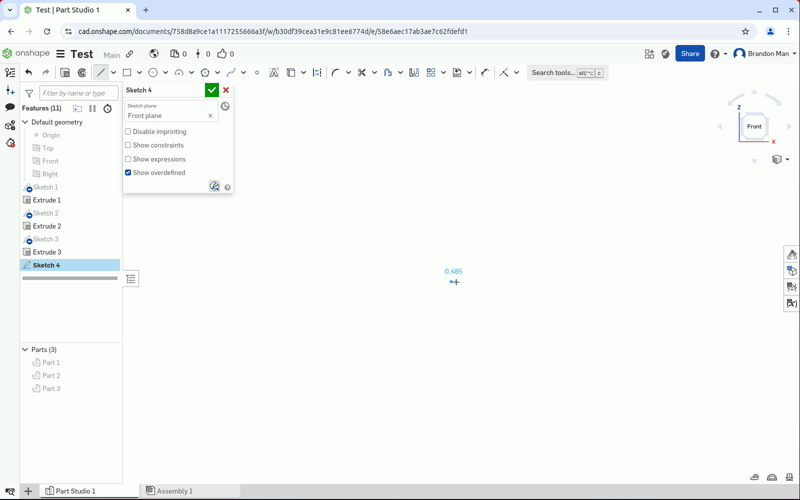
scroll(6)
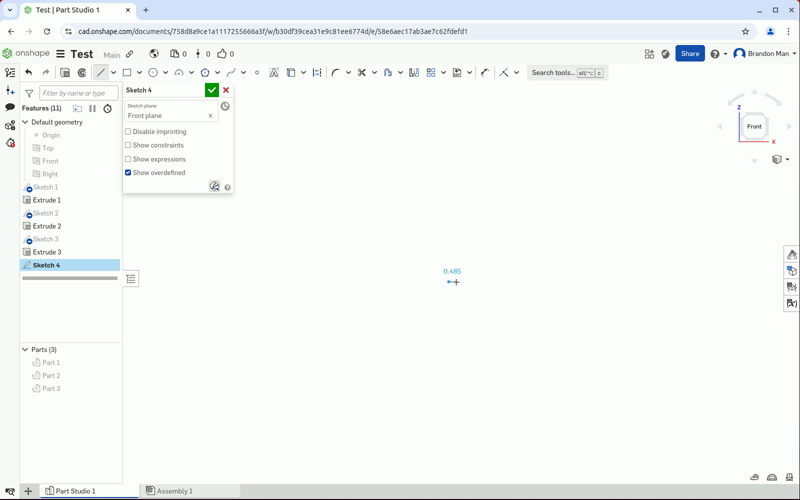
scroll(6)
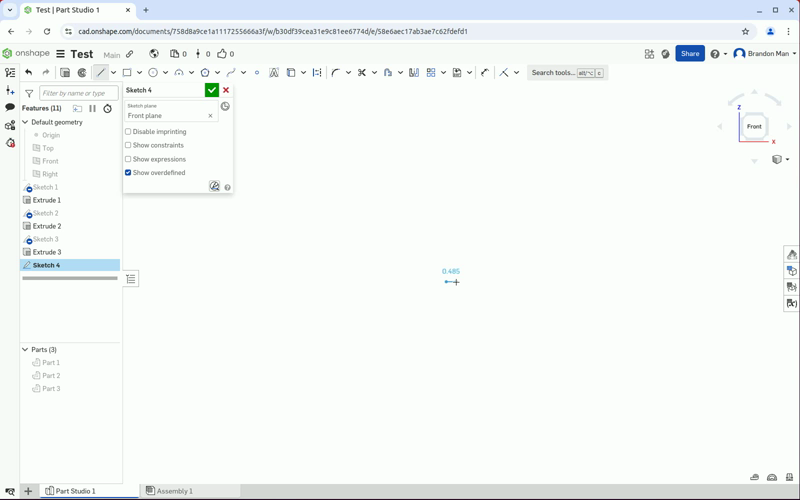
scroll(6)
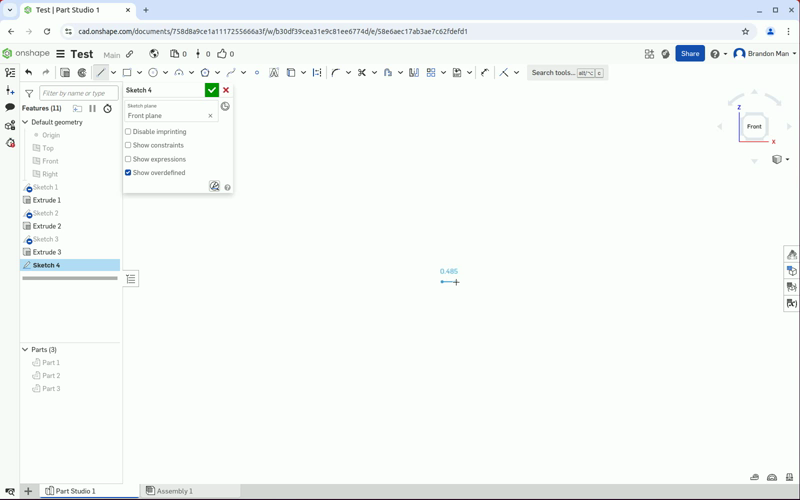
scroll(6)
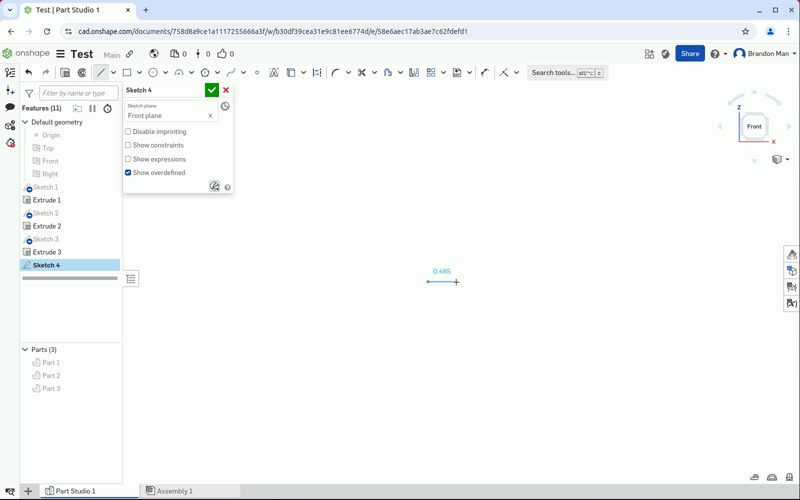
click(456, 281)
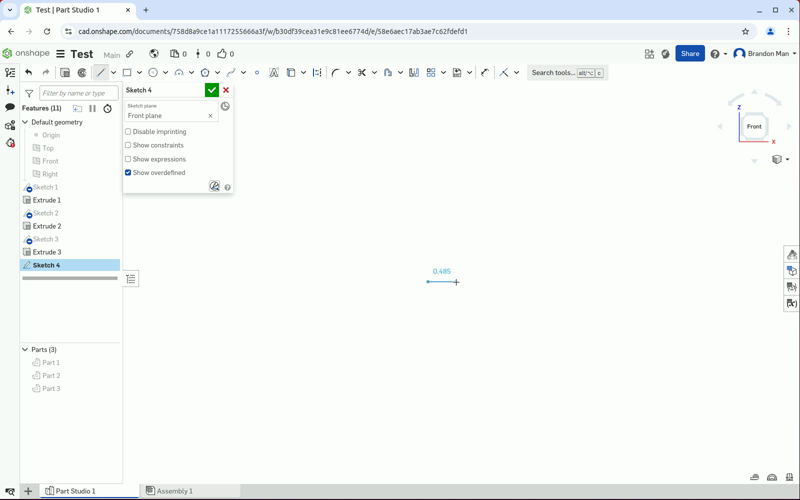
scroll(-6)
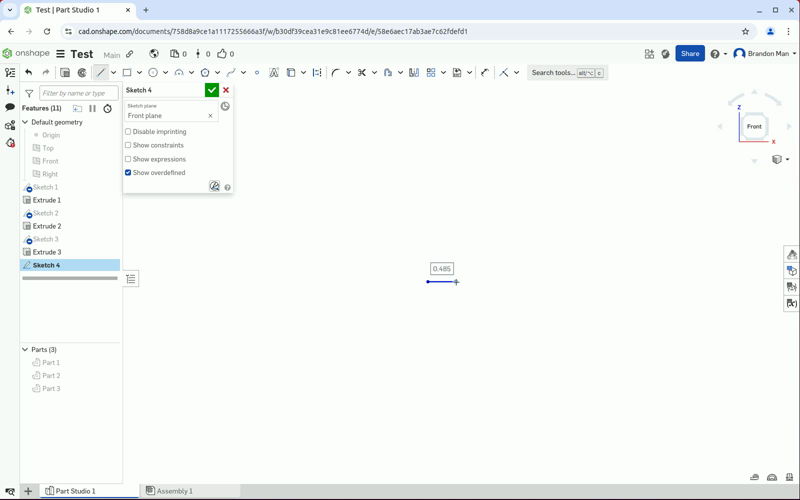
scroll(-6)
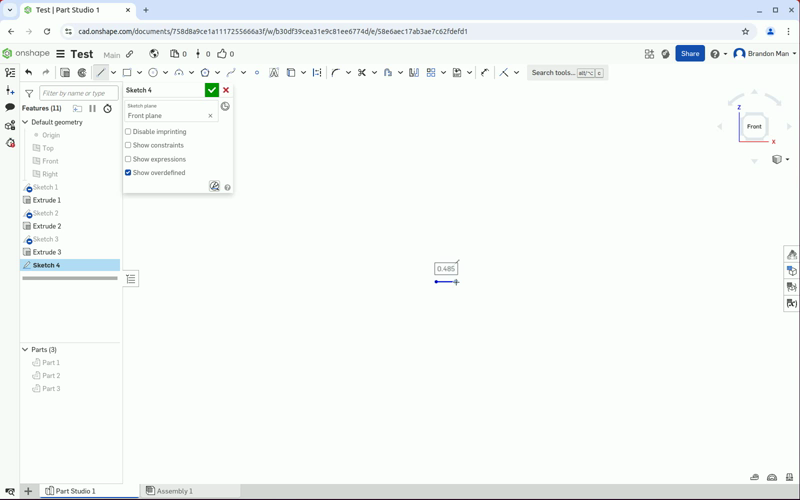
scroll(-6)
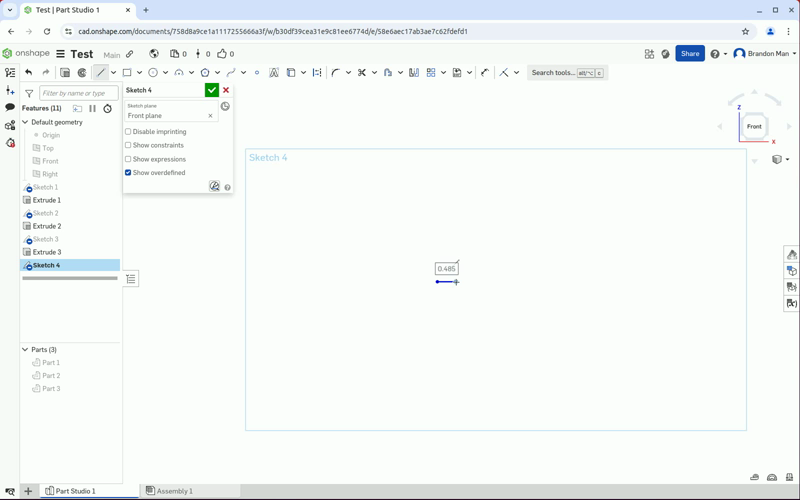
scroll(-6)
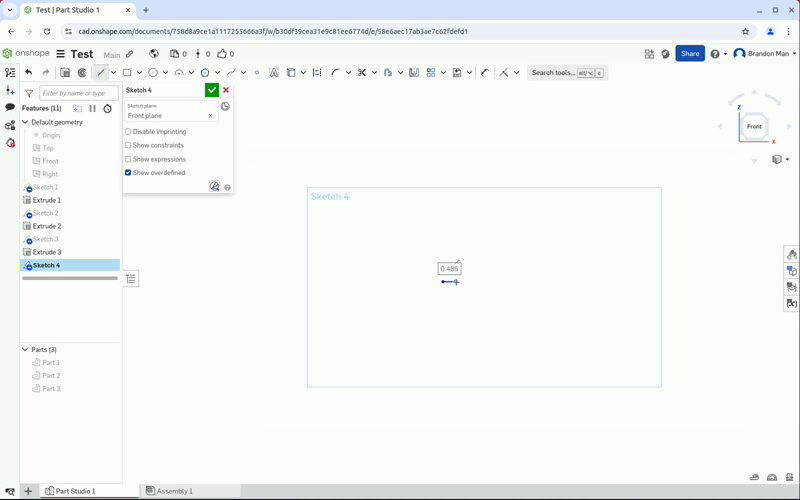
scroll(-6)
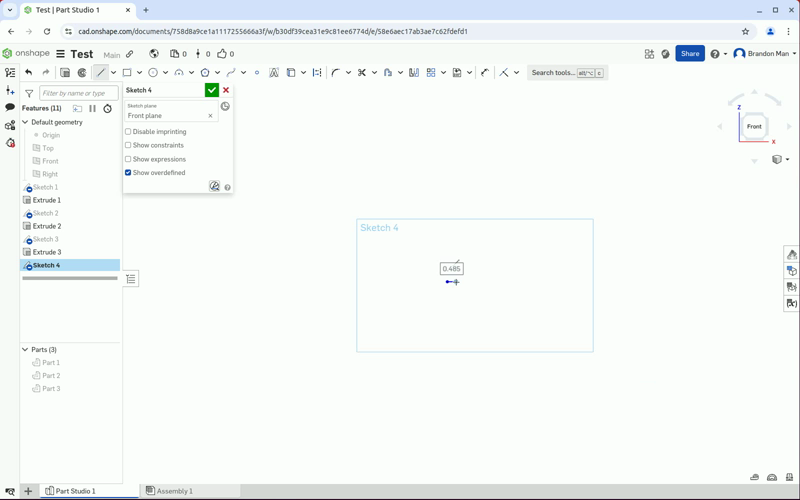
scroll(-6)
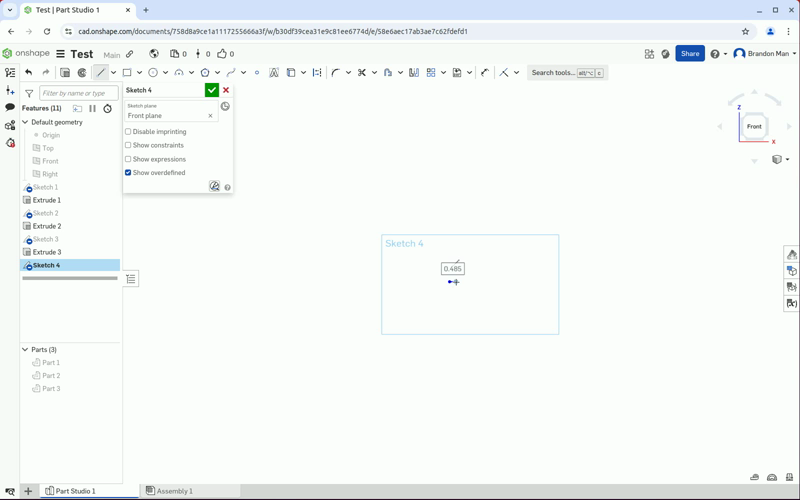
scroll(-6)
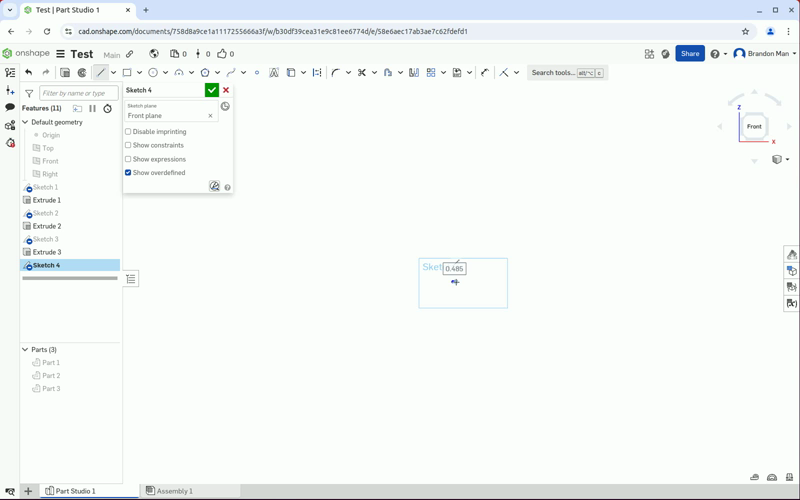
key_up(shift)
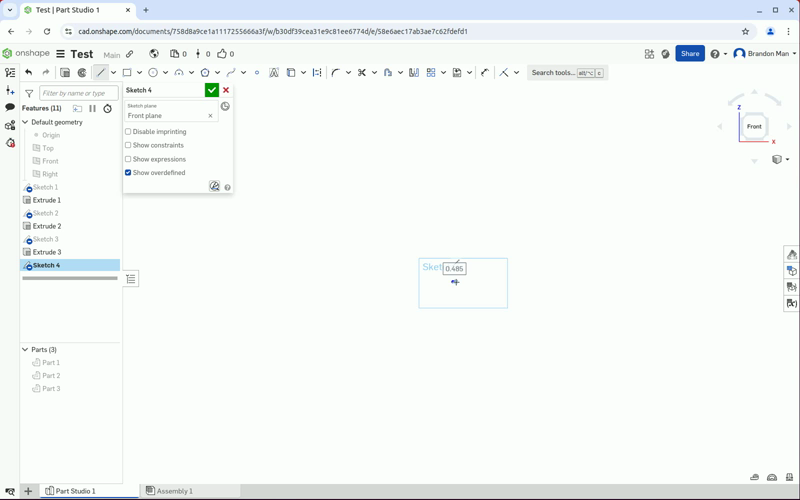
key_down(shift)
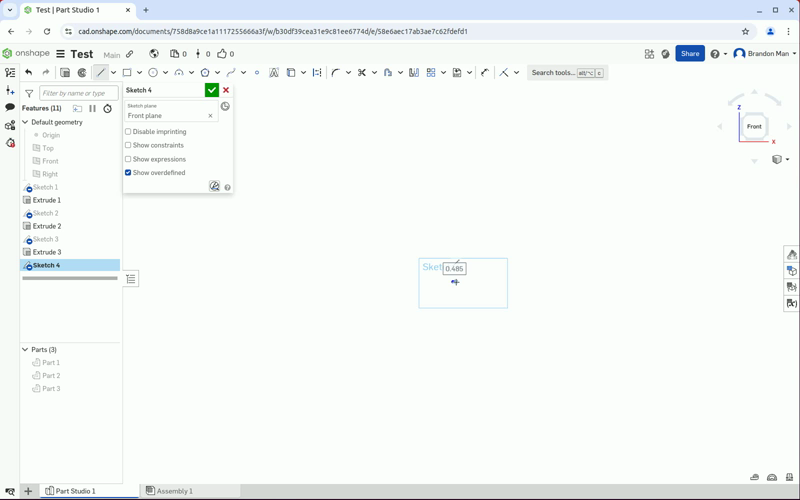
mouse_move(486, 281)
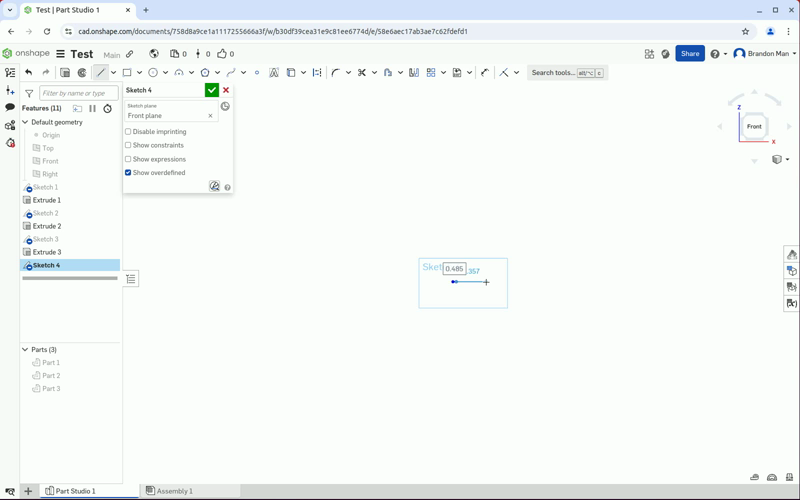
mouse_move(461, 281)
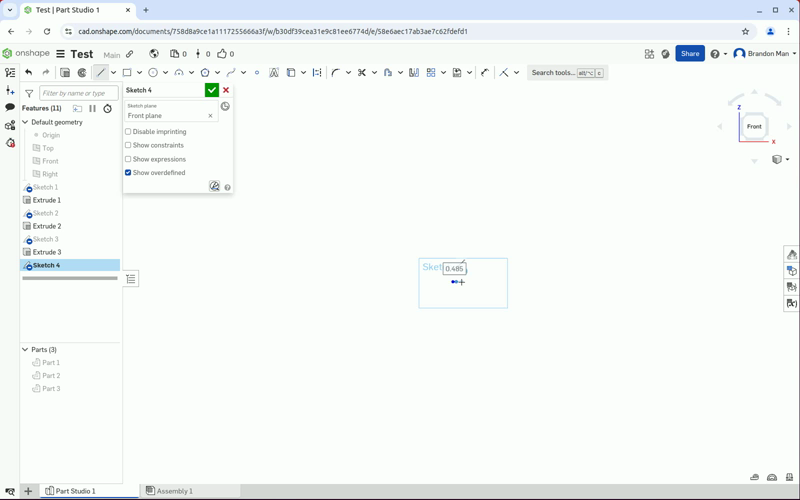
scroll(6)
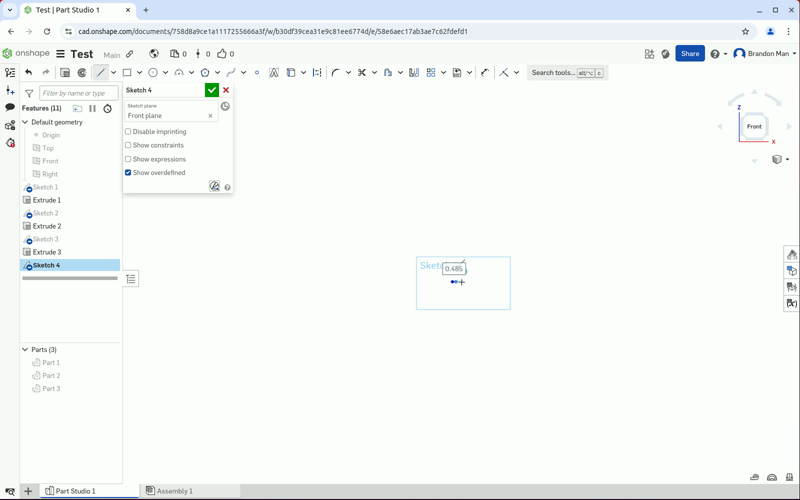
scroll(6)
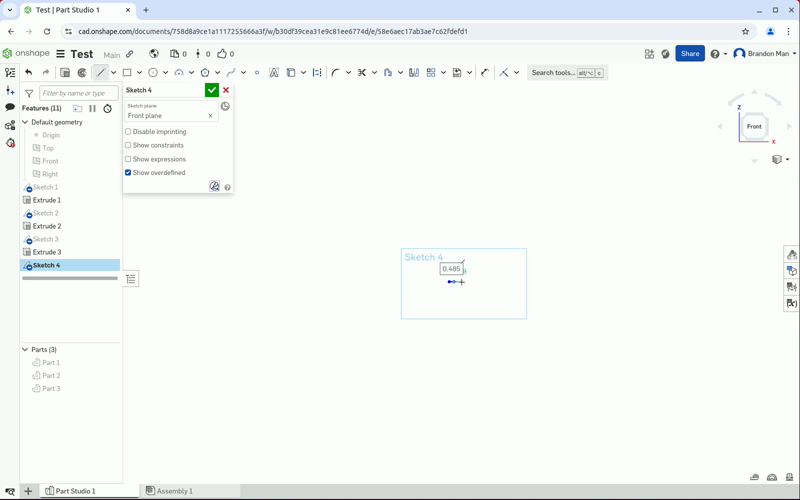
scroll(6)
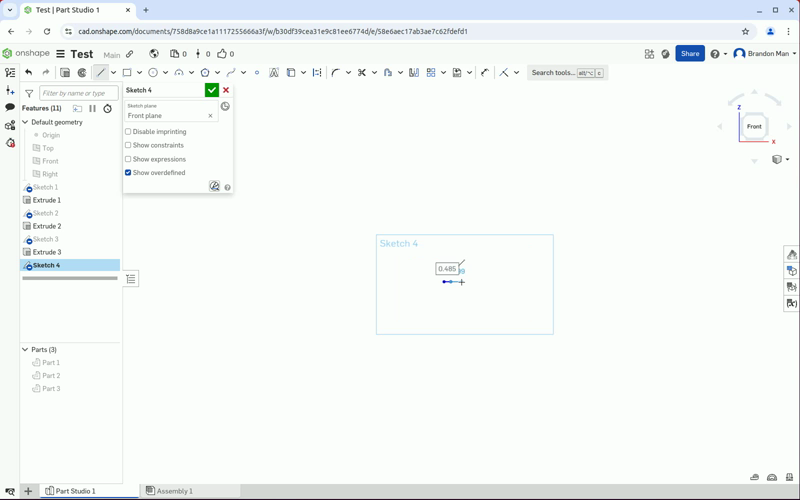
scroll(6)
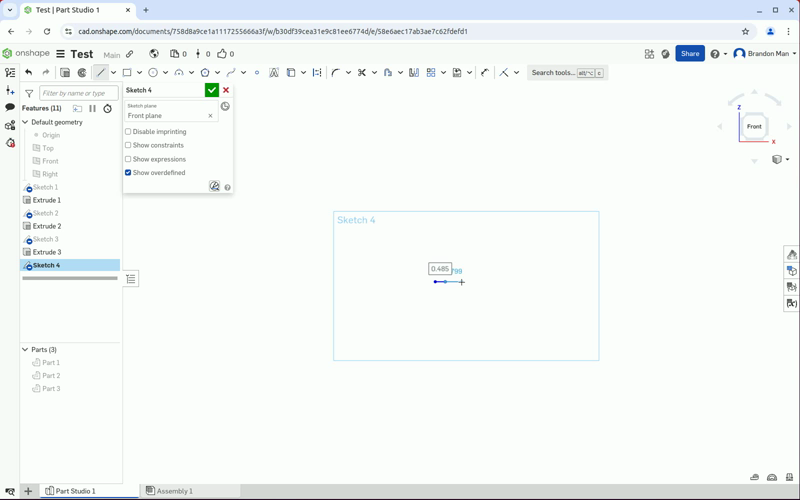
scroll(6)
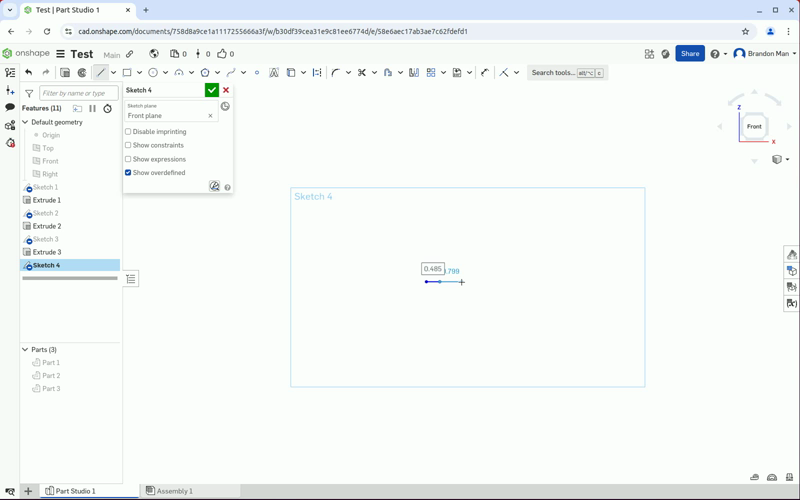
scroll(6)
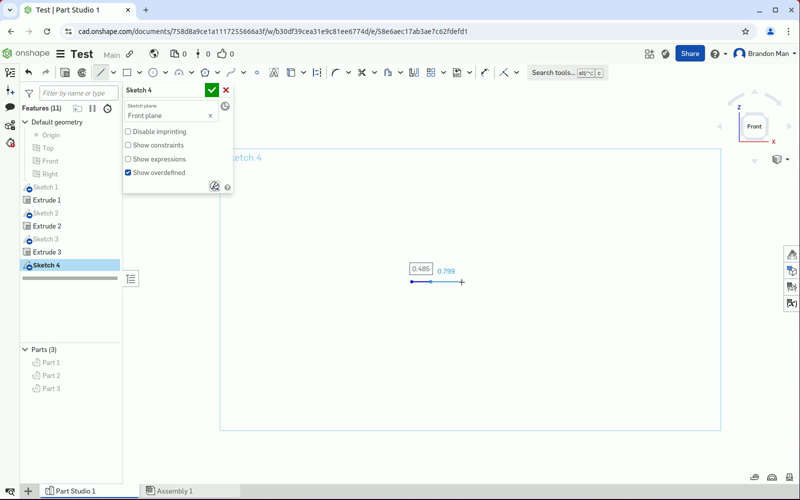
scroll(6)
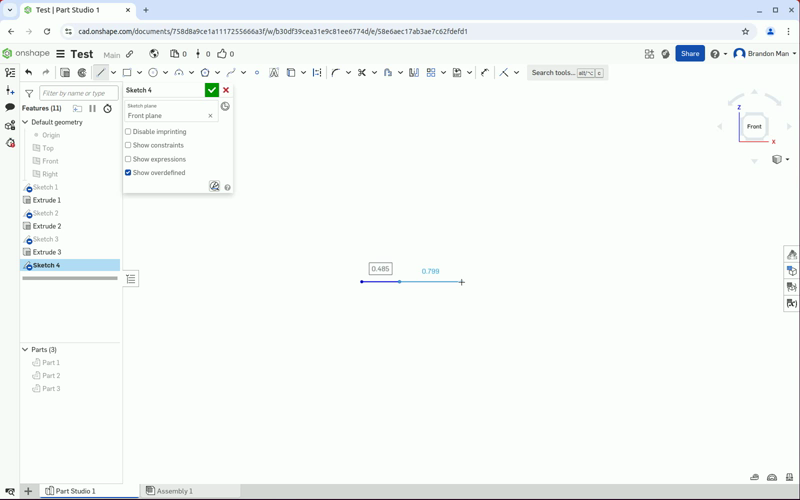
click(461, 281)
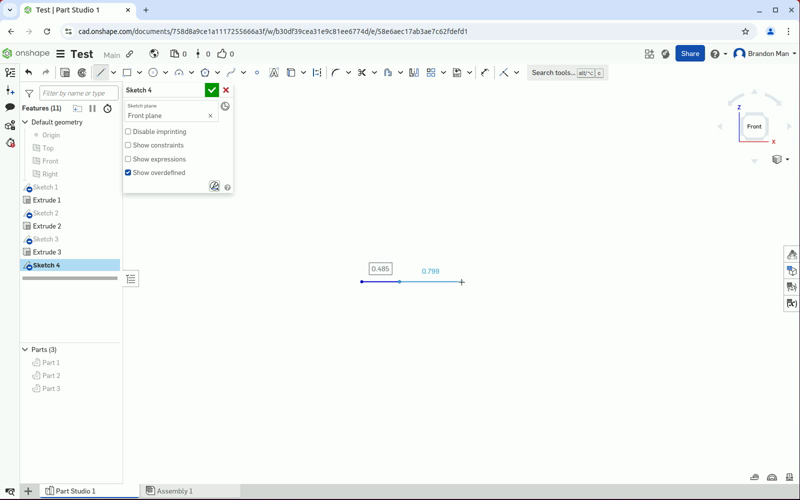
scroll(-6)
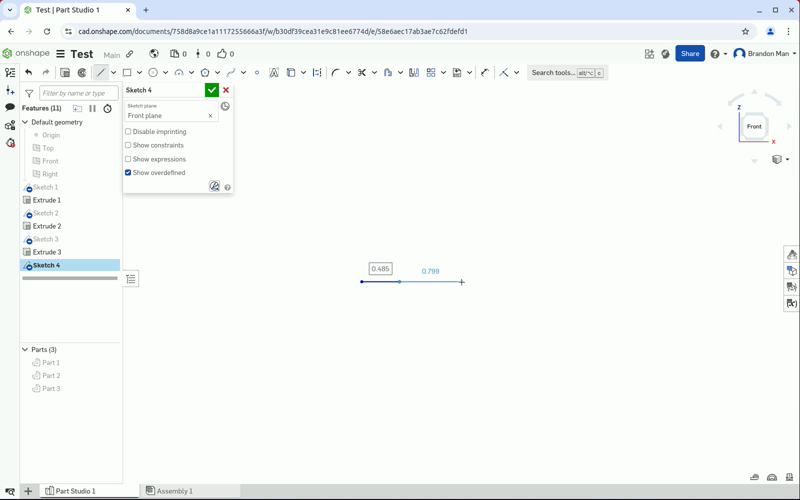
scroll(-6)
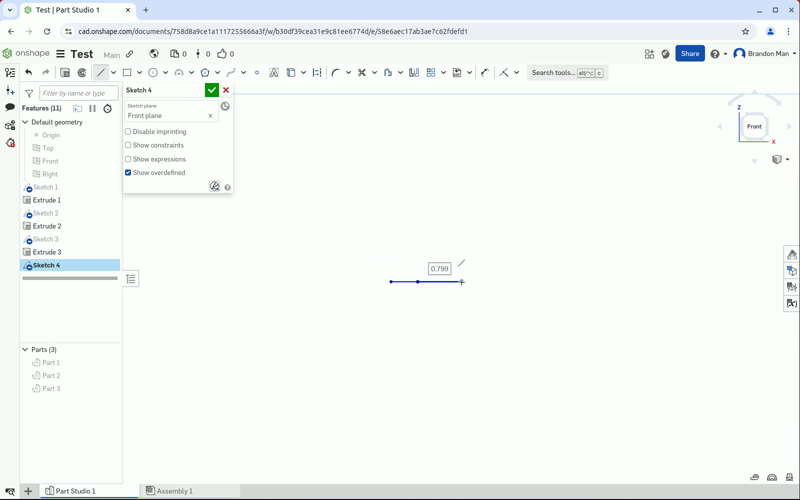
scroll(-6)
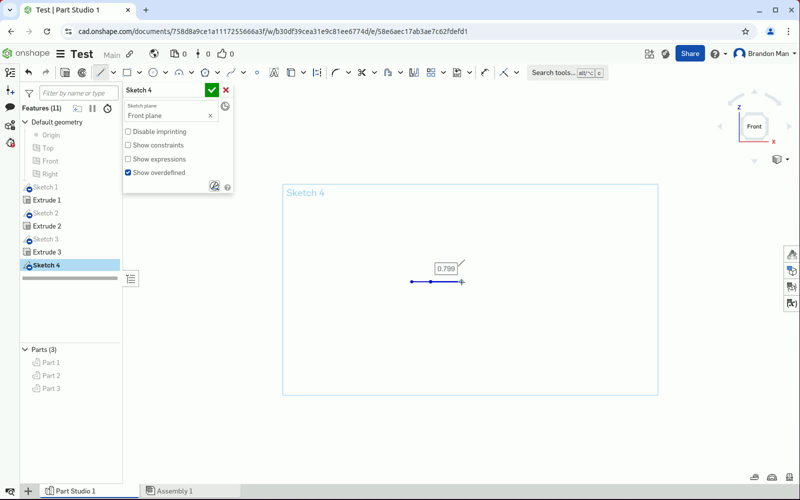
scroll(-6)
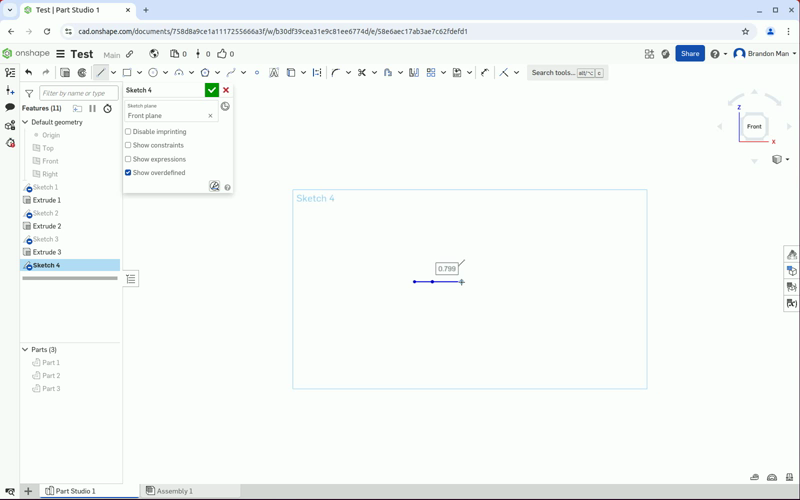
scroll(-6)
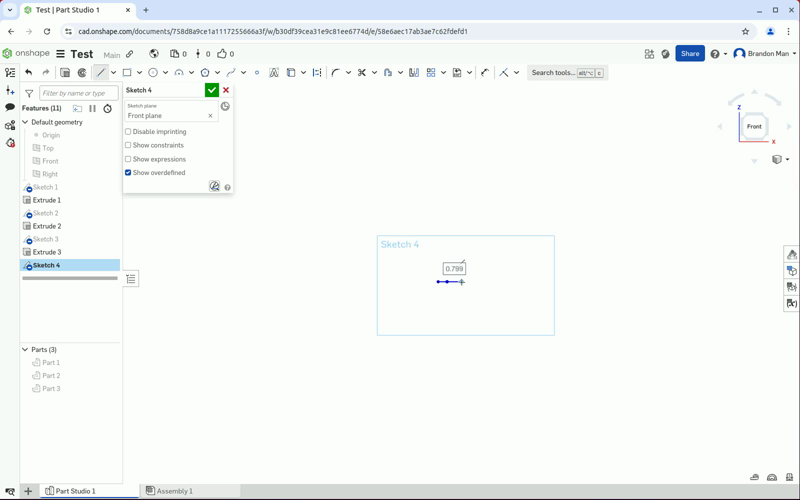
scroll(-6)
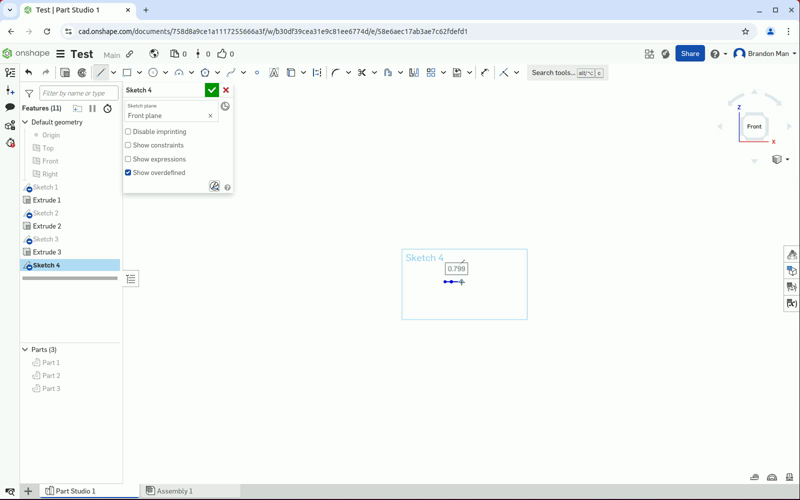
scroll(-6)
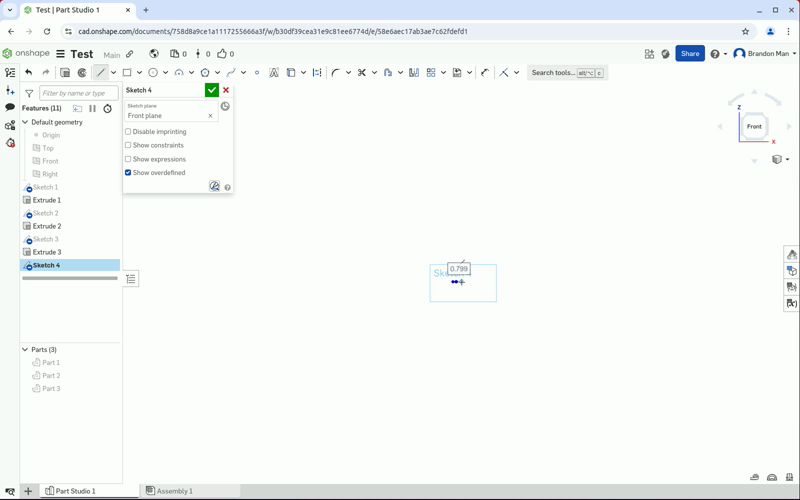
key_up(shift)
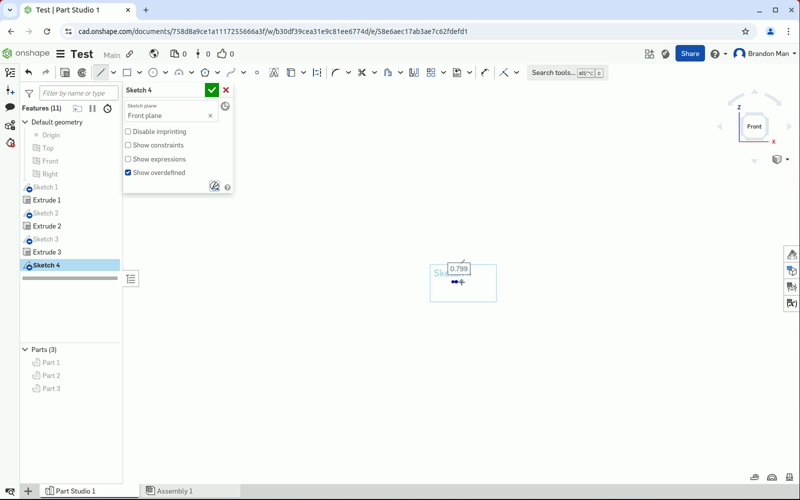
key_down(shift)
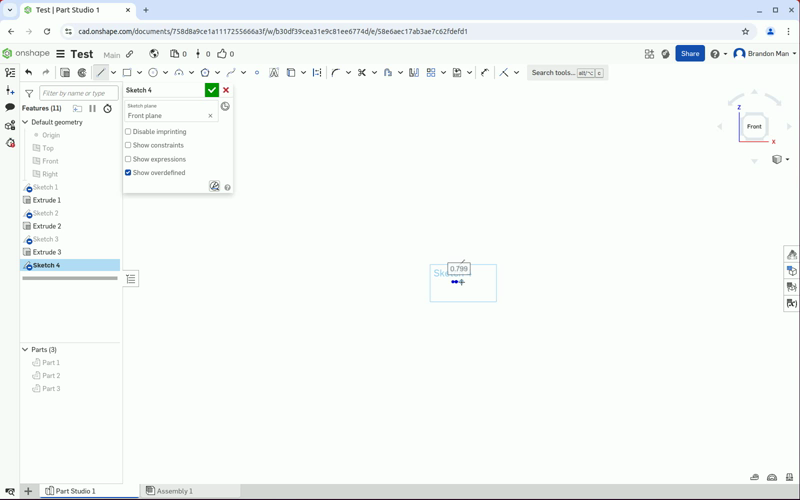
mouse_move(491, 281)
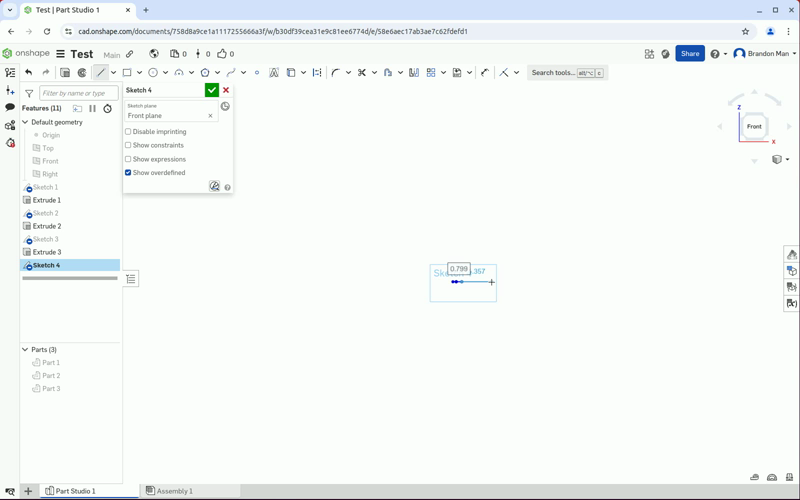
mouse_move(468, 281)
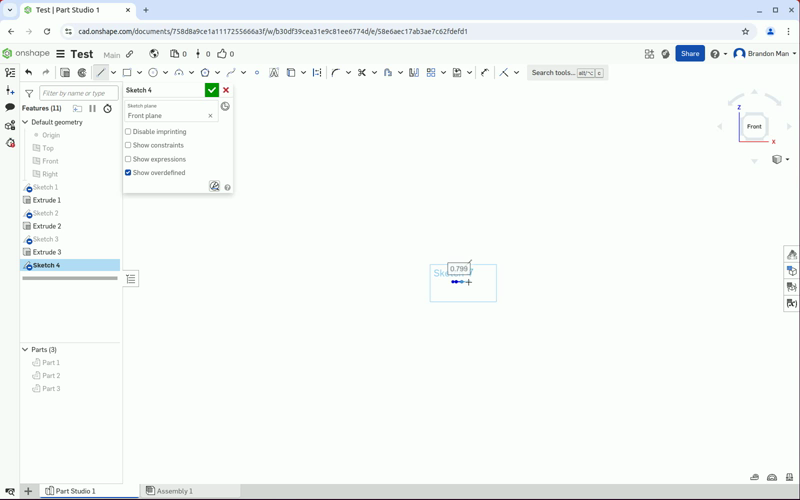
scroll(6)
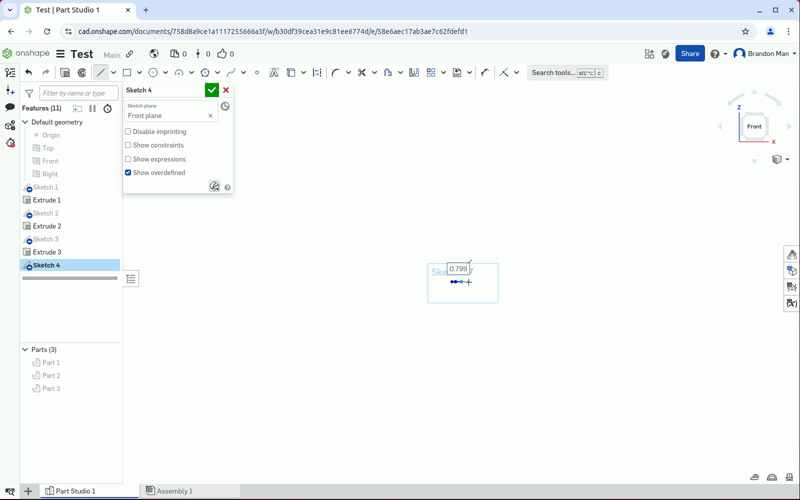
scroll(6)
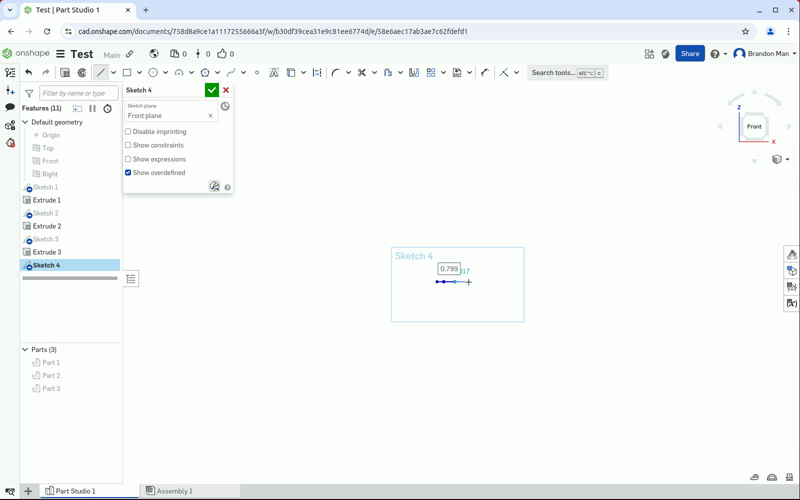
scroll(6)
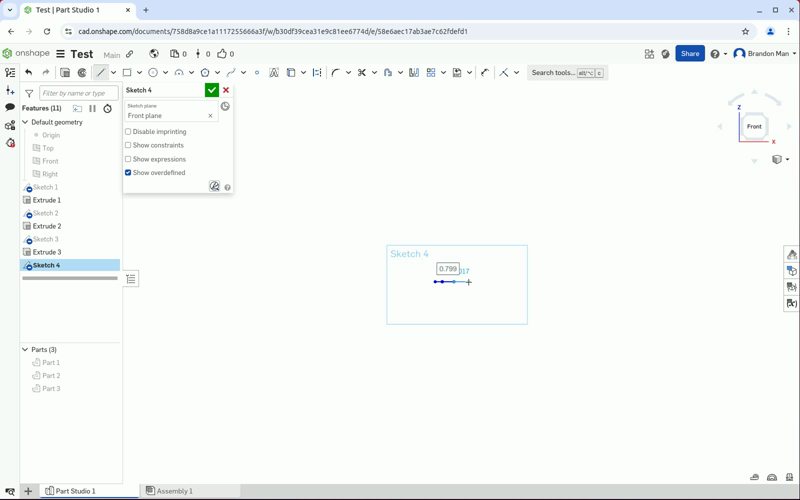
scroll(6)
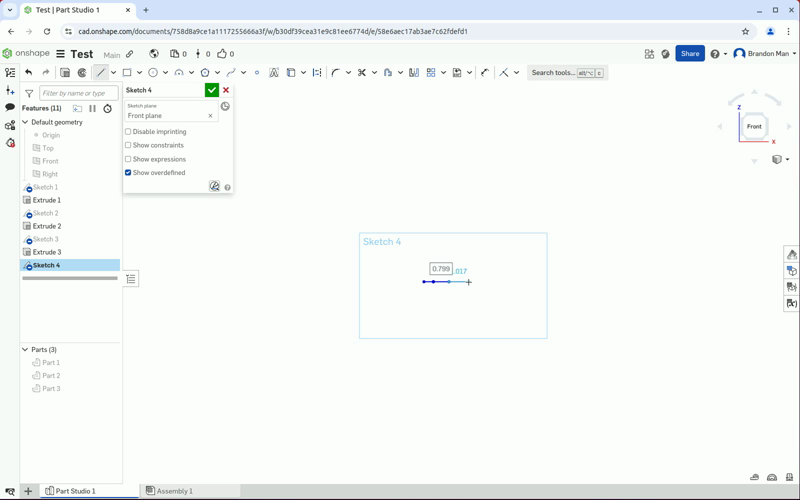
scroll(6)
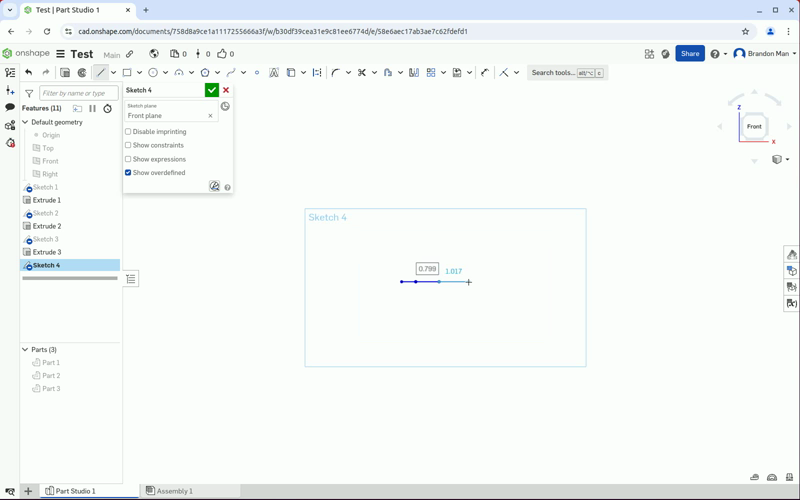
scroll(6)
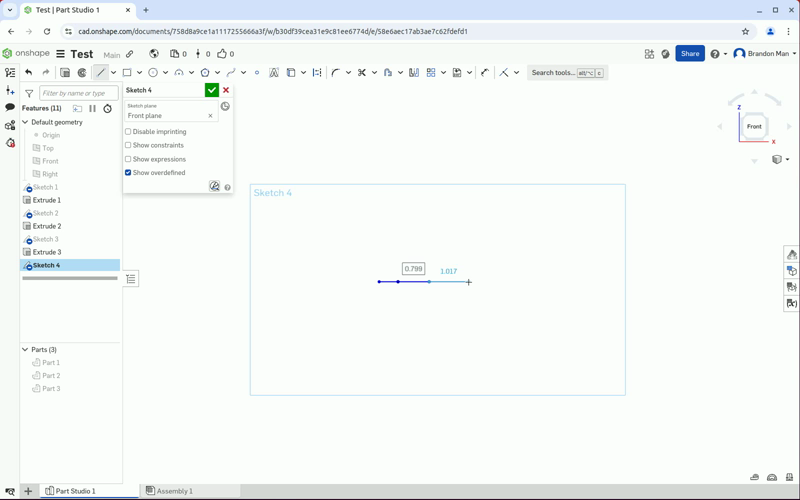
scroll(6)
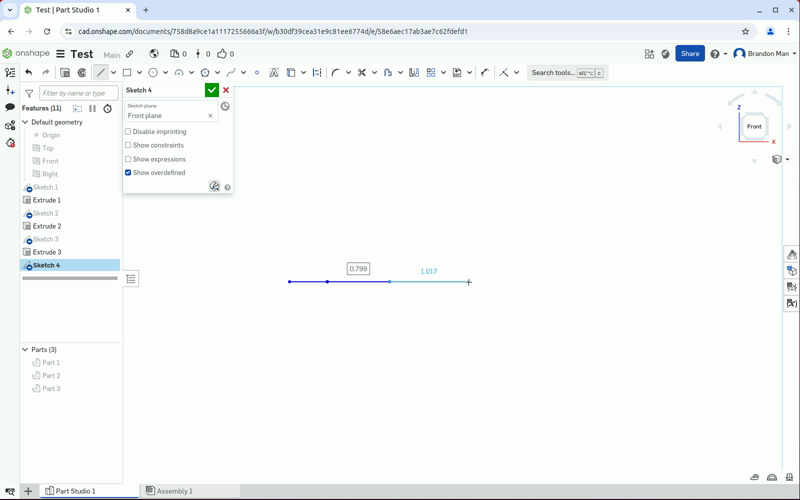
click(468, 281)
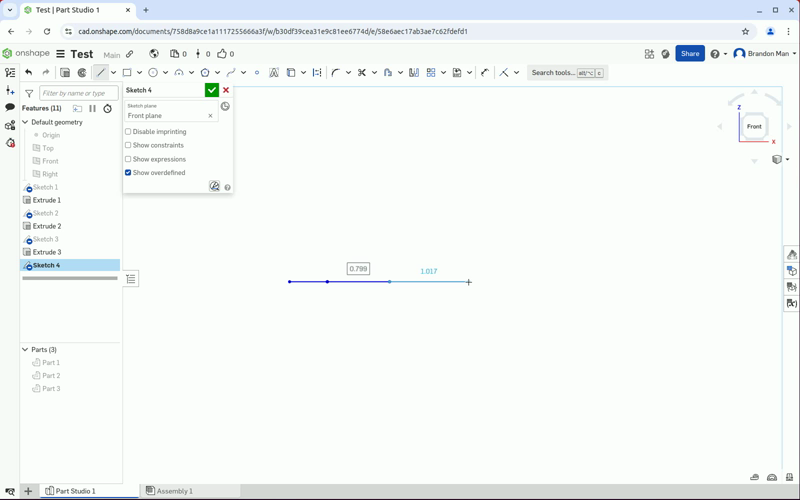
scroll(-6)
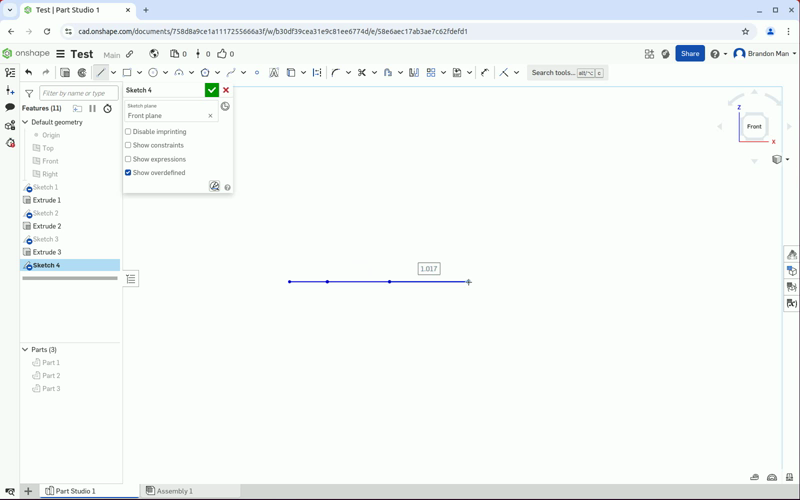
scroll(-6)
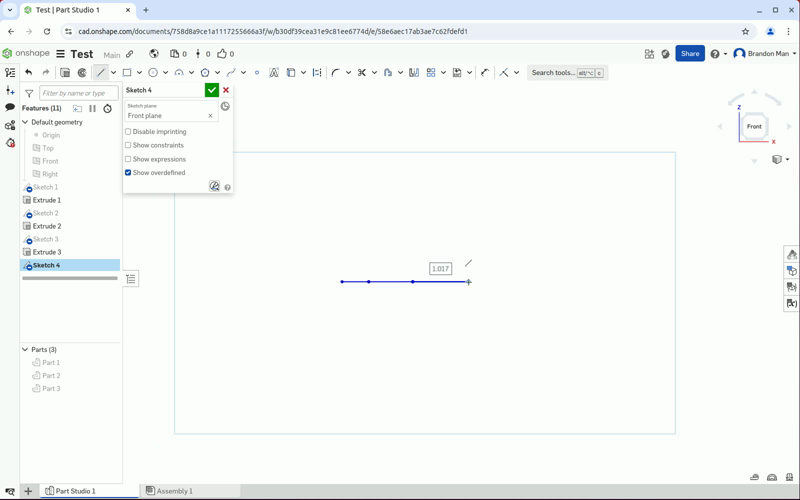
scroll(-6)
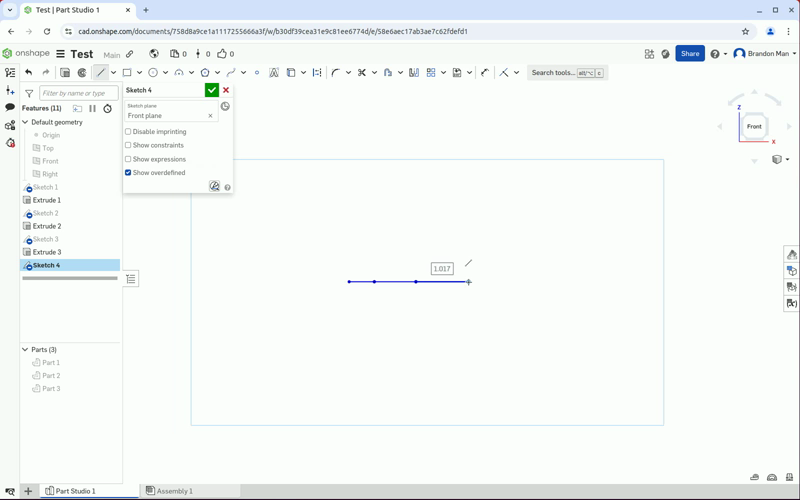
scroll(-6)
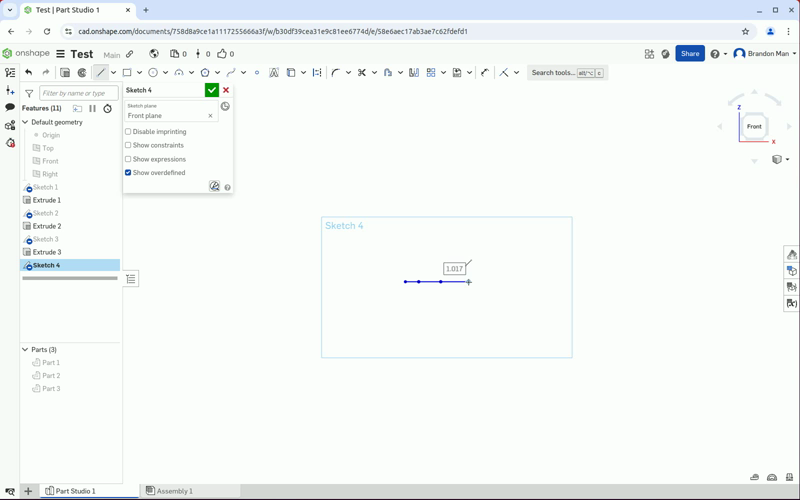
scroll(-6)
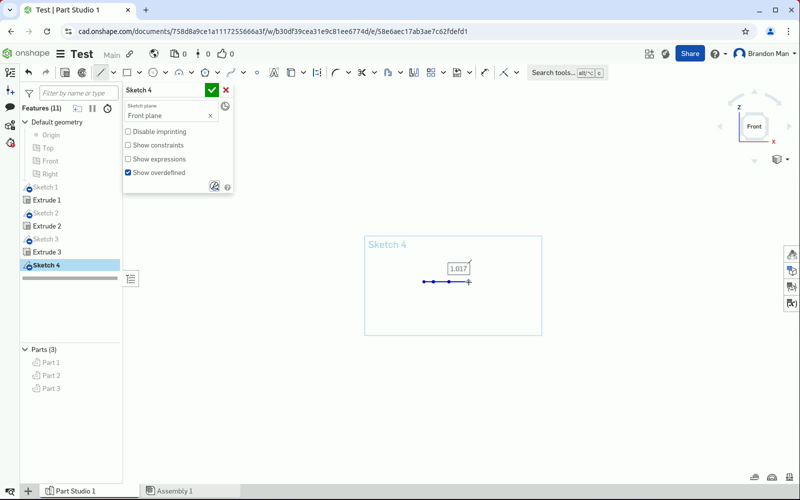
scroll(-6)
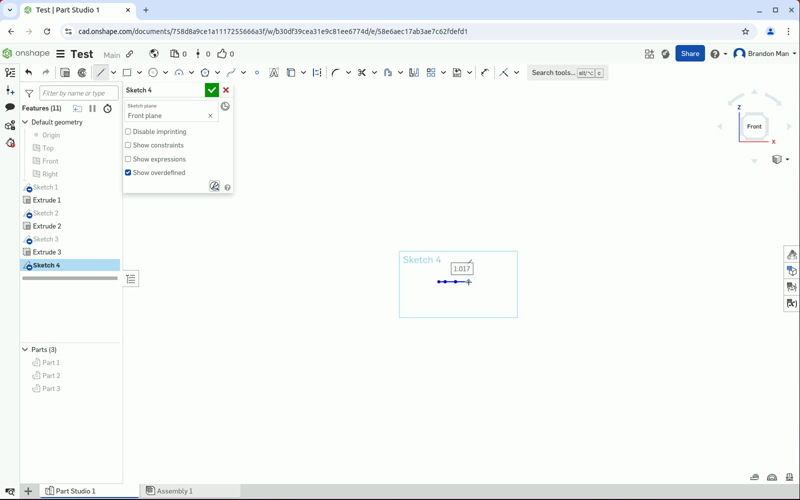
scroll(-6)
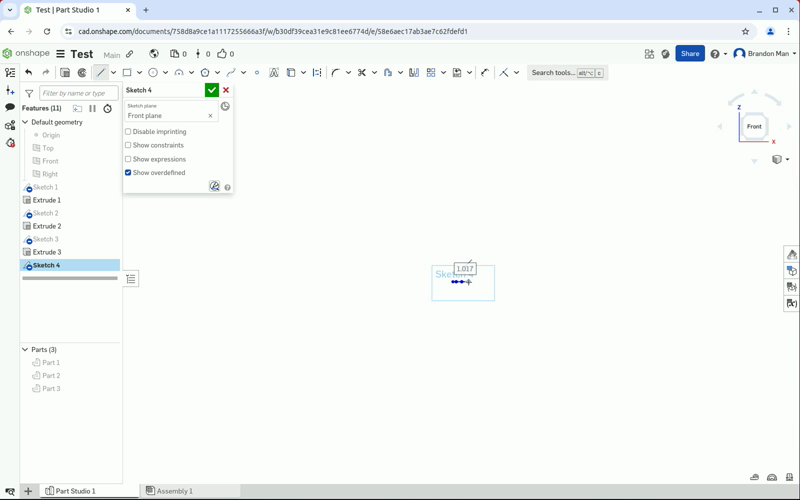
key_up(shift)
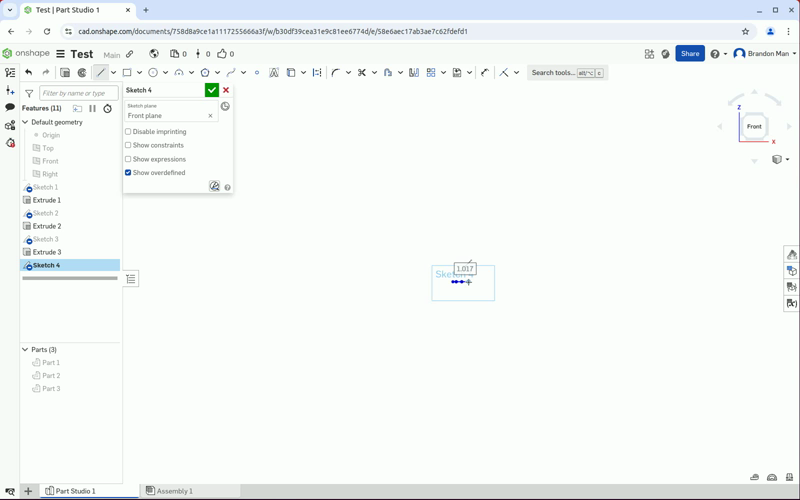
key_down(shift)
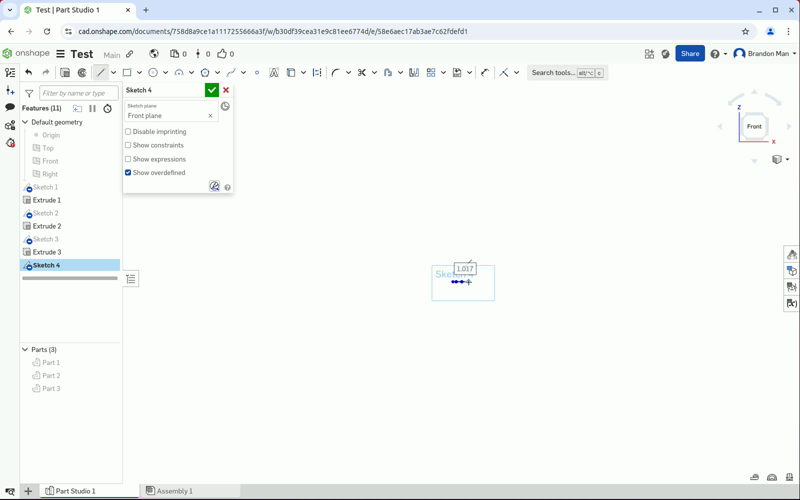
mouse_move(498, 281)
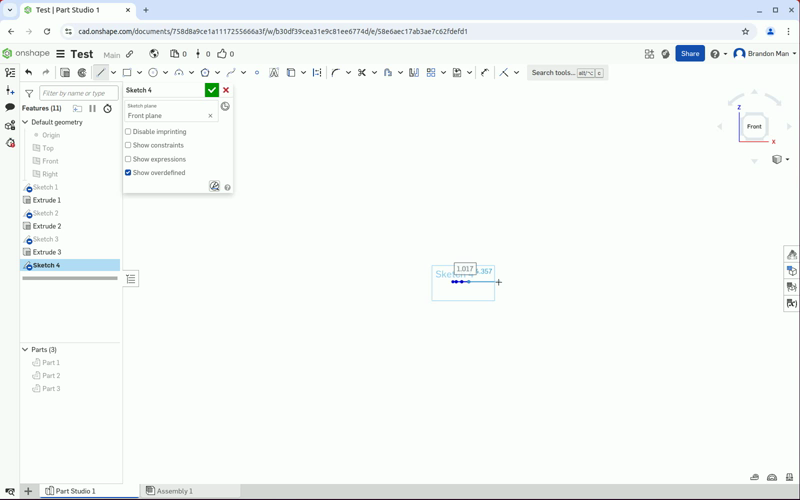
mouse_move(468, 281)
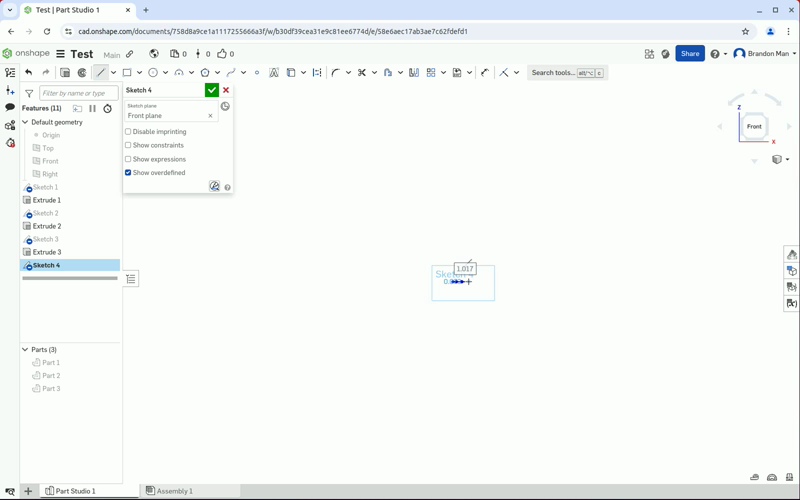
scroll(6)
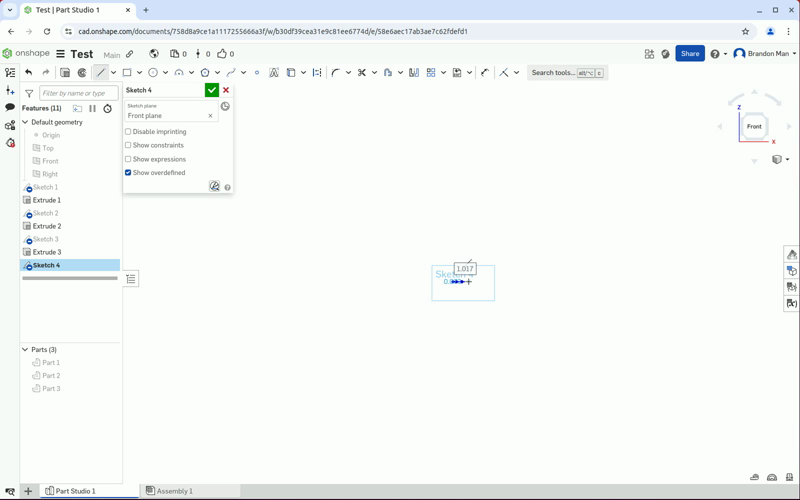
scroll(6)
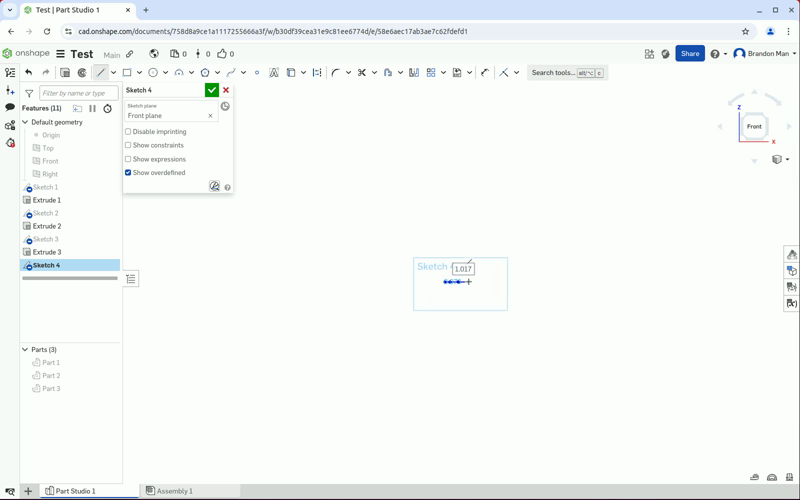
scroll(6)
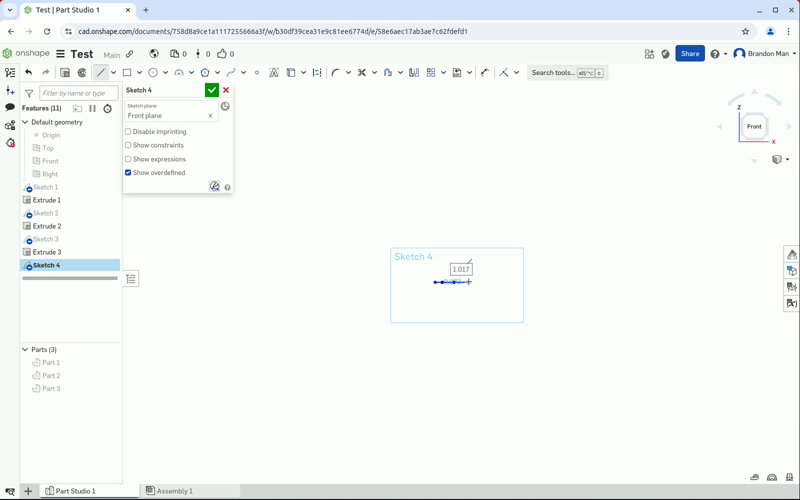
scroll(6)
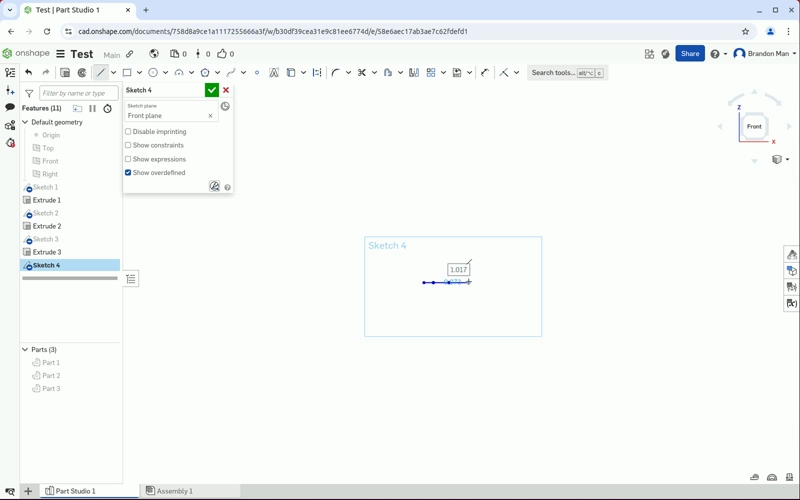
scroll(6)
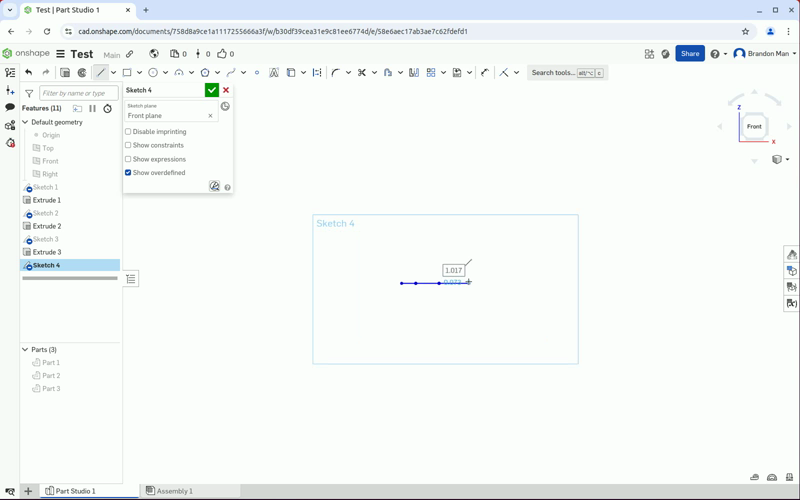
scroll(6)
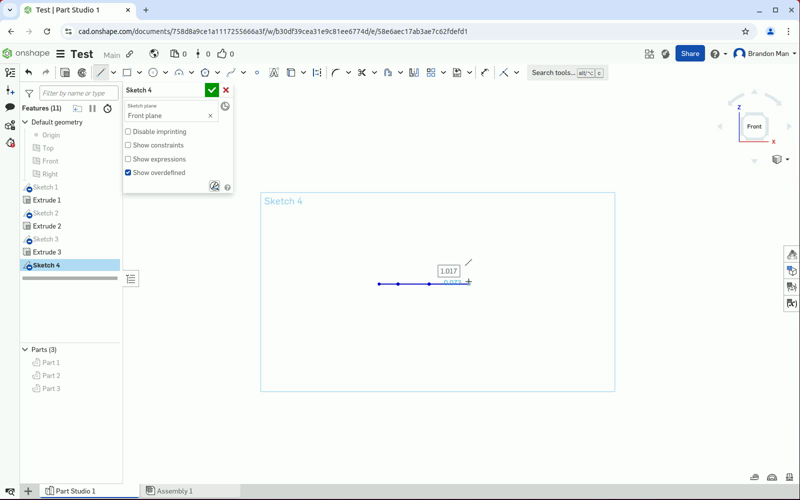
scroll(6)
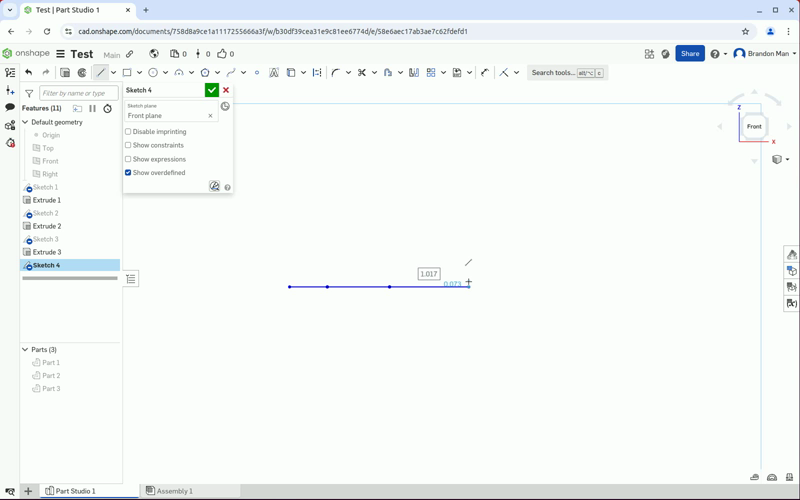
click(468, 281)
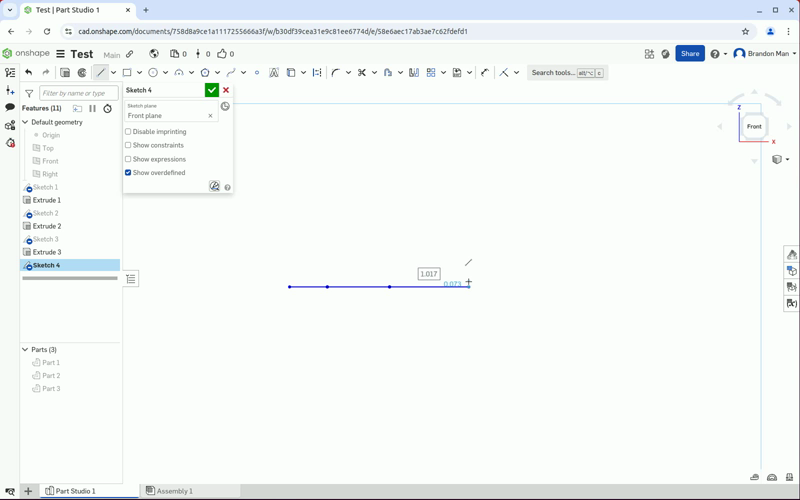
scroll(-6)
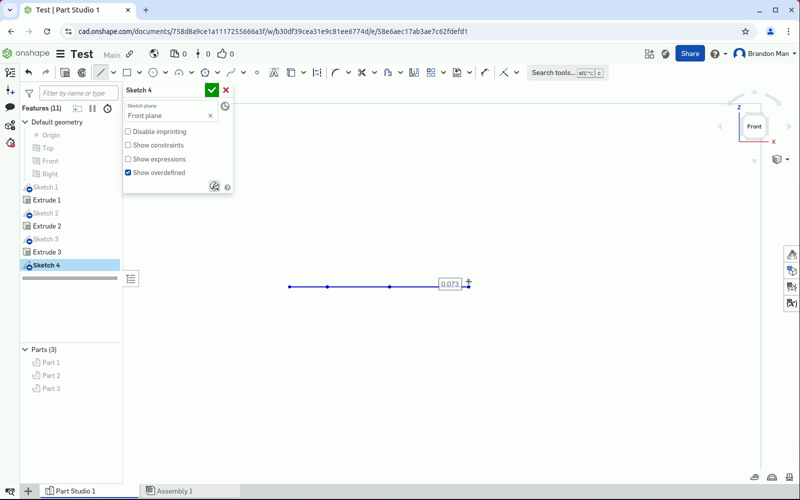
scroll(-6)
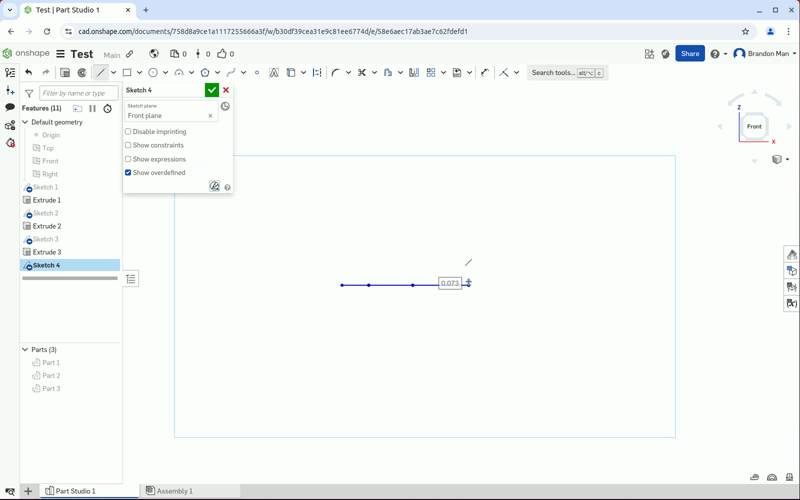
scroll(-6)
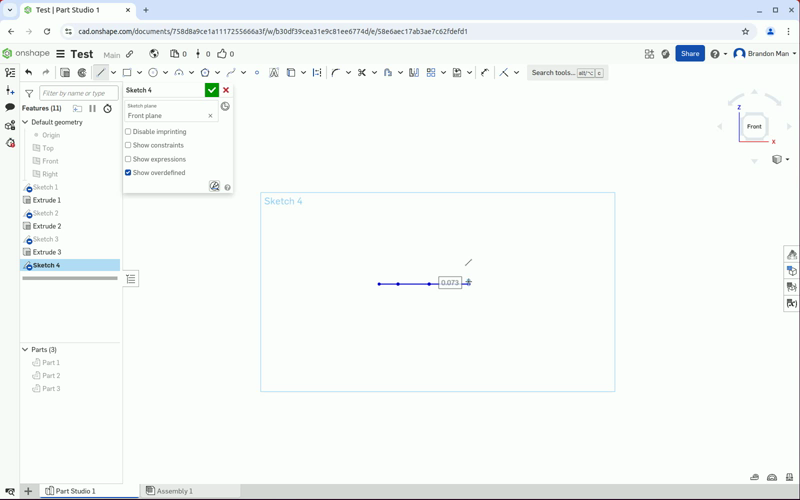
scroll(-6)
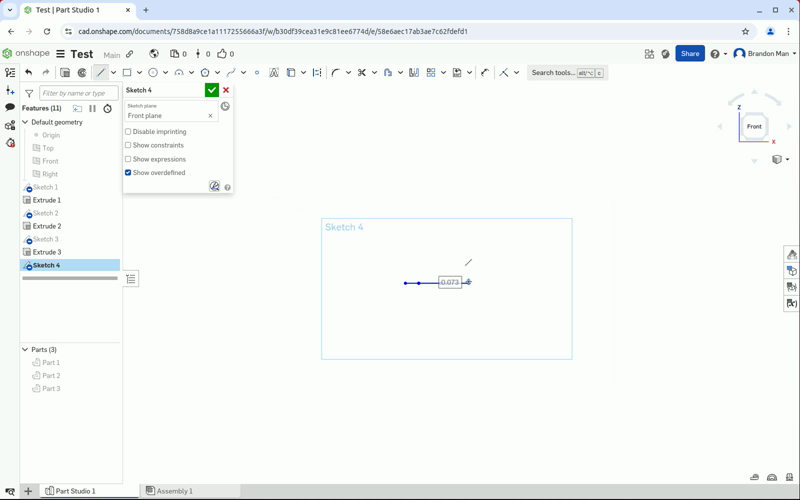
scroll(-6)
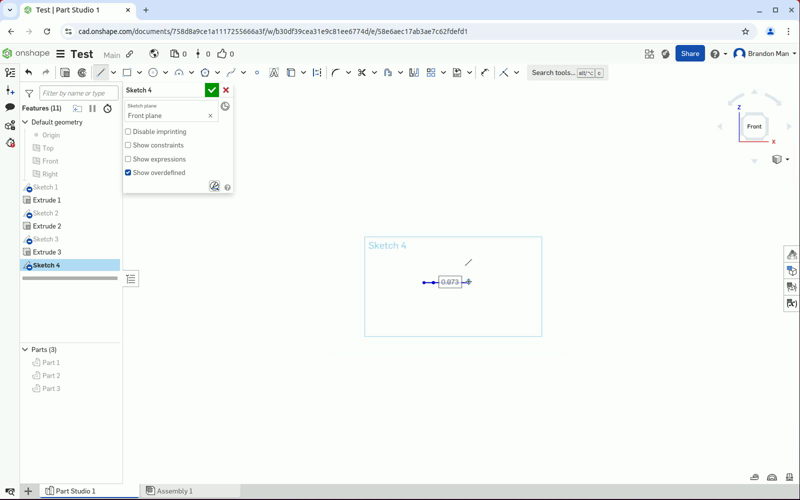
scroll(-6)
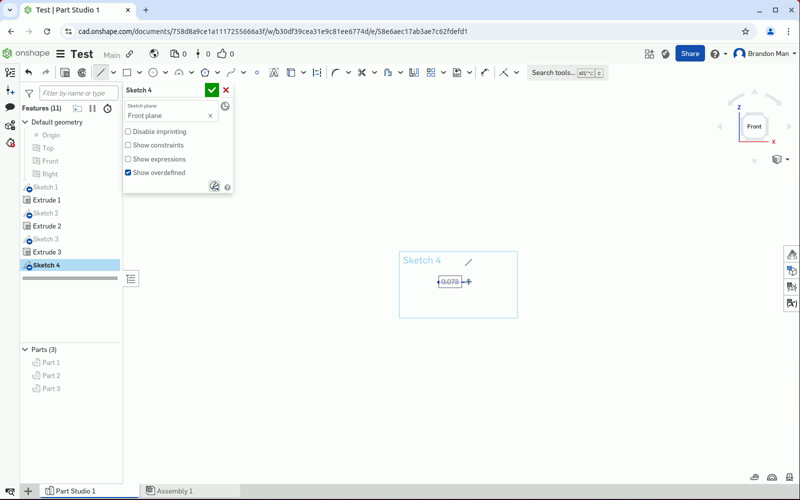
scroll(-6)
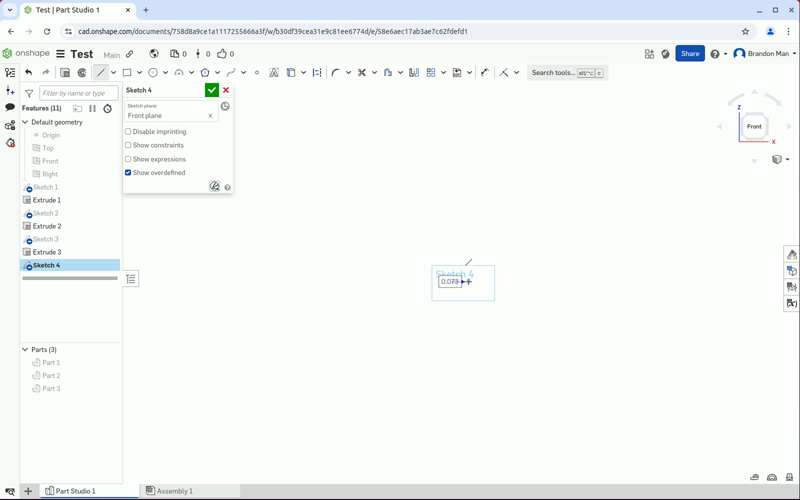
key_up(shift)
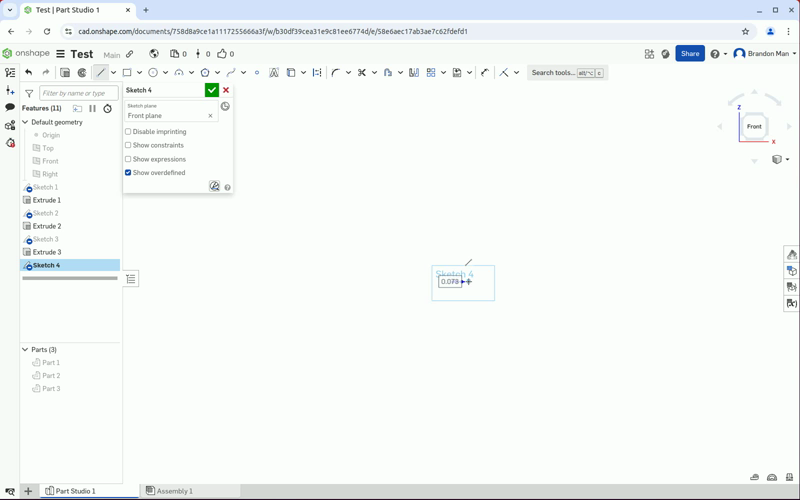
key_down(shift)
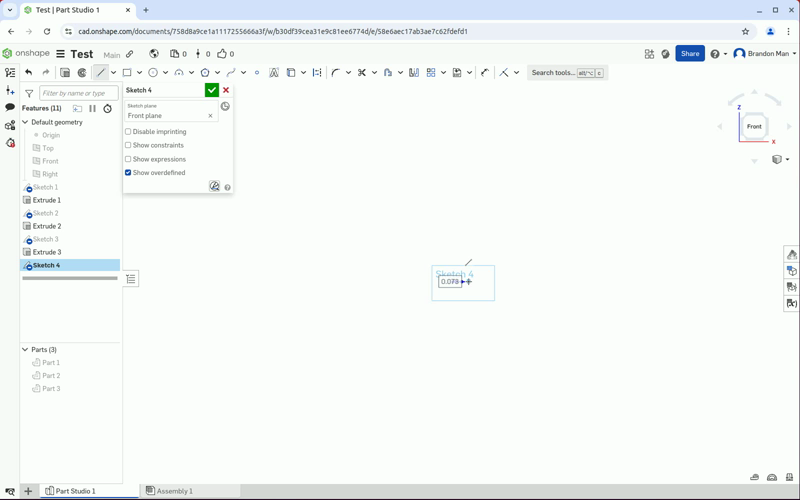
mouse_move(498, 281)
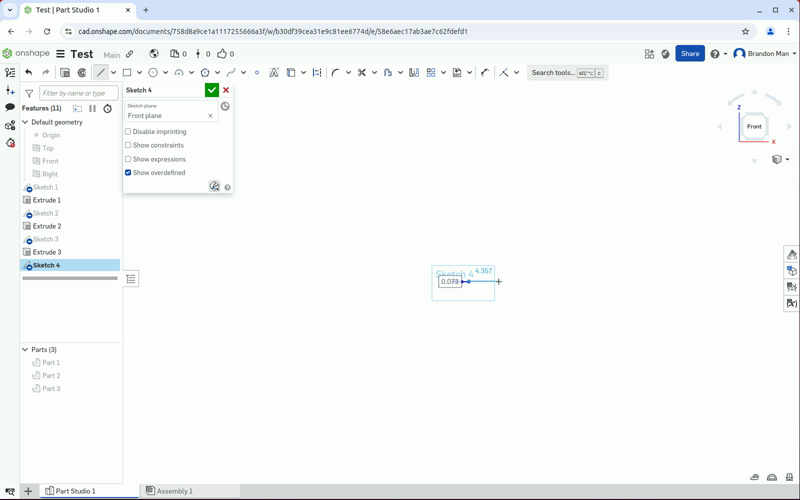
mouse_move(453, 281)
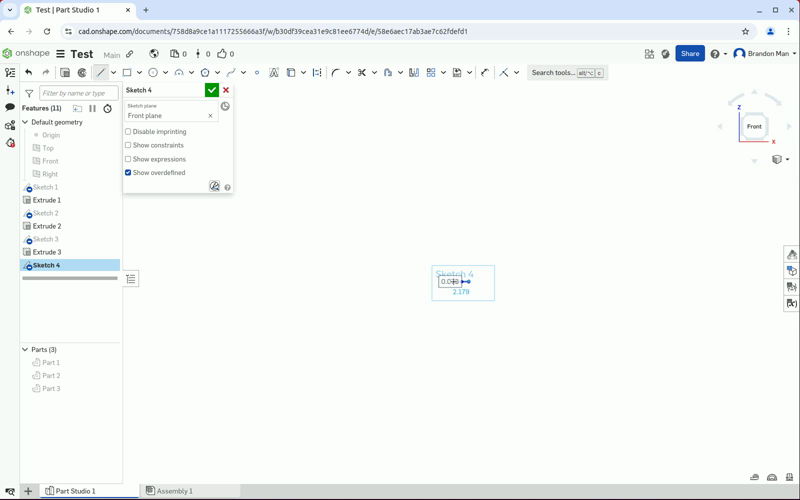
scroll(6)
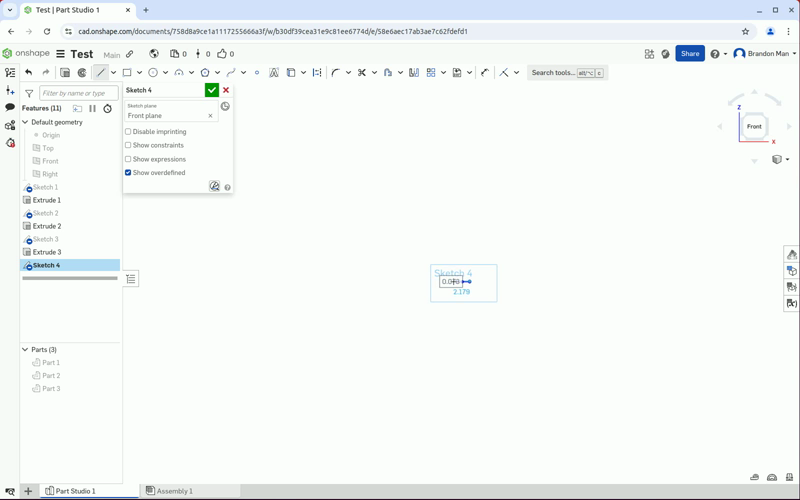
scroll(6)
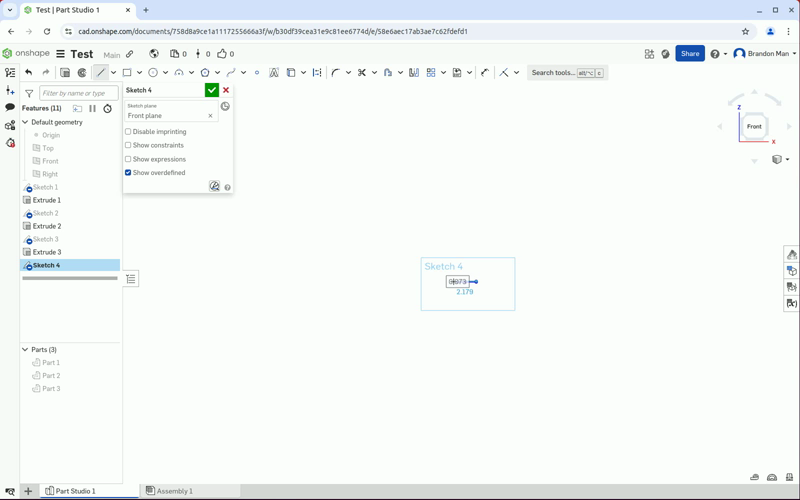
scroll(6)
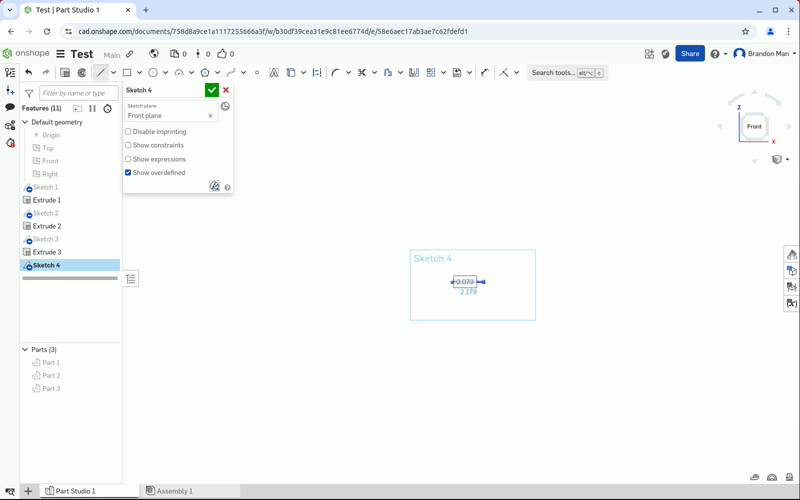
scroll(6)
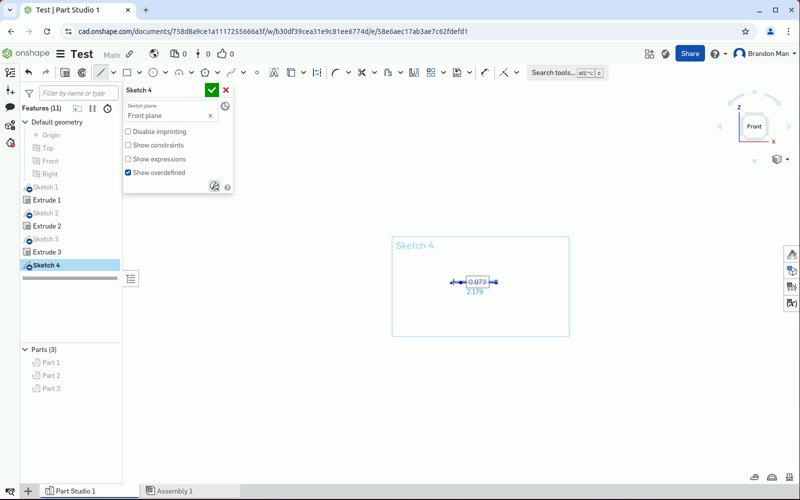
scroll(6)
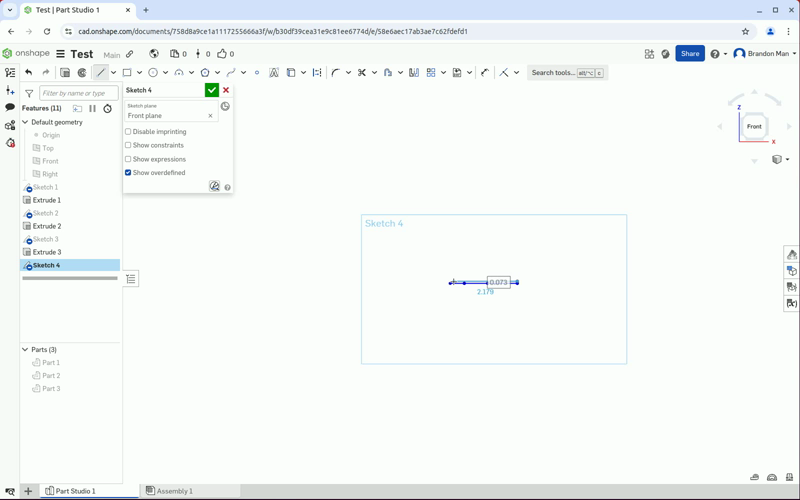
scroll(6)
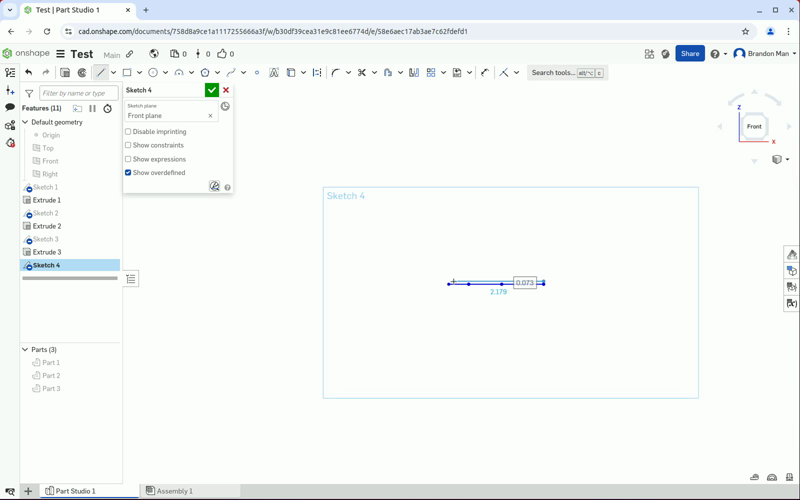
scroll(6)
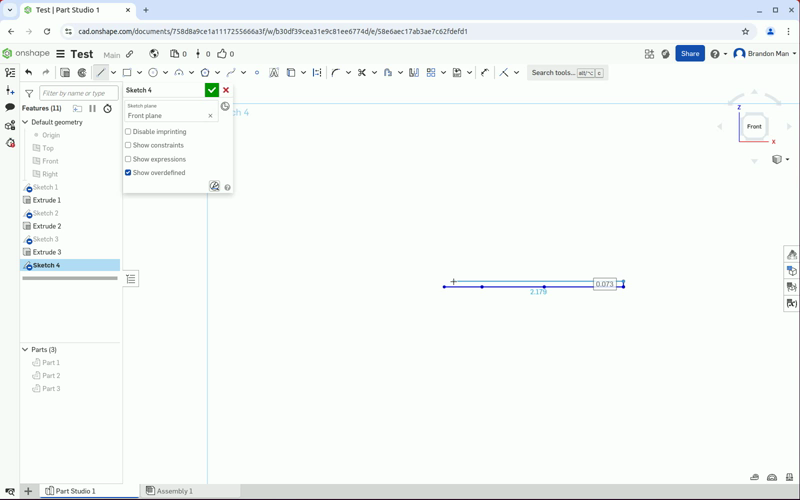
click(453, 281)
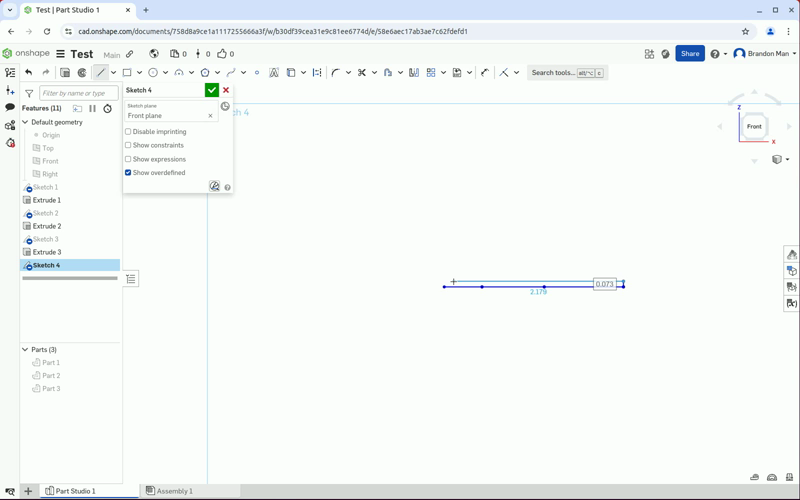
scroll(-6)
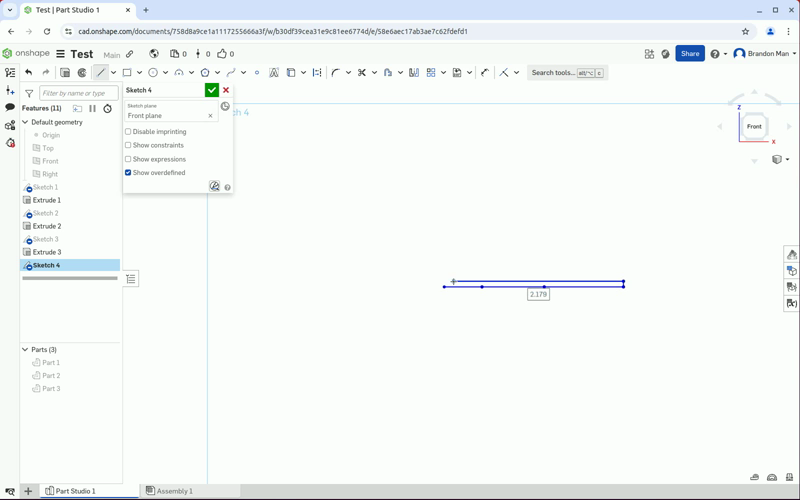
scroll(-6)
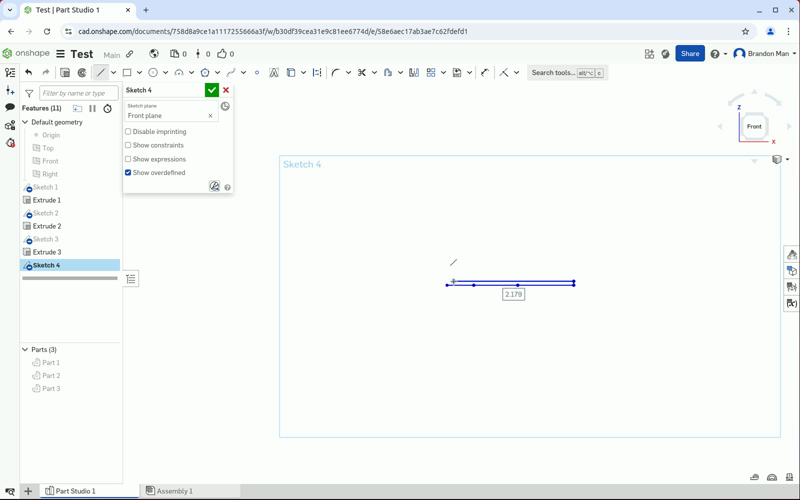
scroll(-6)
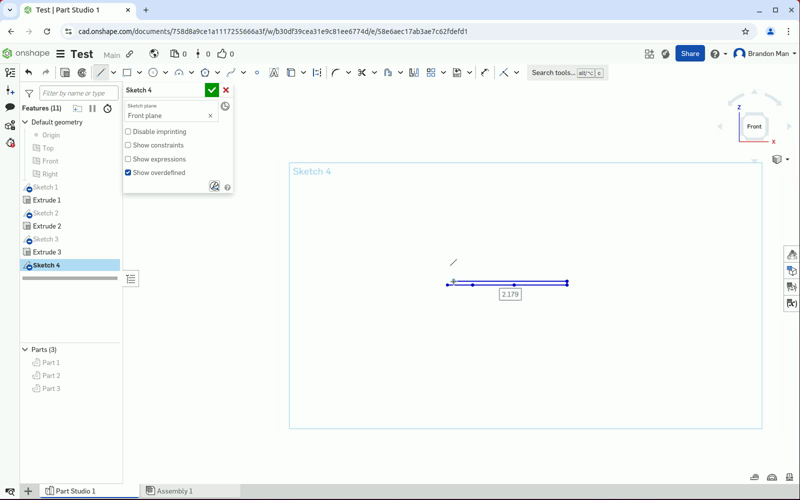
scroll(-6)
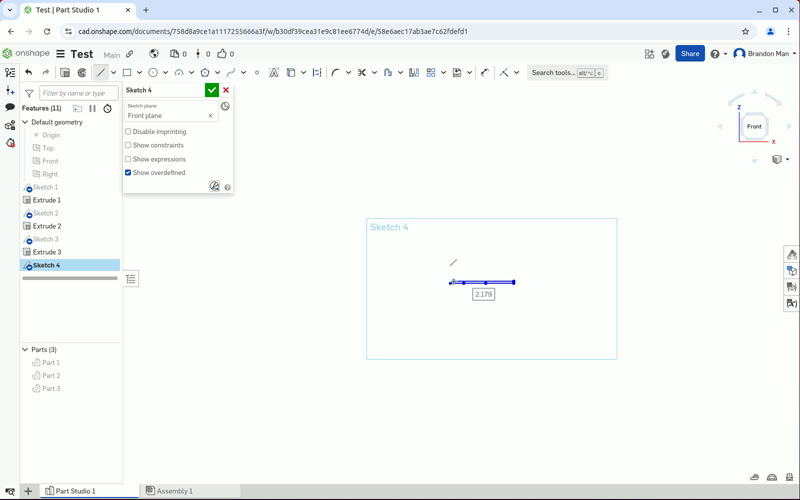
scroll(-6)
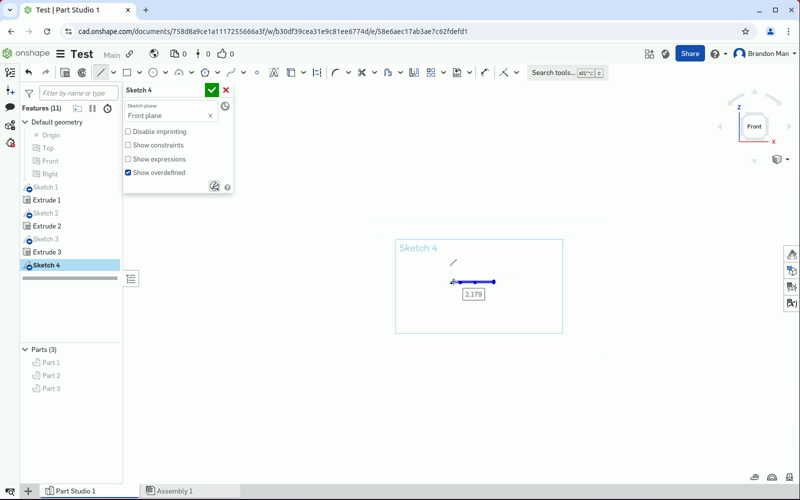
scroll(-6)
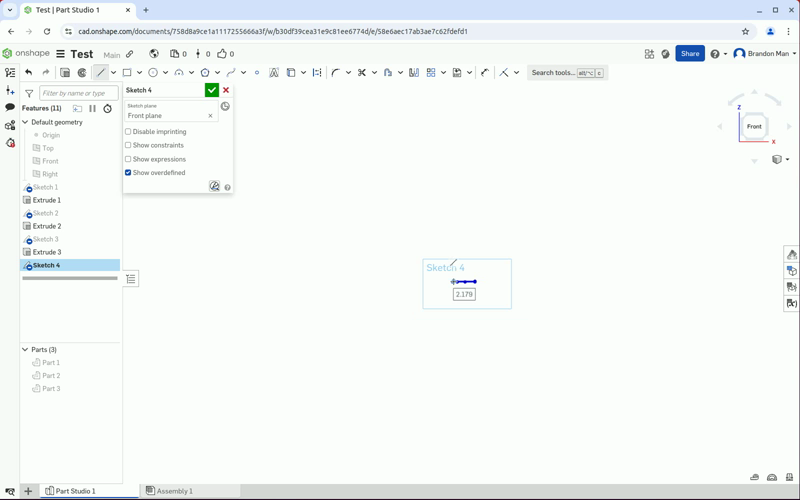
scroll(-6)
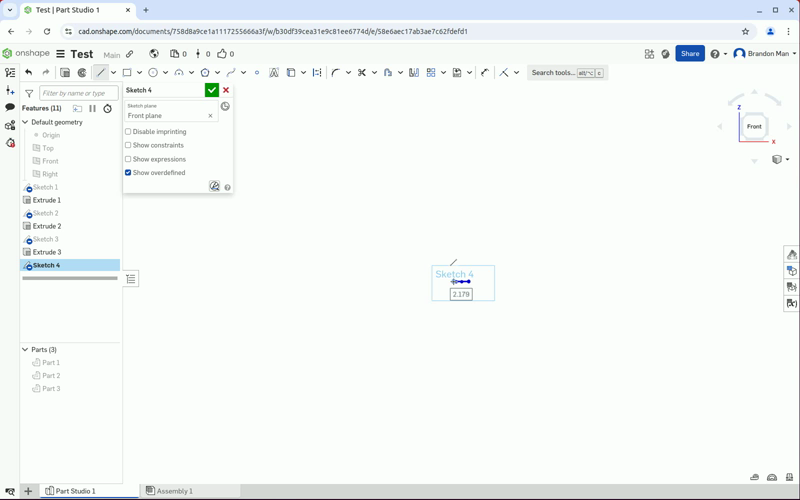
key_up(shift)
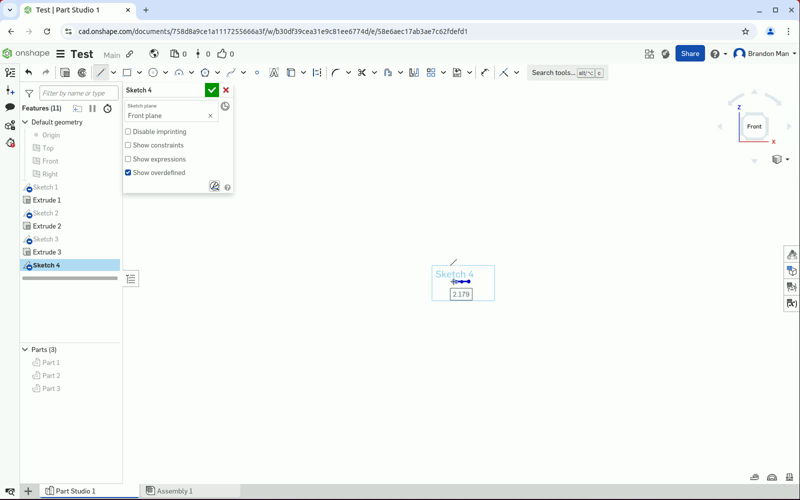
mouse_move(483, 281)
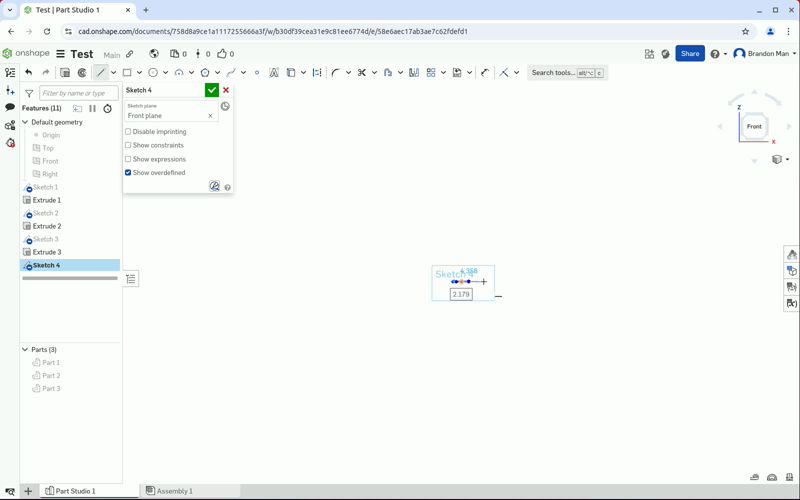
key_down(shift)
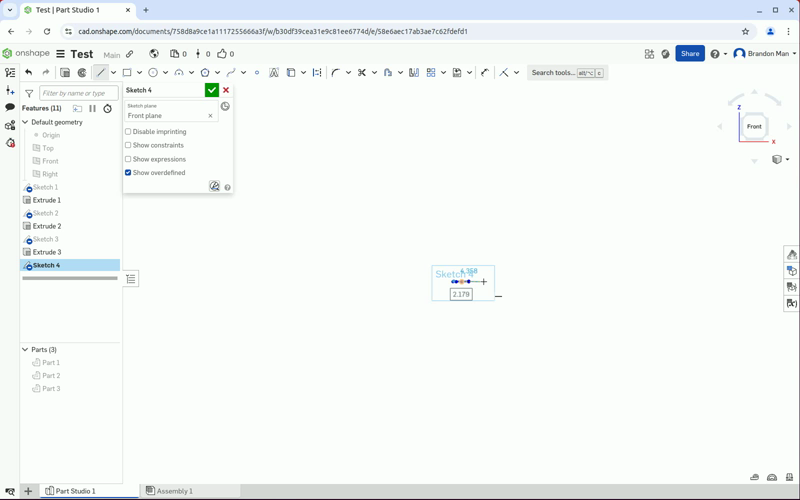
mouse_move(453, 281)
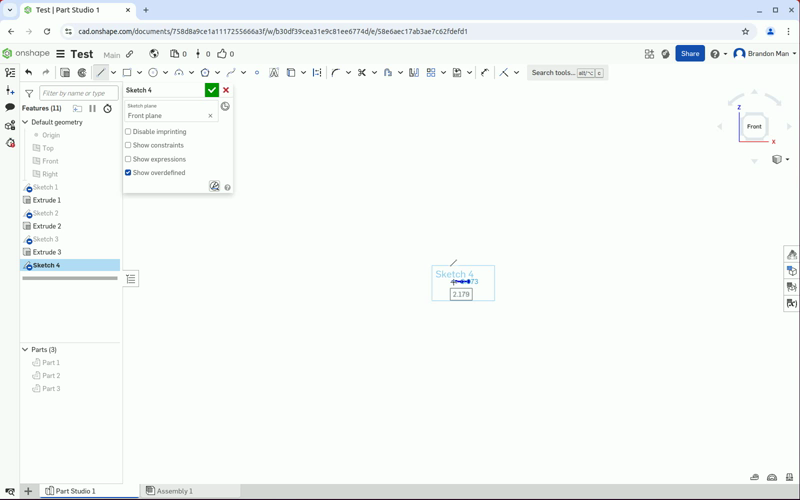
scroll(6)
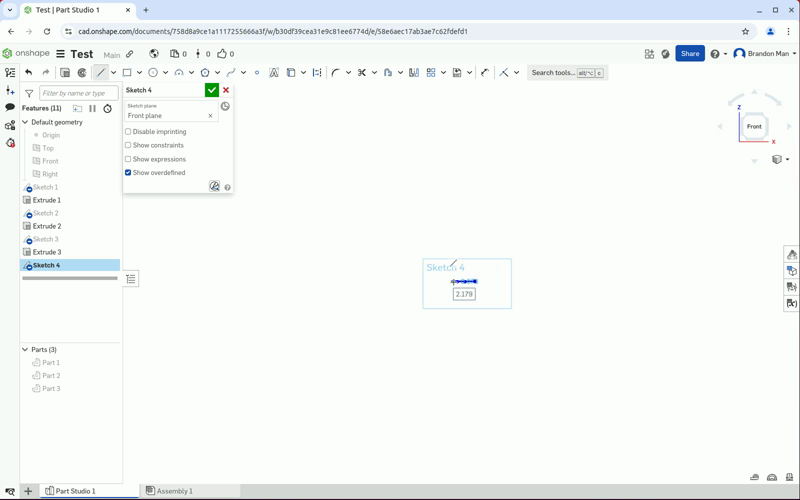
scroll(6)
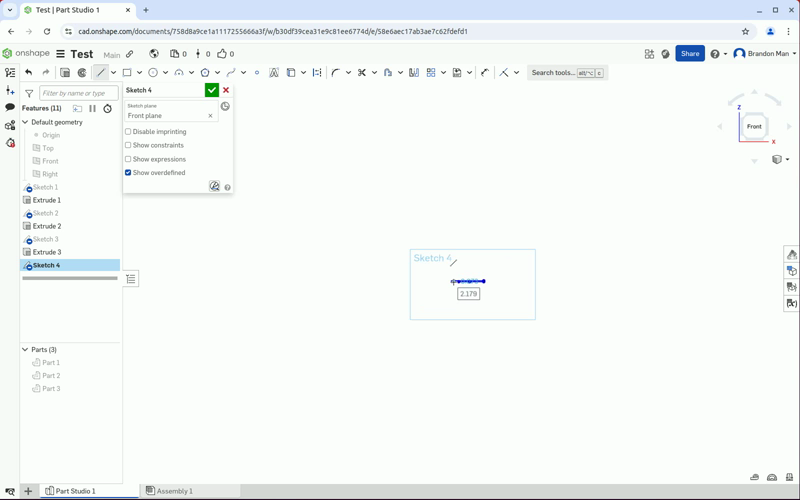
scroll(6)
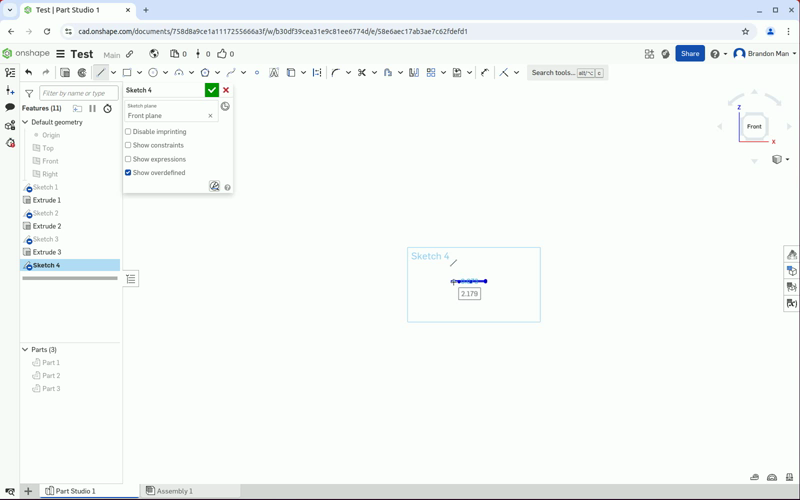
scroll(6)
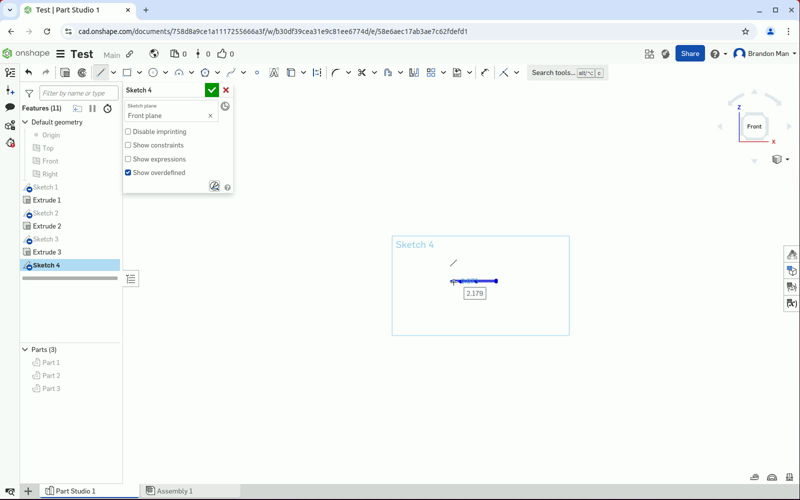
scroll(6)
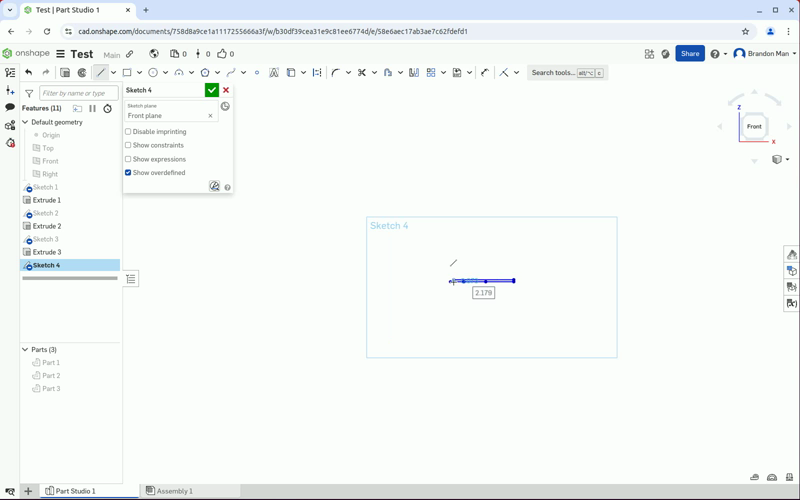
scroll(6)
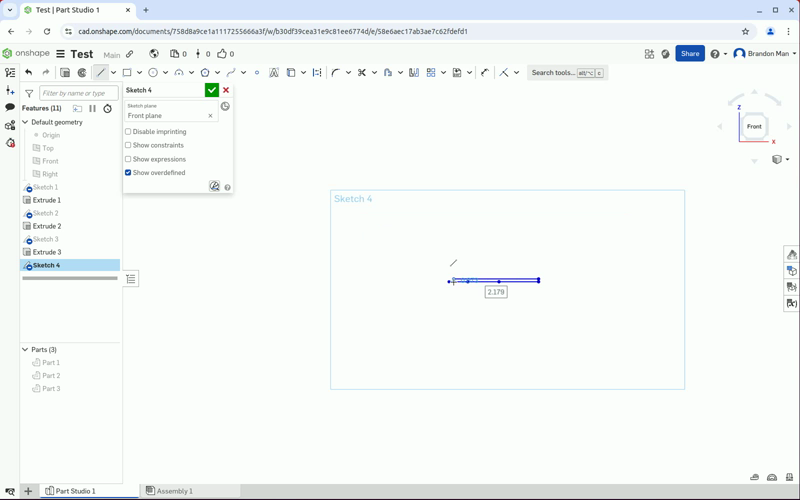
scroll(6)
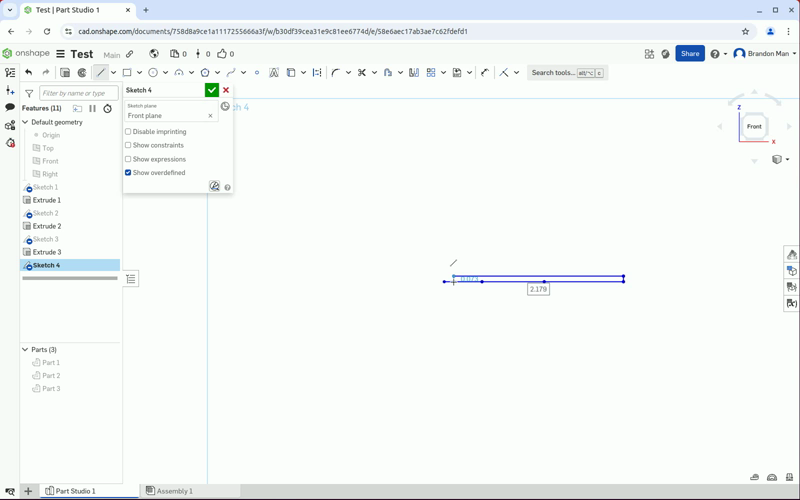
key_up(shift)
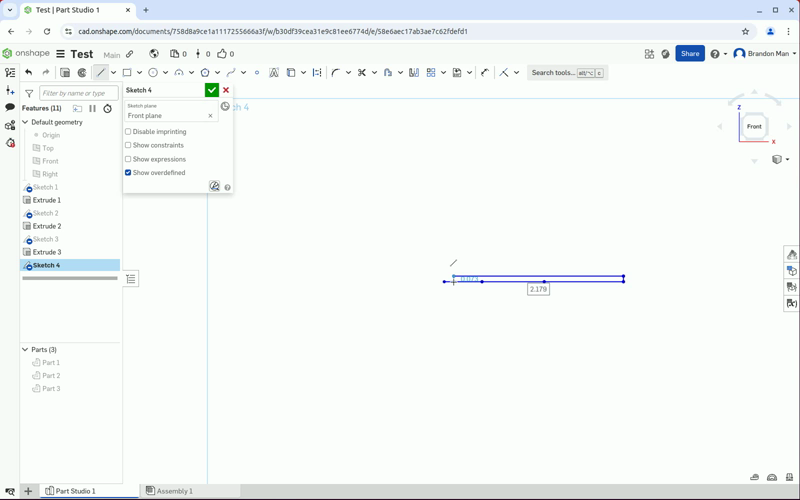
click(453, 281)
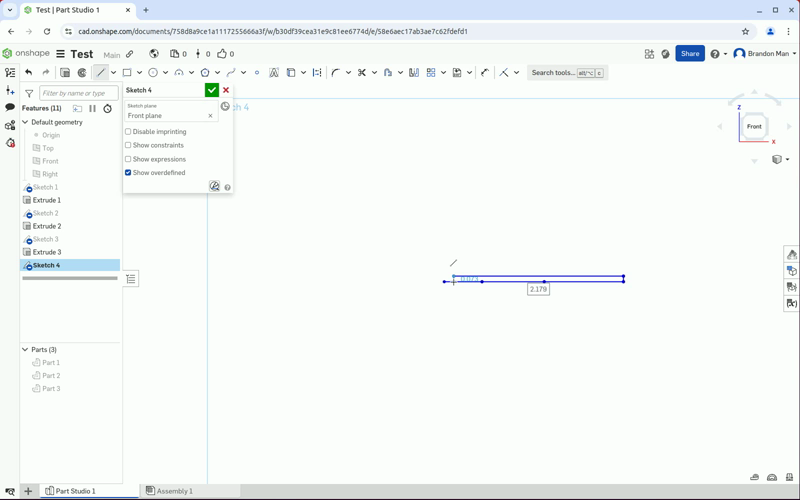
scroll(-6)
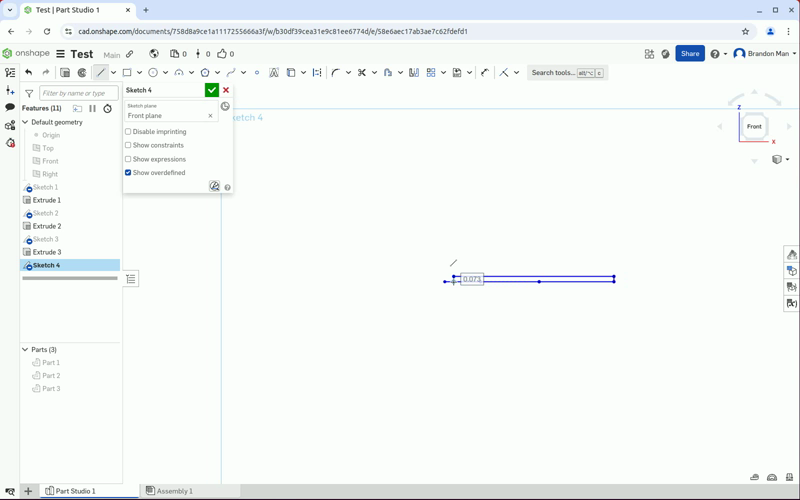
scroll(-6)
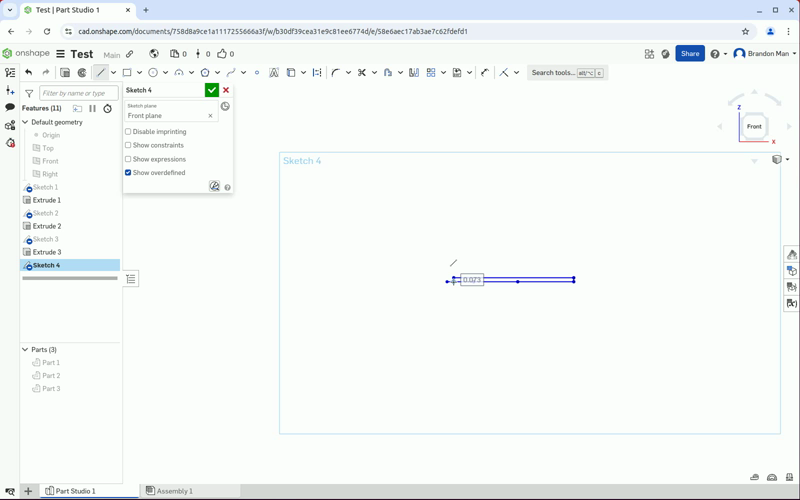
scroll(-6)
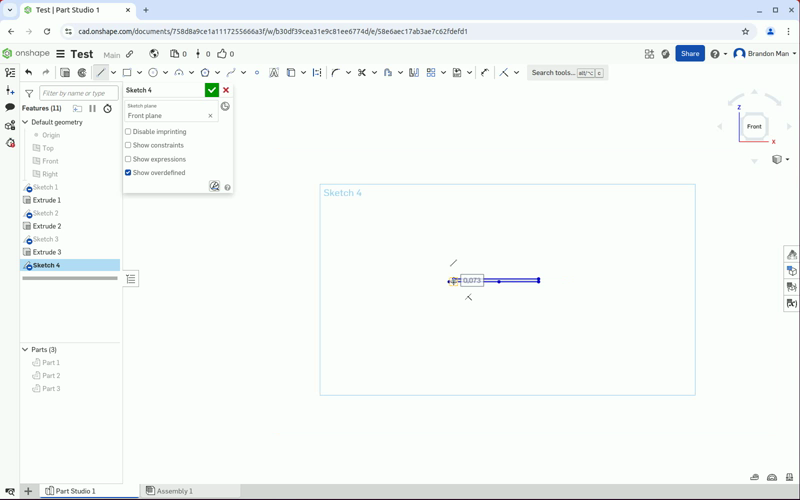
scroll(-6)
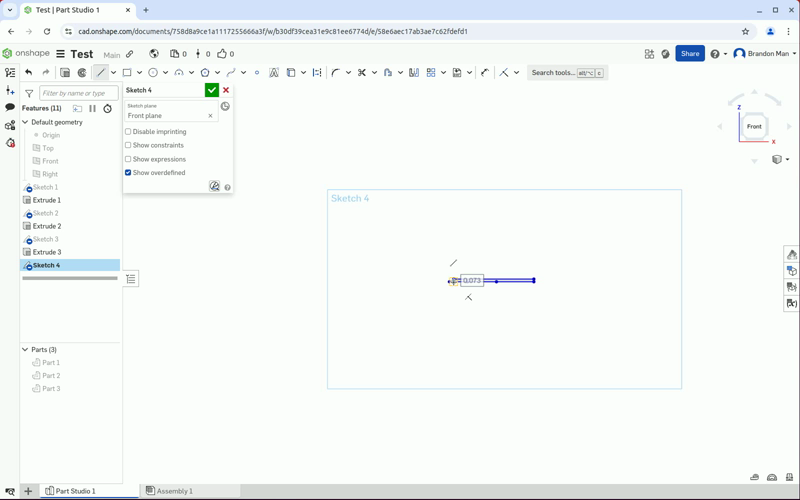
scroll(-6)
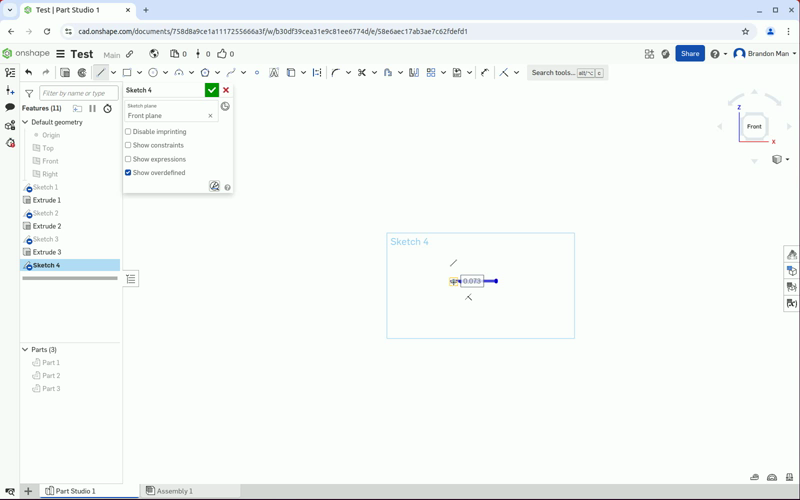
scroll(-6)
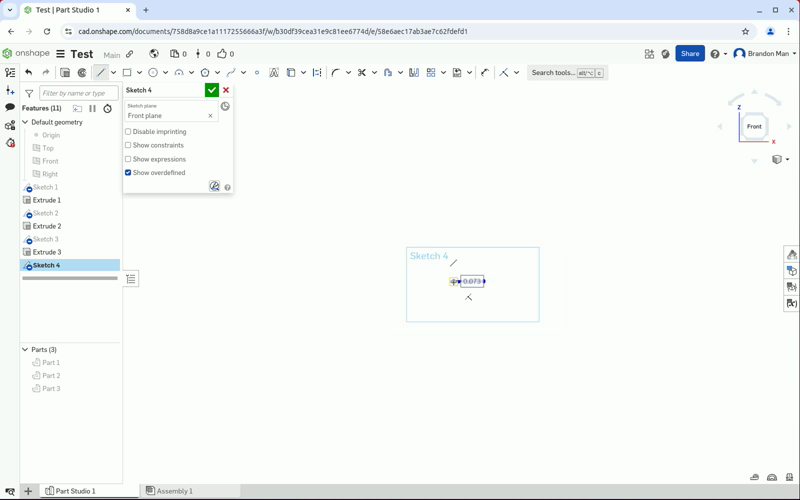
scroll(-6)
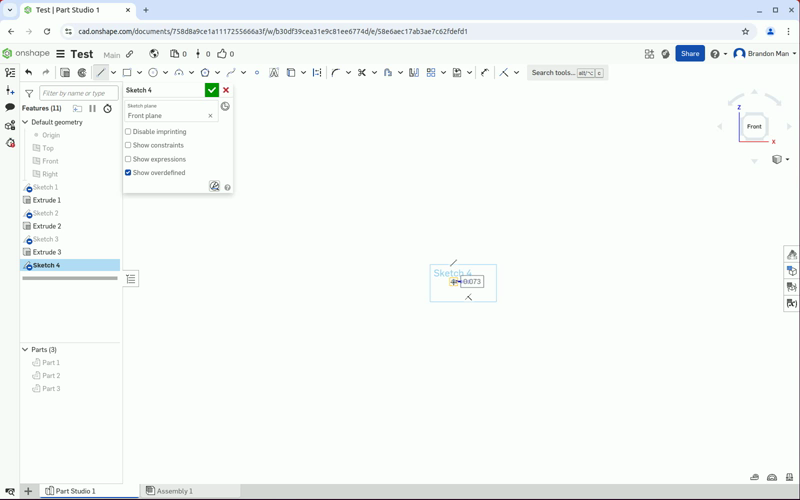
key(esc)
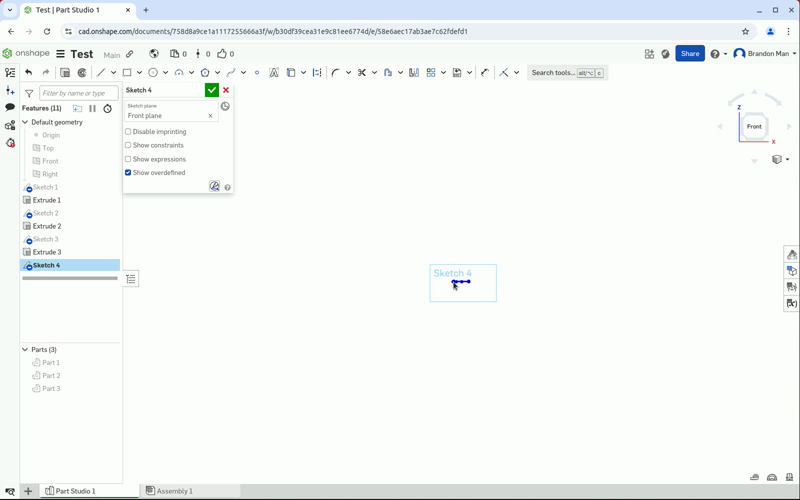
mouse_move(454, 281)
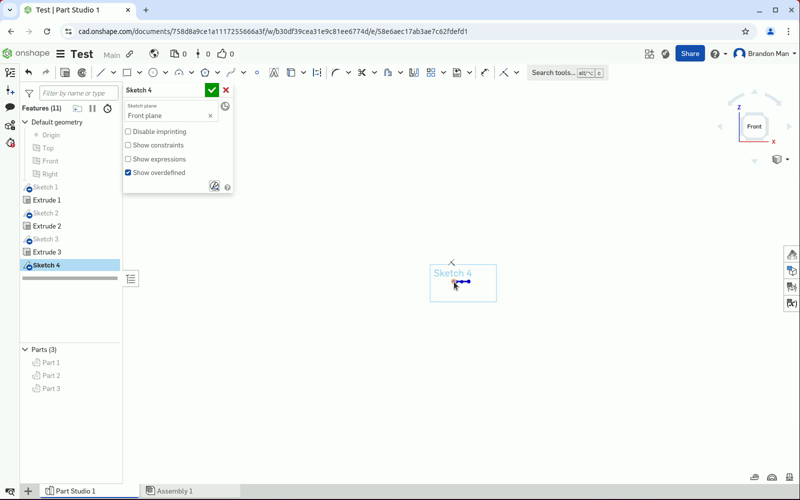
scroll(6)
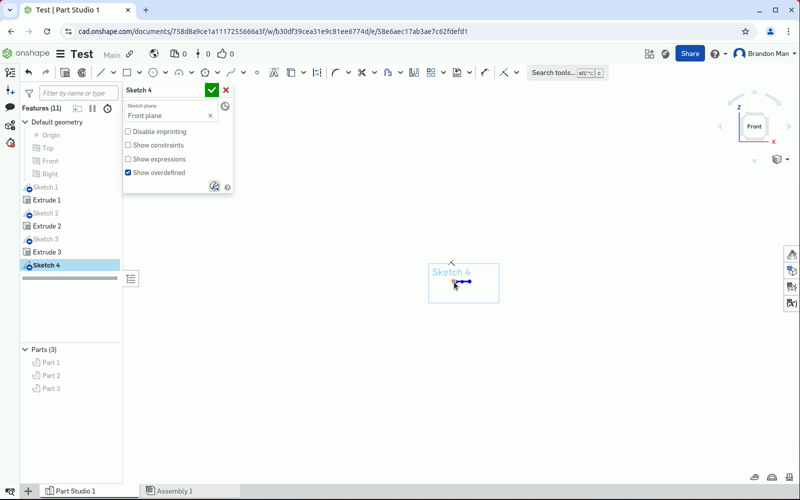
scroll(6)
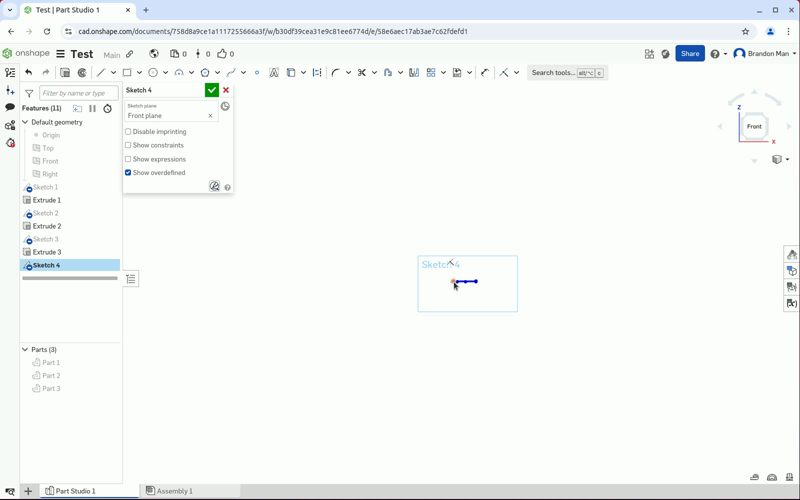
scroll(6)
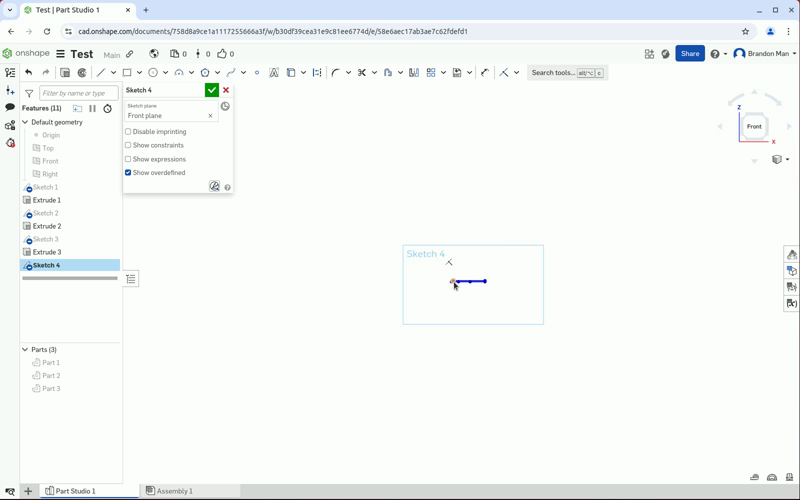
scroll(6)
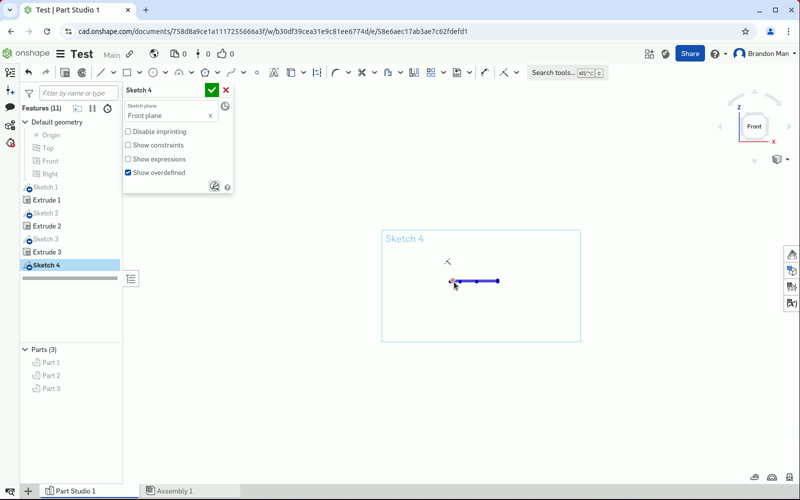
scroll(6)
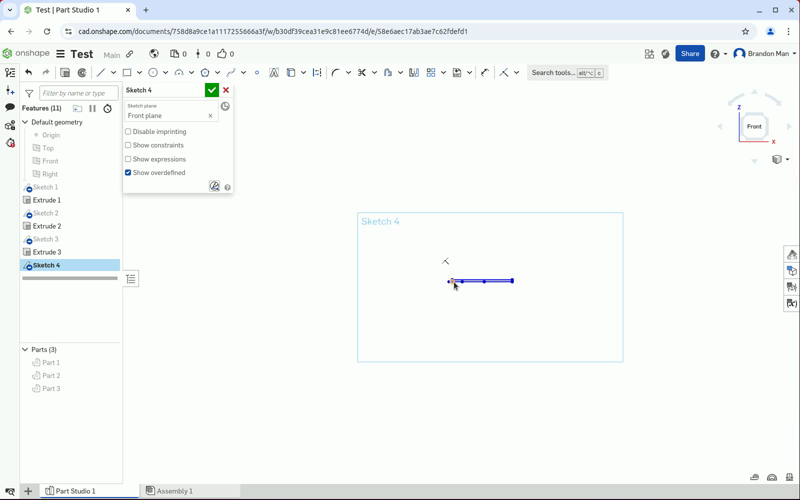
scroll(6)
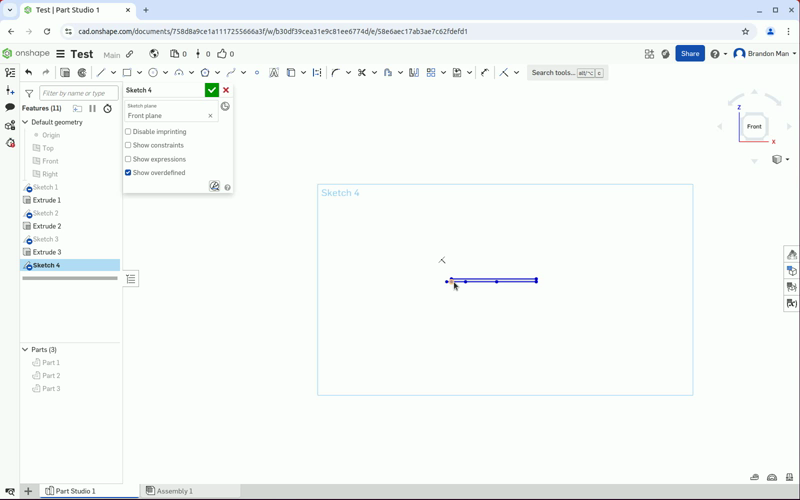
scroll(6)
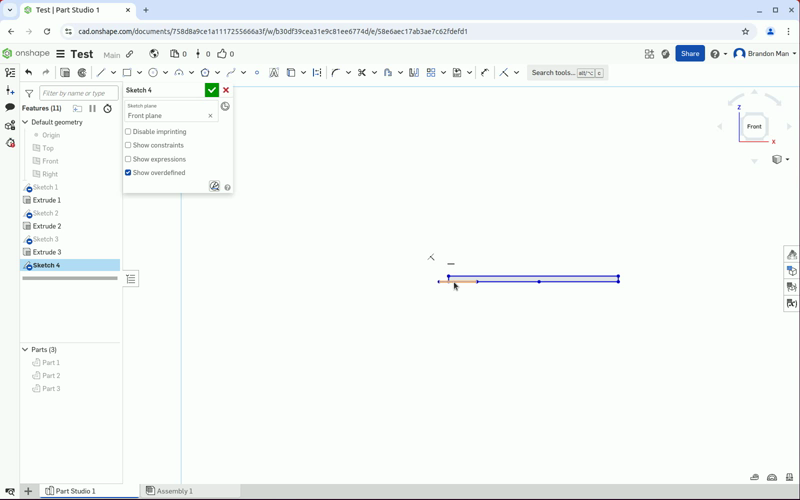
click(454, 281)
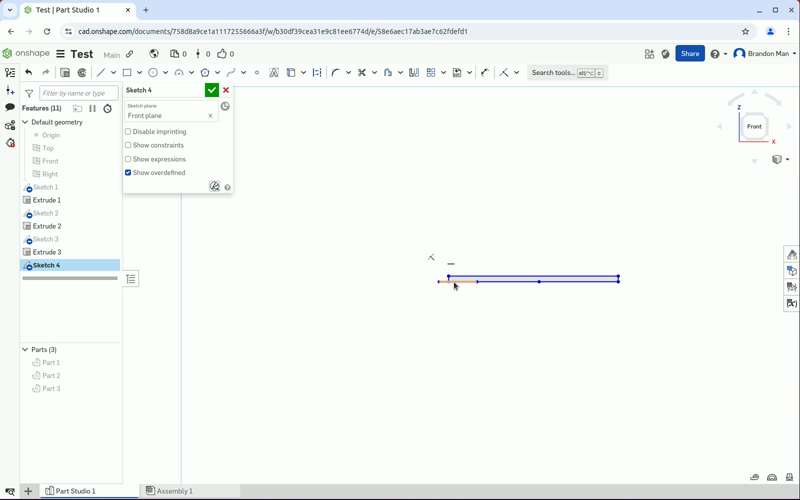
scroll(-6)
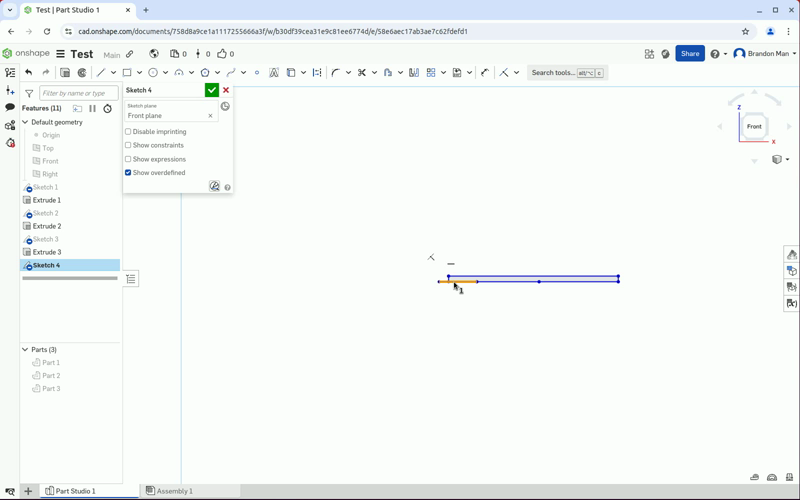
scroll(-6)
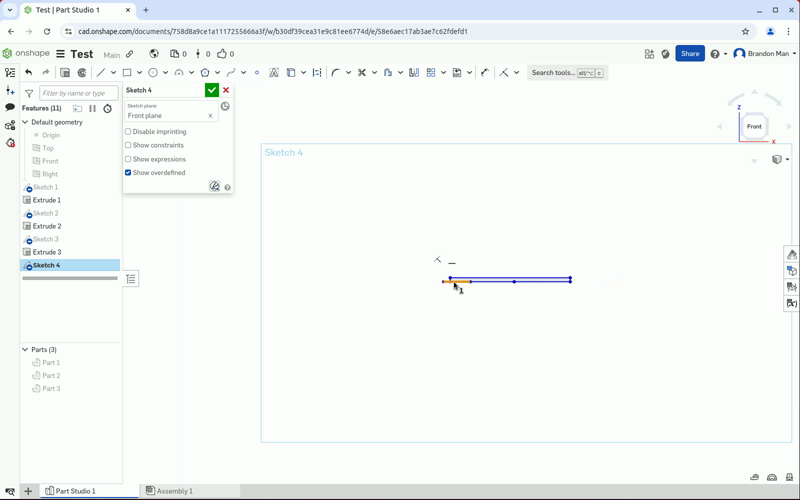
scroll(-6)
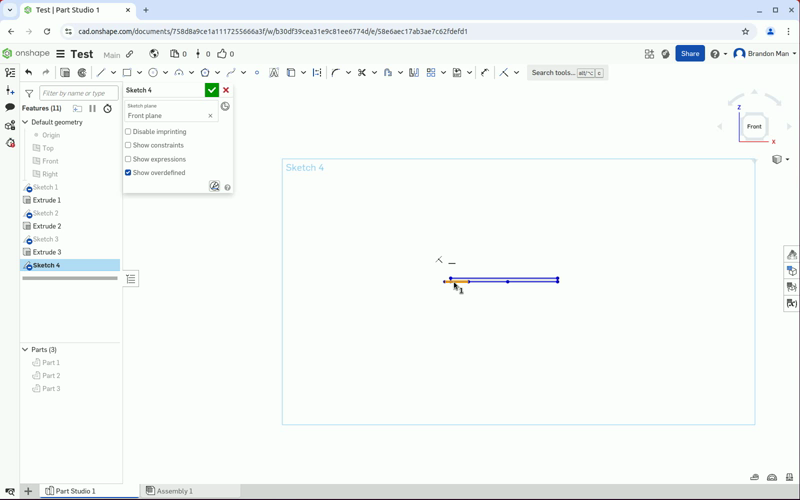
scroll(-6)
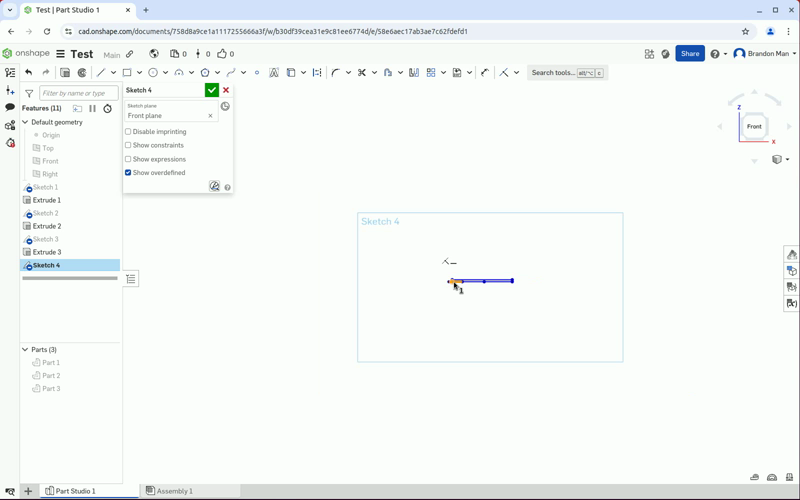
scroll(-6)
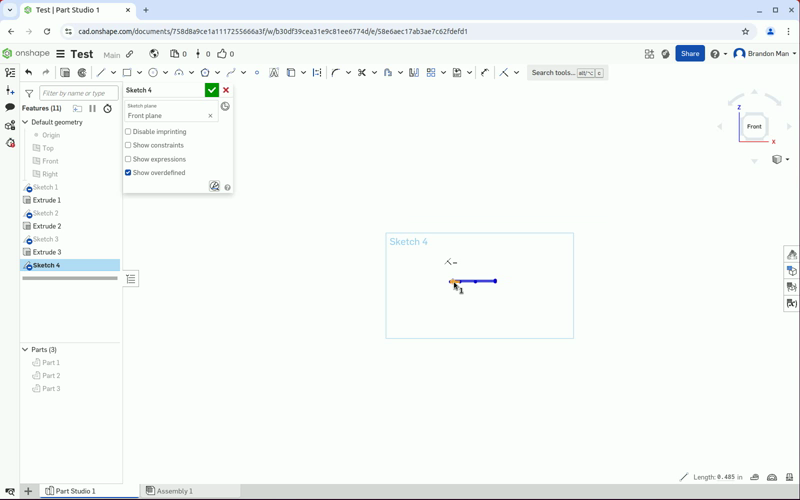
scroll(-6)
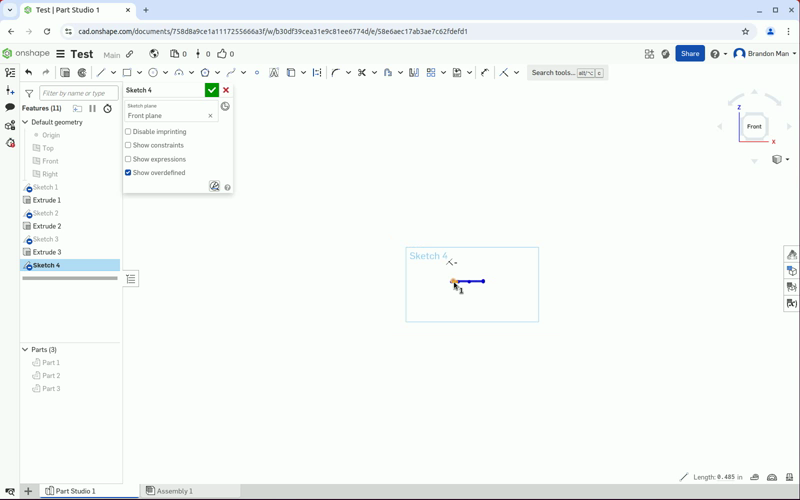
scroll(-6)
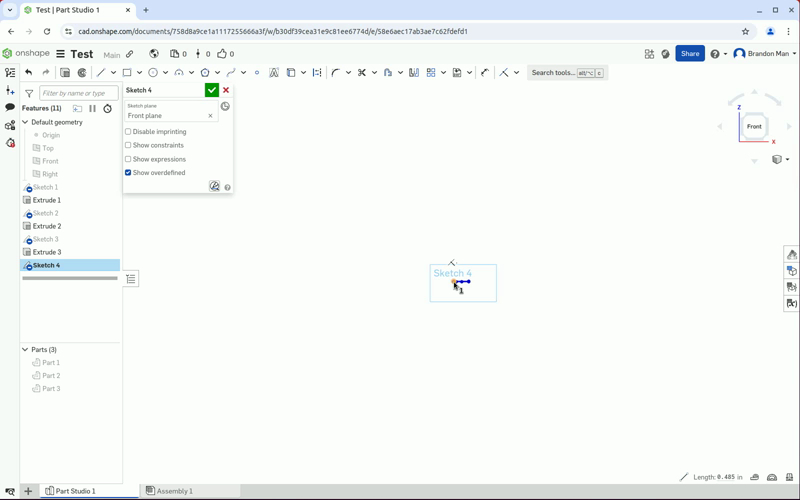
mouse_move(73, 352)
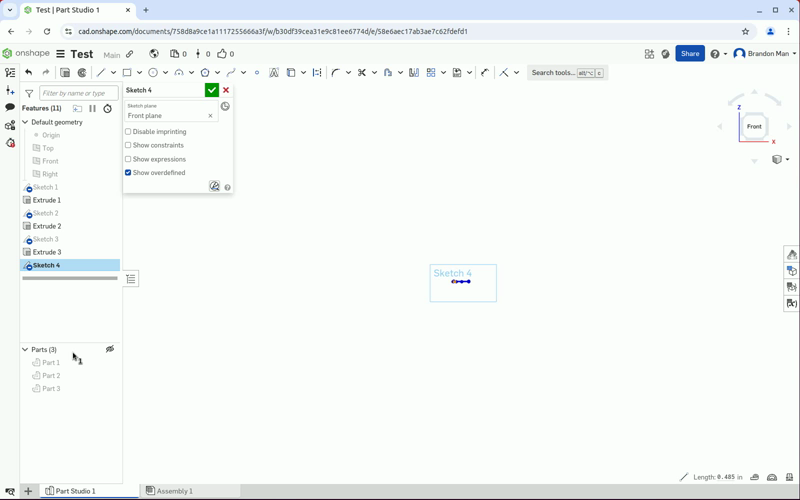
key(shift+y)
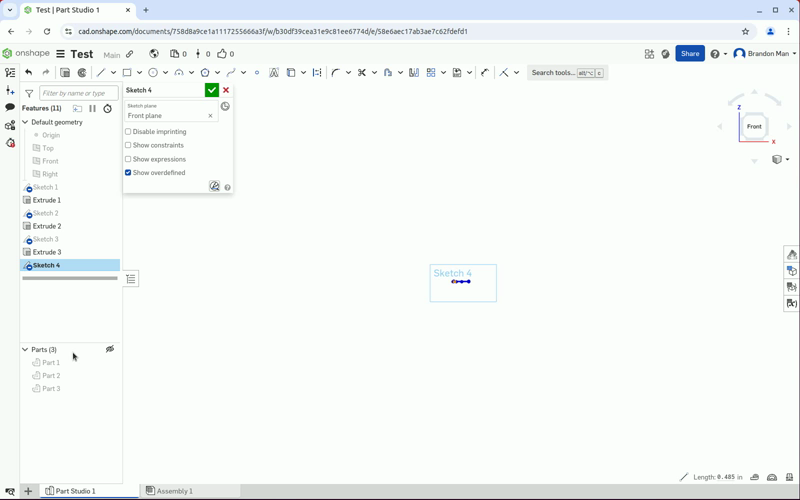
key(shift+e)
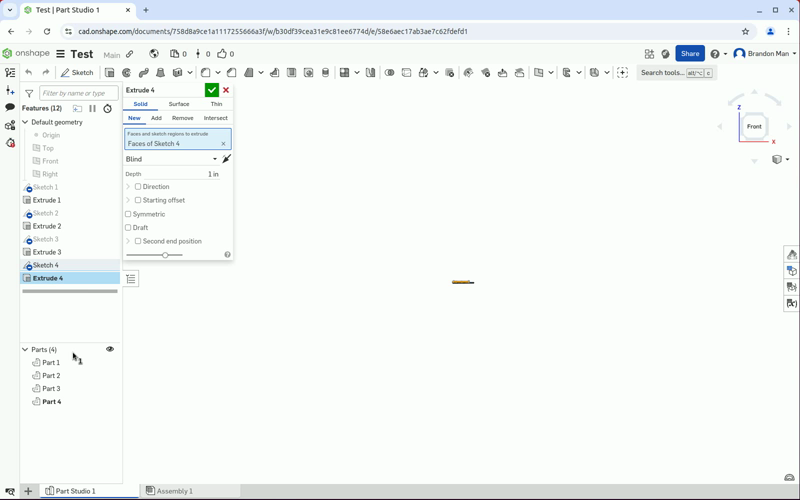
mouse_move(143, 106)
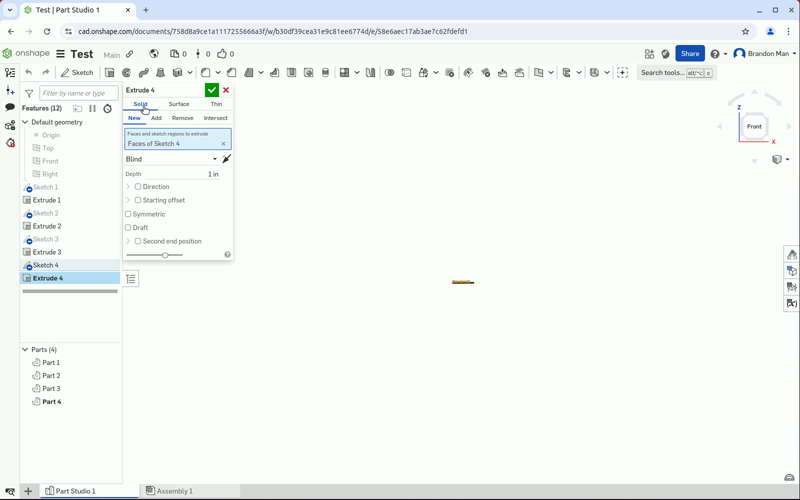
click(143, 106)
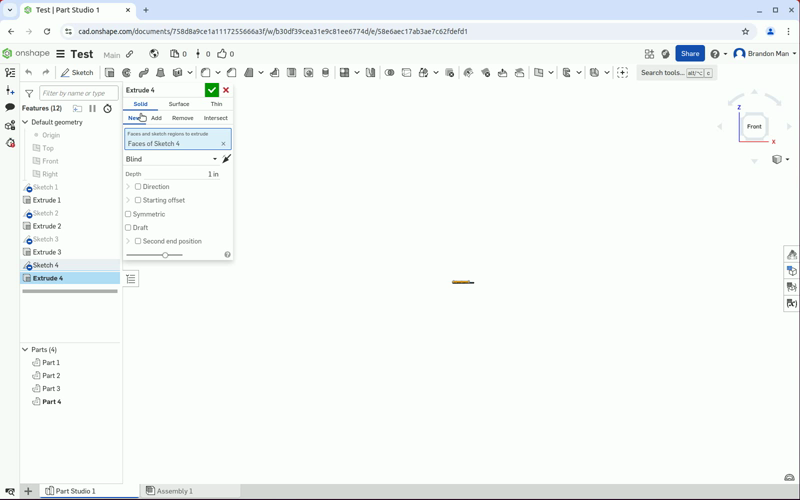
mouse_move(137, 120)
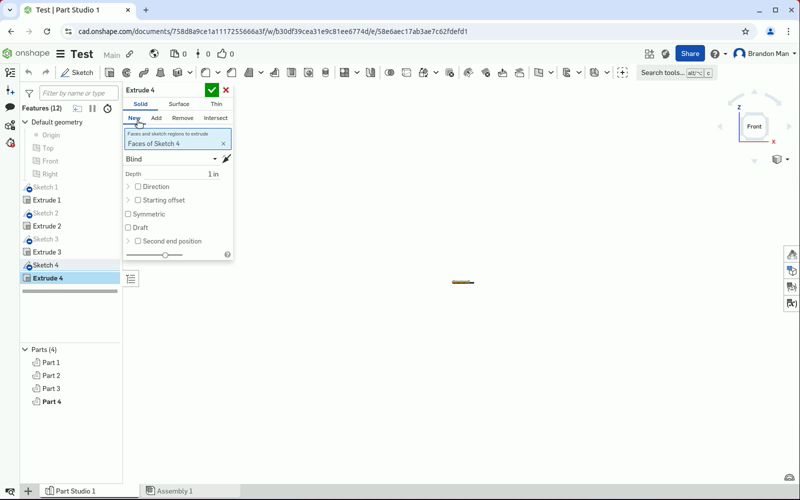
click(137, 120)
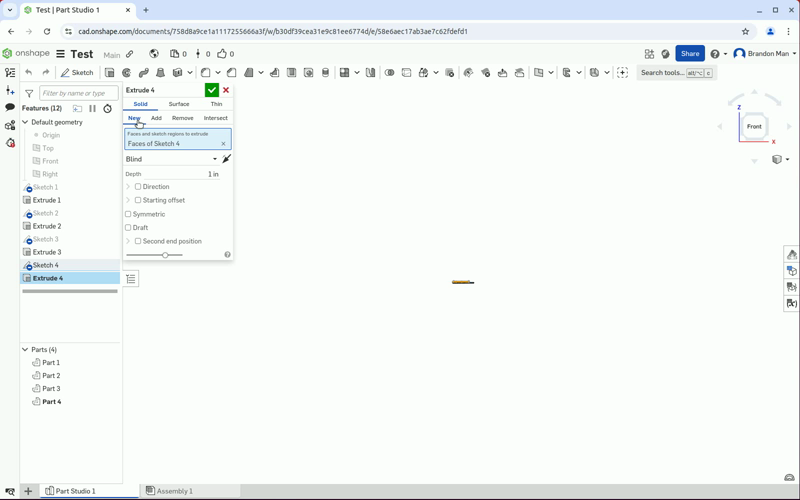
key(tab, 4)
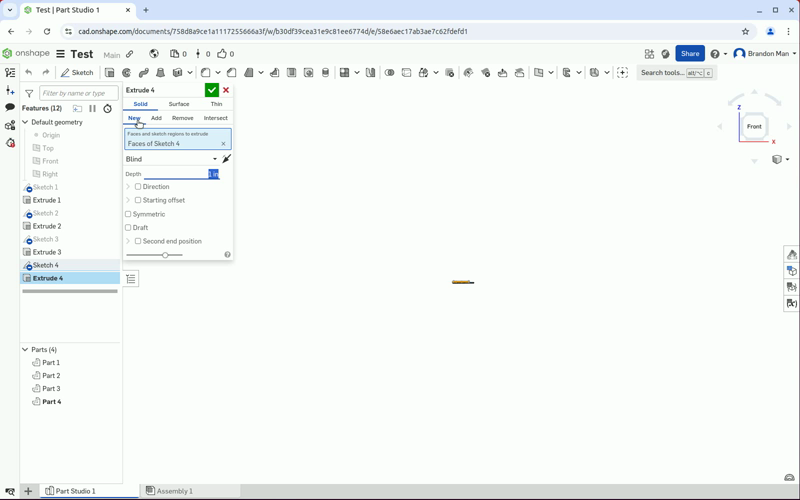
text(7.703)
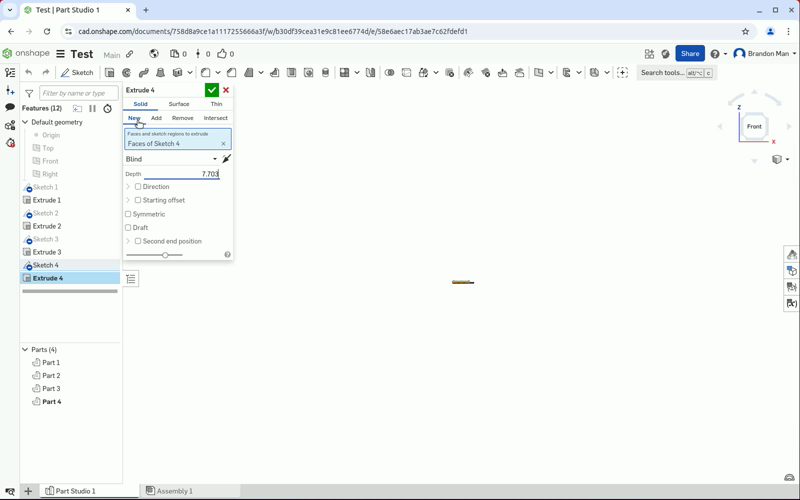
key(enter)
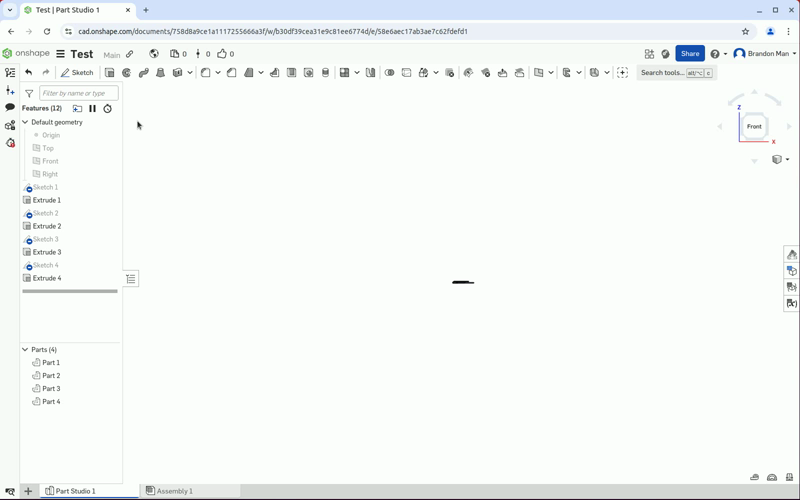
key(shift+h)
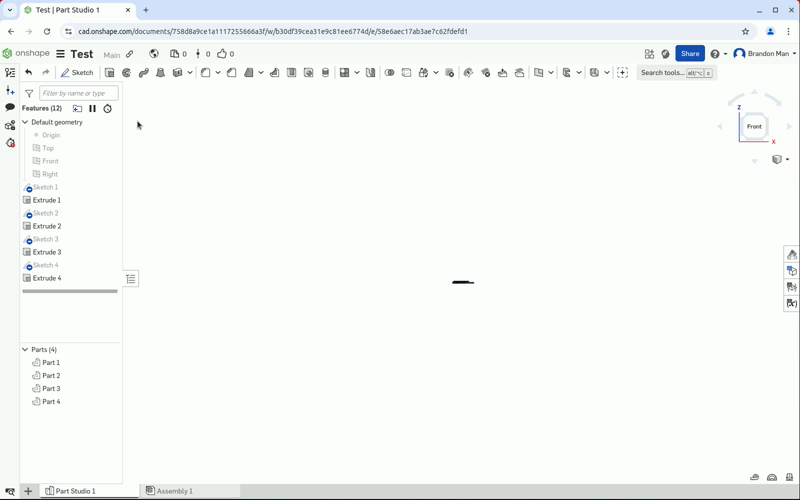
key(shift+h)
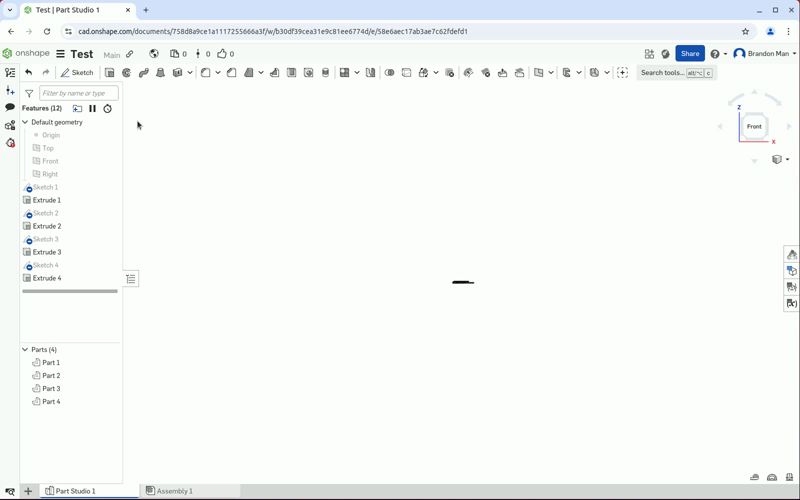
mouse_move(73, 189)
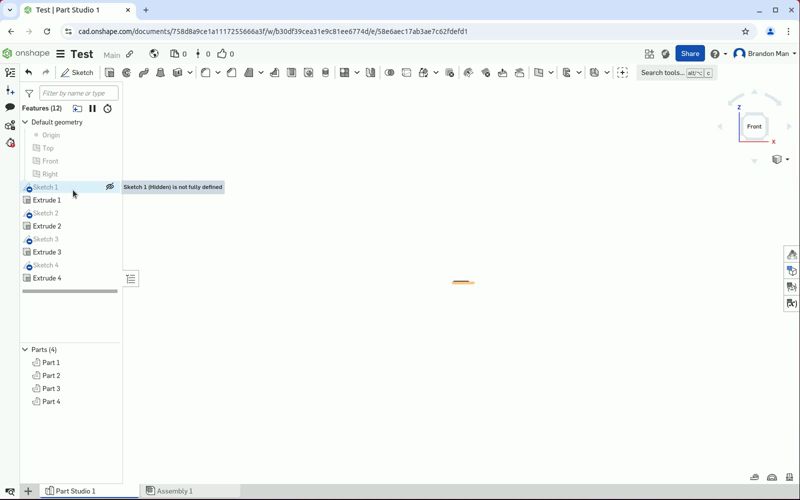
click(73, 189)
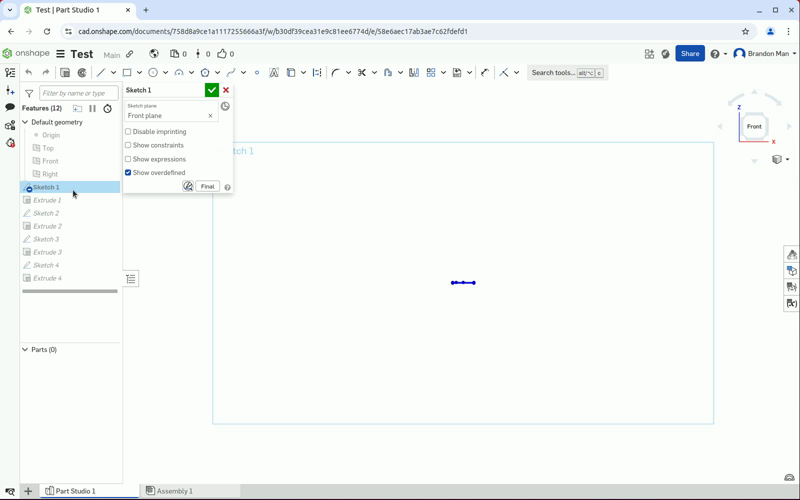
mouse_move(229, 92)
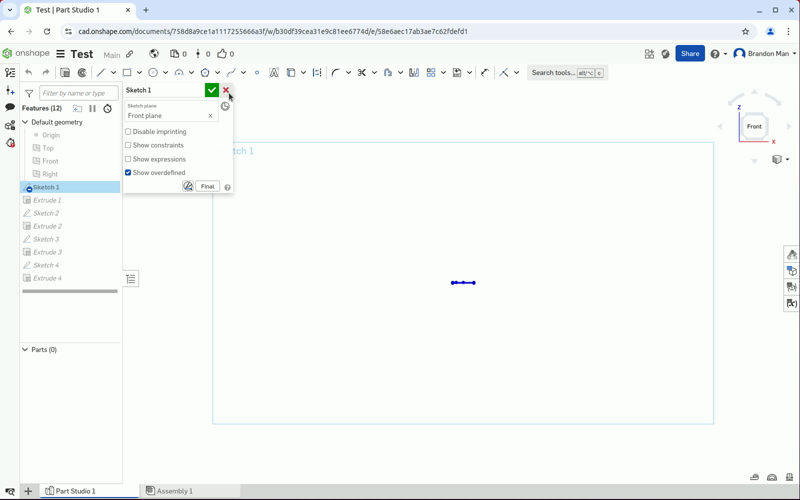
click(229, 92)
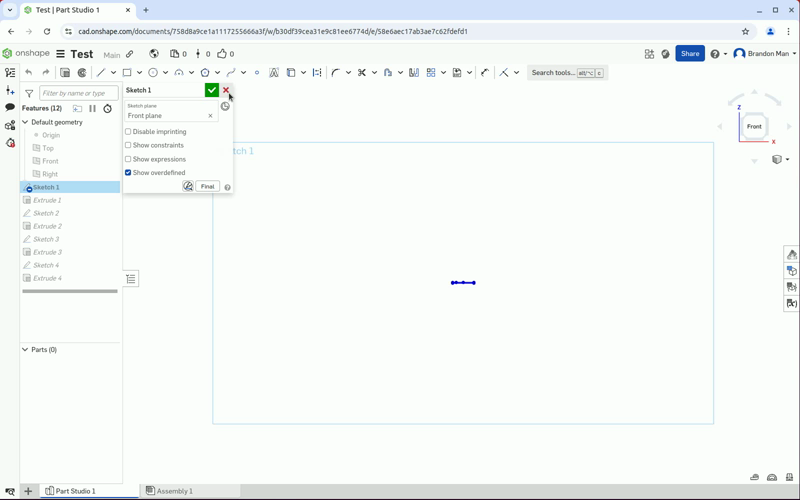
key(shift+s)
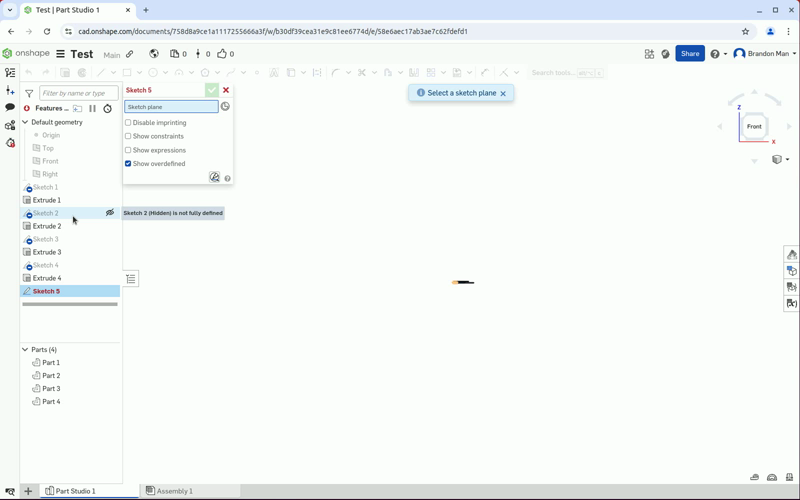
scroll(3)
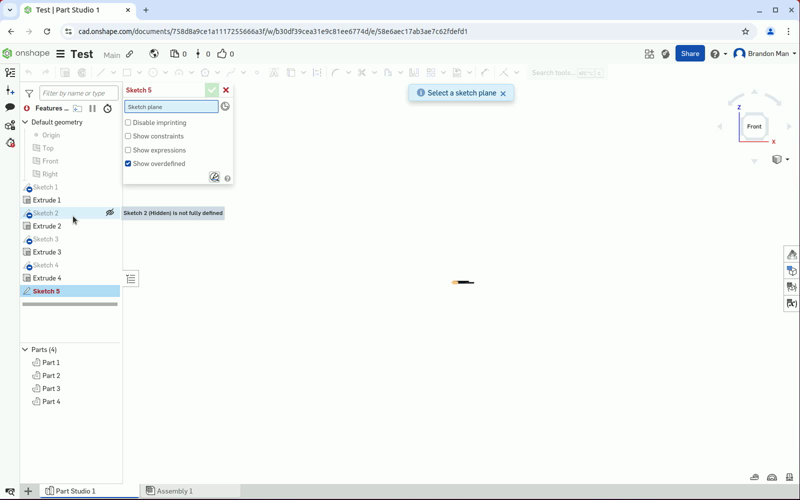
mouse_move(73, 163)
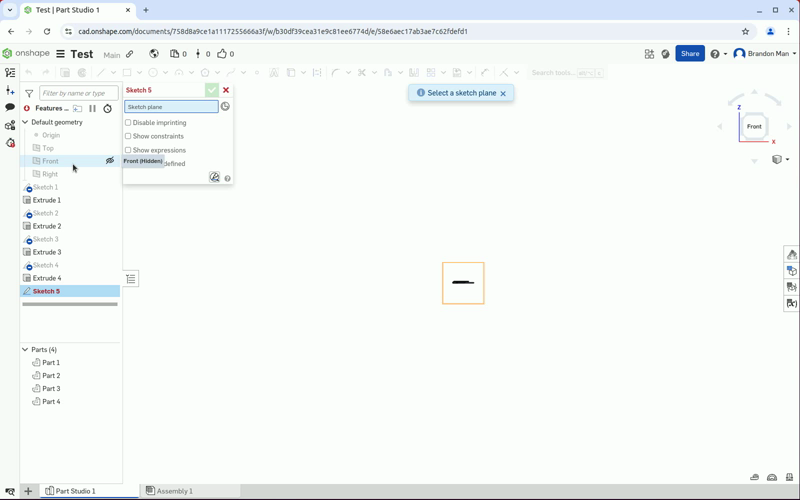
click(73, 163)
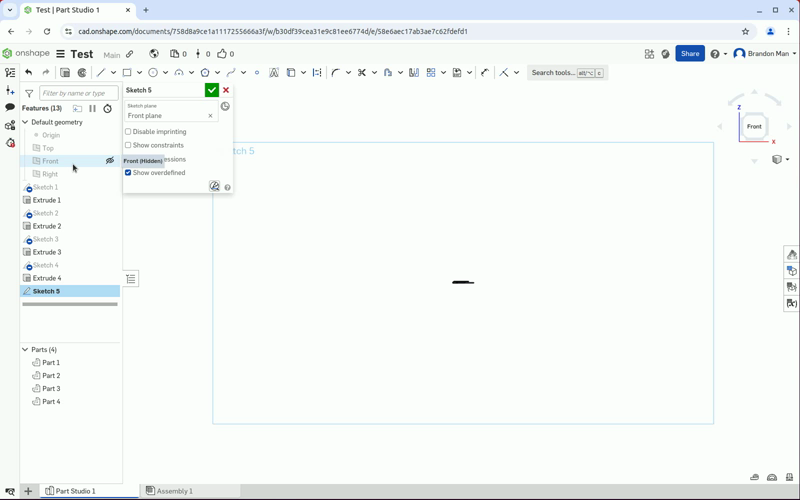
mouse_move(73, 352)
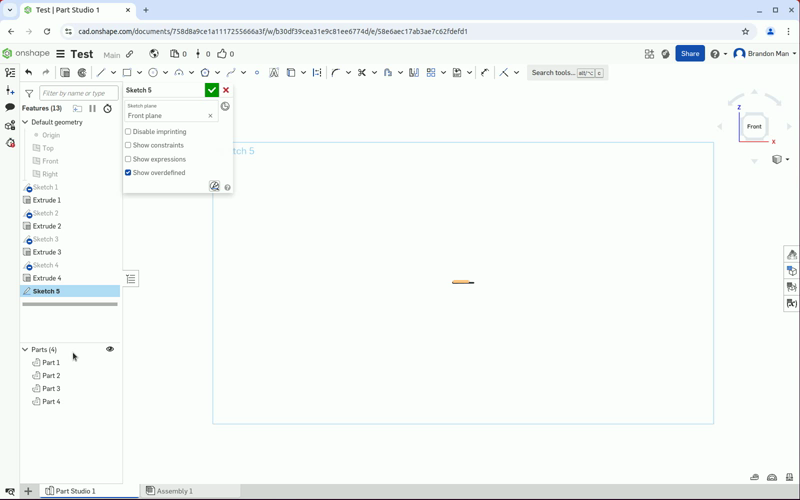
key(y)
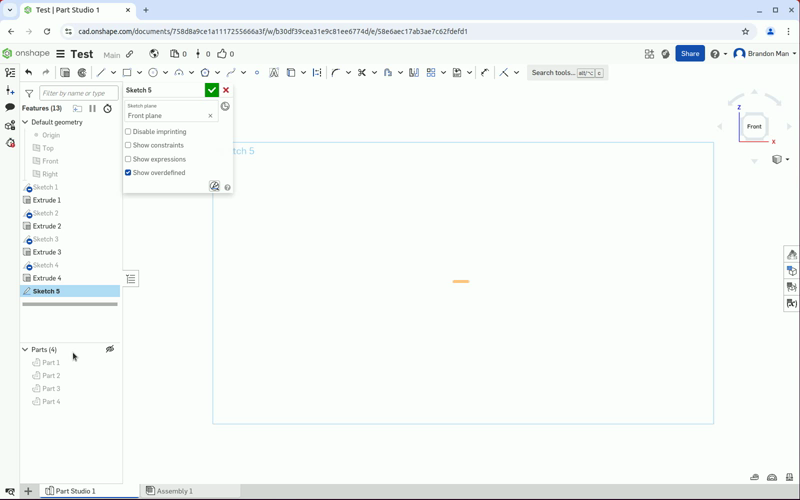
key(l)
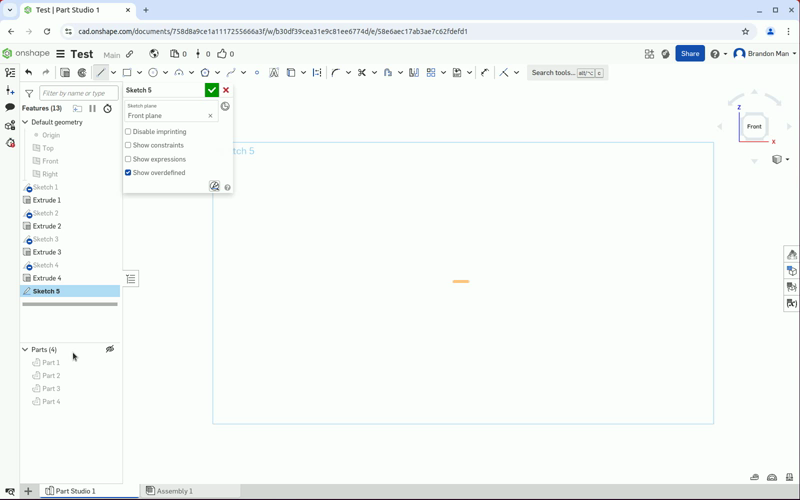
key_down(shift)
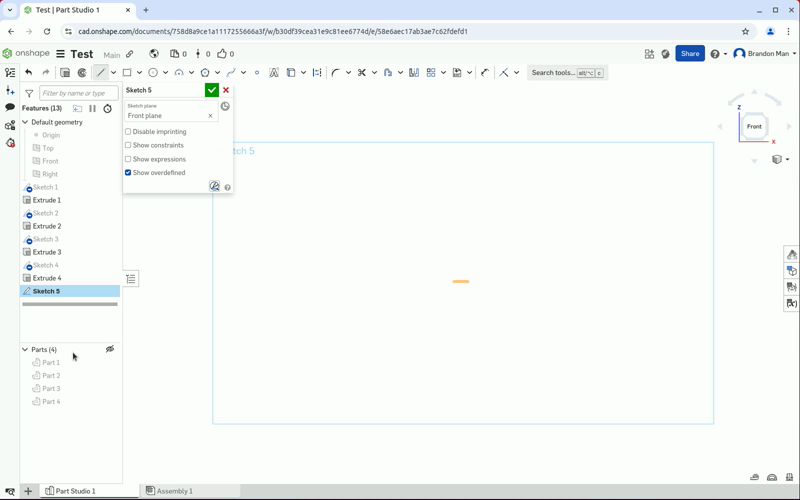
mouse_move(453, 282)
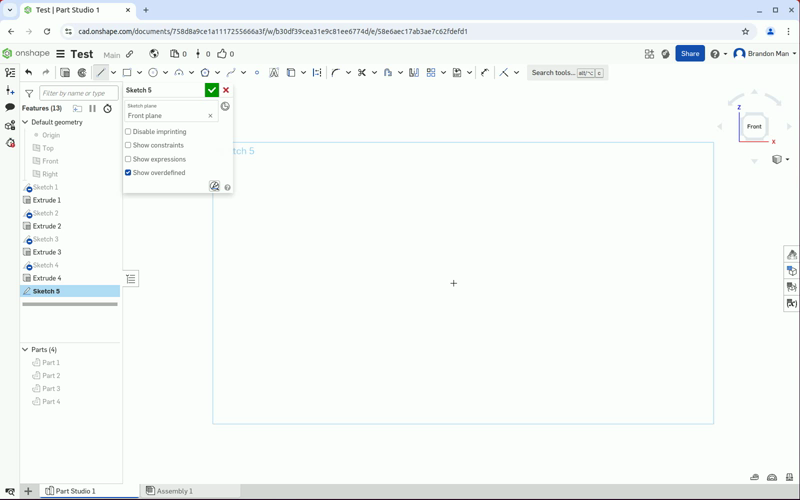
click(453, 282)
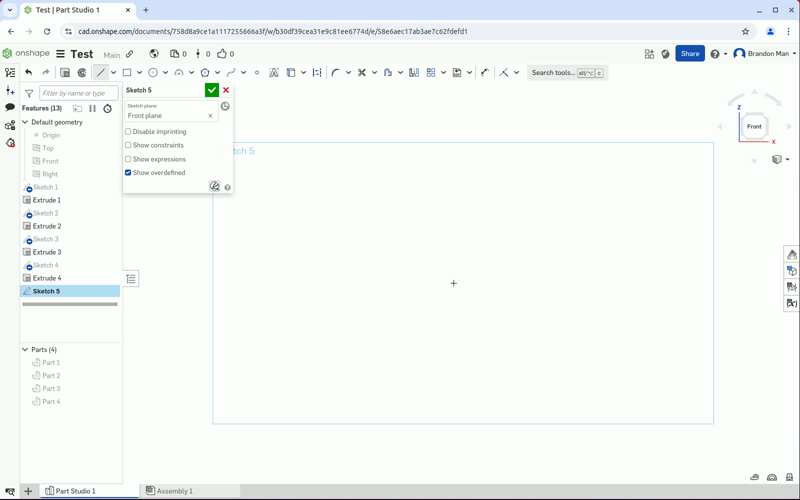
key_up(shift)
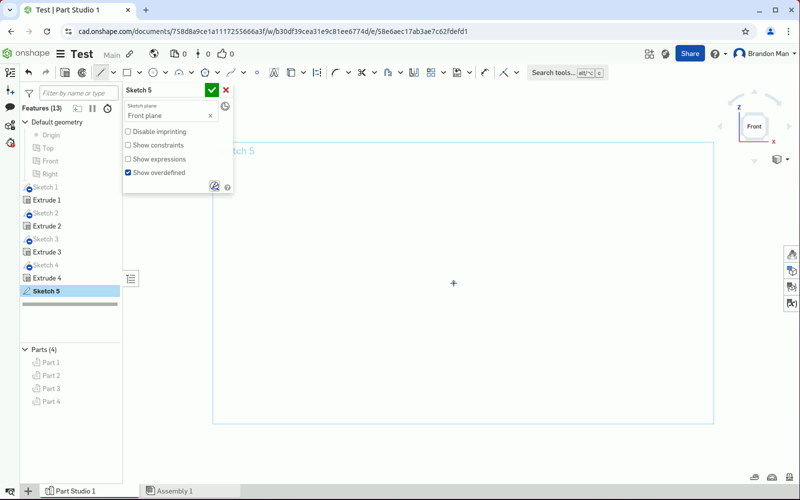
key_down(shift)
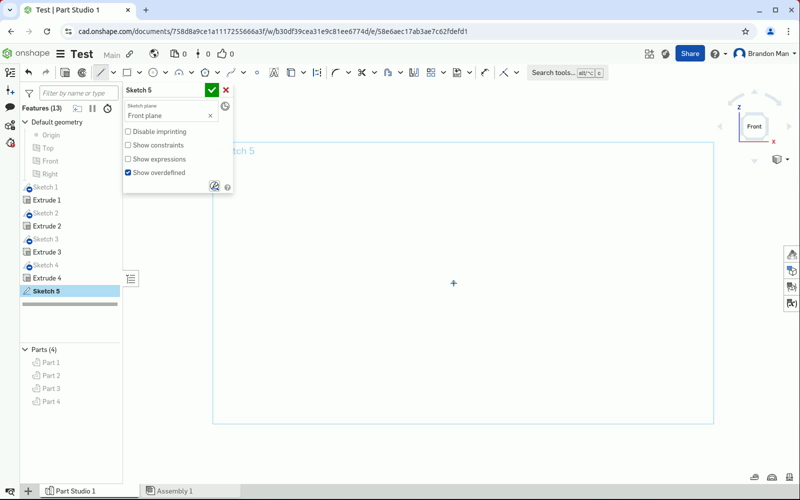
mouse_move(483, 282)
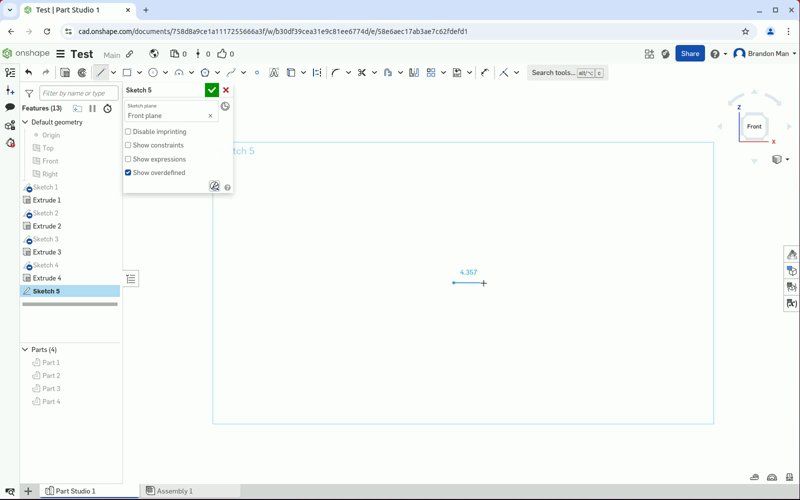
mouse_move(457, 282)
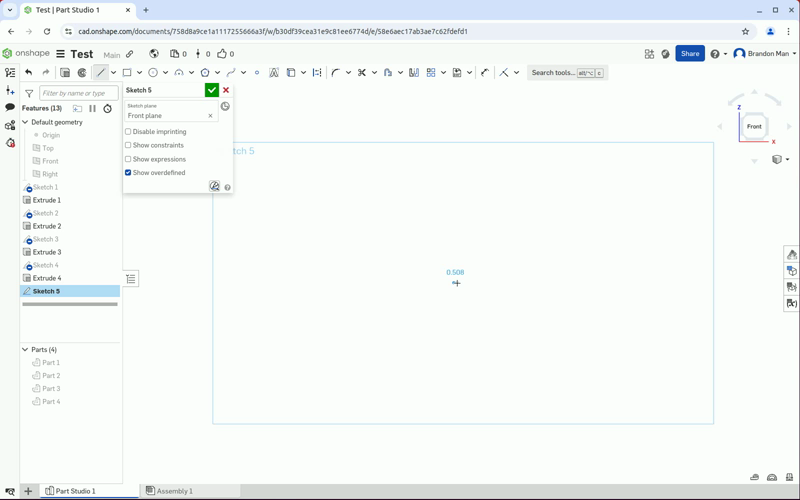
scroll(6)
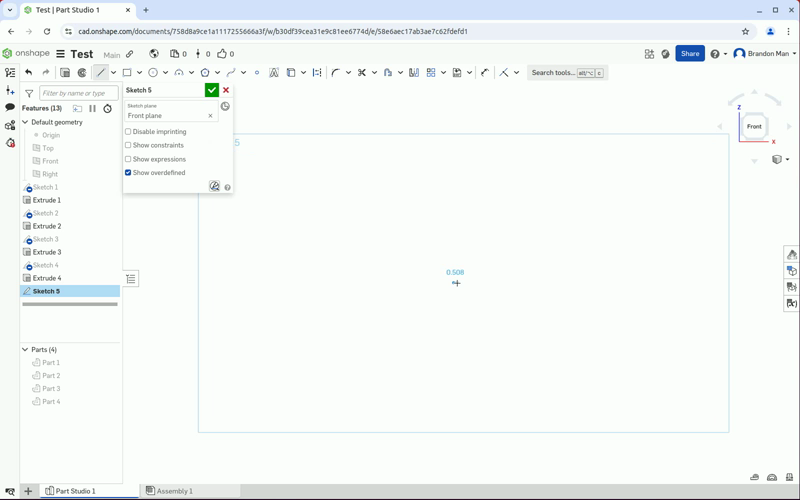
scroll(6)
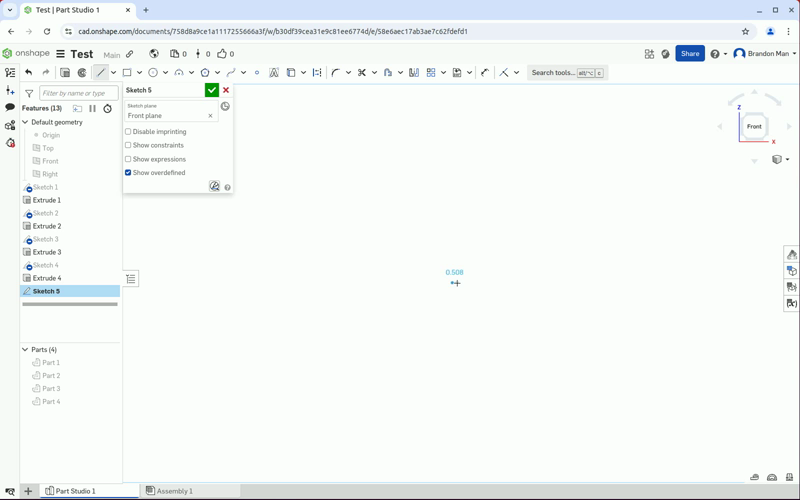
scroll(6)
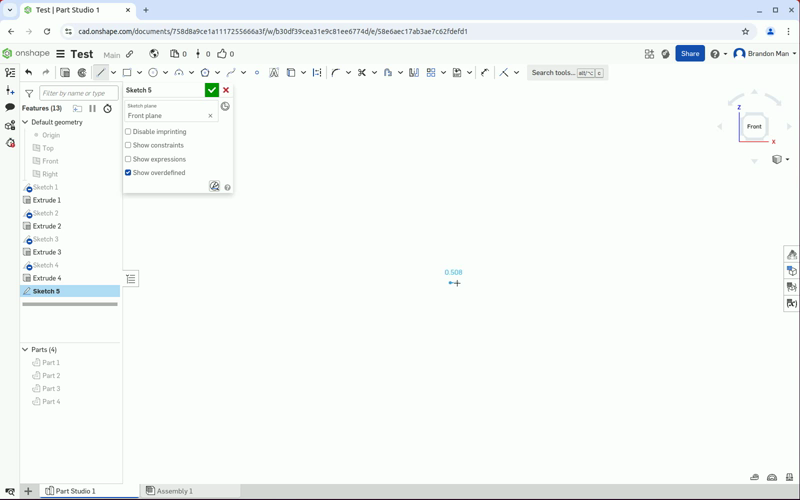
scroll(6)
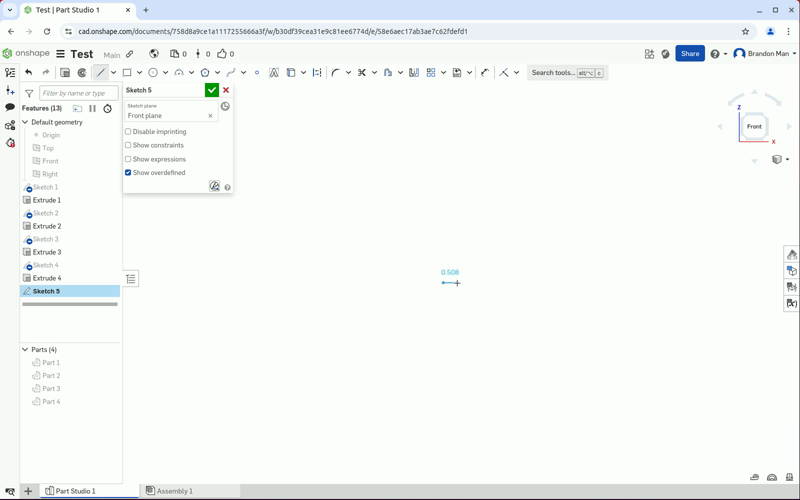
scroll(6)
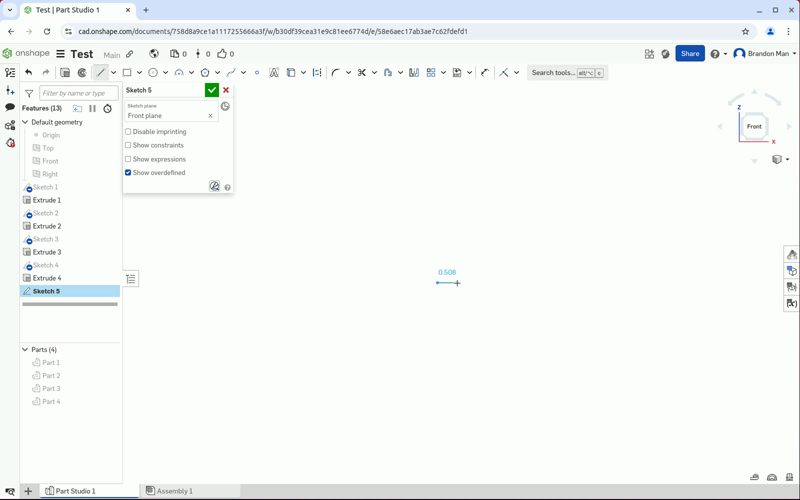
scroll(6)
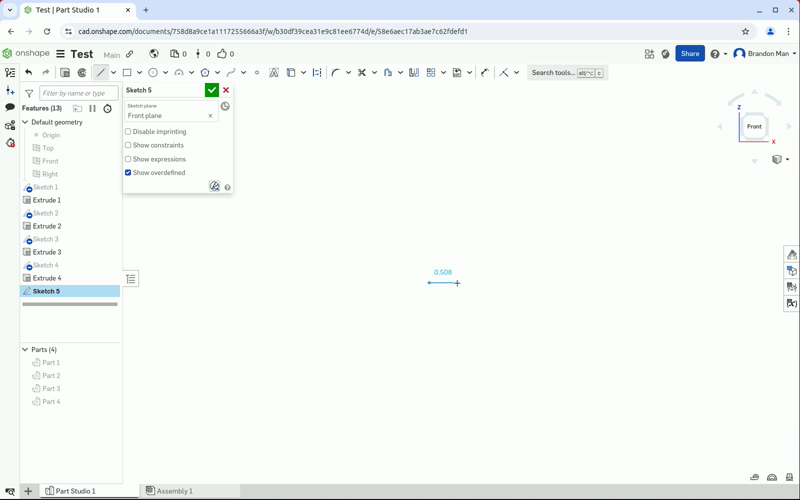
scroll(6)
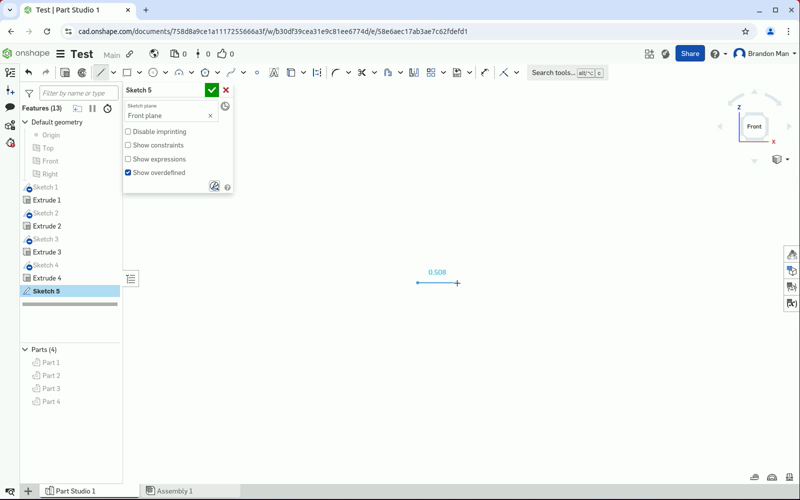
click(457, 282)
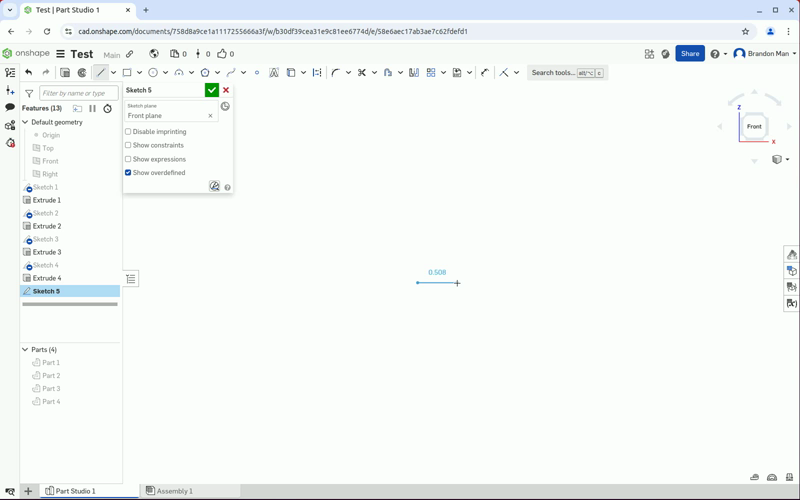
scroll(-6)
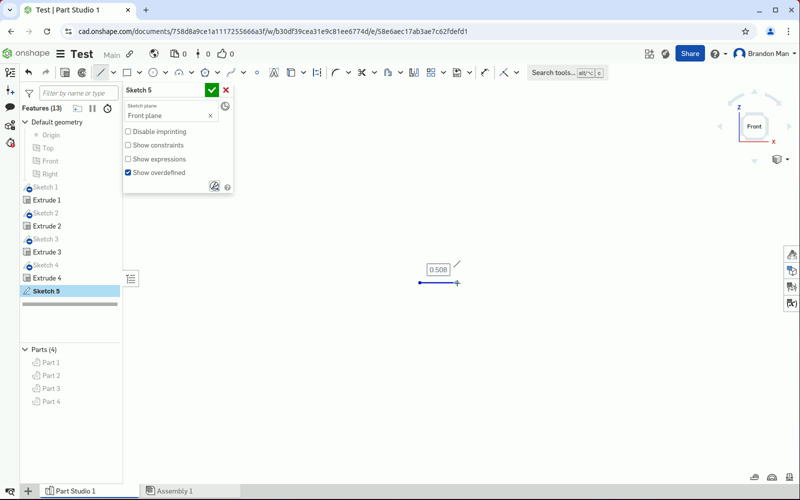
scroll(-6)
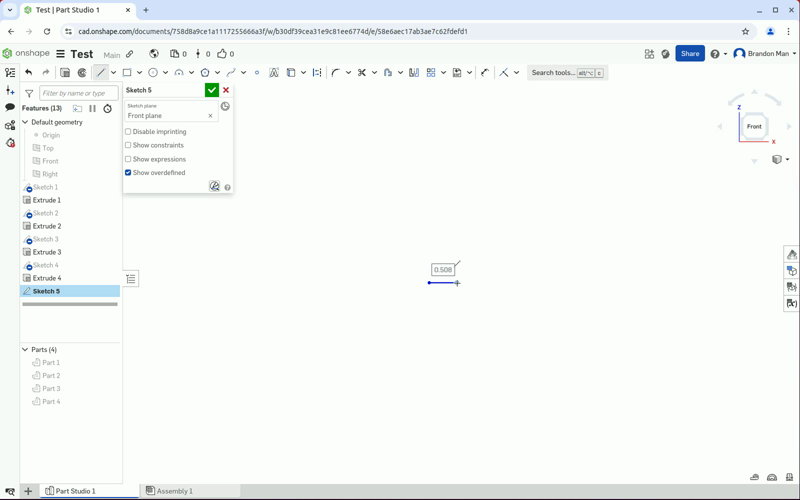
scroll(-6)
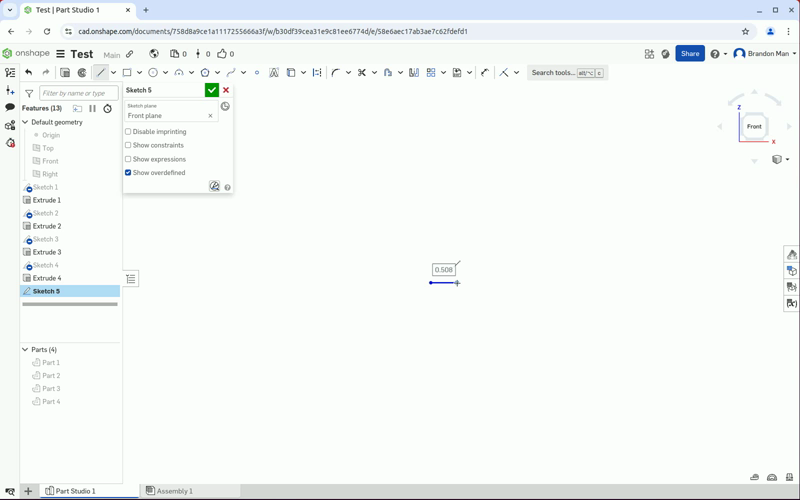
scroll(-6)
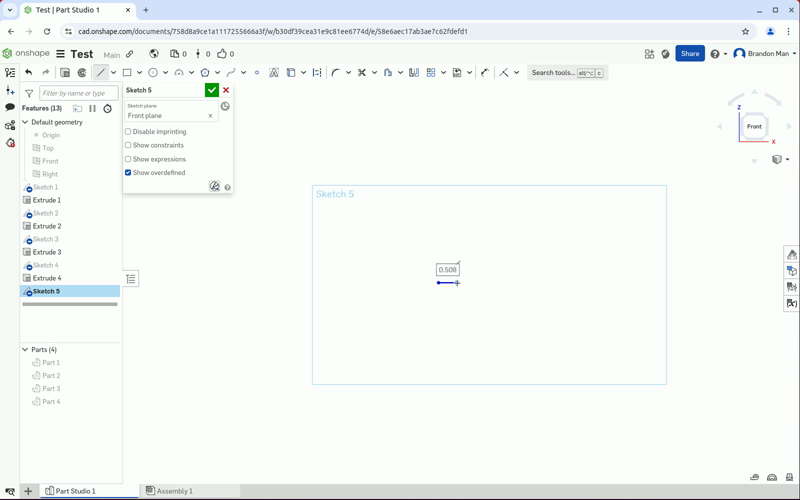
scroll(-6)
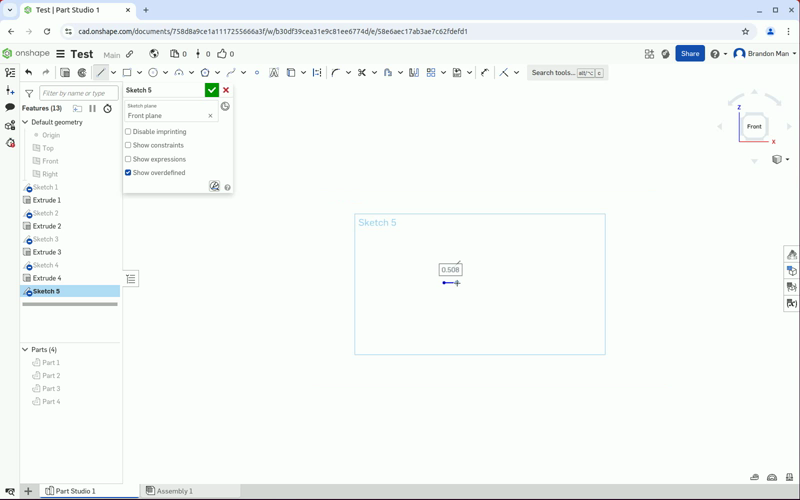
scroll(-6)
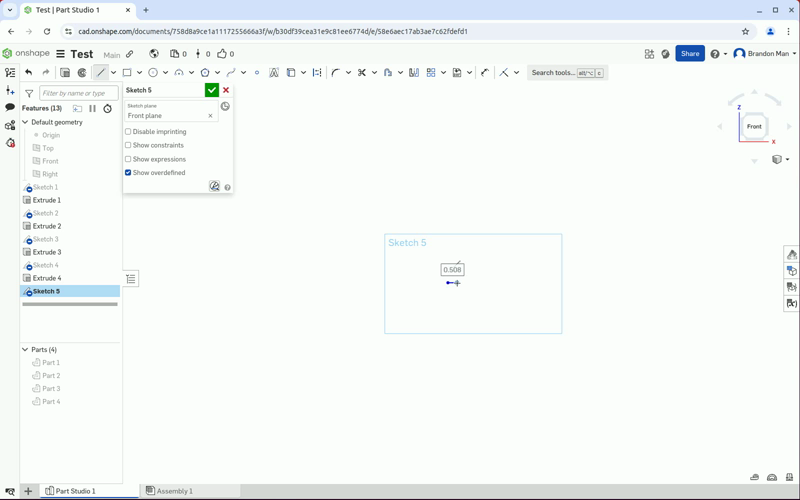
scroll(-6)
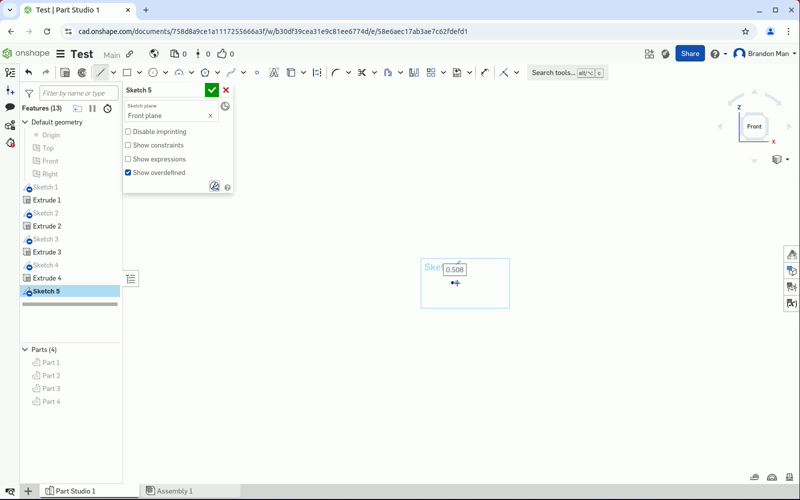
key_up(shift)
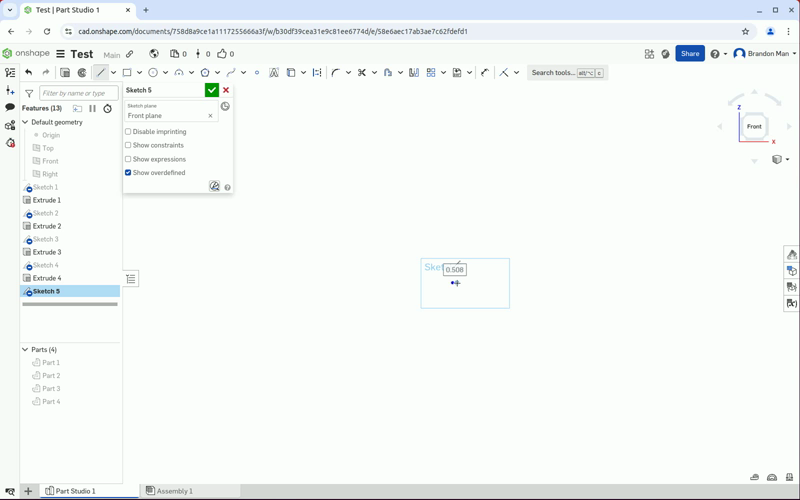
key_down(shift)
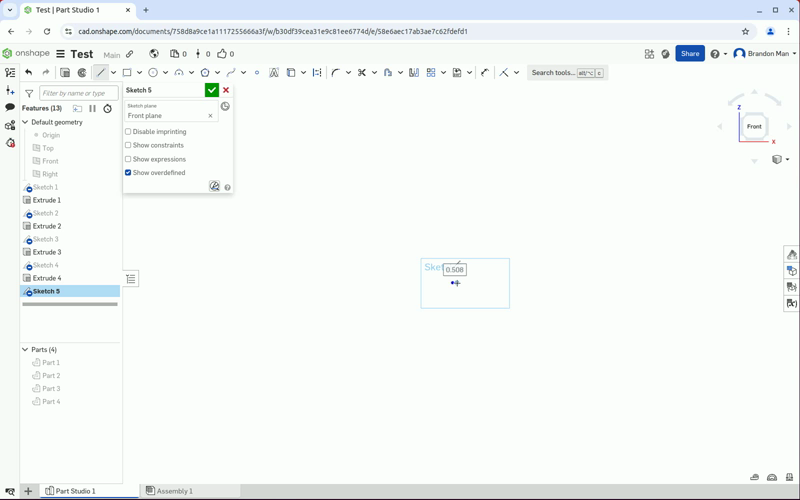
mouse_move(487, 282)
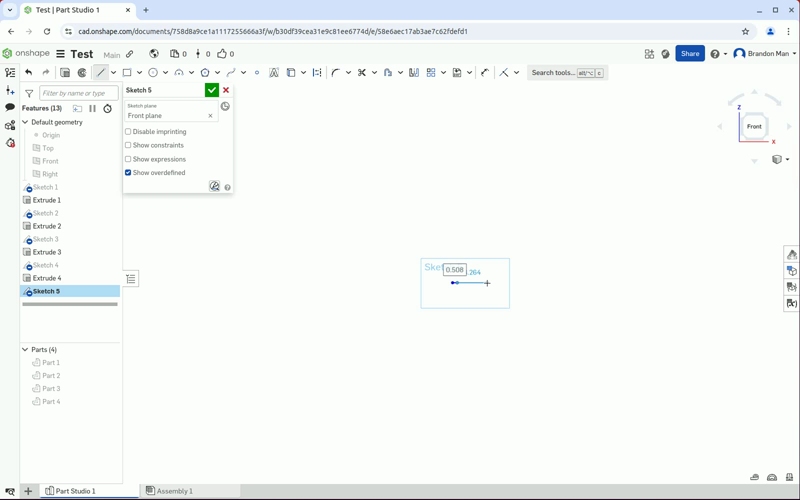
mouse_move(456, 281)
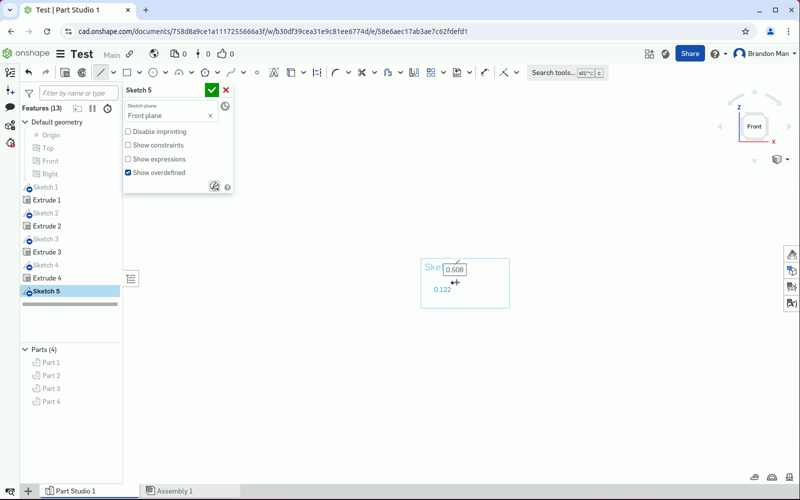
scroll(6)
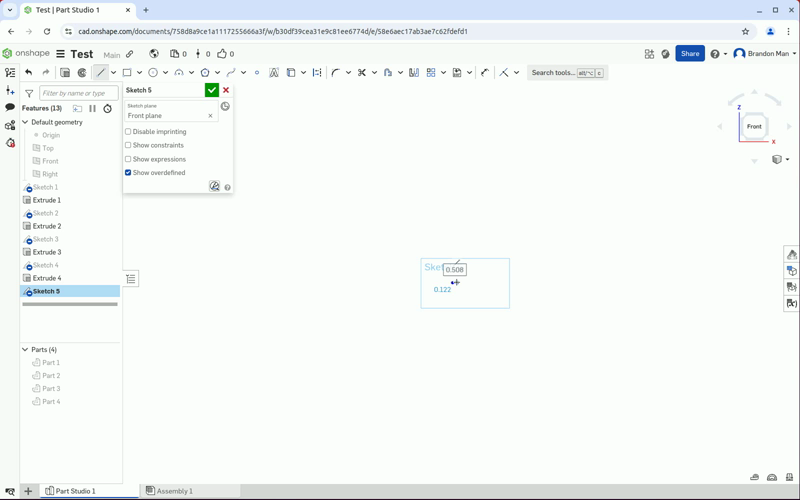
scroll(6)
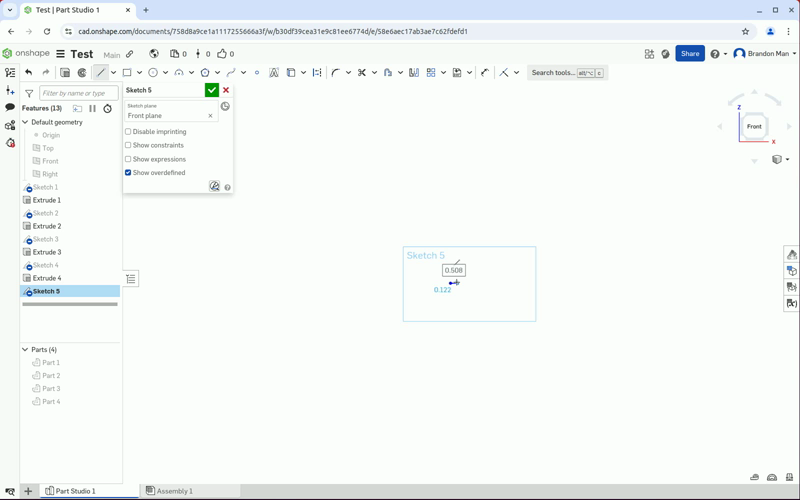
scroll(6)
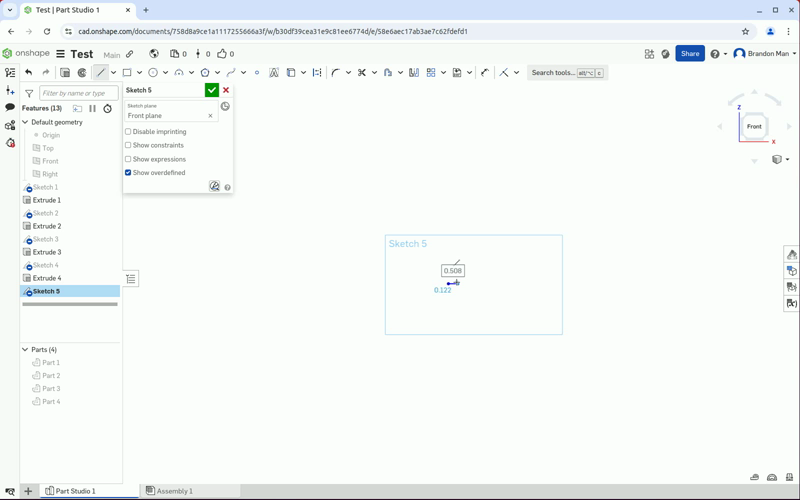
scroll(6)
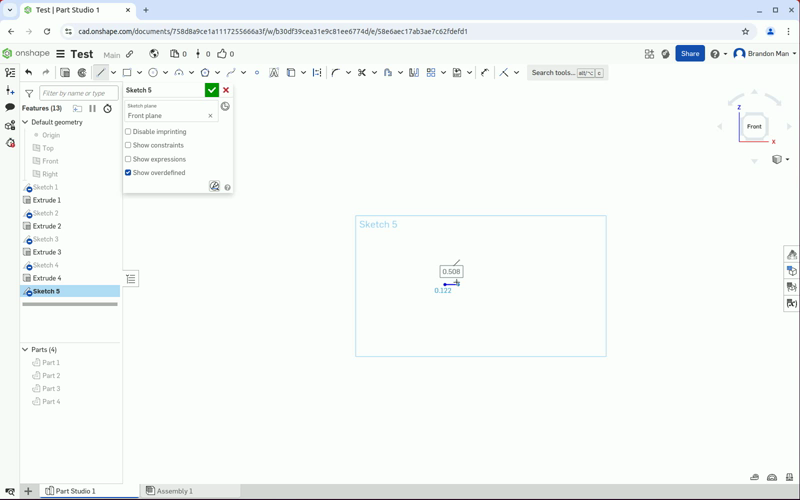
scroll(6)
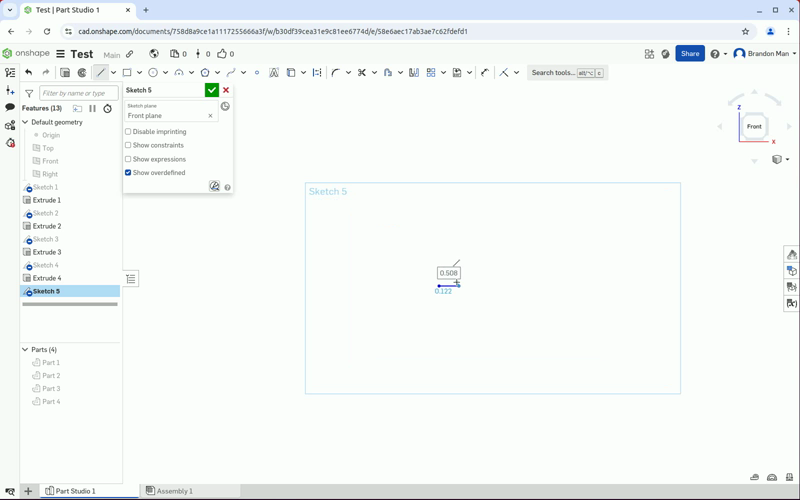
scroll(6)
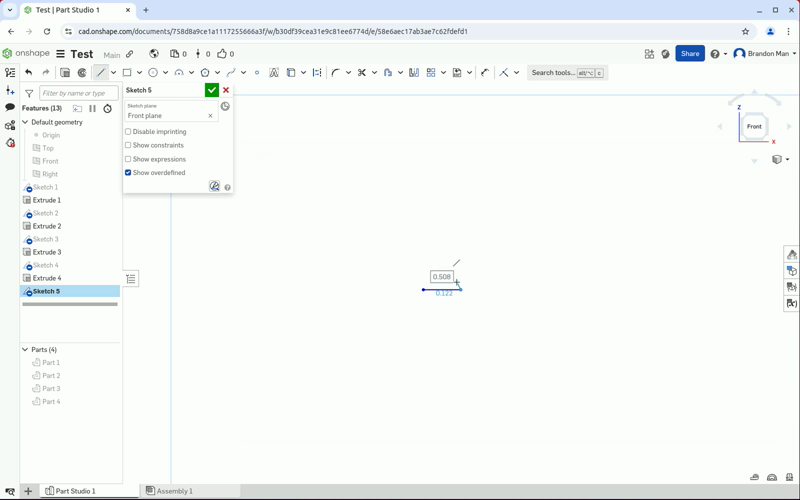
scroll(6)
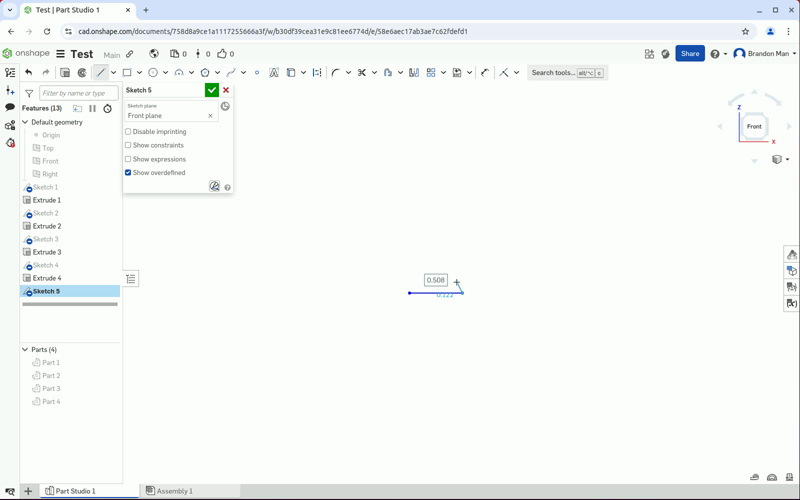
click(456, 281)
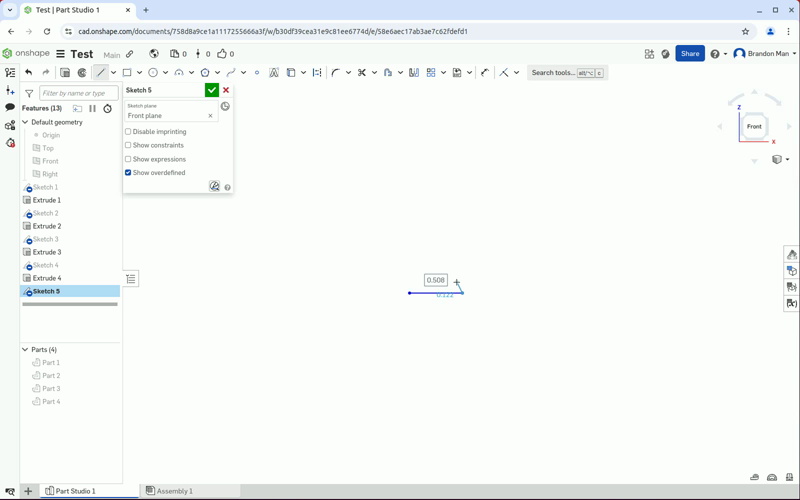
scroll(-6)
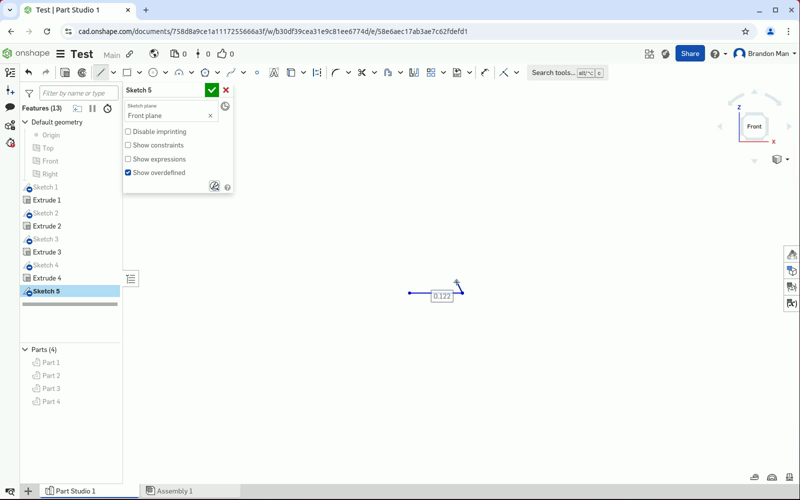
scroll(-6)
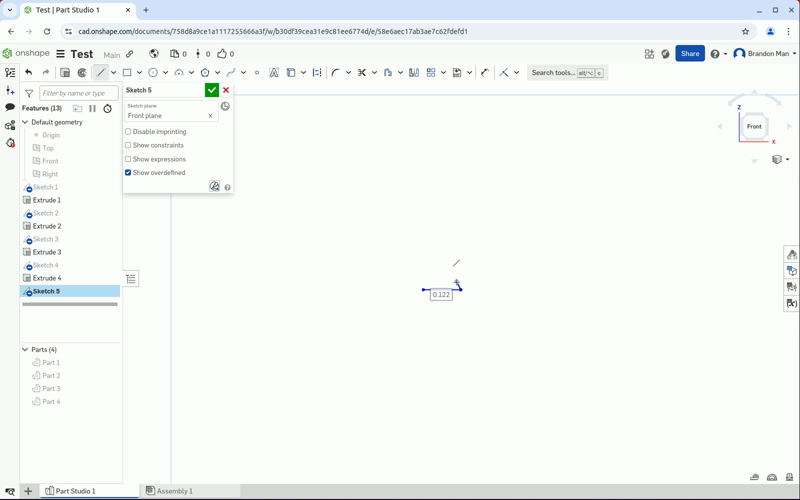
scroll(-6)
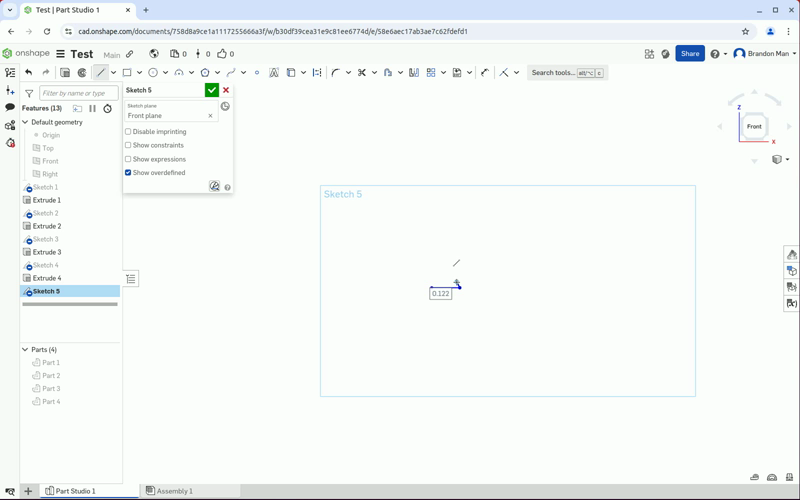
scroll(-6)
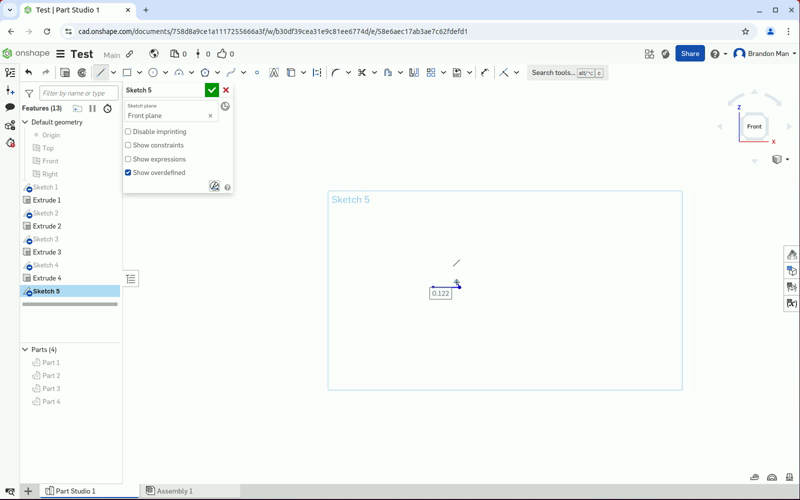
scroll(-6)
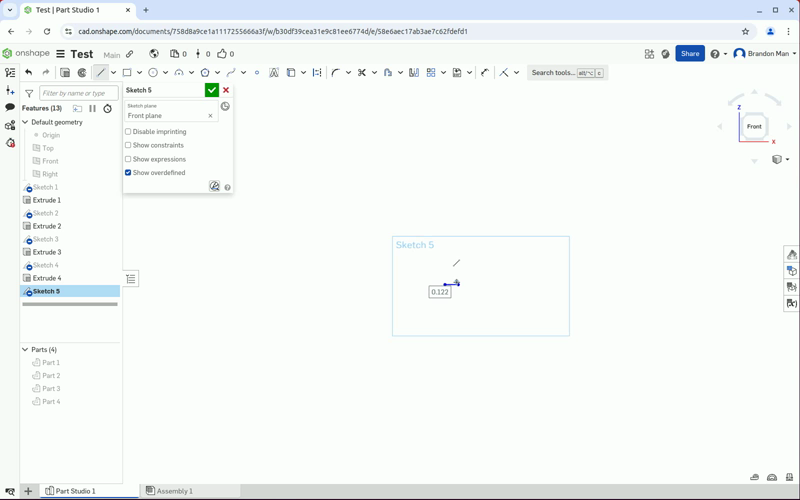
scroll(-6)
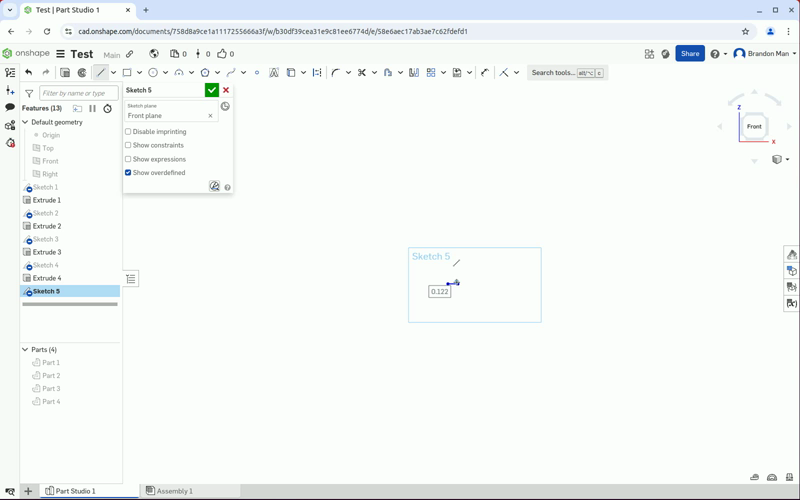
scroll(-6)
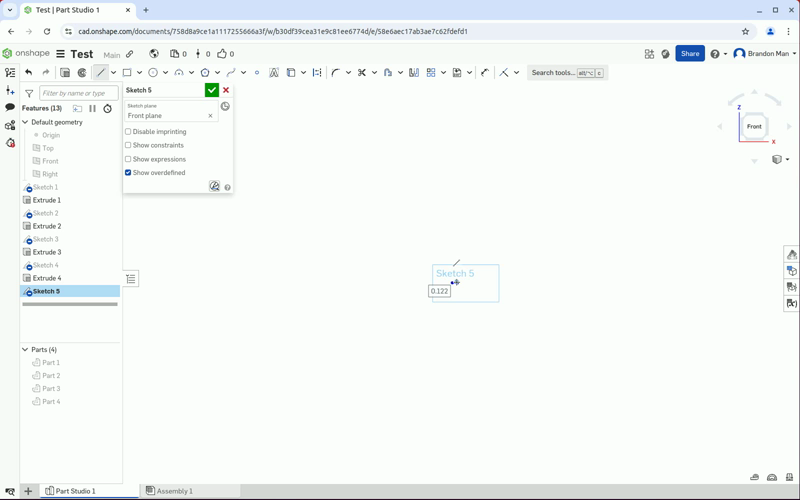
key_up(shift)
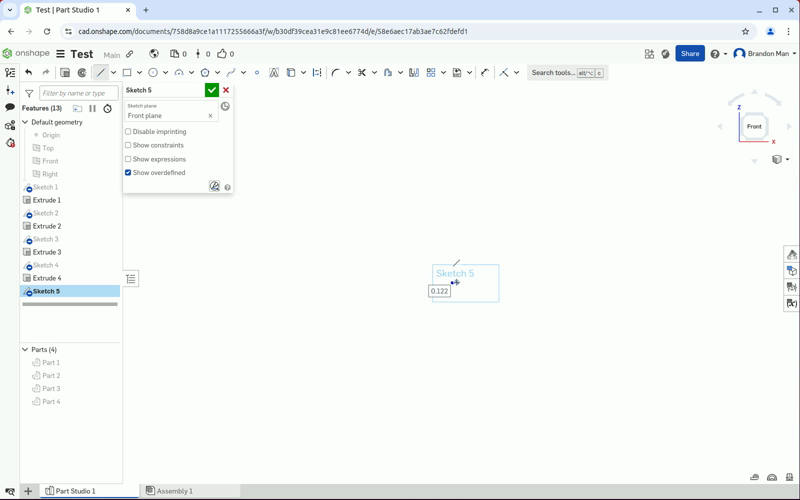
key_down(shift)
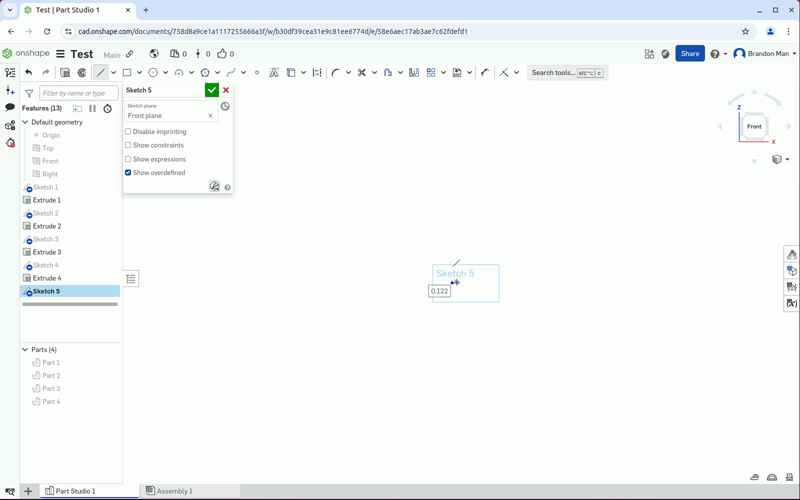
mouse_move(486, 281)
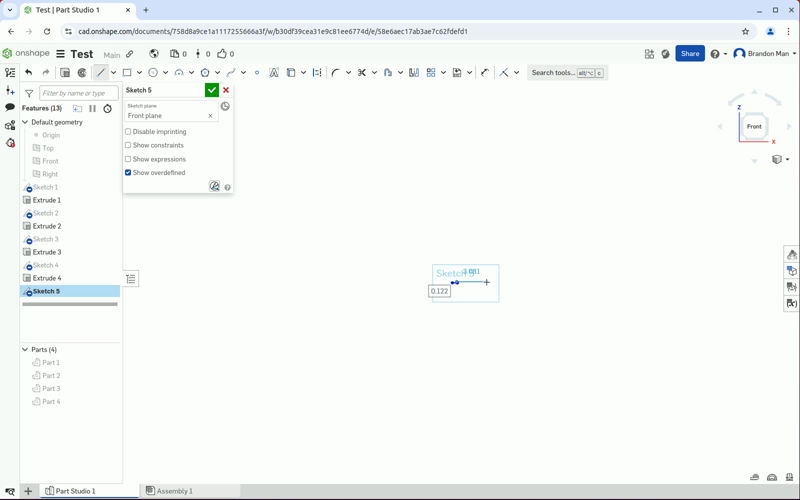
mouse_move(453, 281)
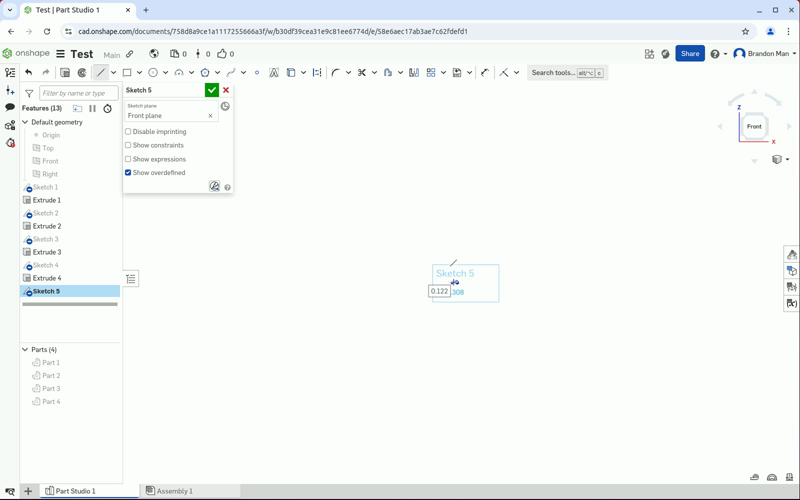
scroll(6)
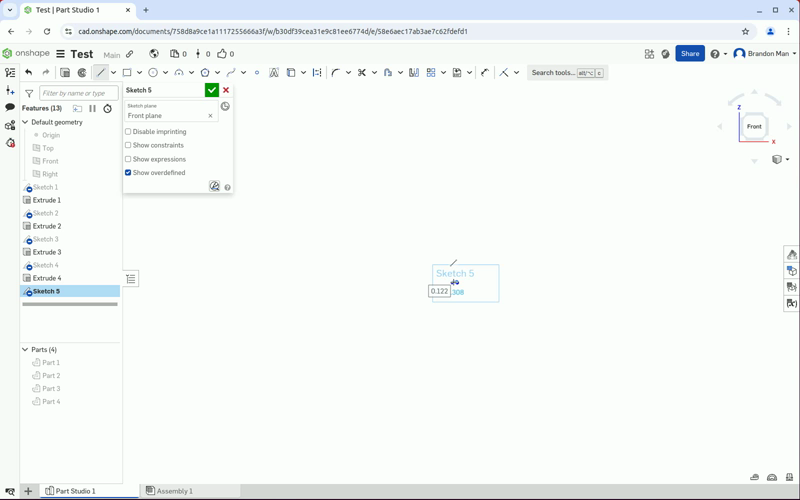
scroll(6)
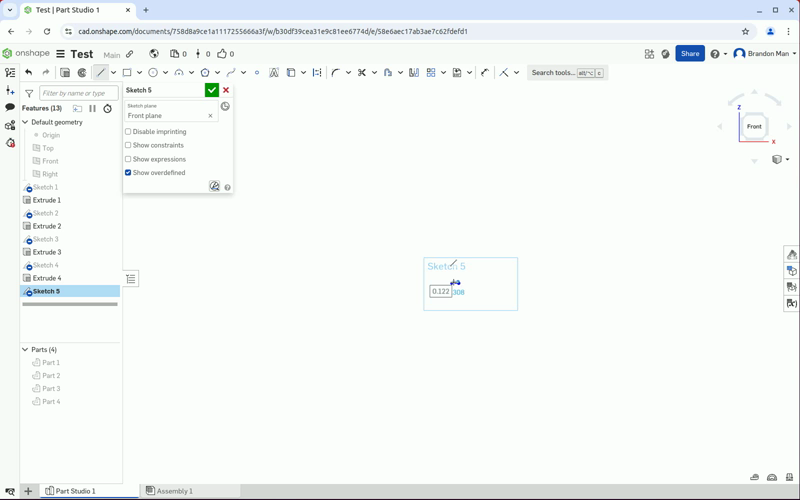
scroll(6)
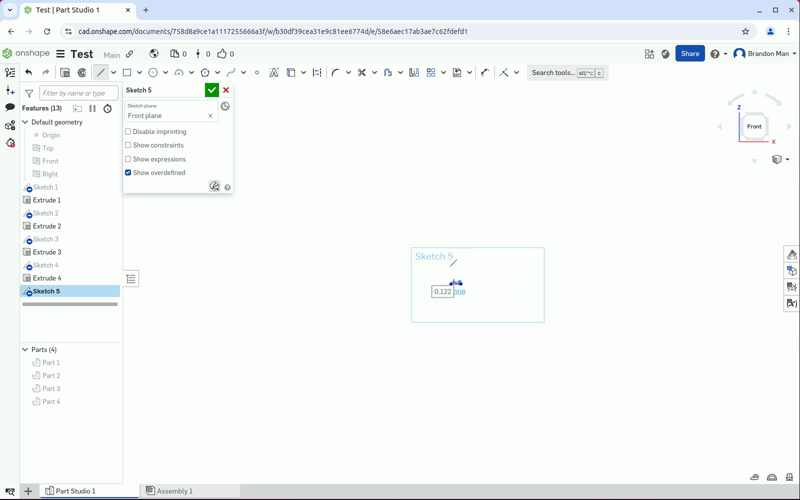
scroll(6)
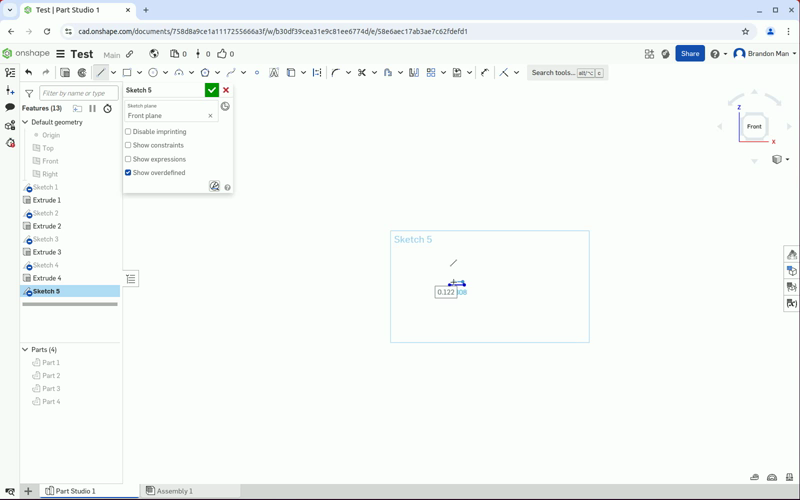
scroll(6)
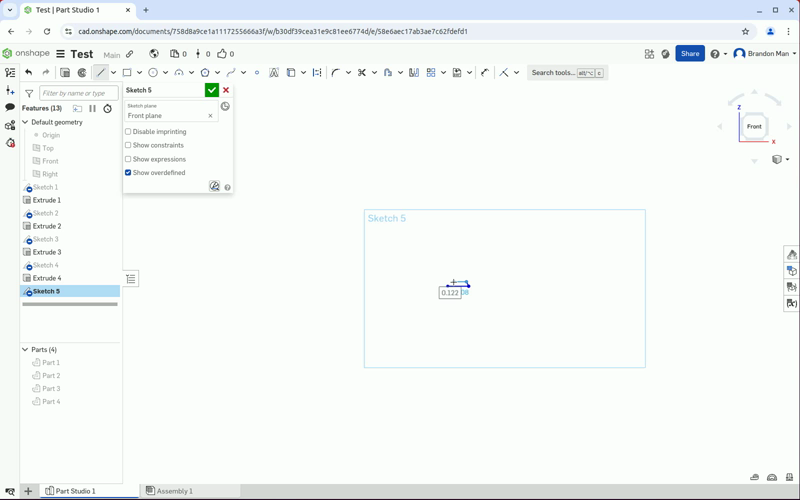
scroll(6)
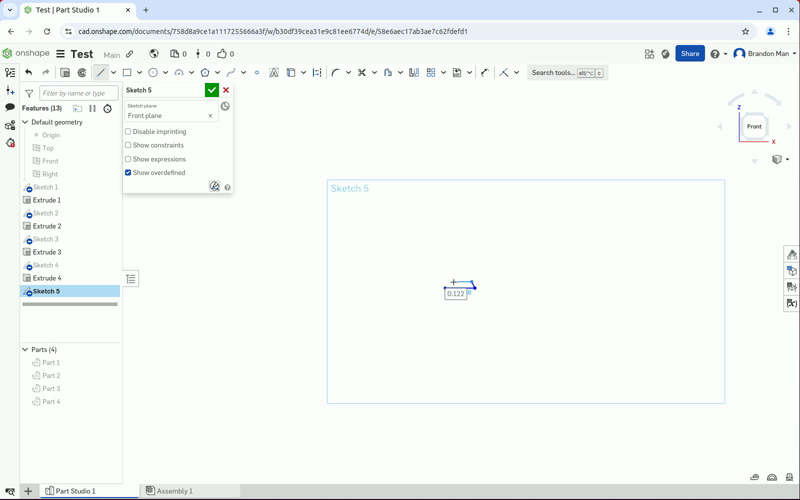
scroll(6)
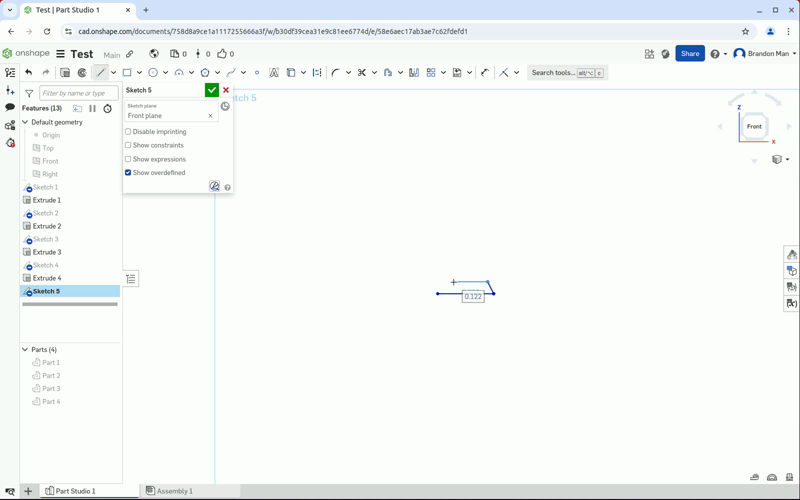
click(453, 281)
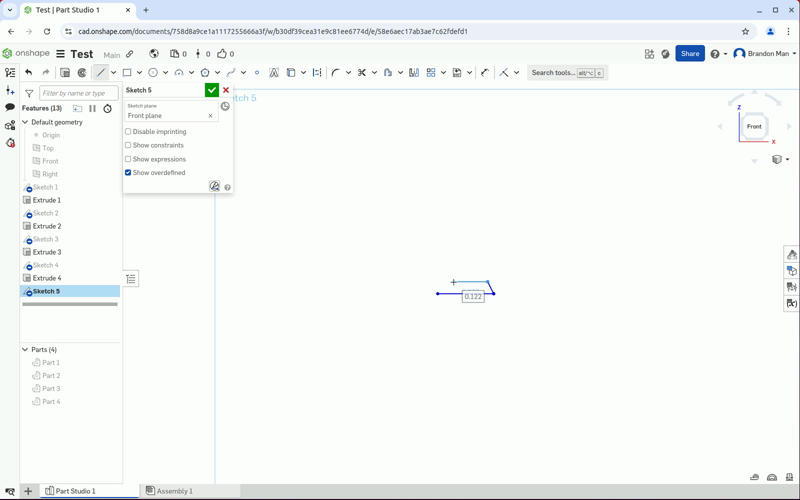
scroll(-6)
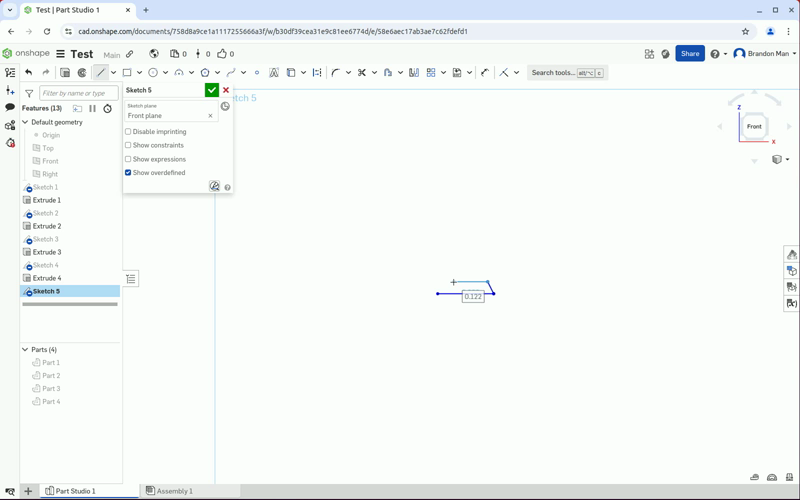
scroll(-6)
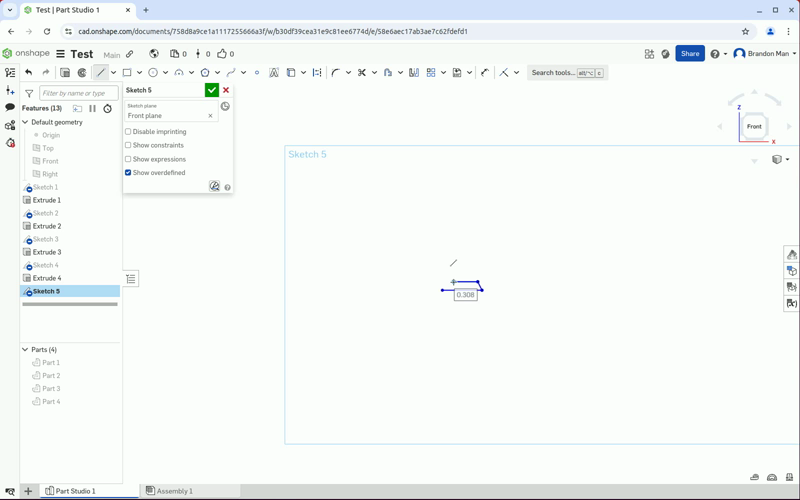
scroll(-6)
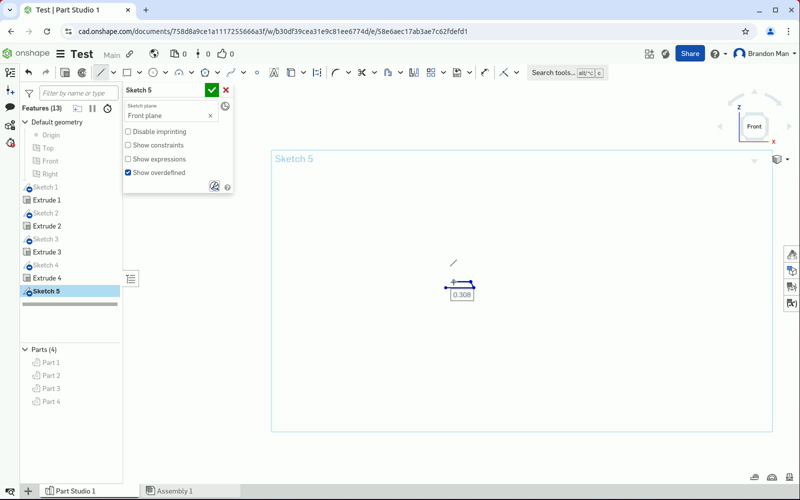
scroll(-6)
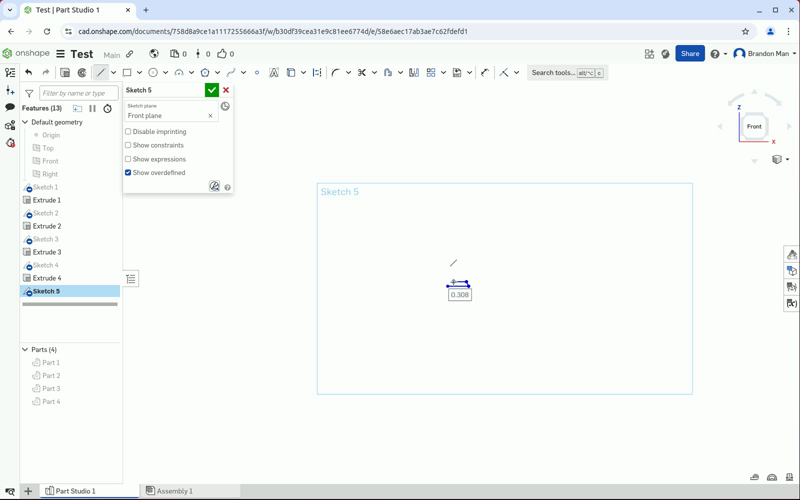
scroll(-6)
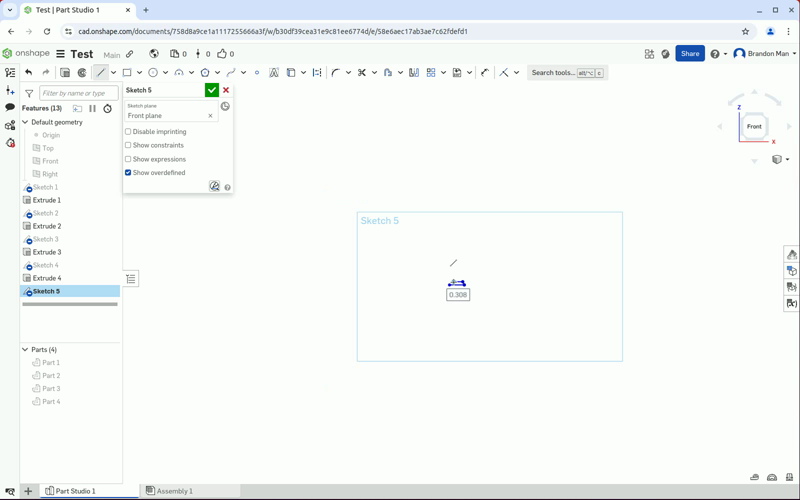
scroll(-6)
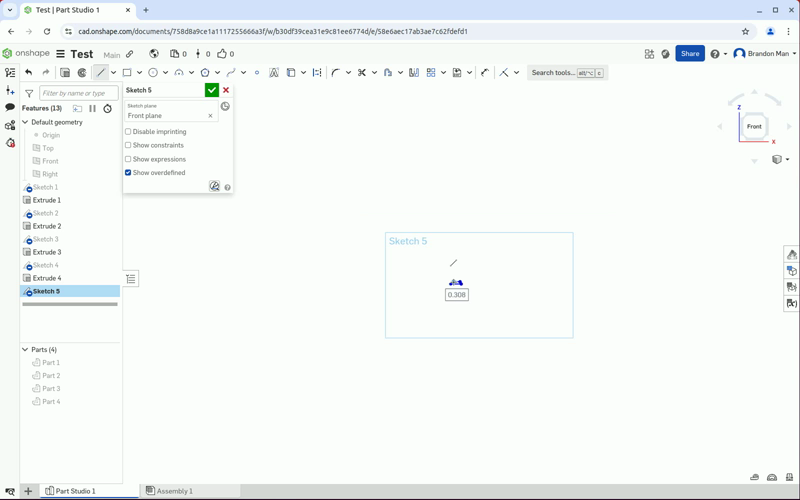
scroll(-6)
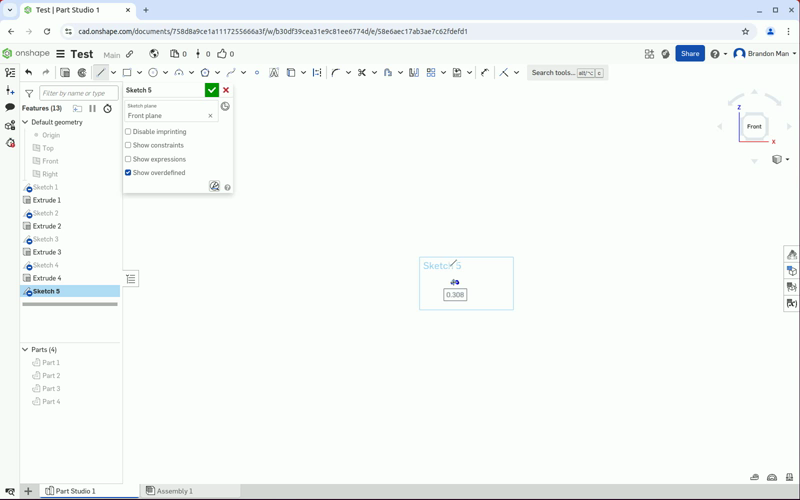
key_up(shift)
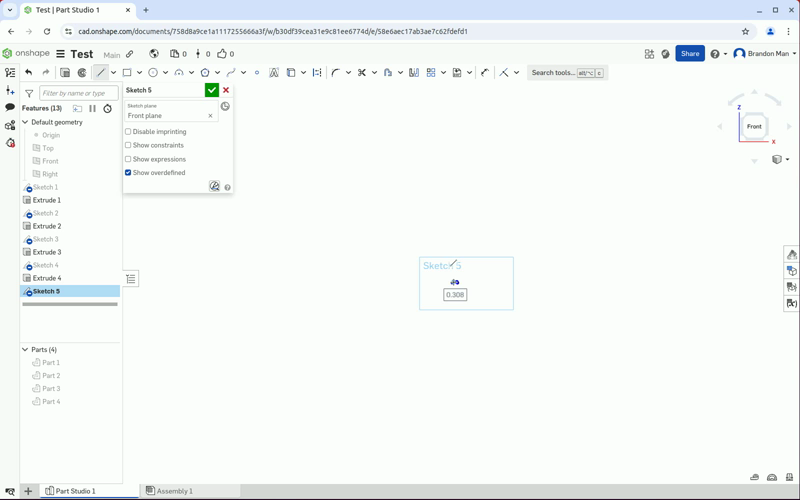
mouse_move(483, 281)
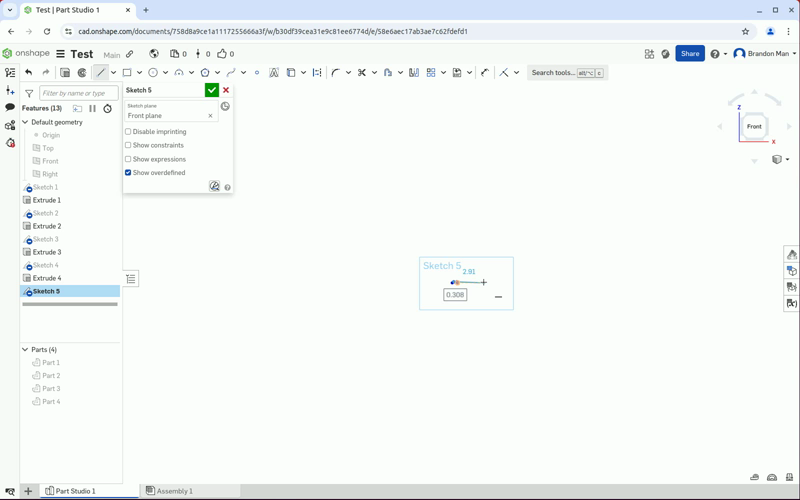
key_down(shift)
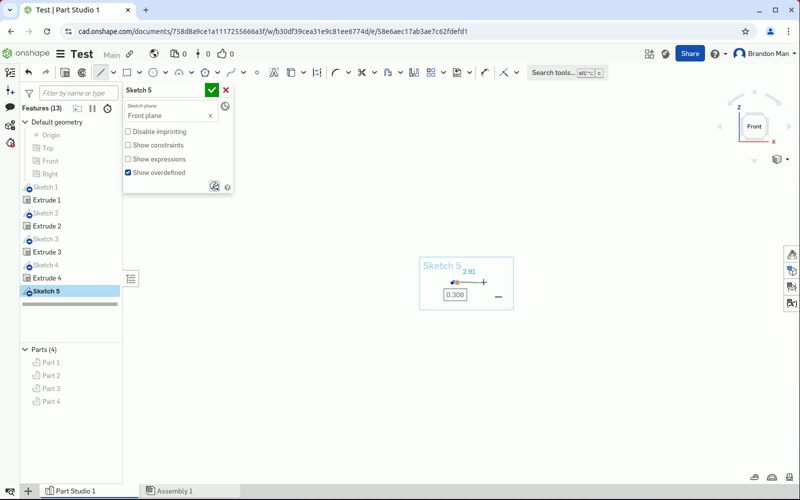
mouse_move(453, 282)
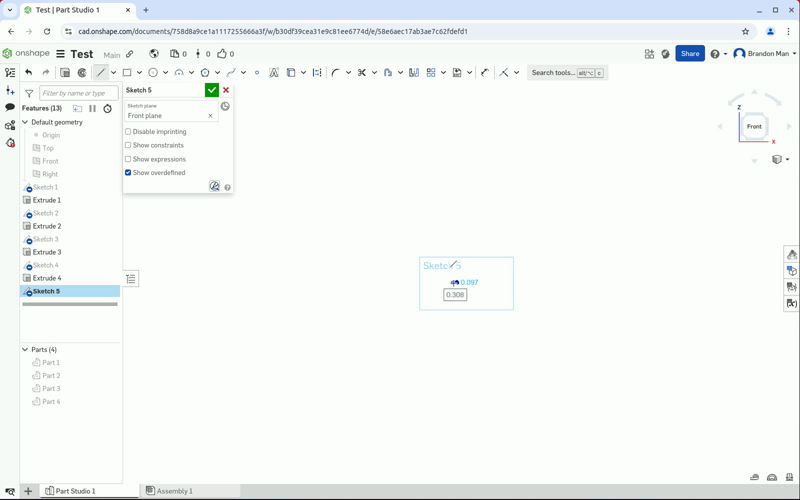
scroll(6)
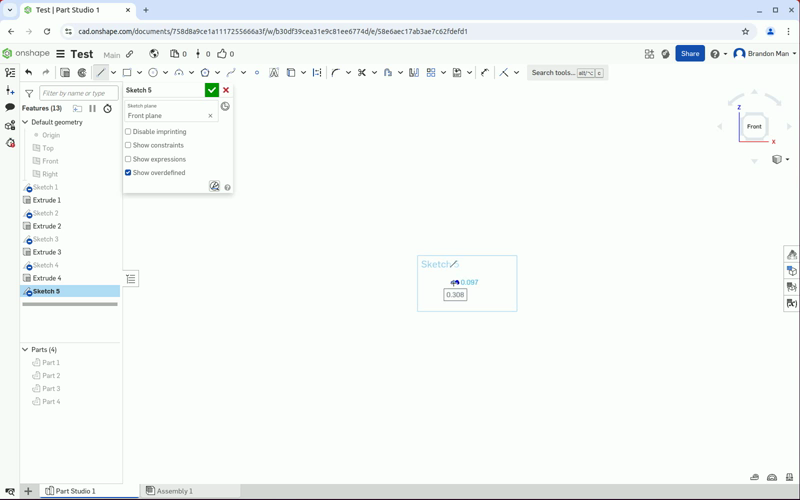
scroll(6)
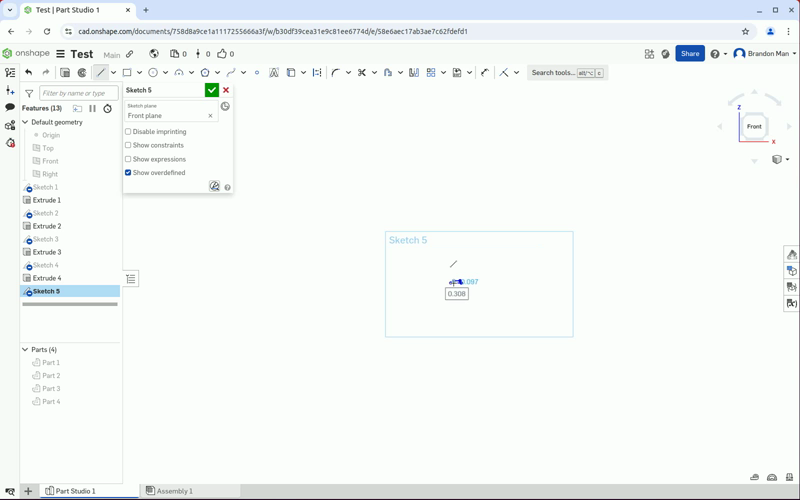
scroll(6)
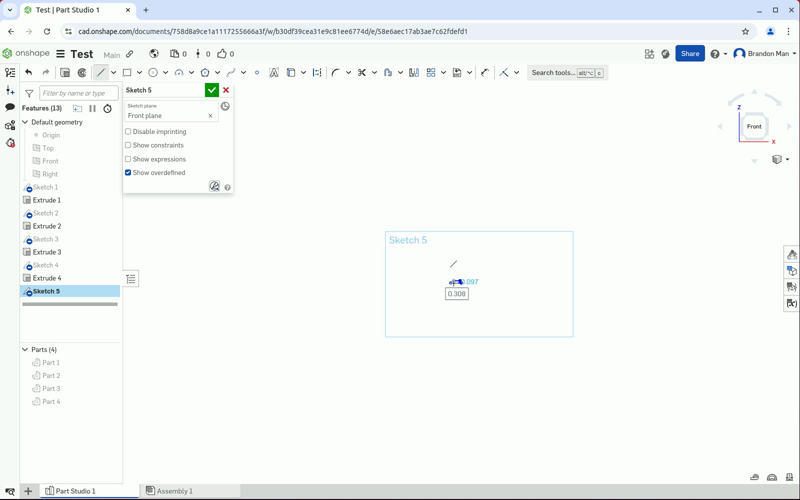
scroll(6)
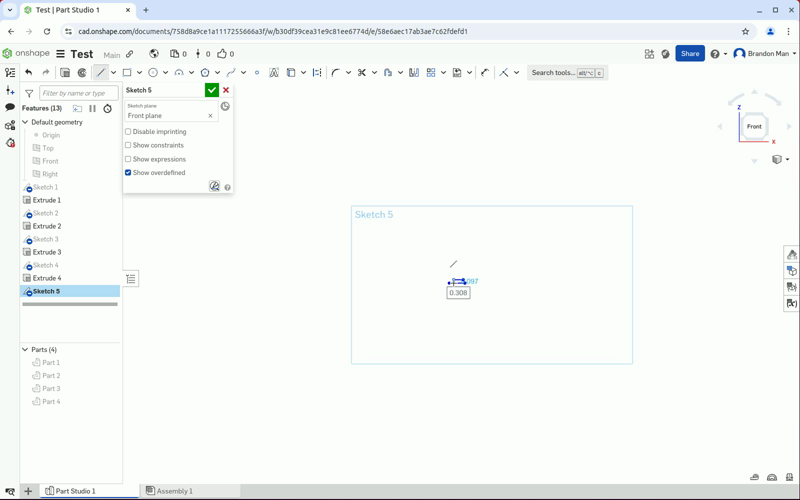
scroll(6)
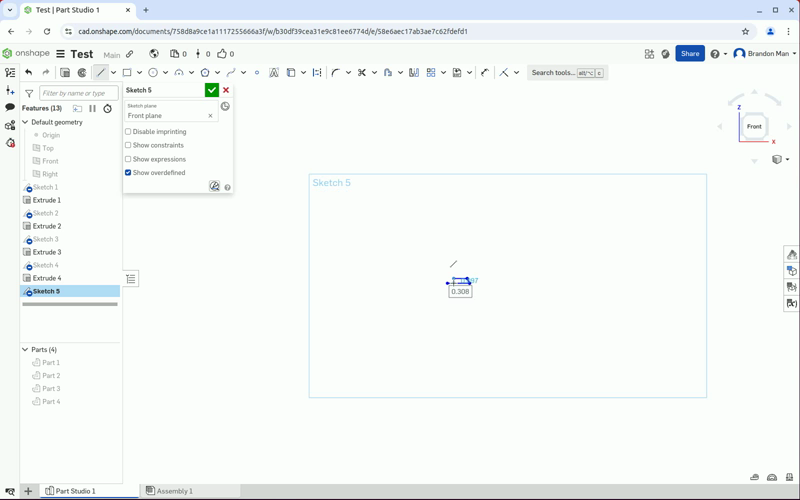
scroll(6)
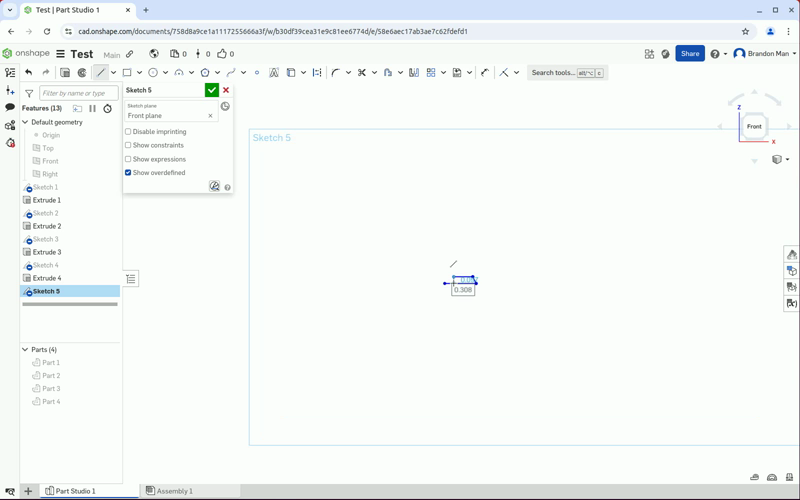
scroll(6)
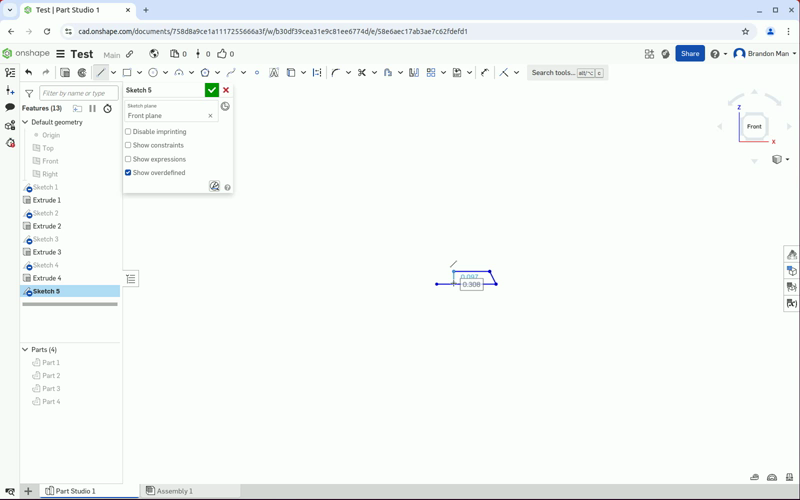
key_up(shift)
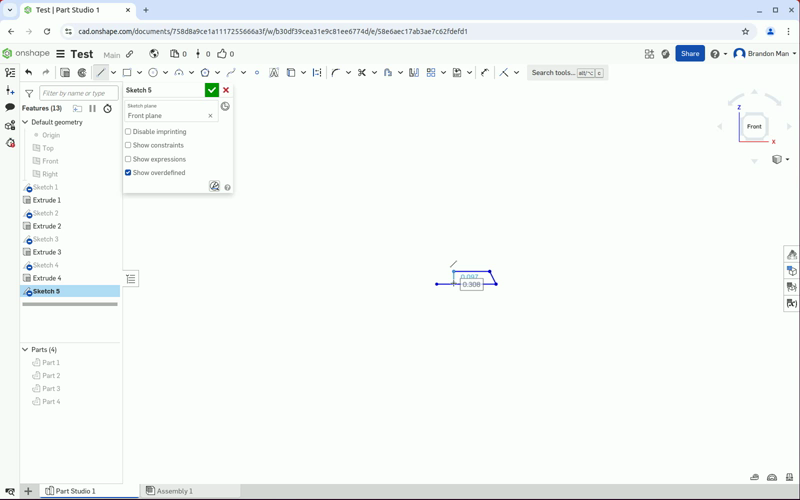
click(453, 282)
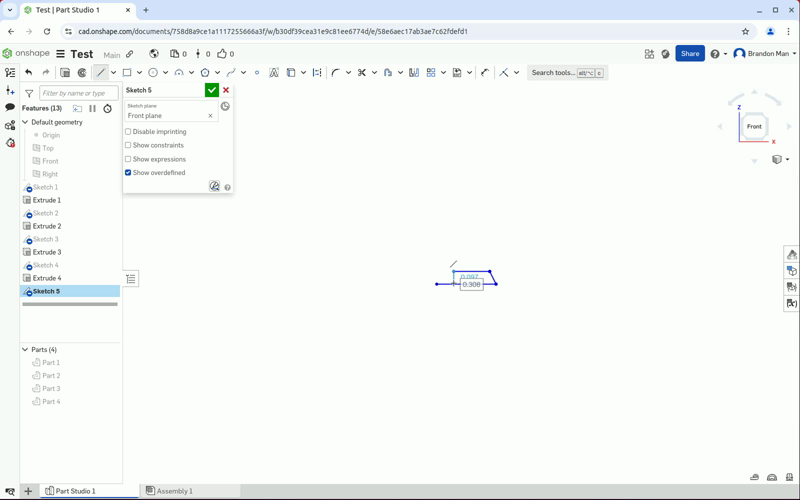
scroll(-6)
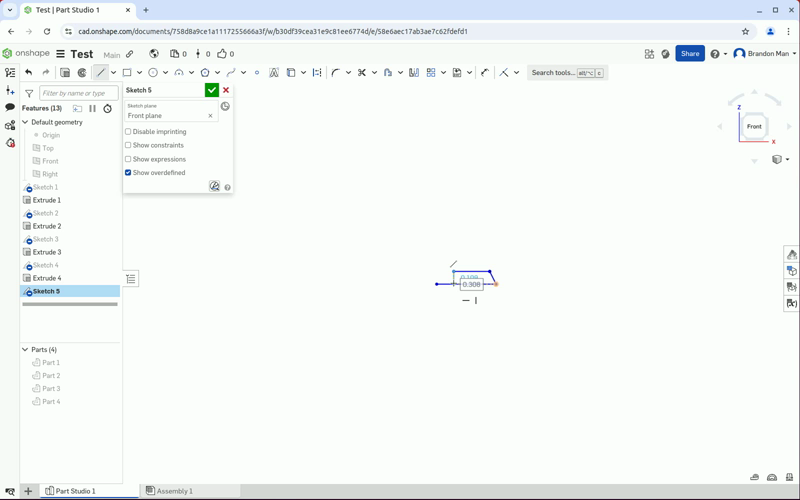
scroll(-6)
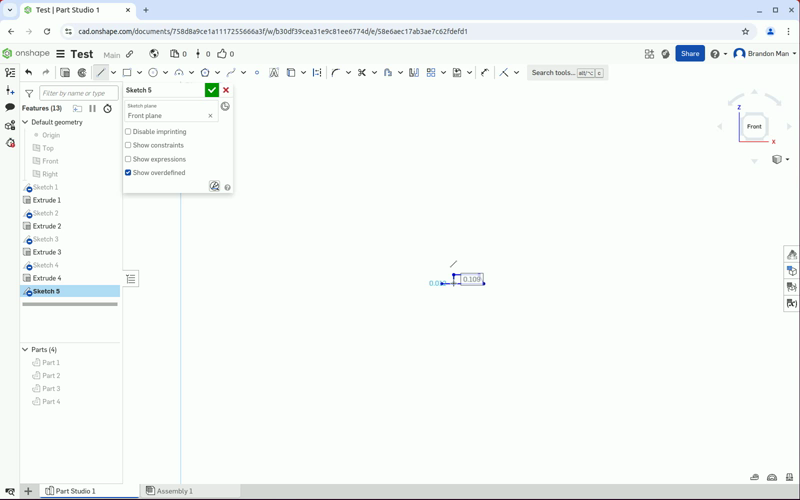
scroll(-6)
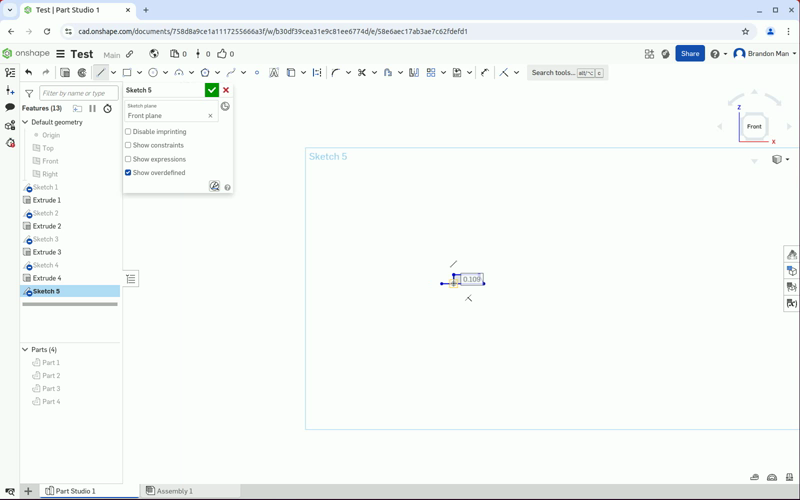
scroll(-6)
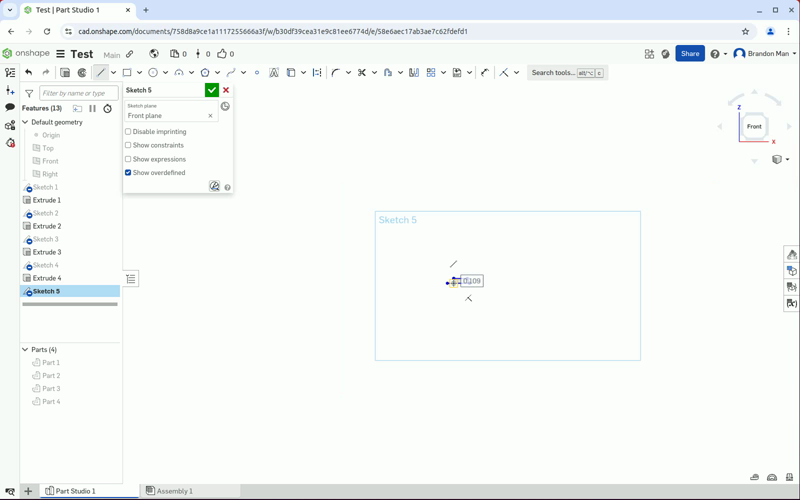
scroll(-6)
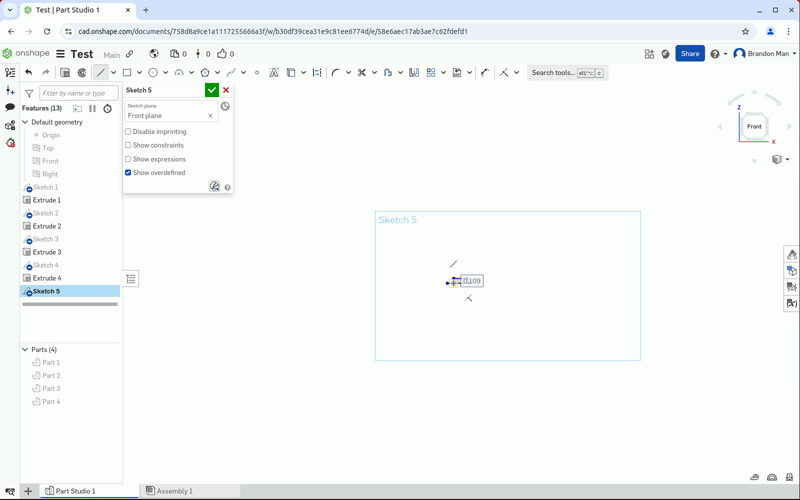
scroll(-6)
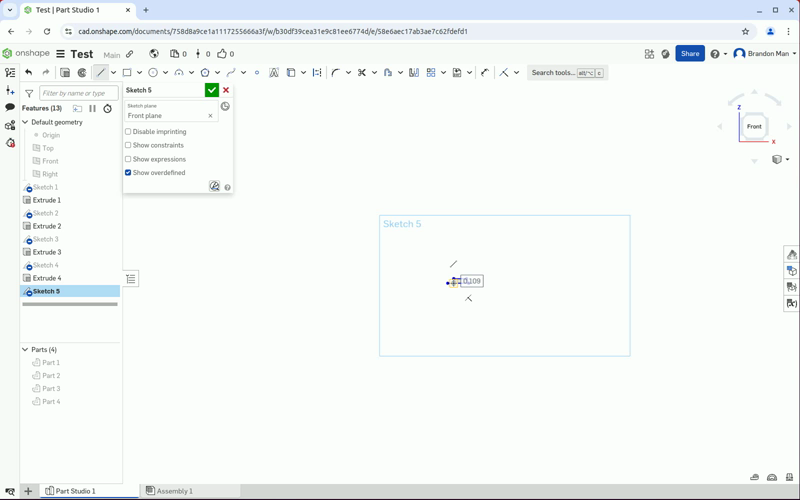
scroll(-6)
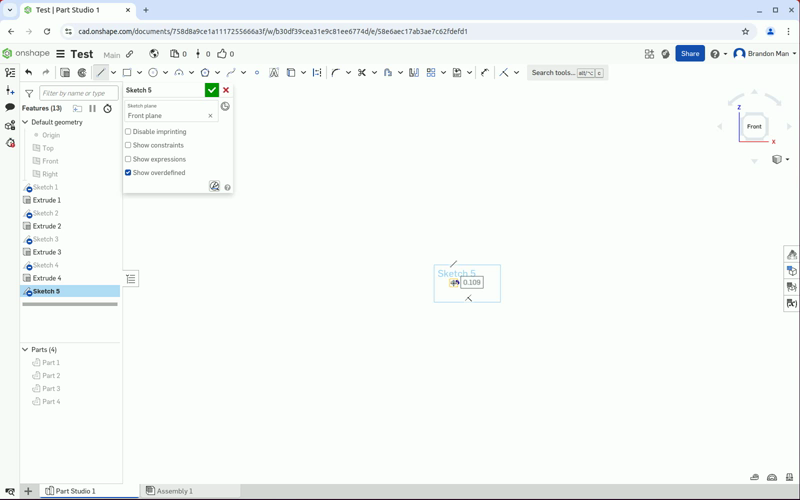
key(esc)
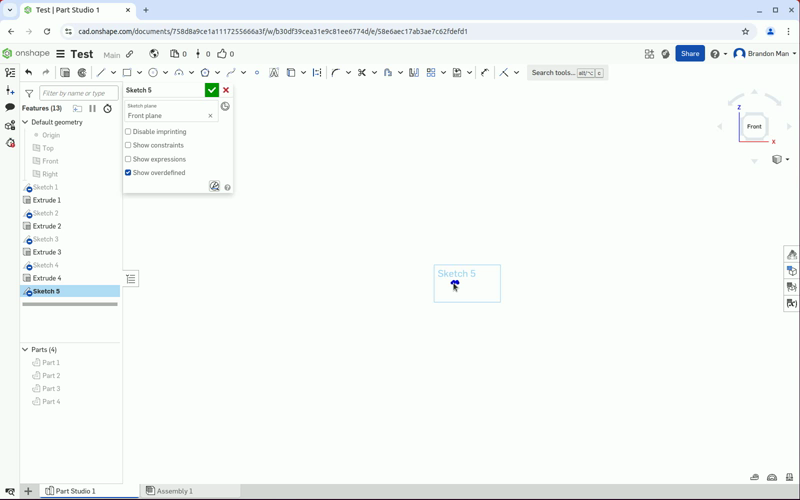
mouse_move(456, 282)
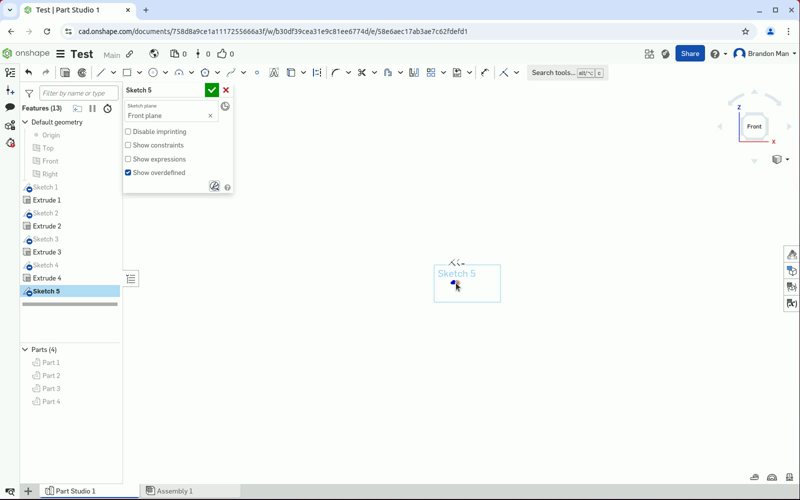
scroll(6)
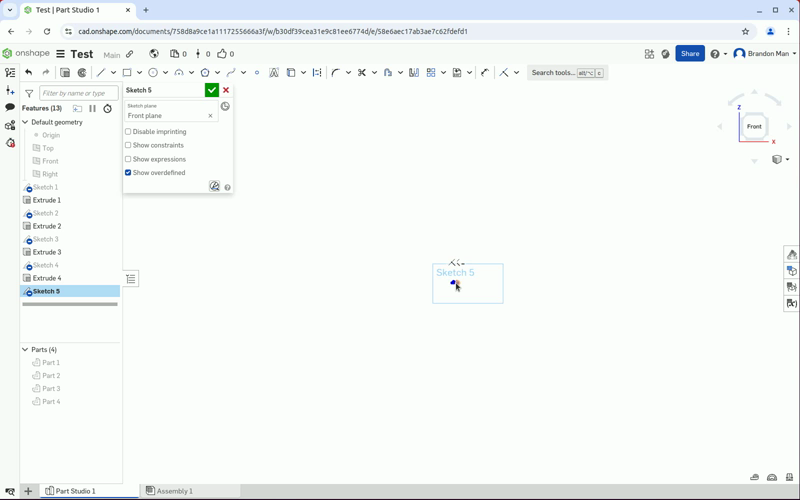
scroll(6)
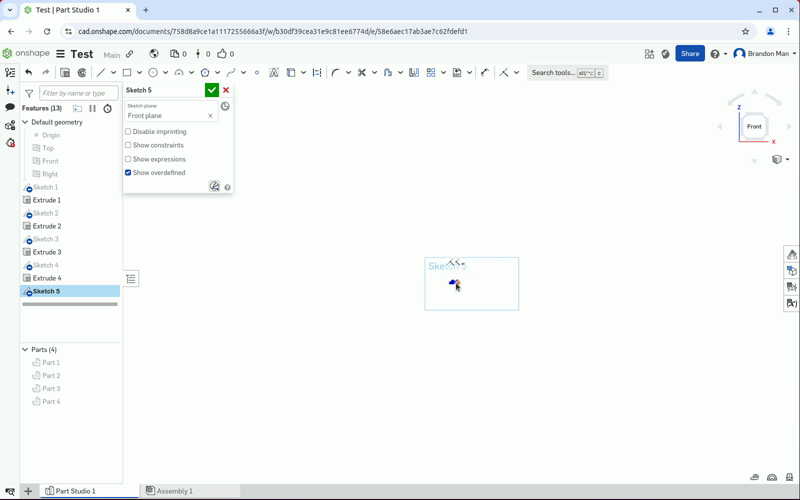
scroll(6)
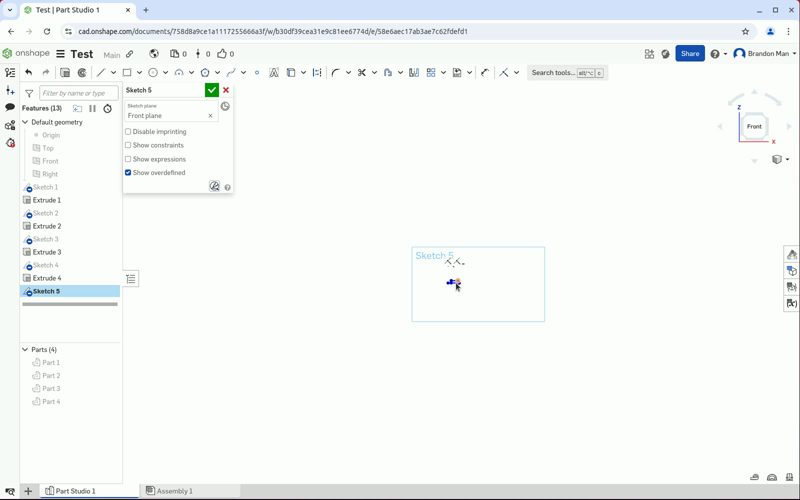
scroll(6)
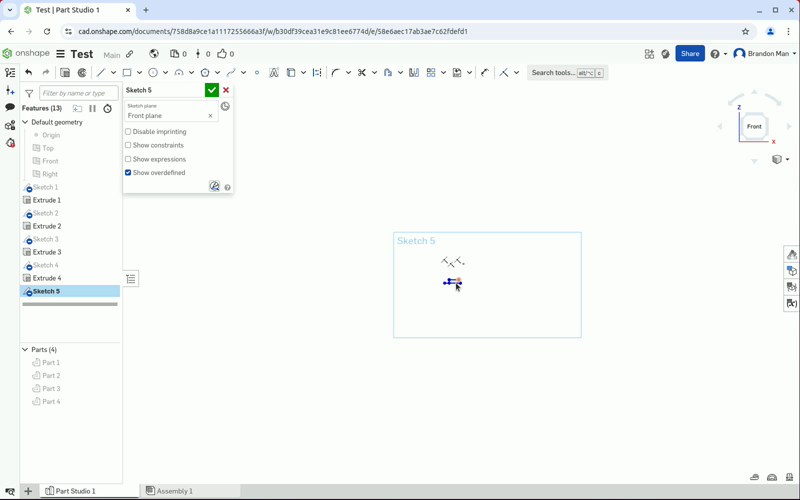
scroll(6)
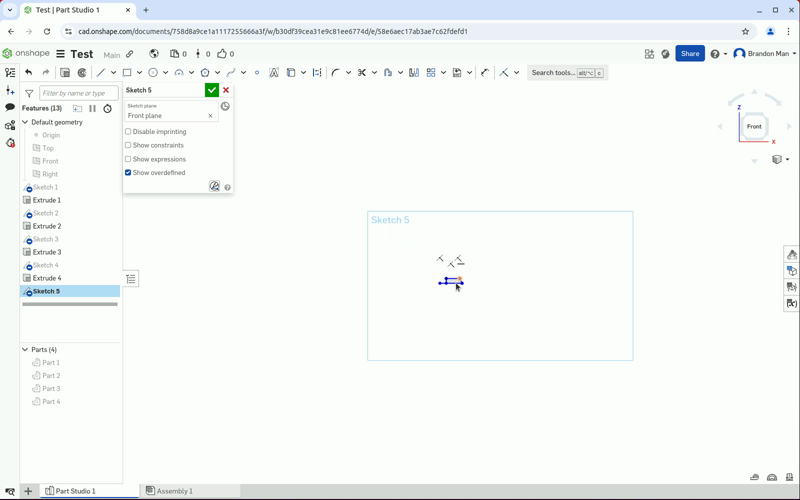
scroll(6)
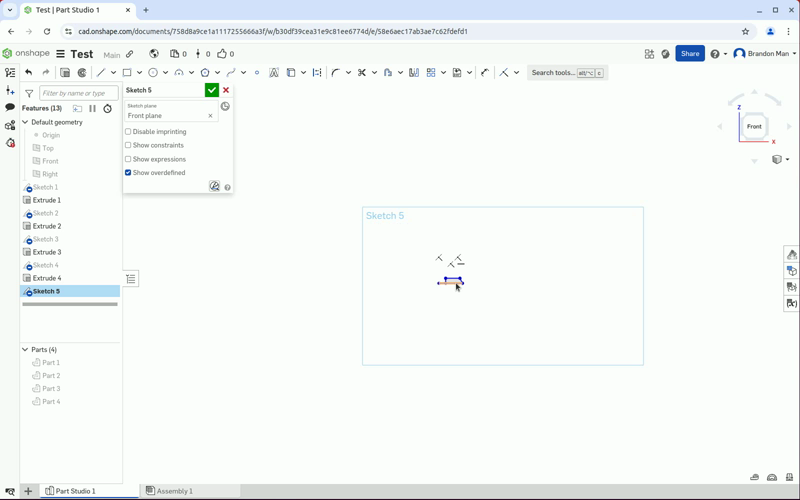
scroll(6)
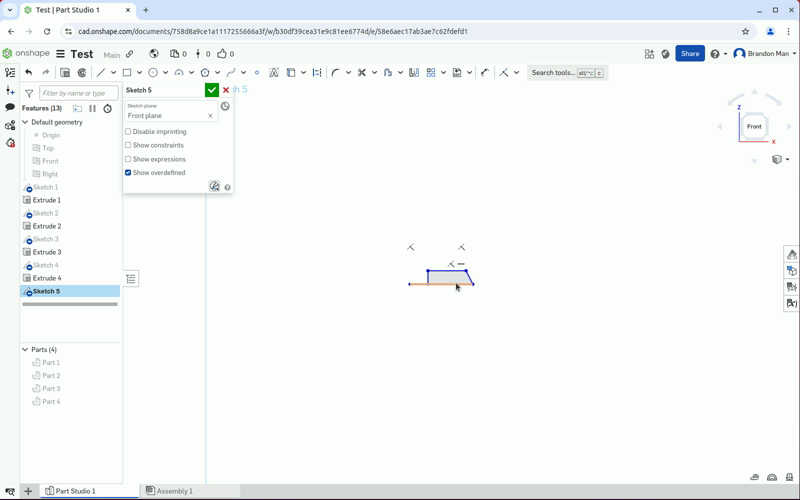
click(456, 282)
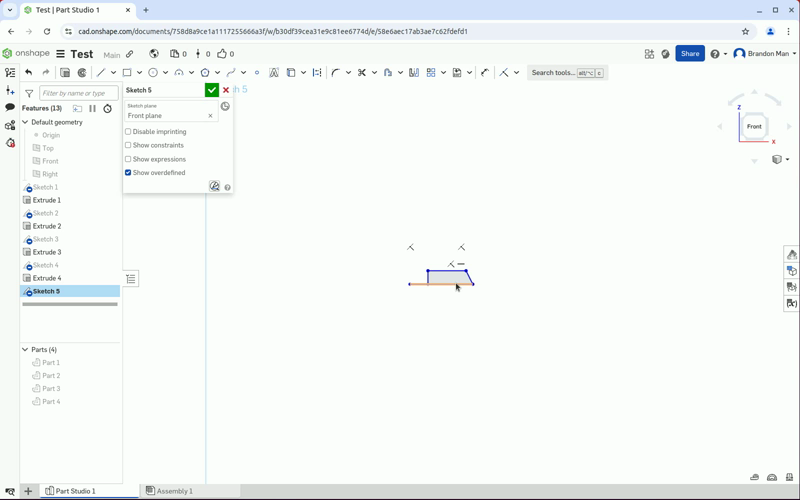
scroll(-6)
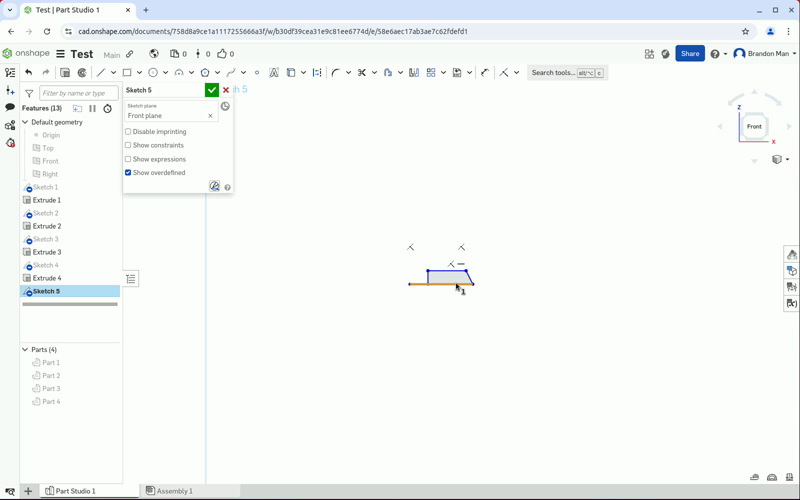
scroll(-6)
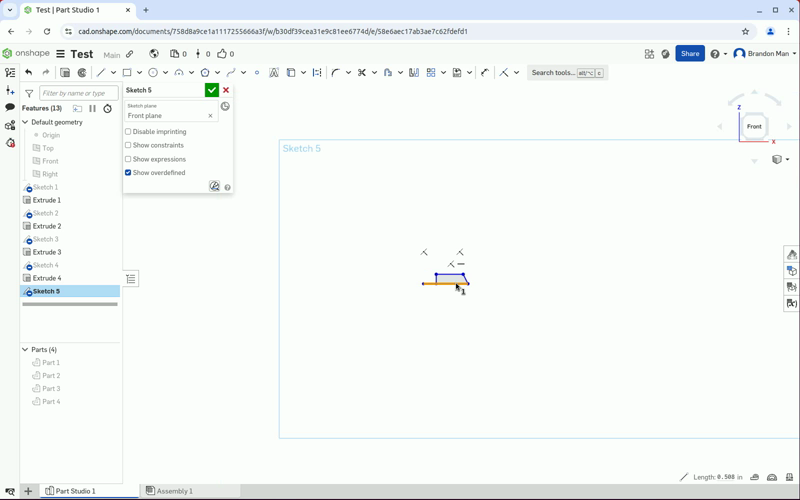
scroll(-6)
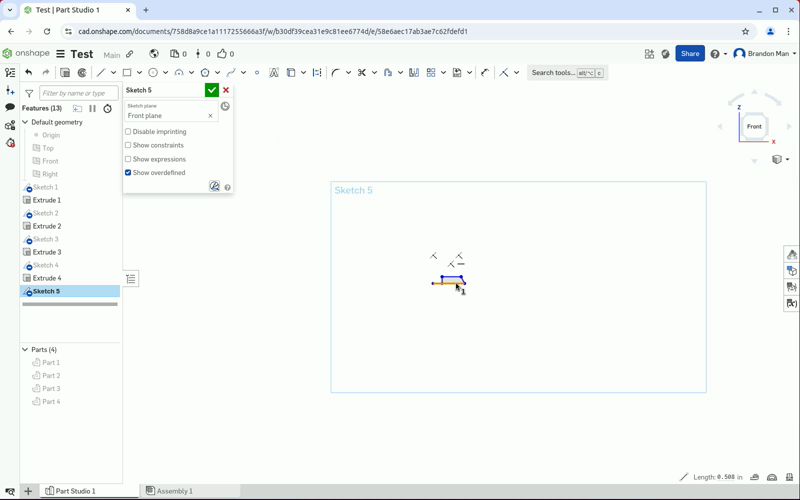
scroll(-6)
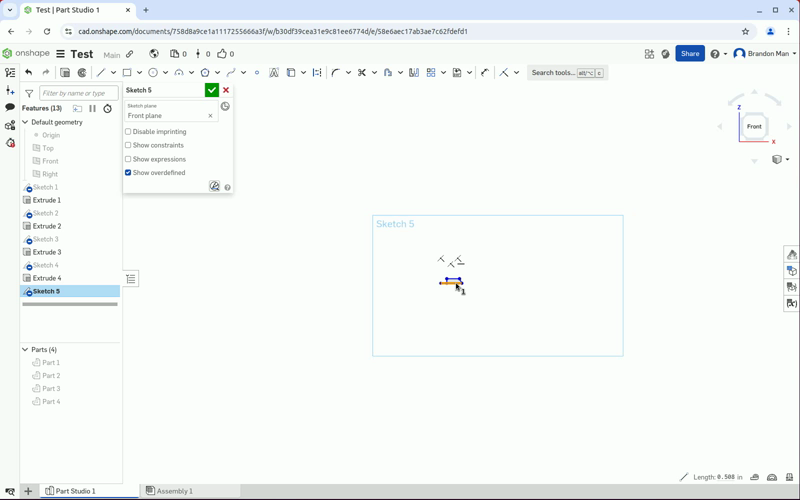
scroll(-6)
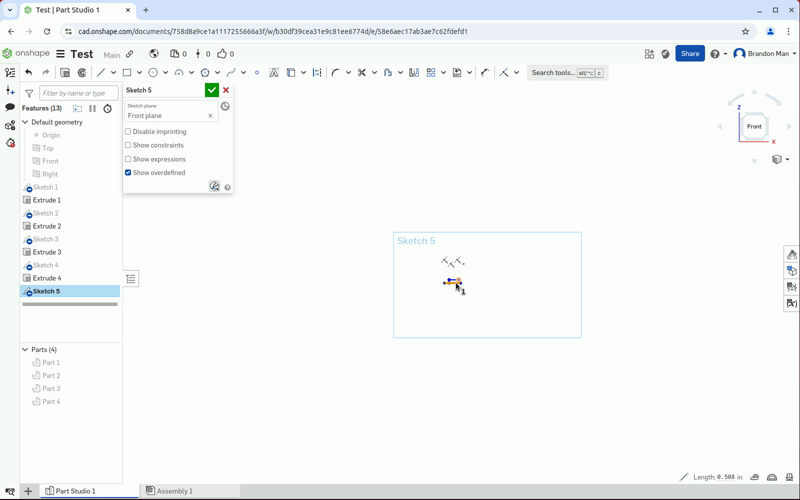
scroll(-6)
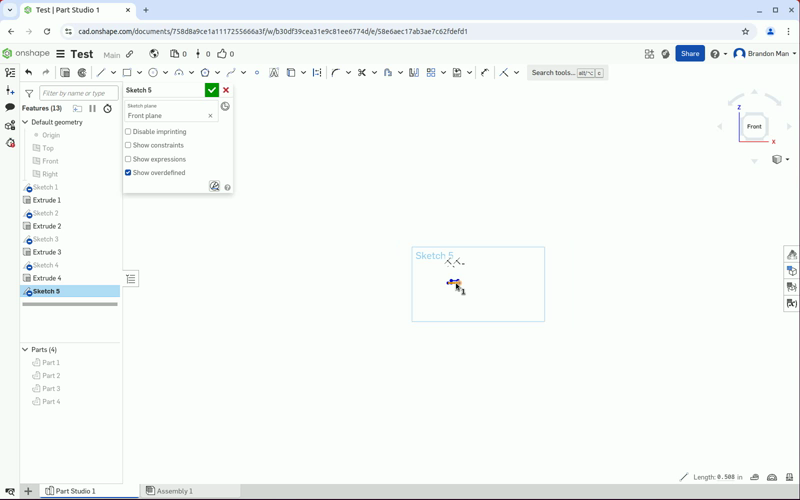
scroll(-6)
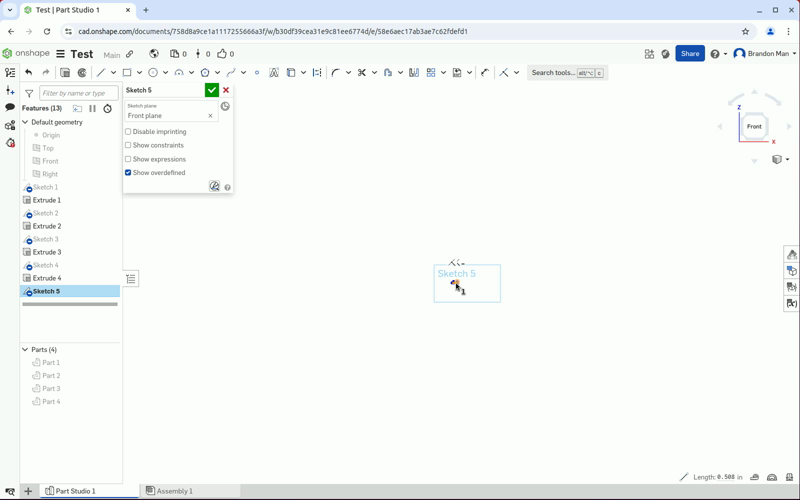
mouse_move(73, 352)
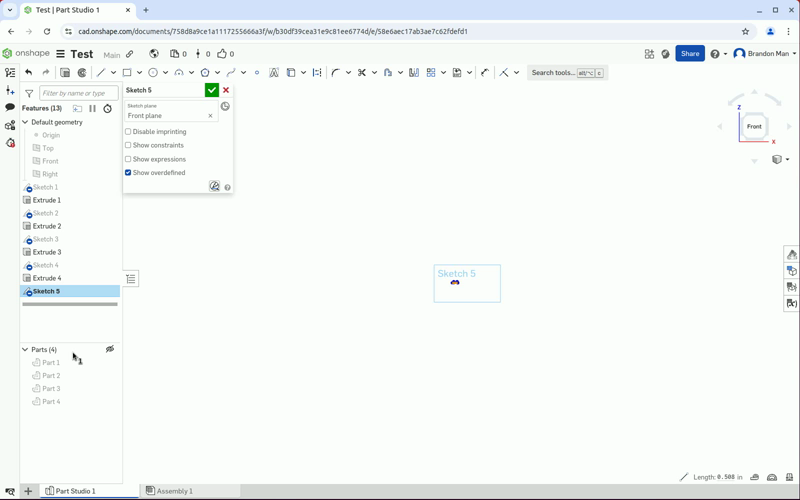
key(shift+y)
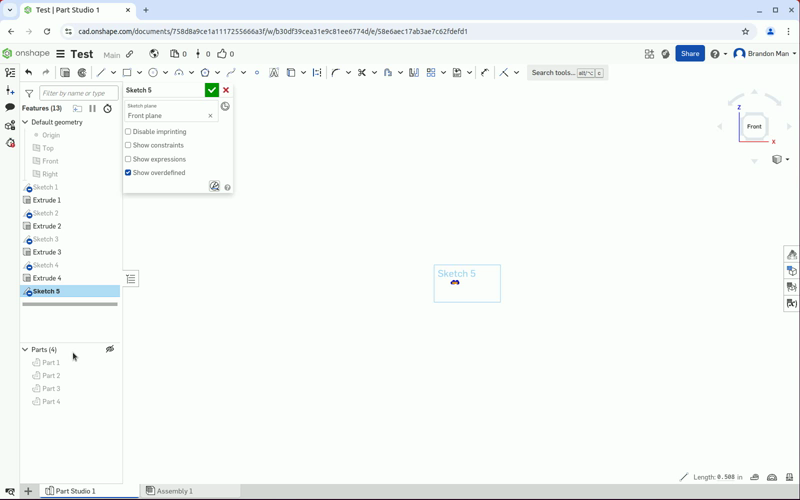
key(shift+e)
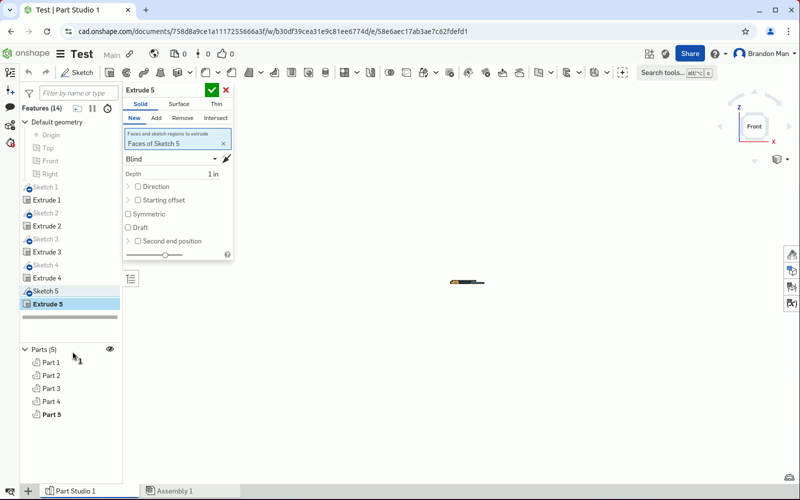
mouse_move(143, 106)
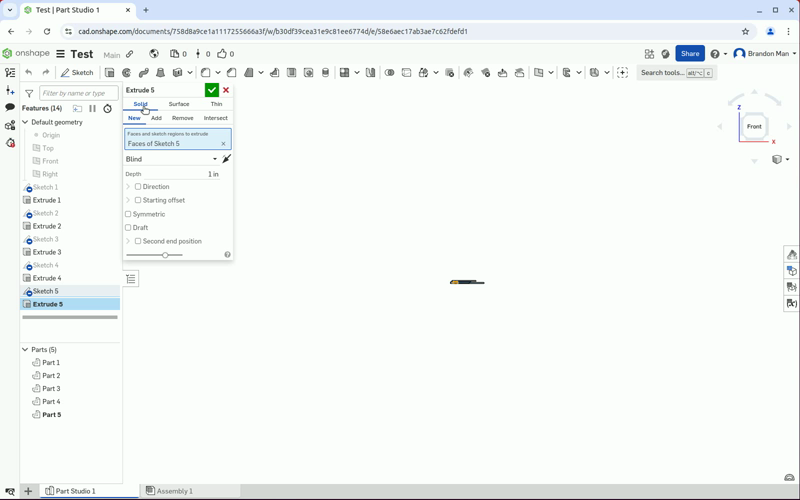
click(143, 106)
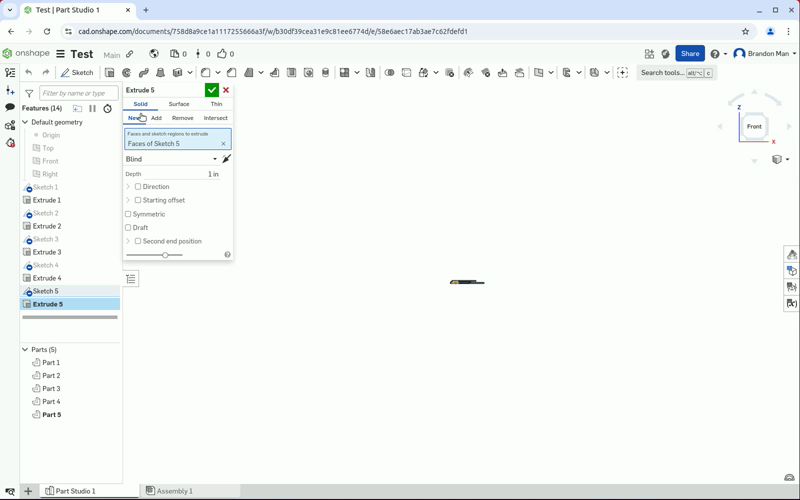
mouse_move(137, 120)
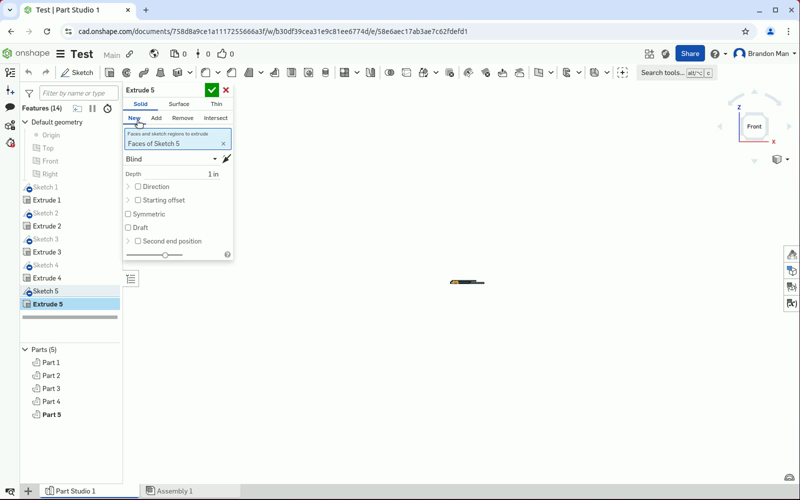
click(137, 120)
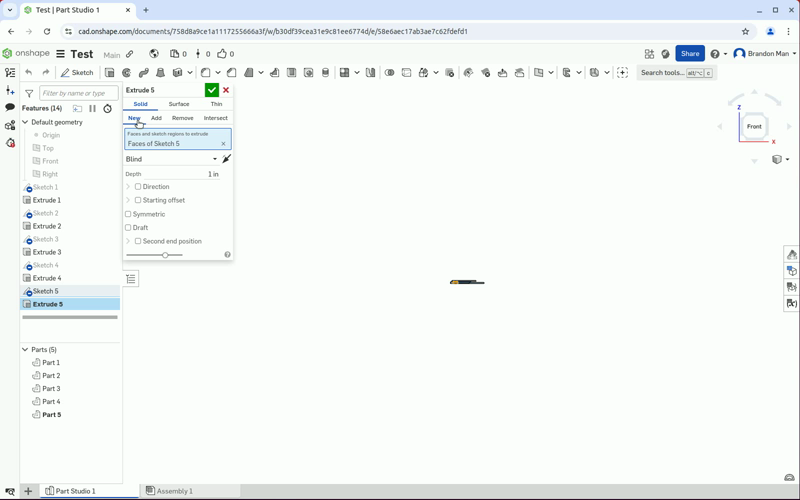
key(tab, 4)
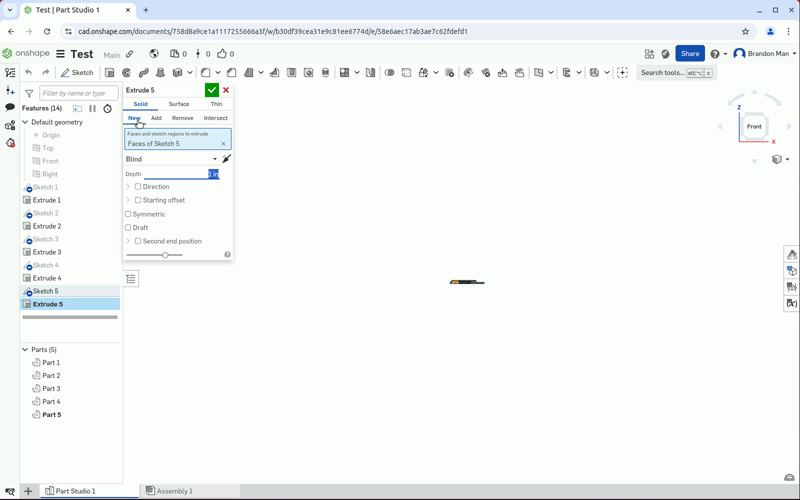
text(7.703)
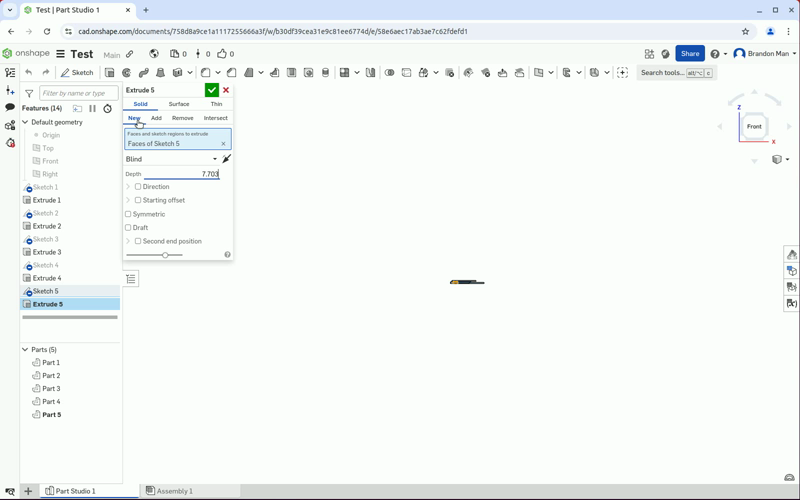
key(enter)
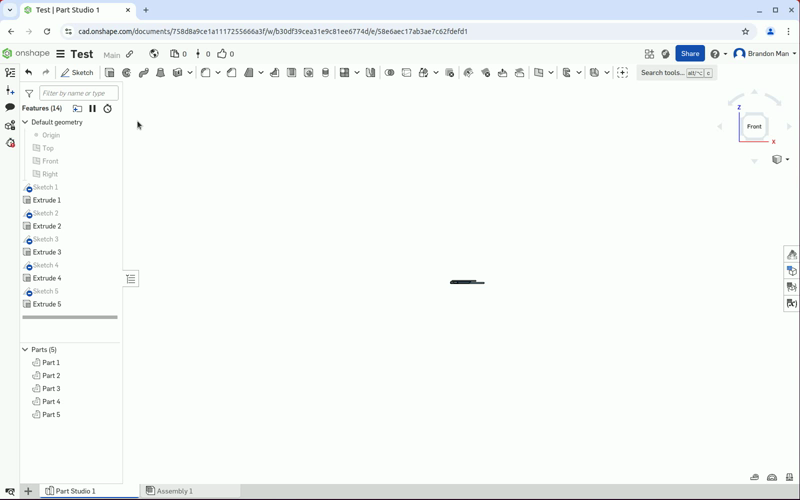
key(shift+h)
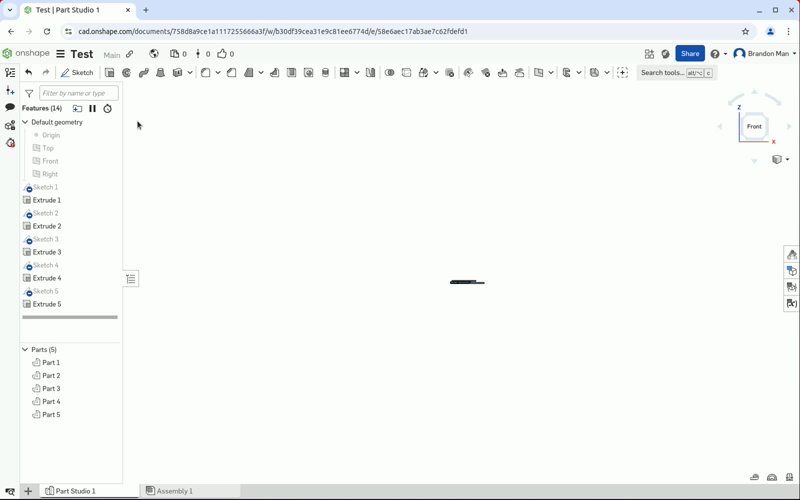
key(shift+h)
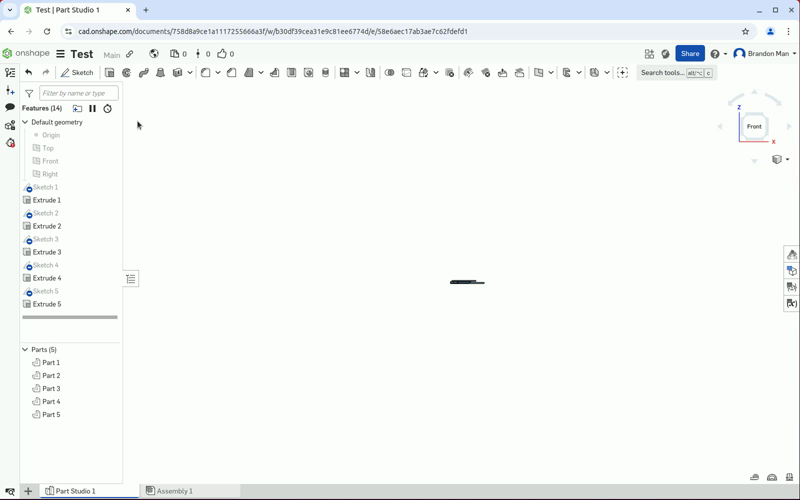
mouse_move(73, 189)
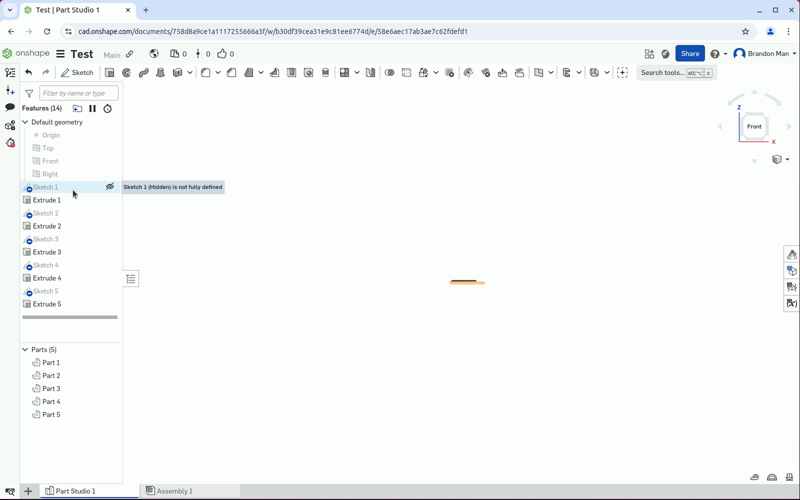
click(73, 189)
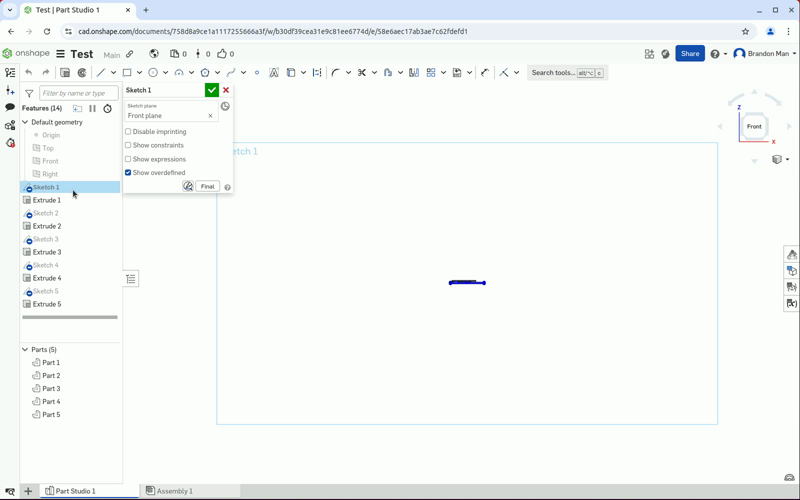
mouse_move(229, 92)
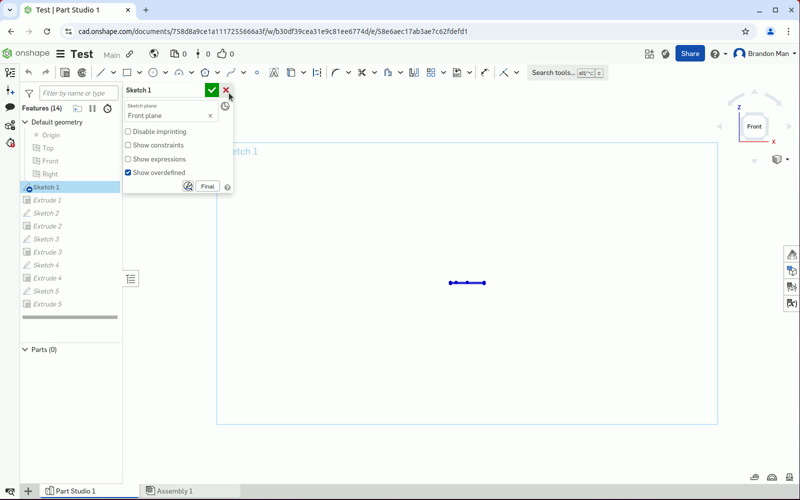
click(229, 92)
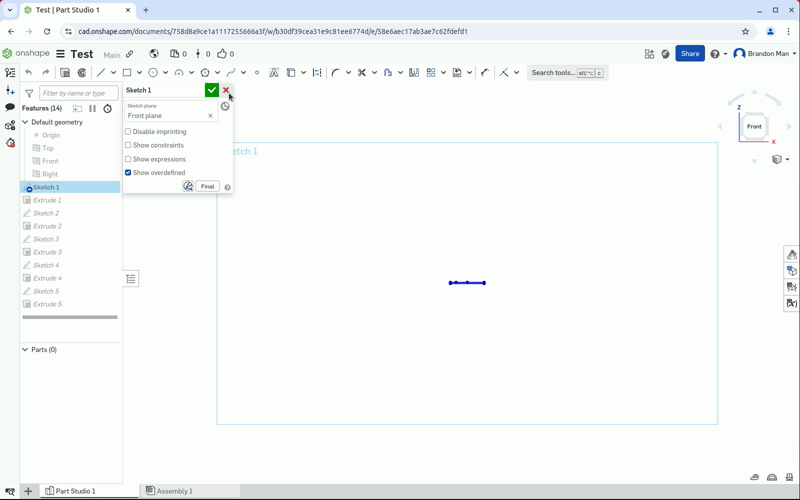
key(shift+s)
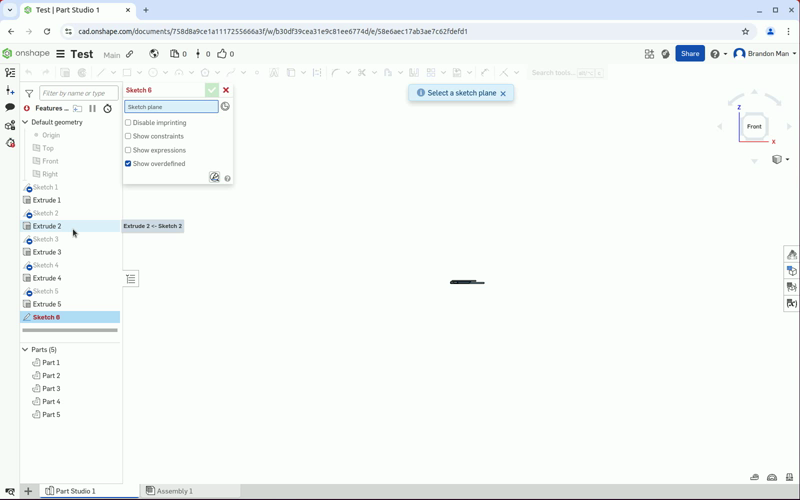
scroll(3)
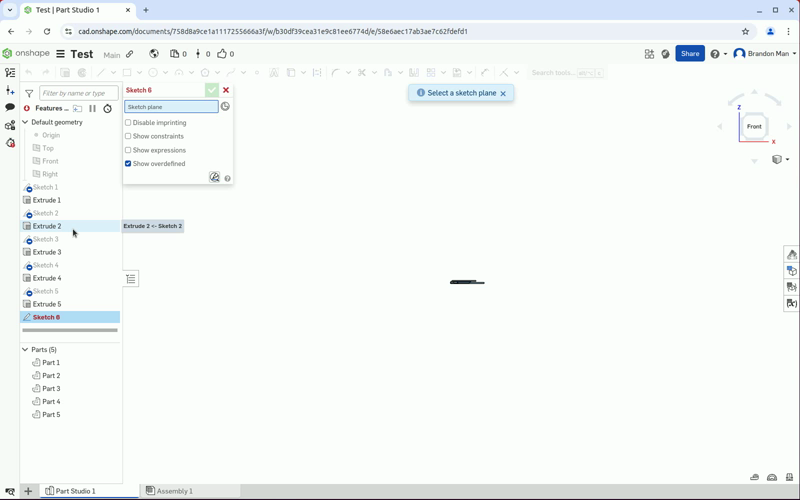
mouse_move(73, 163)
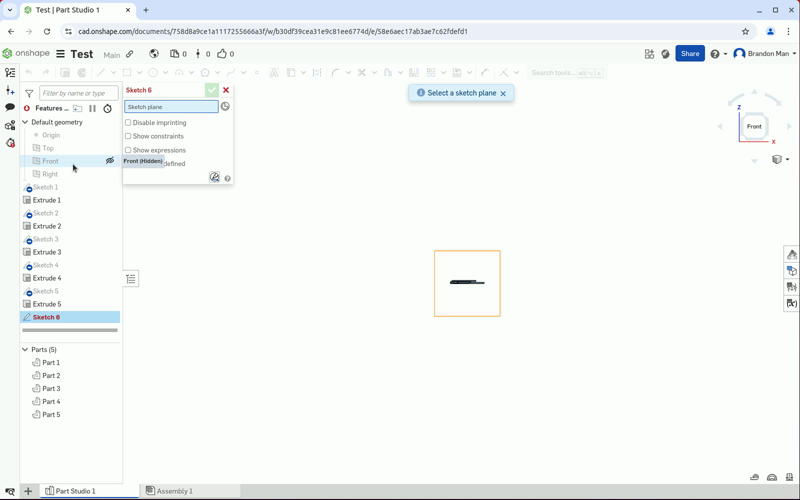
click(73, 163)
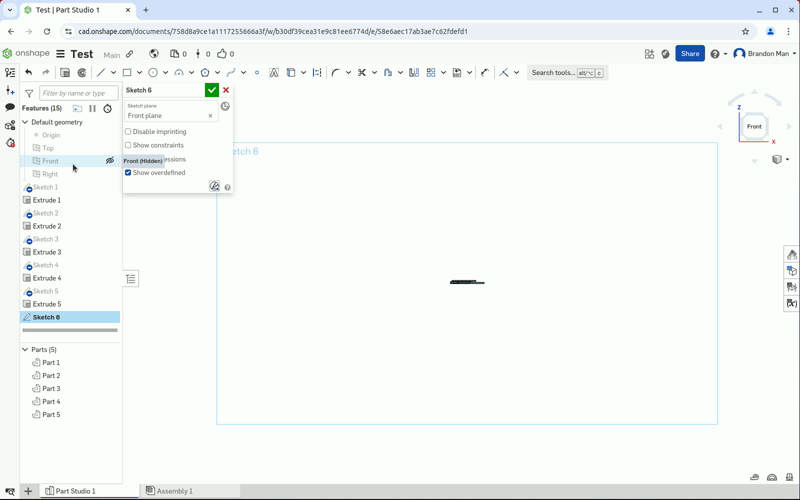
mouse_move(73, 352)
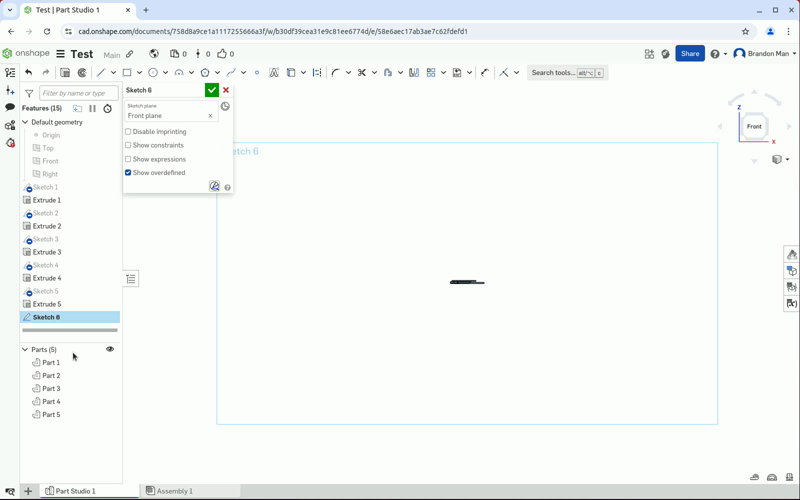
key(y)
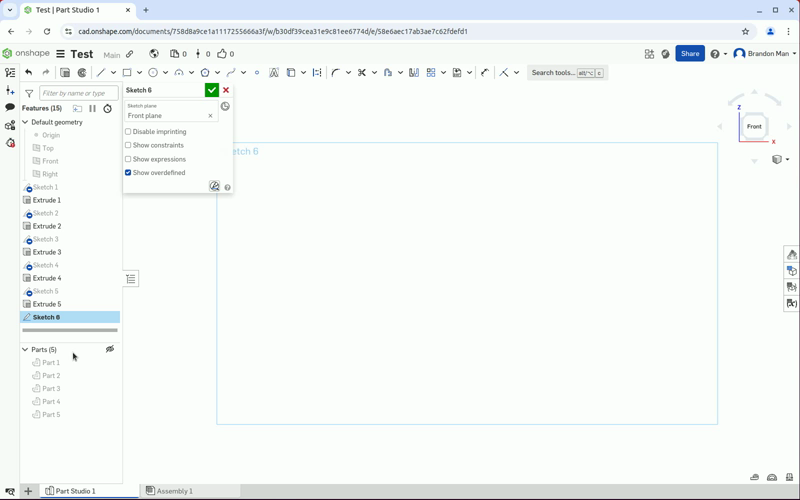
key(l)
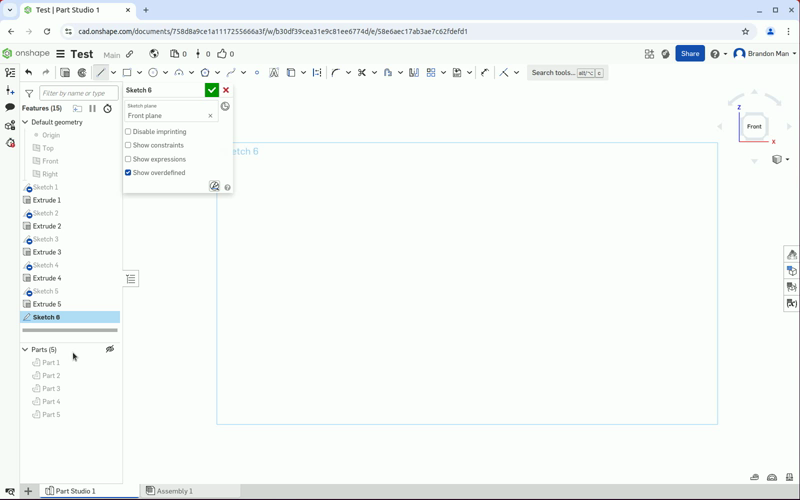
key_down(shift)
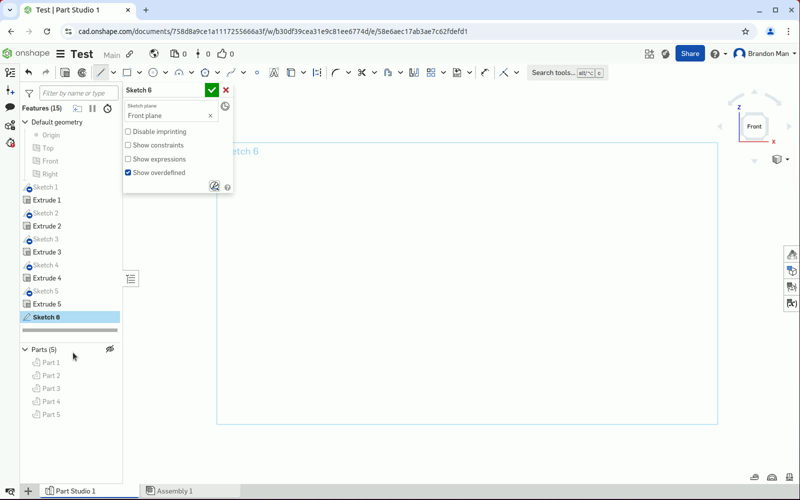
mouse_move(456, 281)
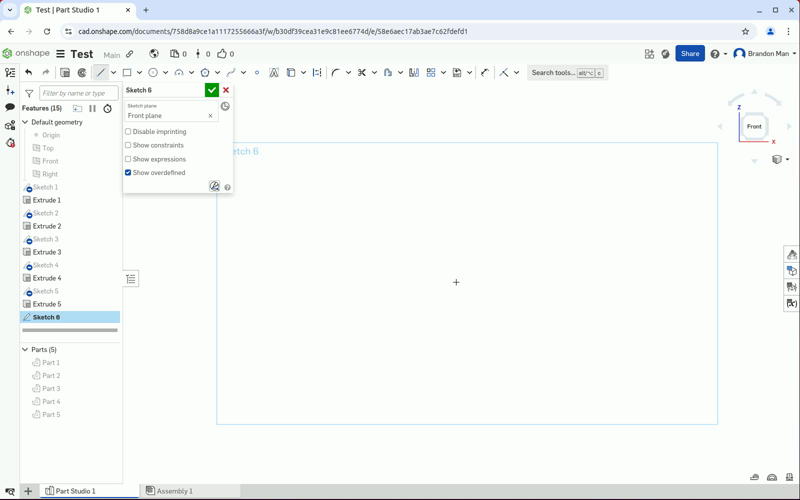
click(456, 281)
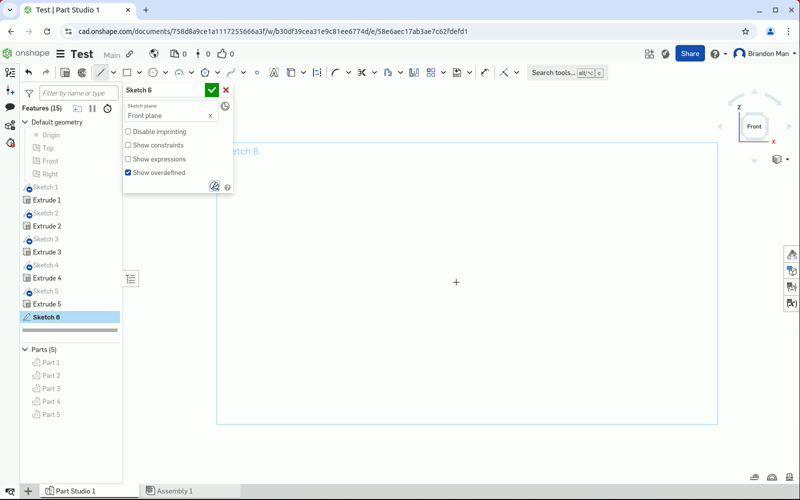
key_up(shift)
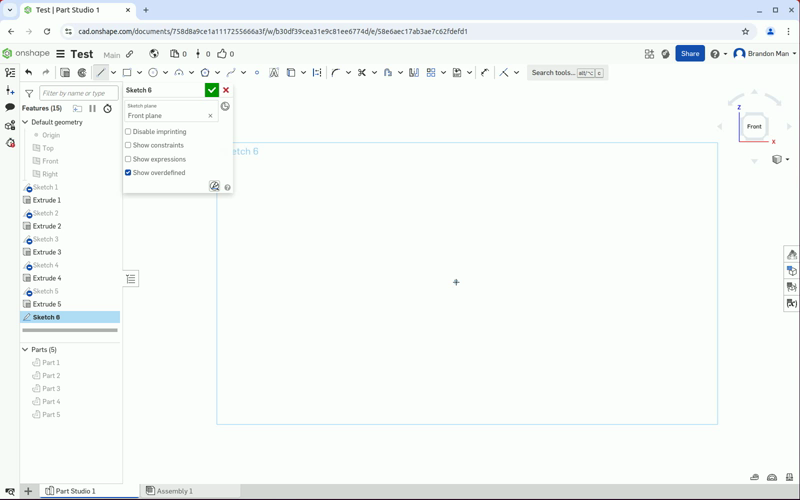
key_down(shift)
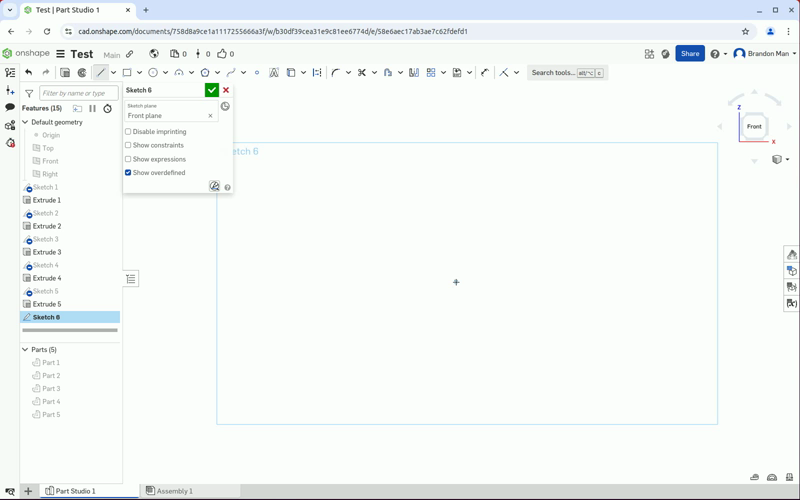
mouse_move(486, 281)
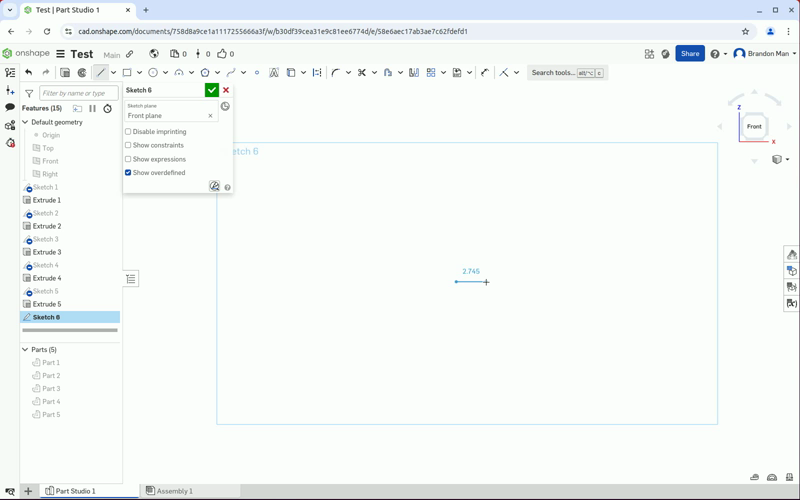
mouse_move(456, 282)
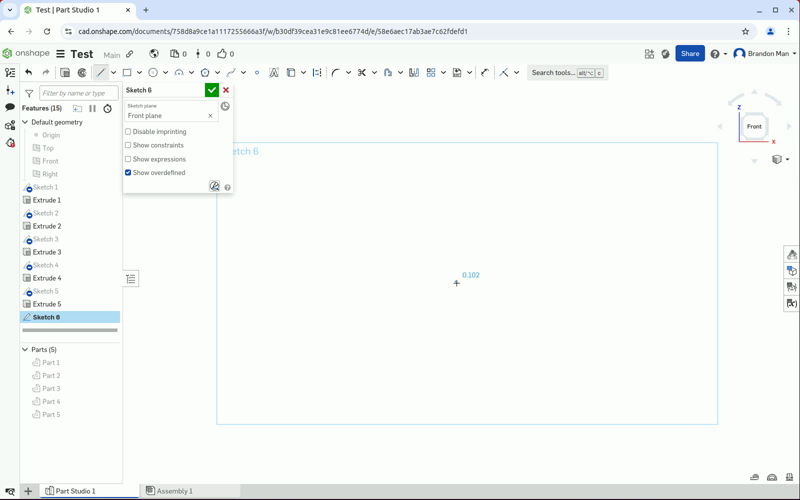
scroll(6)
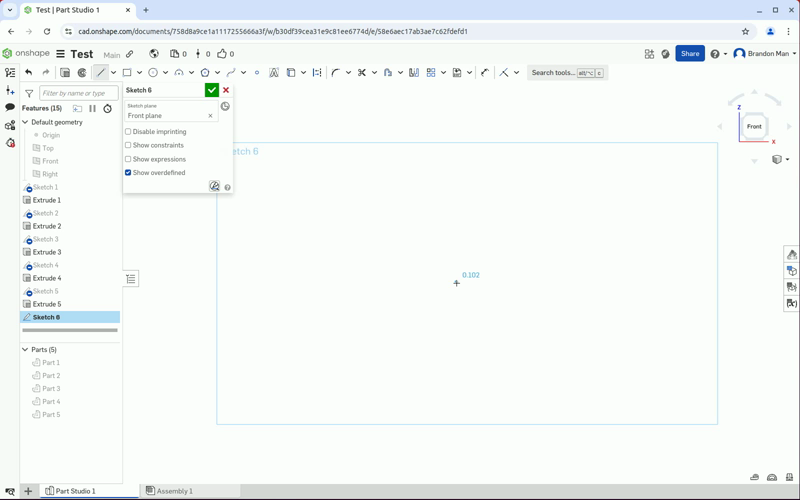
scroll(6)
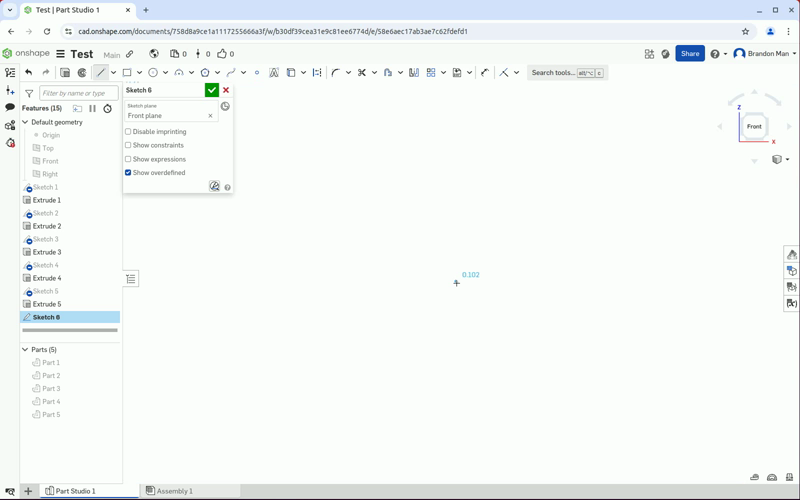
scroll(6)
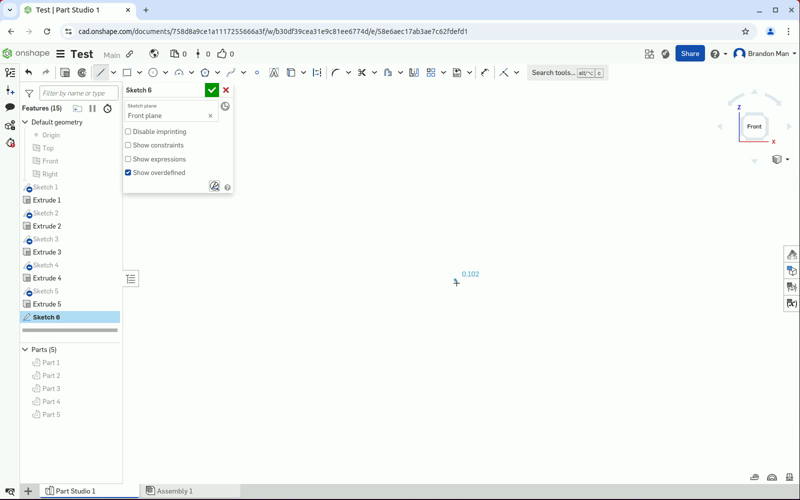
scroll(6)
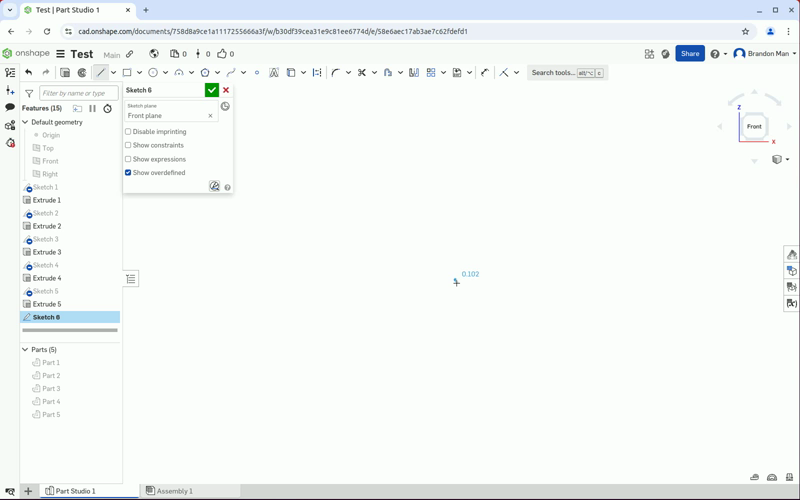
scroll(6)
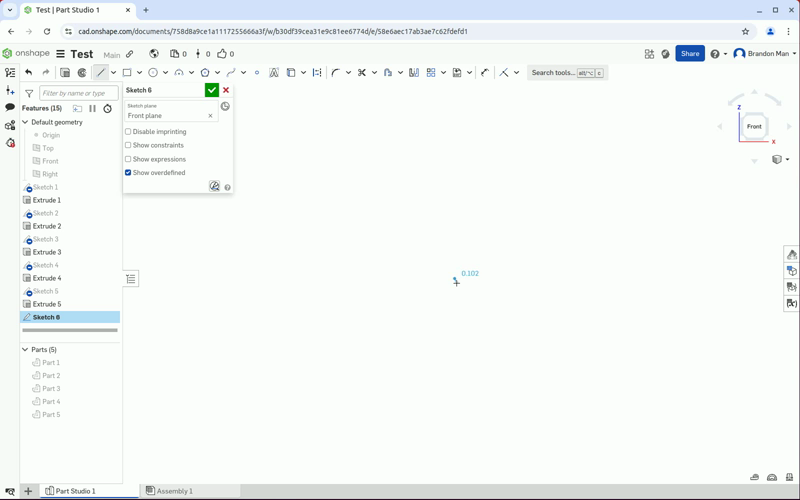
scroll(6)
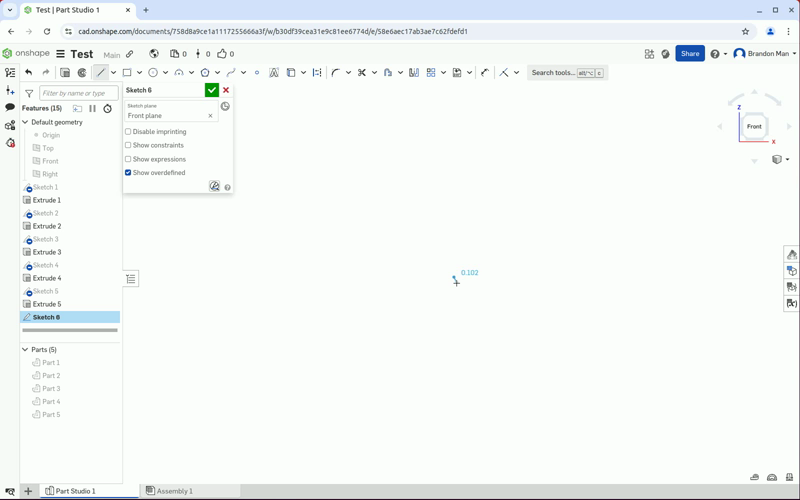
scroll(6)
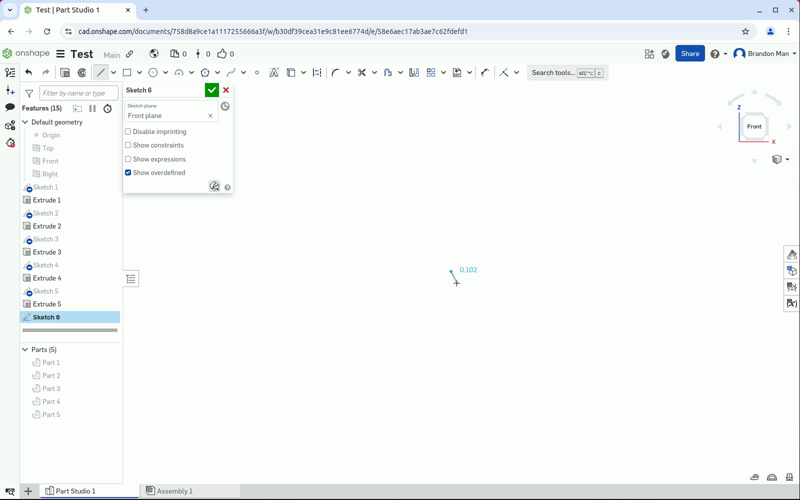
click(456, 282)
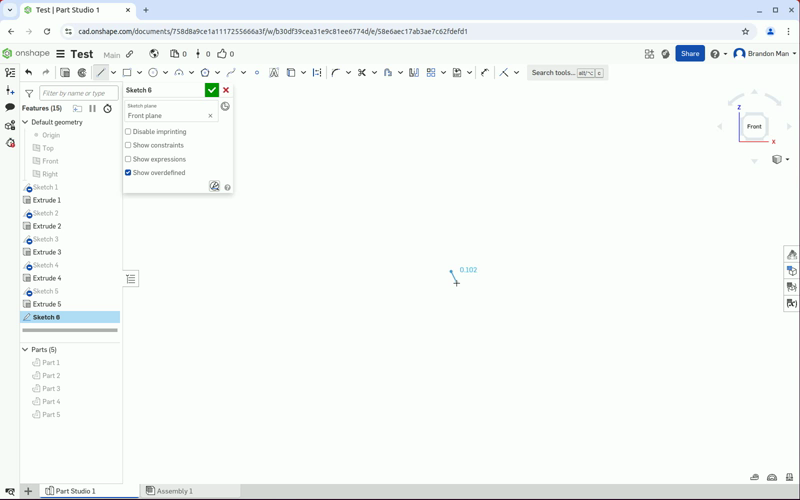
scroll(-6)
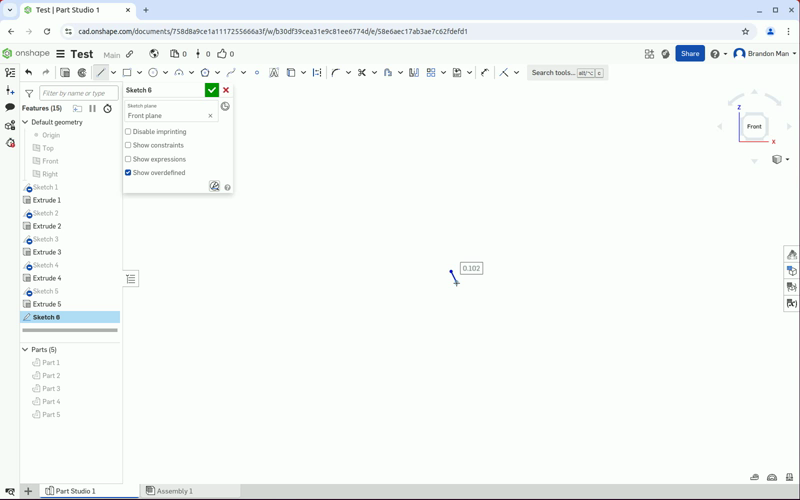
scroll(-6)
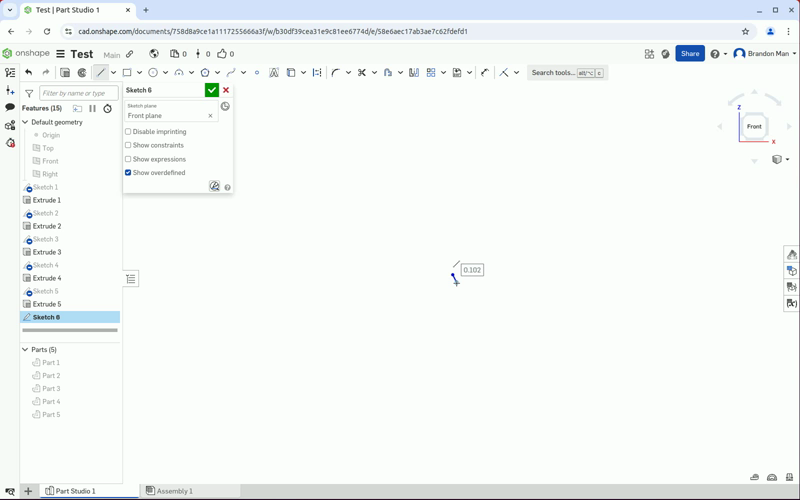
scroll(-6)
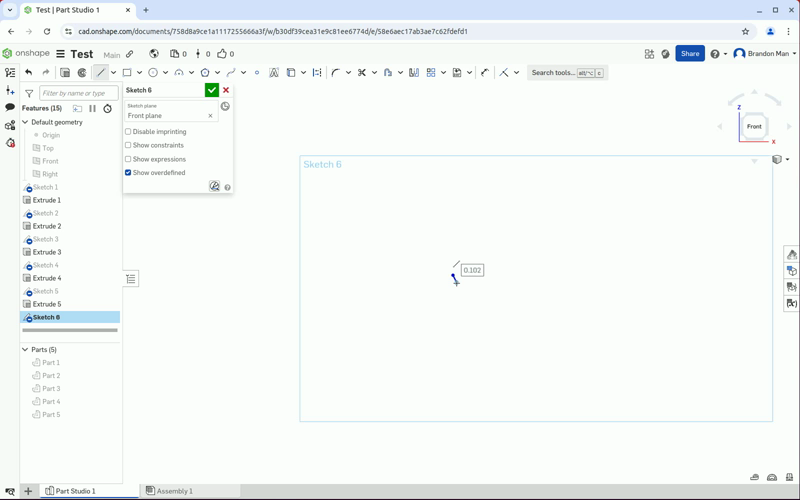
scroll(-6)
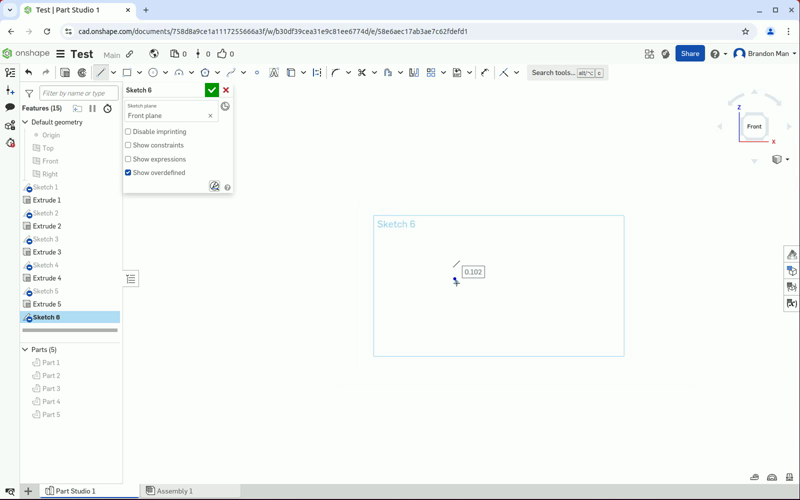
scroll(-6)
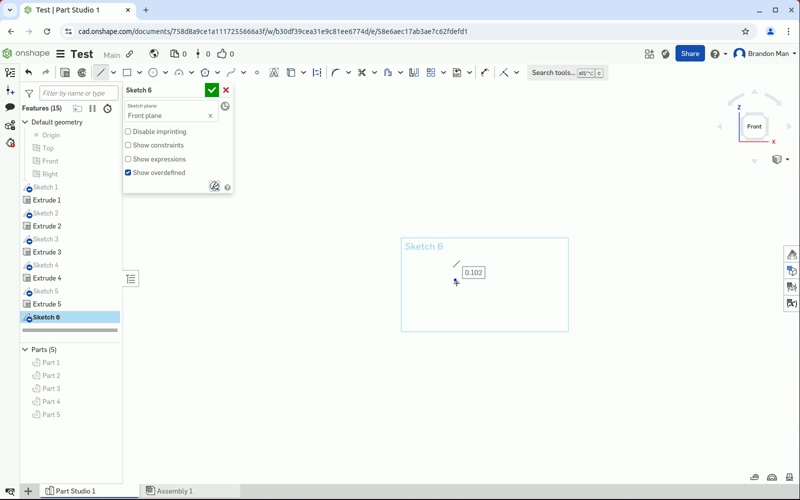
scroll(-6)
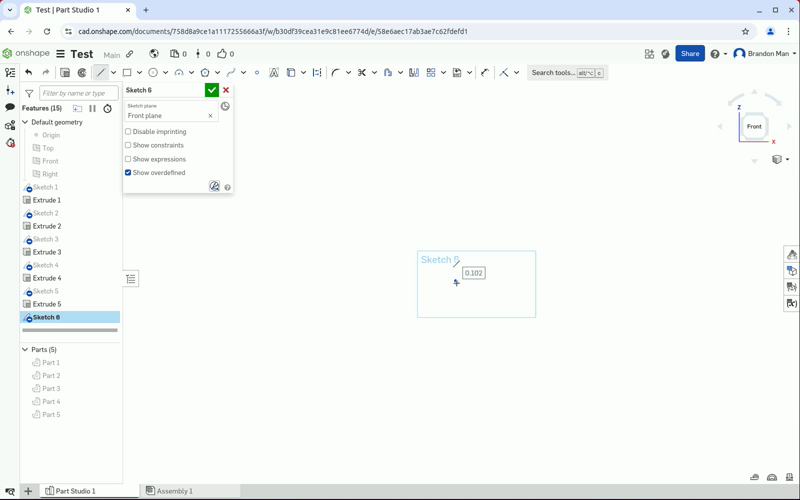
scroll(-6)
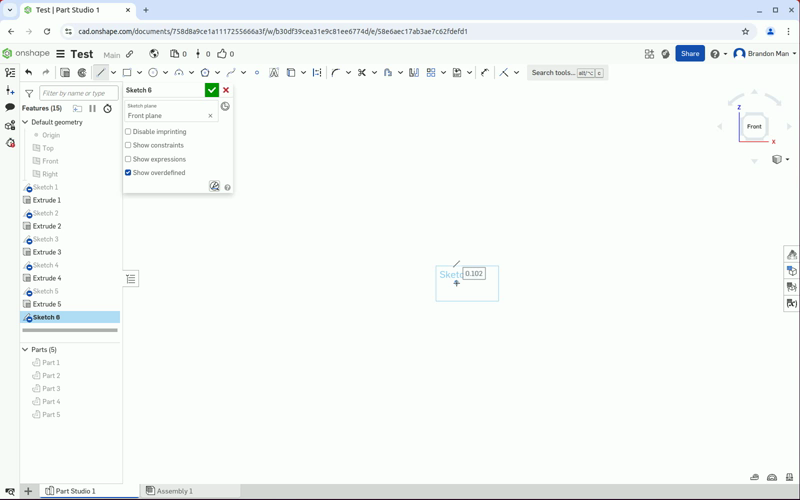
key_up(shift)
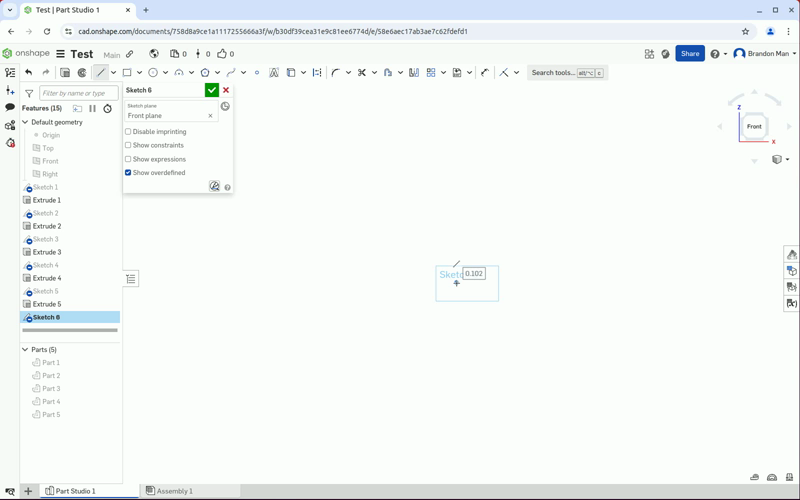
key_down(shift)
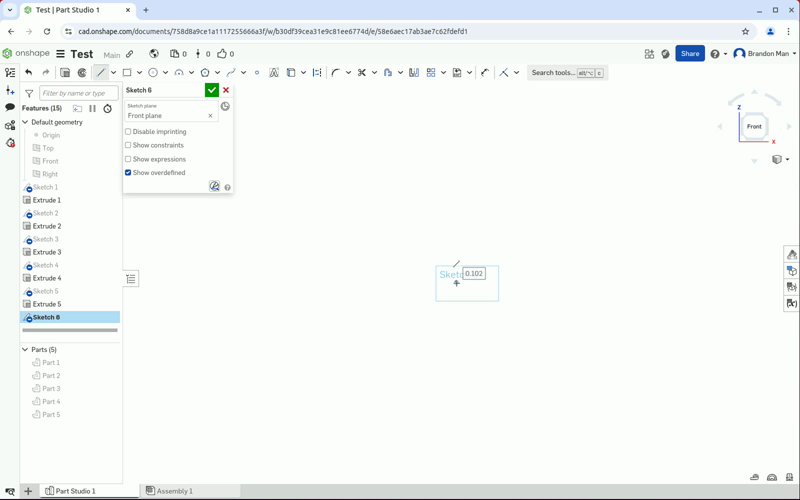
mouse_move(486, 282)
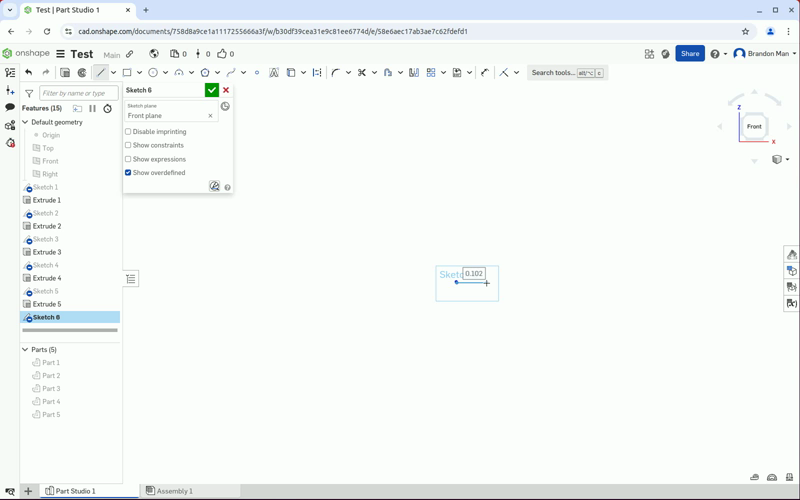
mouse_move(462, 282)
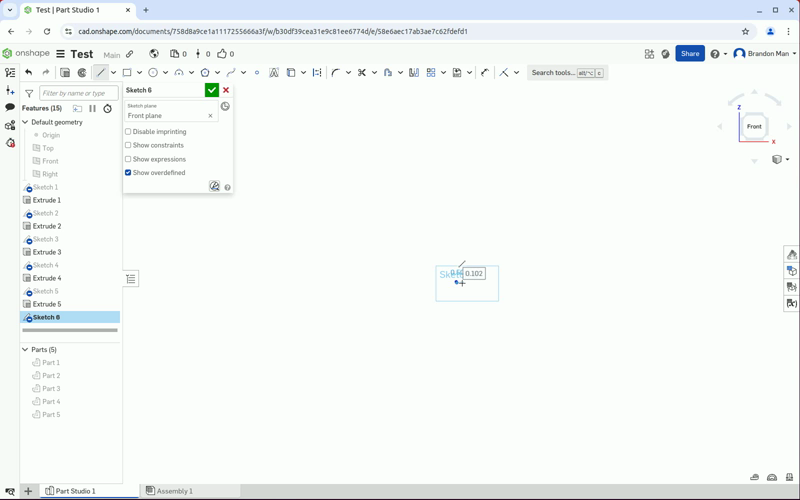
scroll(6)
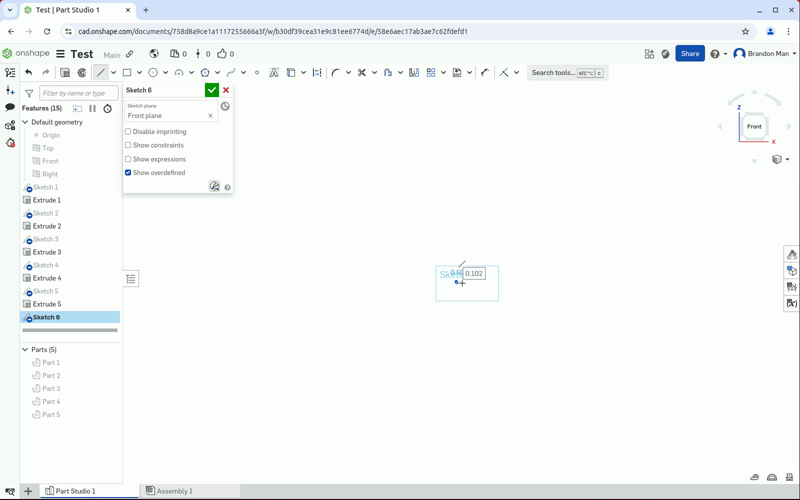
scroll(6)
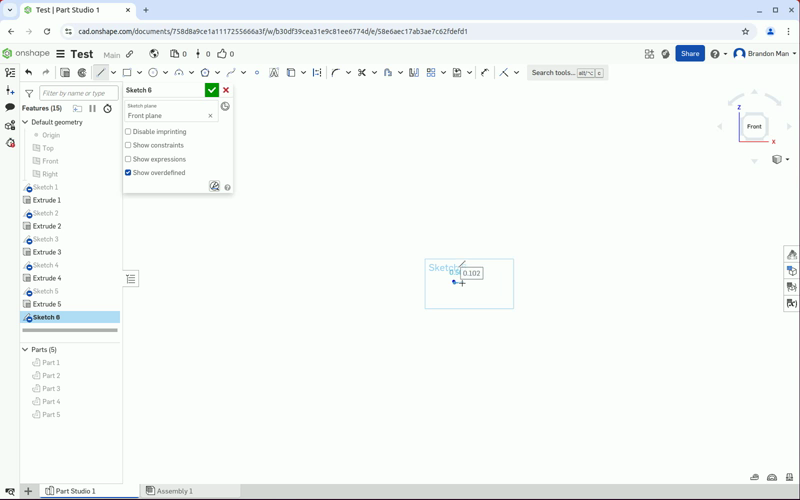
scroll(6)
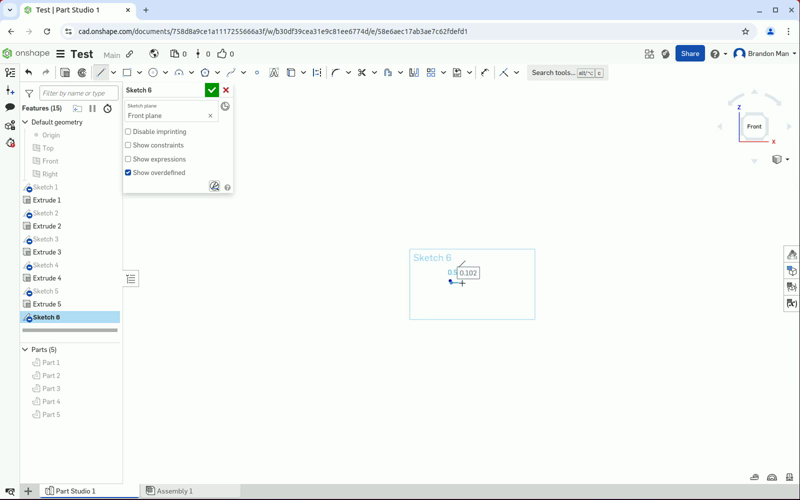
scroll(6)
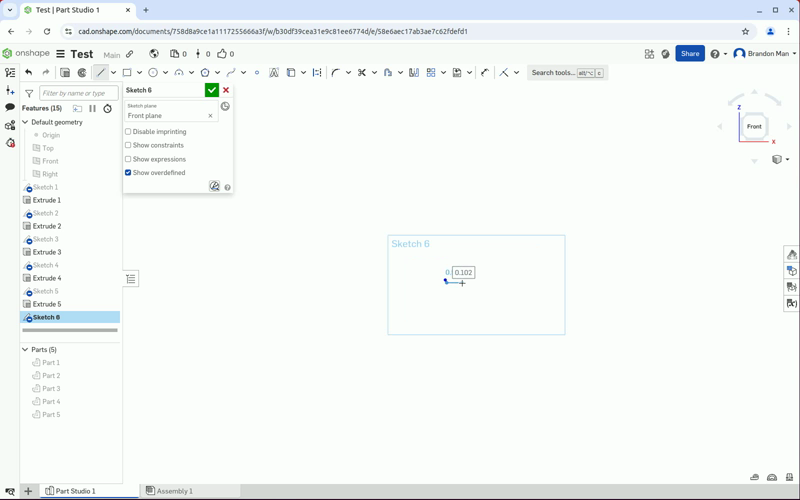
scroll(6)
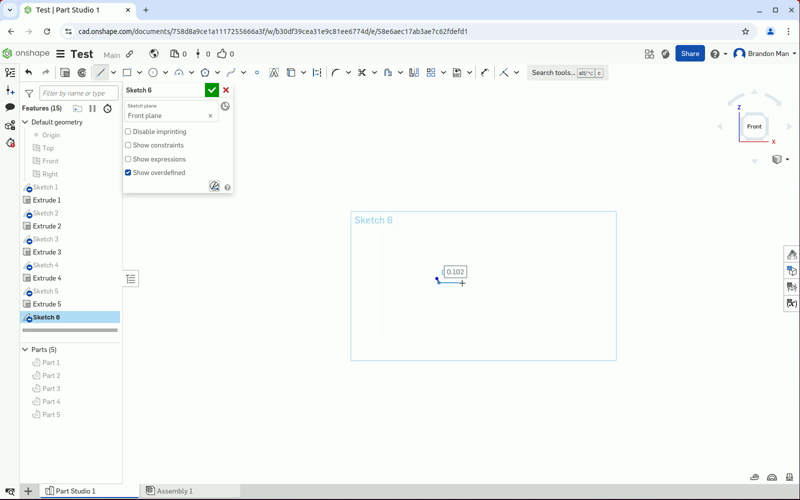
scroll(6)
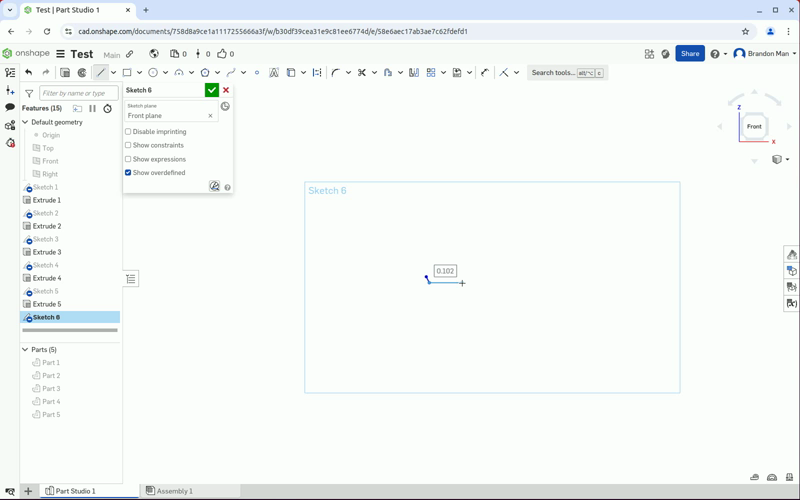
scroll(6)
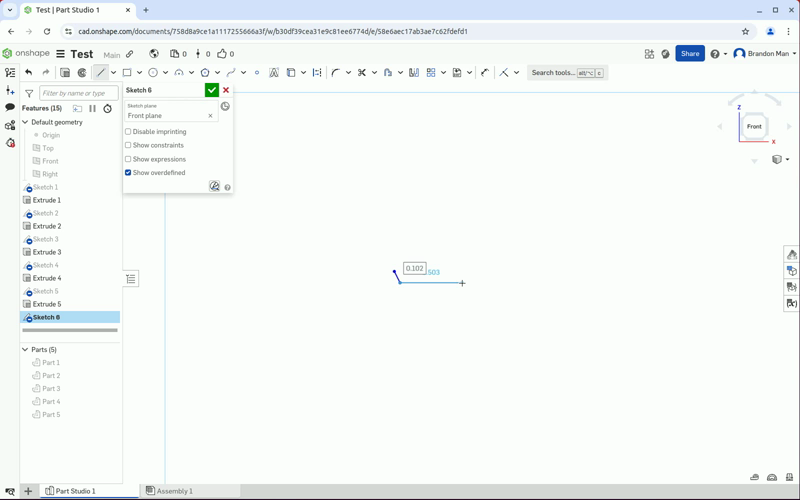
click(462, 282)
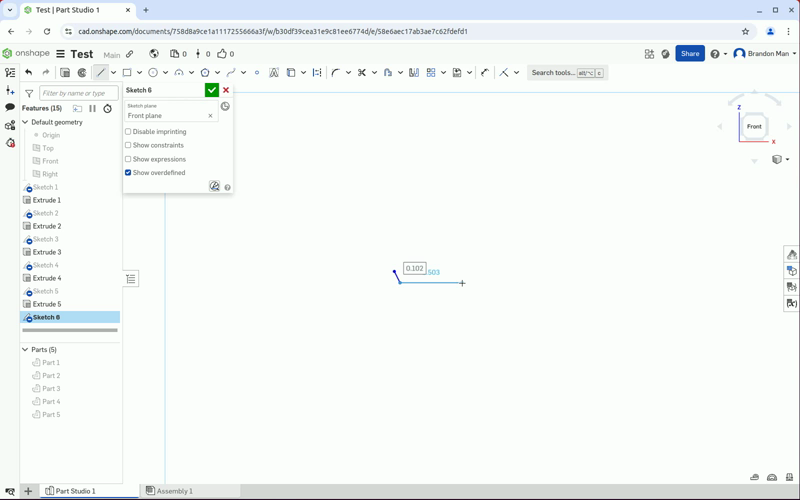
scroll(-6)
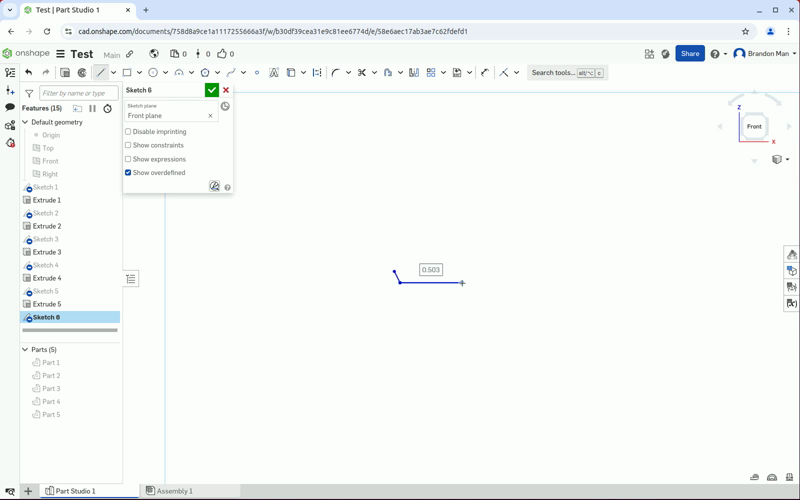
scroll(-6)
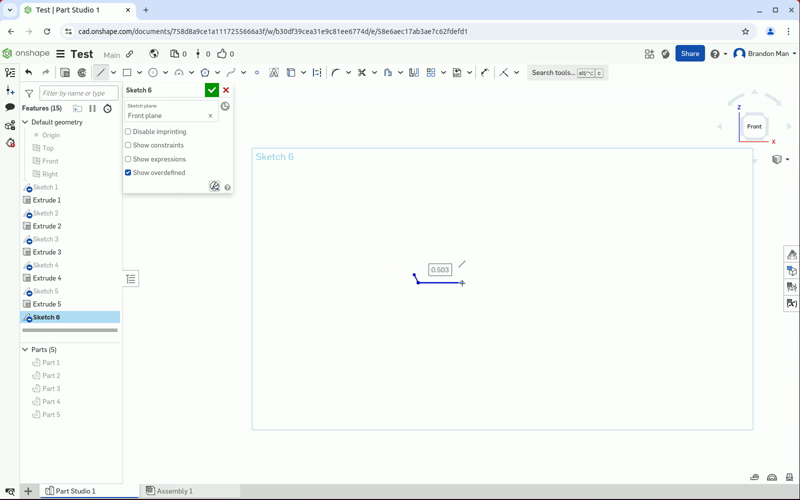
scroll(-6)
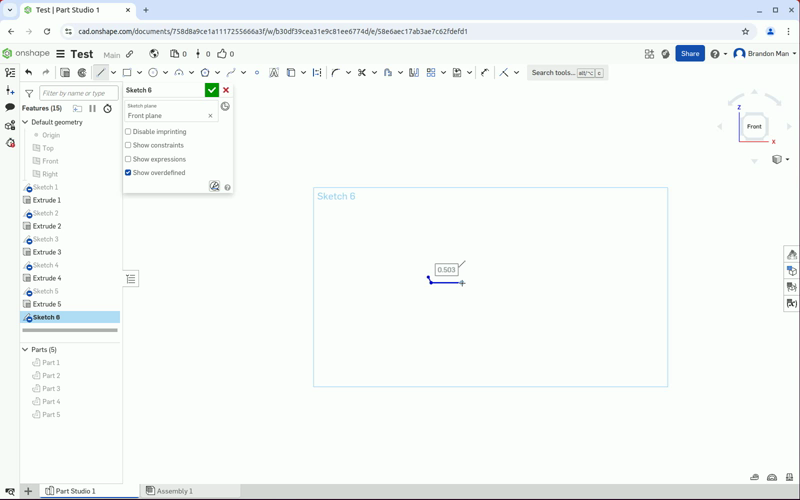
scroll(-6)
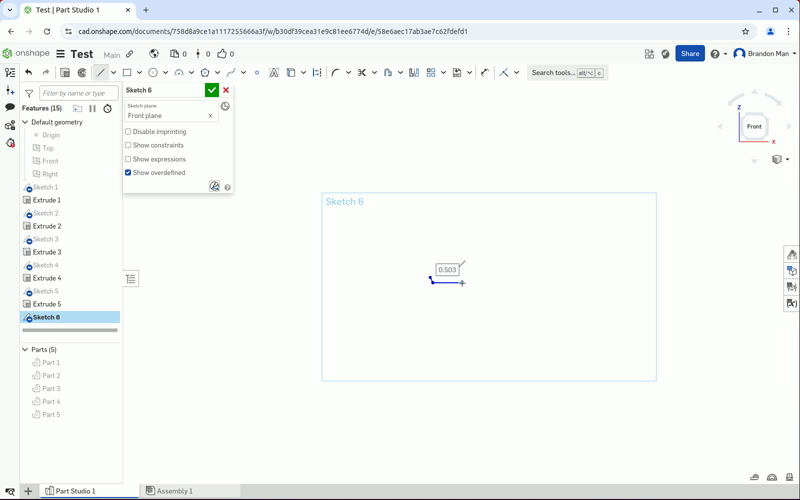
scroll(-6)
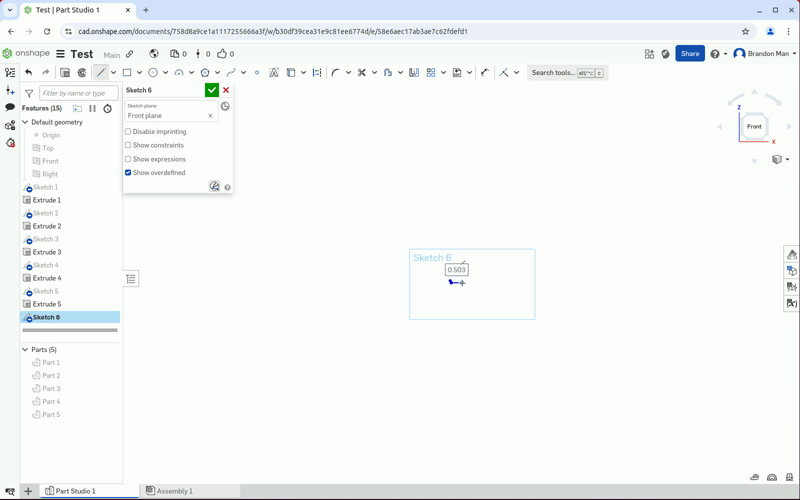
scroll(-6)
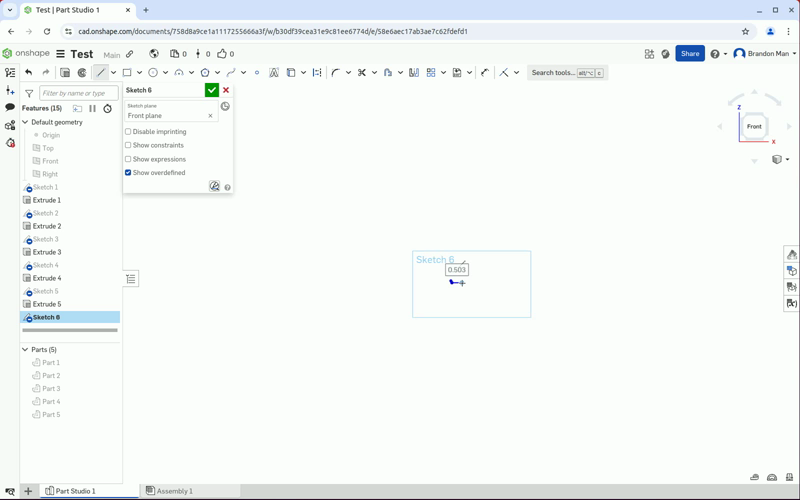
scroll(-6)
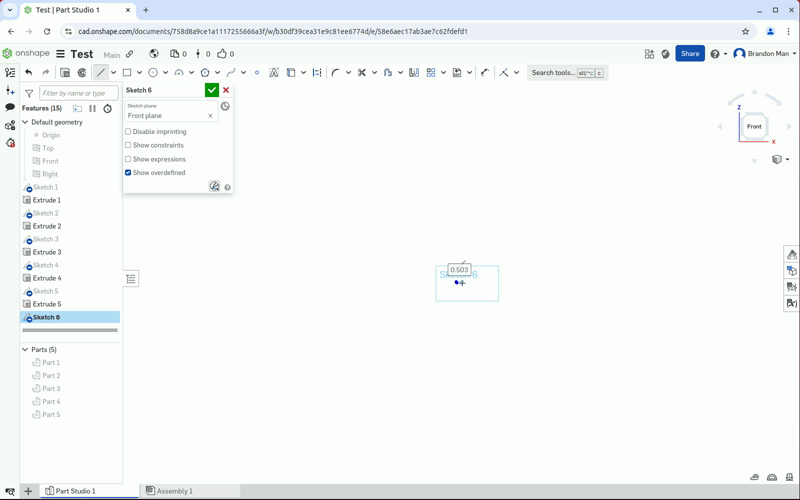
key_up(shift)
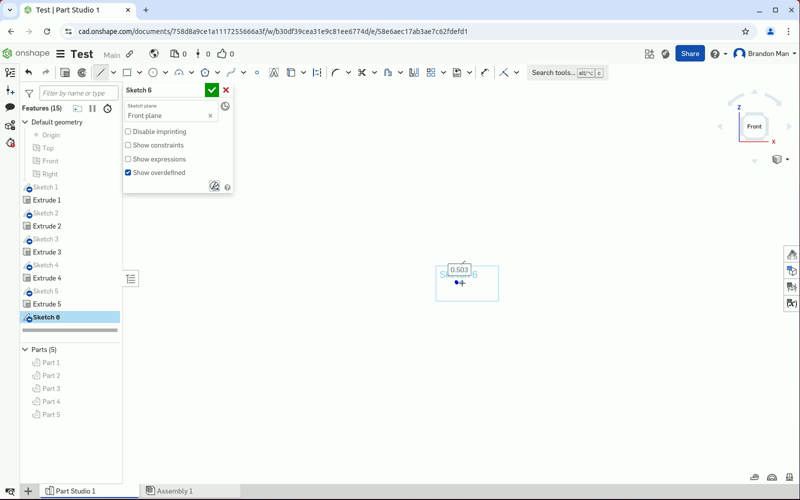
key_down(shift)
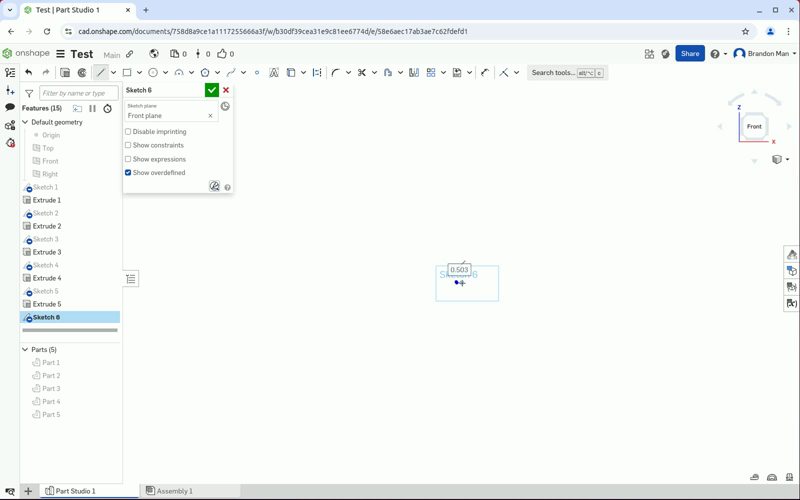
mouse_move(492, 282)
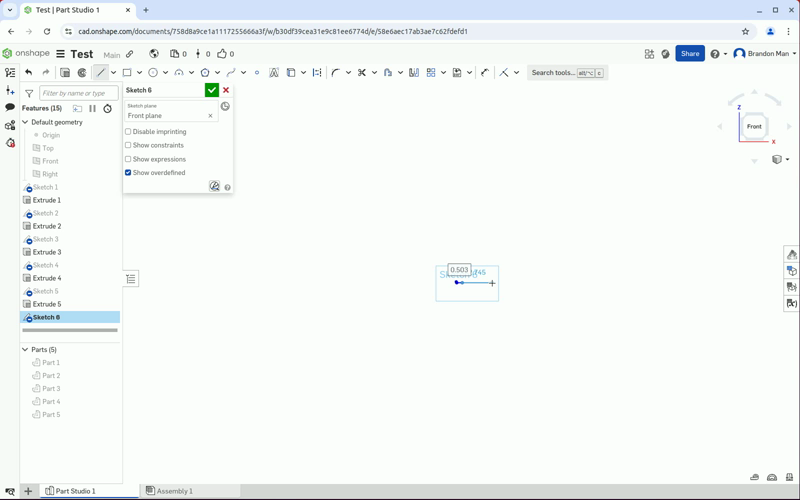
mouse_move(463, 281)
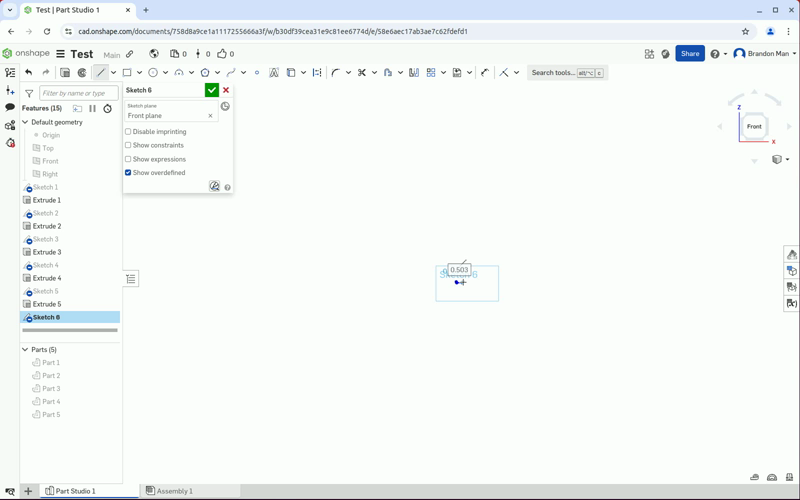
scroll(6)
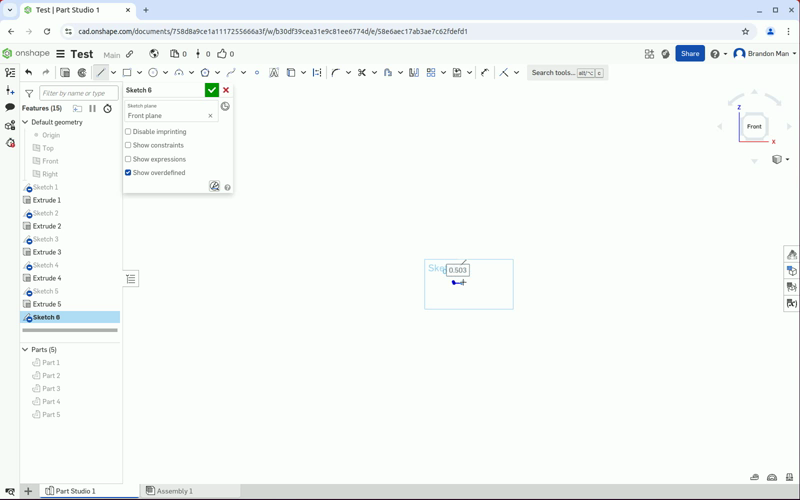
scroll(6)
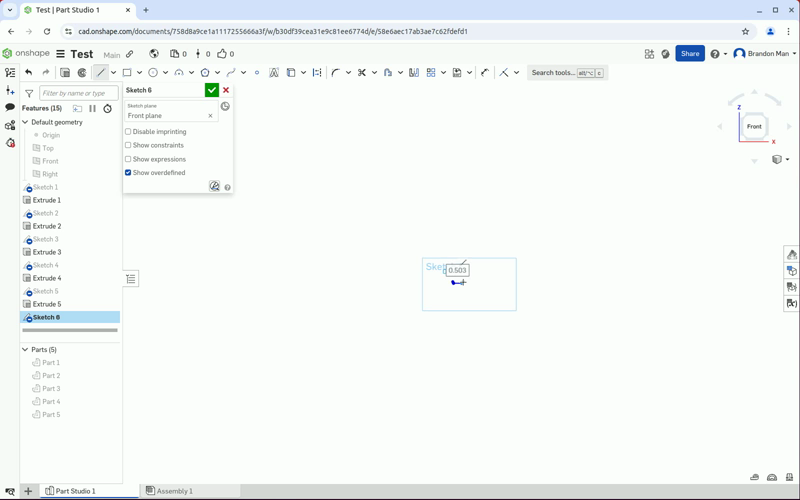
scroll(6)
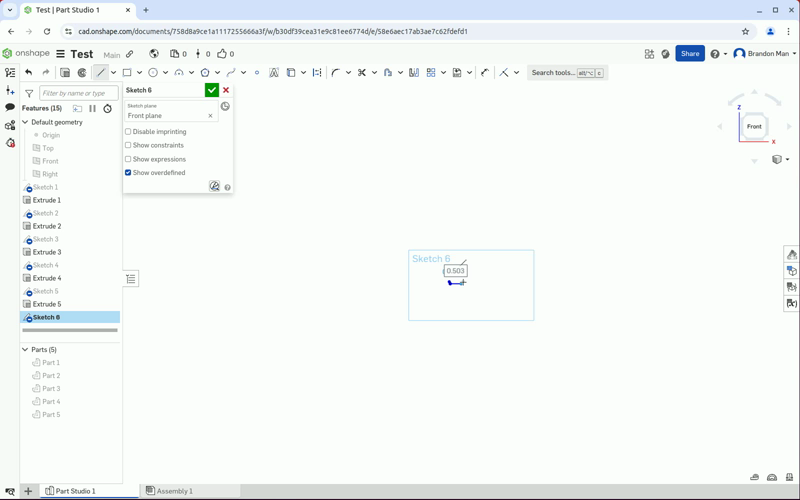
scroll(6)
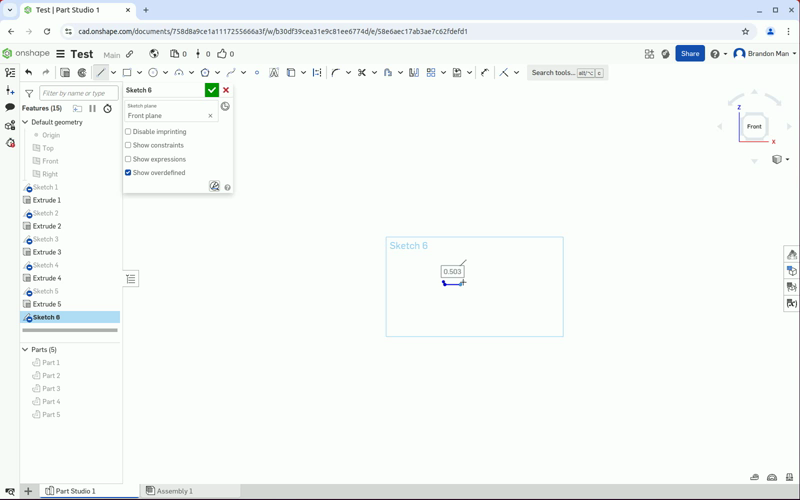
scroll(6)
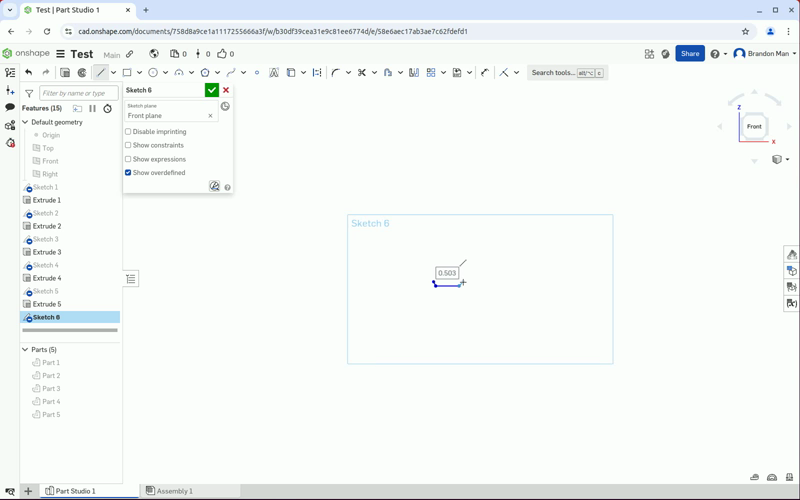
scroll(6)
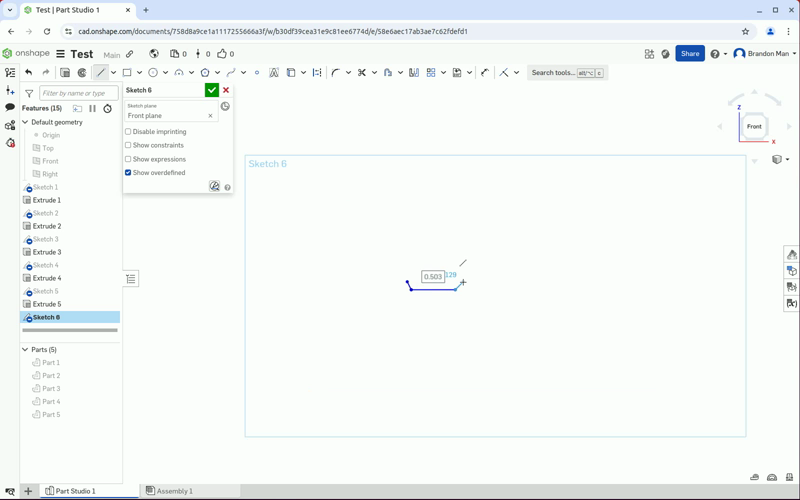
scroll(6)
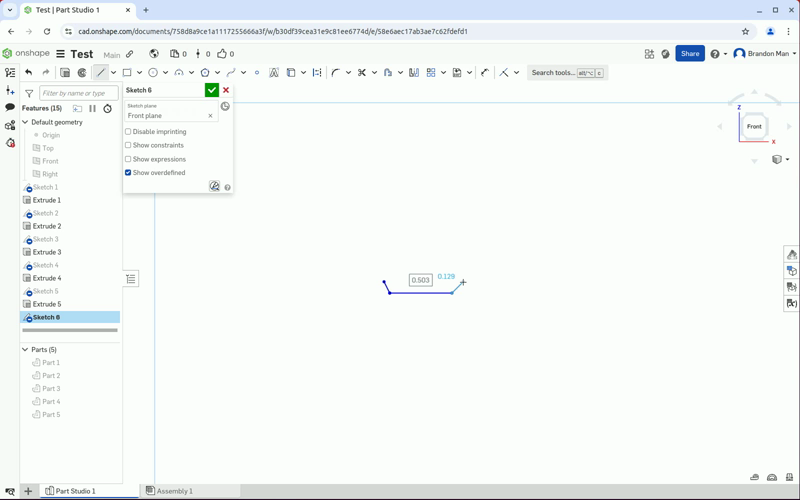
click(463, 281)
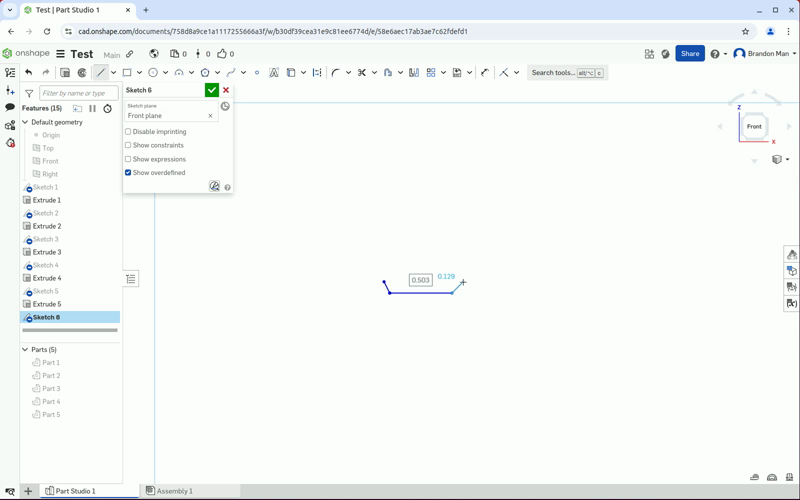
scroll(-6)
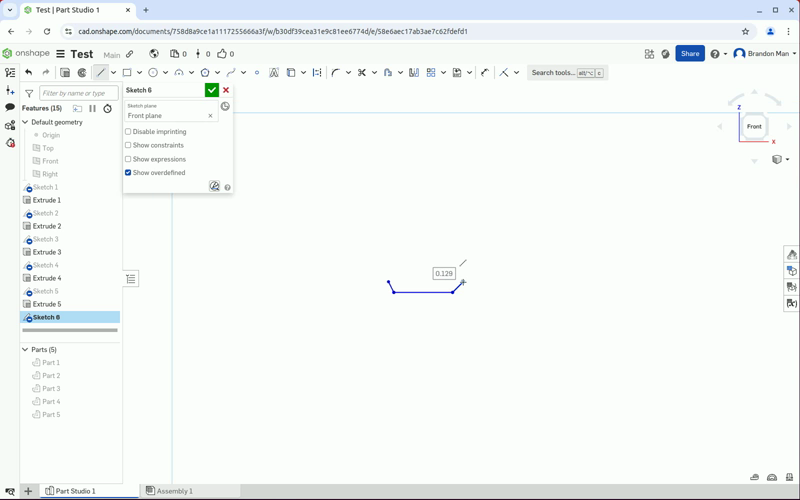
scroll(-6)
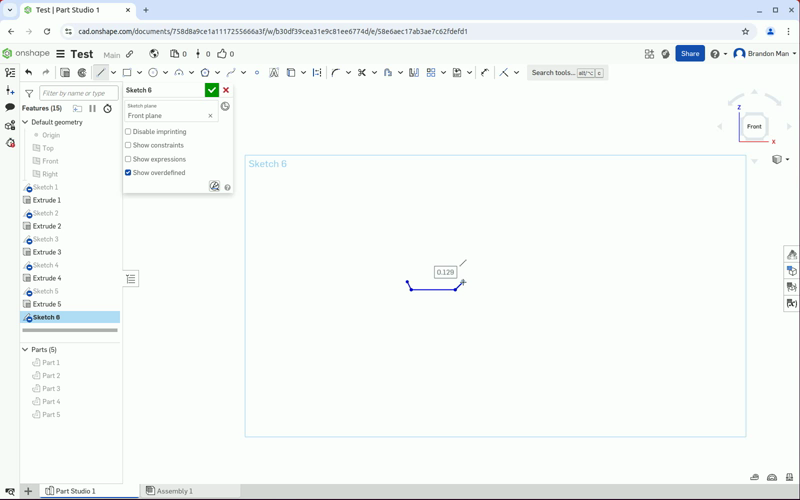
scroll(-6)
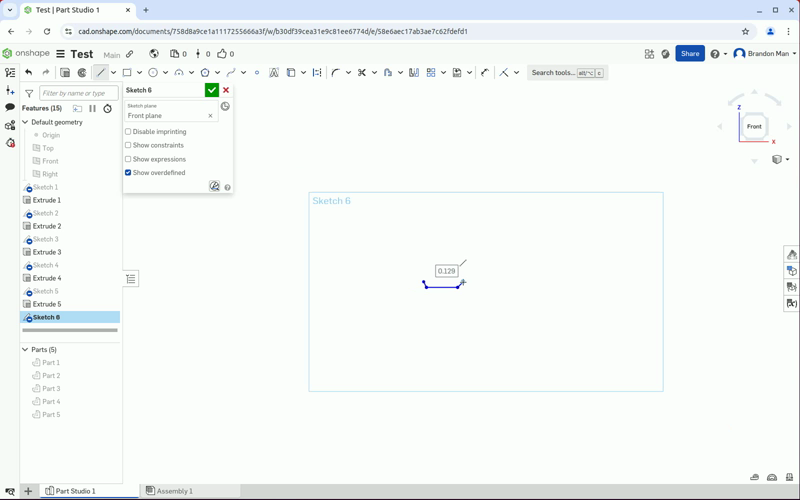
scroll(-6)
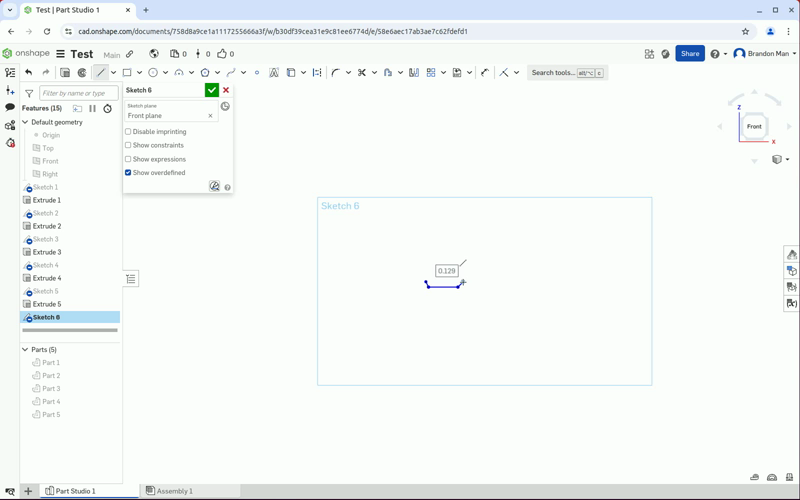
scroll(-6)
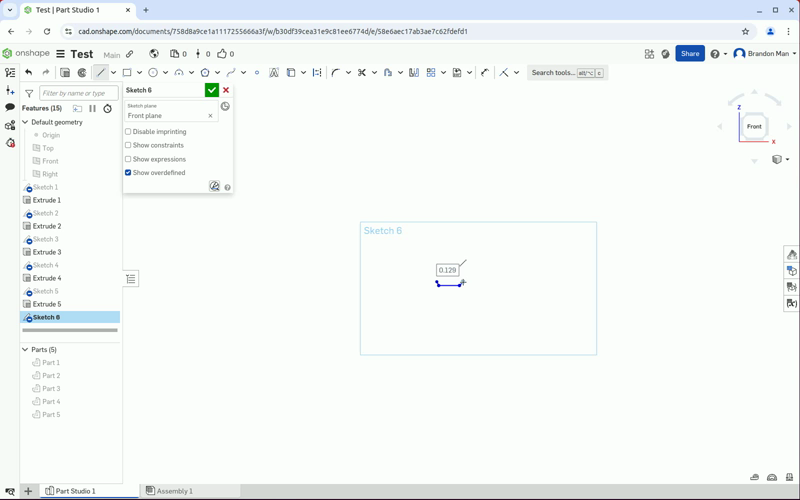
scroll(-6)
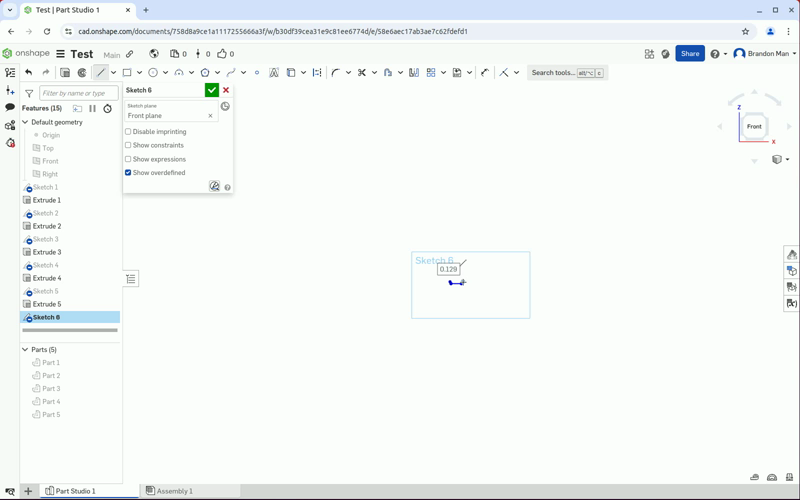
scroll(-6)
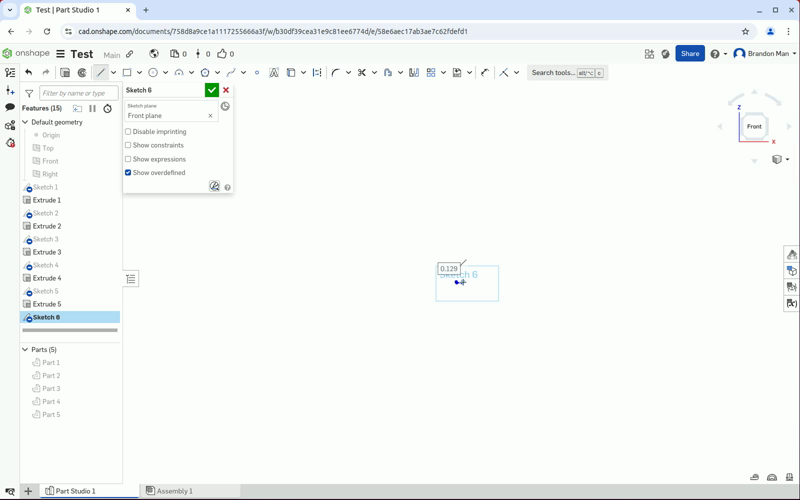
key_up(shift)
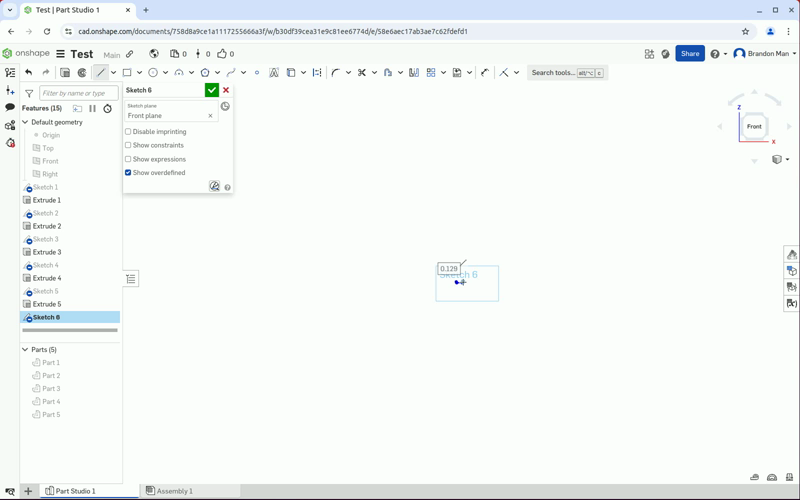
mouse_move(493, 281)
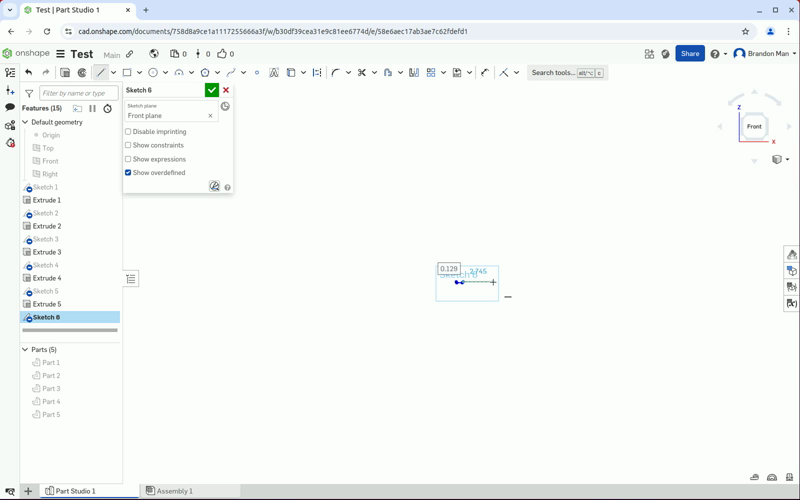
key_down(shift)
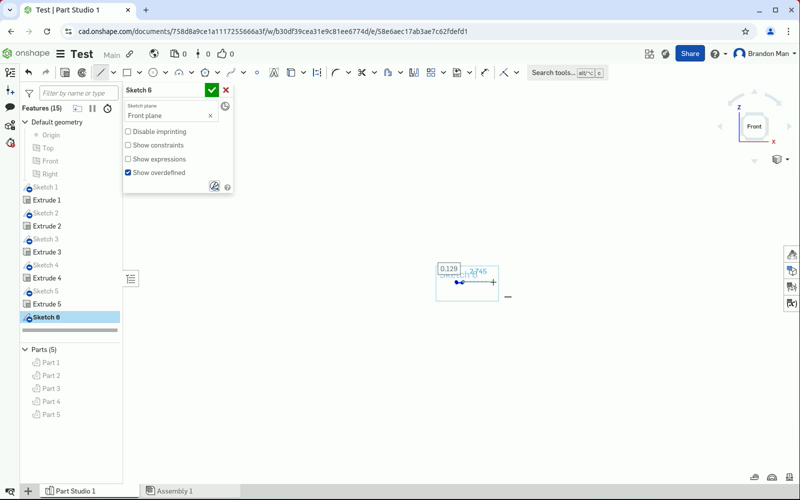
mouse_move(456, 281)
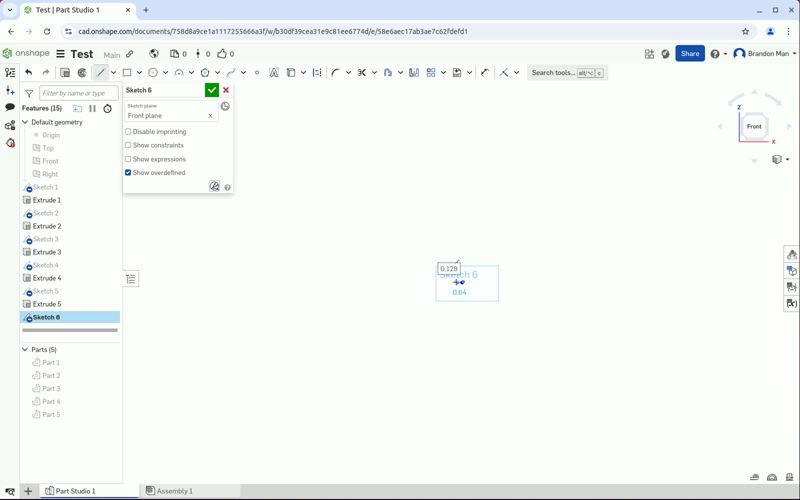
scroll(6)
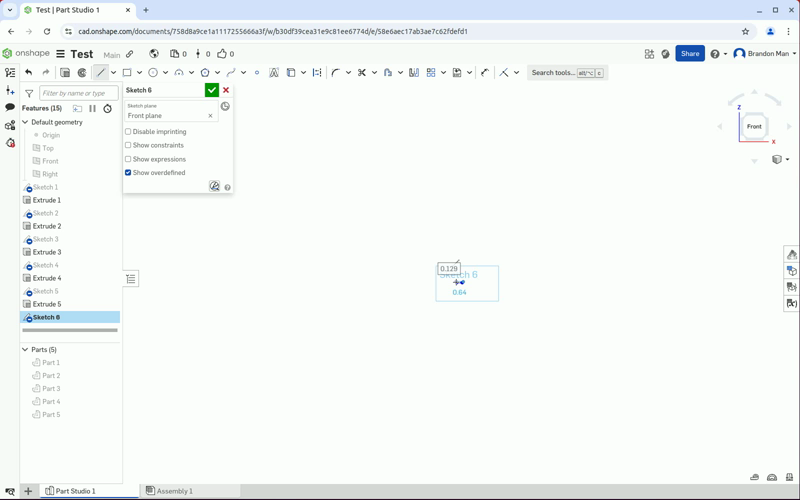
scroll(6)
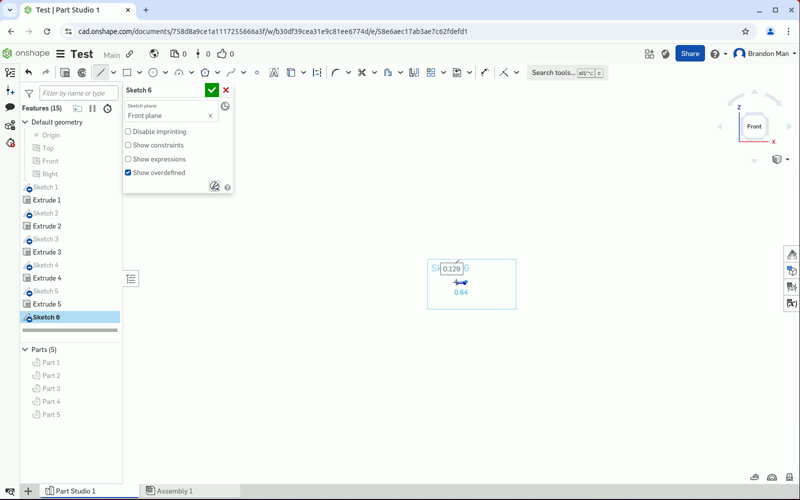
scroll(6)
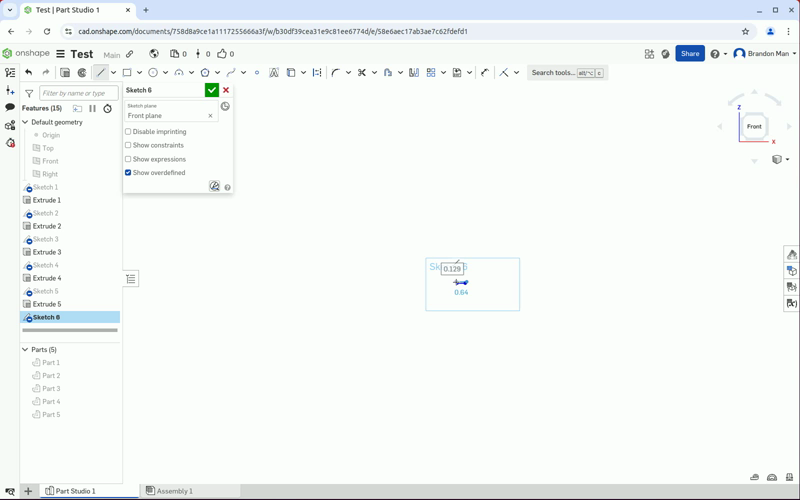
scroll(6)
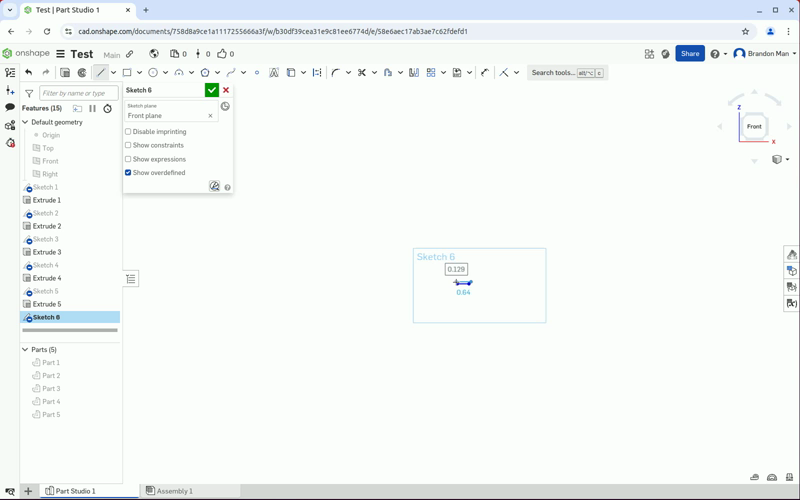
scroll(6)
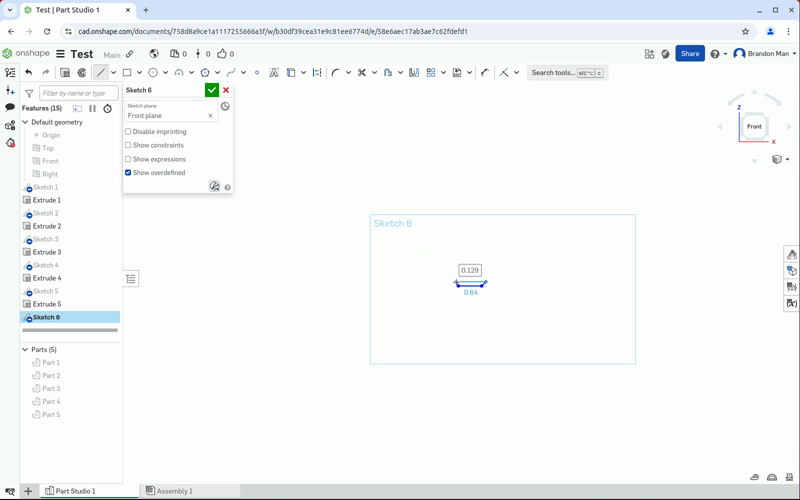
scroll(6)
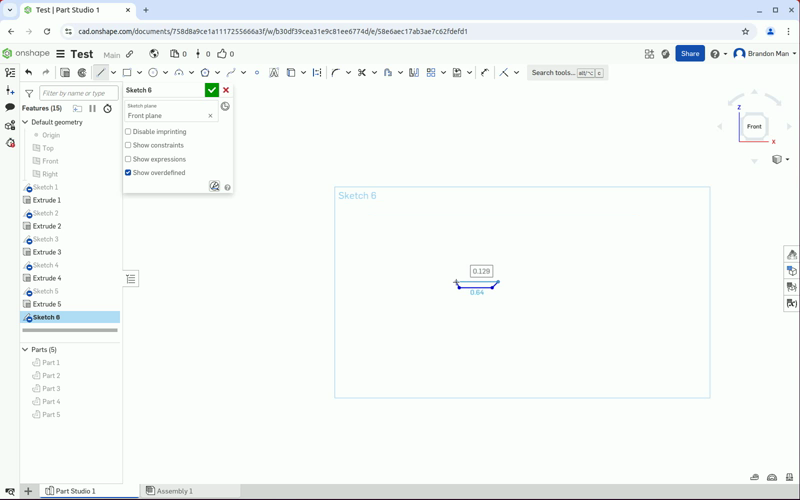
scroll(6)
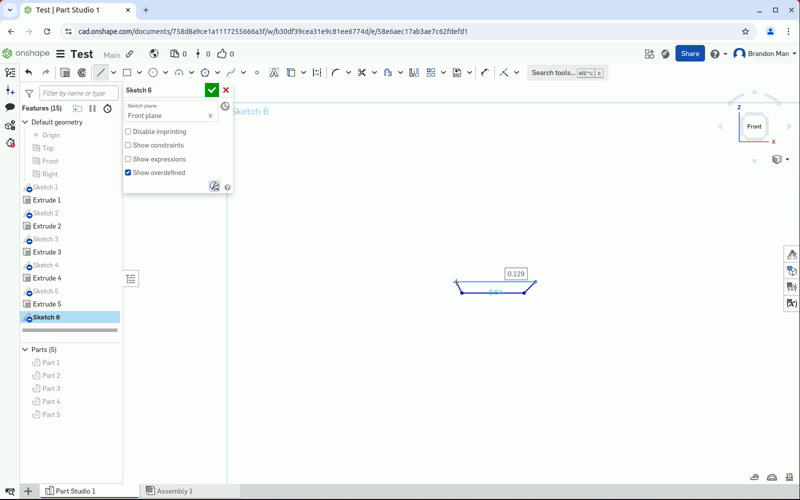
key_up(shift)
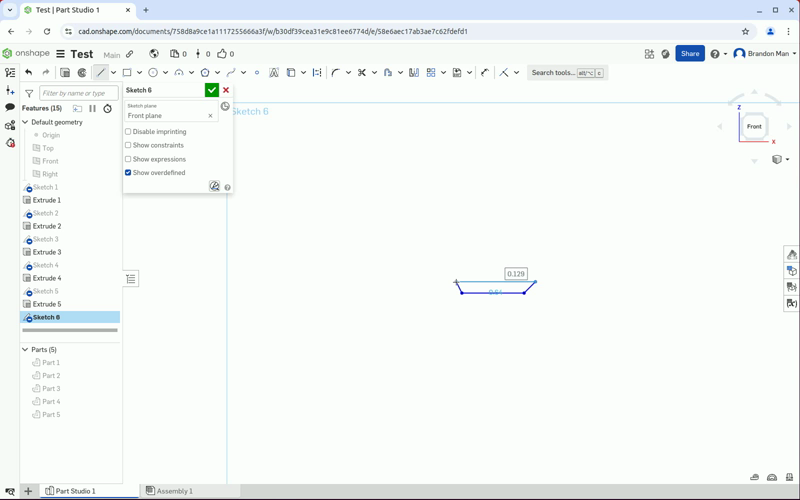
click(456, 281)
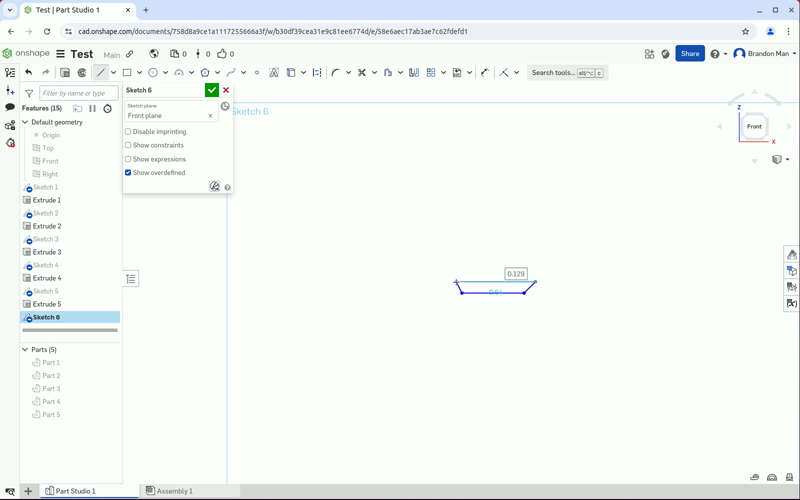
scroll(-6)
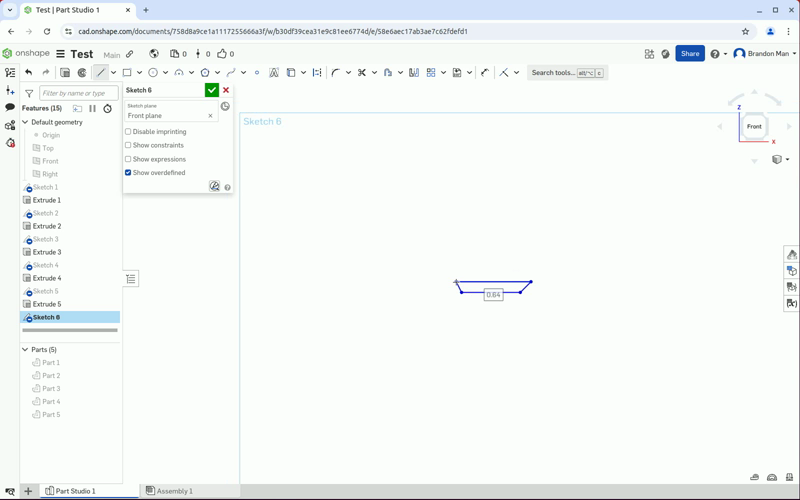
scroll(-6)
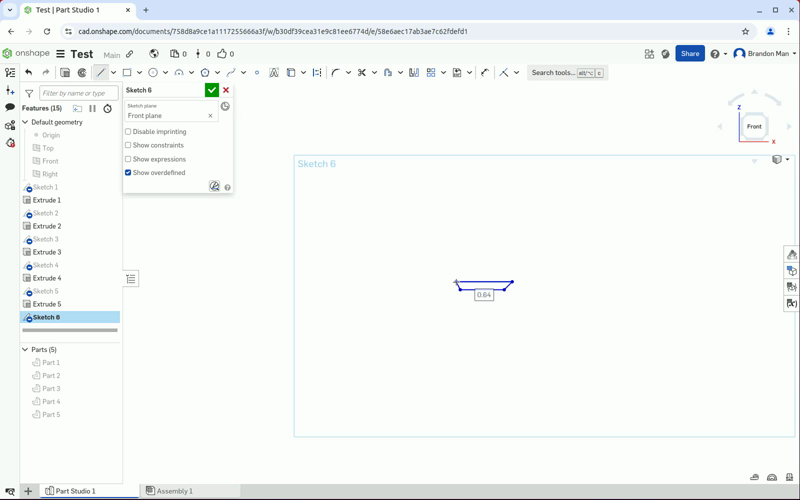
scroll(-6)
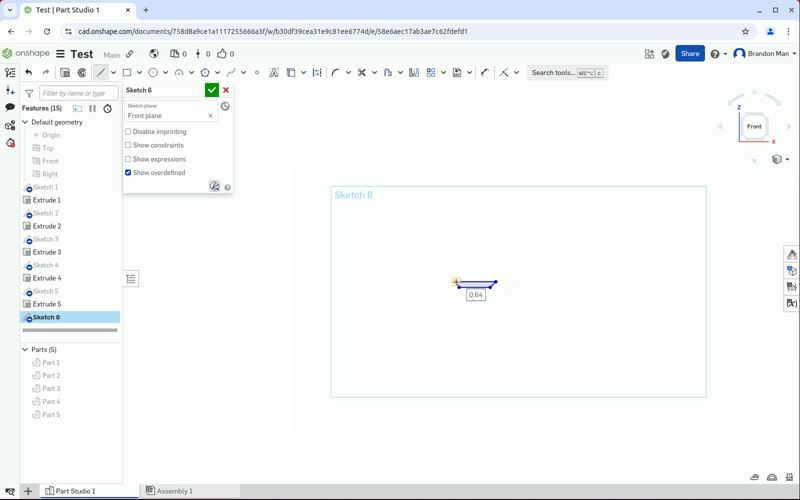
scroll(-6)
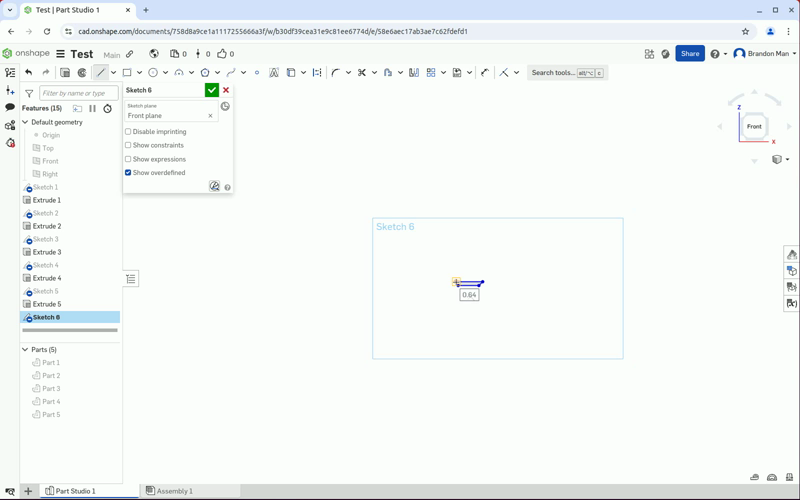
scroll(-6)
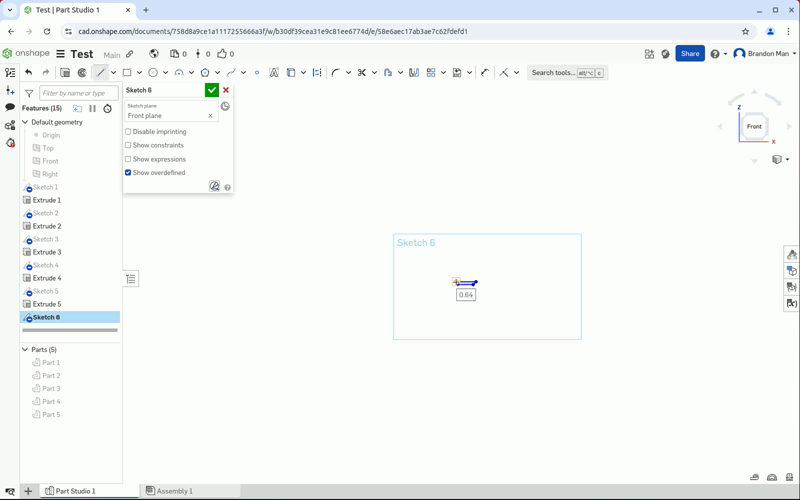
scroll(-6)
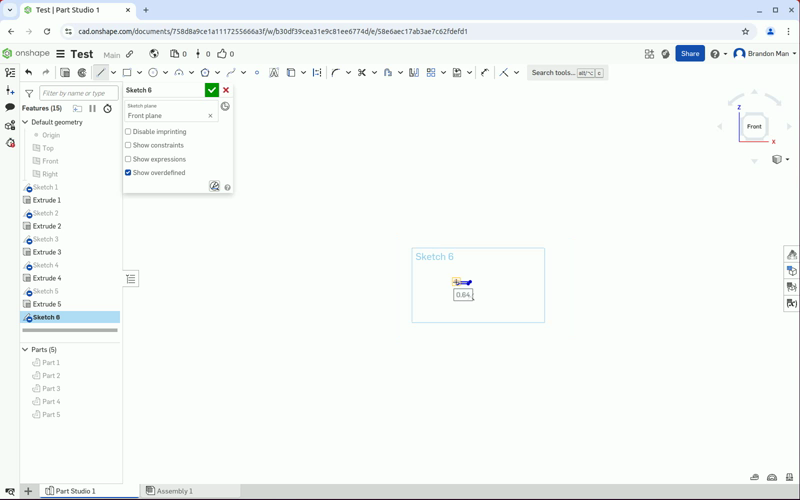
scroll(-6)
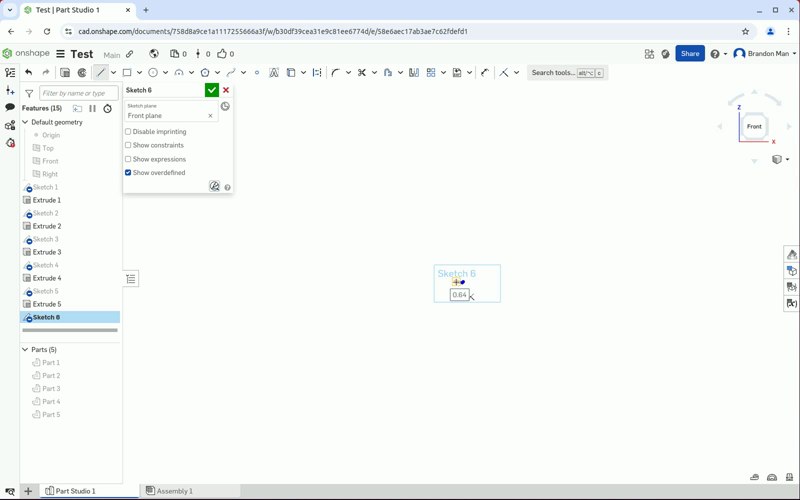
key(esc)
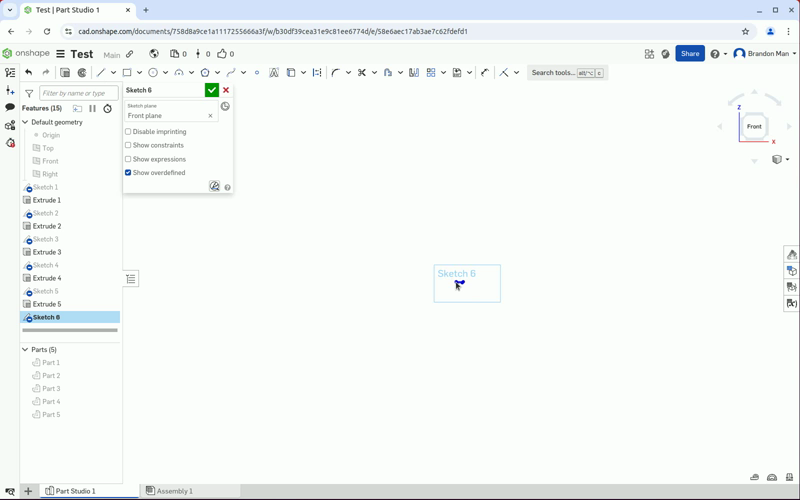
mouse_move(458, 282)
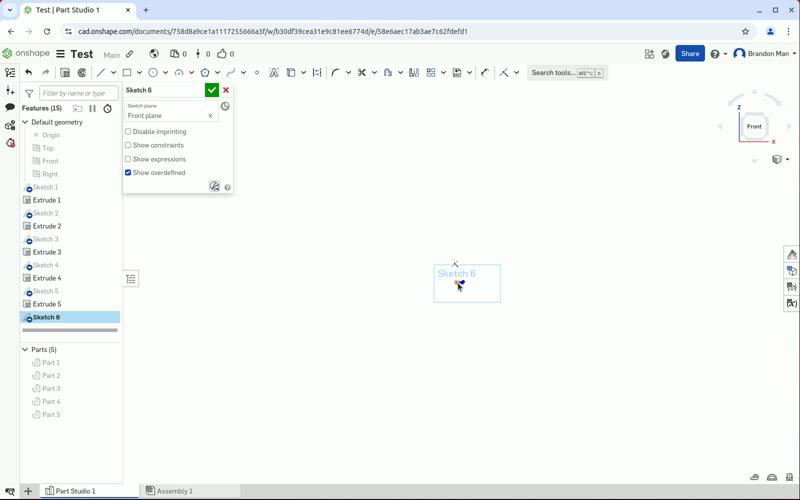
scroll(6)
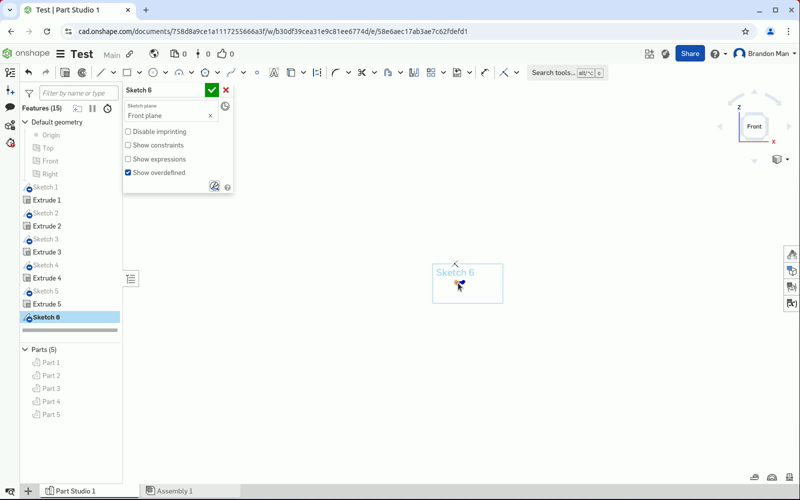
scroll(6)
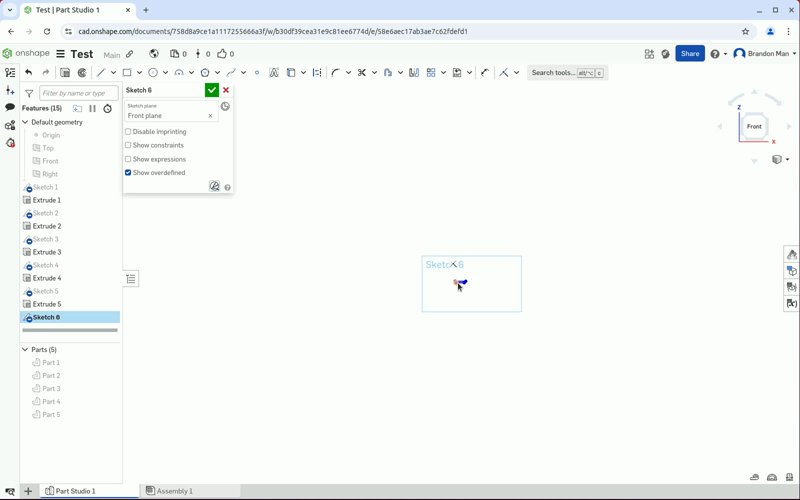
scroll(6)
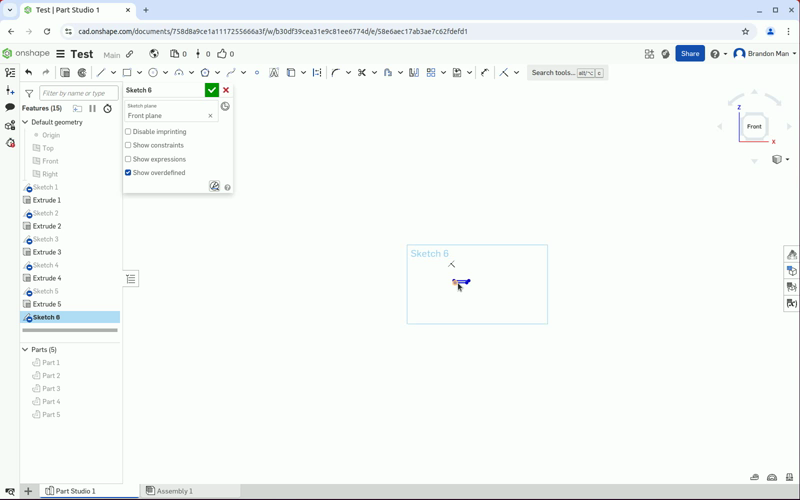
scroll(6)
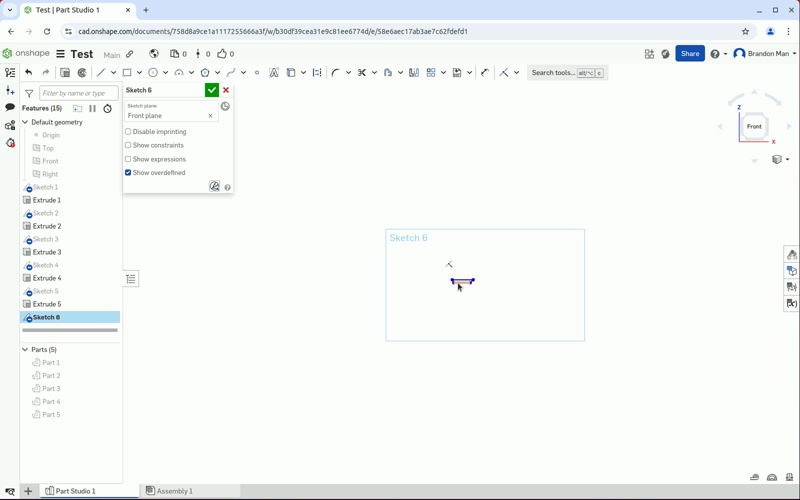
scroll(6)
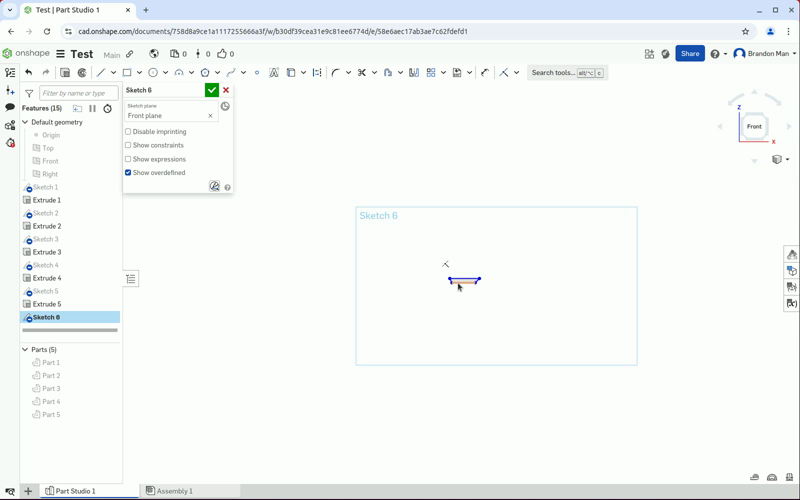
scroll(6)
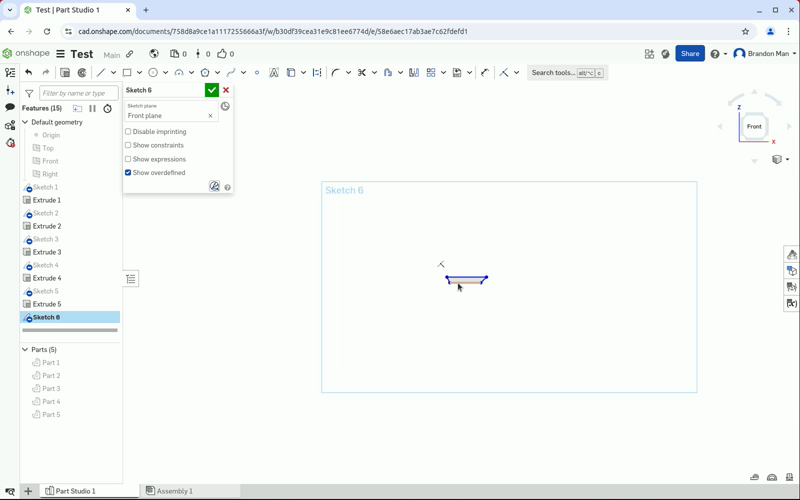
scroll(6)
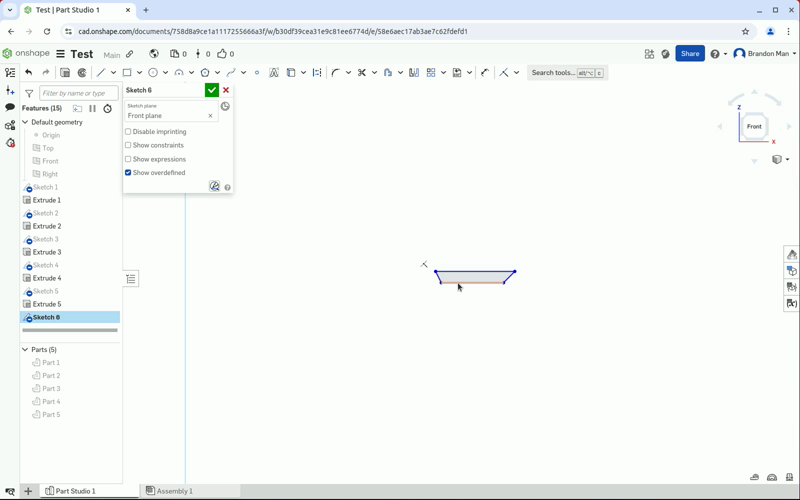
click(458, 282)
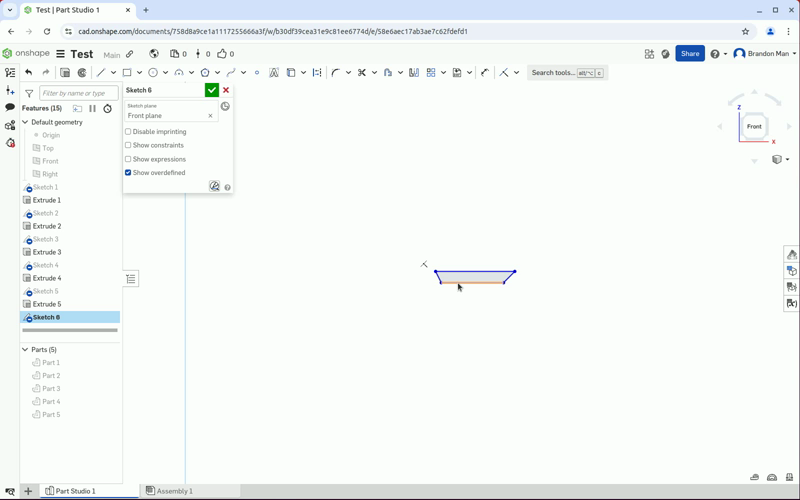
scroll(-6)
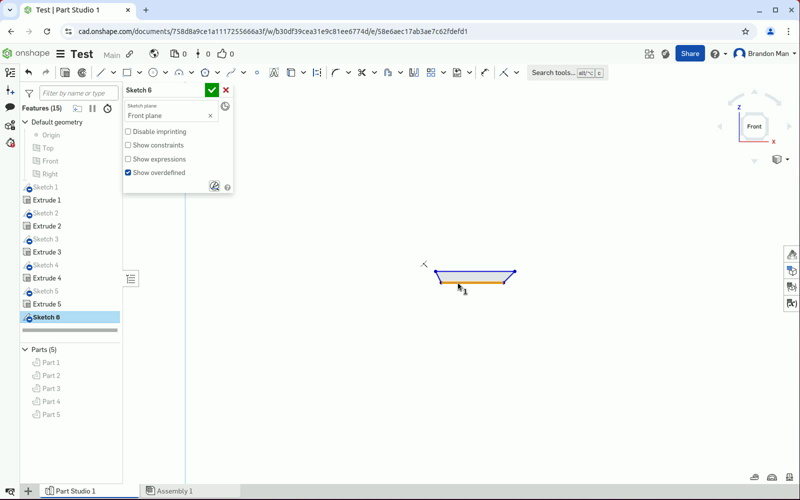
scroll(-6)
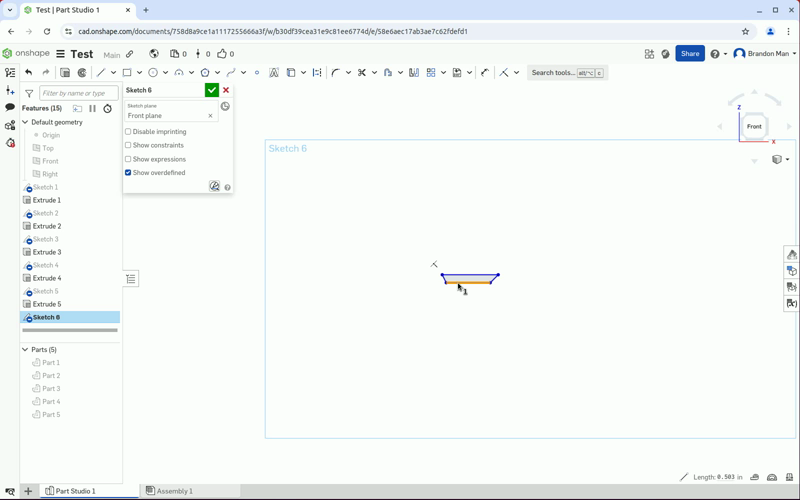
scroll(-6)
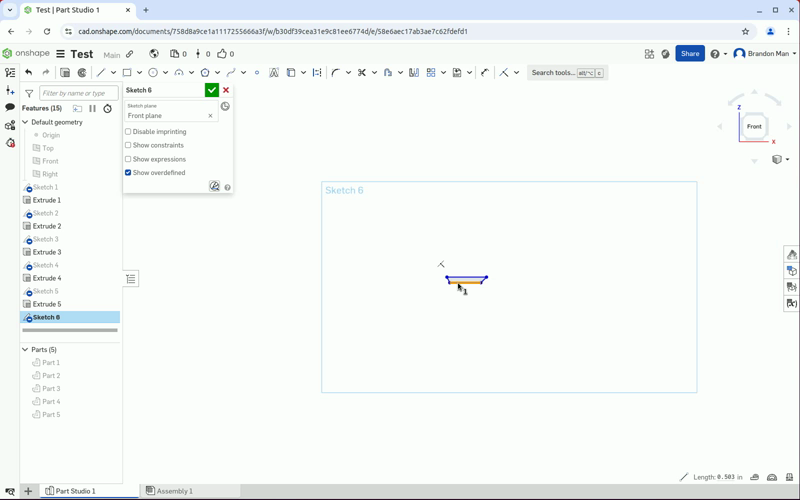
scroll(-6)
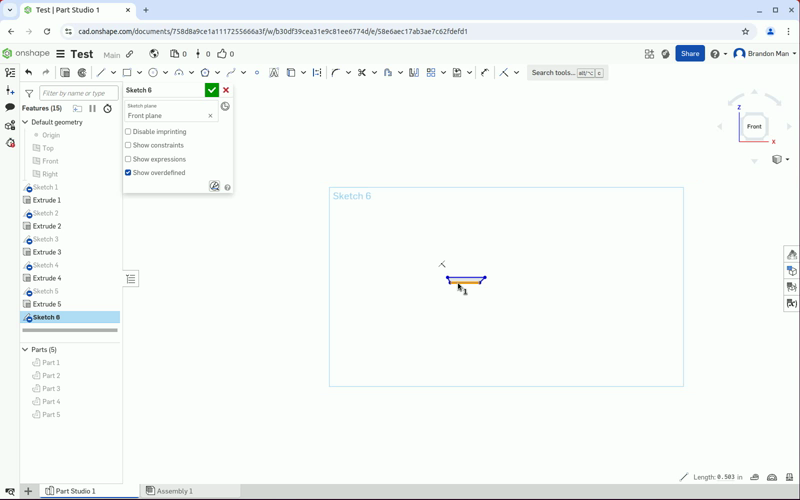
scroll(-6)
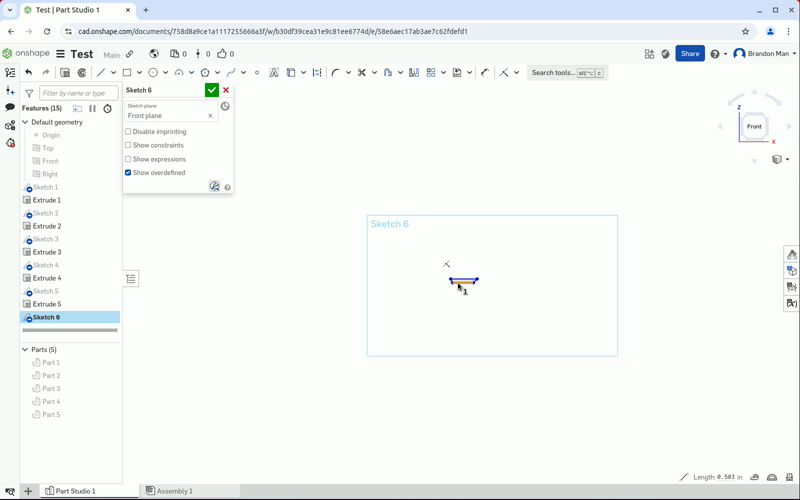
scroll(-6)
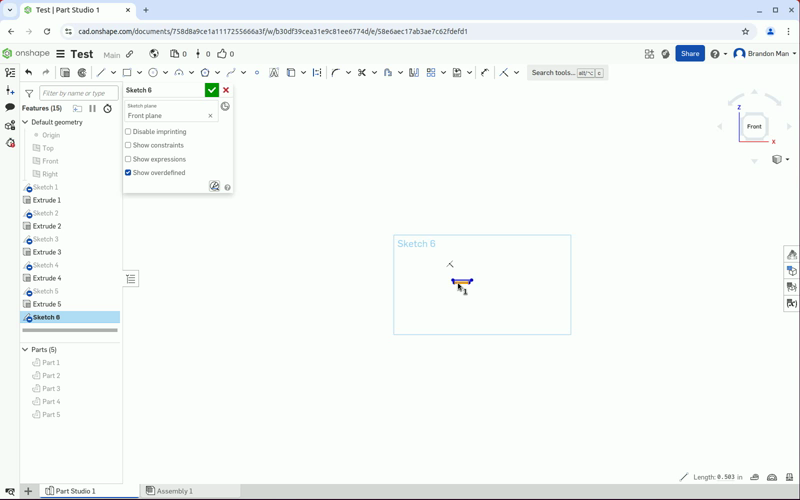
scroll(-6)
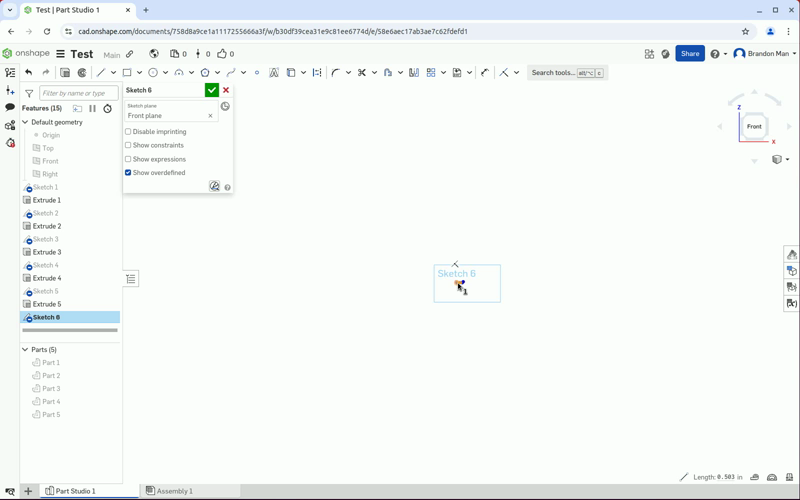
mouse_move(73, 352)
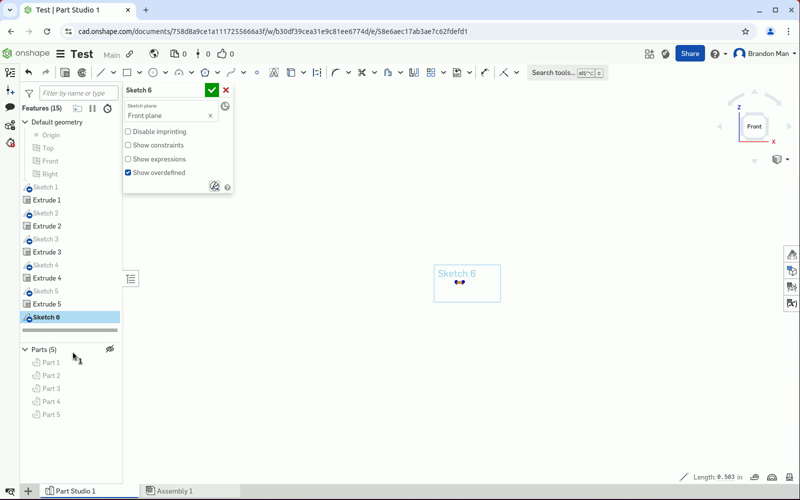
key(shift+y)
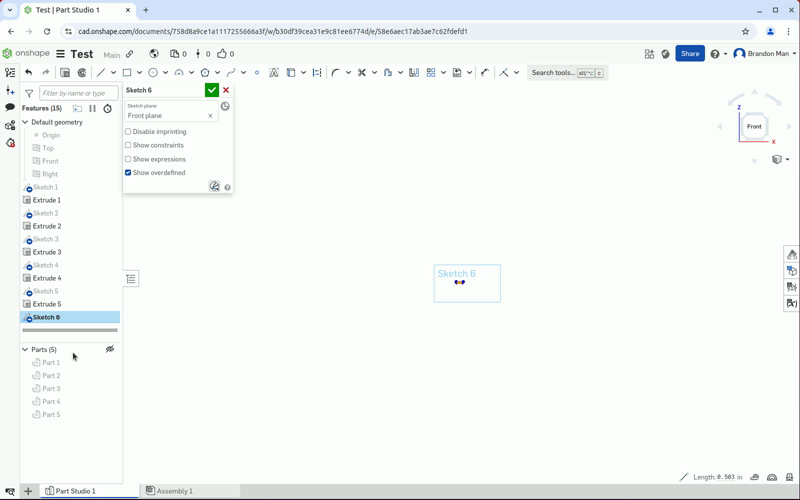
key(shift+e)
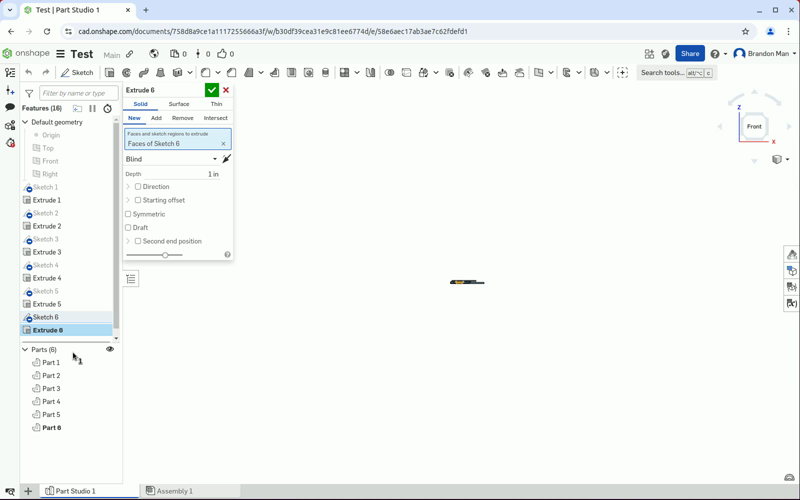
mouse_move(143, 106)
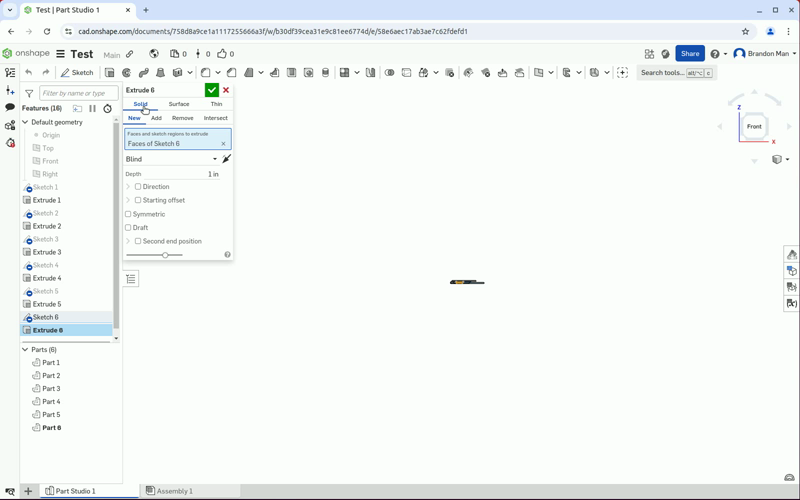
click(143, 106)
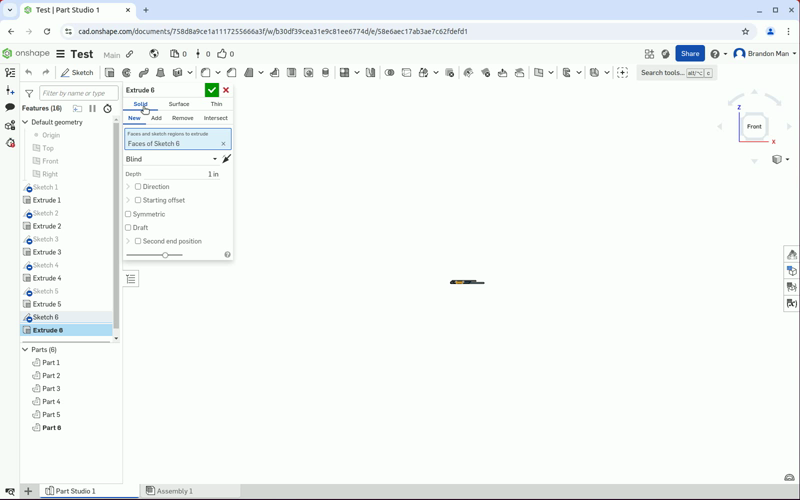
mouse_move(137, 120)
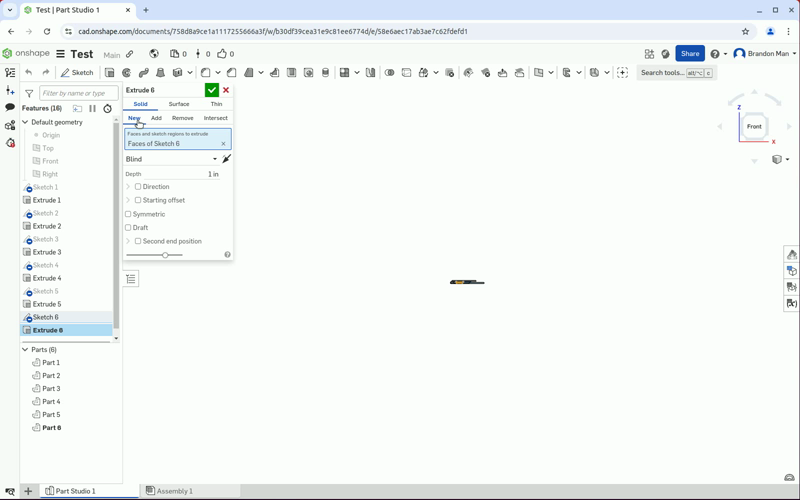
click(137, 120)
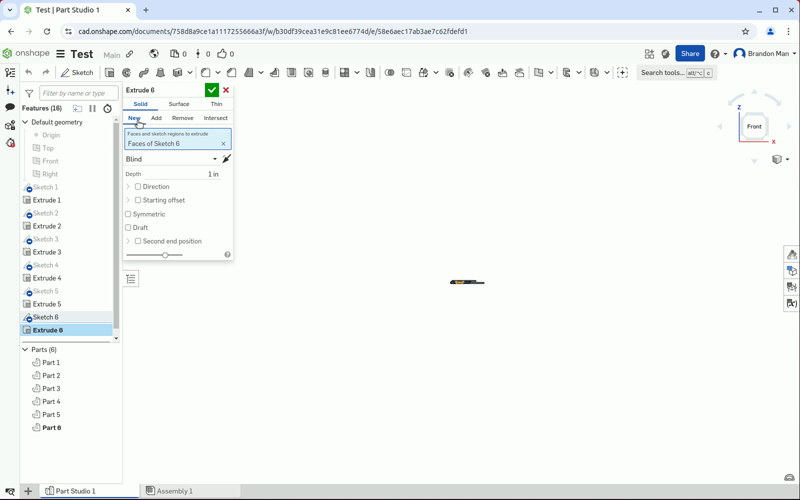
key(tab, 4)
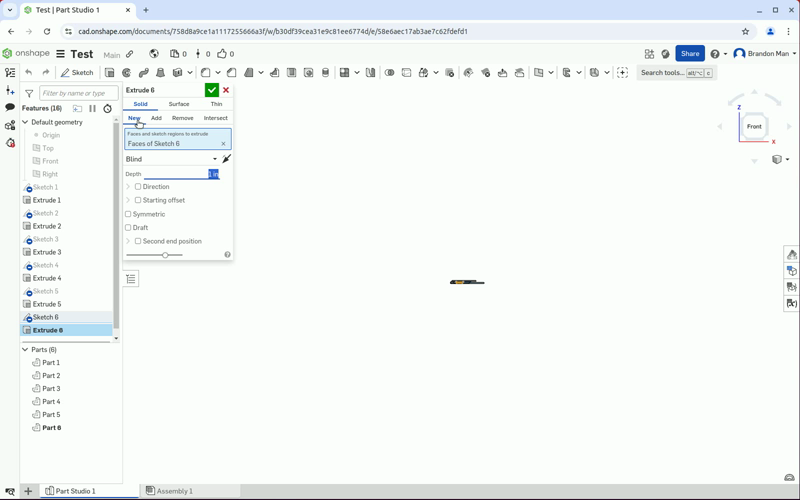
text(7.703)
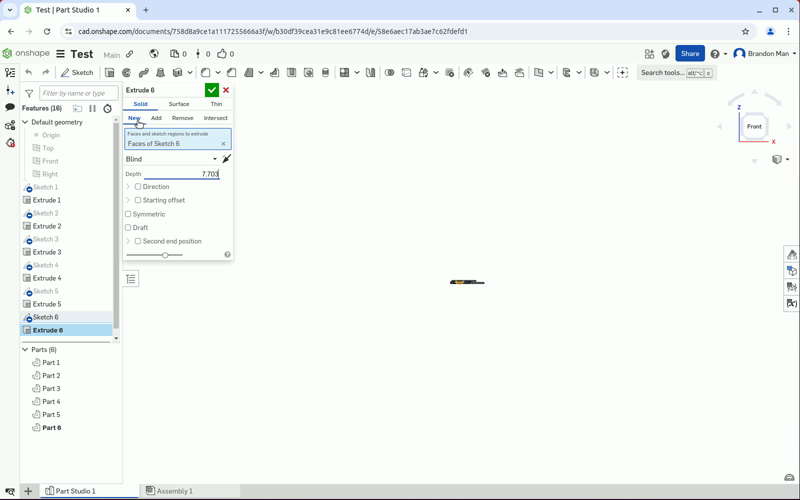
key(enter)
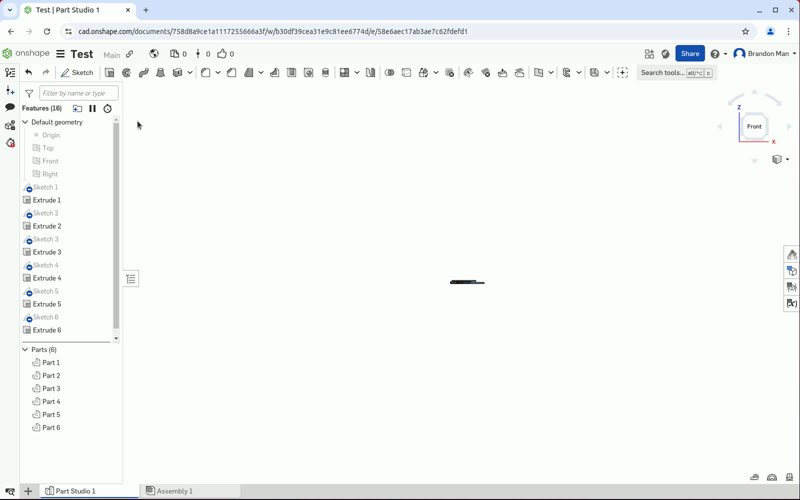
key(shift+h)
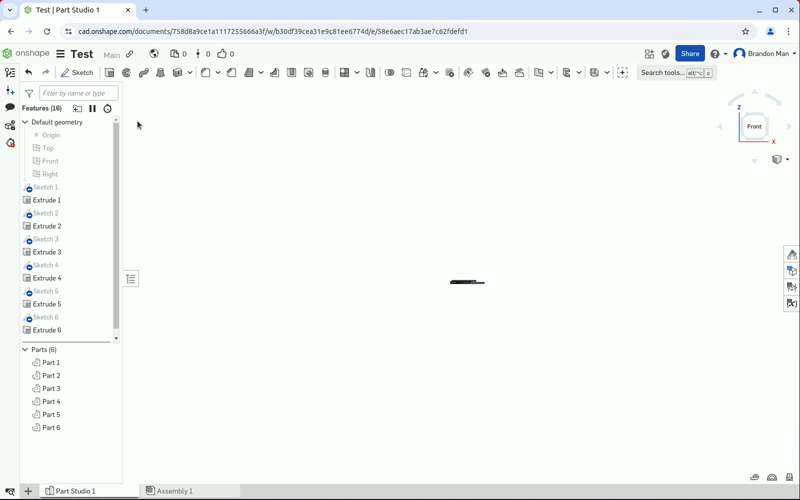
key(shift+h)
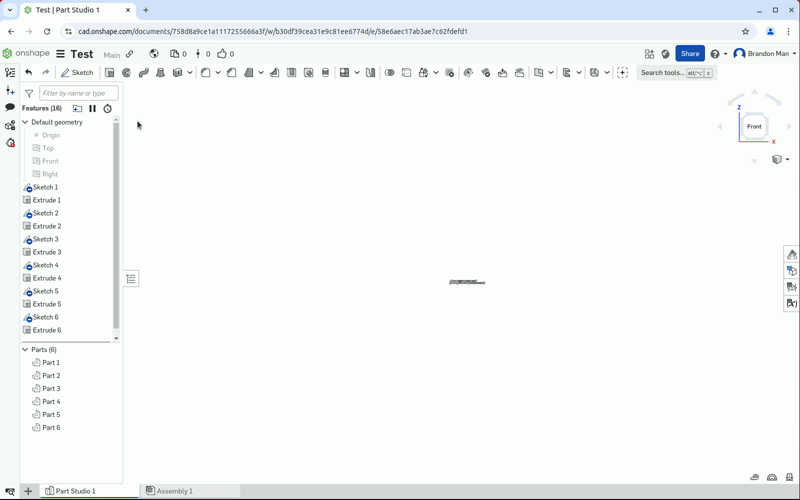
key(shift+7)
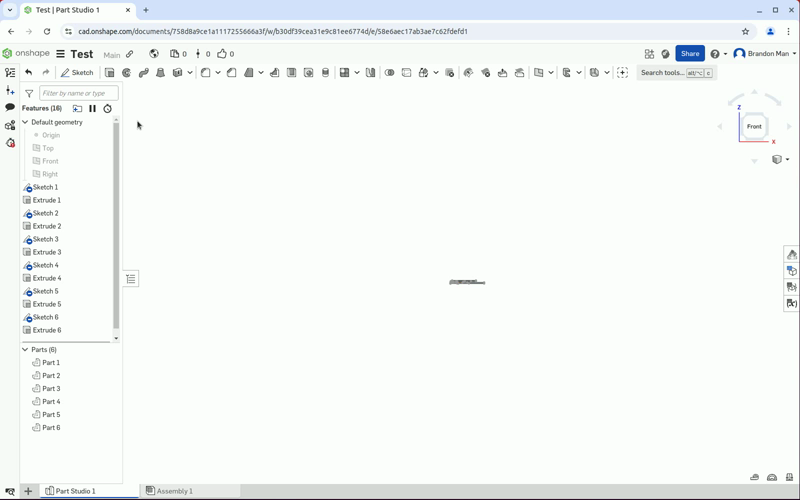
key(left, 2)
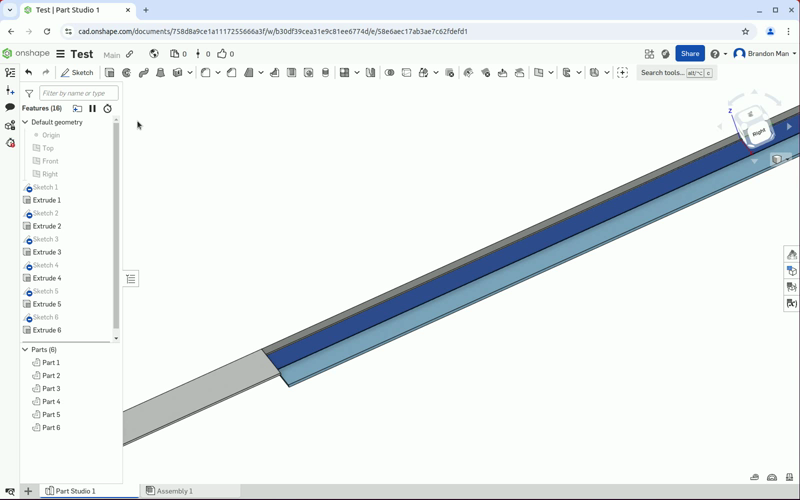
key(down, 2)
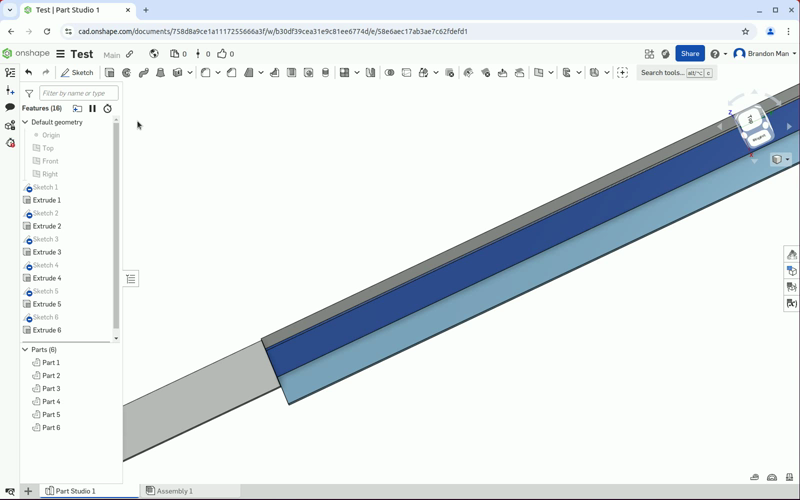
key(up, 2)
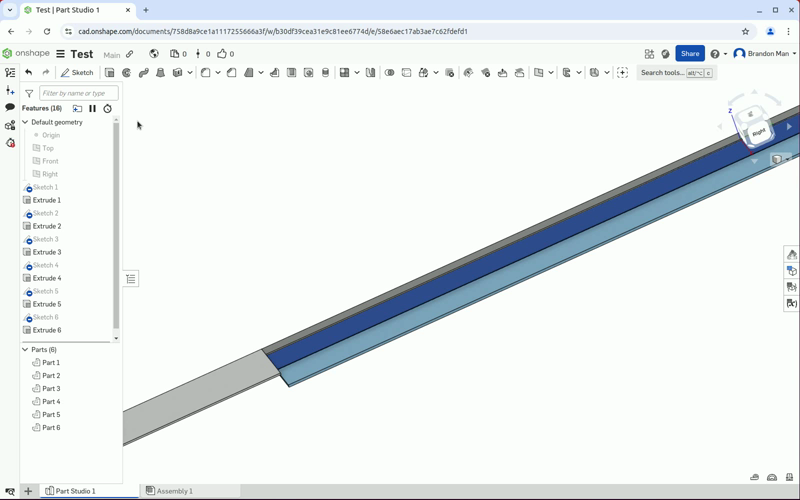
key(right, 2)
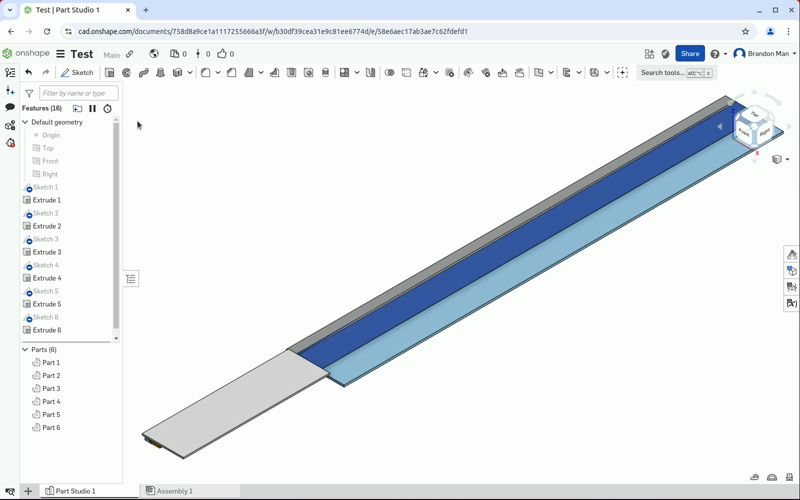
mouse_move(69, 189)
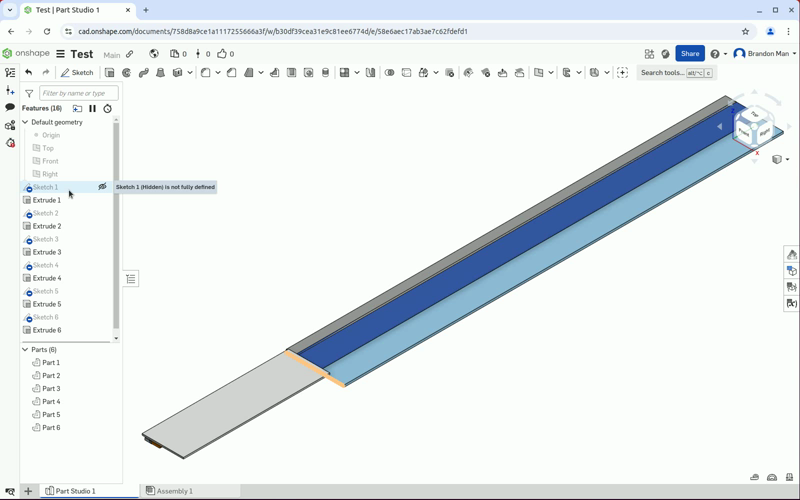
click(69, 189)